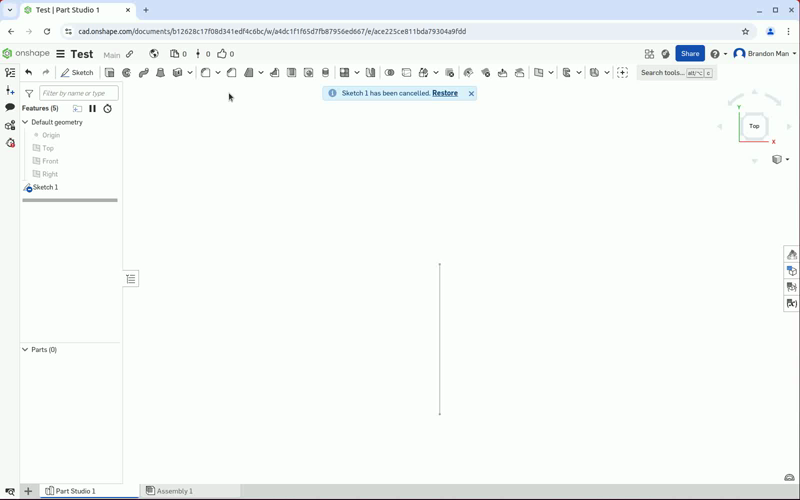
key(shift+h)
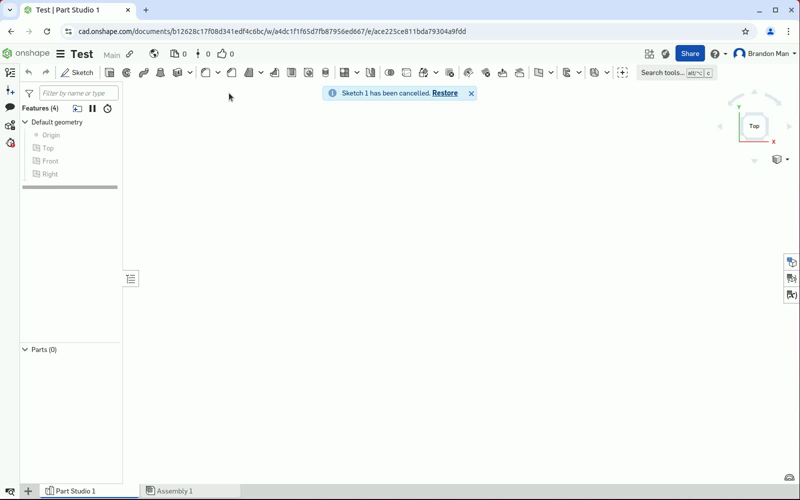
mouse_move(73, 352)
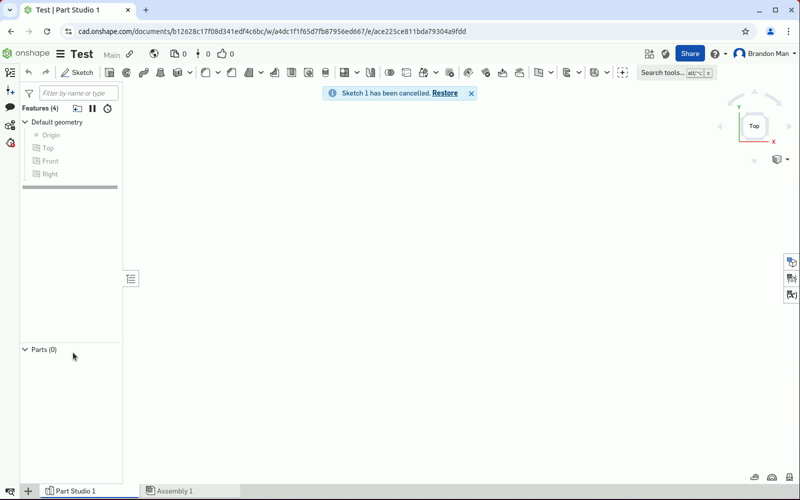
key(y)
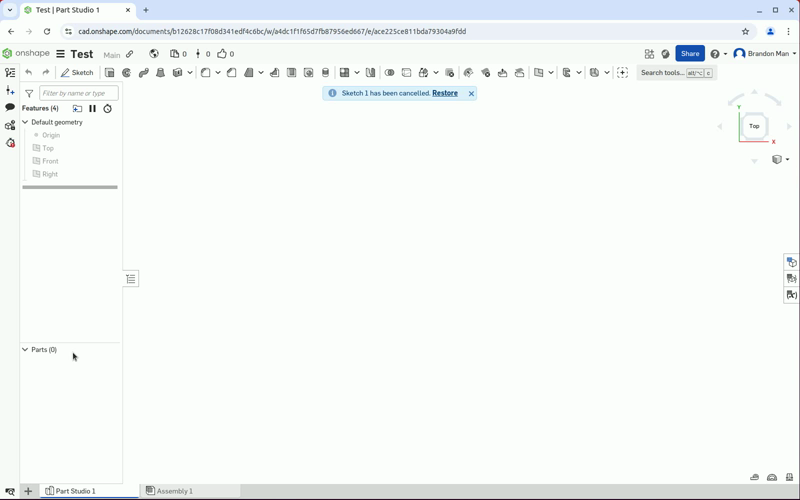
key(shift+p)
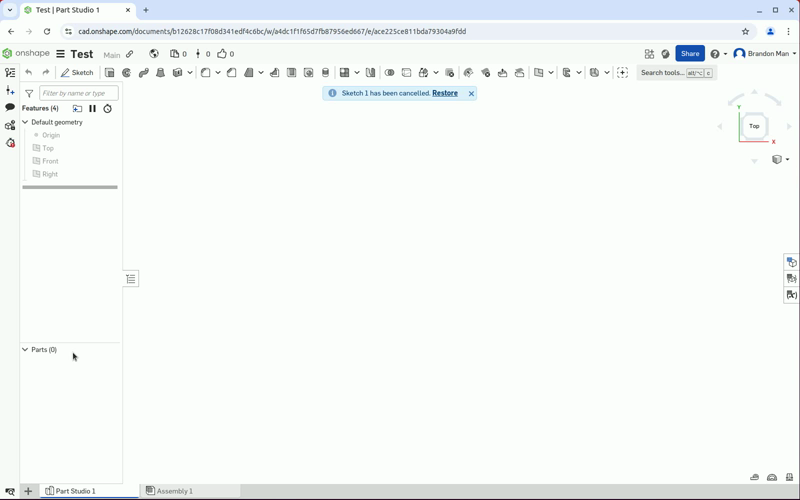
key(space)
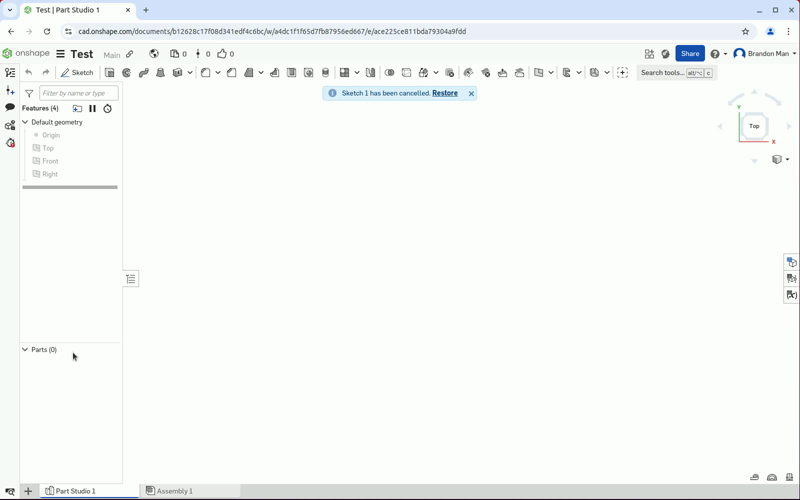
key_down(shift)
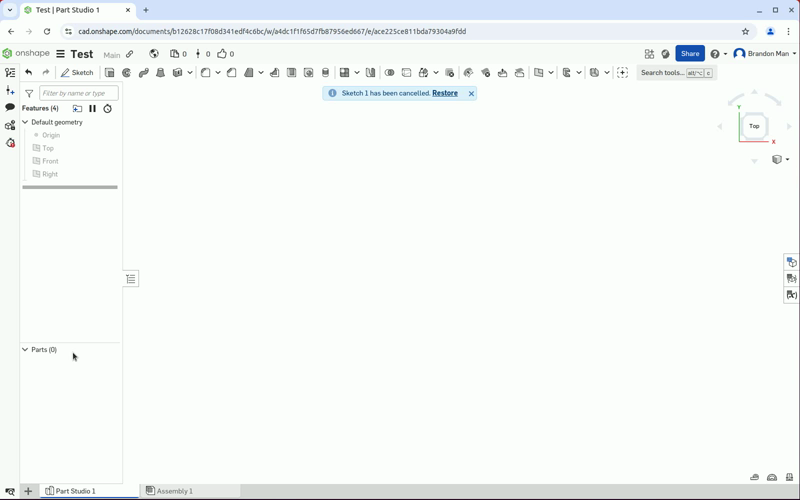
key(up)
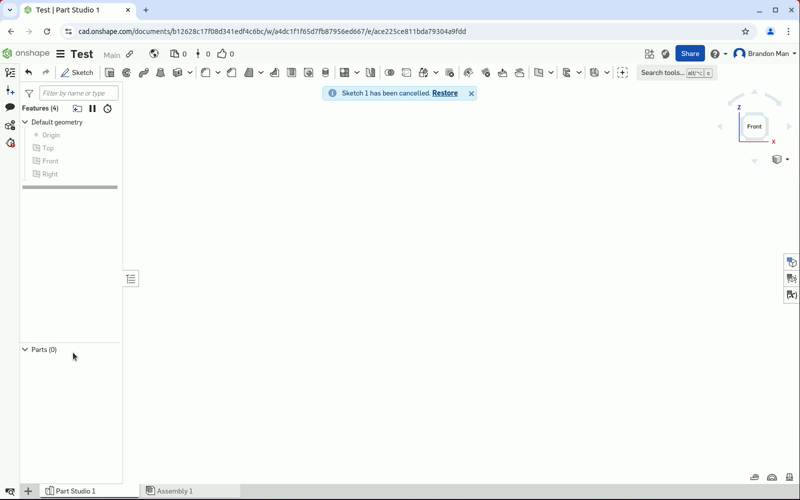
key_up(shift)
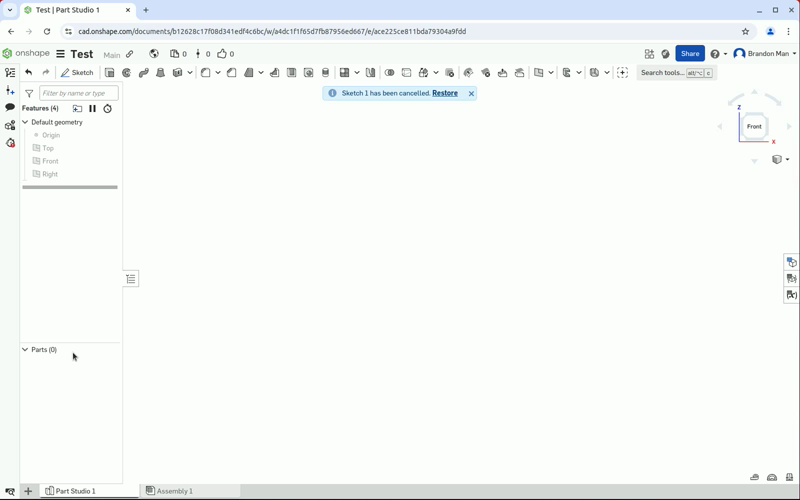
key(space)
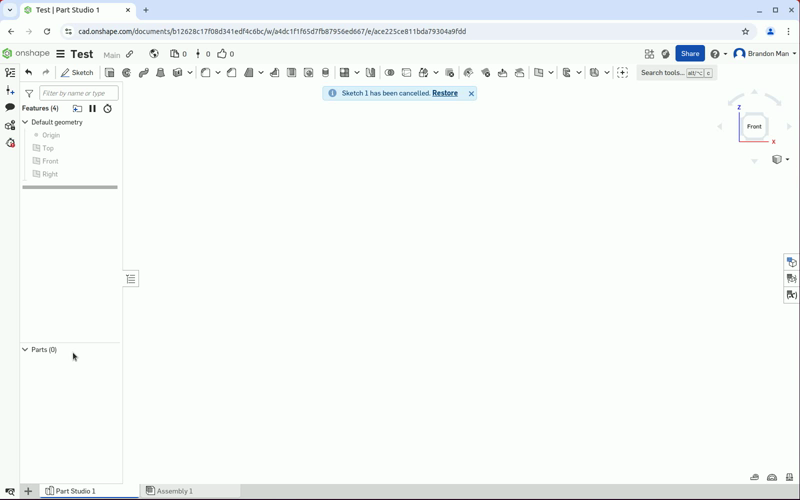
key_down(shift)
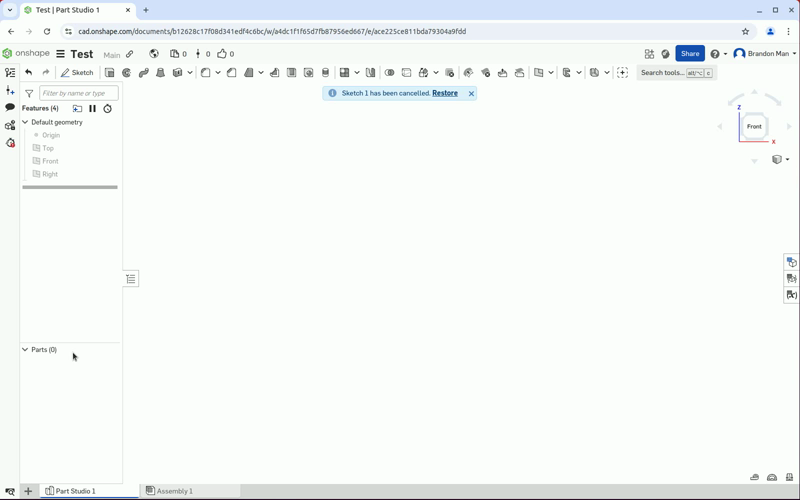
key(left)
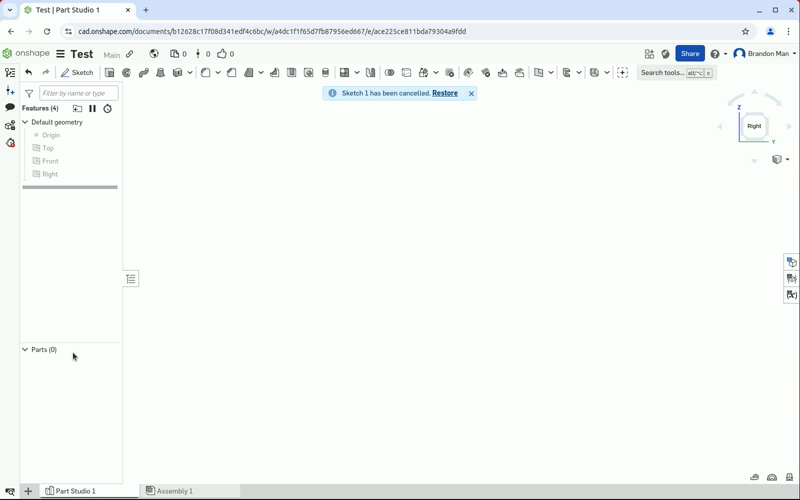
key_up(shift)
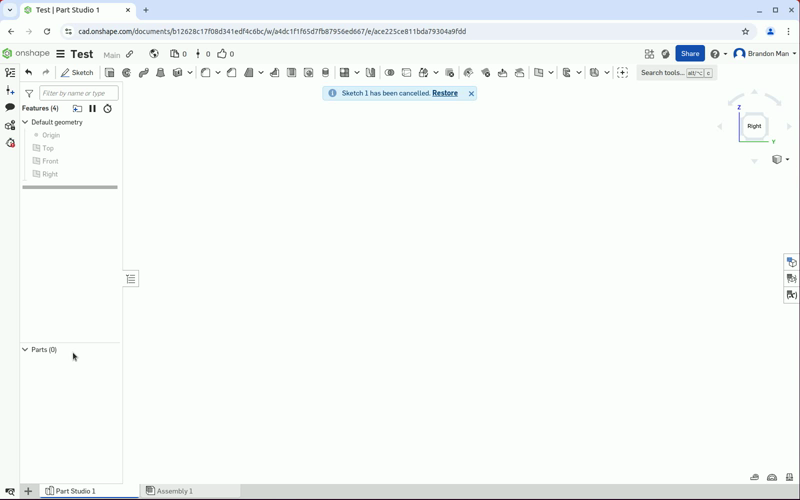
mouse_move(73, 352)
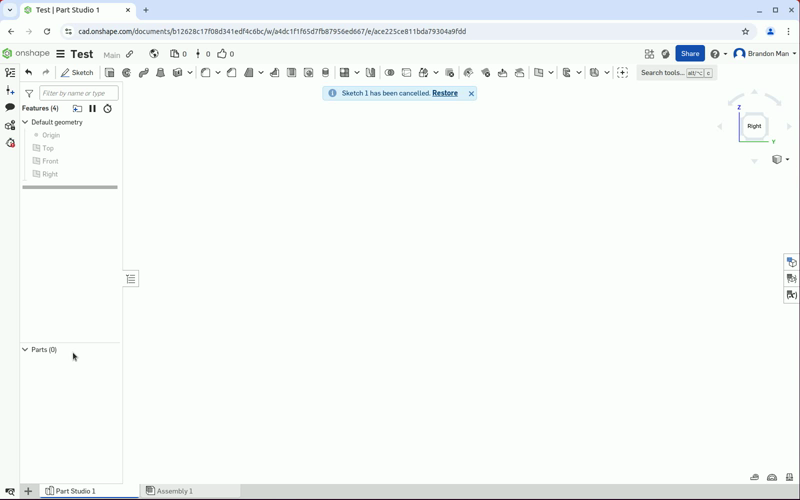
key(shift+y)
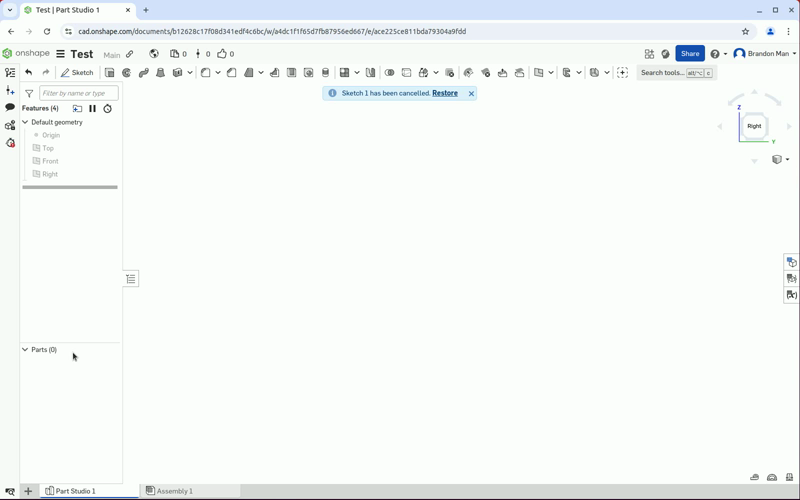
key(shift+s)
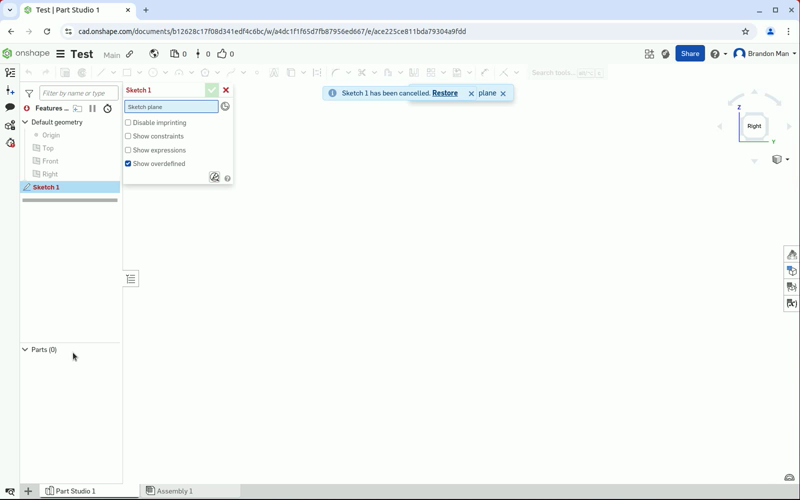
mouse_move(73, 176)
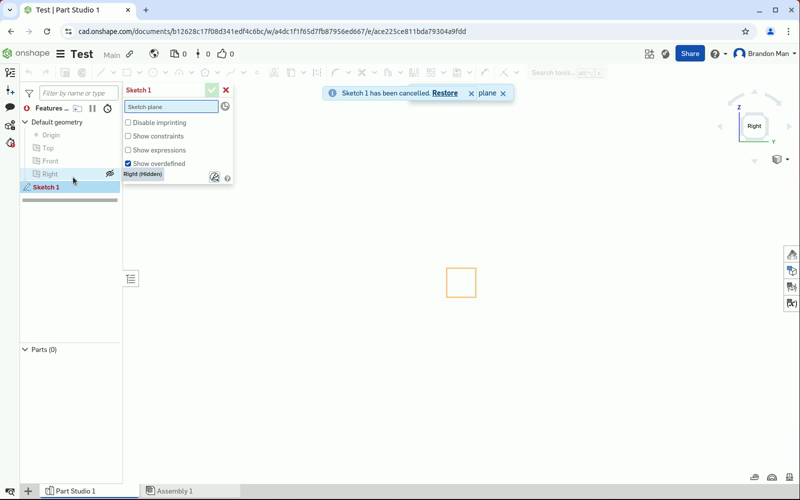
click(73, 176)
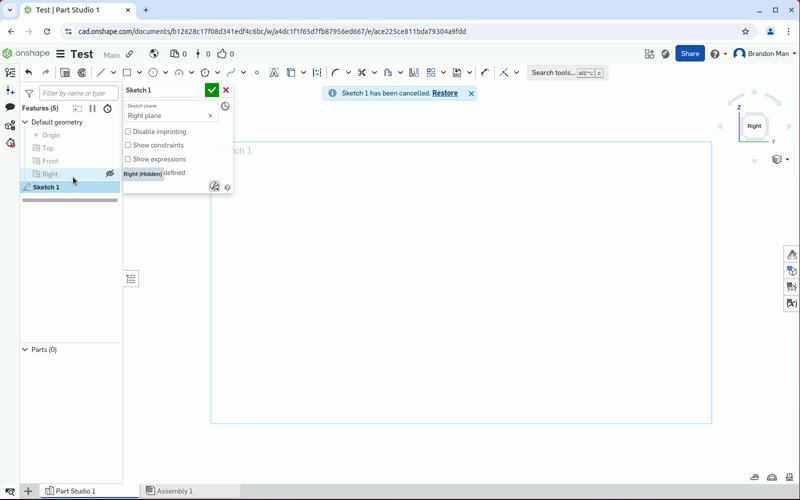
mouse_move(73, 352)
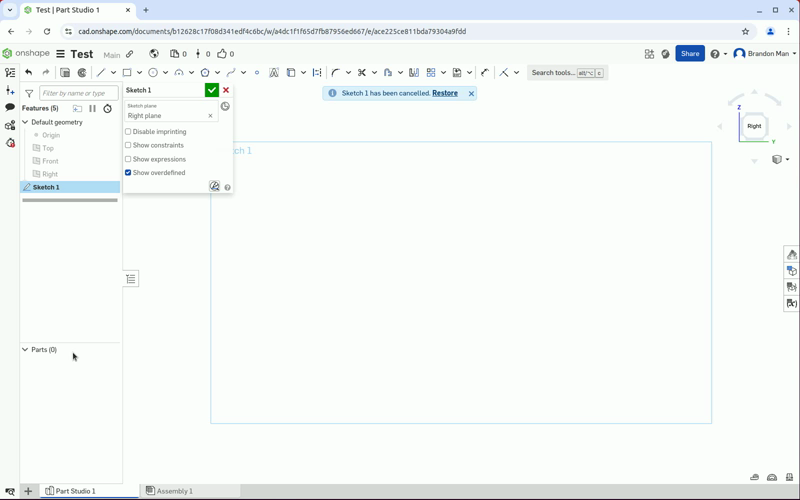
key(y)
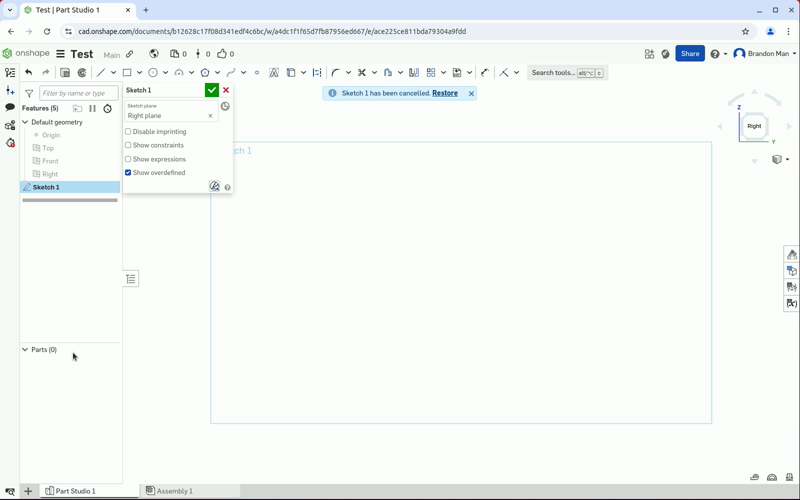
key(l)
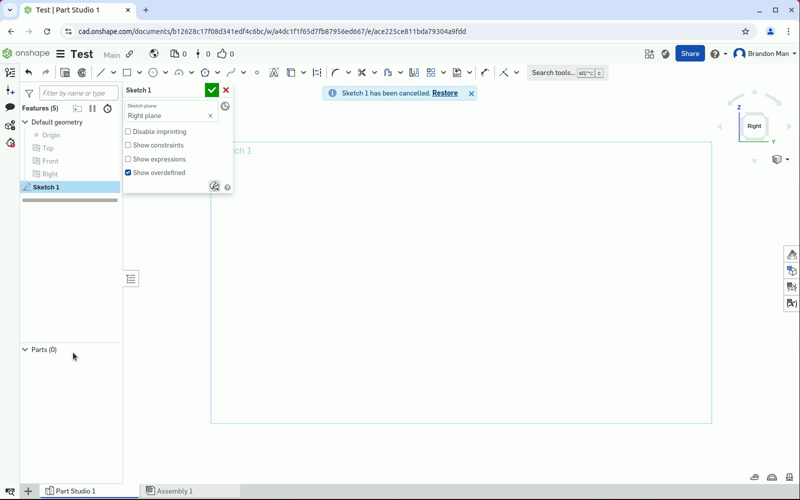
key_down(shift)
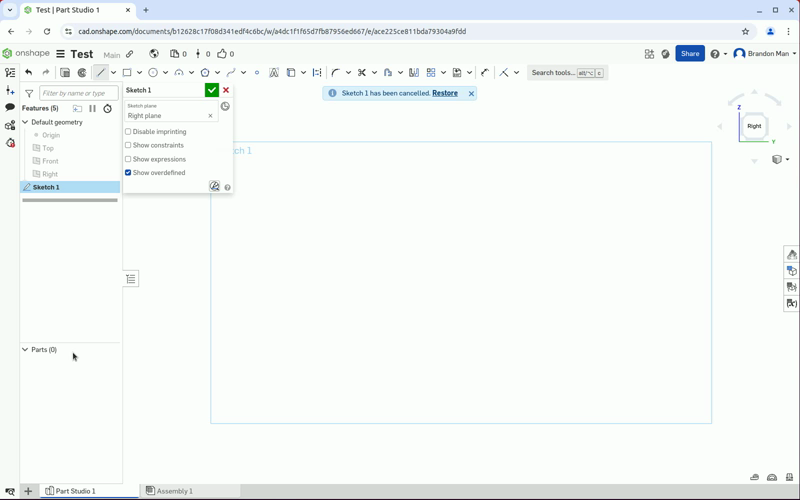
mouse_move(412, 306)
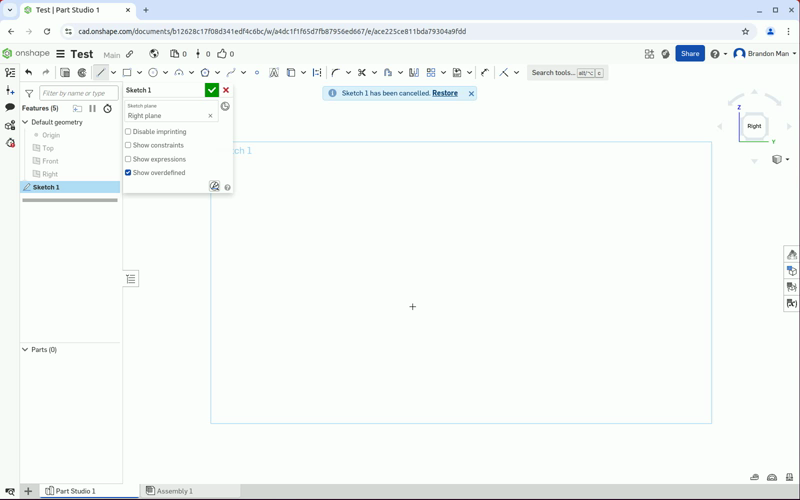
click(412, 306)
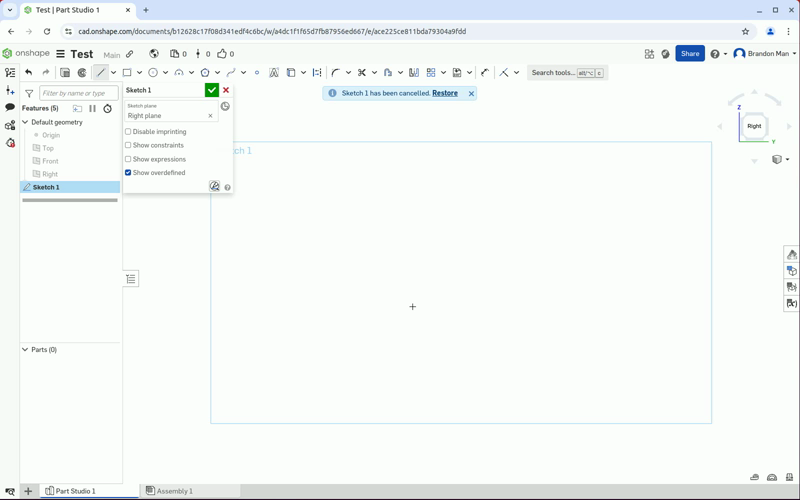
key_up(shift)
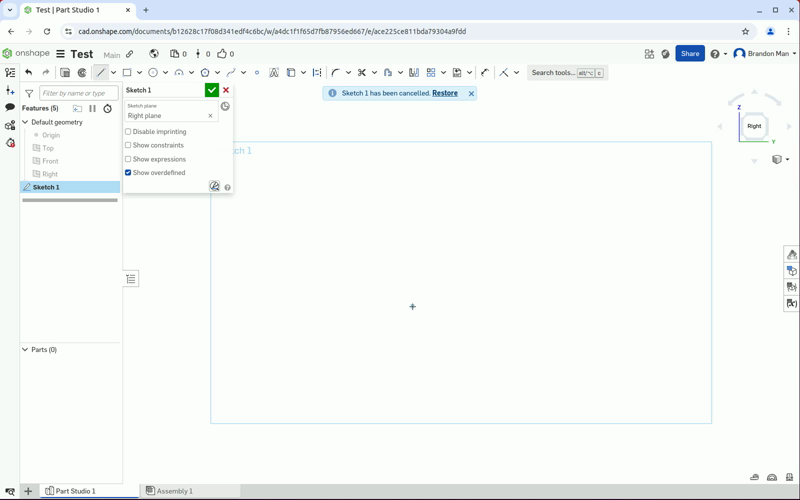
key_down(shift)
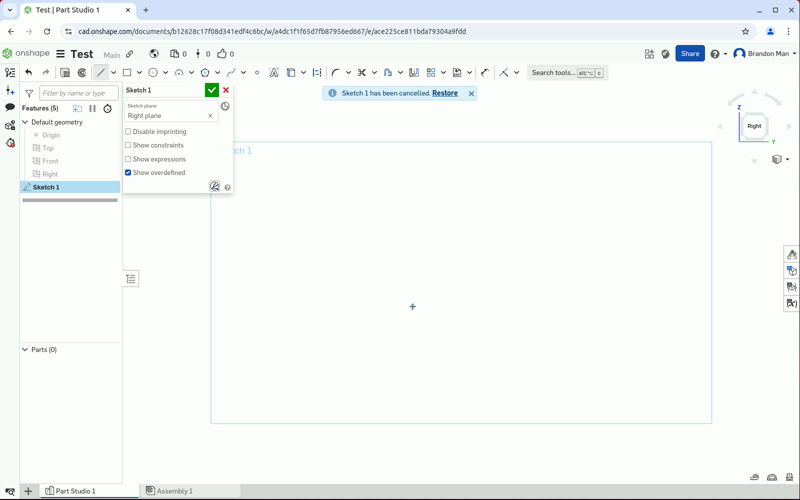
mouse_move(442, 306)
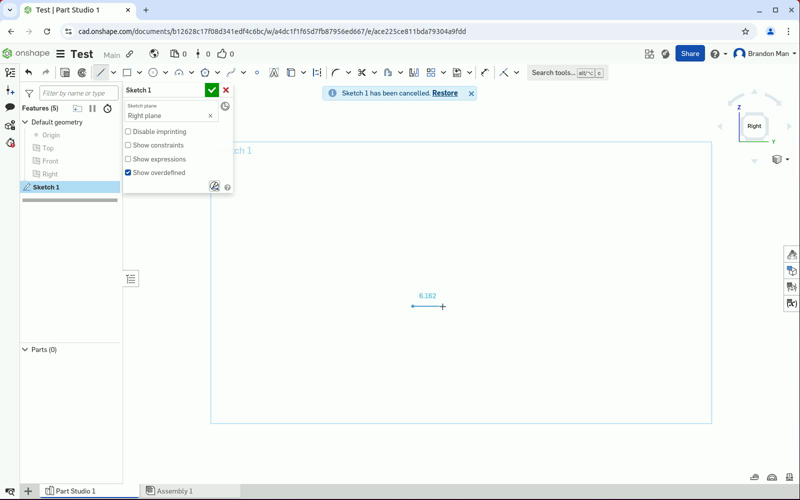
mouse_move(414, 310)
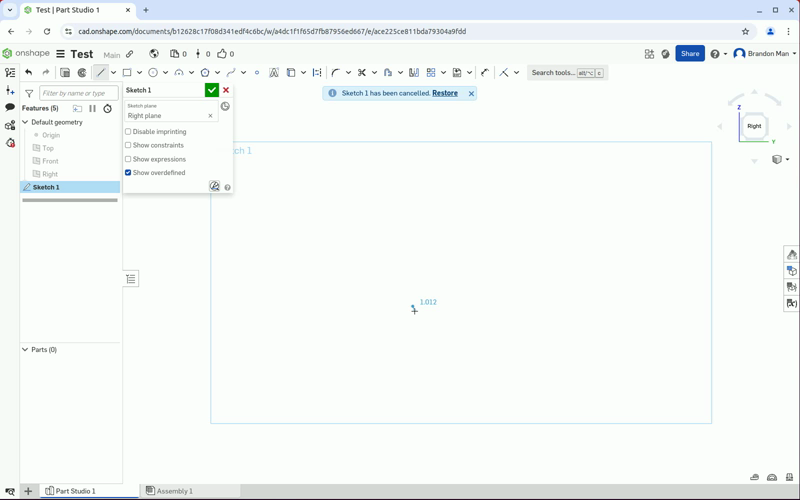
scroll(6)
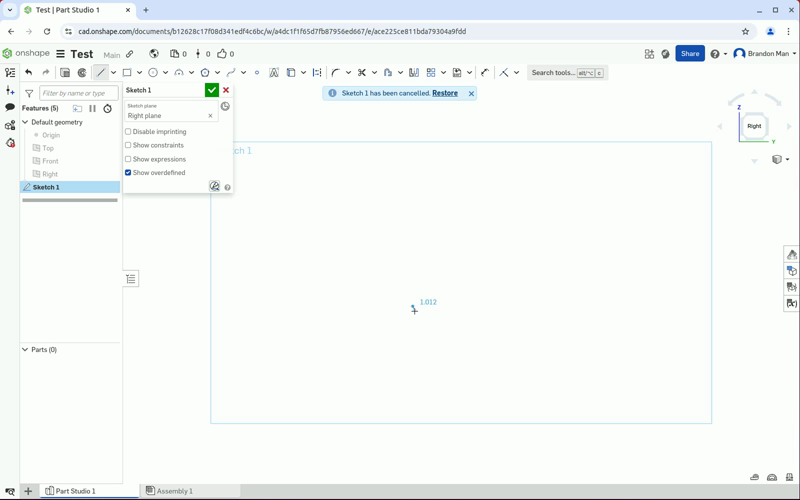
scroll(6)
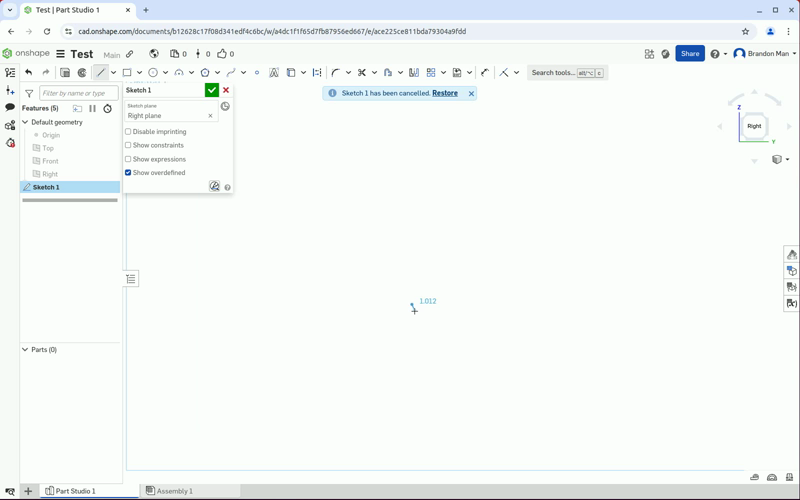
scroll(6)
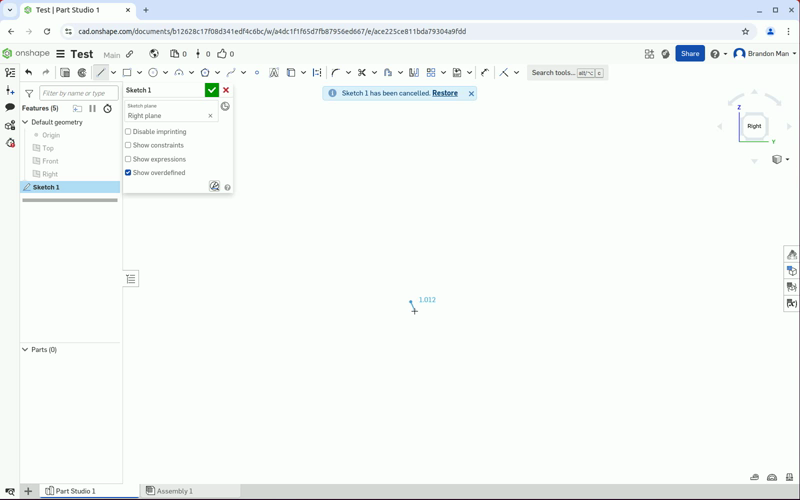
scroll(6)
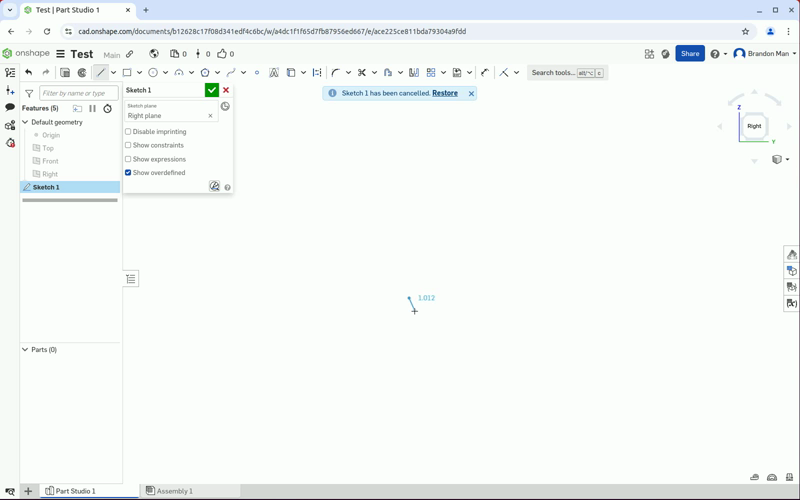
scroll(6)
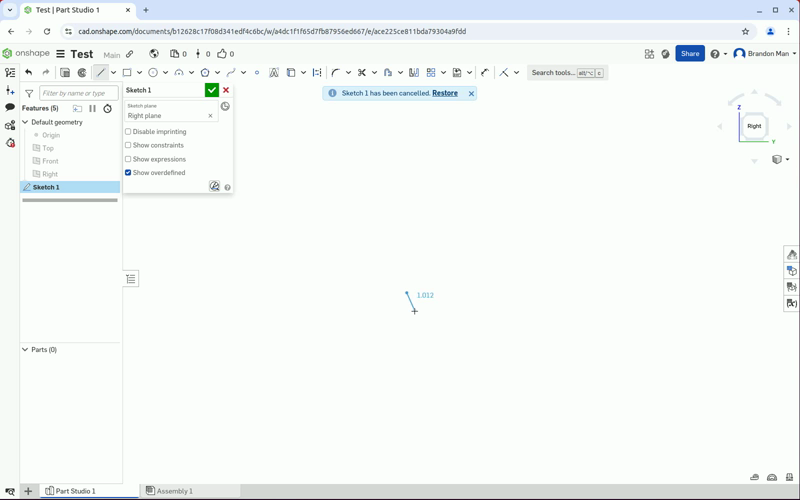
scroll(6)
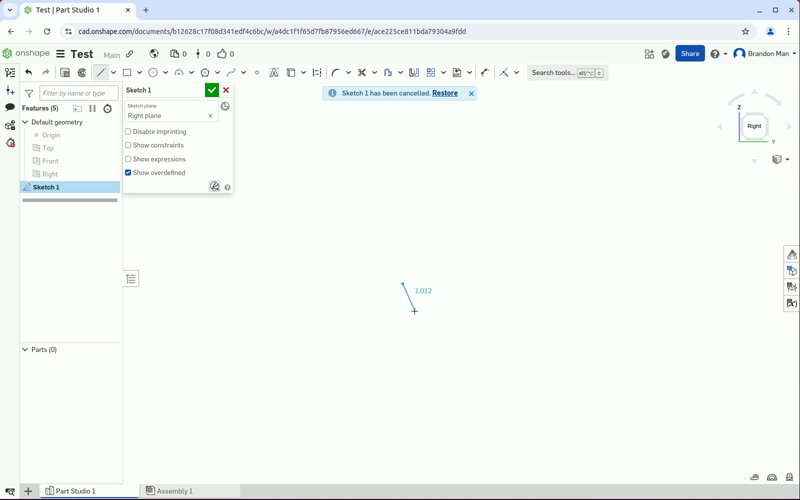
scroll(6)
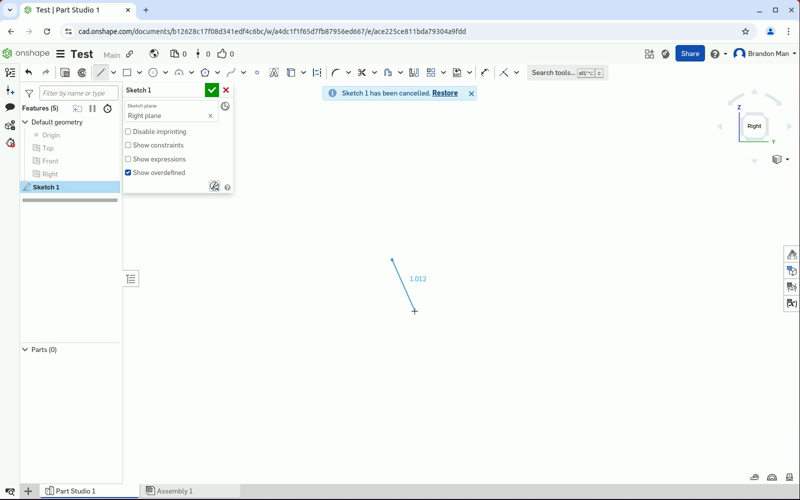
click(414, 310)
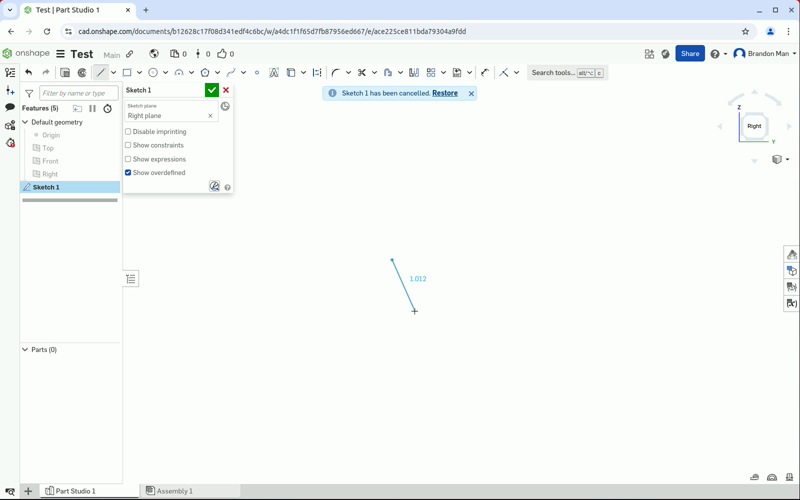
scroll(-6)
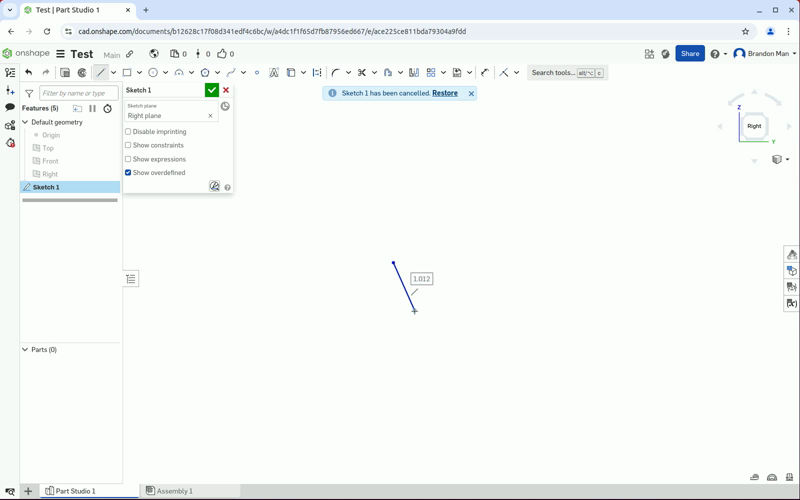
scroll(-6)
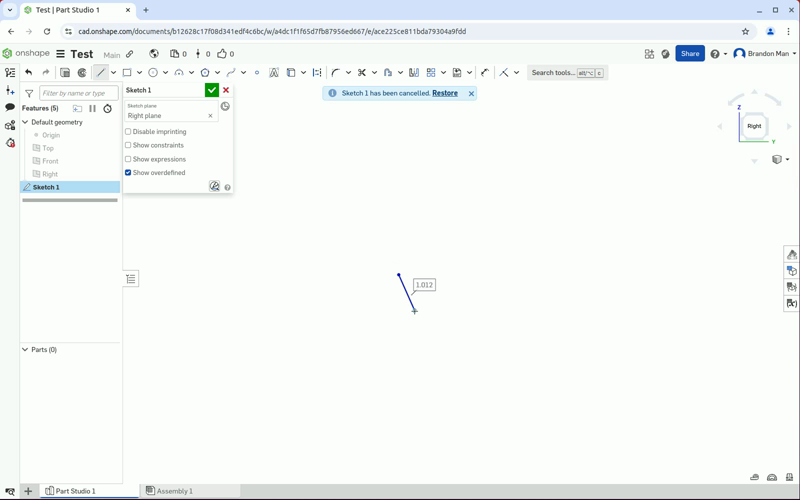
scroll(-6)
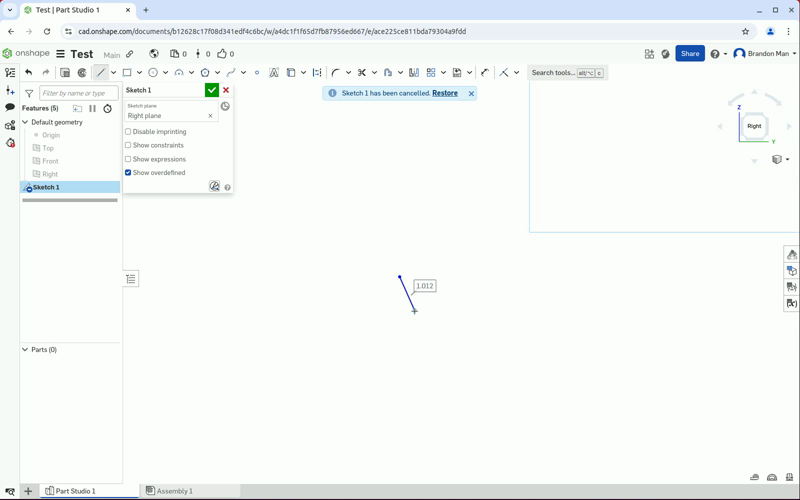
scroll(-6)
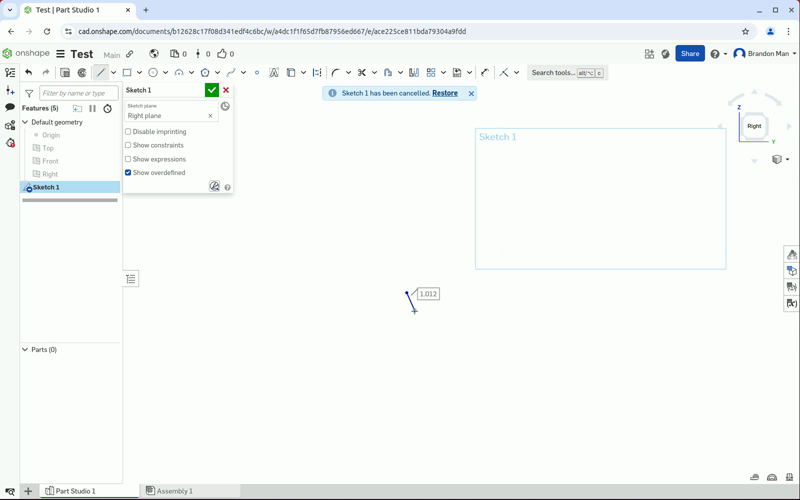
scroll(-6)
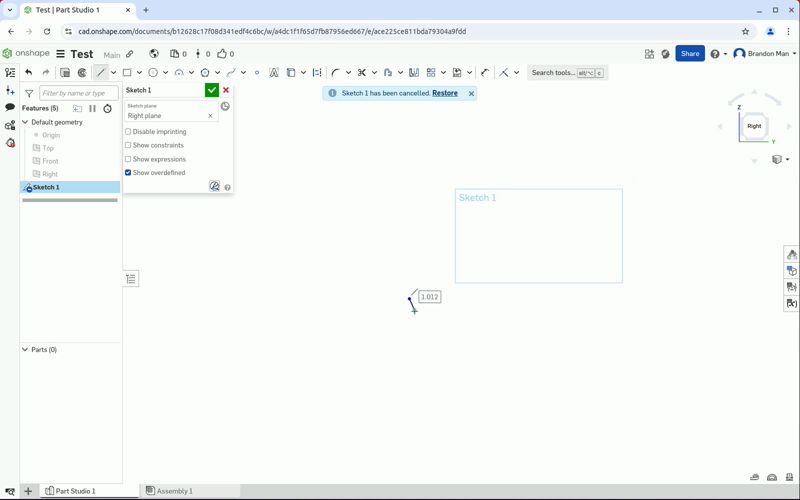
scroll(-6)
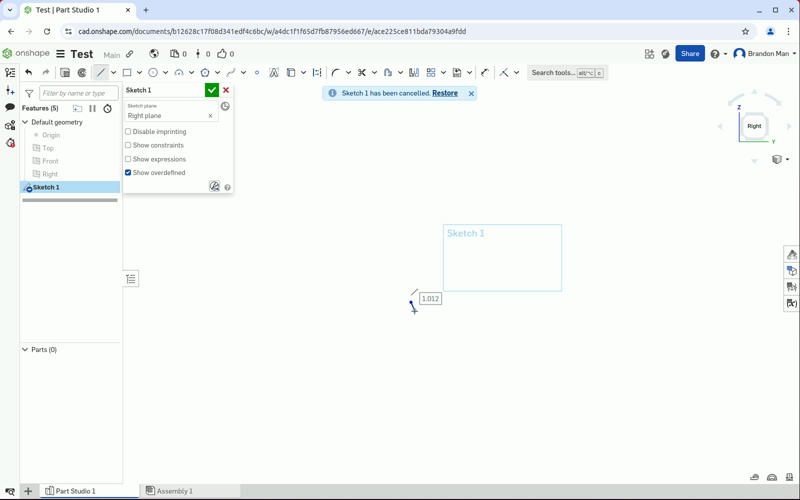
scroll(-6)
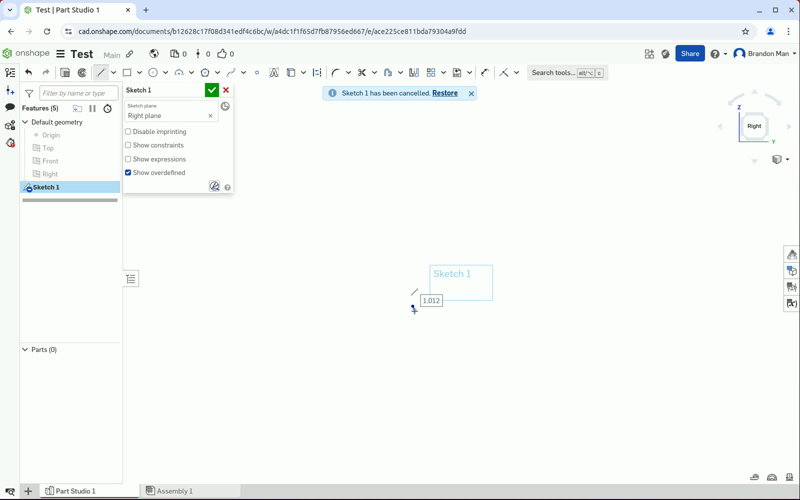
key_up(shift)
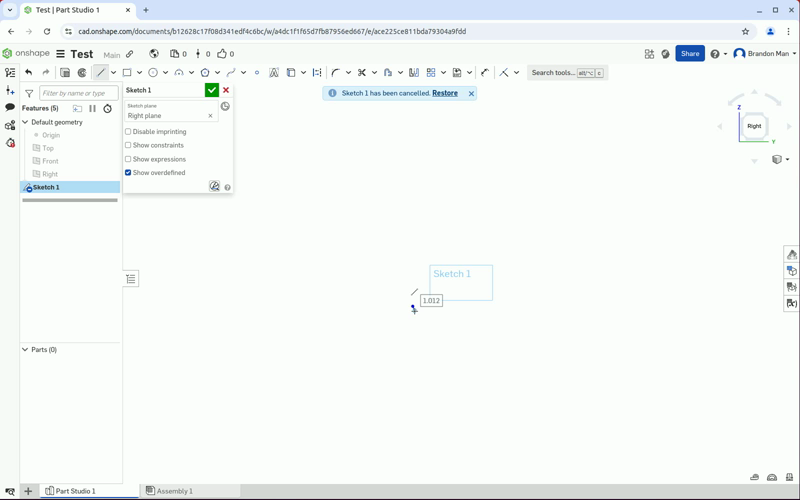
key_down(shift)
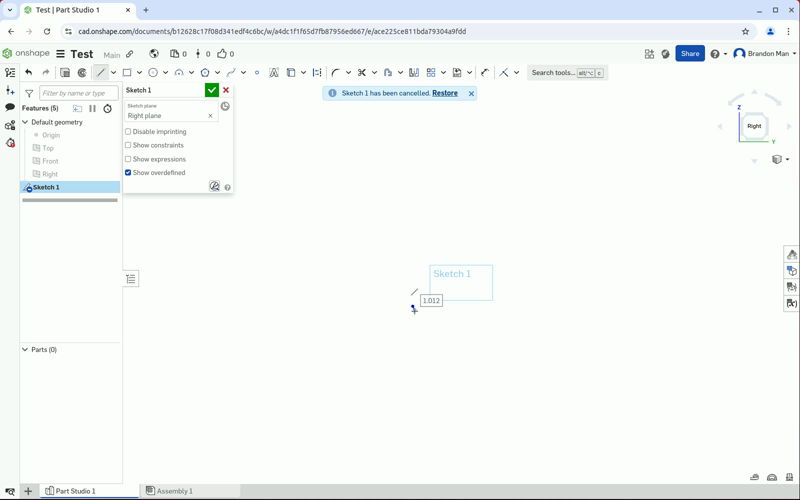
mouse_move(444, 310)
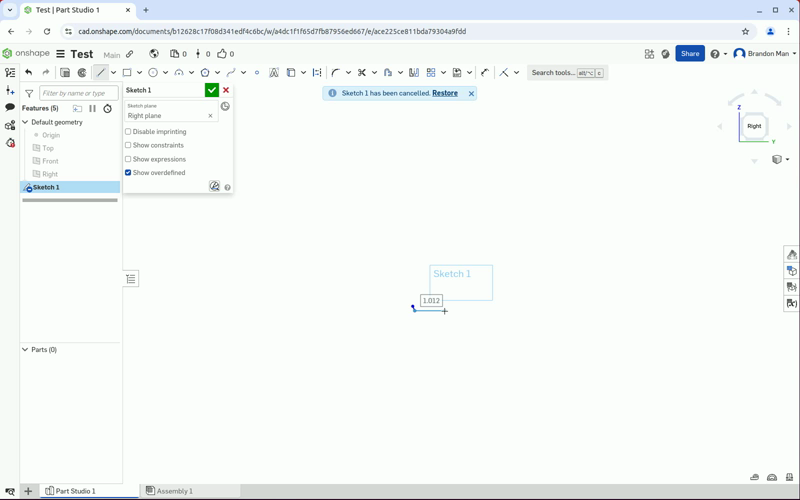
mouse_move(414, 306)
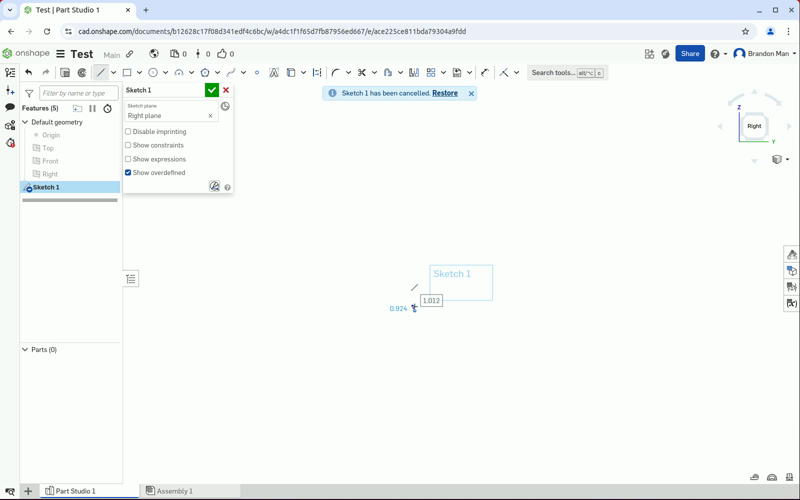
scroll(6)
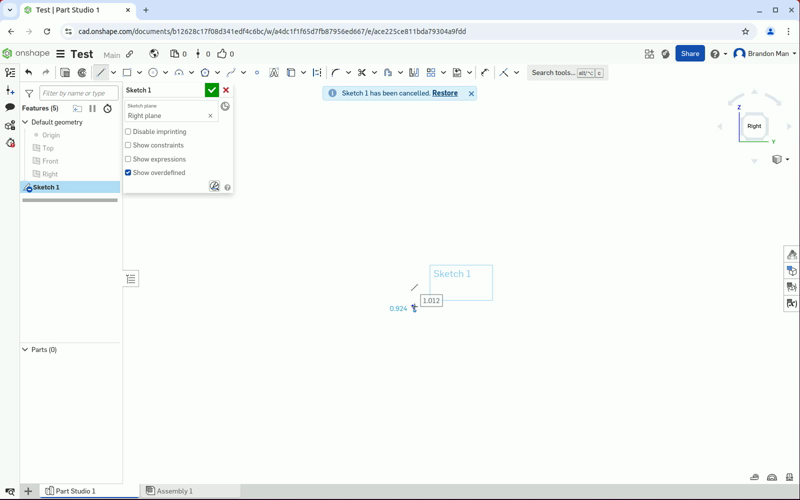
scroll(6)
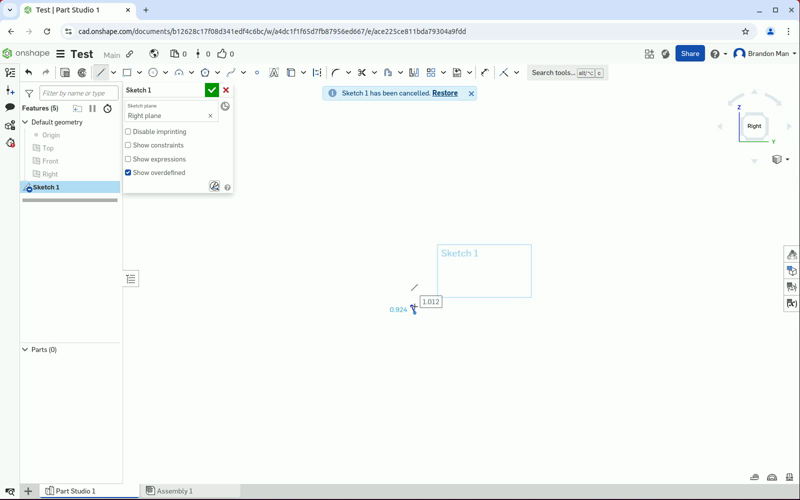
scroll(6)
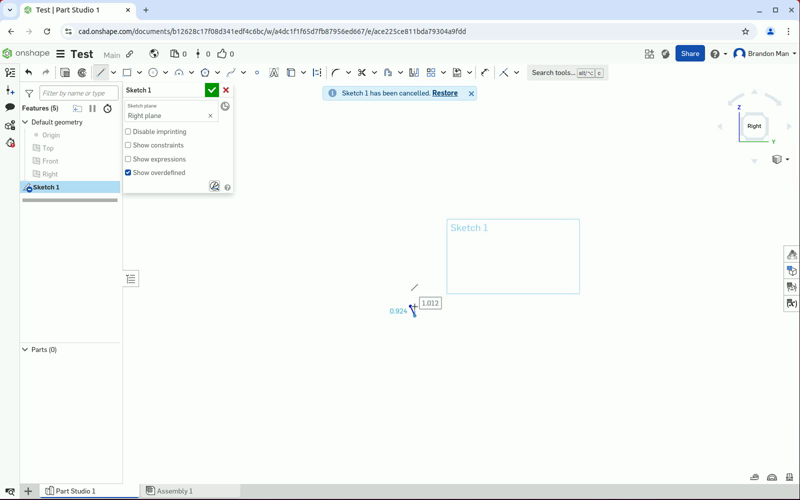
scroll(6)
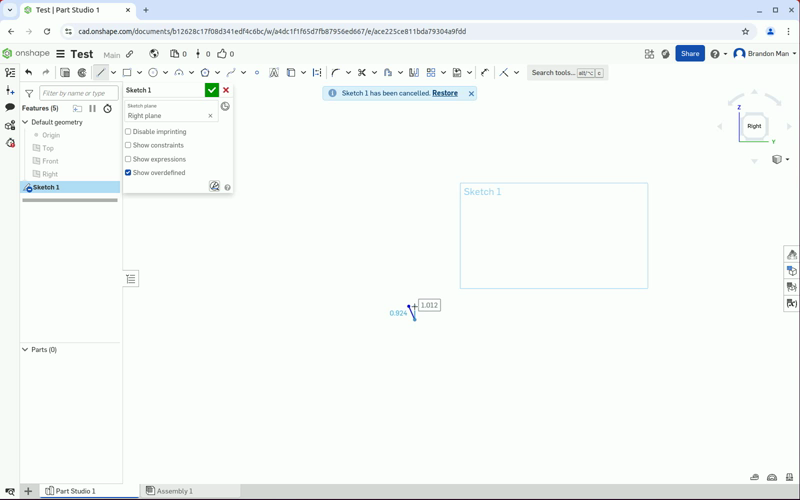
scroll(6)
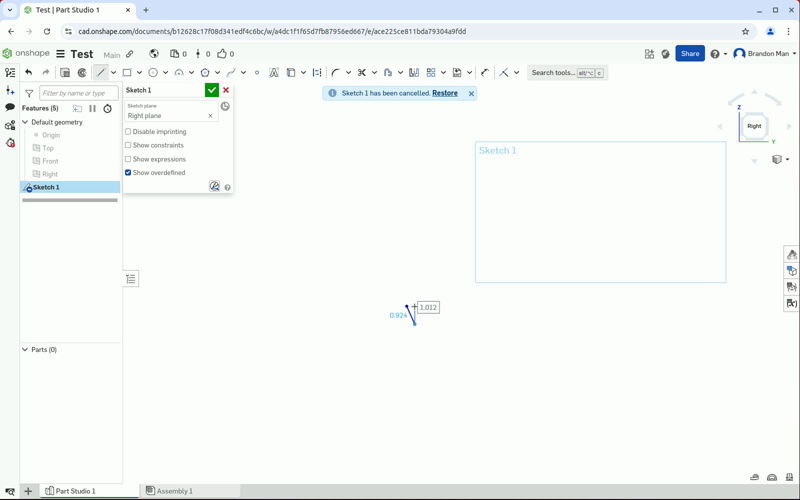
scroll(6)
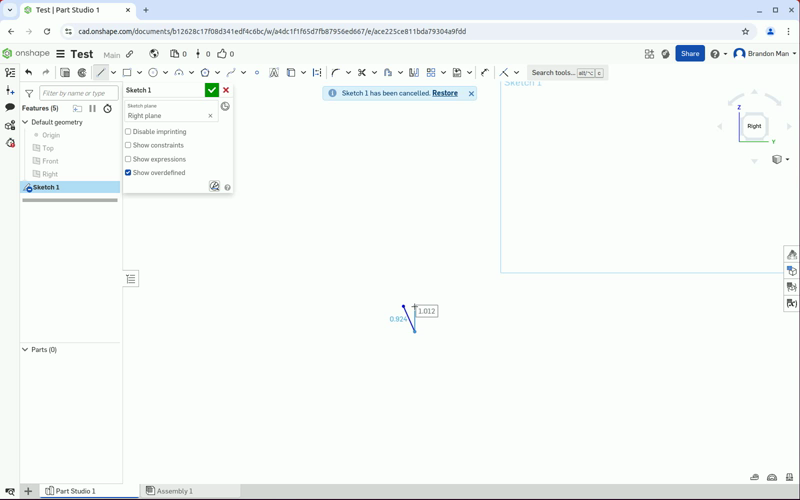
scroll(6)
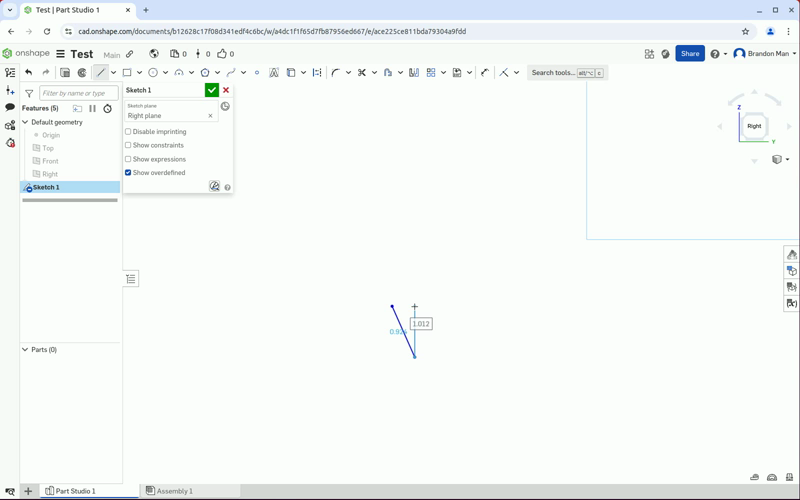
click(414, 306)
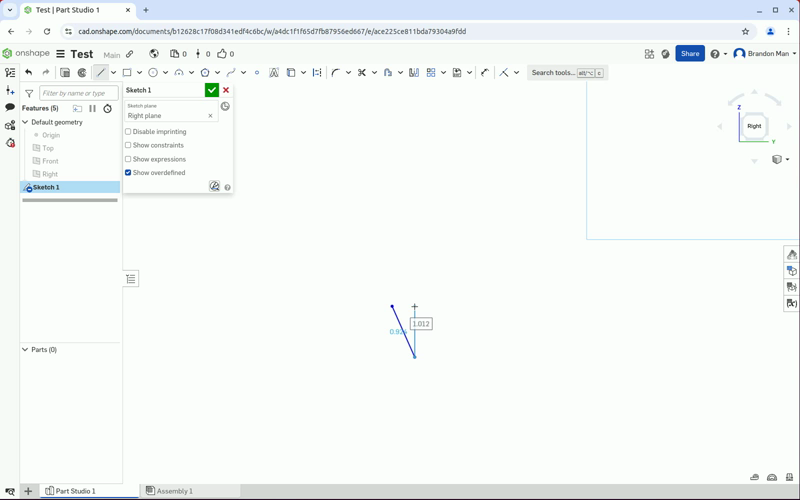
scroll(-6)
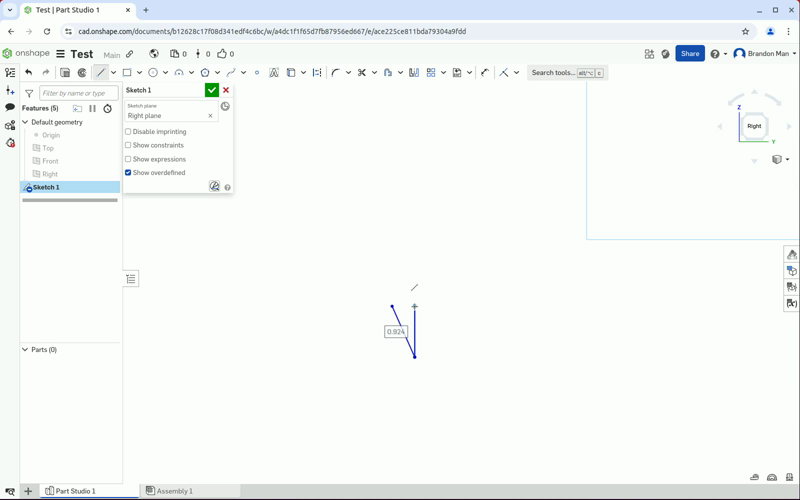
scroll(-6)
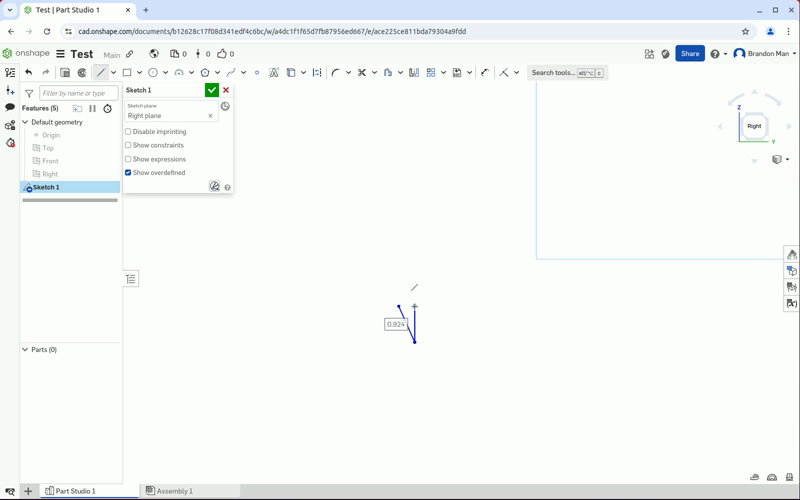
scroll(-6)
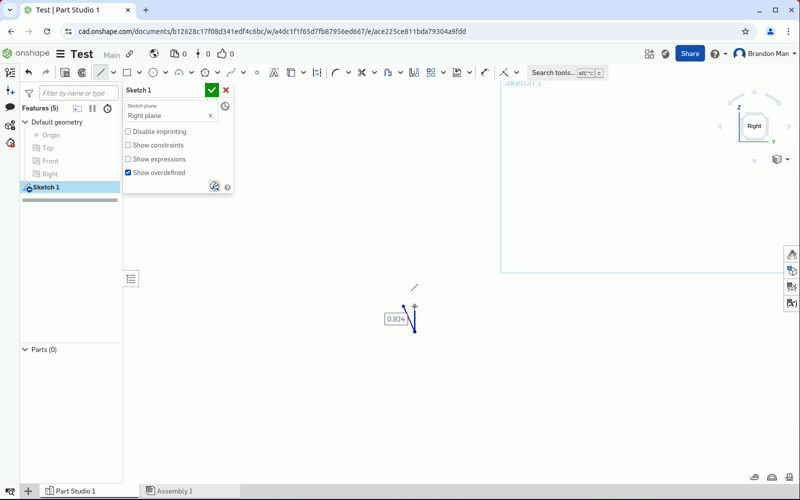
scroll(-6)
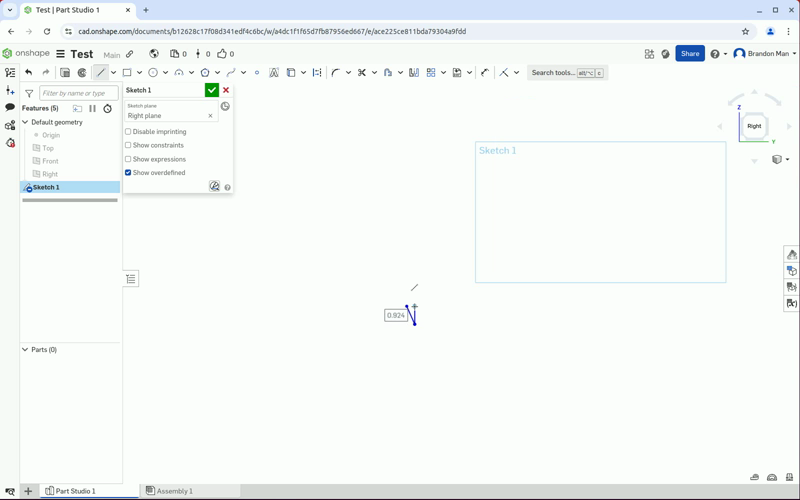
scroll(-6)
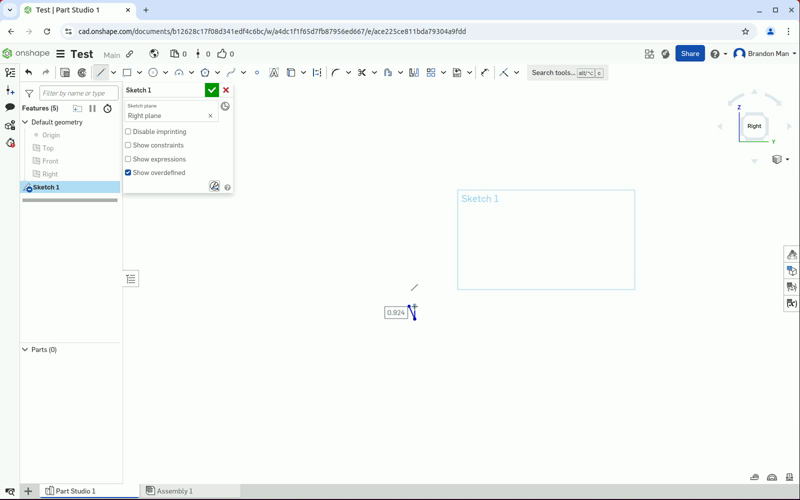
scroll(-6)
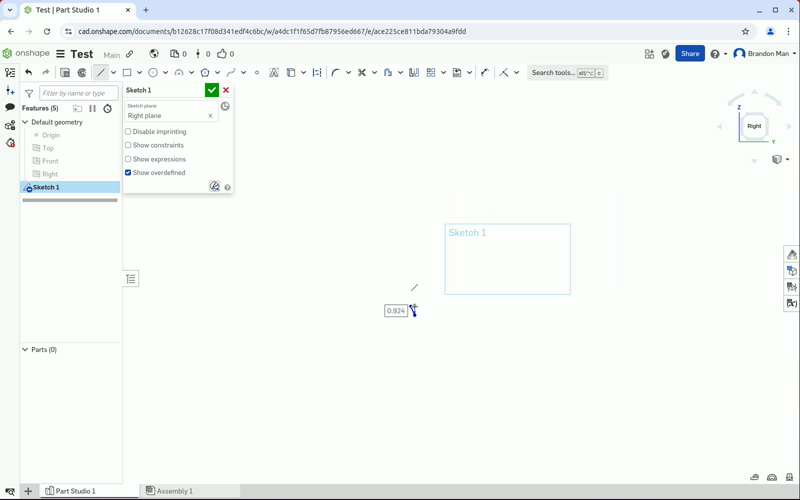
scroll(-6)
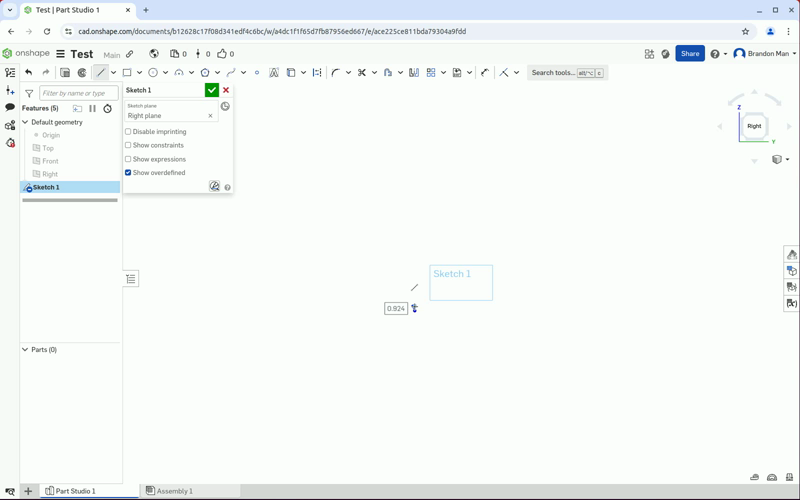
key_up(shift)
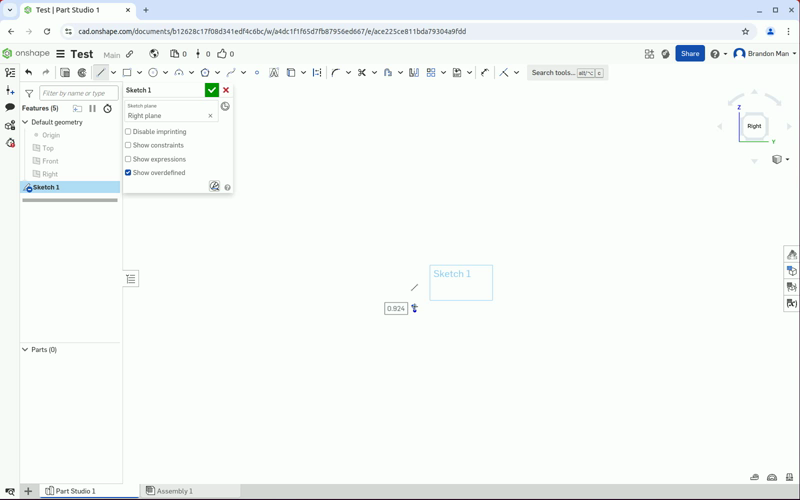
key_down(shift)
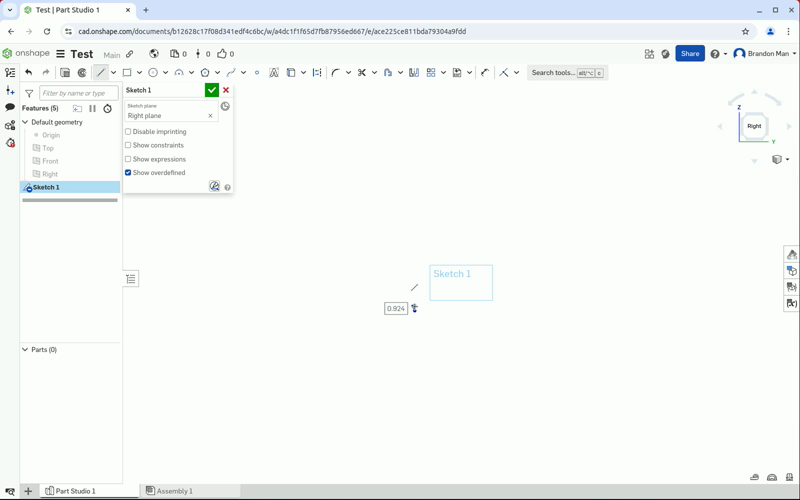
mouse_move(444, 306)
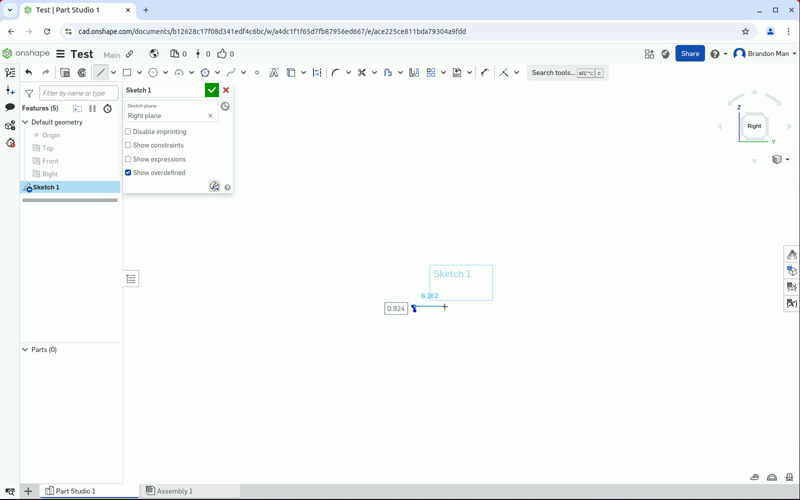
mouse_move(423, 306)
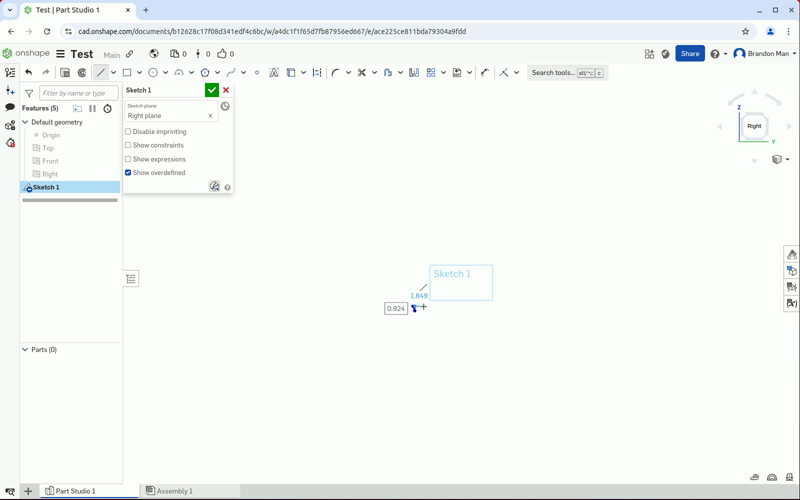
click(423, 306)
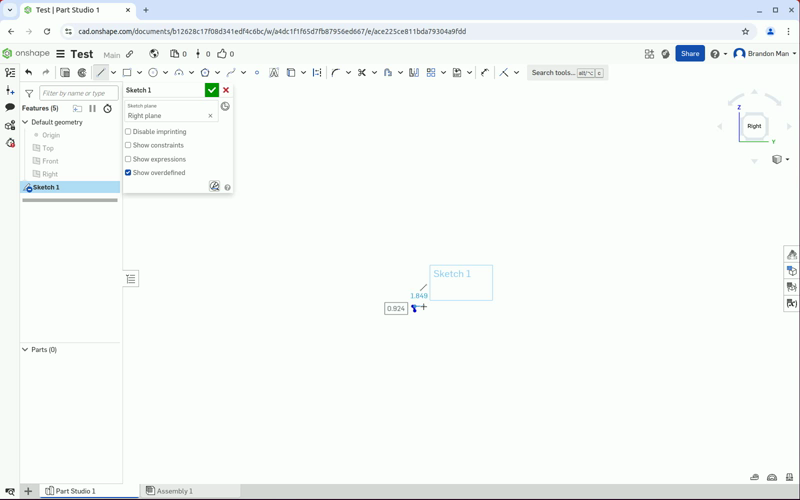
key_up(shift)
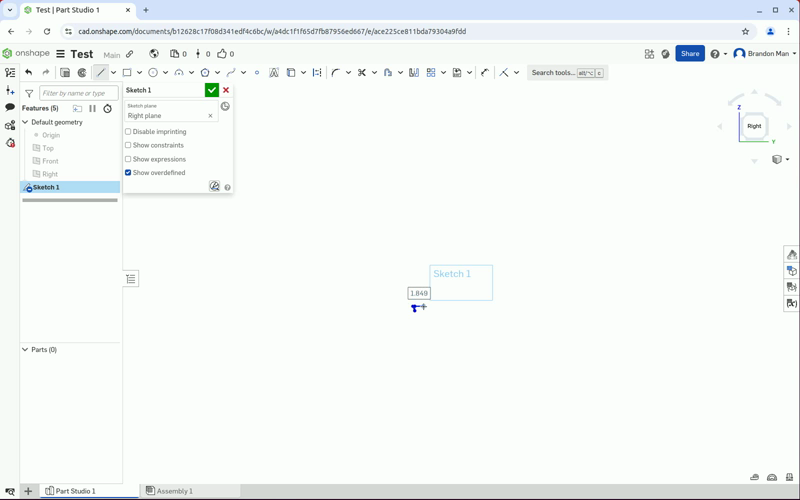
key_down(shift)
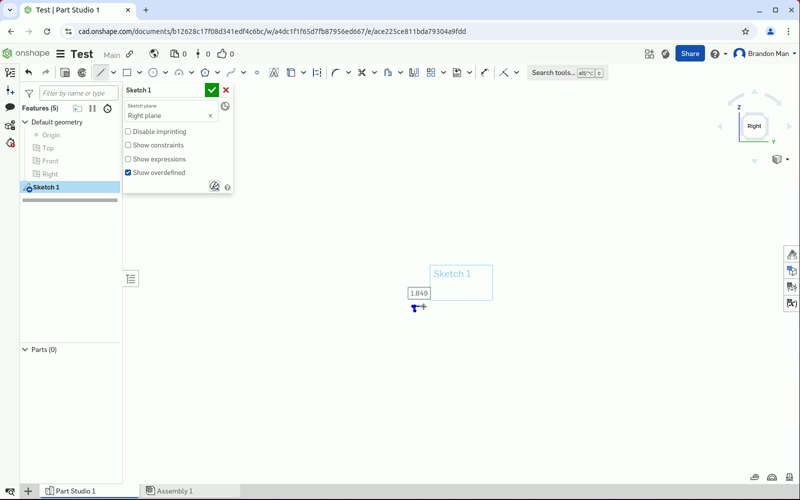
mouse_move(496, 270)
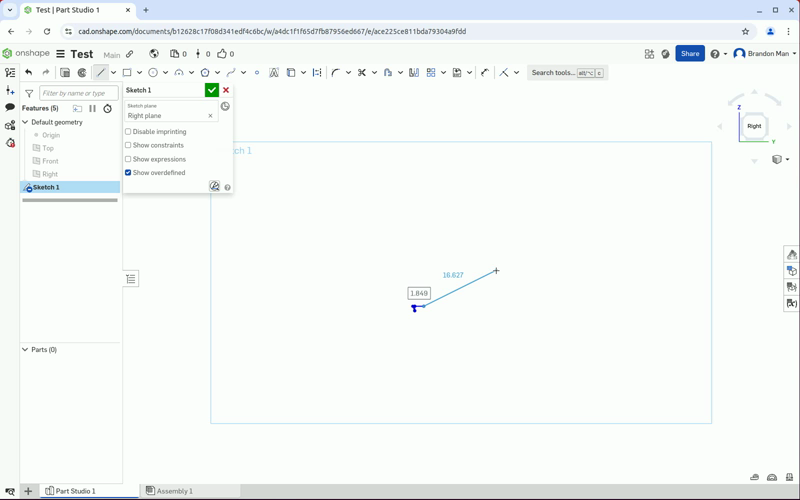
click(496, 270)
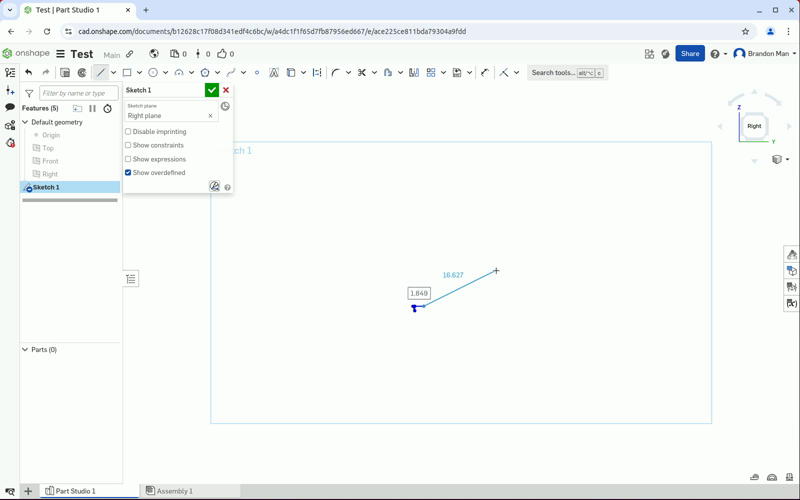
key_up(shift)
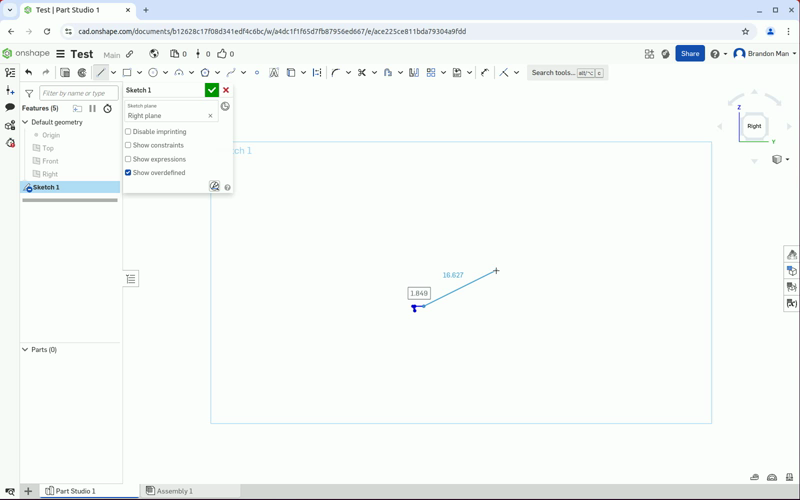
key_down(shift)
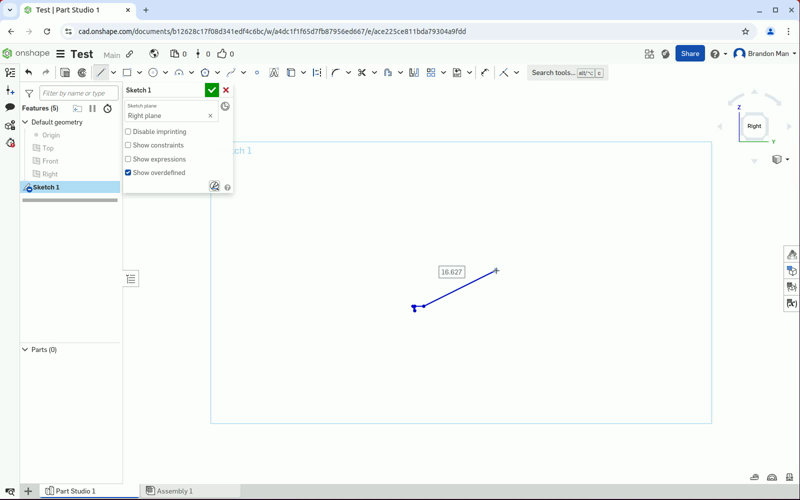
mouse_move(526, 270)
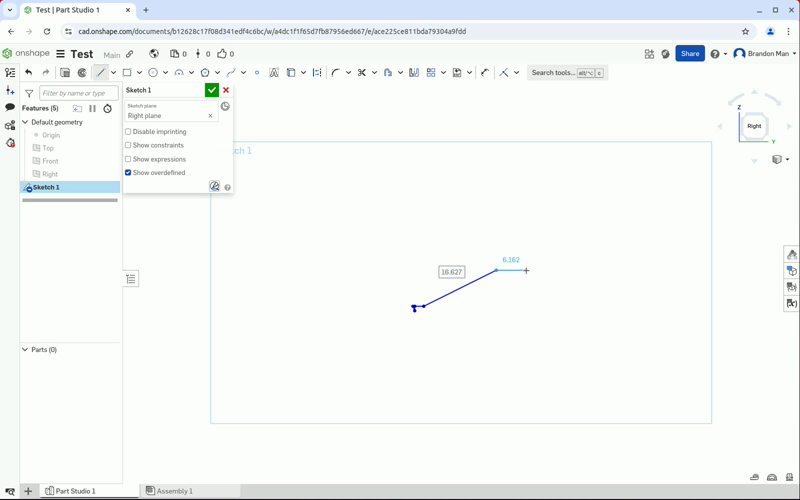
mouse_move(512, 261)
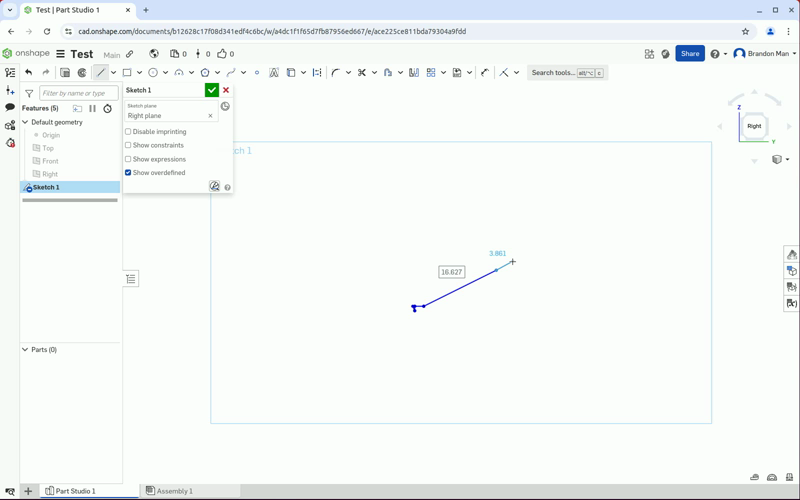
click(512, 261)
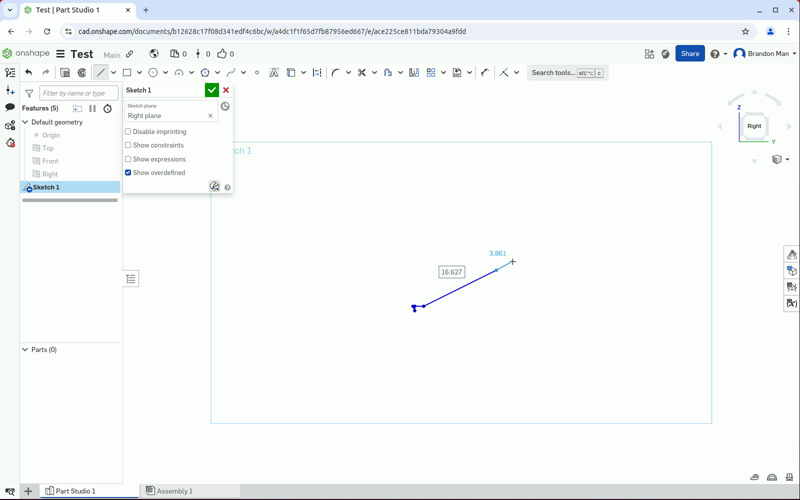
key_up(shift)
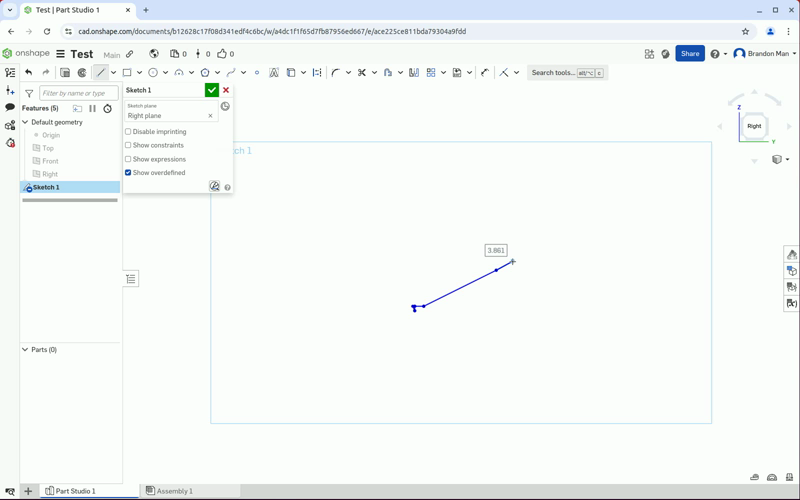
key_down(shift)
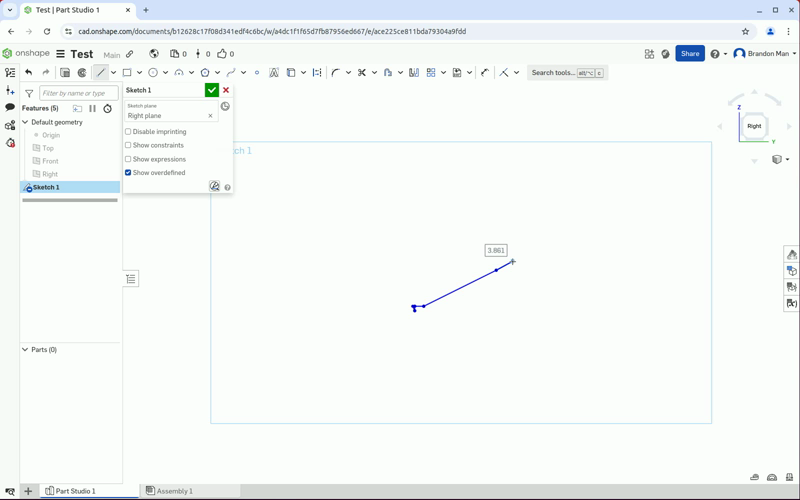
mouse_move(542, 261)
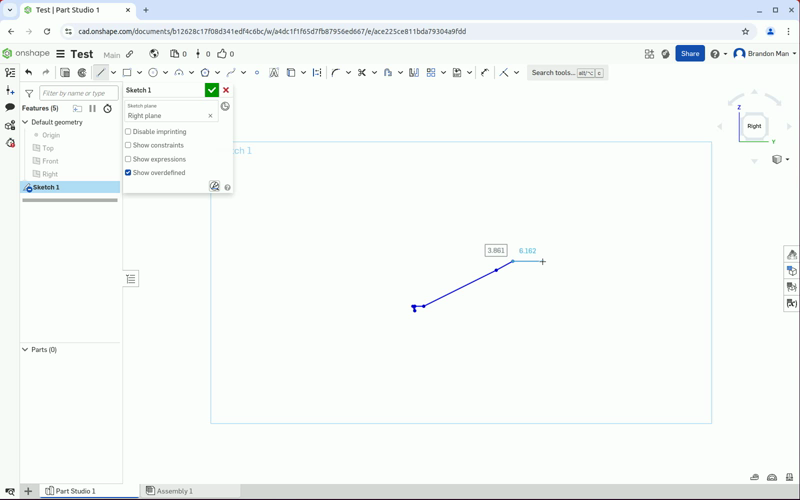
mouse_move(512, 259)
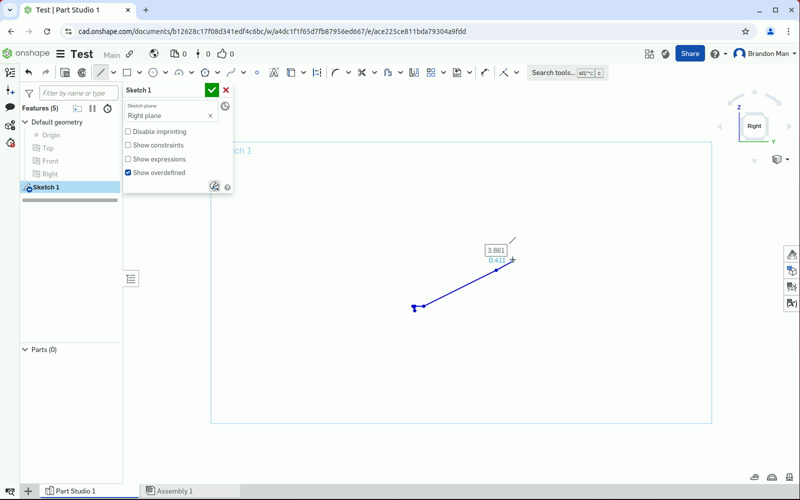
scroll(6)
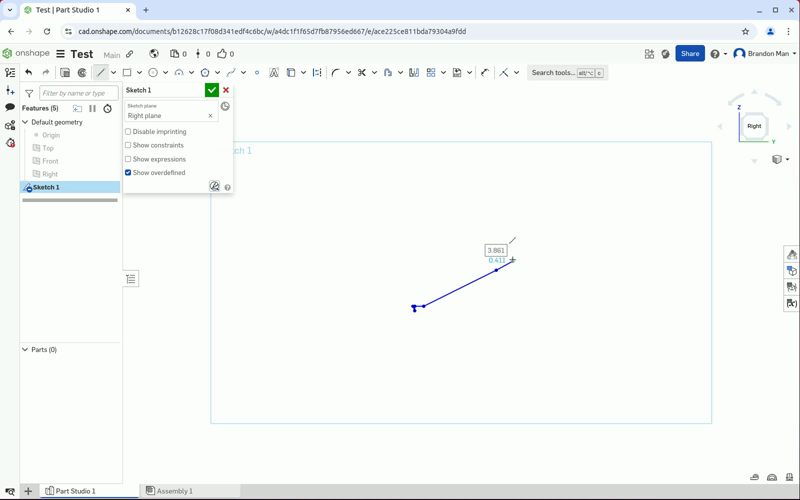
scroll(6)
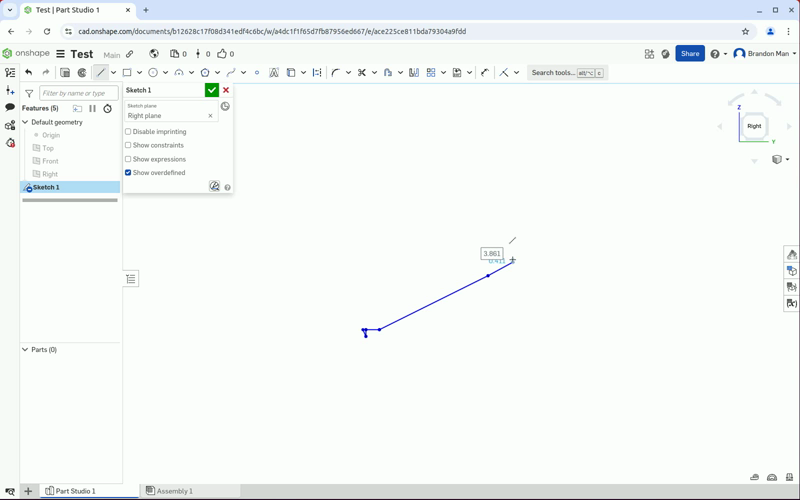
scroll(6)
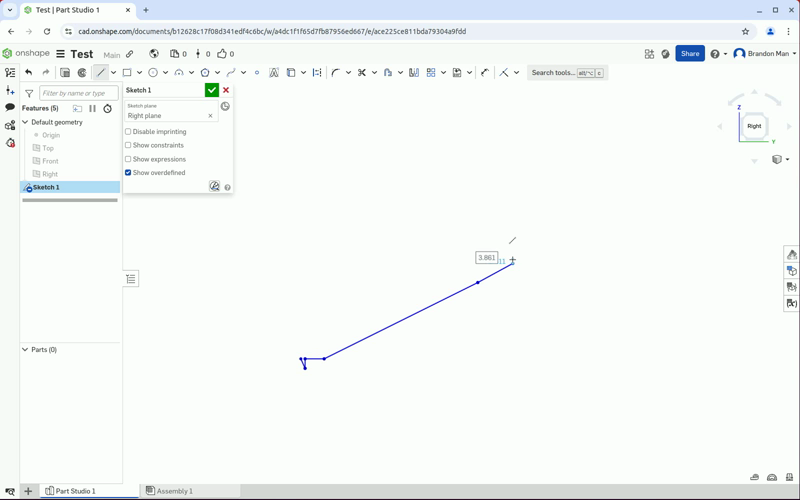
scroll(6)
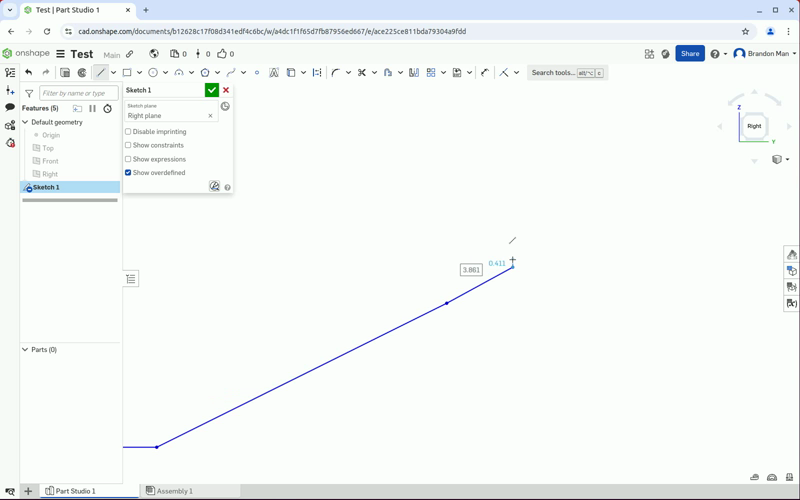
scroll(6)
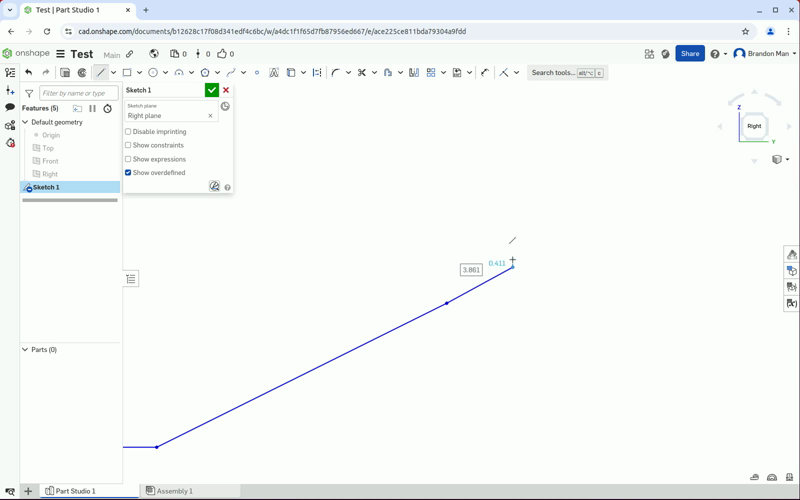
scroll(6)
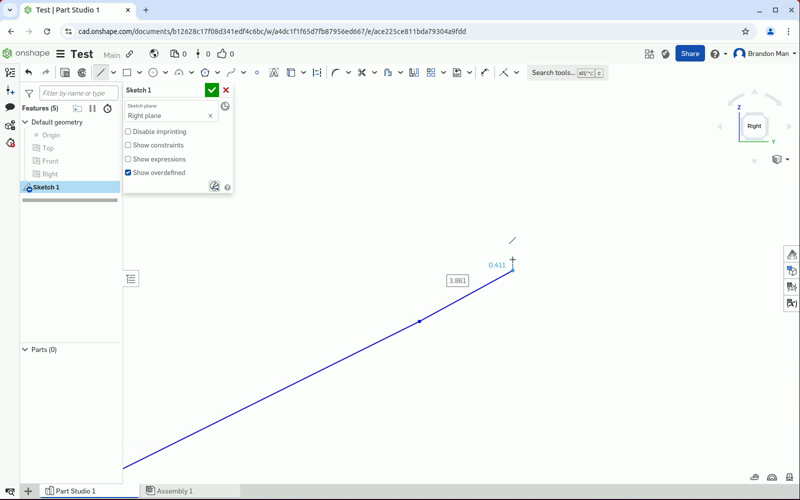
scroll(6)
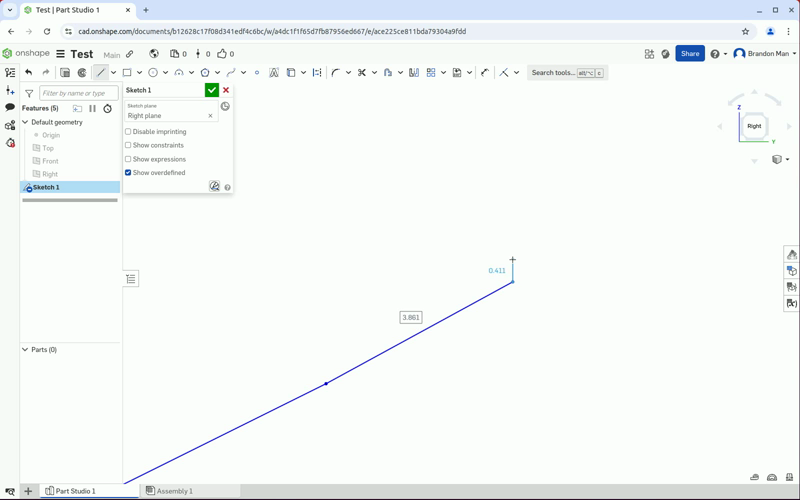
click(512, 259)
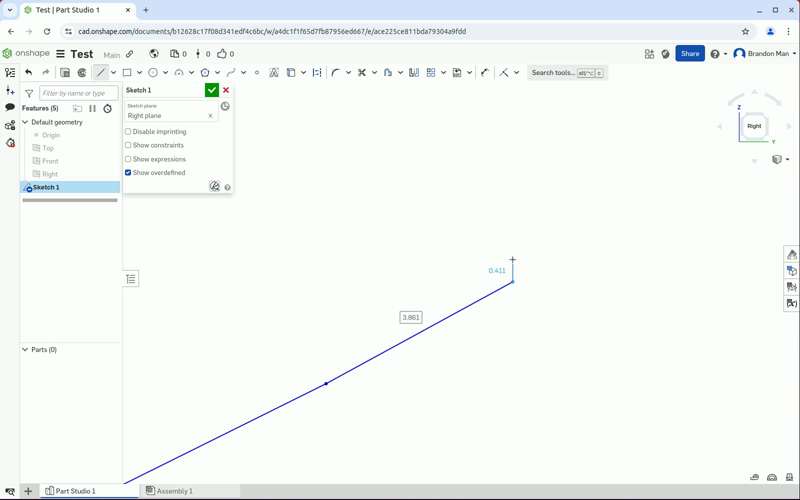
scroll(-6)
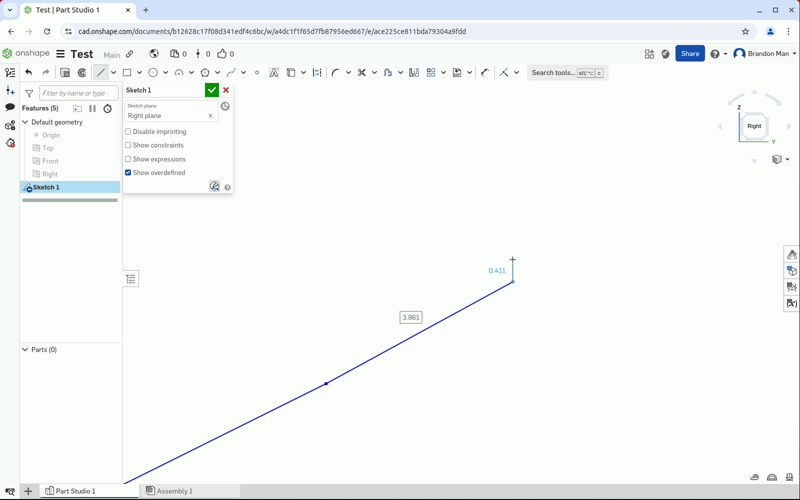
scroll(-6)
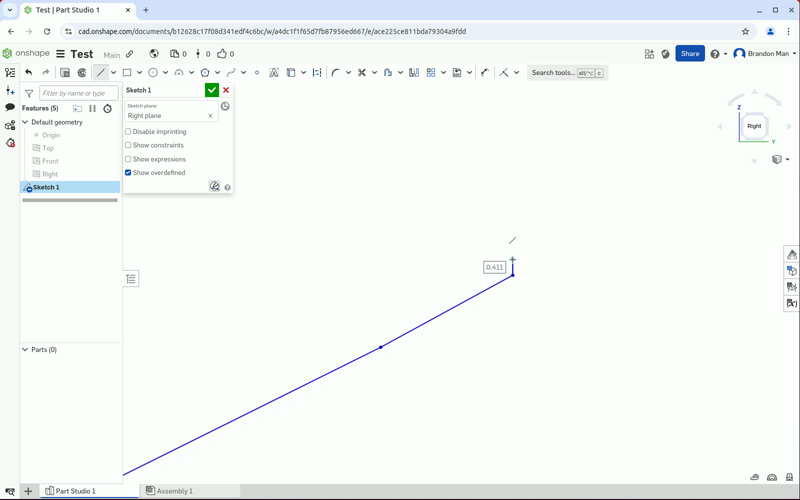
scroll(-6)
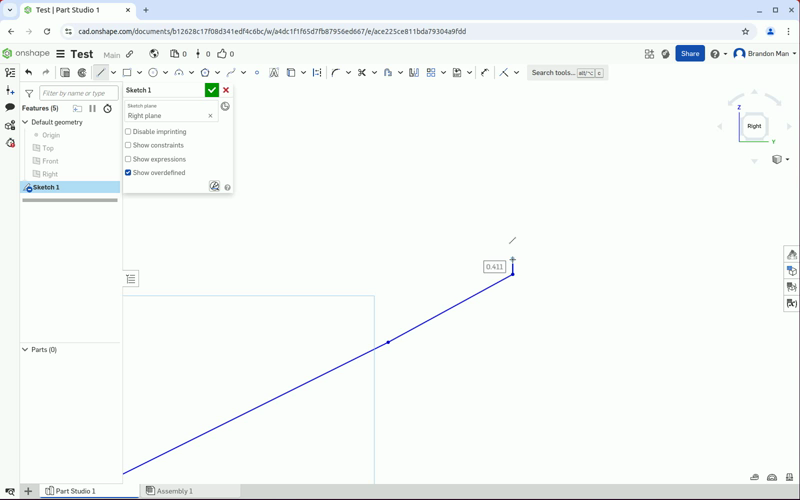
scroll(-6)
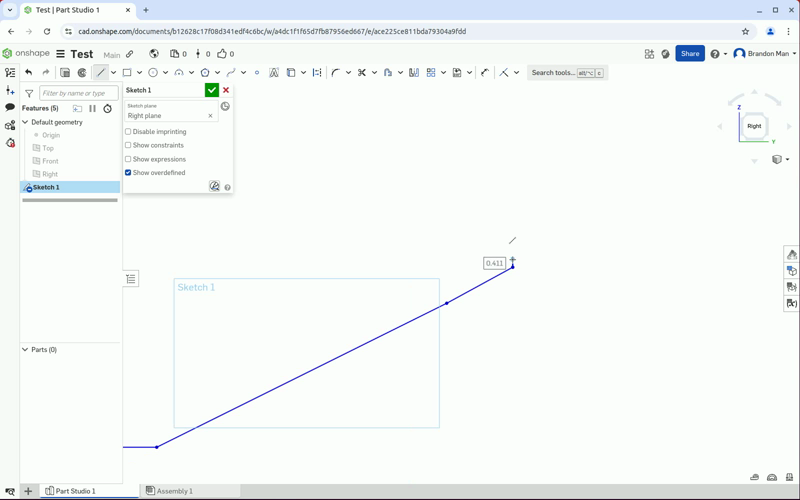
scroll(-6)
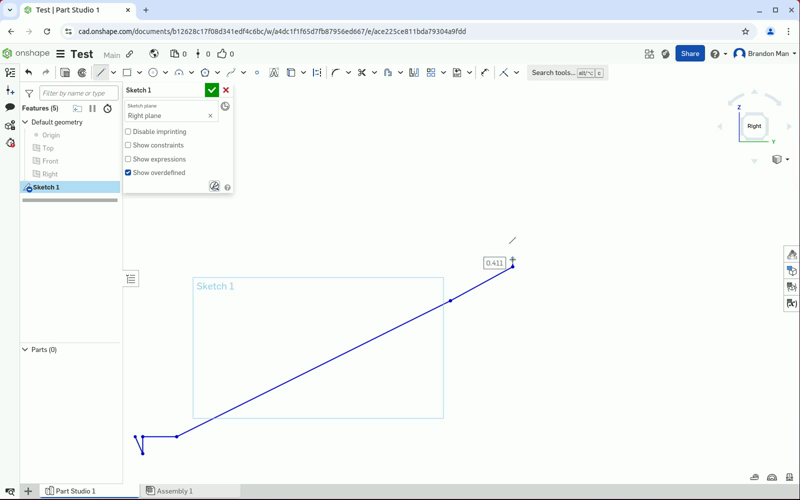
scroll(-6)
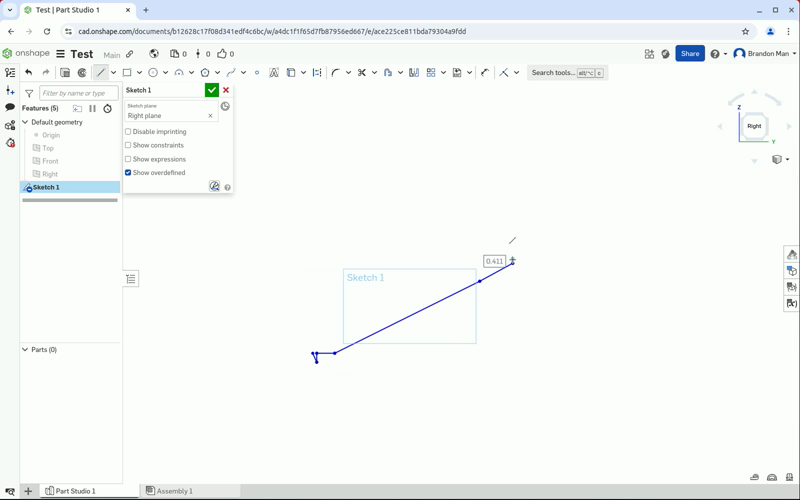
scroll(-6)
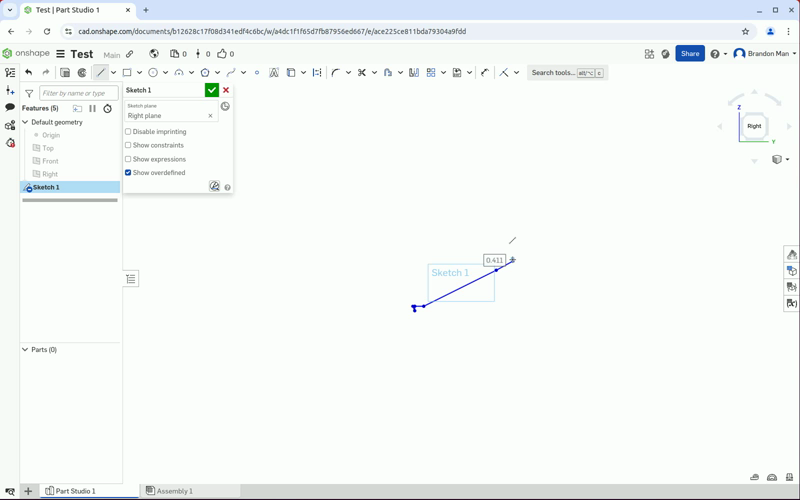
key_up(shift)
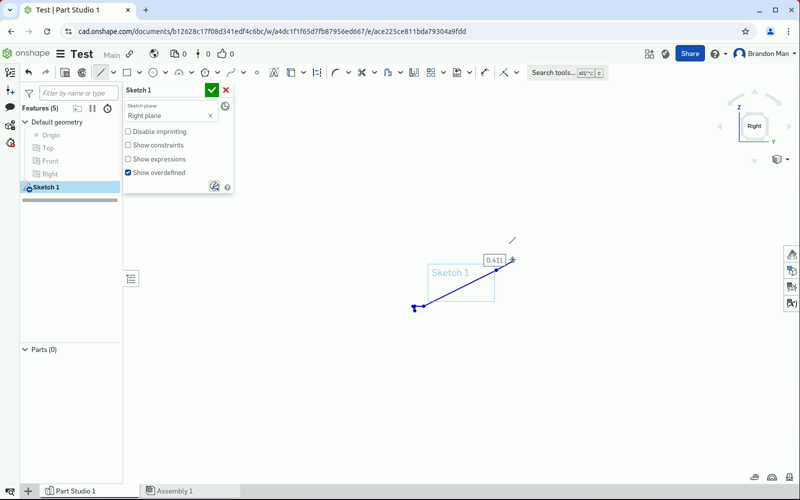
key_down(shift)
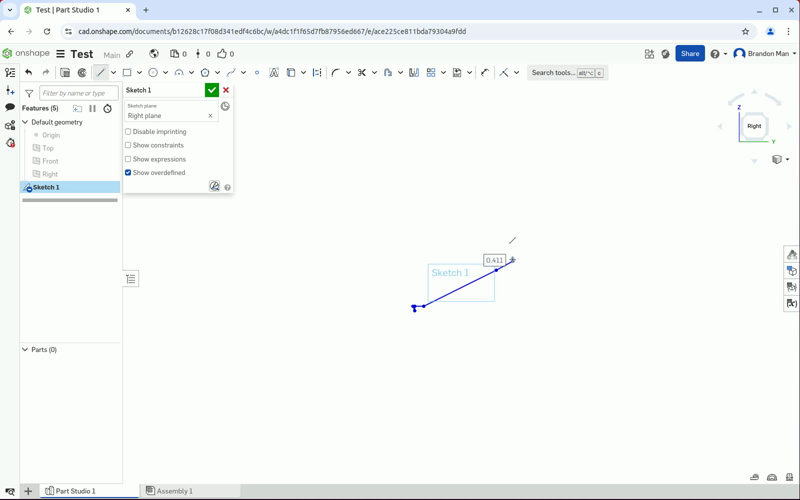
mouse_move(542, 259)
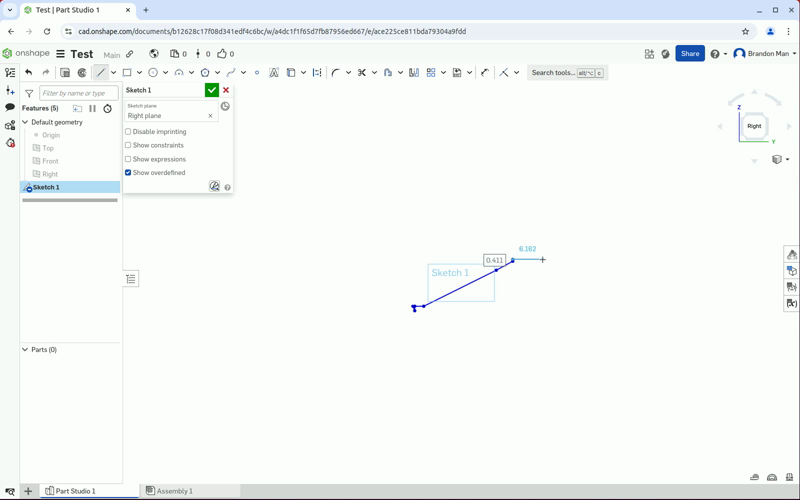
mouse_move(517, 259)
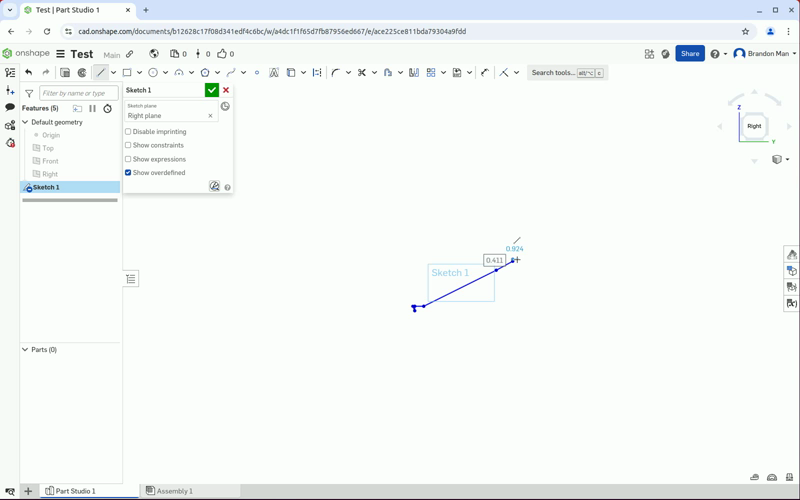
scroll(6)
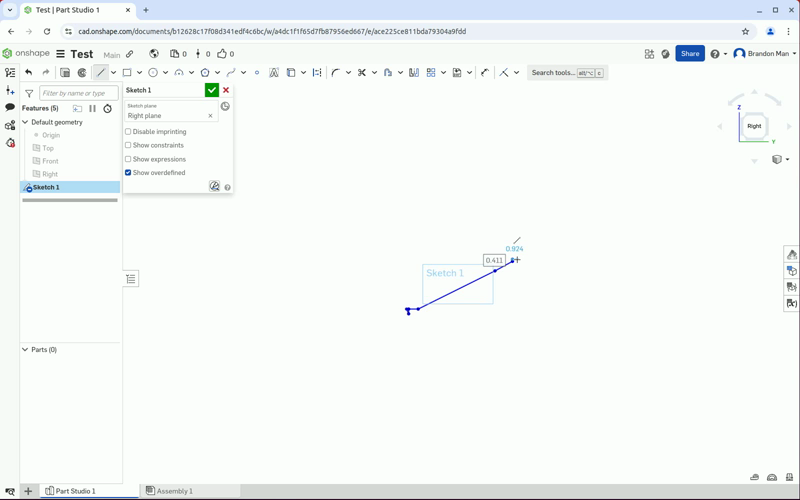
scroll(6)
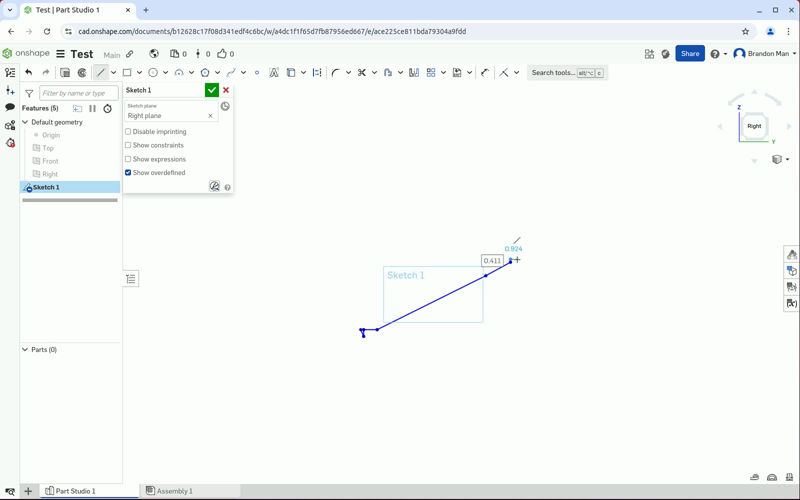
scroll(6)
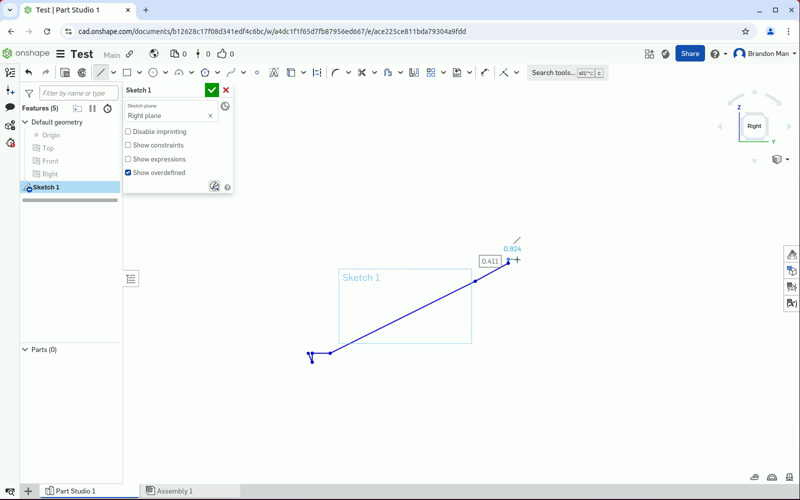
scroll(6)
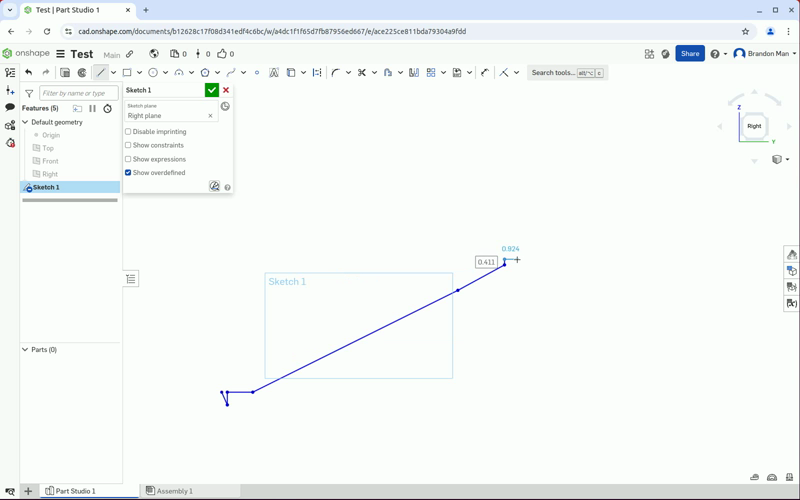
scroll(6)
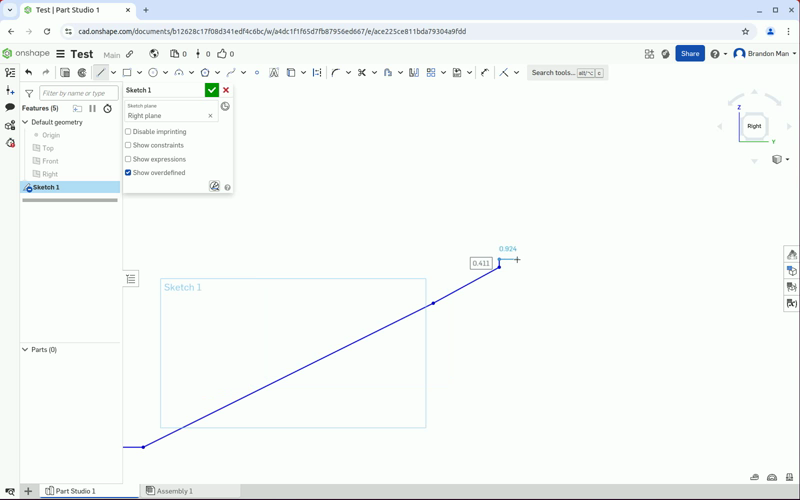
scroll(6)
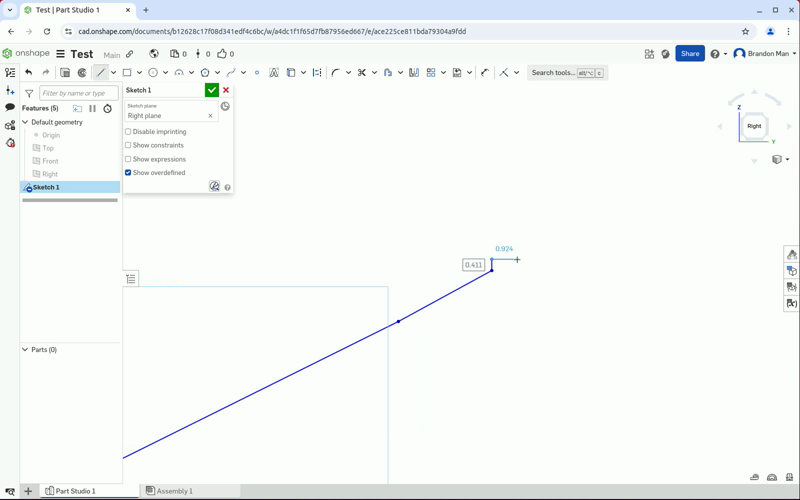
scroll(6)
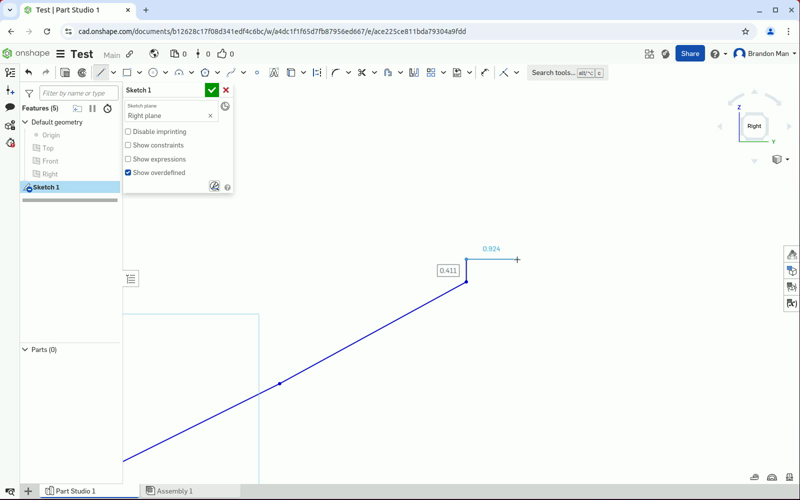
click(517, 259)
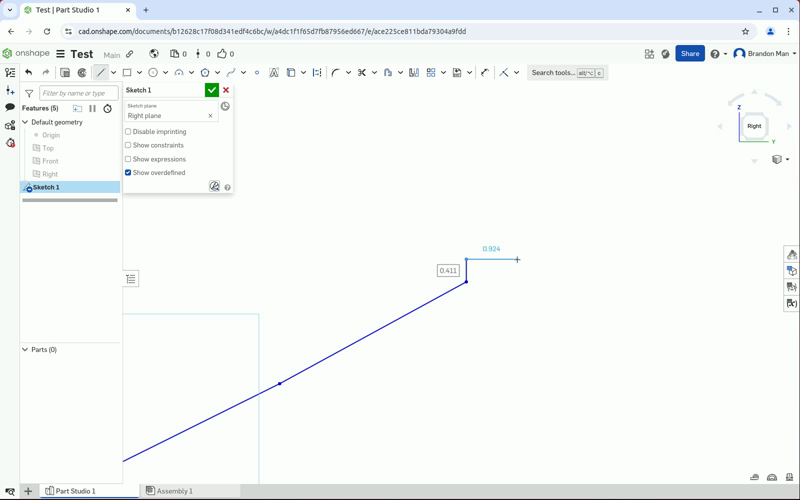
scroll(-6)
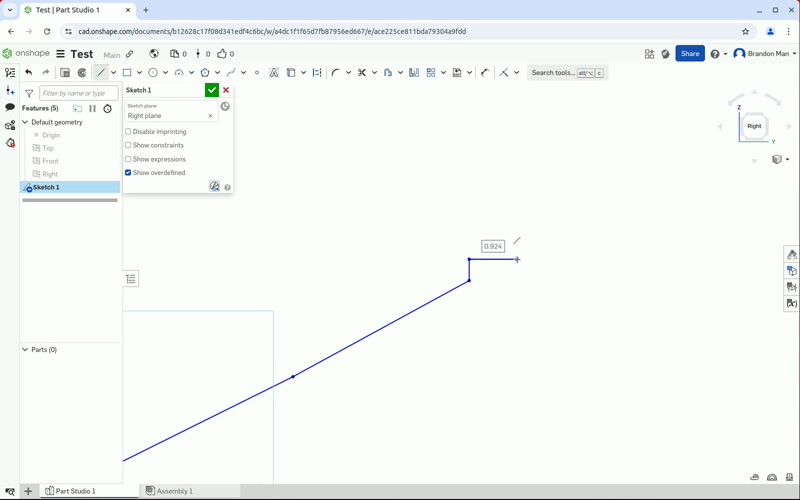
scroll(-6)
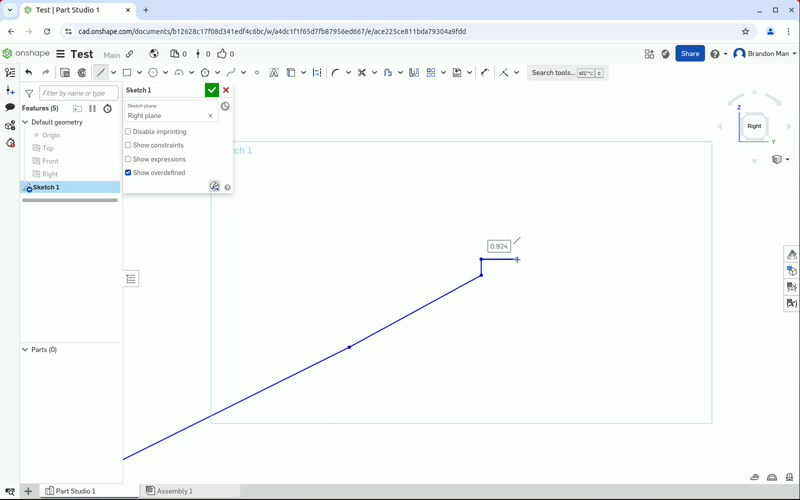
scroll(-6)
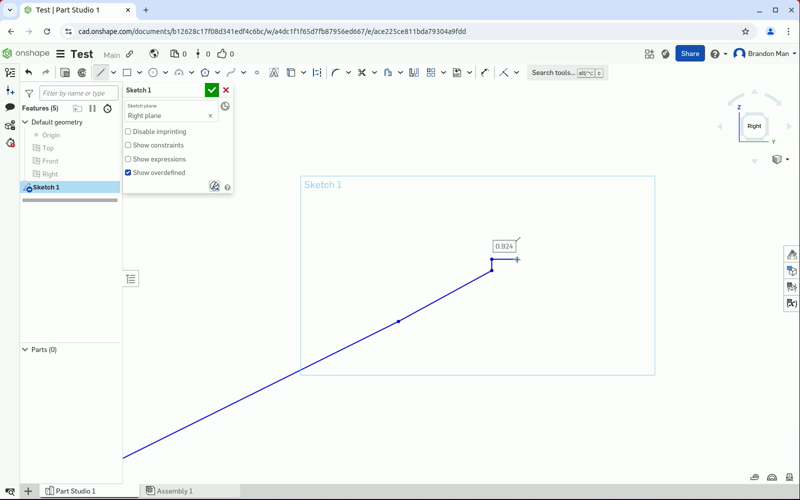
scroll(-6)
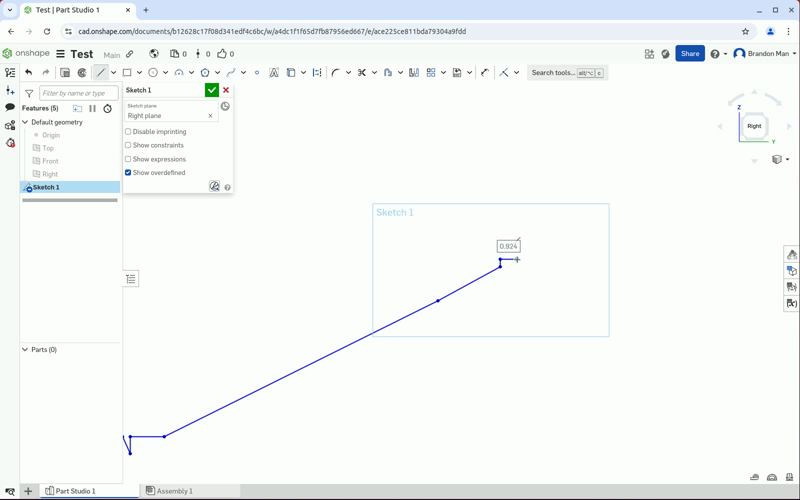
scroll(-6)
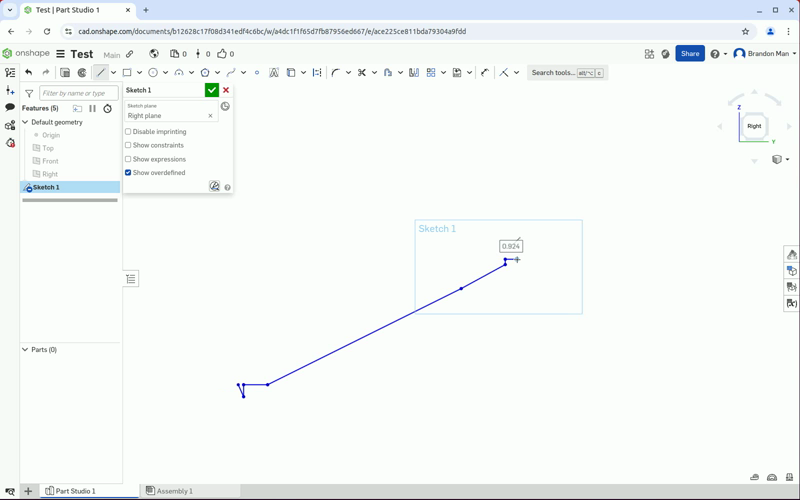
scroll(-6)
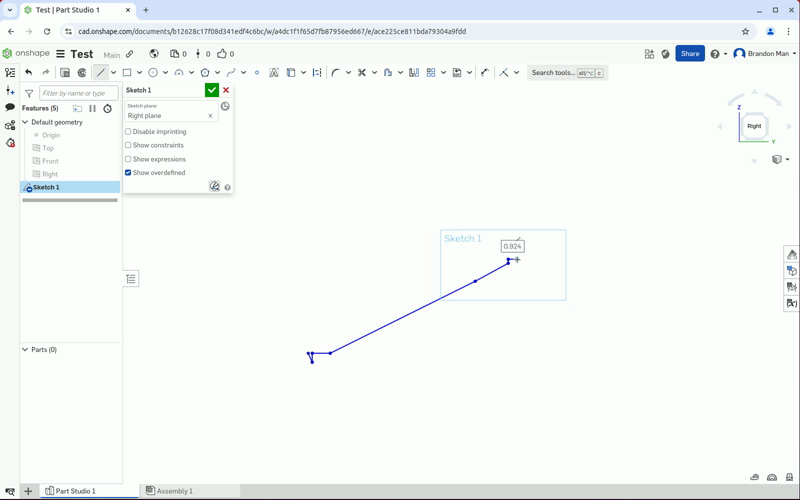
scroll(-6)
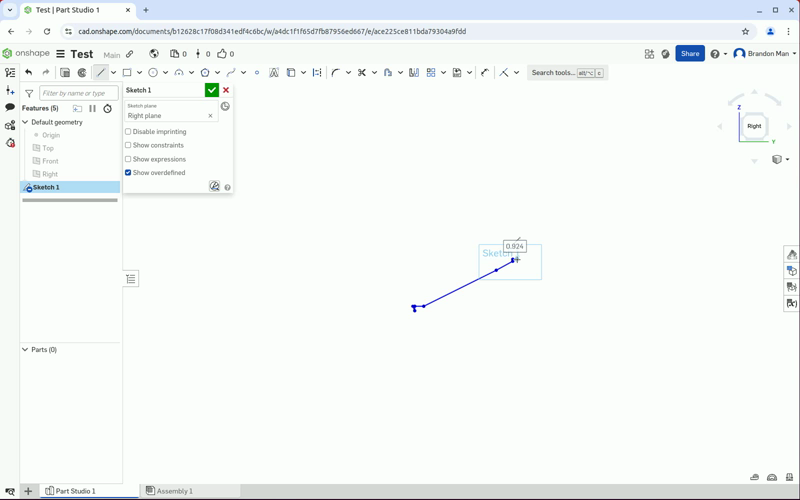
key_up(shift)
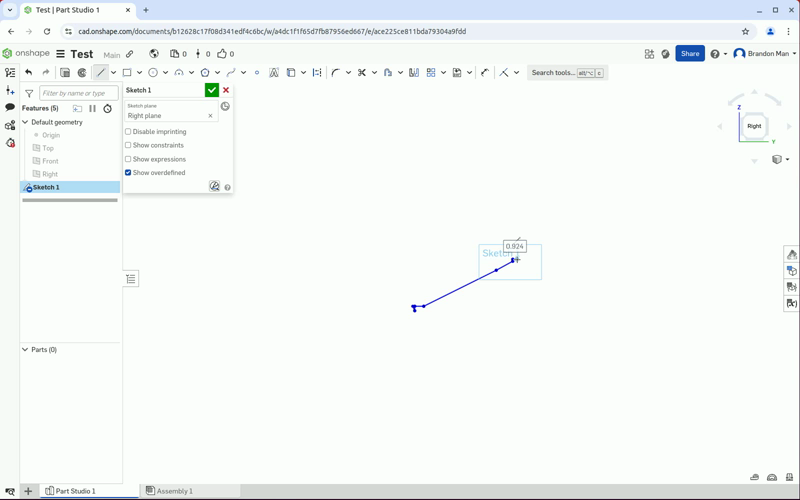
key_down(shift)
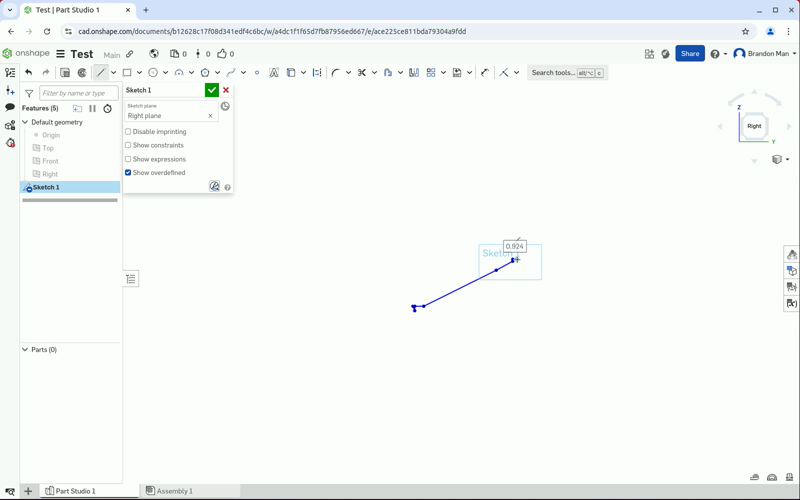
mouse_move(547, 259)
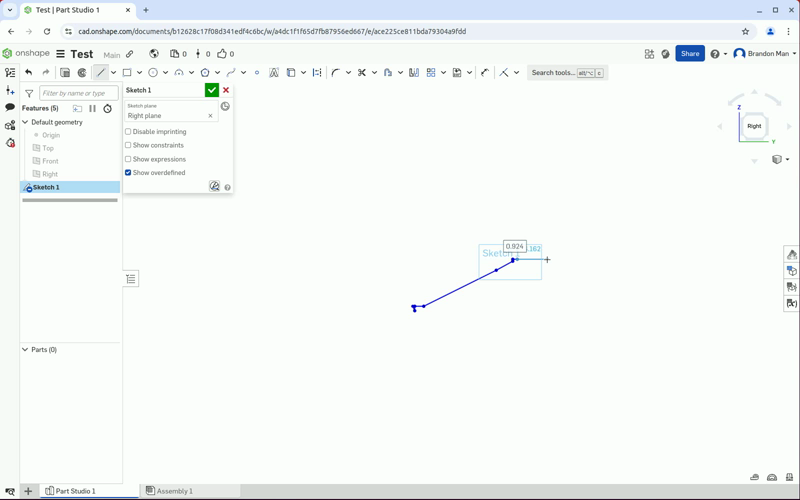
mouse_move(515, 254)
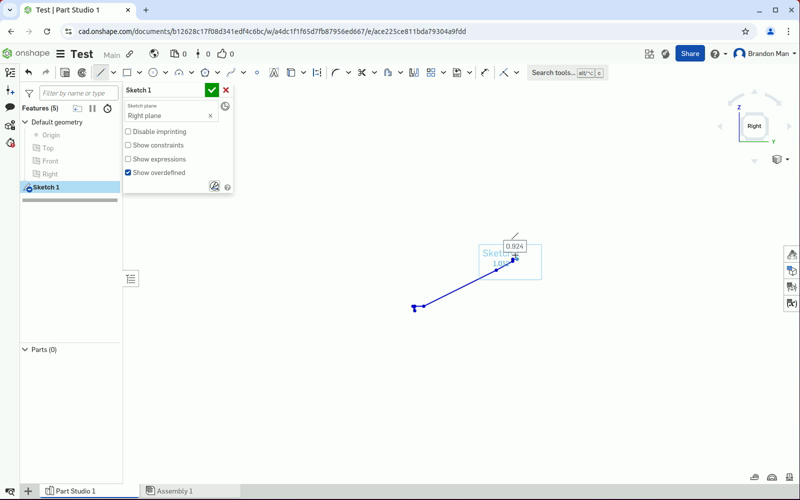
scroll(6)
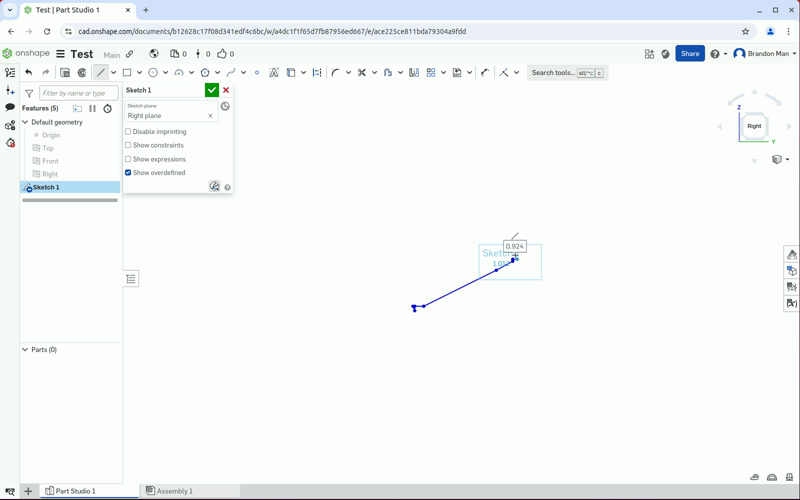
scroll(6)
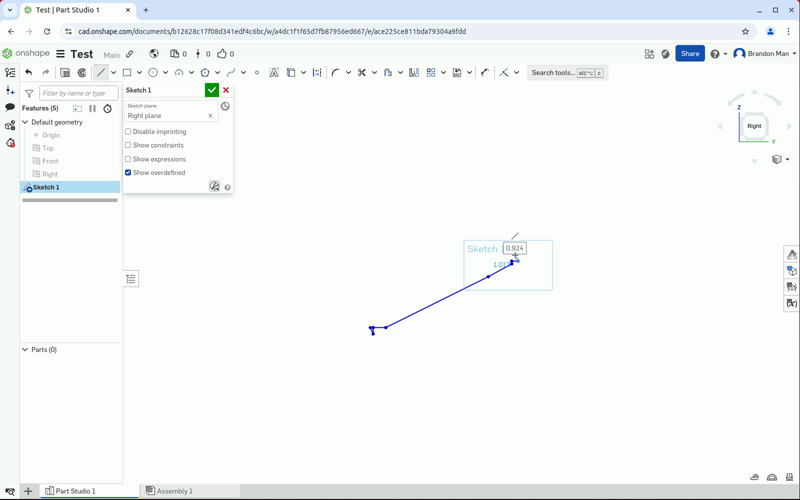
scroll(6)
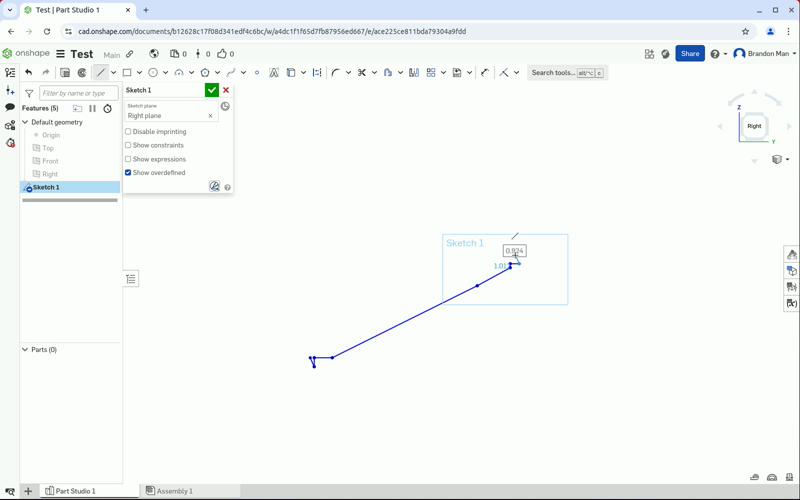
scroll(6)
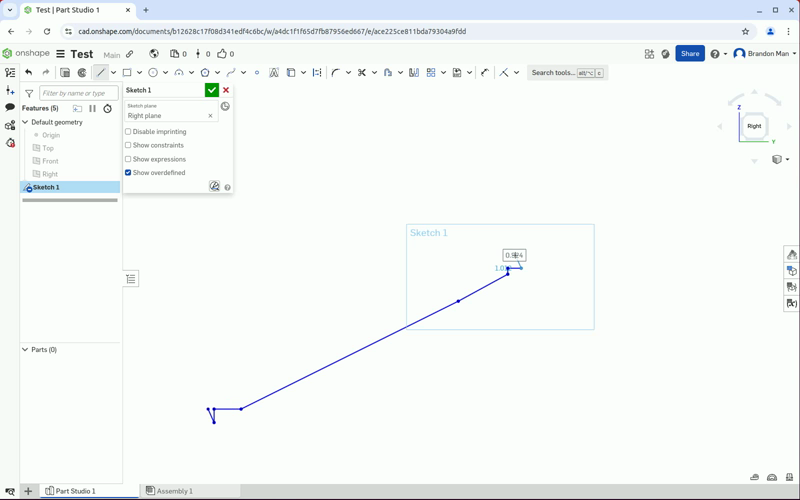
scroll(6)
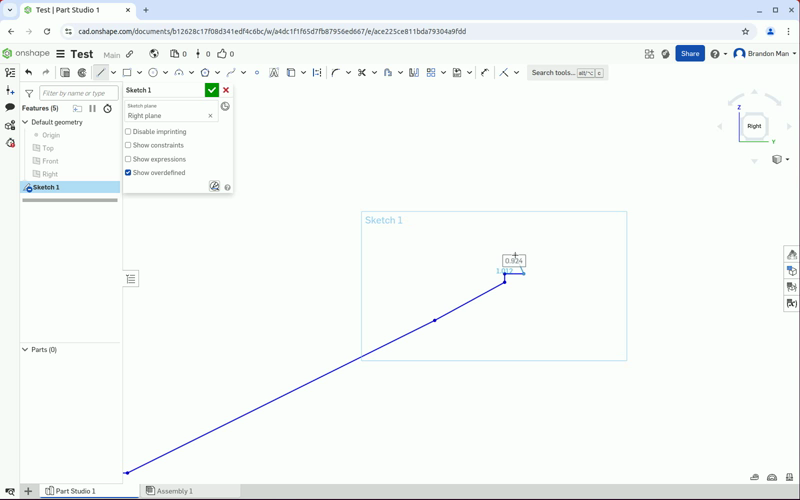
scroll(6)
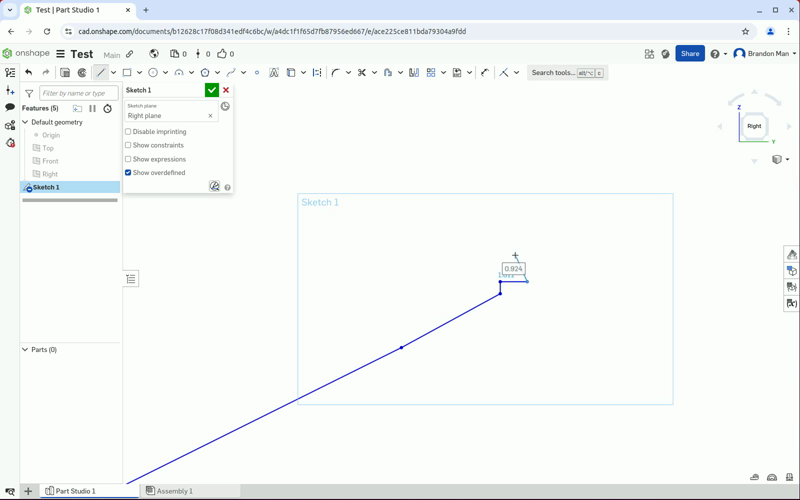
scroll(6)
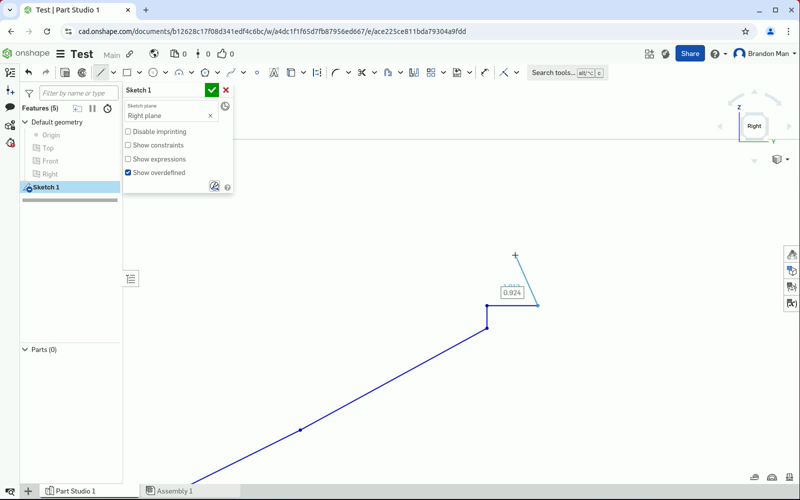
click(515, 254)
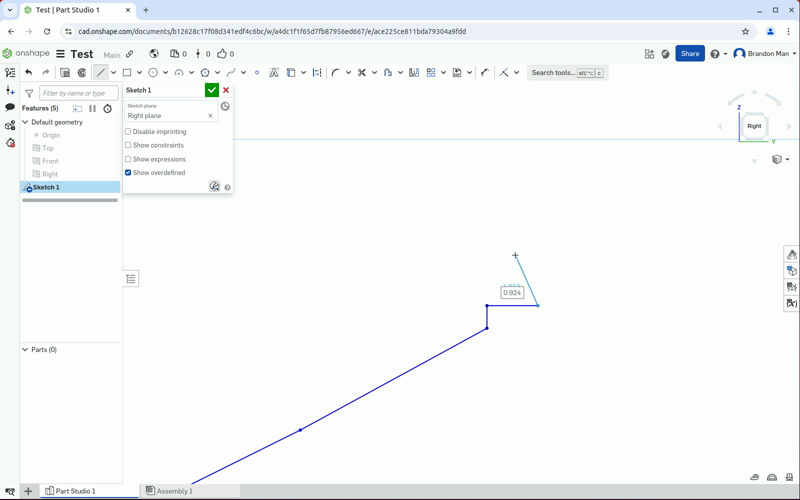
scroll(-6)
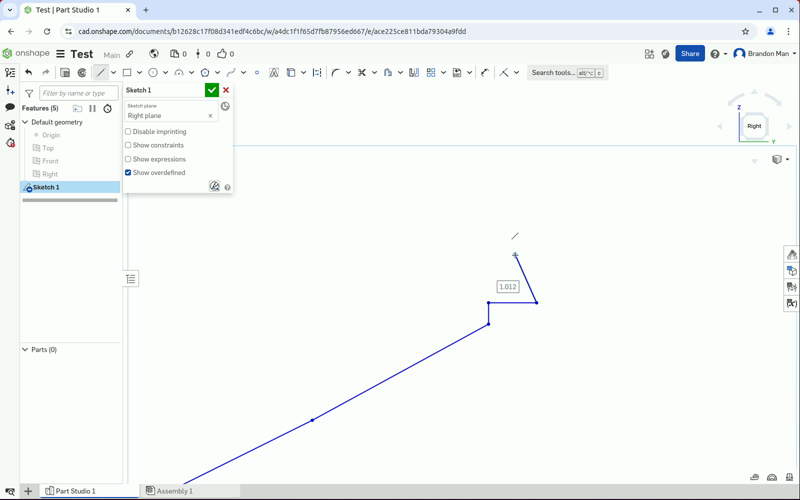
scroll(-6)
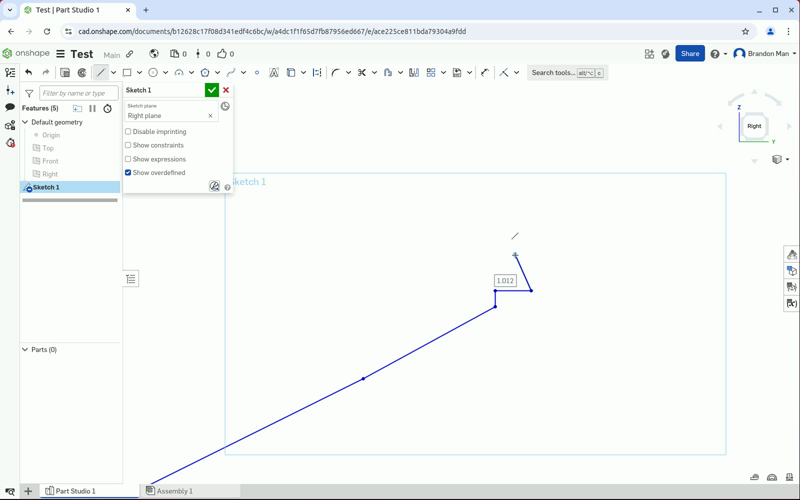
scroll(-6)
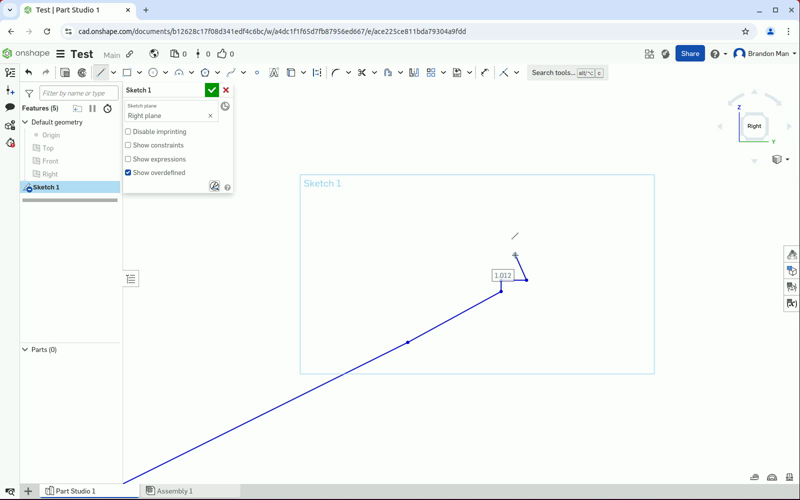
scroll(-6)
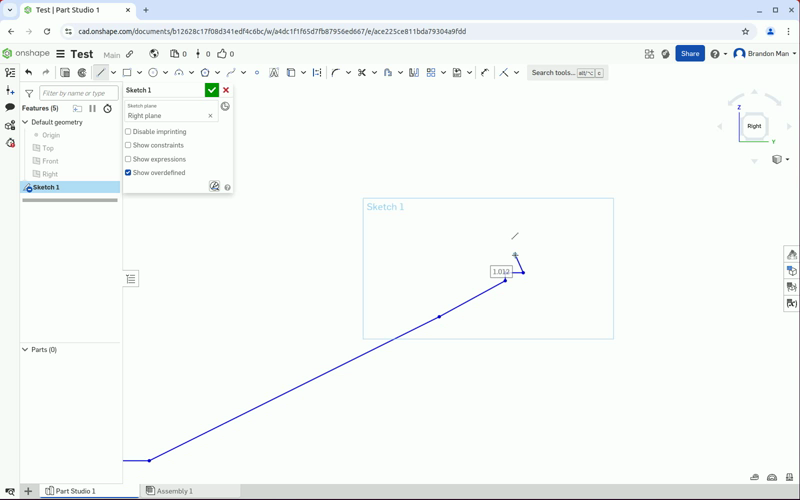
scroll(-6)
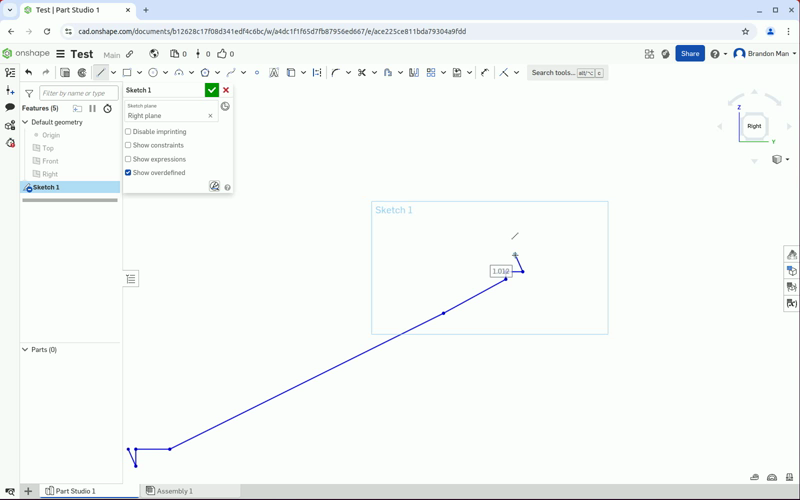
scroll(-6)
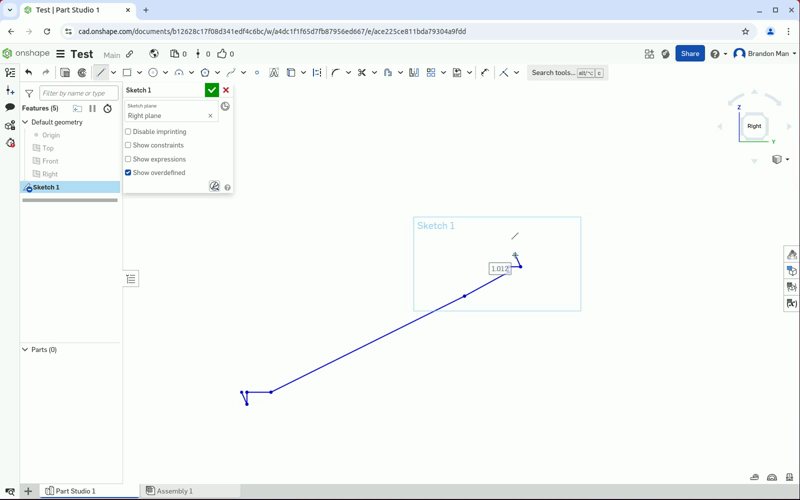
scroll(-6)
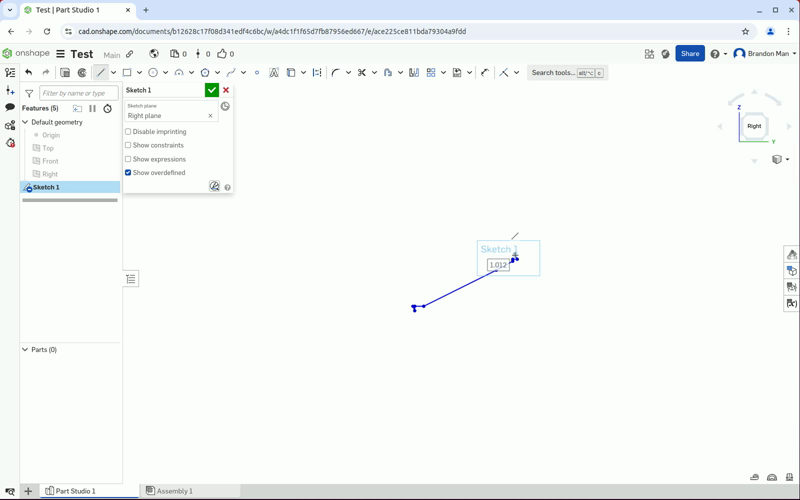
key_up(shift)
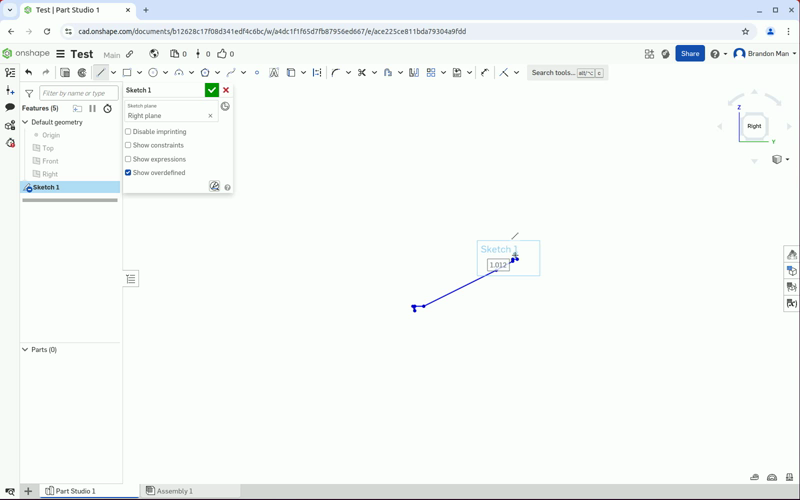
key_down(shift)
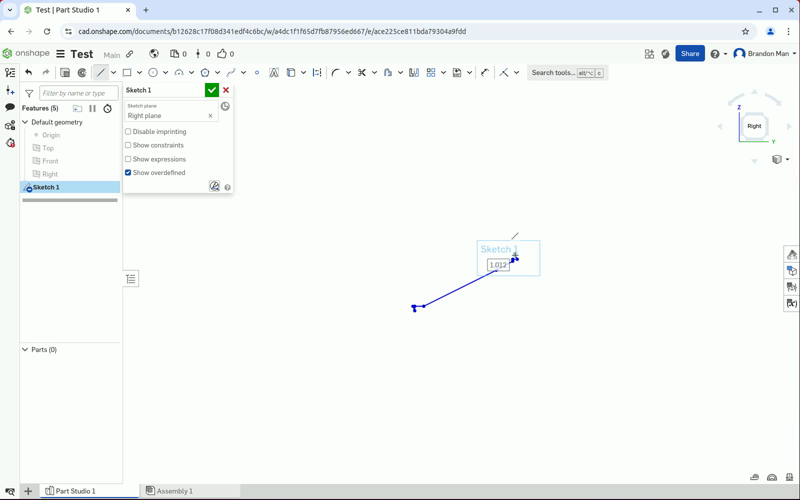
mouse_move(412, 306)
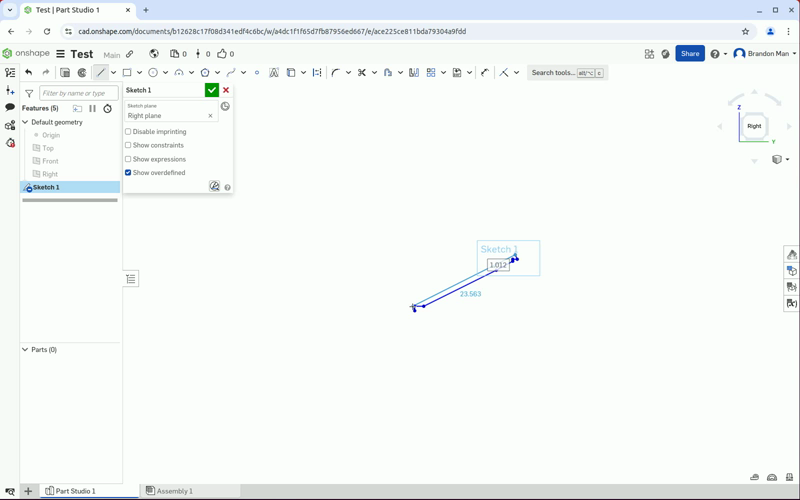
scroll(6)
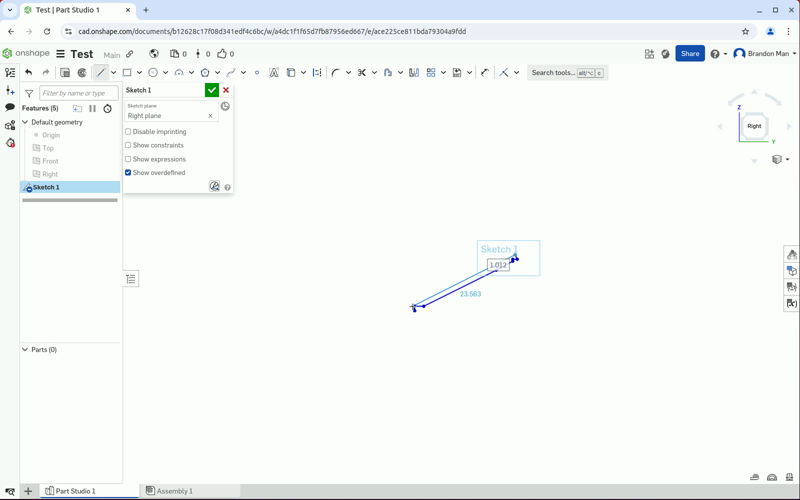
scroll(6)
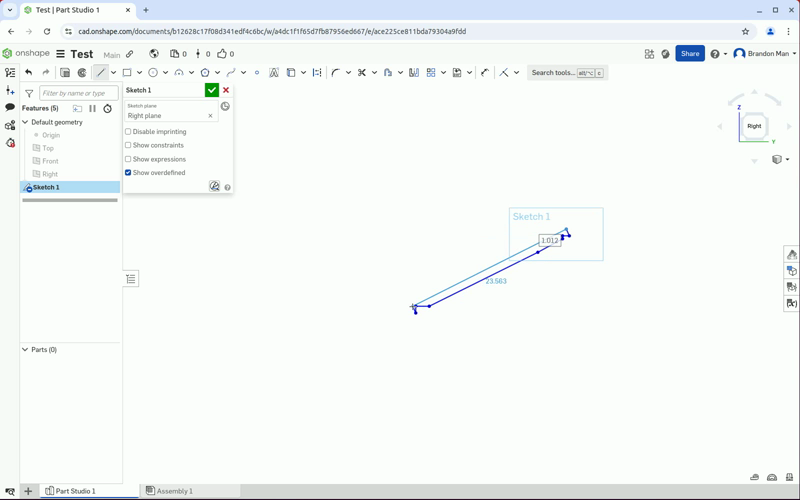
scroll(6)
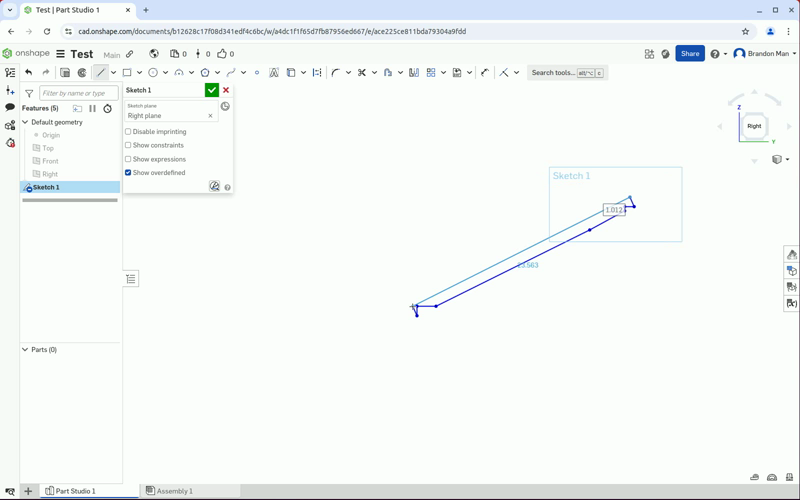
scroll(6)
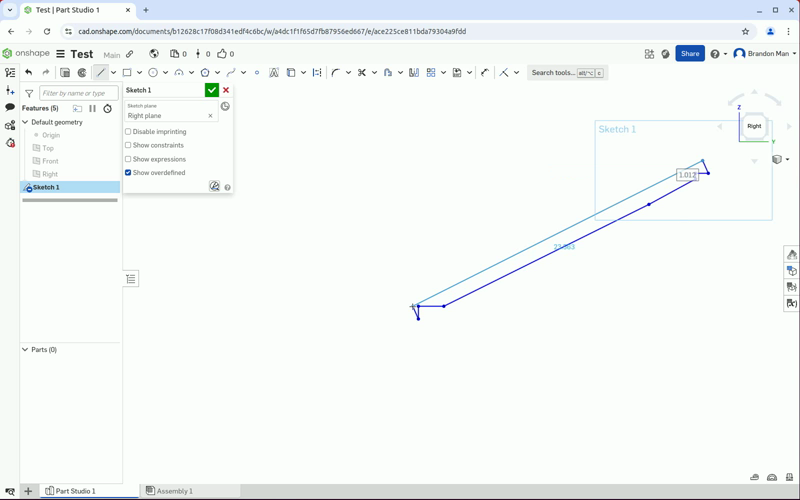
scroll(6)
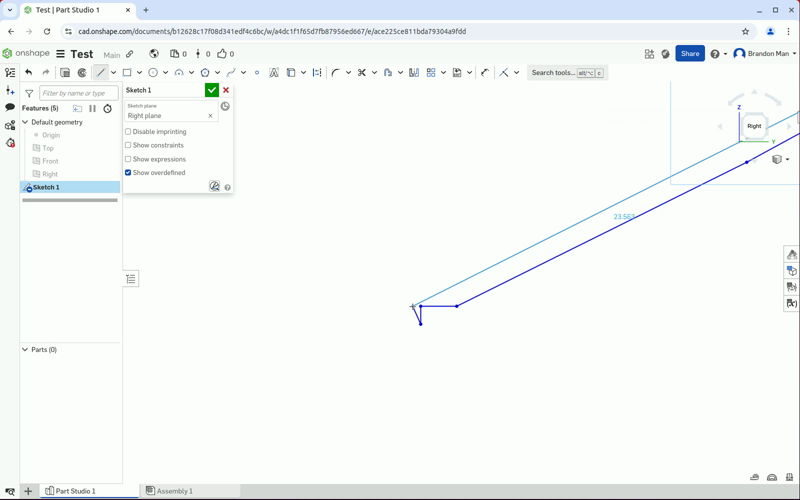
scroll(6)
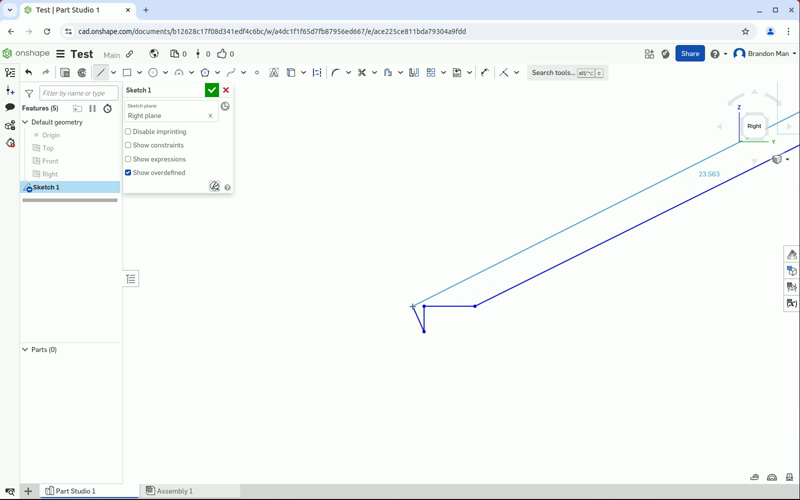
scroll(6)
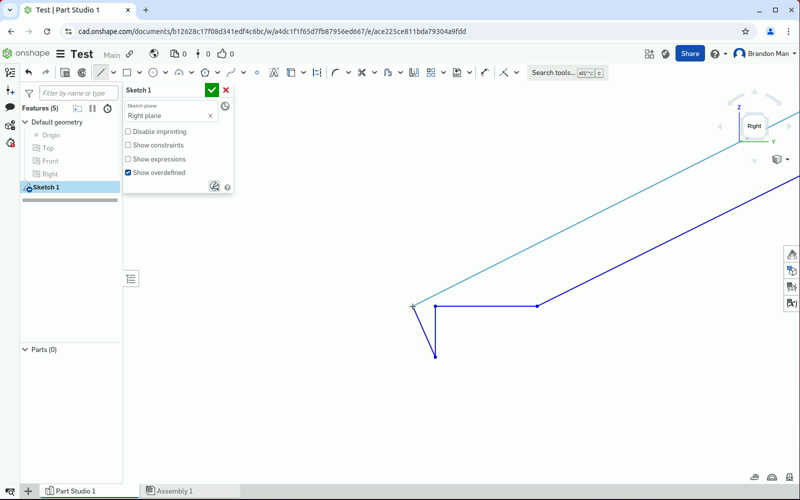
key_up(shift)
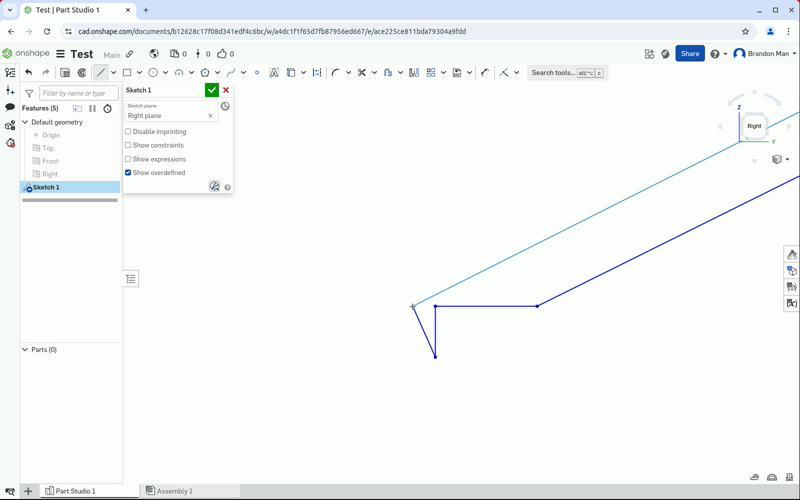
click(412, 306)
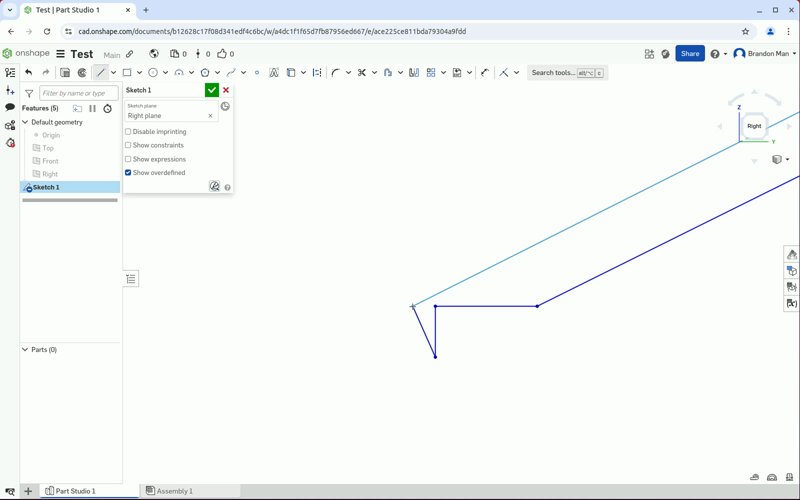
scroll(-6)
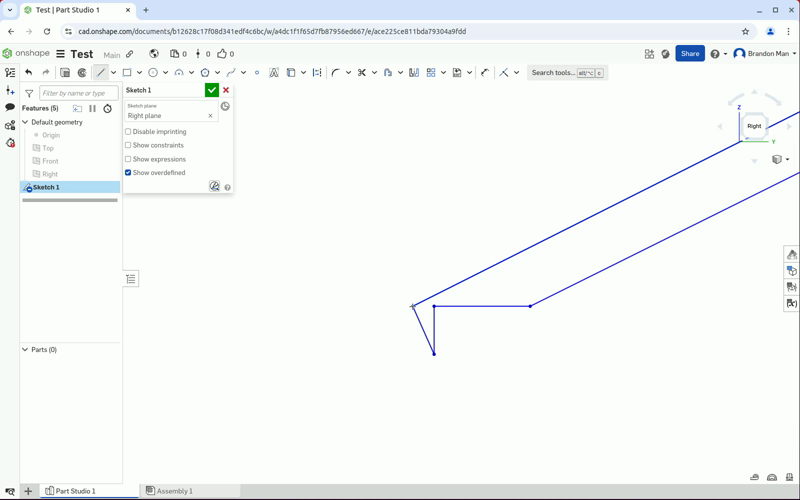
scroll(-6)
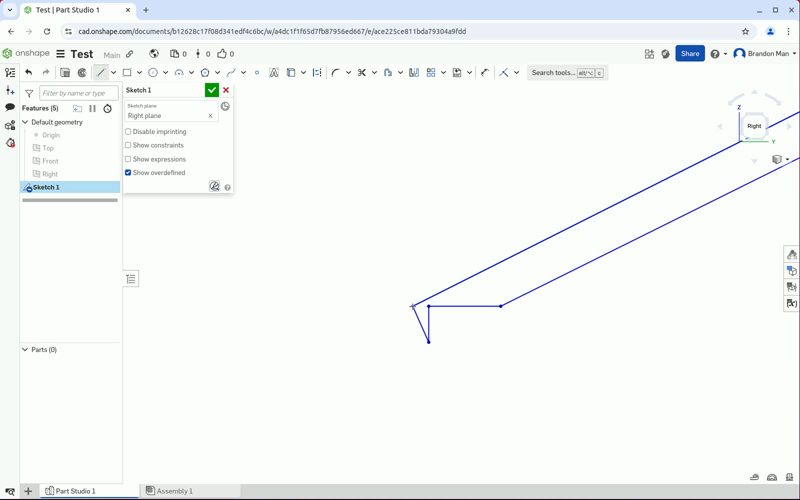
scroll(-6)
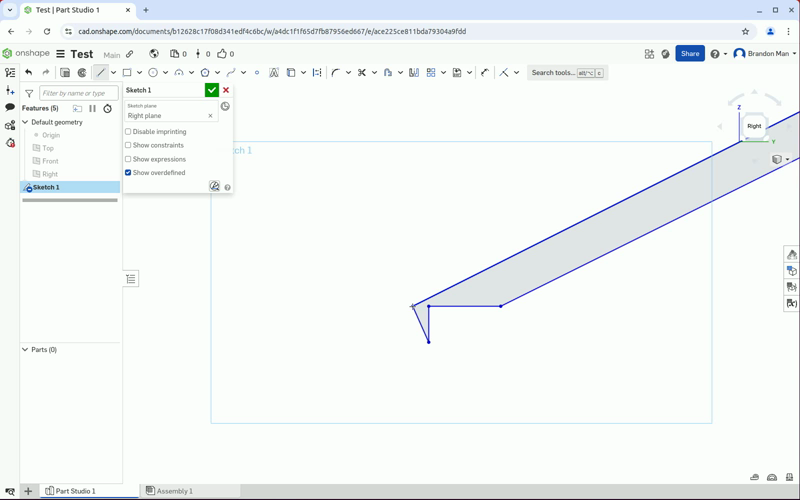
scroll(-6)
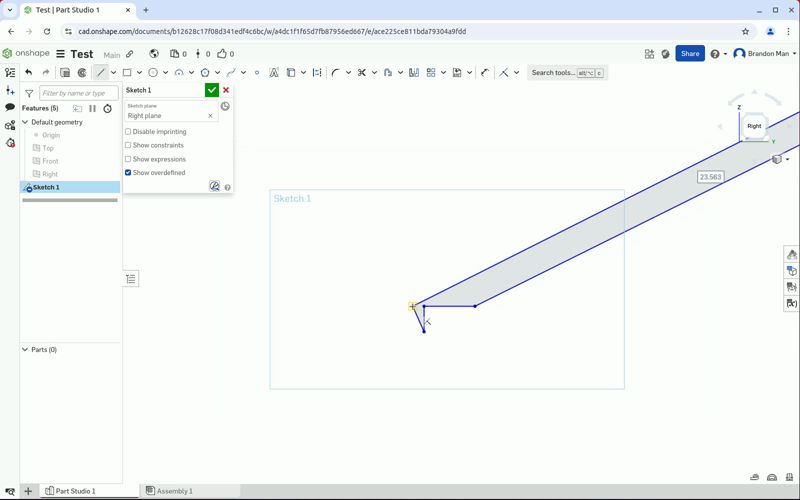
scroll(-6)
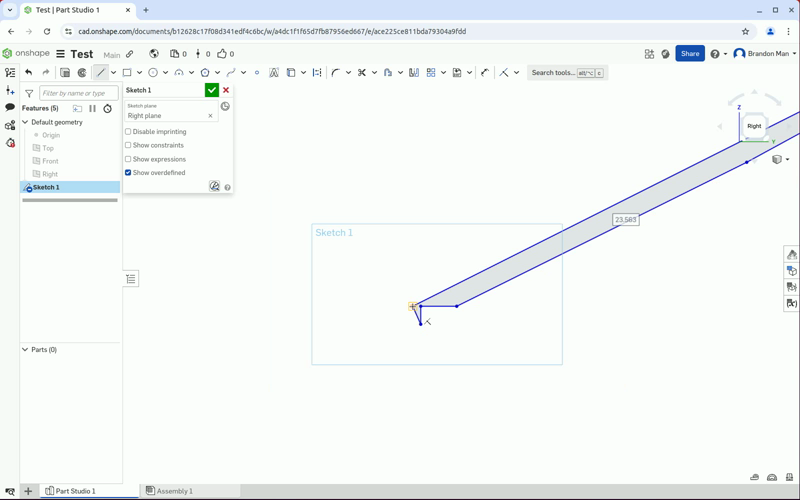
scroll(-6)
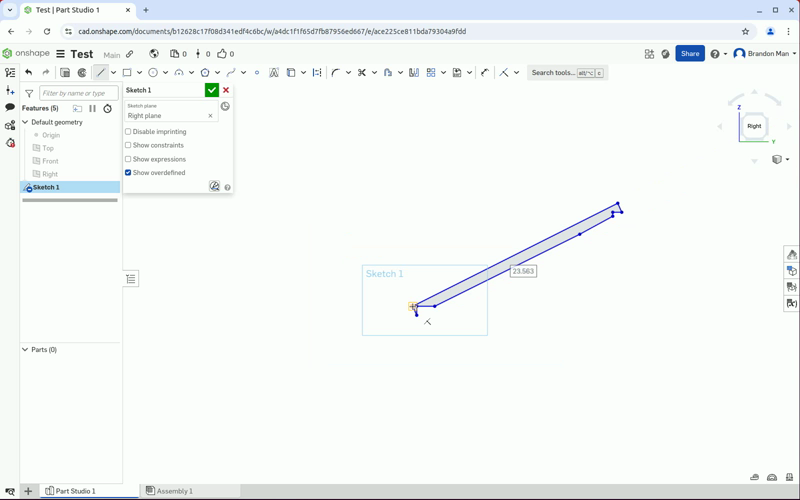
scroll(-6)
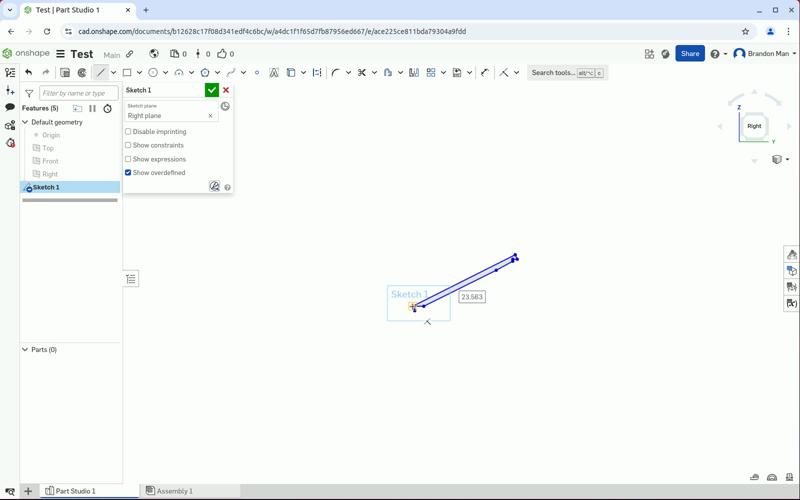
key(esc)
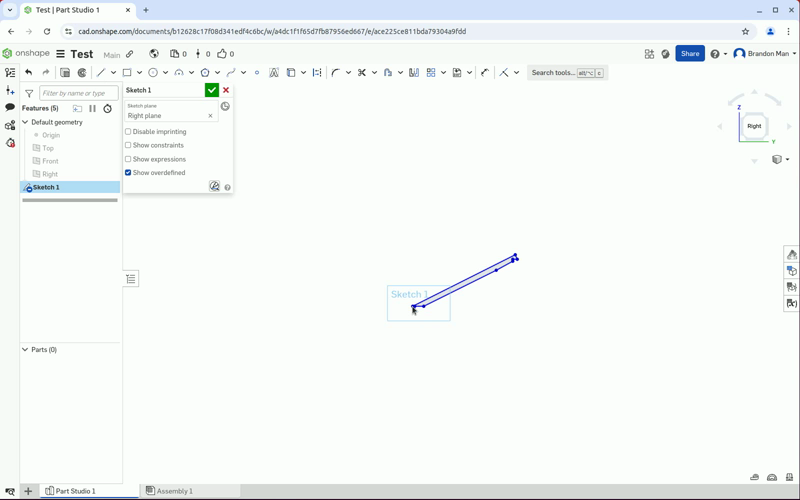
mouse_move(434, 296)
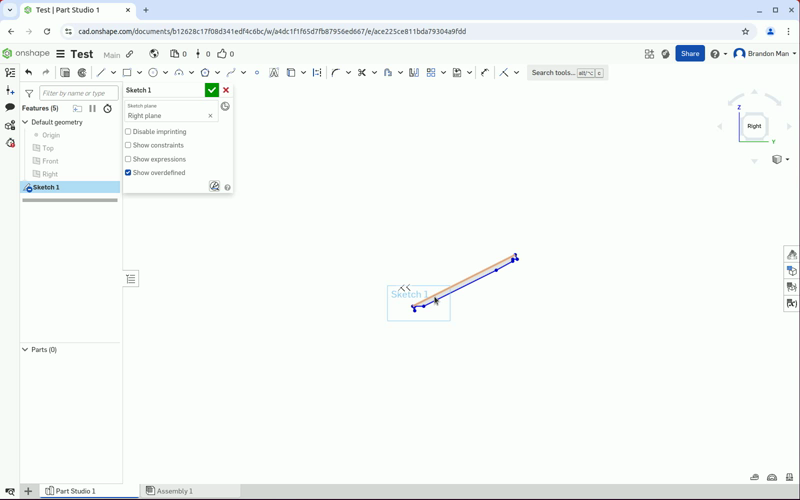
scroll(6)
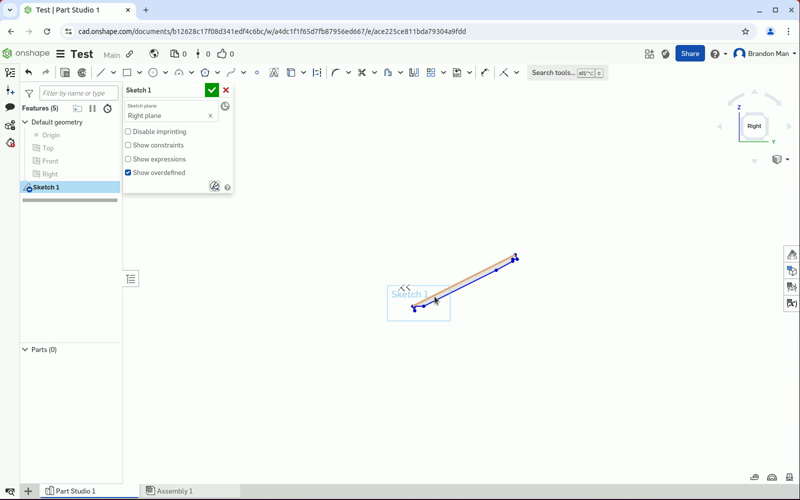
scroll(6)
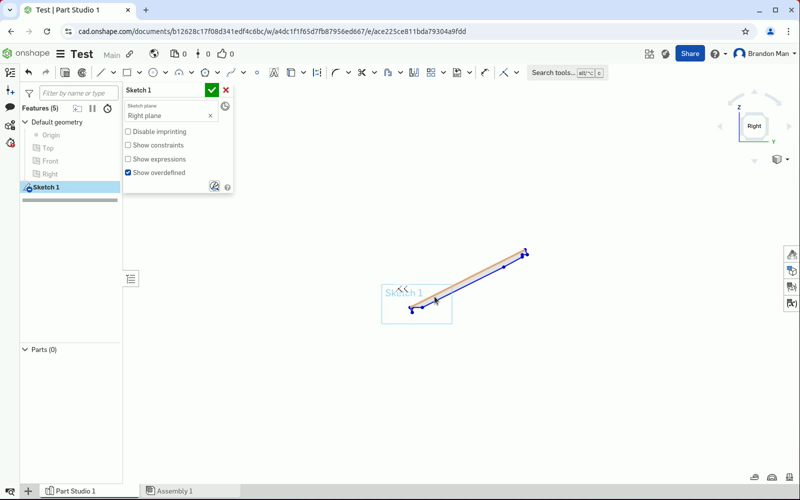
scroll(6)
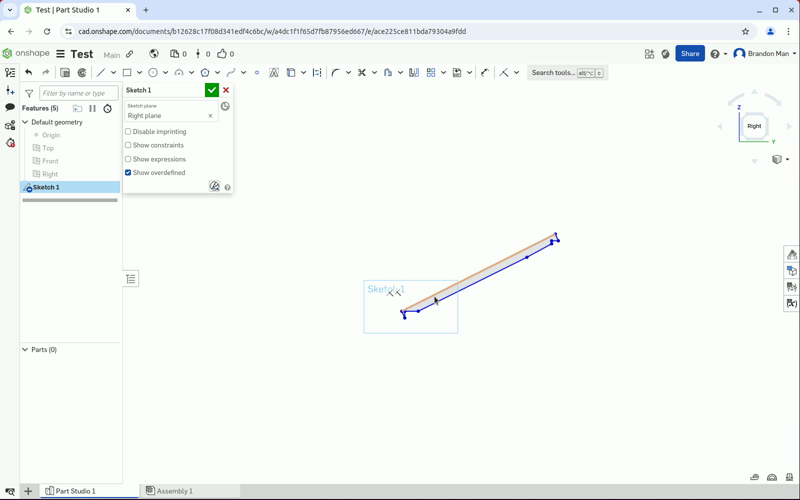
scroll(6)
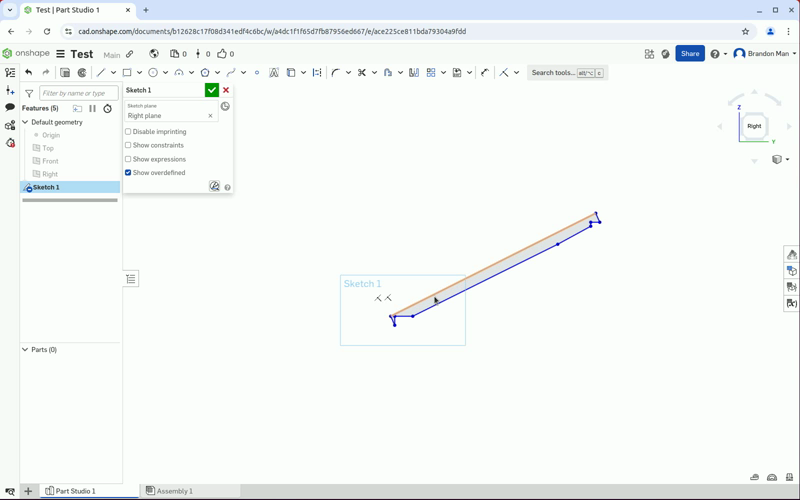
scroll(6)
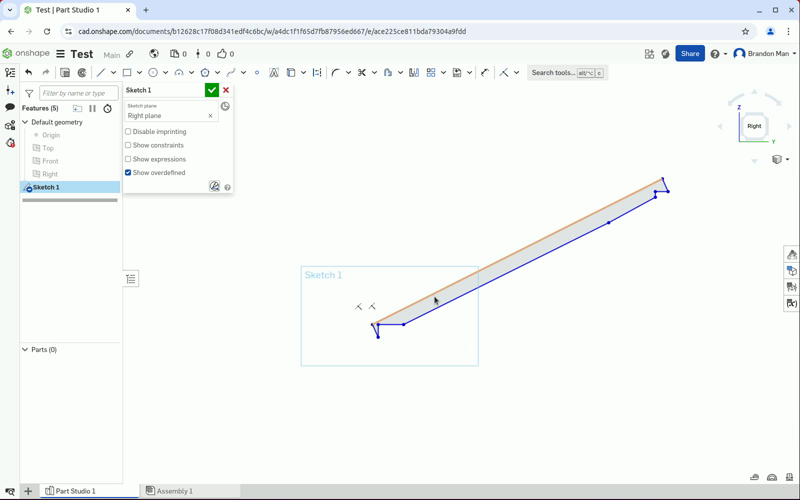
scroll(6)
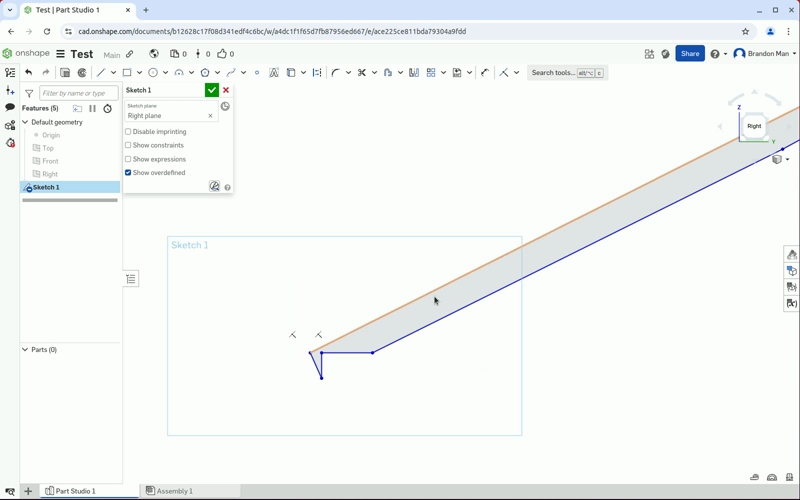
scroll(6)
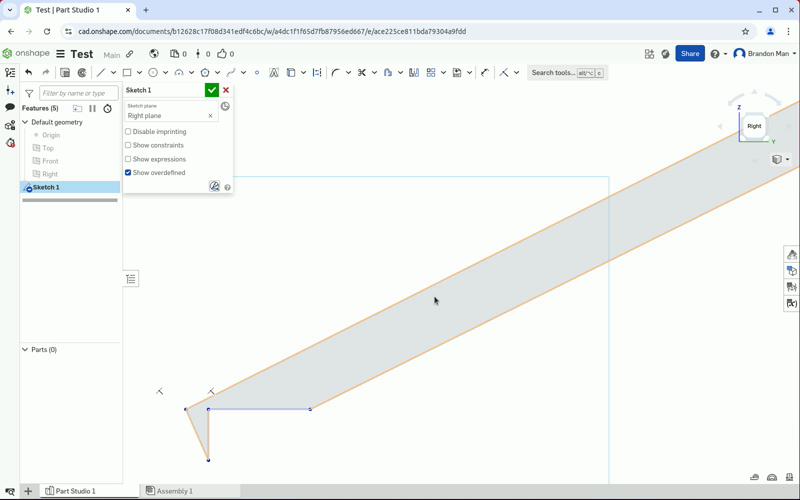
click(434, 296)
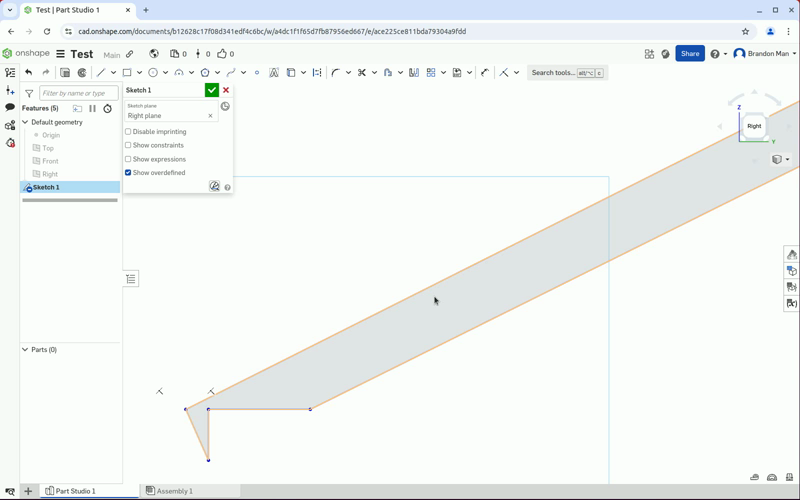
scroll(-6)
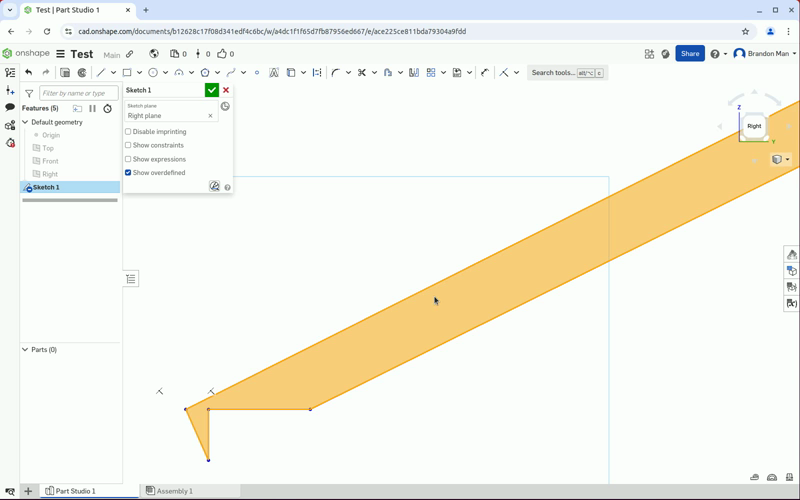
scroll(-6)
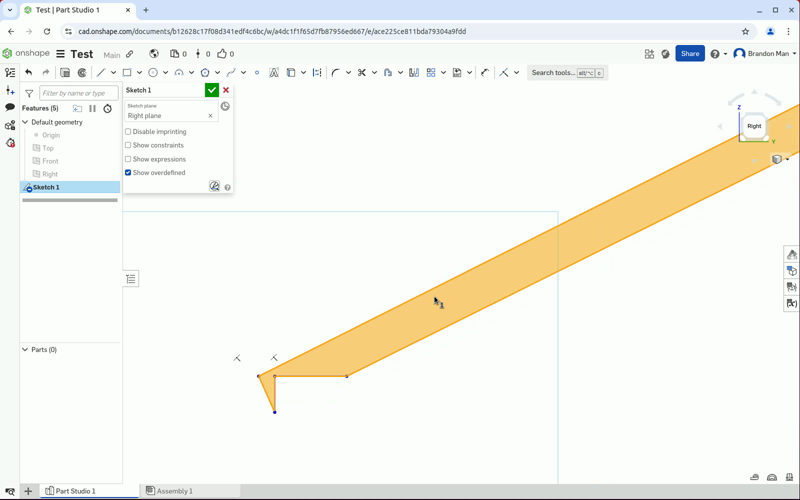
scroll(-6)
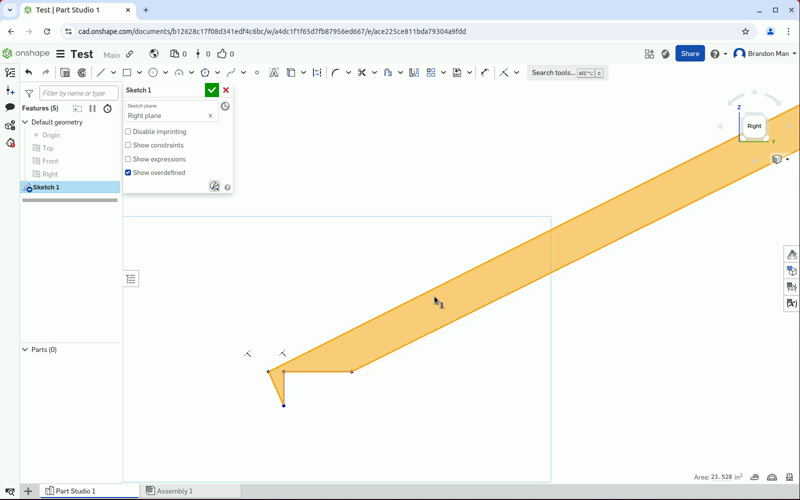
scroll(-6)
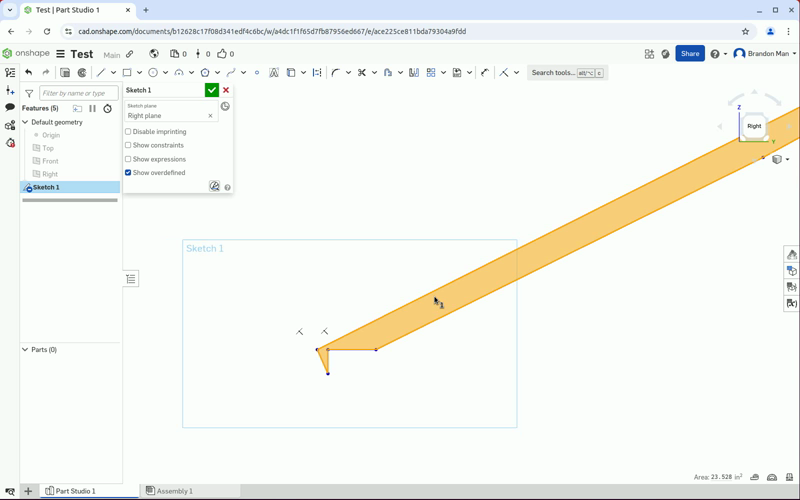
scroll(-6)
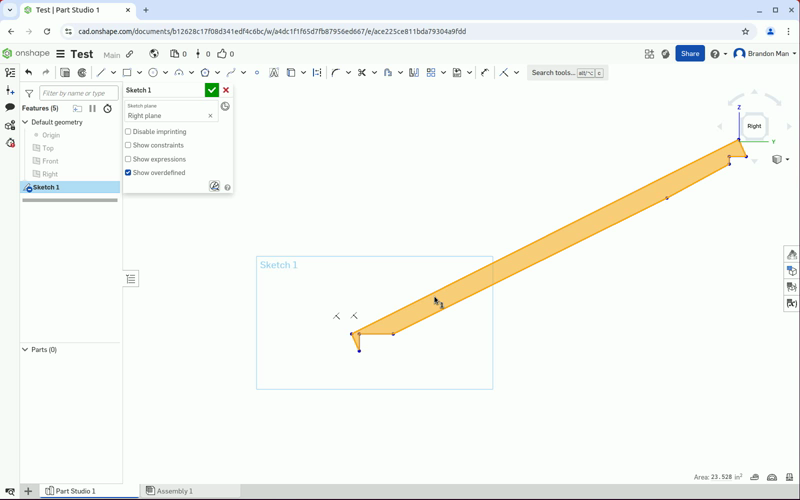
scroll(-6)
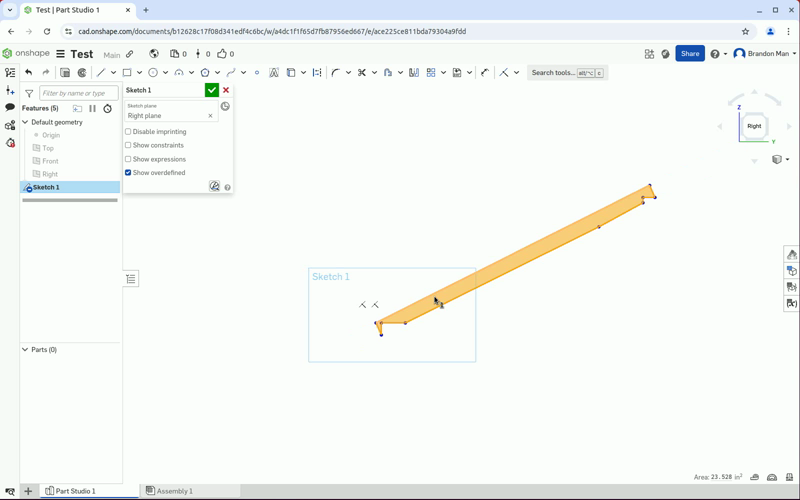
scroll(-6)
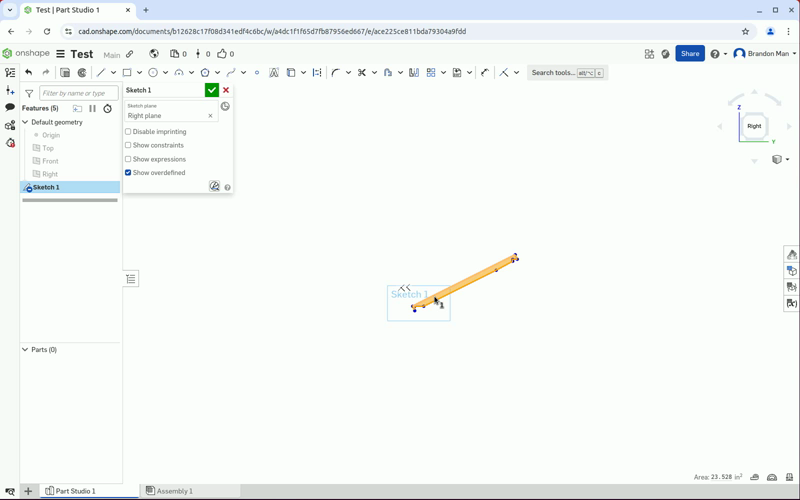
mouse_move(73, 352)
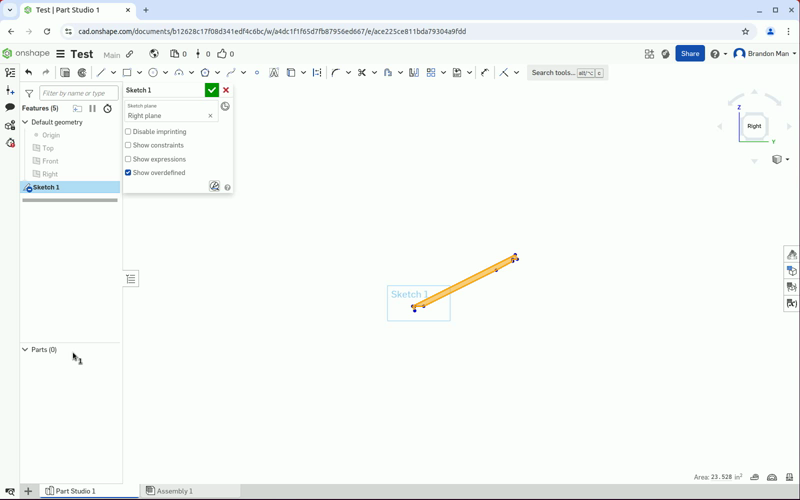
key(shift+y)
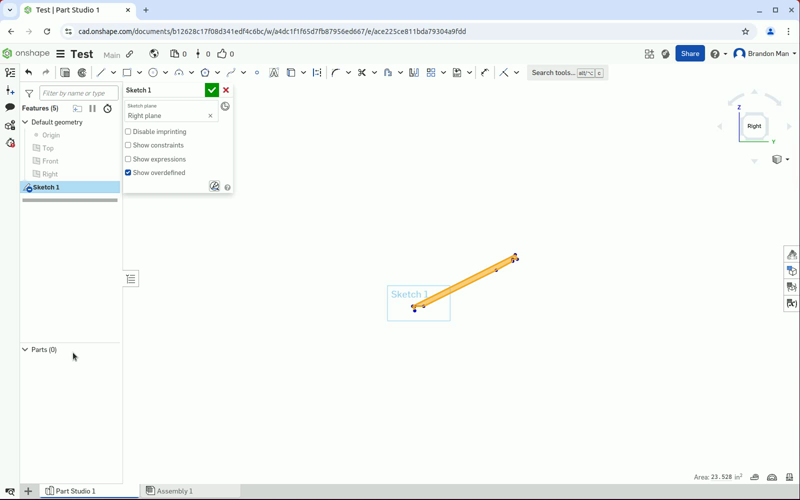
key(shift+e)
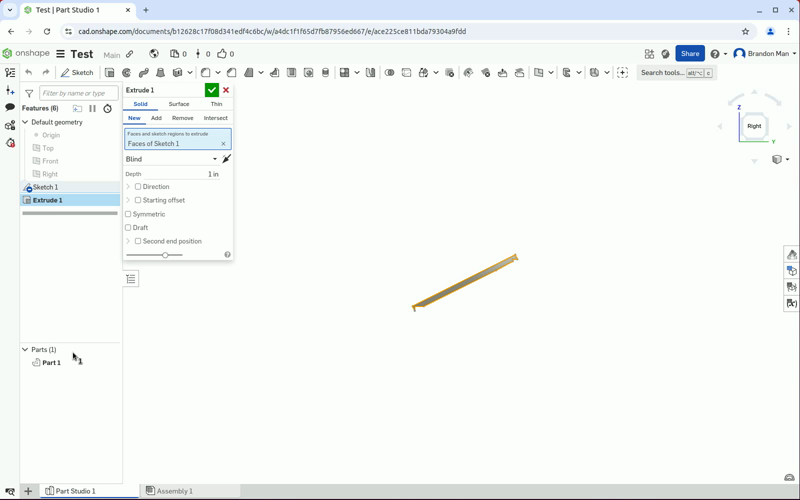
mouse_move(143, 106)
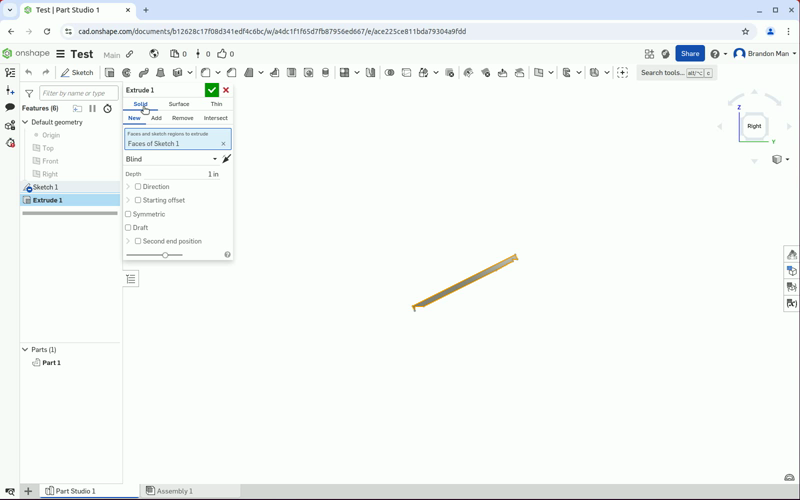
click(143, 106)
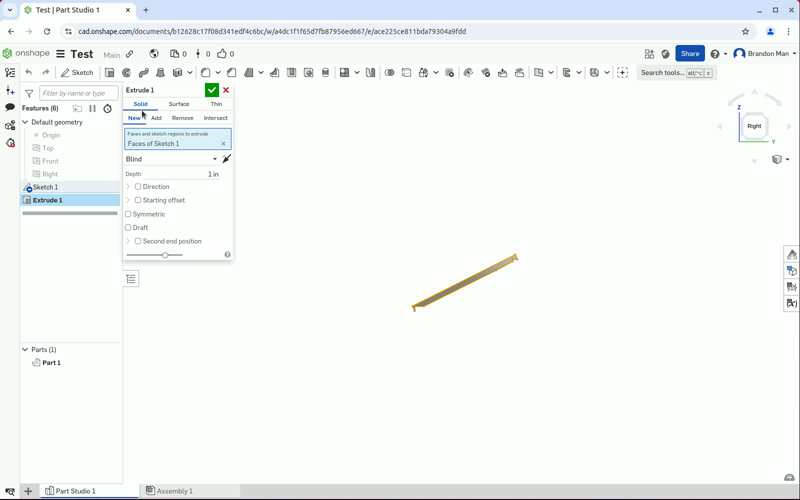
mouse_move(137, 120)
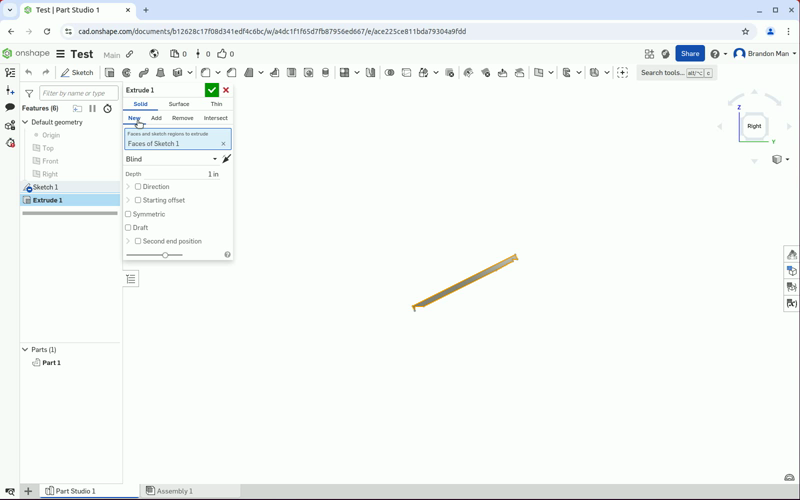
click(137, 120)
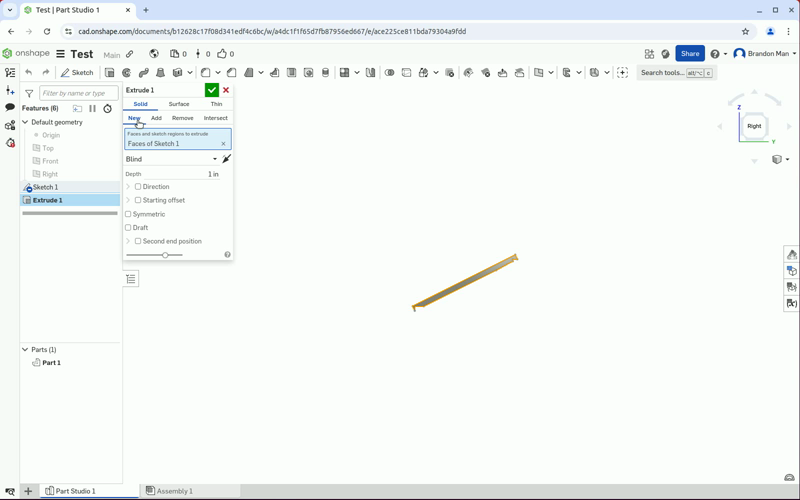
key(tab, 4)
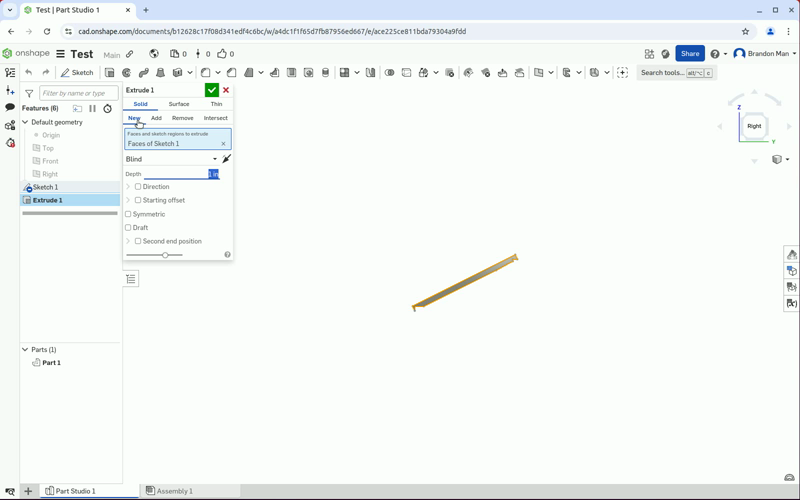
text(23.108)
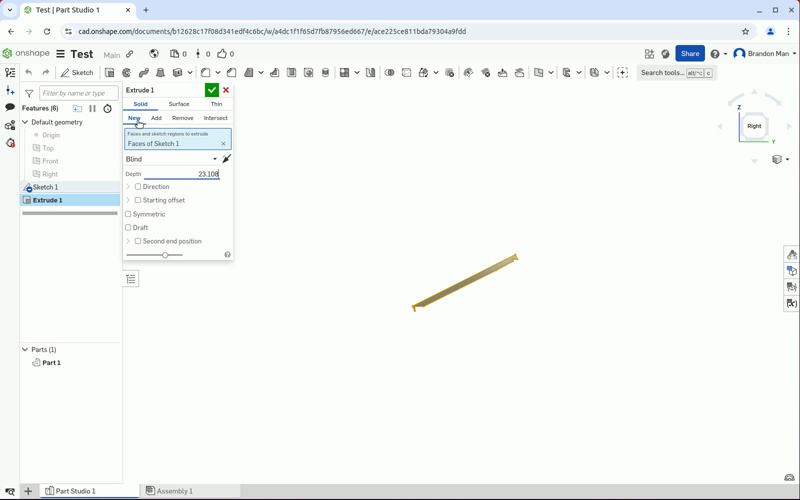
key(enter)
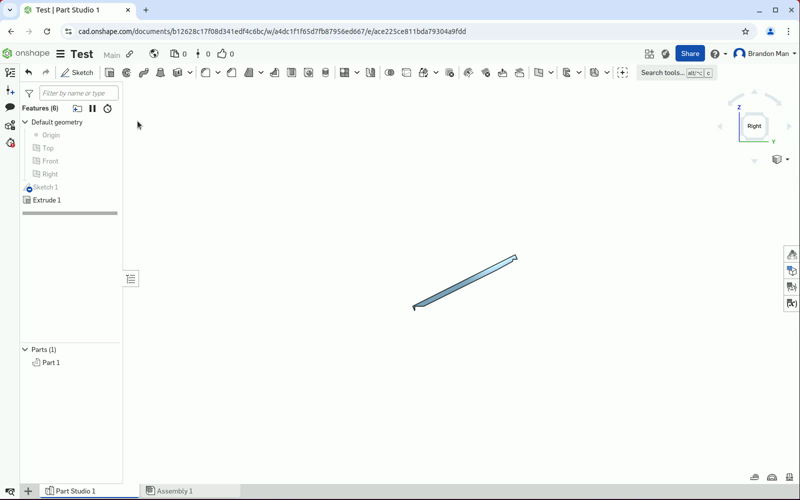
key(shift+h)
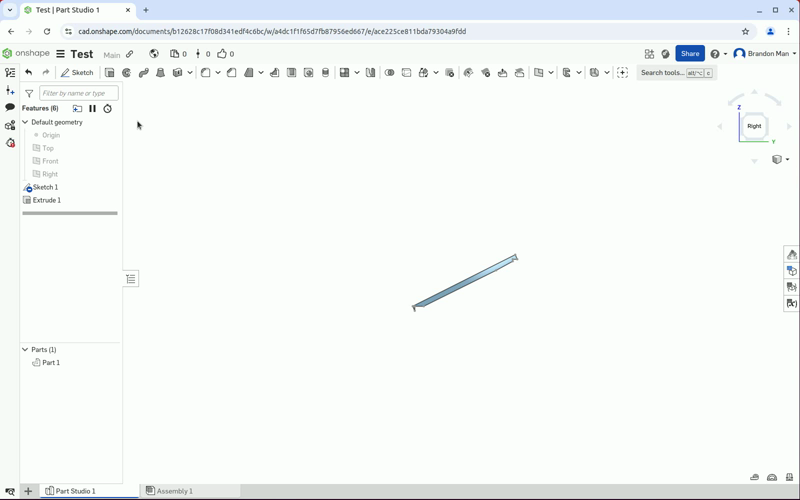
key(shift+h)
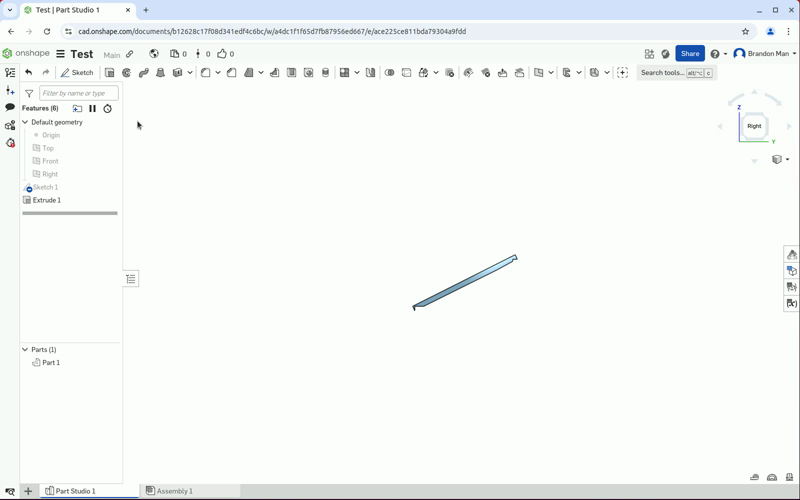
mouse_move(73, 189)
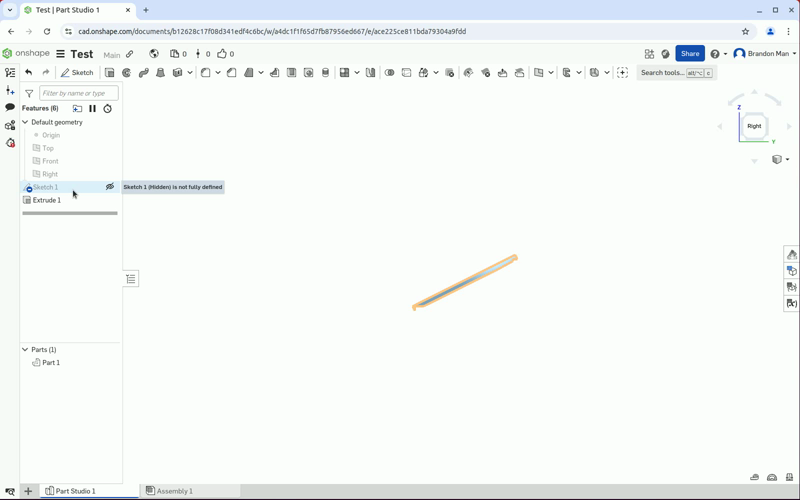
click(73, 189)
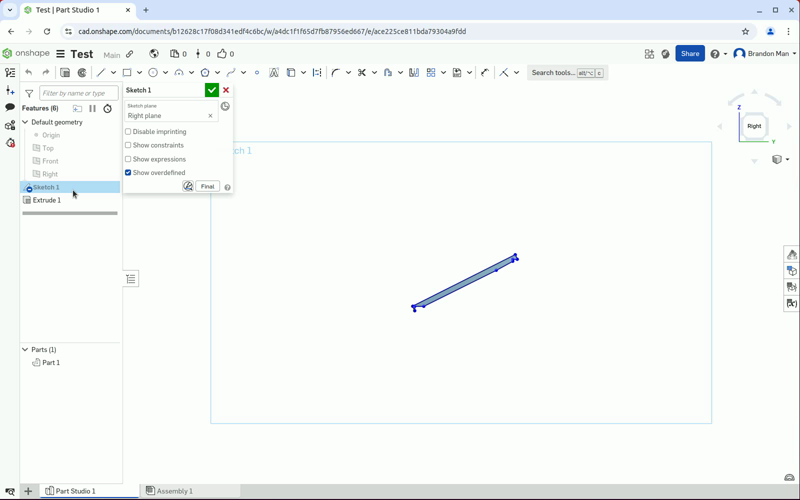
mouse_move(229, 92)
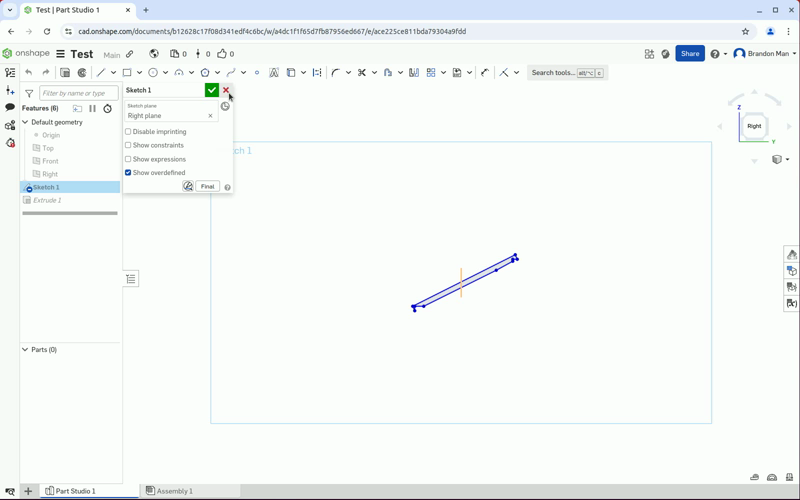
click(229, 92)
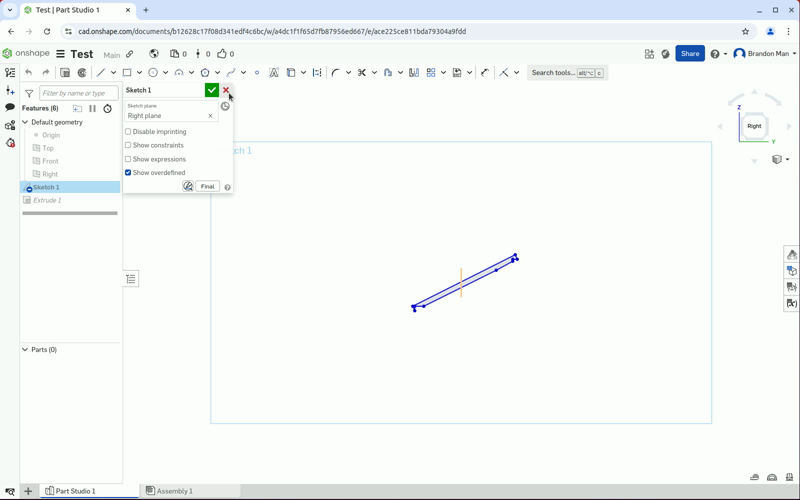
key(shift+s)
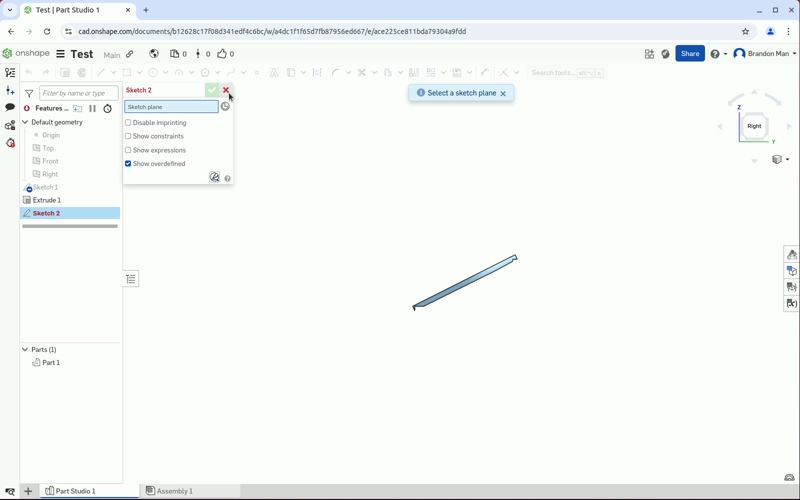
mouse_move(73, 176)
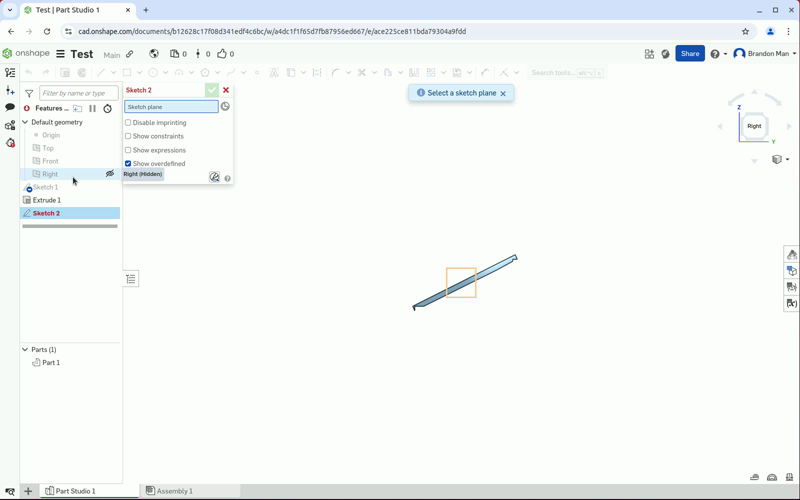
click(73, 176)
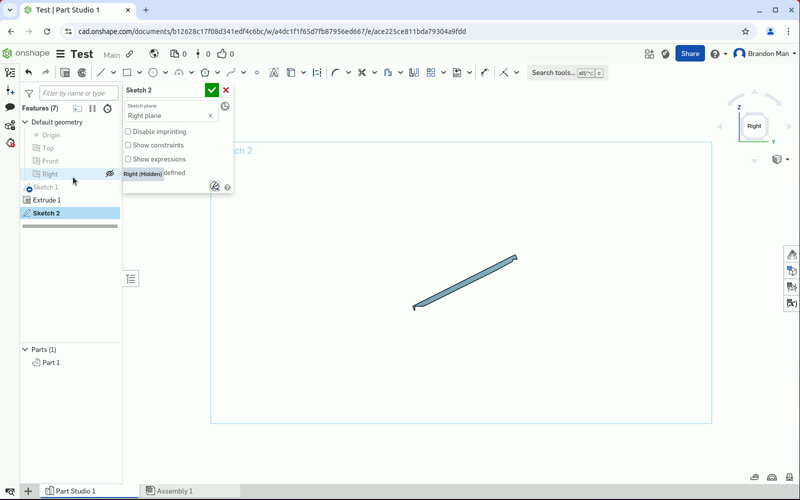
mouse_move(73, 352)
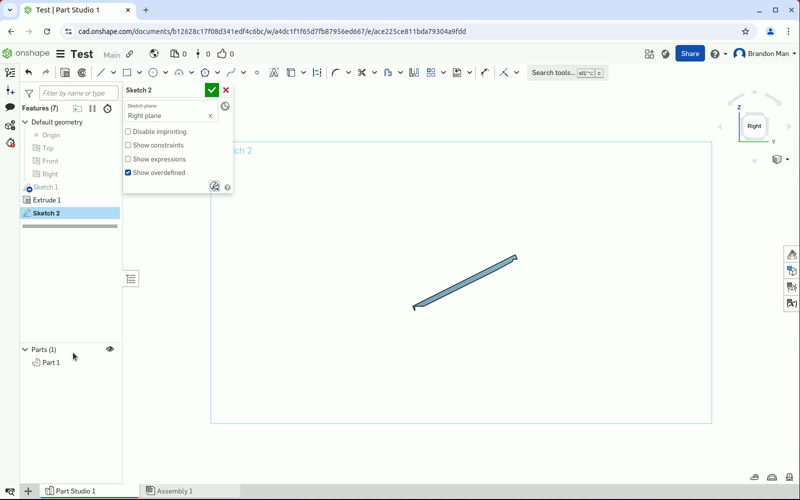
key(y)
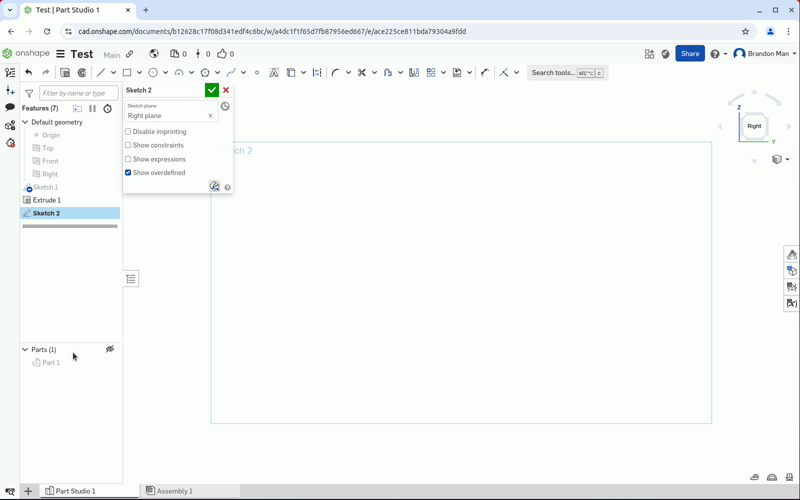
key(l)
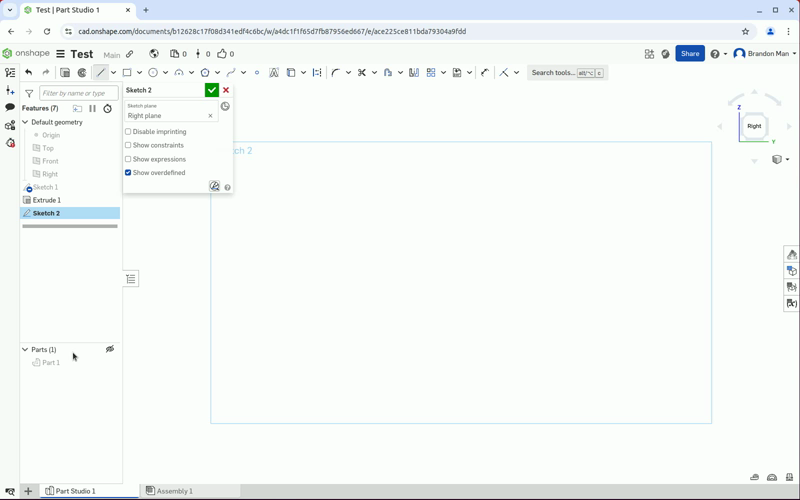
key_down(shift)
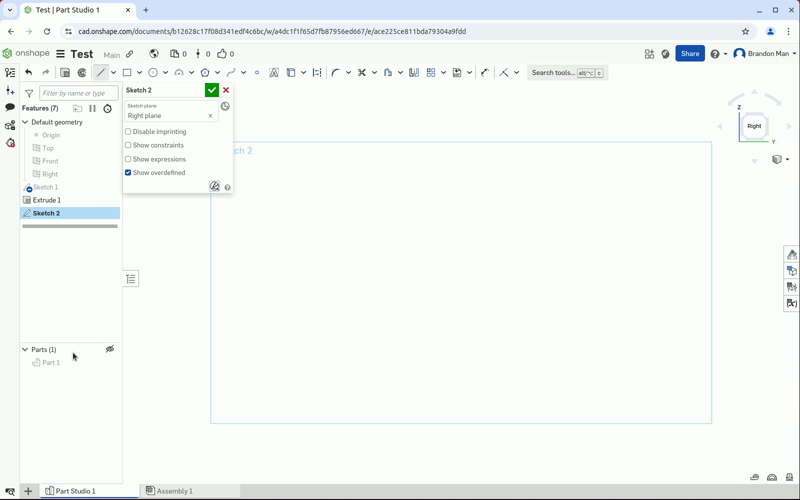
mouse_move(514, 255)
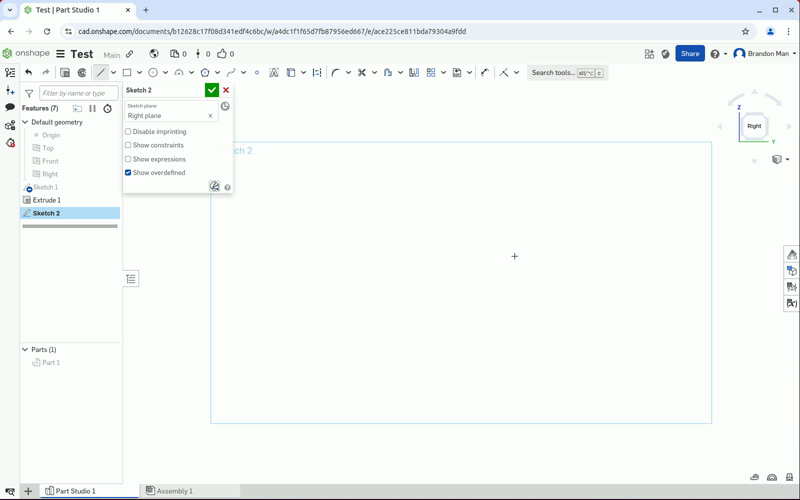
click(514, 255)
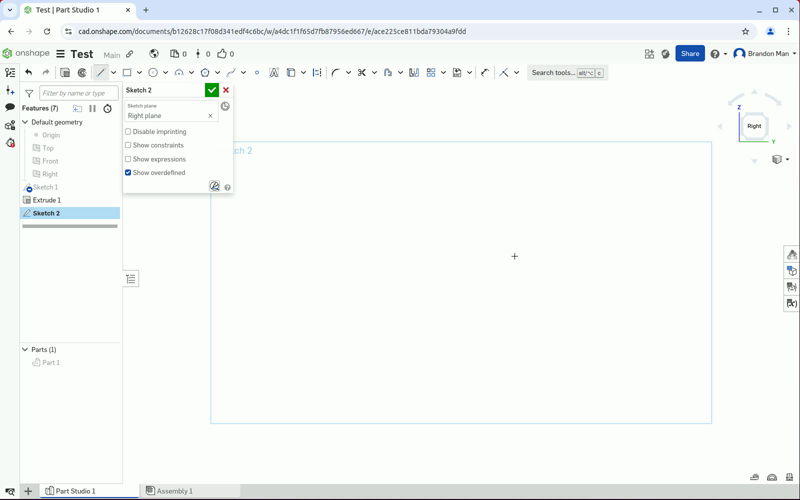
key_up(shift)
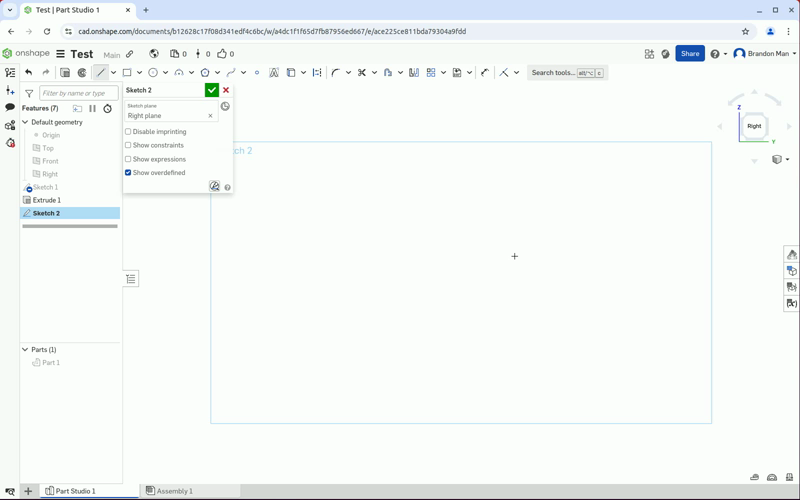
key_down(shift)
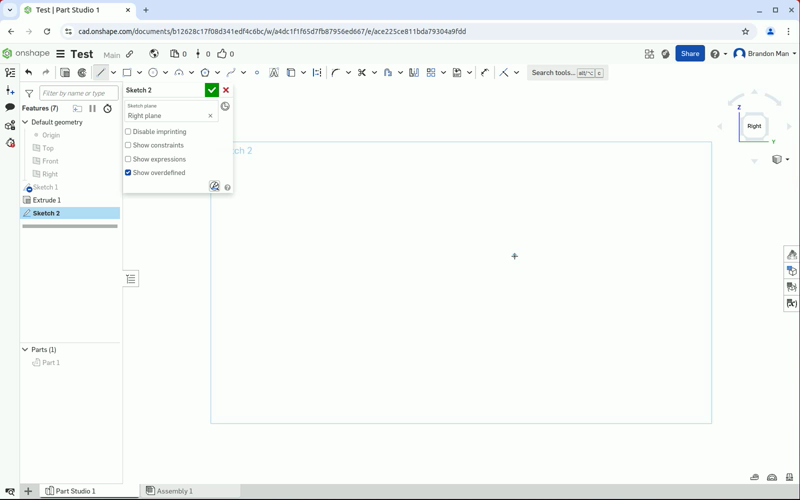
mouse_move(544, 255)
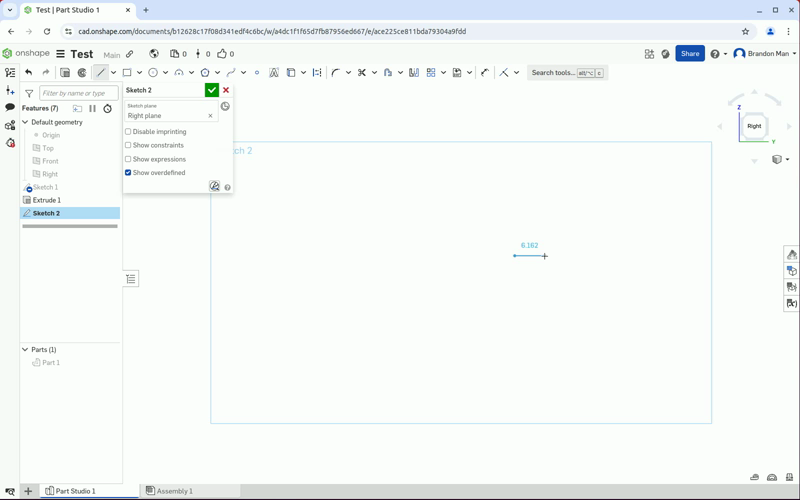
mouse_move(517, 261)
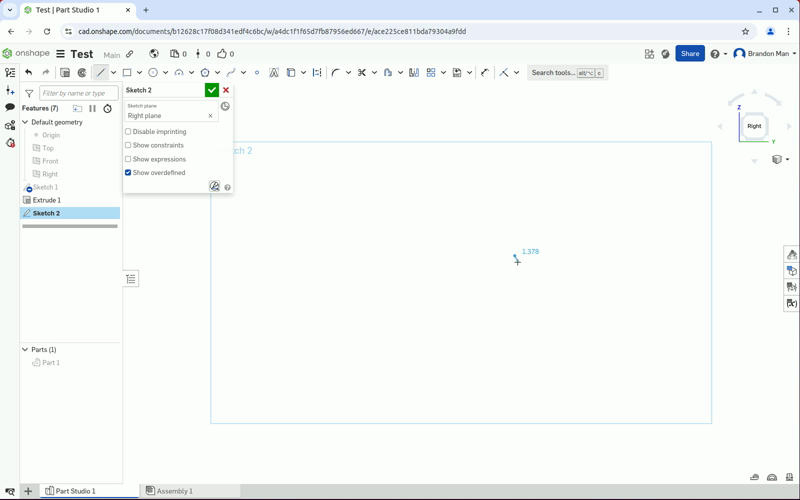
scroll(6)
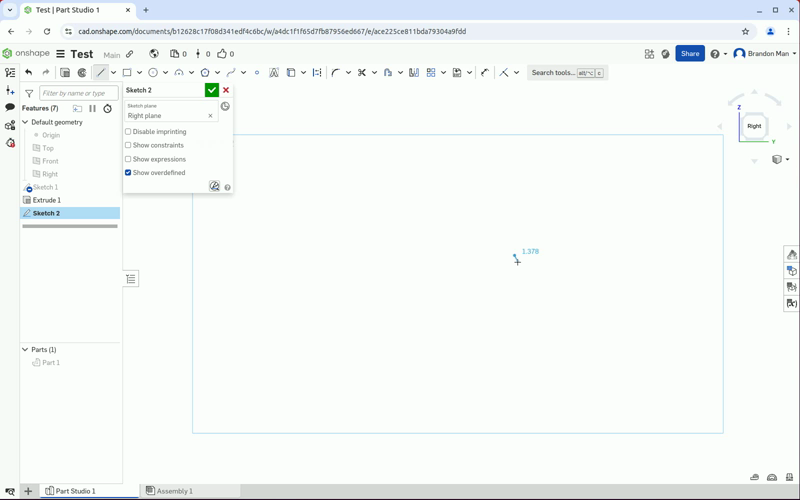
scroll(6)
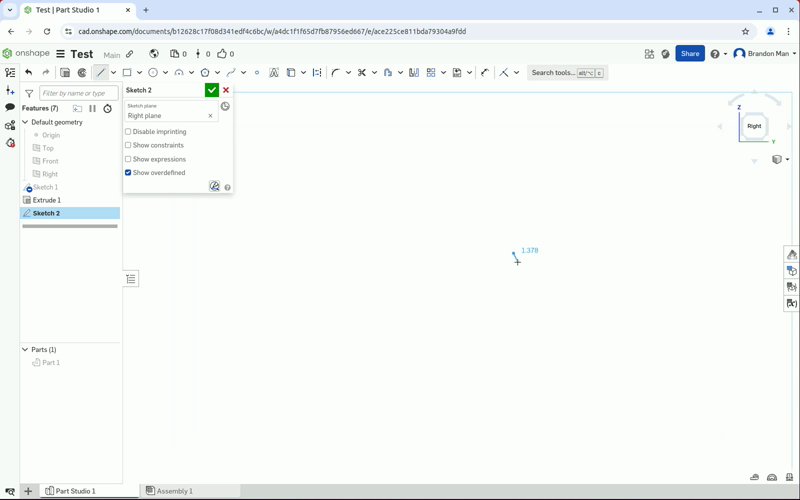
scroll(6)
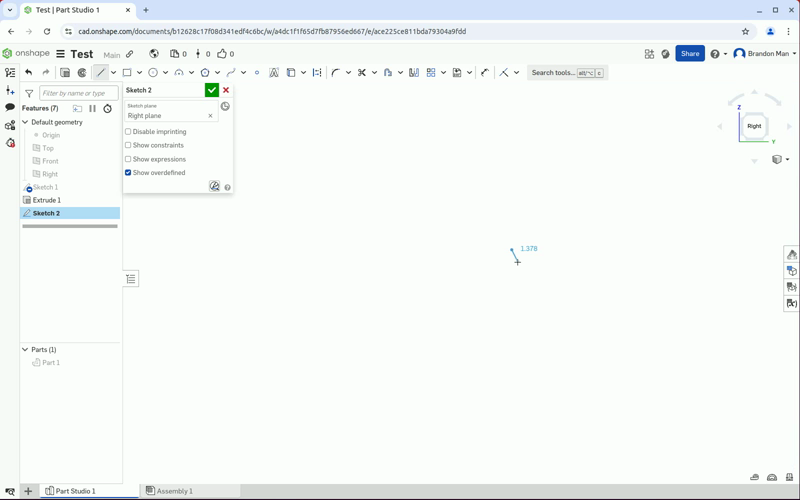
scroll(6)
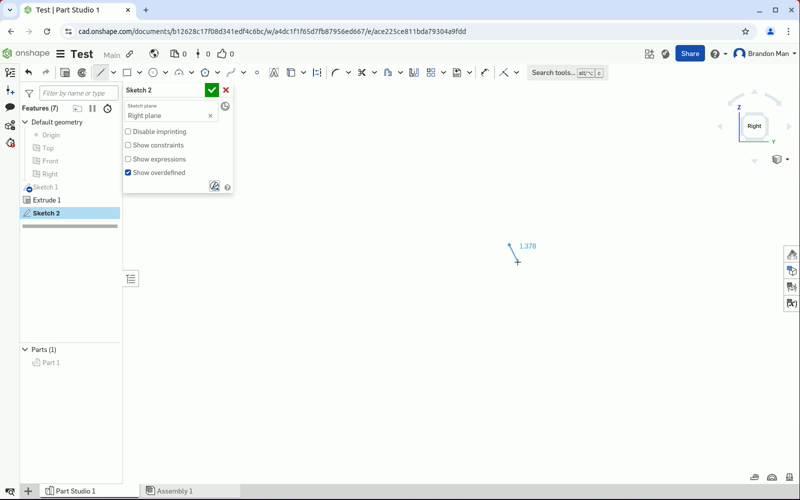
scroll(6)
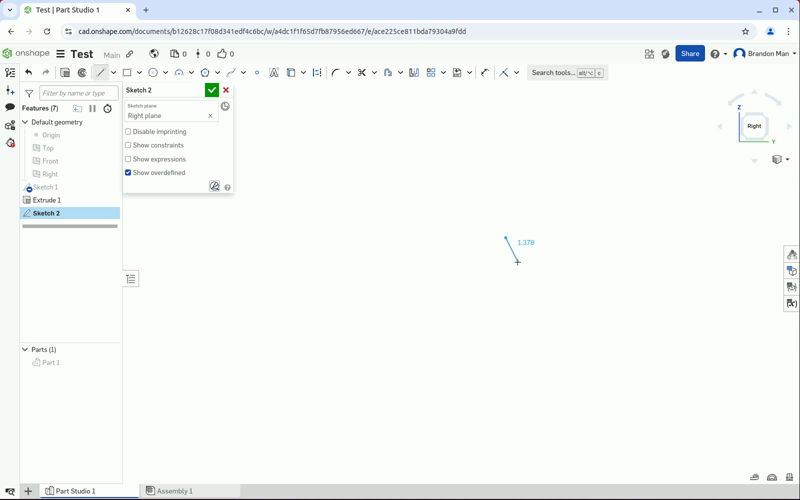
scroll(6)
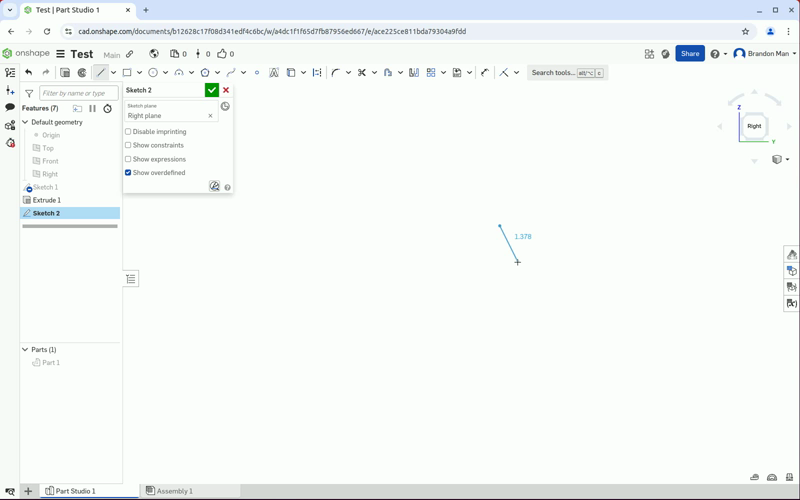
scroll(6)
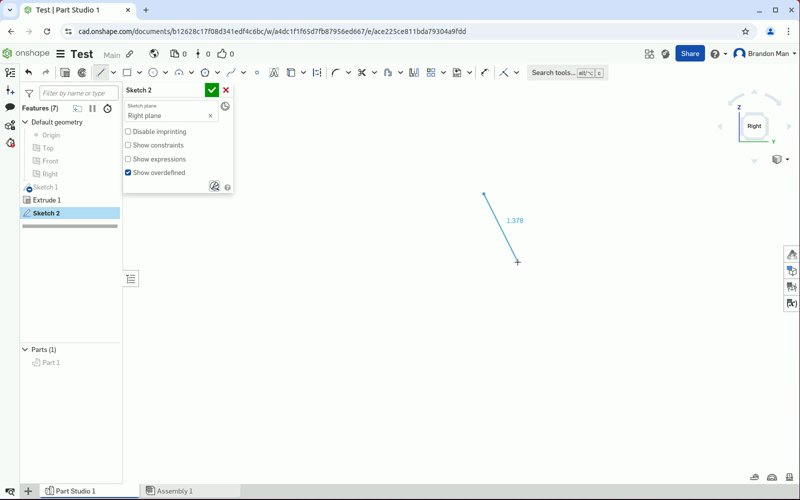
click(517, 261)
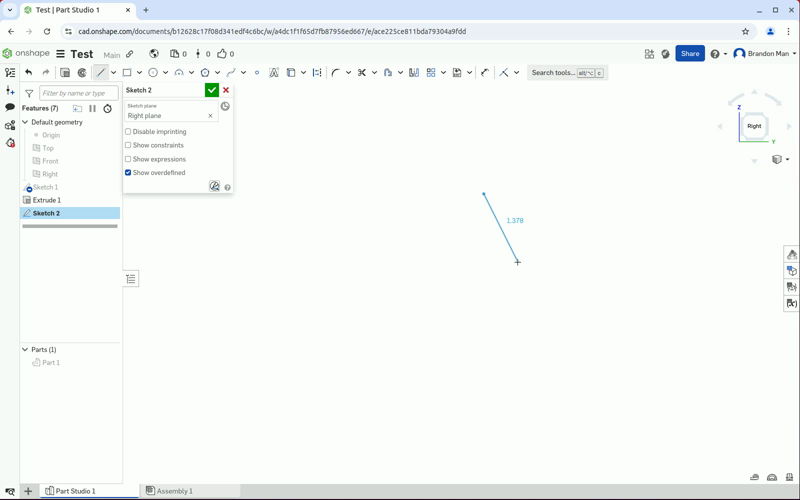
scroll(-6)
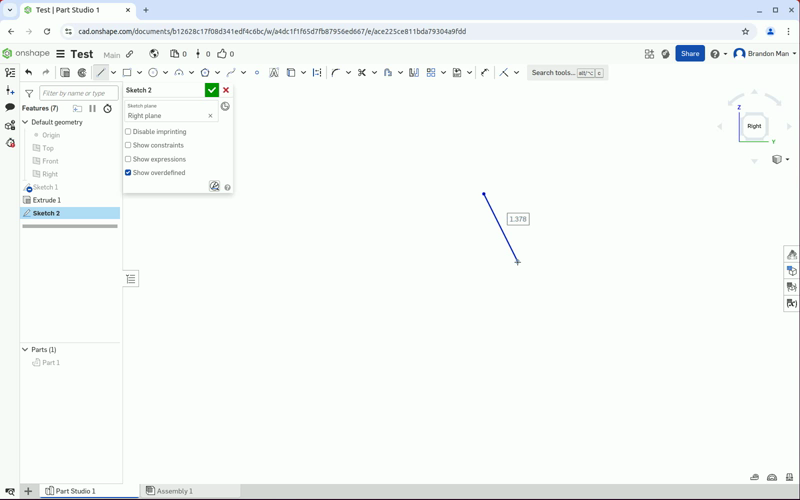
scroll(-6)
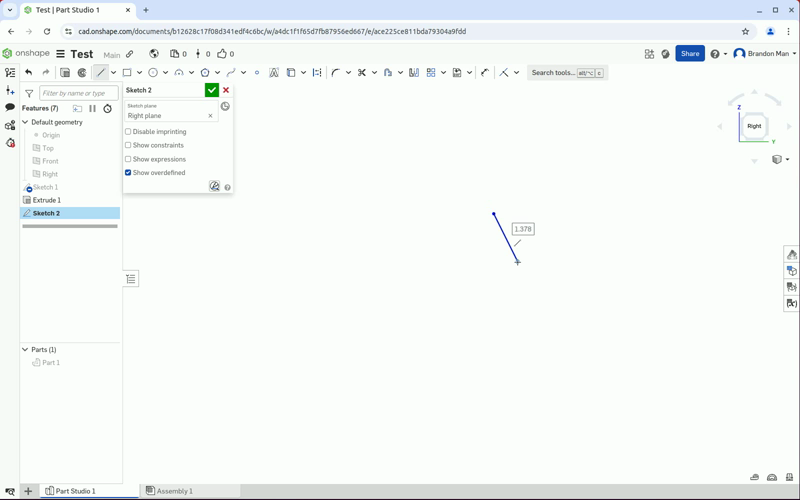
scroll(-6)
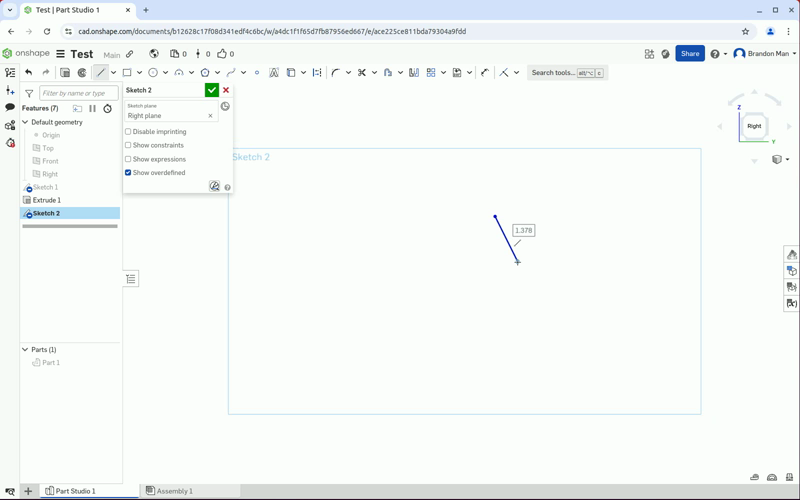
scroll(-6)
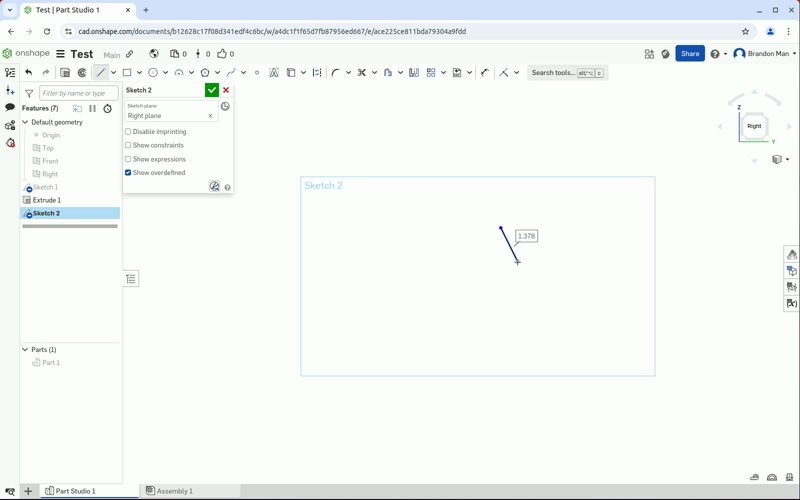
scroll(-6)
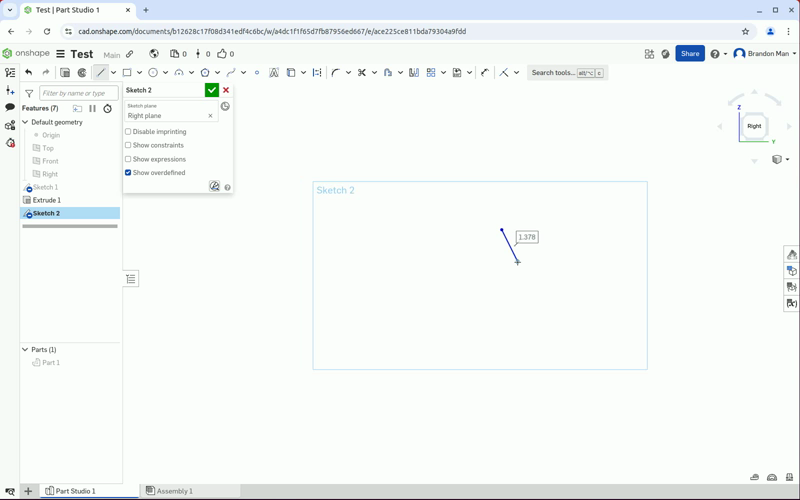
scroll(-6)
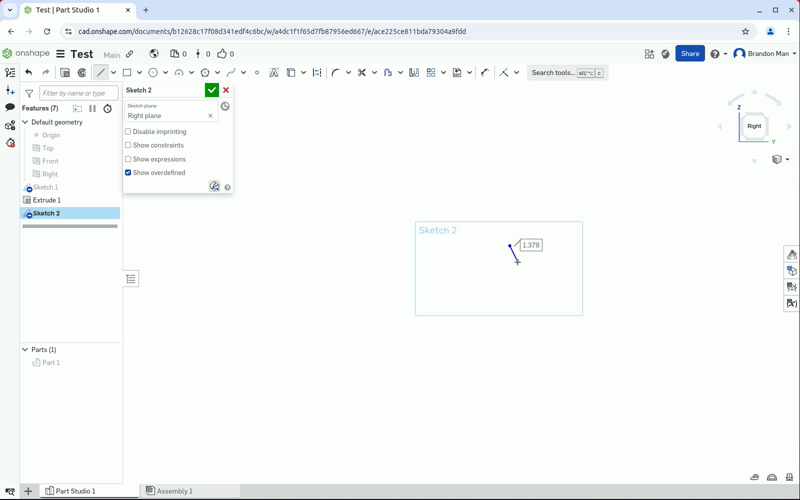
scroll(-6)
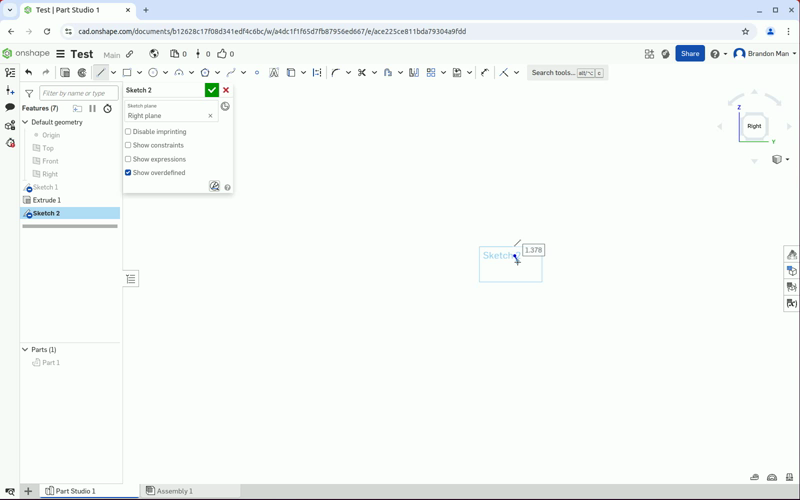
key_up(shift)
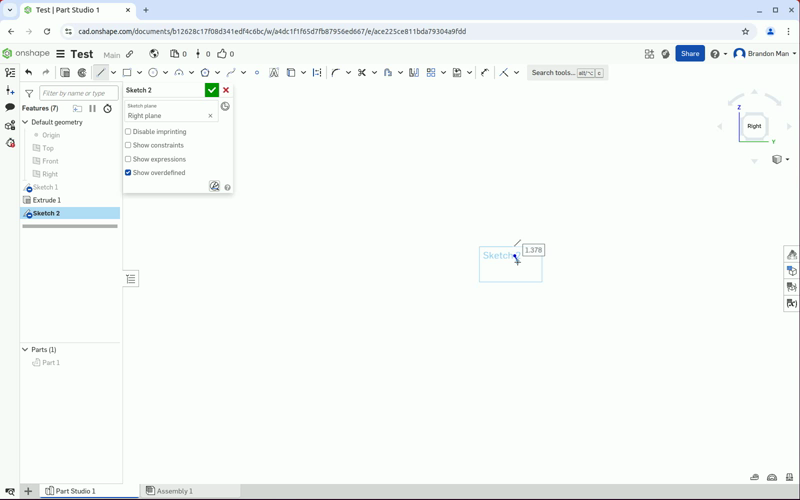
key_down(shift)
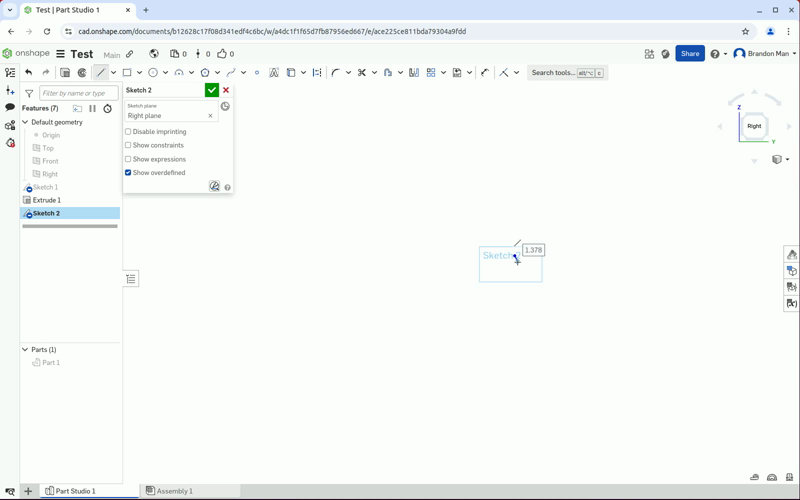
mouse_move(547, 261)
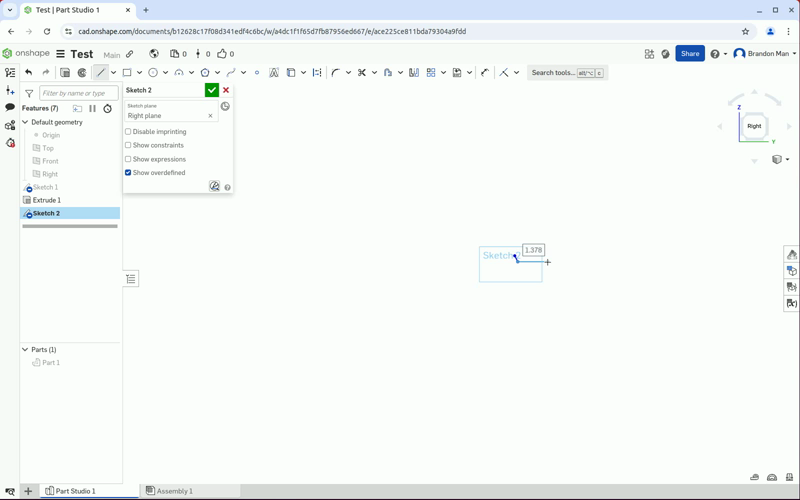
mouse_move(517, 254)
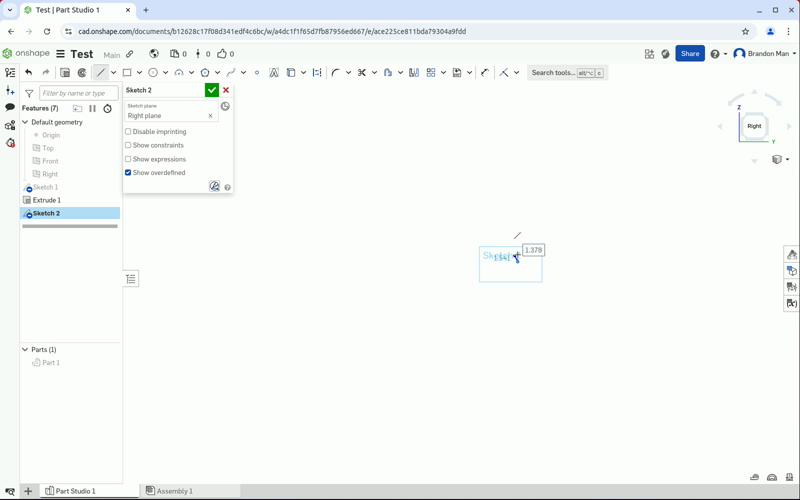
scroll(6)
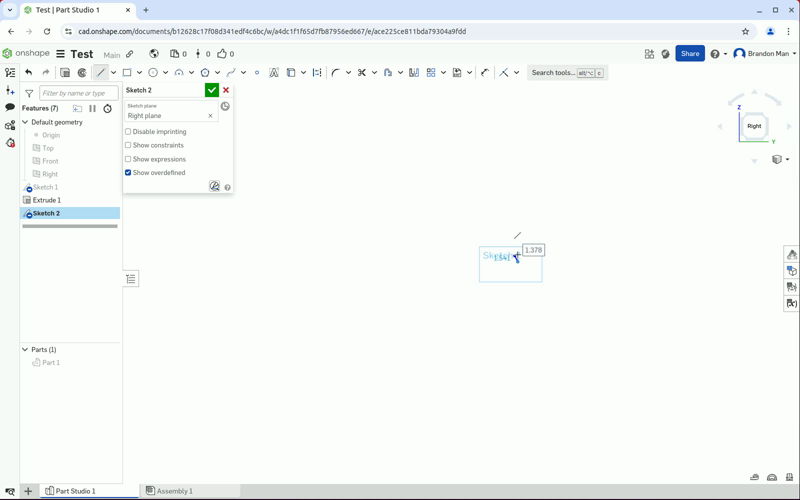
scroll(6)
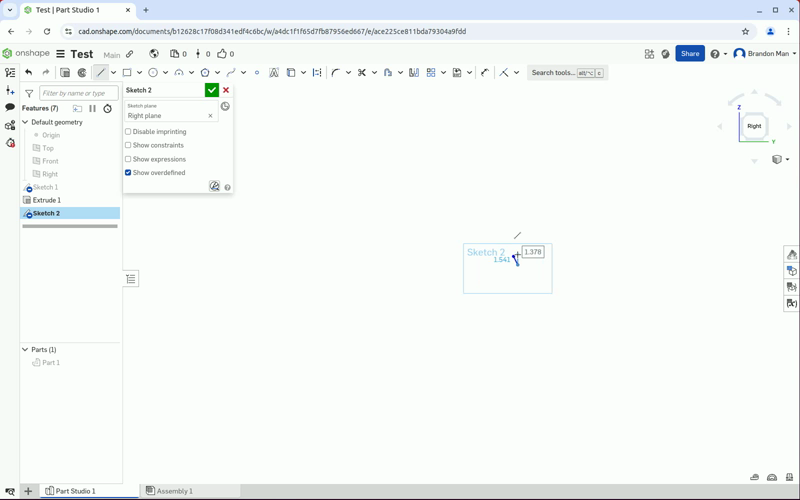
scroll(6)
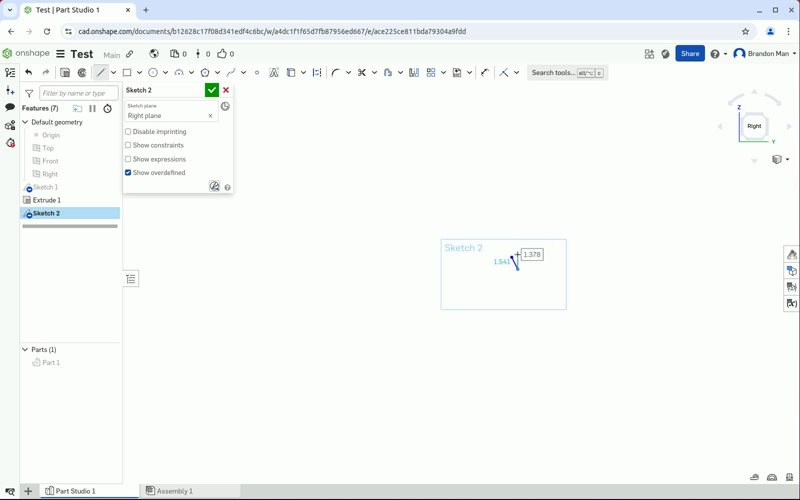
scroll(6)
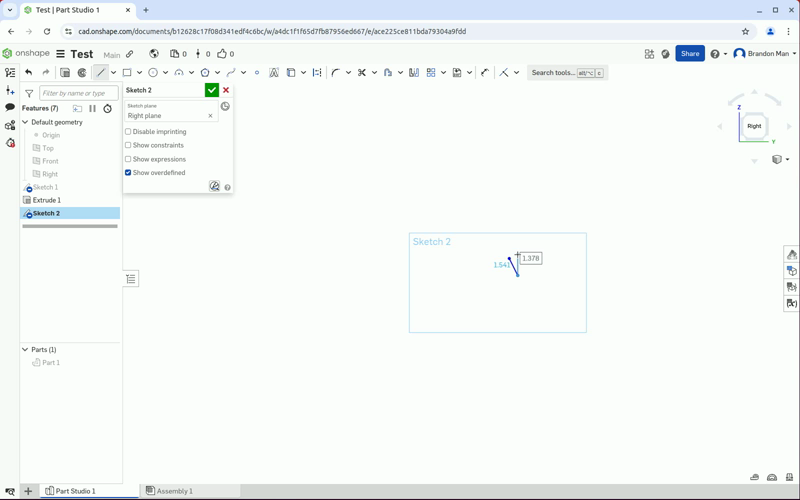
scroll(6)
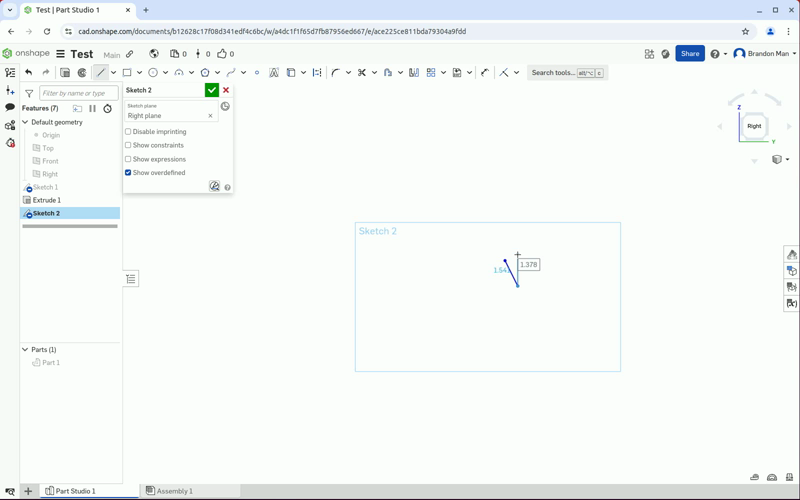
scroll(6)
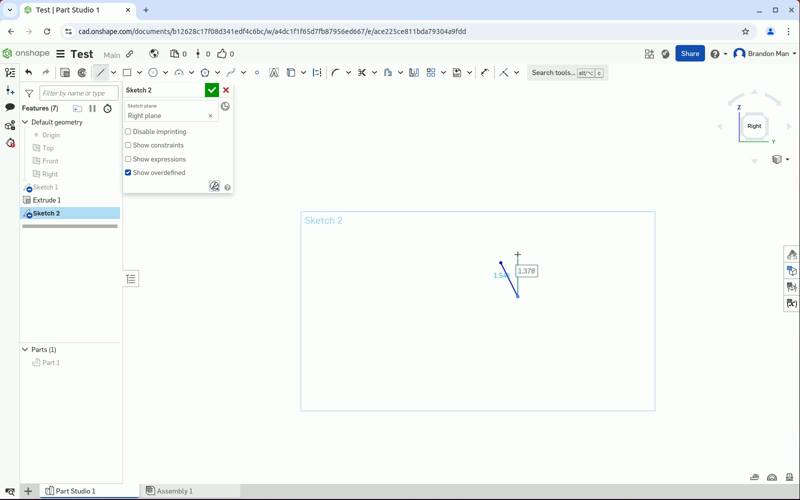
scroll(6)
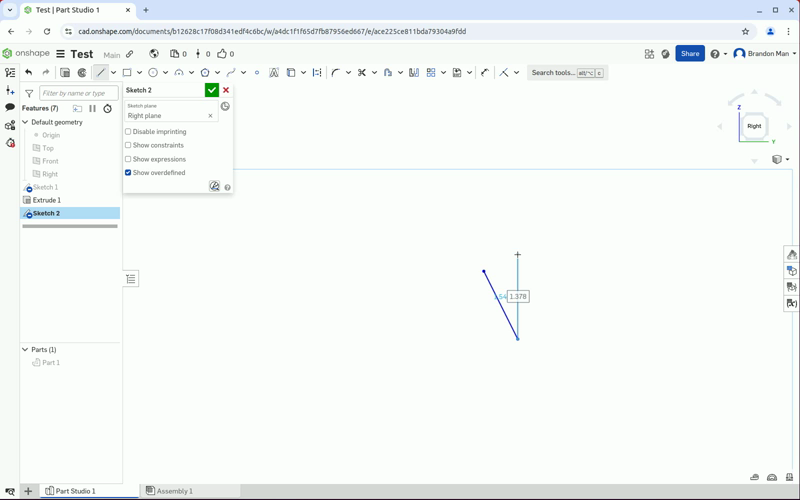
click(517, 254)
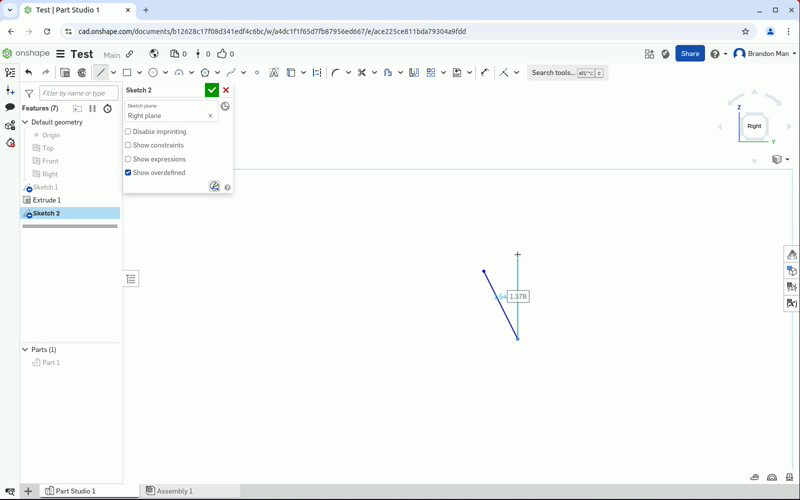
scroll(-6)
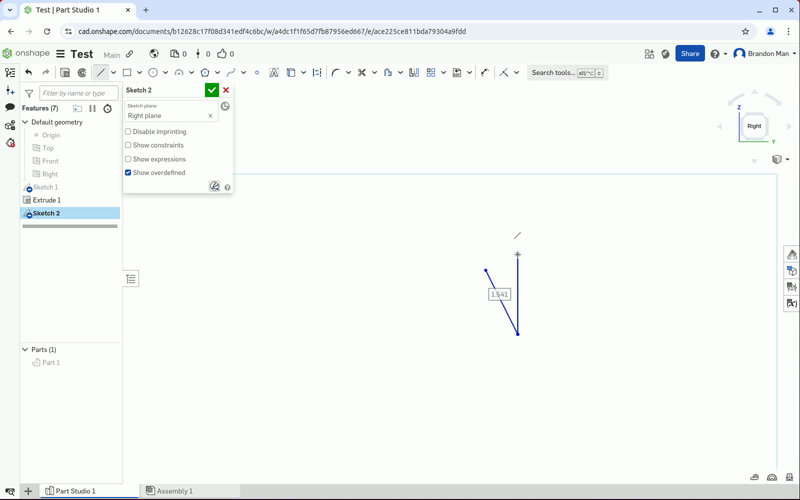
scroll(-6)
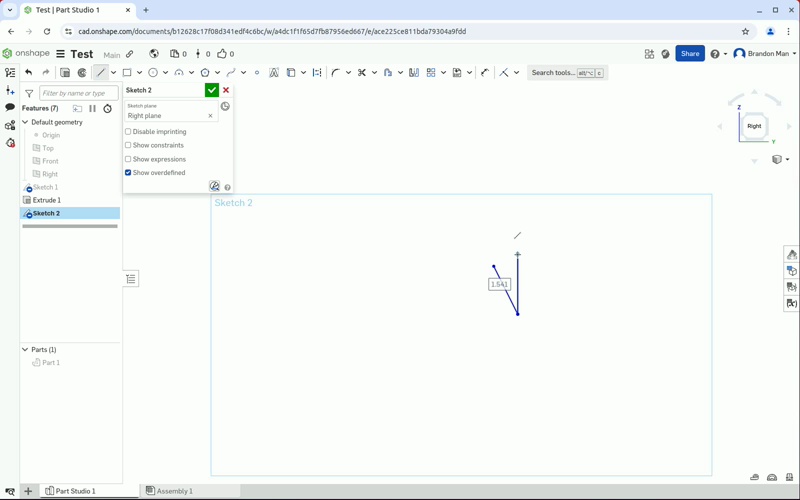
scroll(-6)
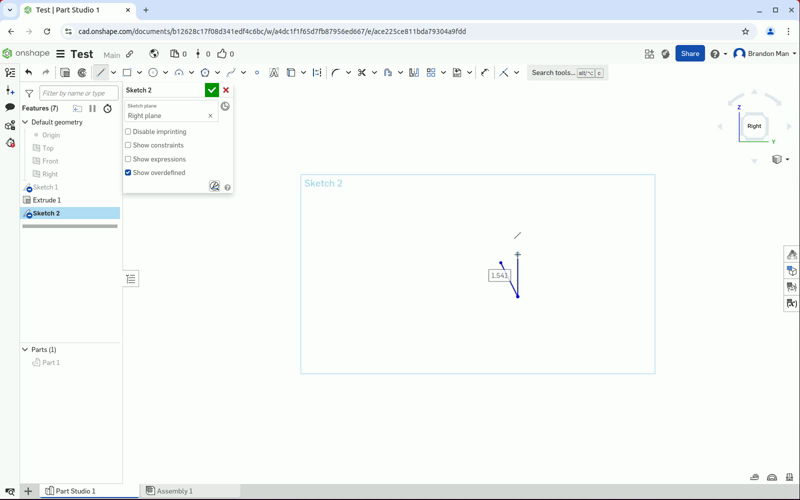
scroll(-6)
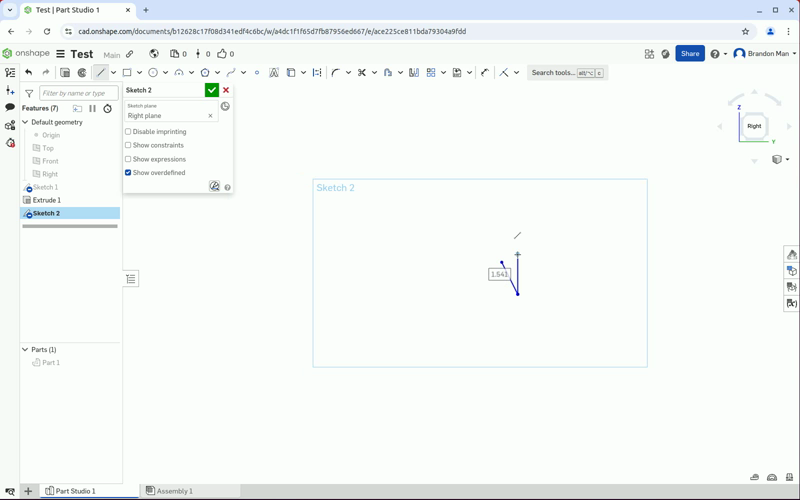
scroll(-6)
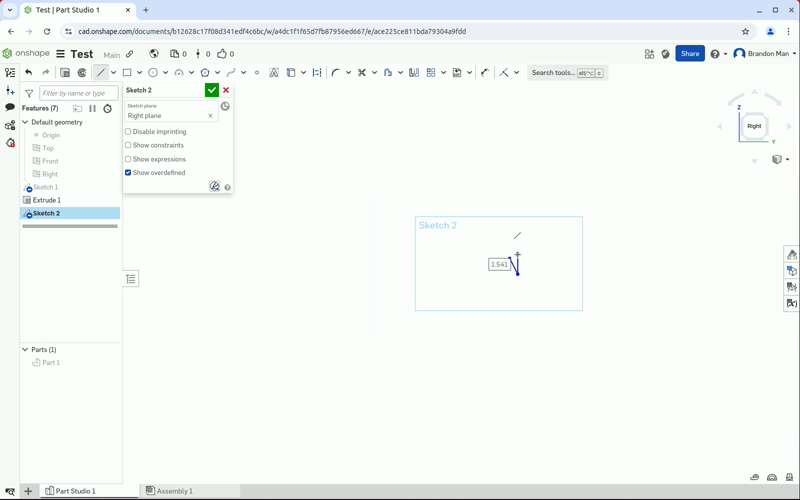
scroll(-6)
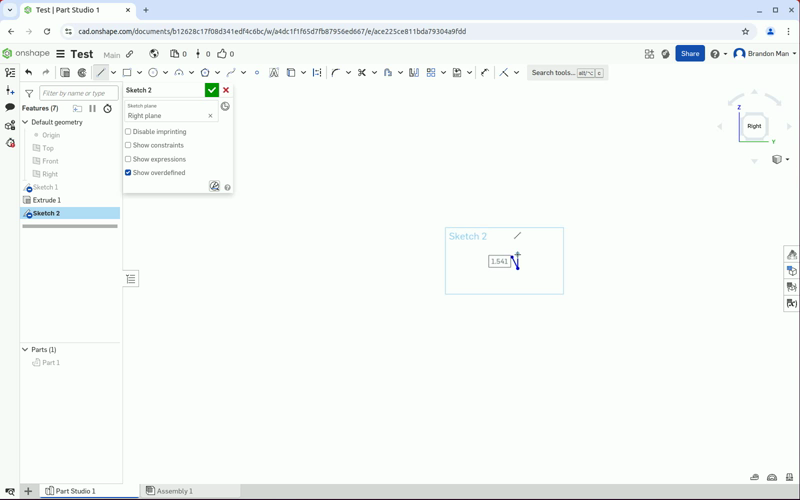
scroll(-6)
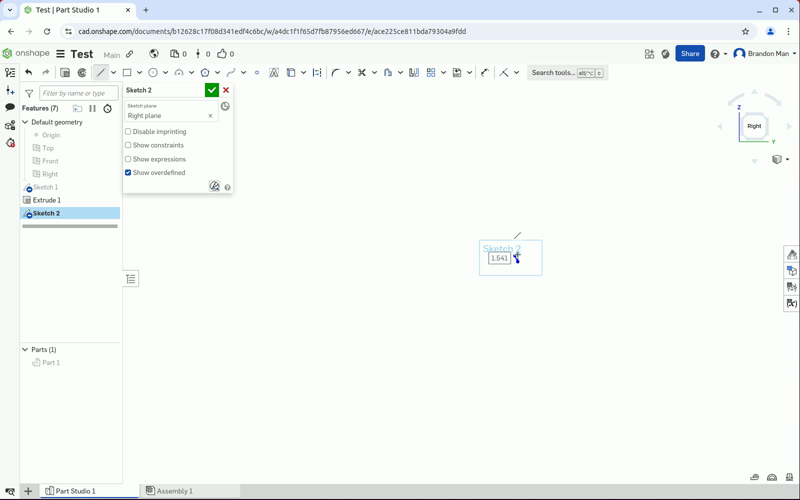
key_up(shift)
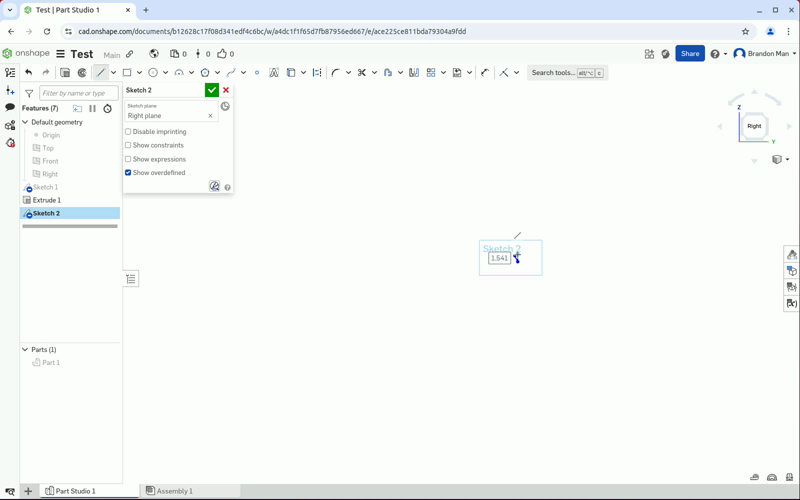
mouse_move(547, 254)
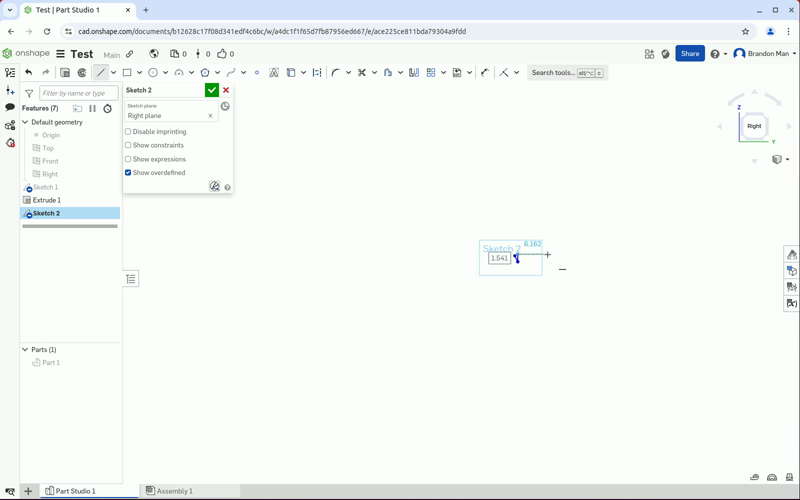
key_down(shift)
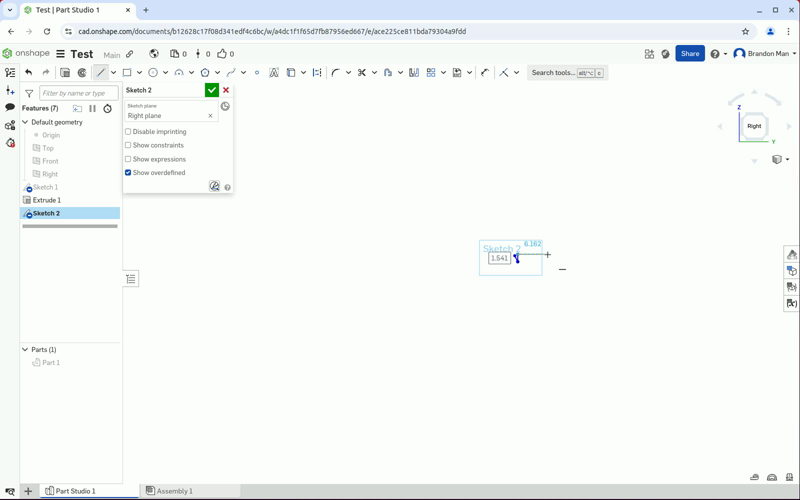
mouse_move(514, 255)
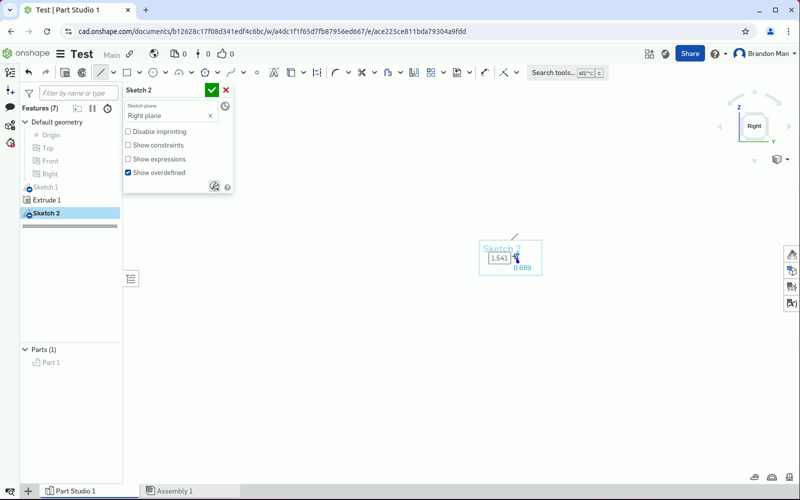
scroll(6)
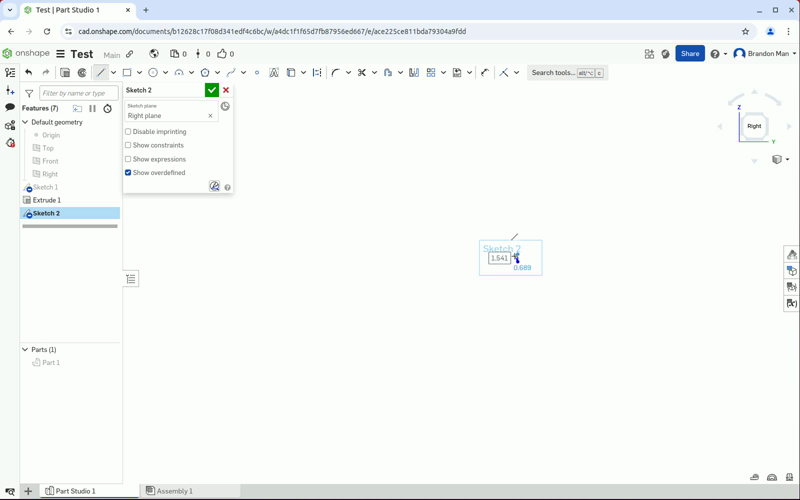
scroll(6)
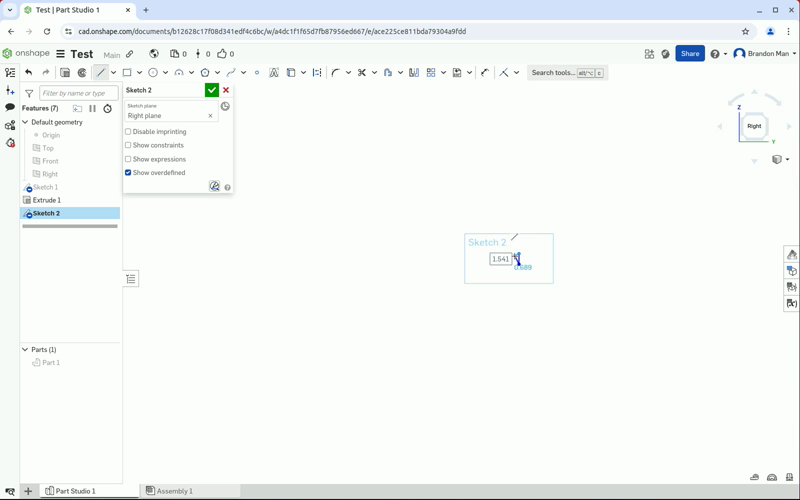
scroll(6)
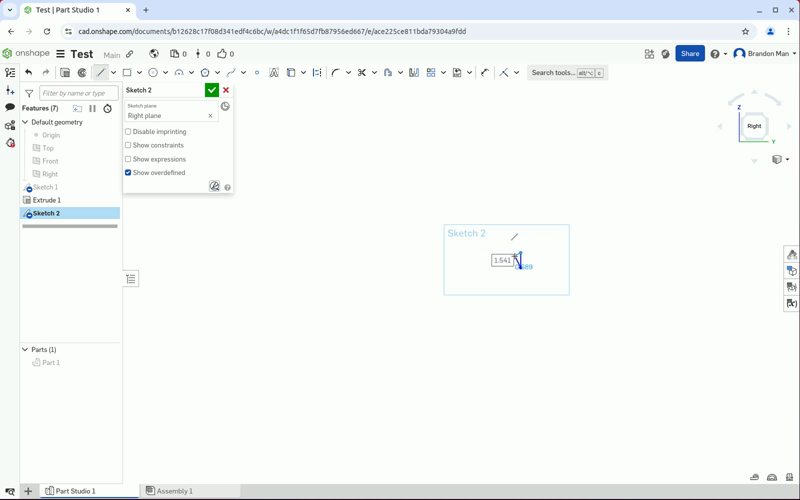
scroll(6)
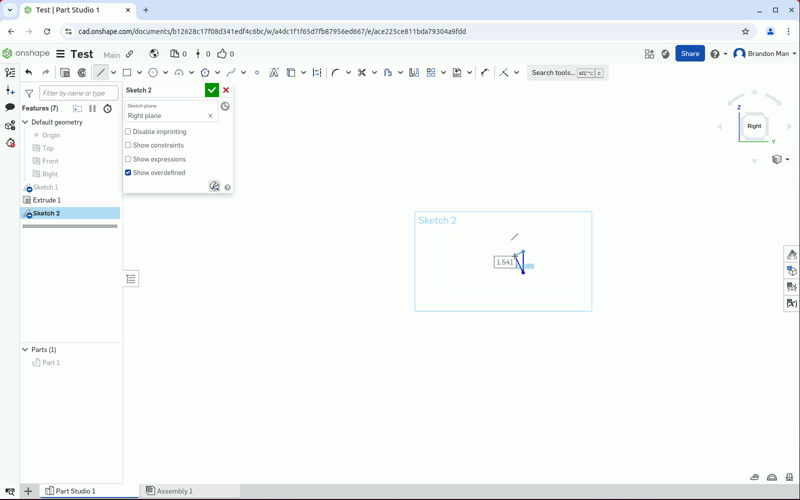
scroll(6)
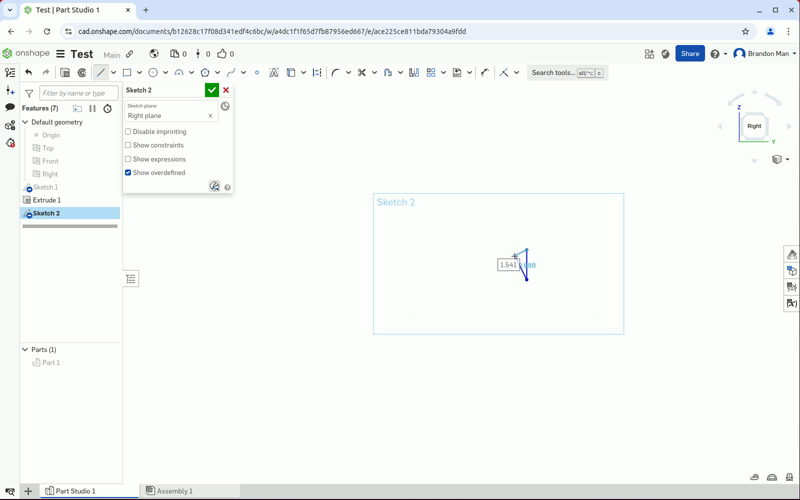
scroll(6)
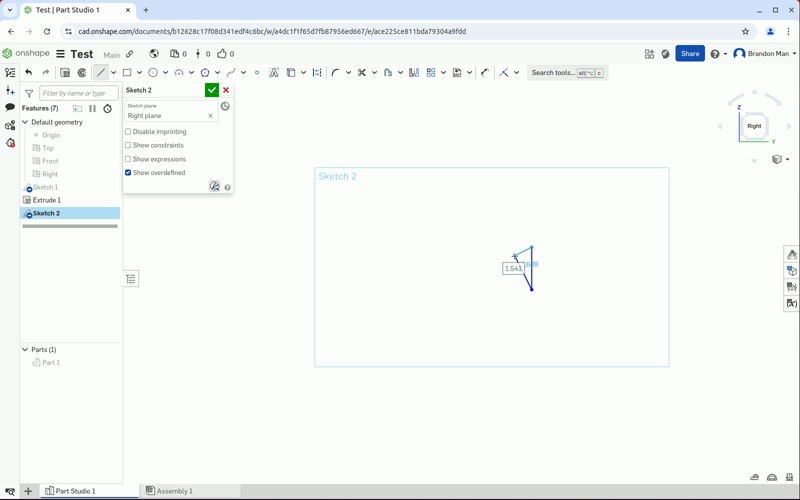
scroll(6)
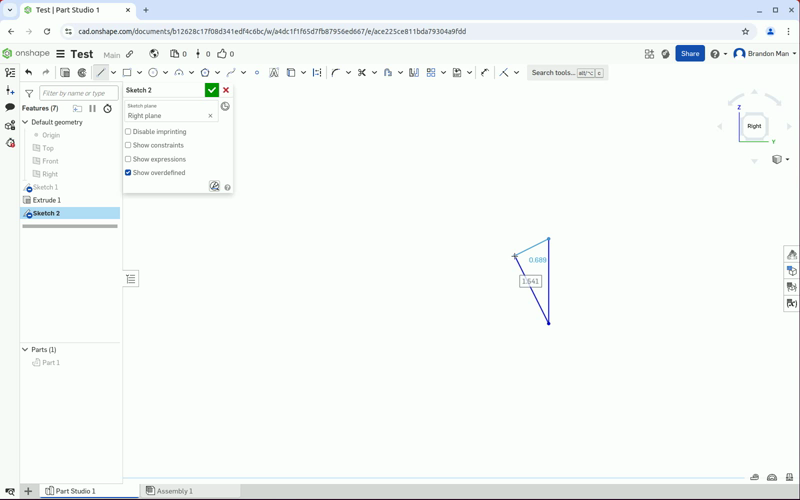
key_up(shift)
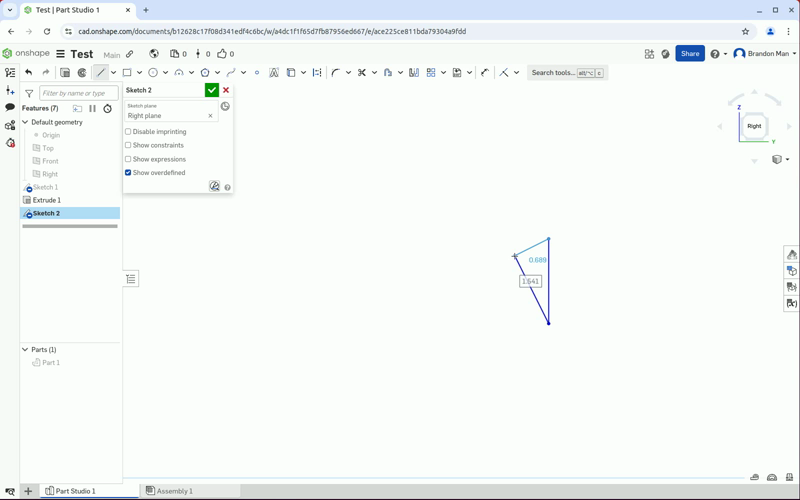
click(514, 255)
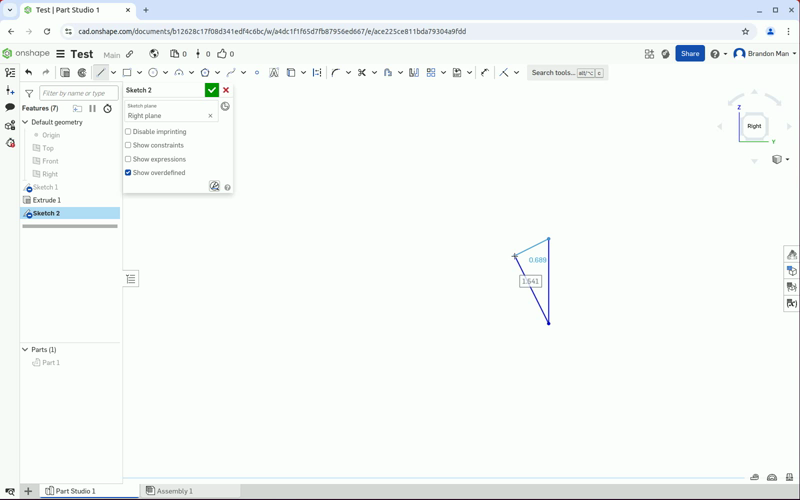
scroll(-6)
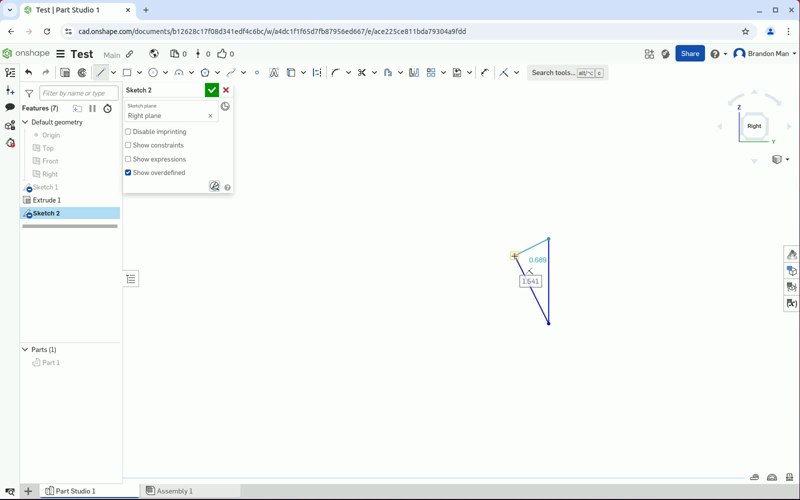
scroll(-6)
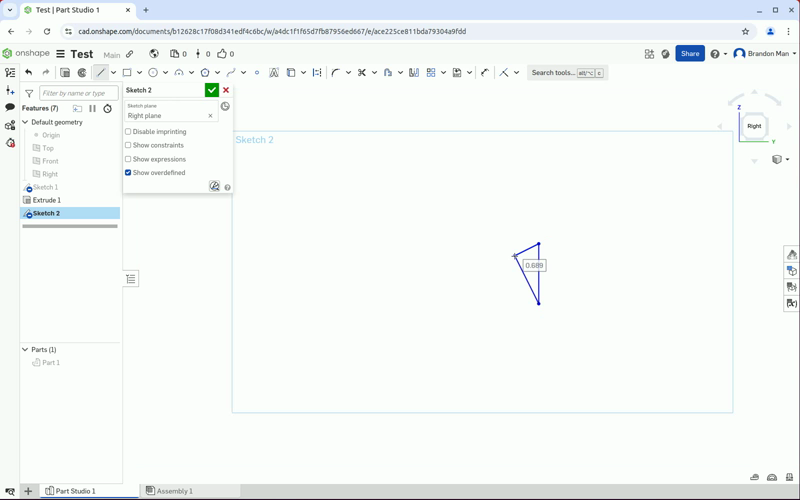
scroll(-6)
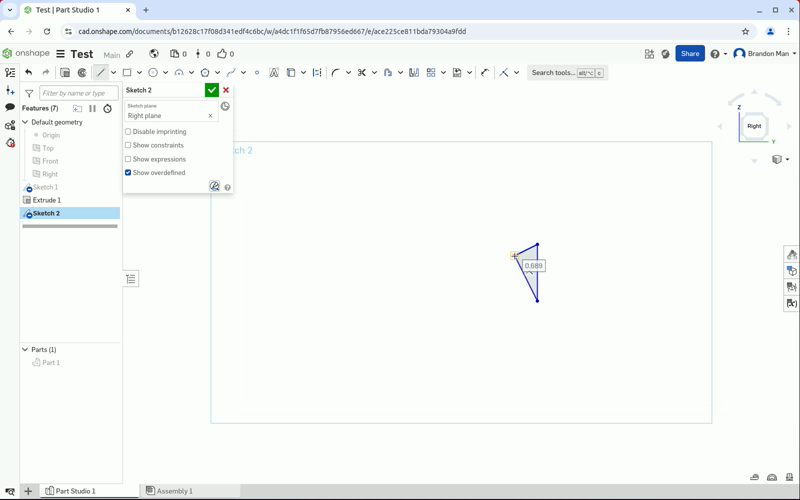
scroll(-6)
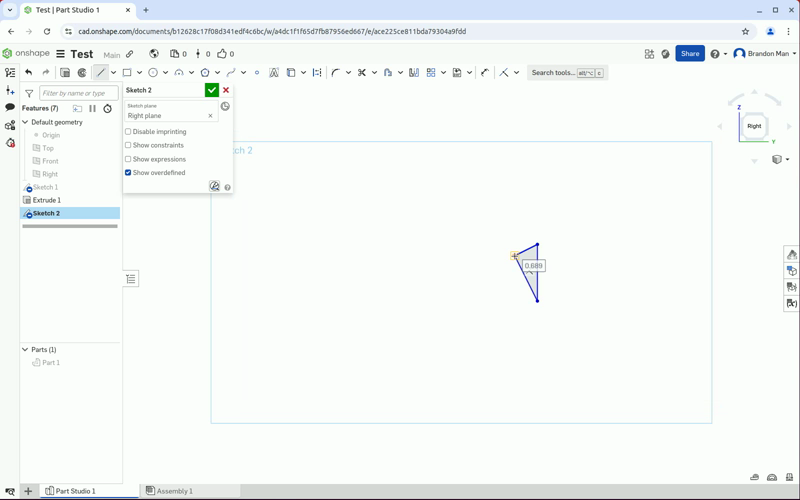
scroll(-6)
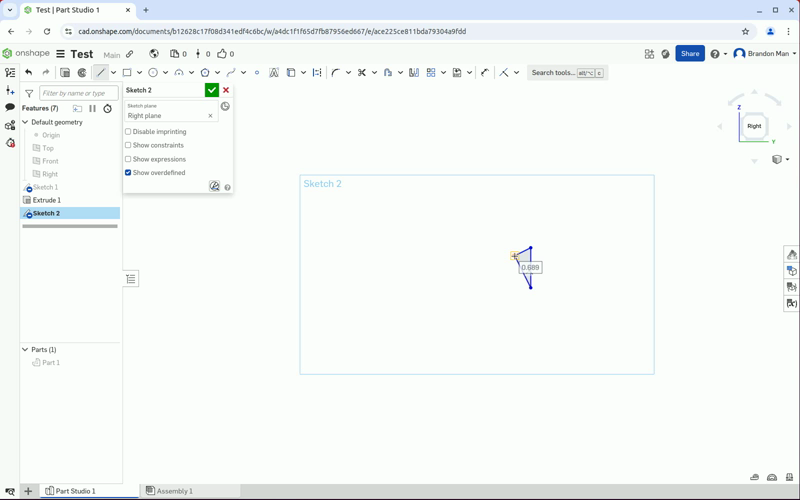
scroll(-6)
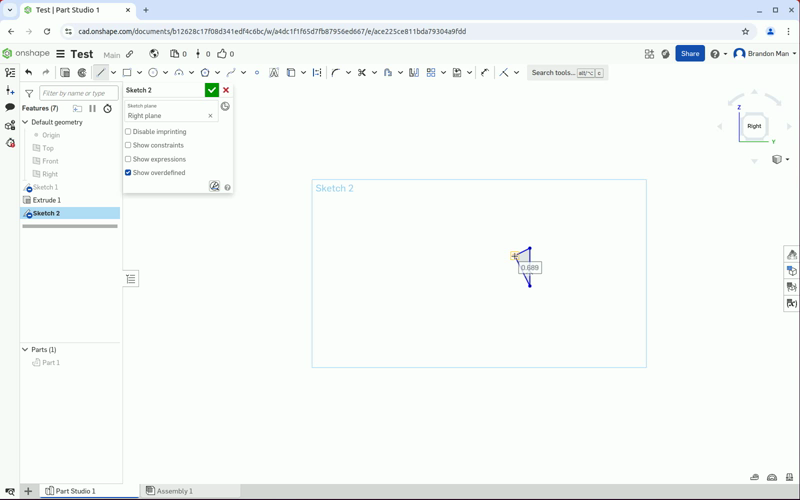
scroll(-6)
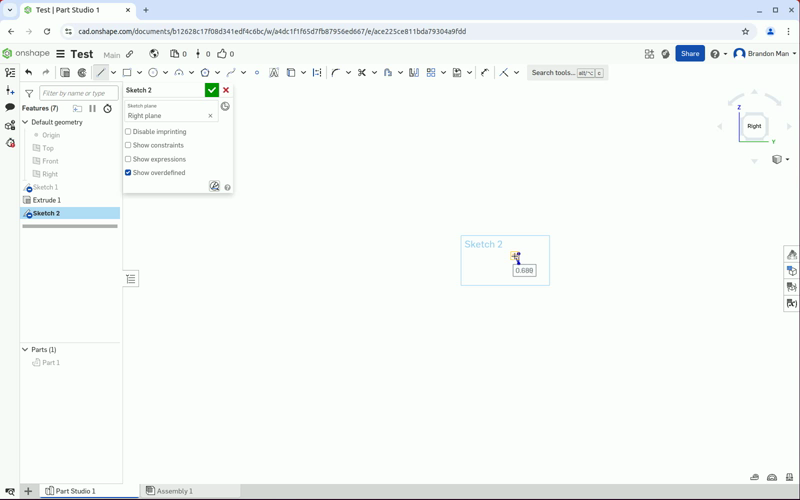
key(esc)
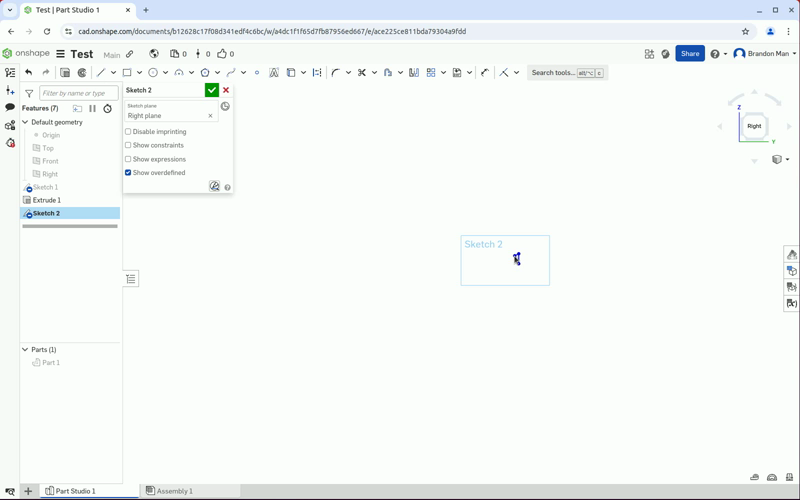
mouse_move(516, 259)
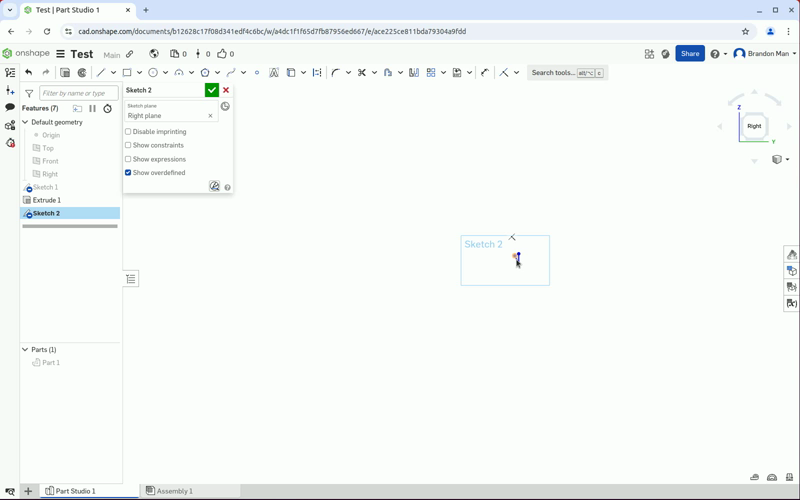
scroll(6)
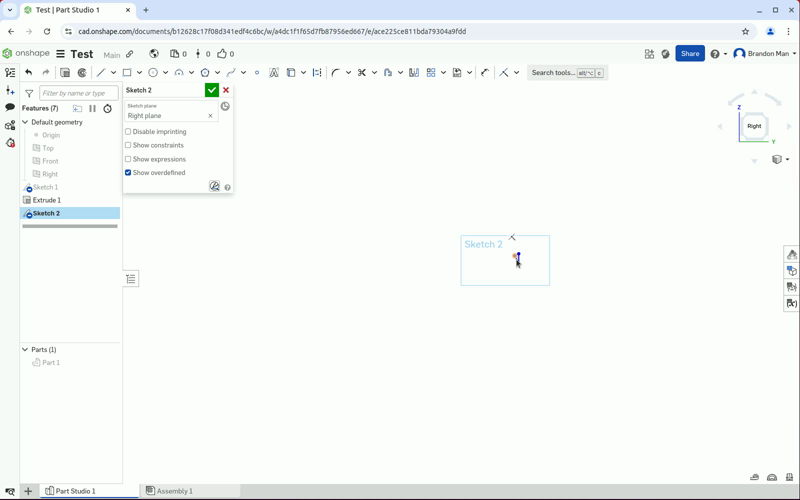
scroll(6)
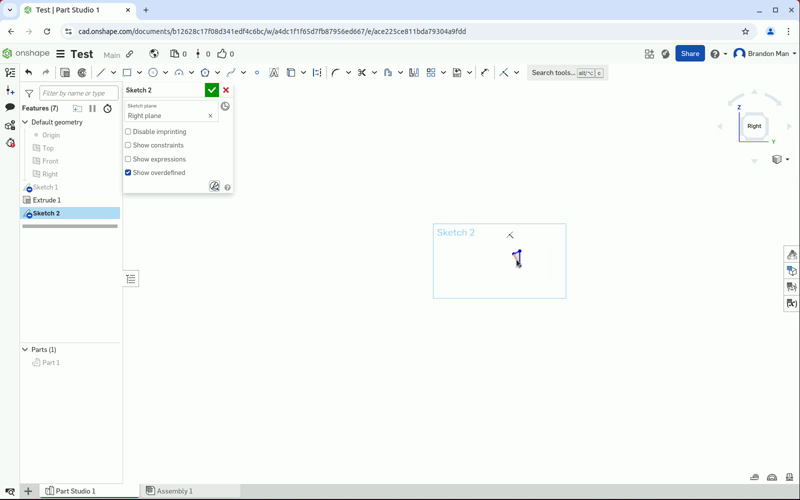
scroll(6)
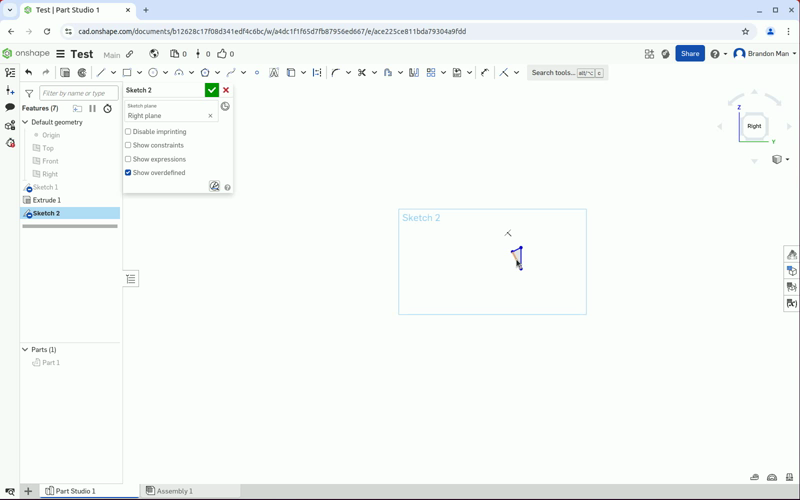
scroll(6)
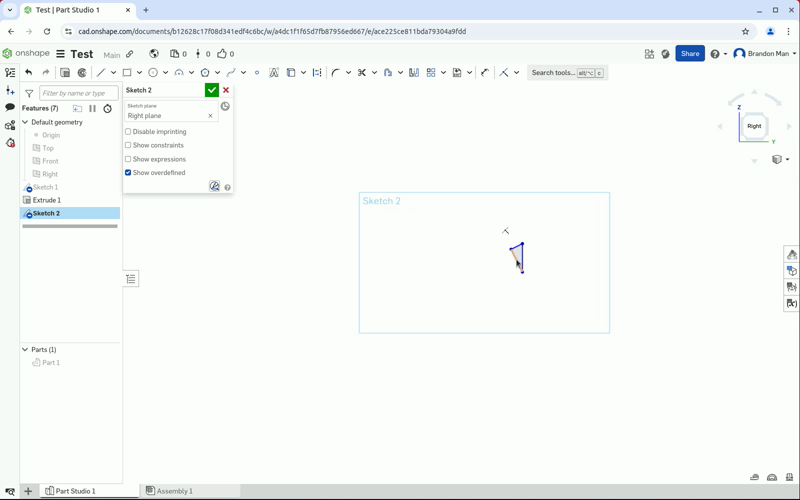
scroll(6)
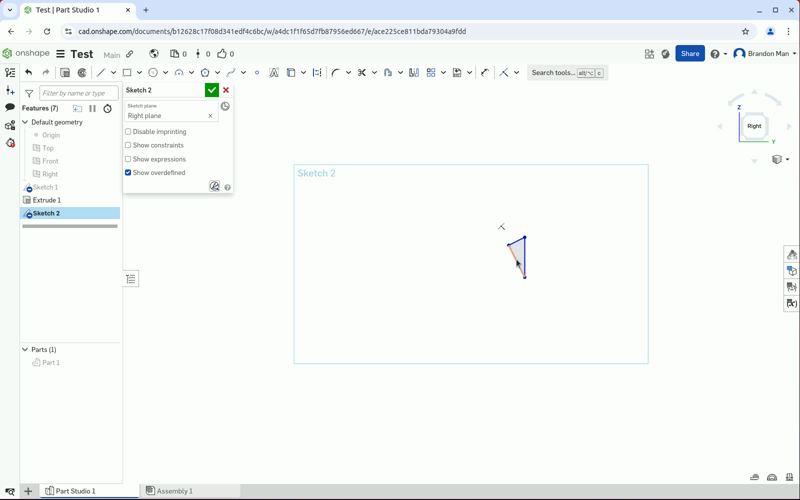
scroll(6)
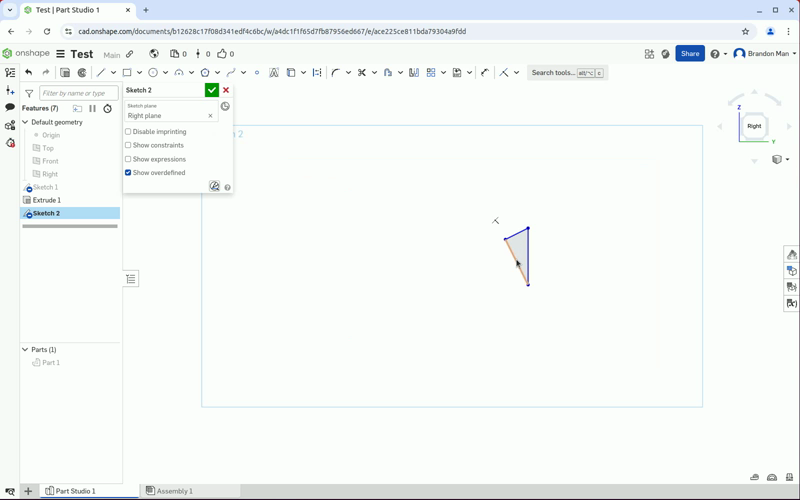
scroll(6)
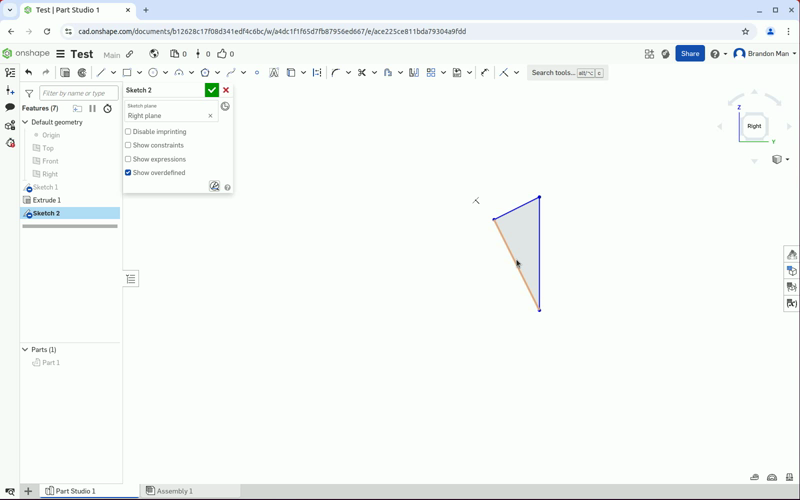
click(516, 259)
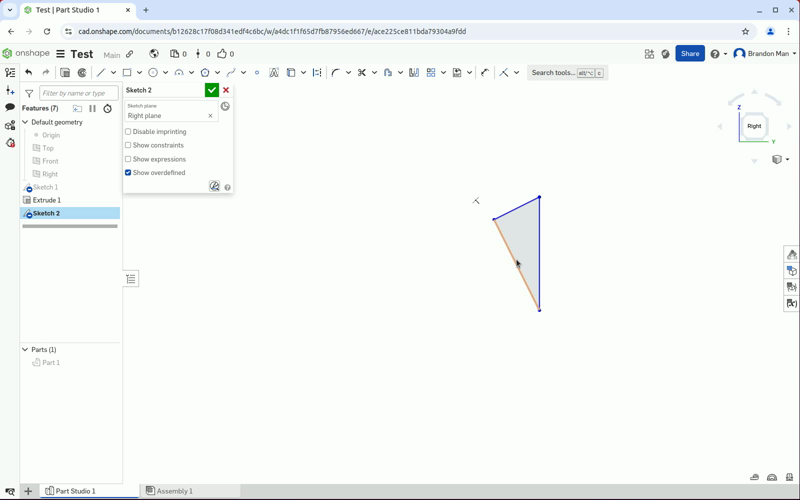
scroll(-6)
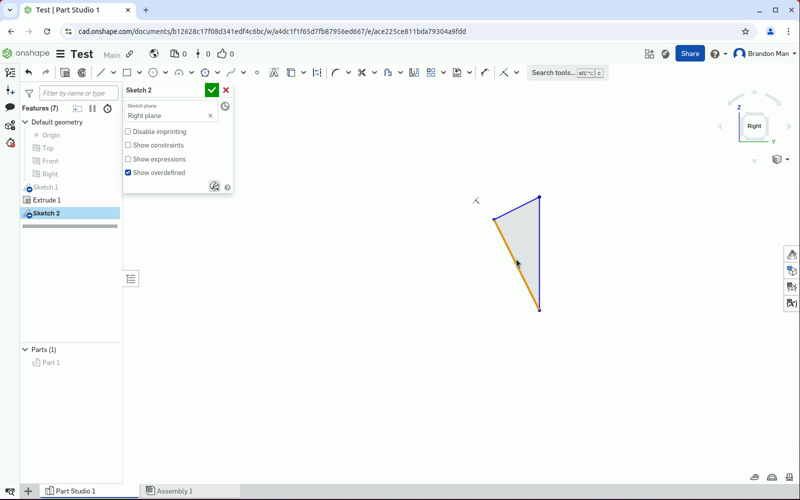
scroll(-6)
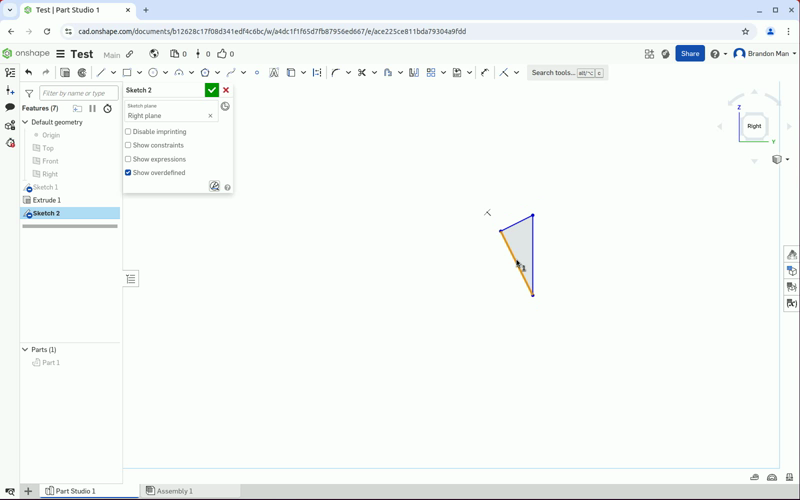
scroll(-6)
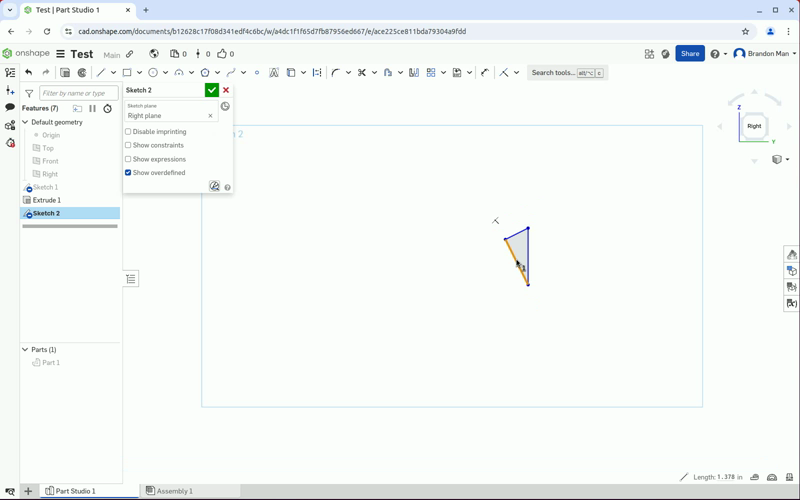
scroll(-6)
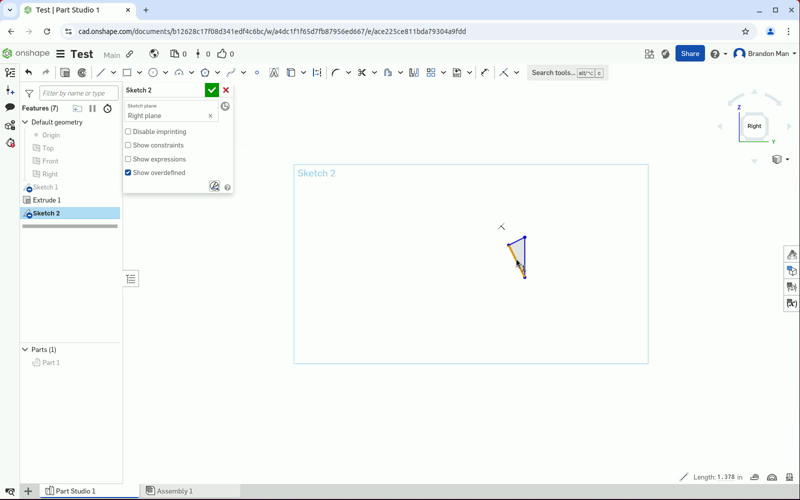
scroll(-6)
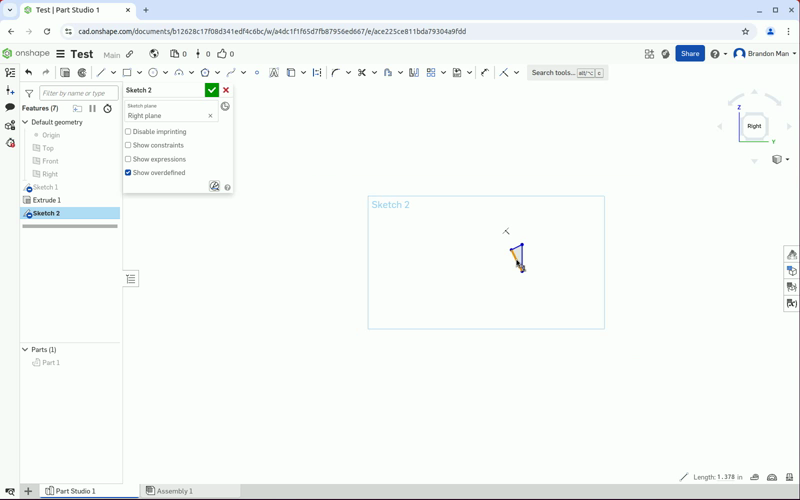
scroll(-6)
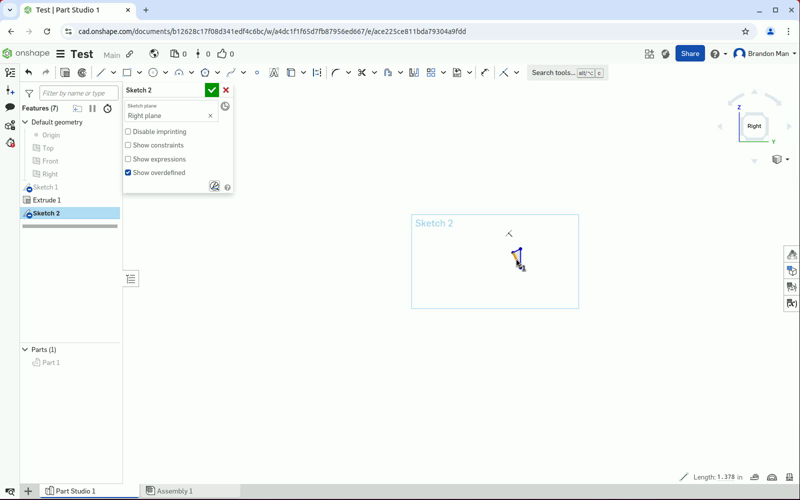
scroll(-6)
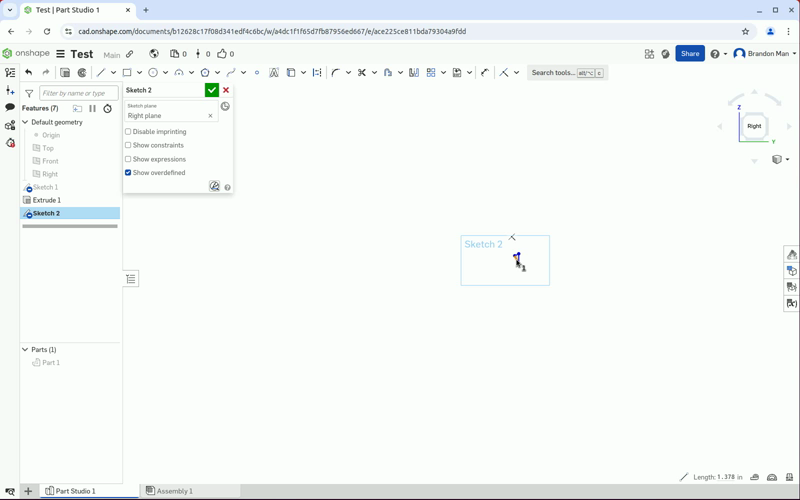
mouse_move(73, 352)
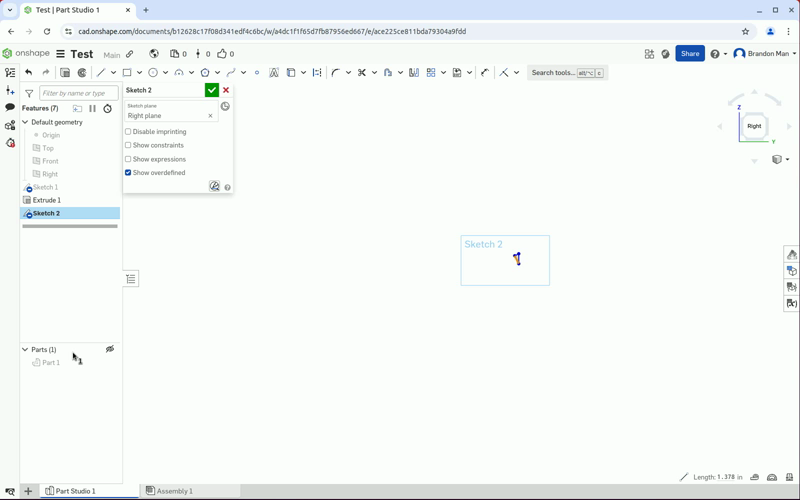
key(shift+y)
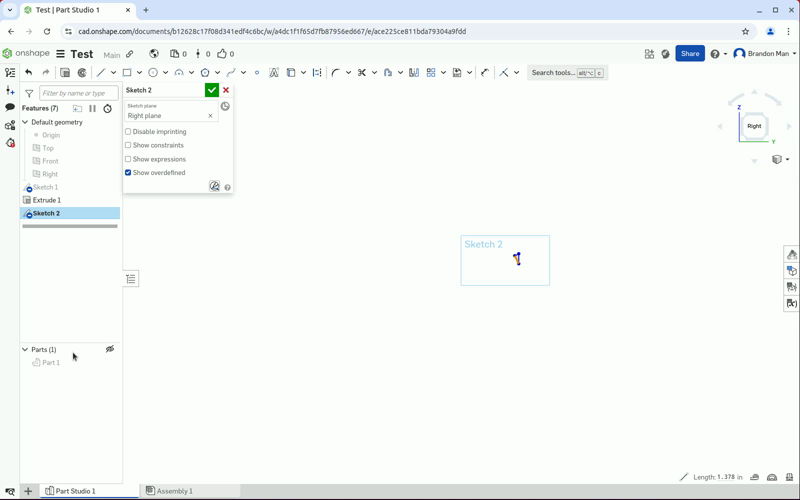
key(shift+e)
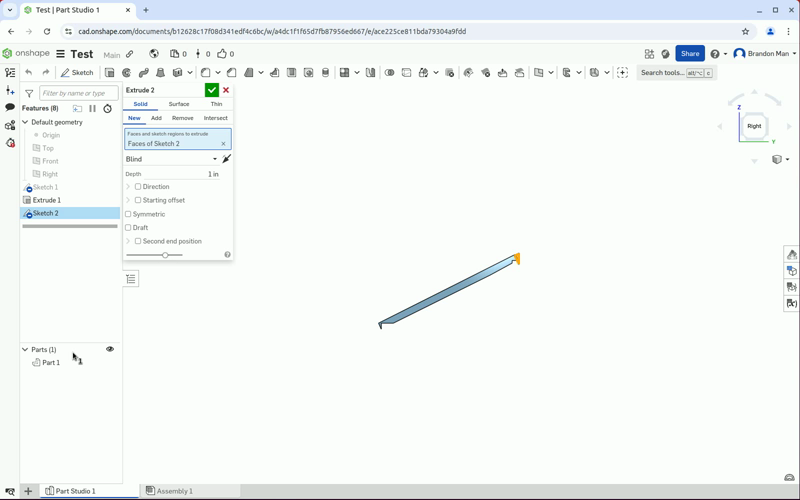
mouse_move(143, 106)
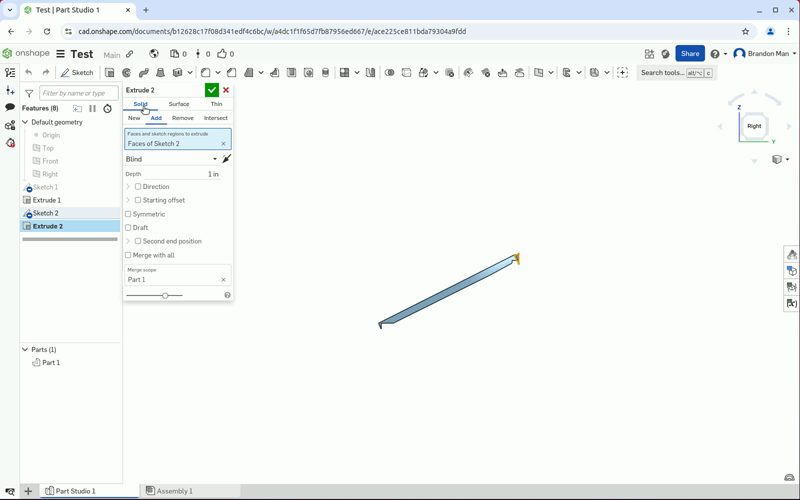
click(143, 106)
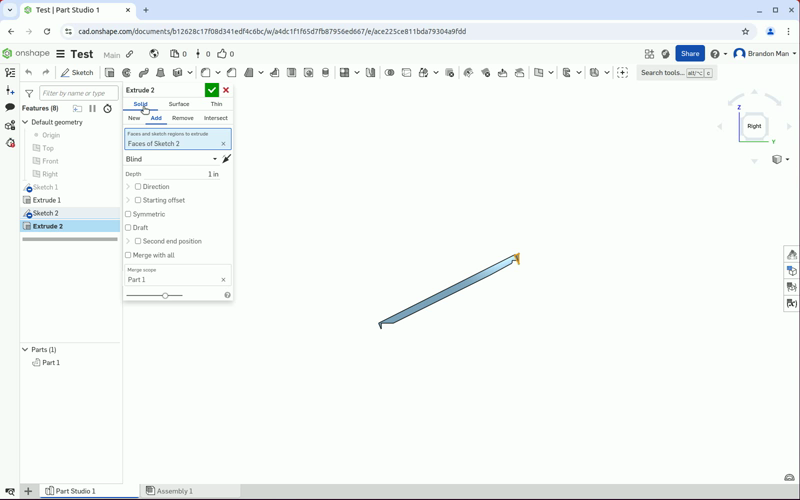
mouse_move(137, 120)
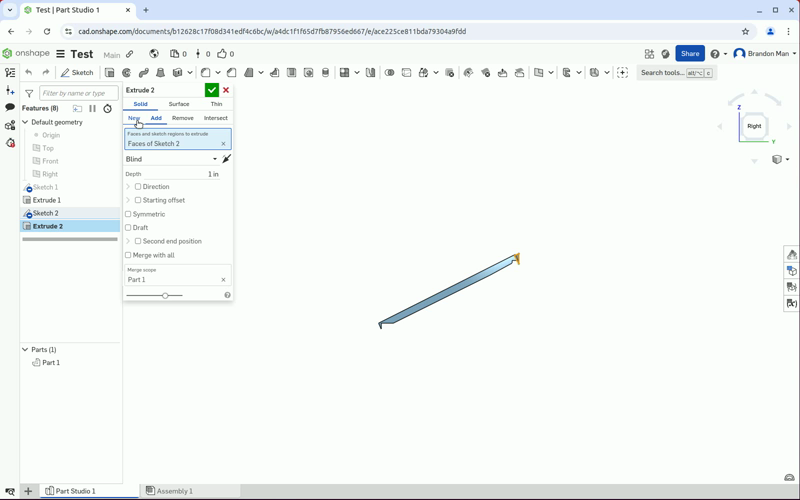
click(137, 120)
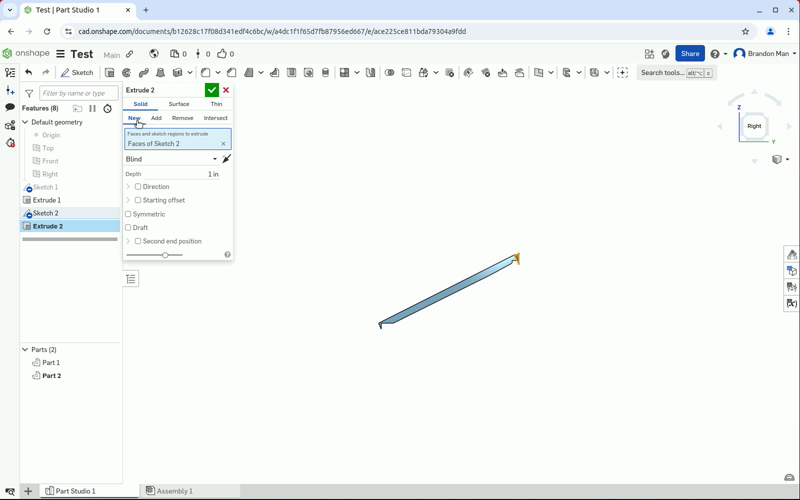
key(tab, 4)
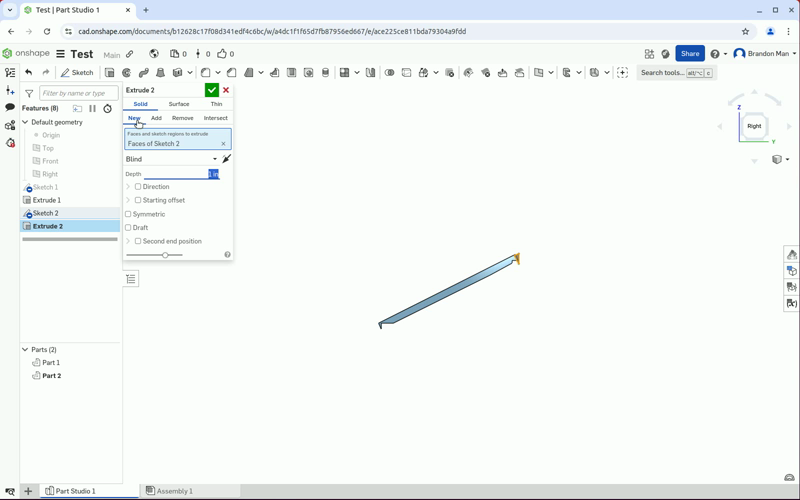
text(23.108)
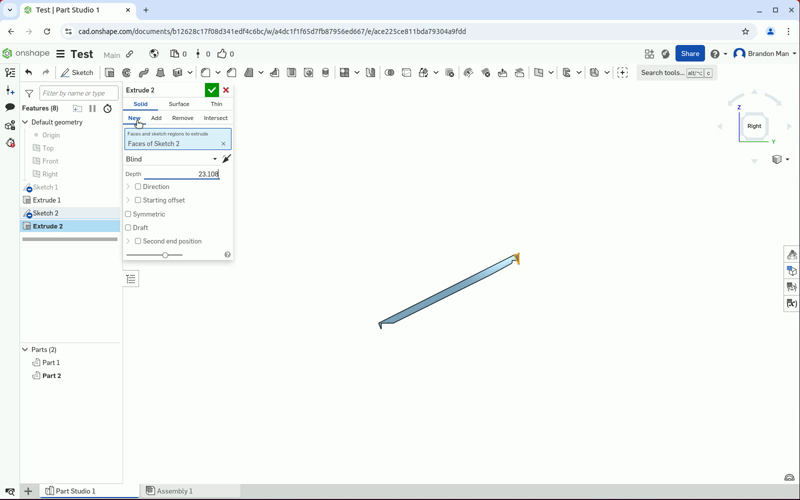
key(enter)
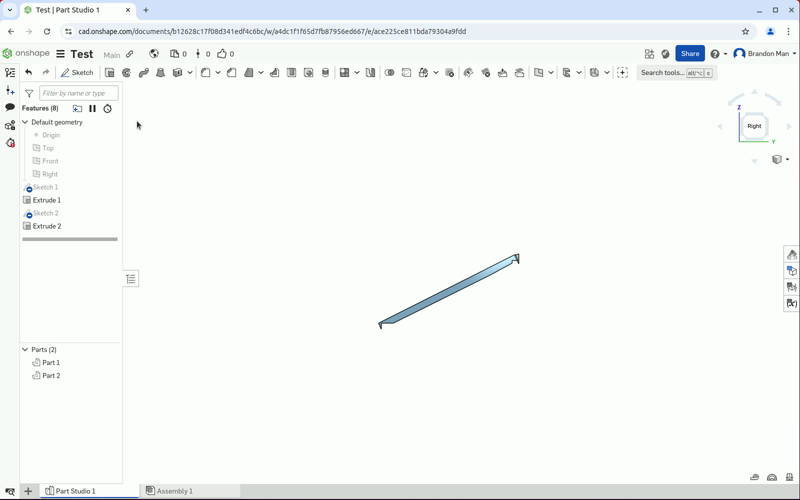
key(shift+h)
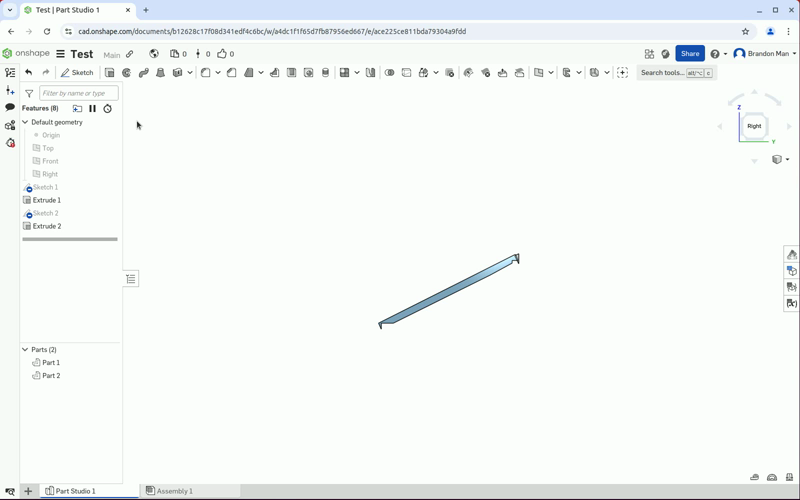
key(shift+h)
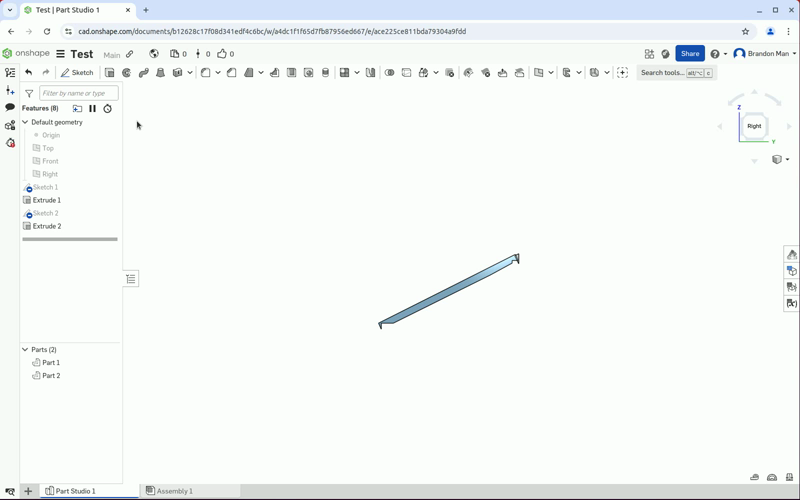
mouse_move(73, 189)
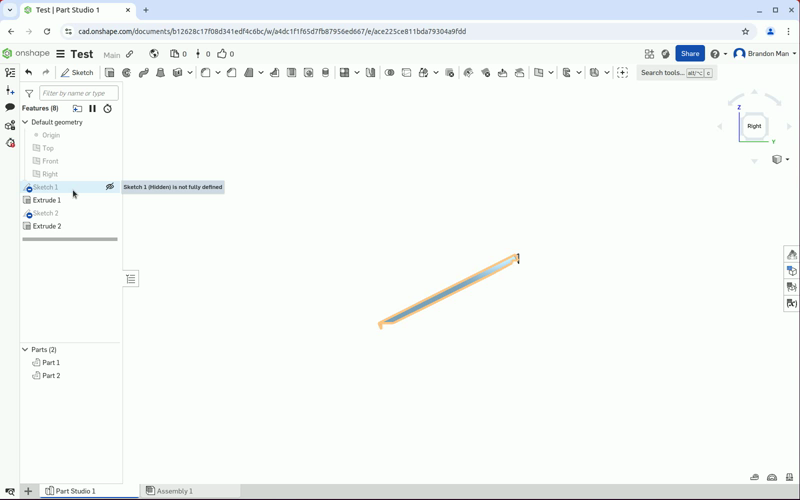
click(73, 189)
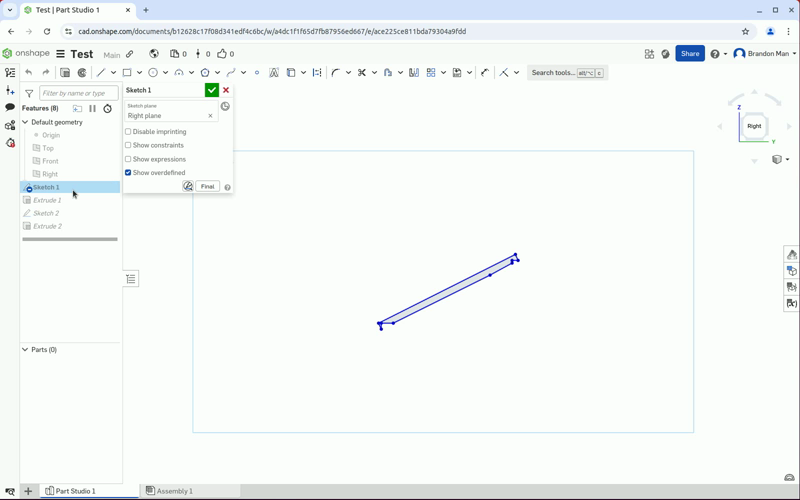
mouse_move(229, 92)
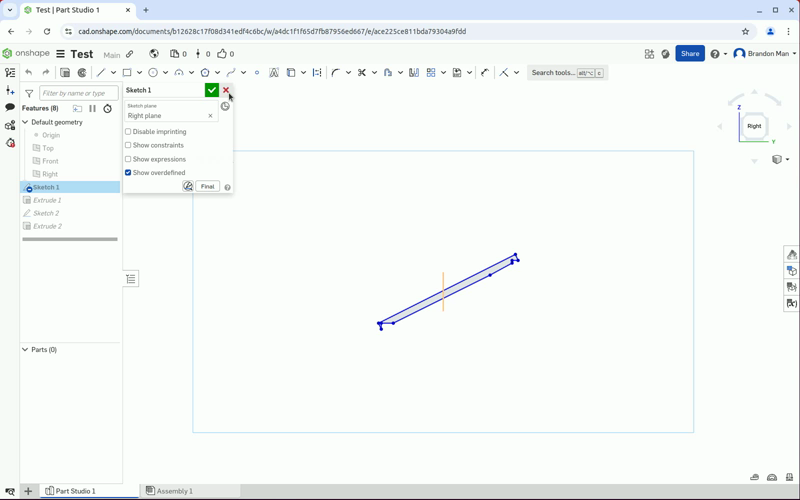
click(229, 92)
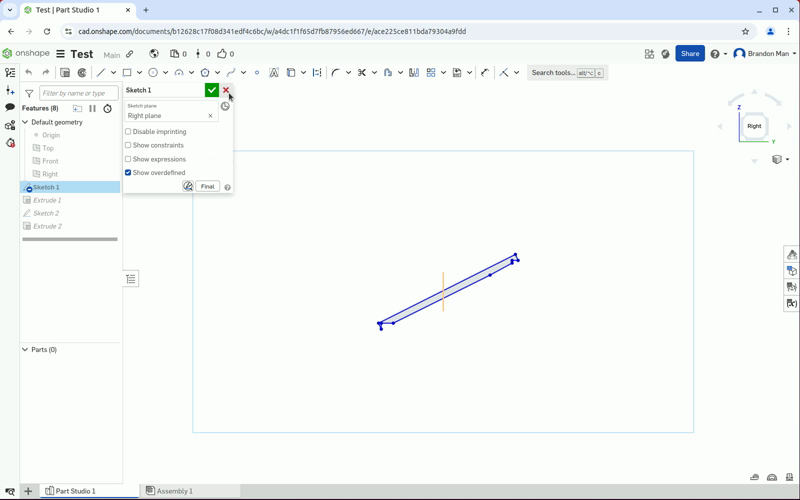
key(shift+s)
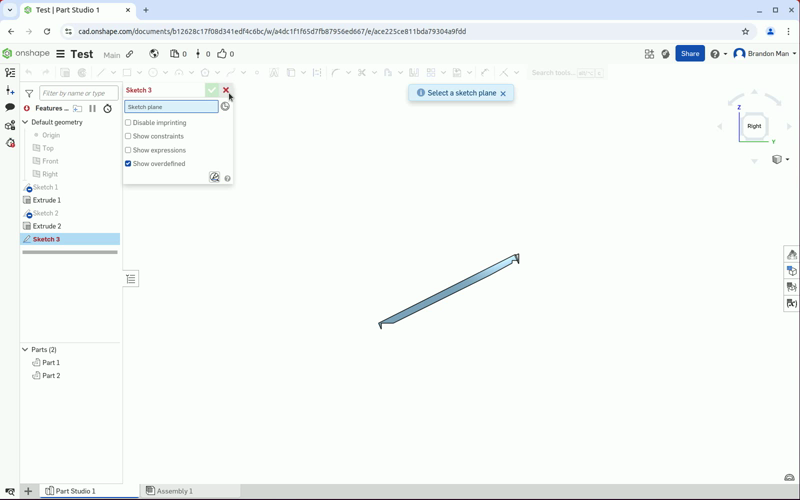
mouse_move(73, 176)
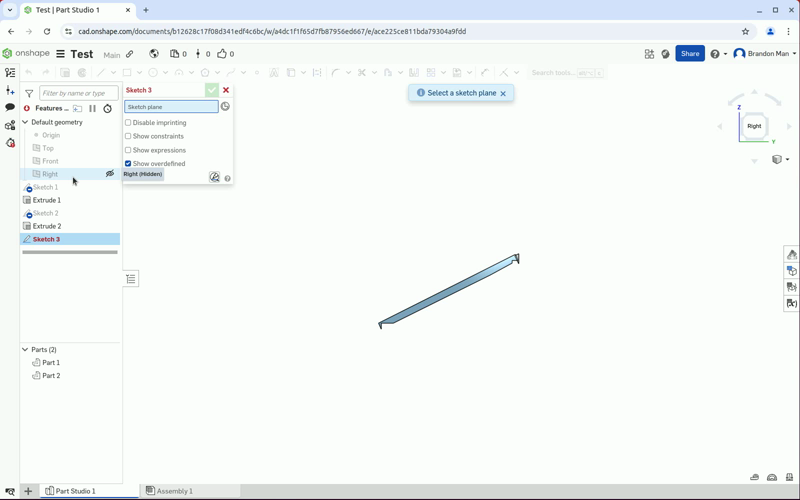
click(73, 176)
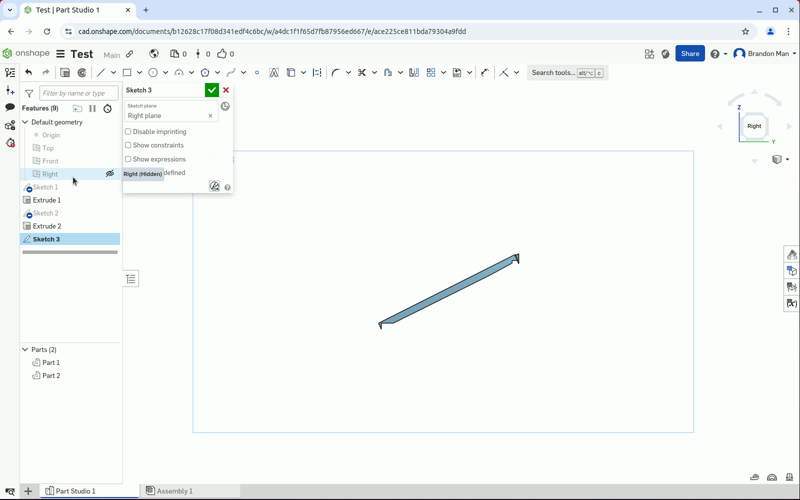
mouse_move(73, 352)
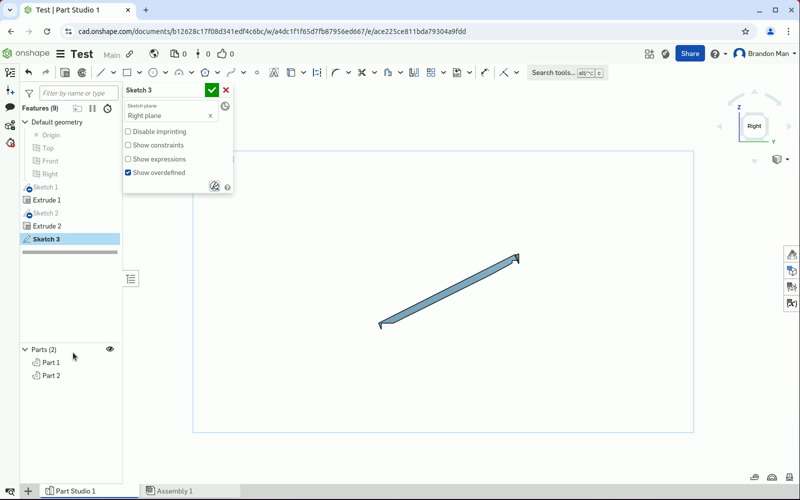
key(y)
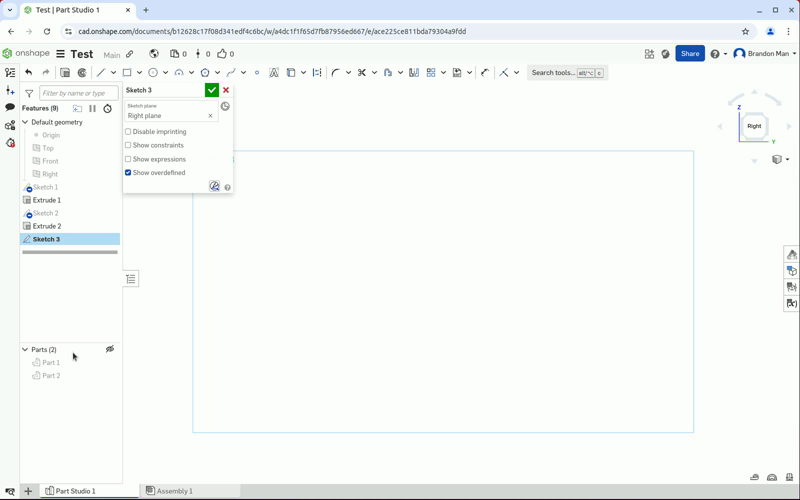
key(l)
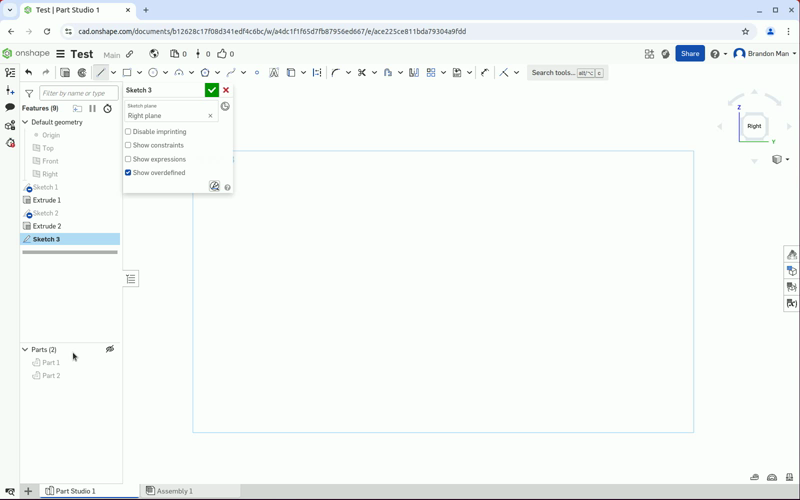
key_down(shift)
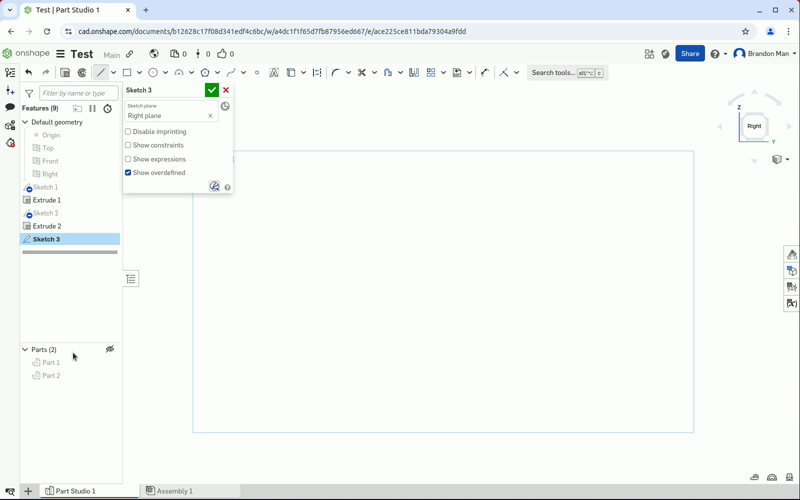
mouse_move(512, 311)
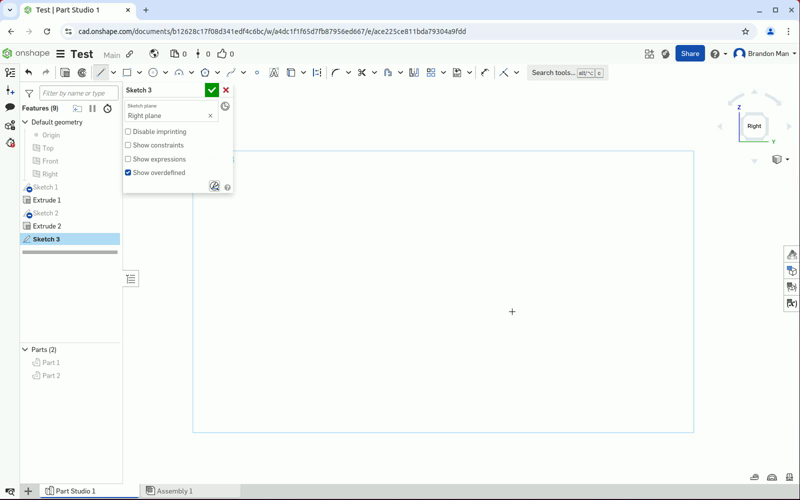
click(512, 311)
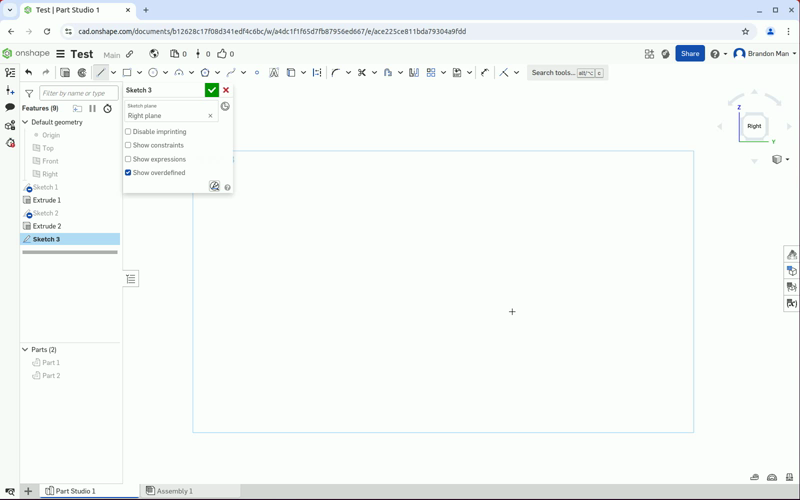
key_up(shift)
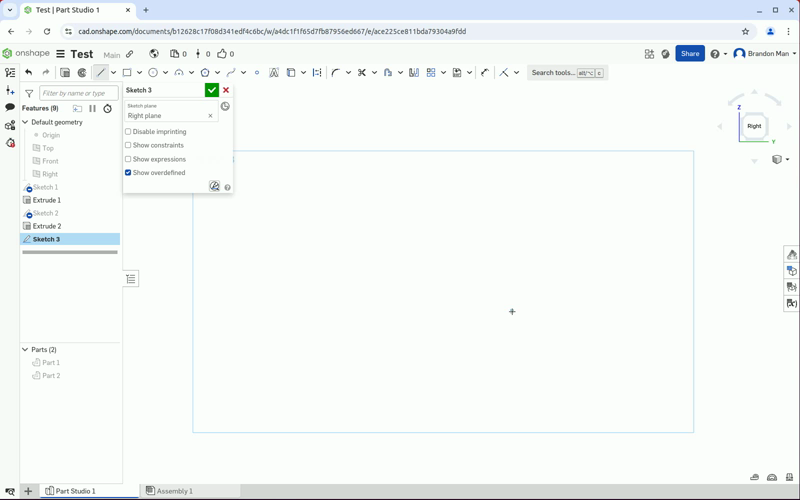
key_down(shift)
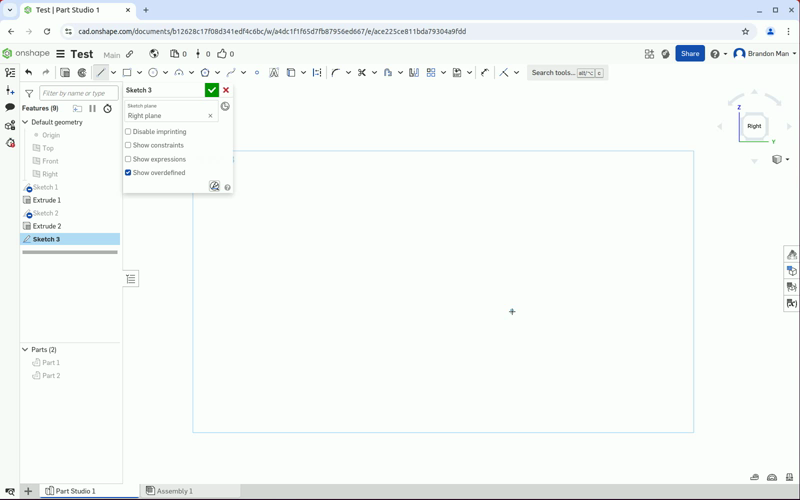
mouse_move(542, 311)
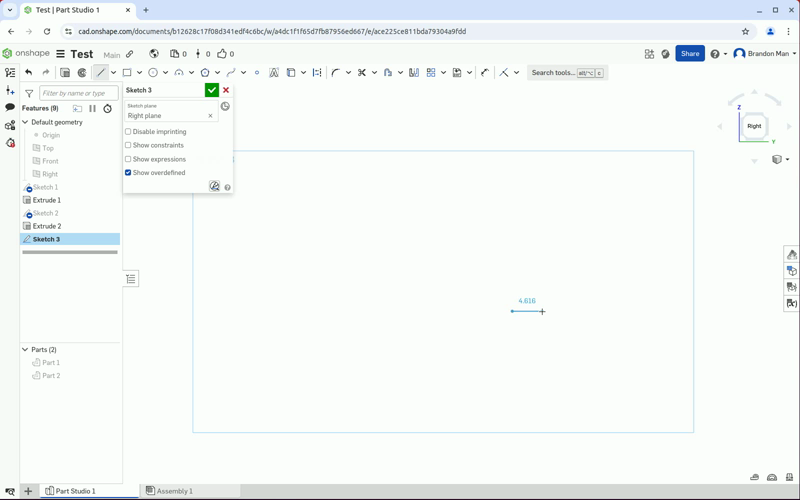
mouse_move(517, 311)
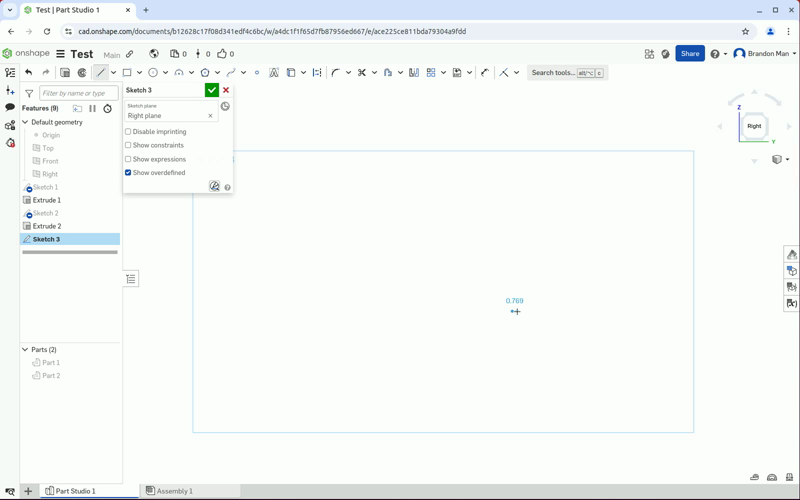
scroll(6)
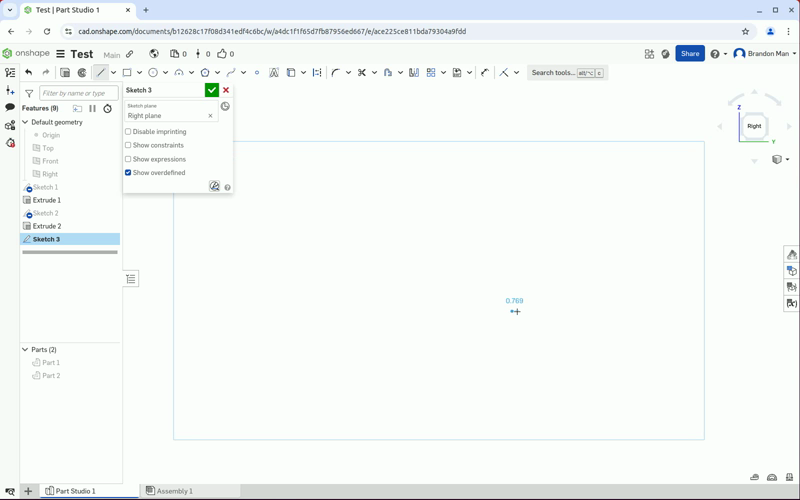
scroll(6)
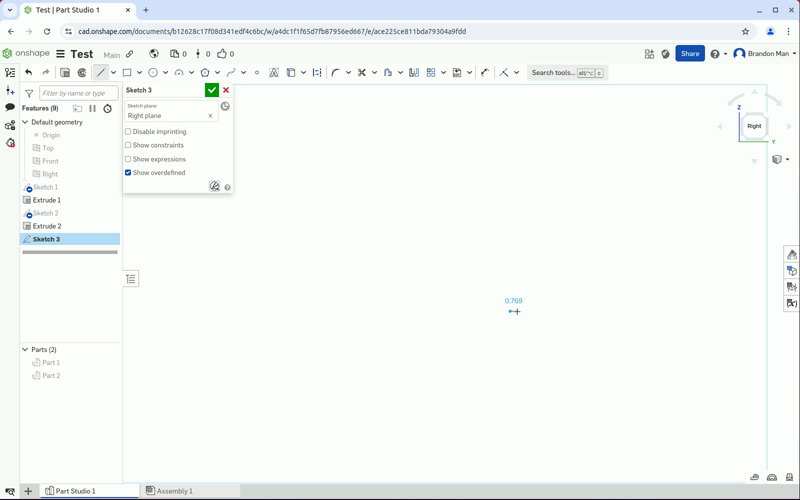
scroll(6)
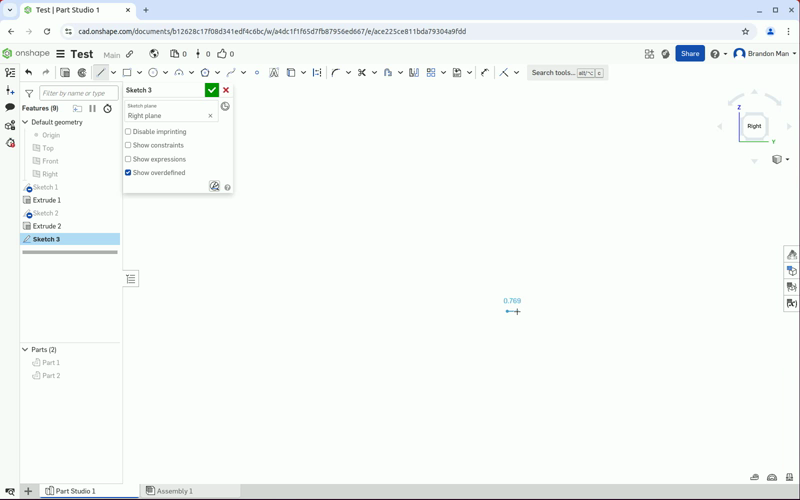
scroll(6)
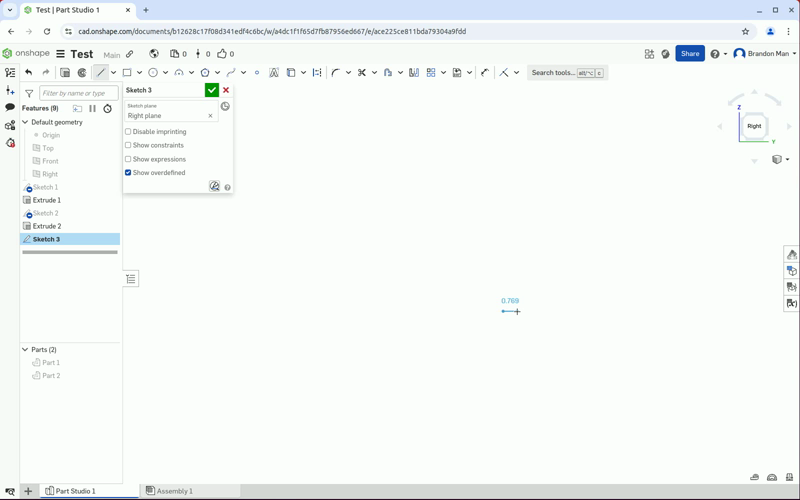
scroll(6)
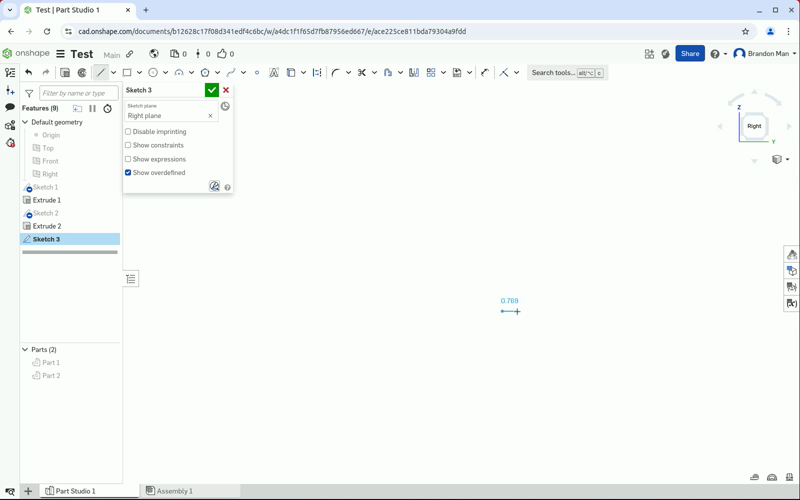
scroll(6)
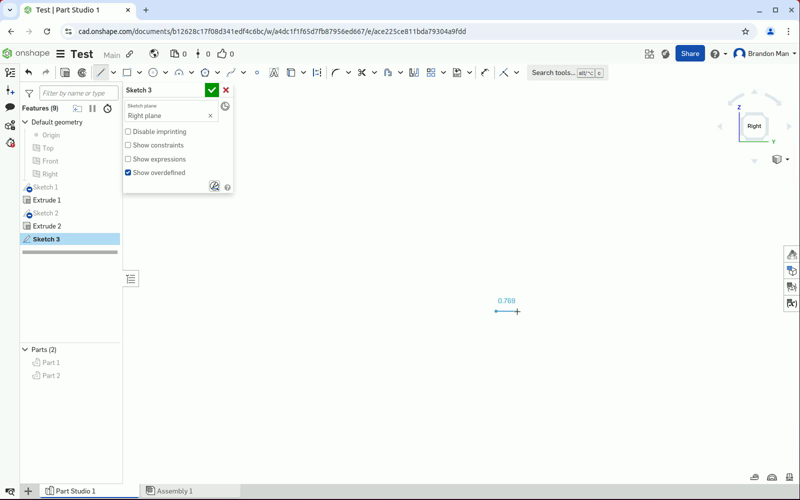
scroll(6)
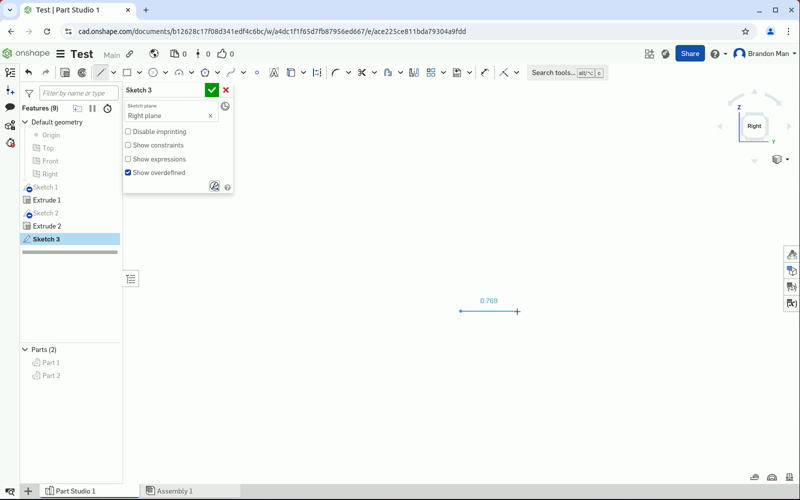
click(517, 311)
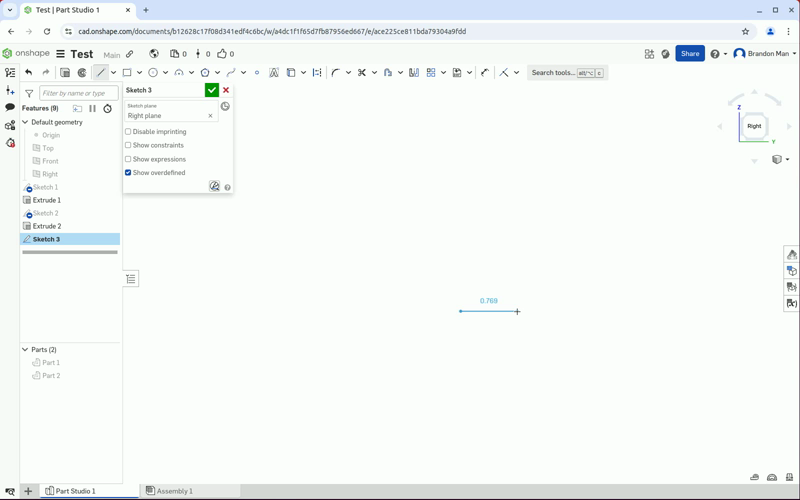
scroll(-6)
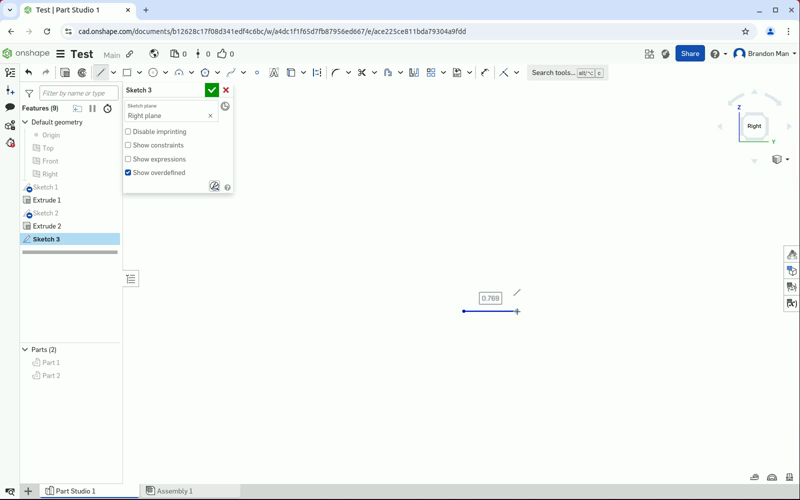
scroll(-6)
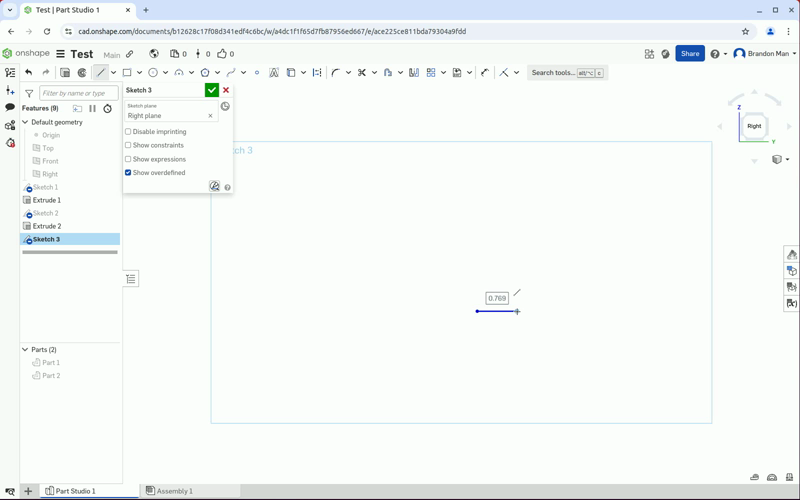
scroll(-6)
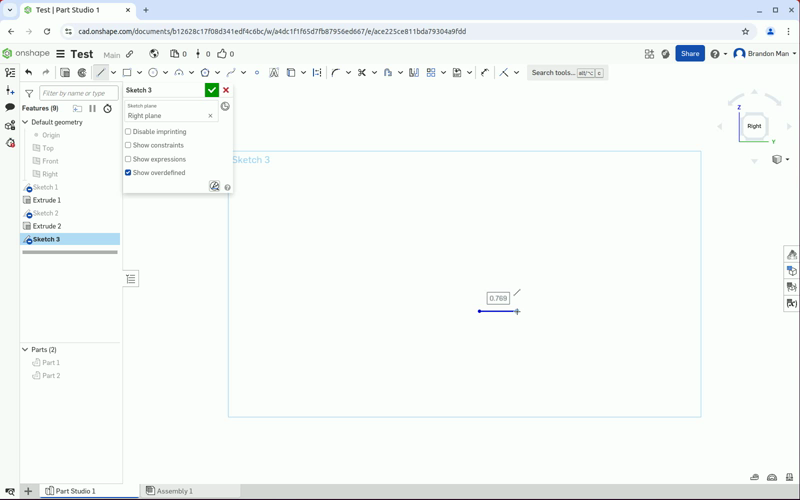
scroll(-6)
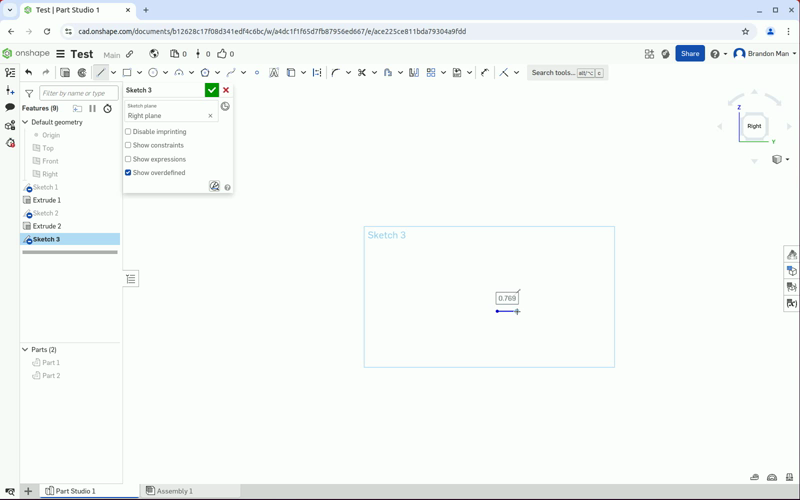
scroll(-6)
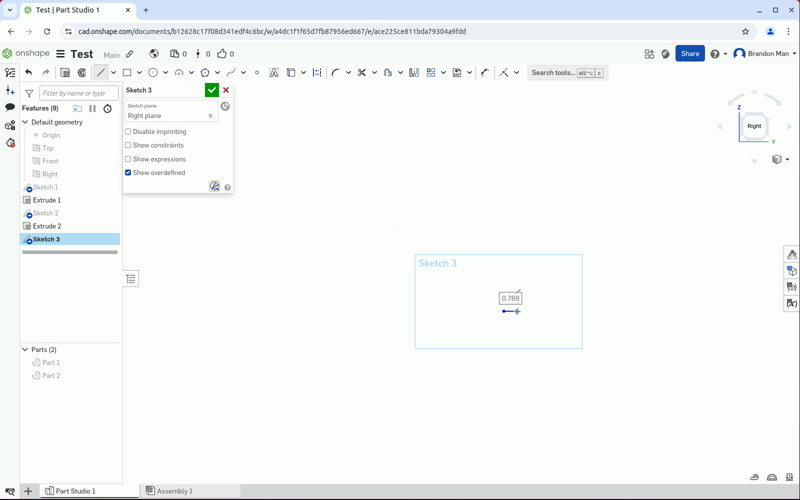
scroll(-6)
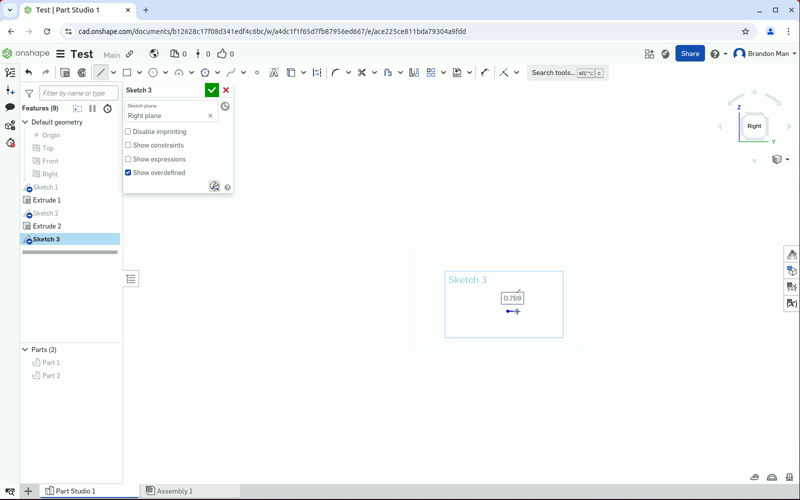
scroll(-6)
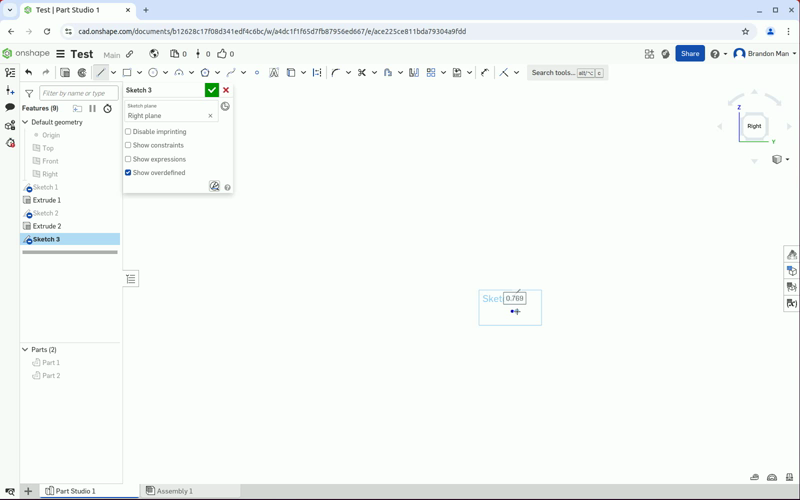
key_up(shift)
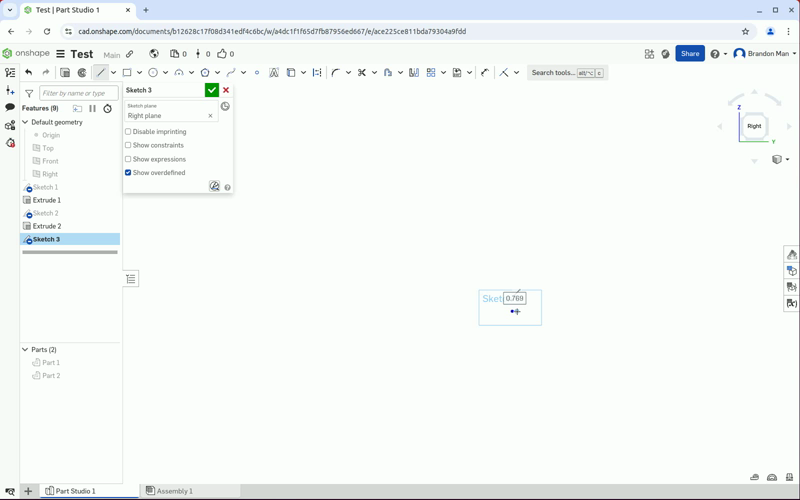
key_down(shift)
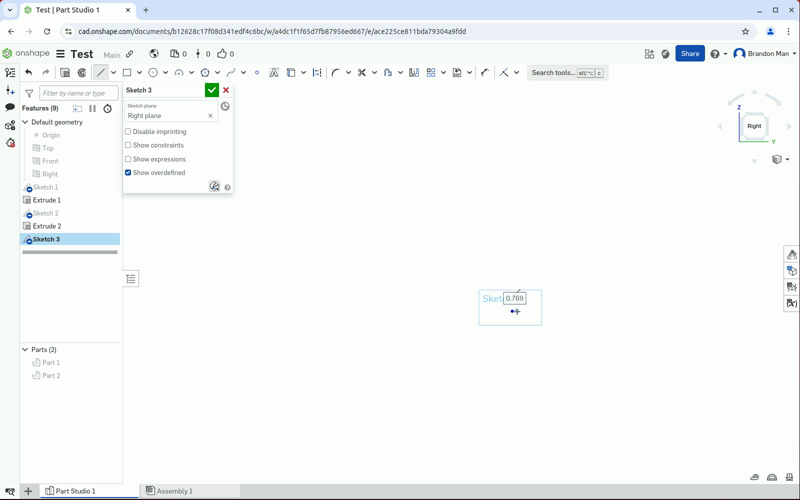
mouse_move(547, 311)
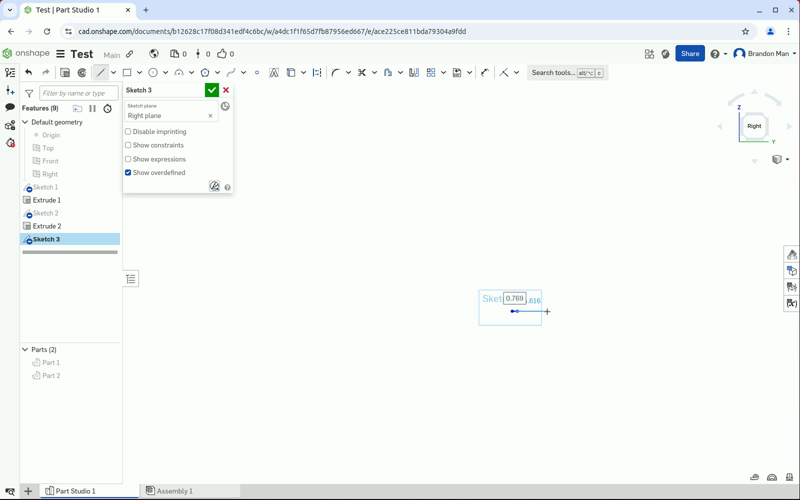
mouse_move(517, 258)
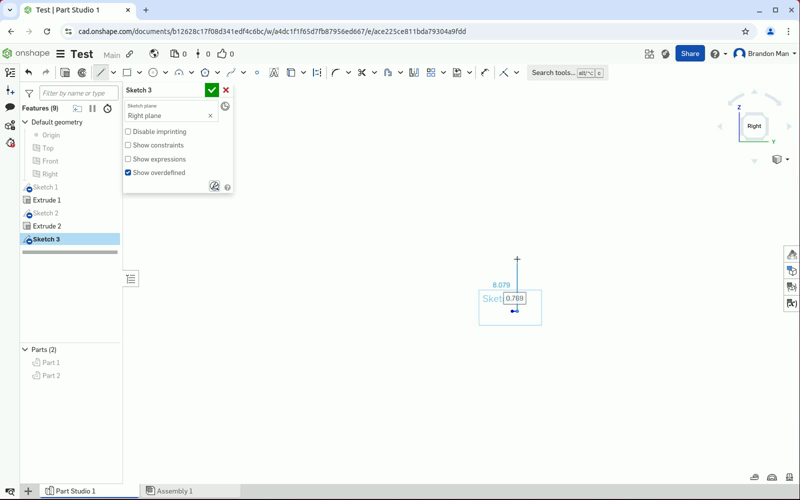
click(517, 258)
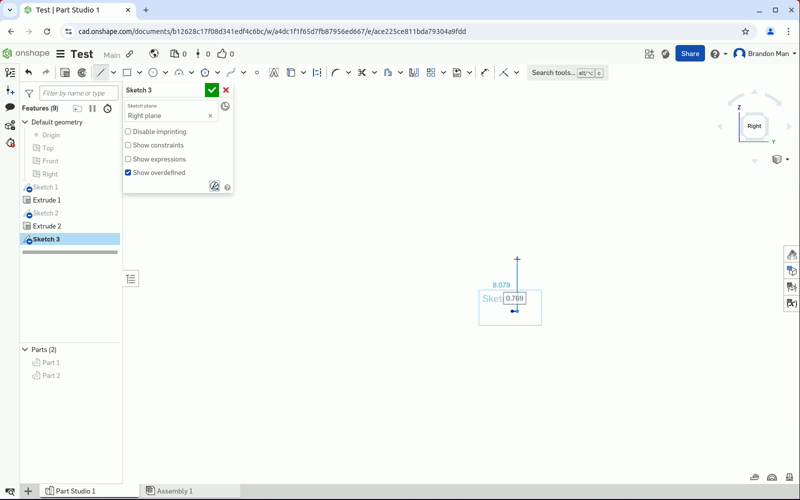
key_up(shift)
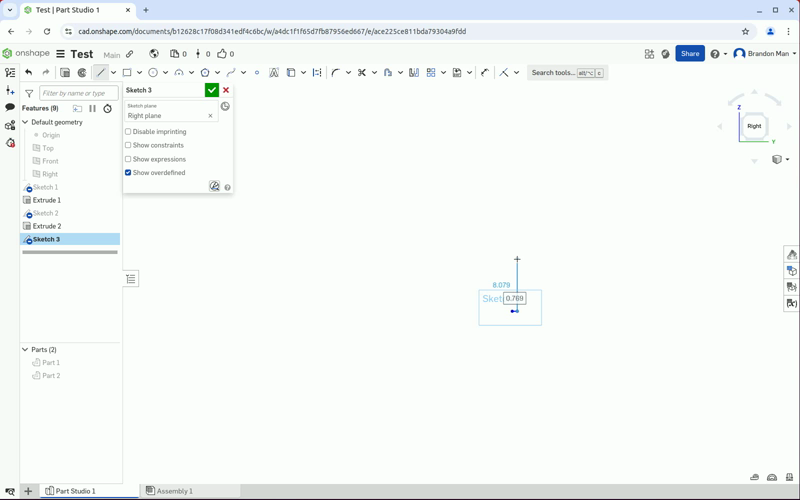
key_down(shift)
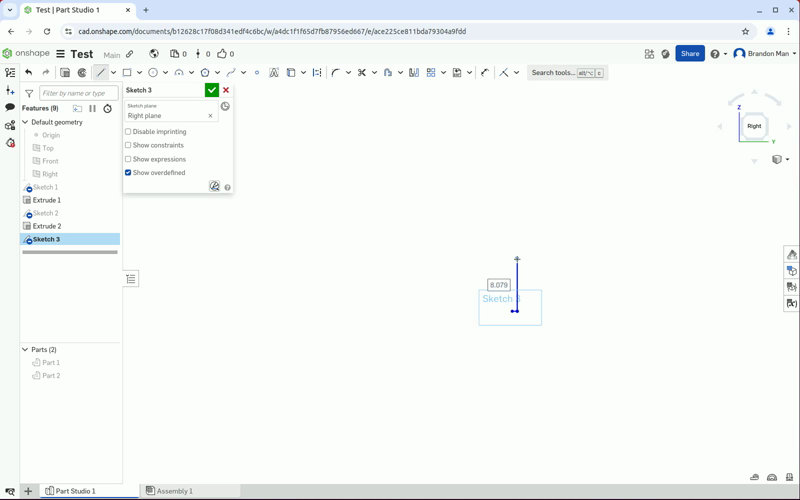
mouse_move(547, 258)
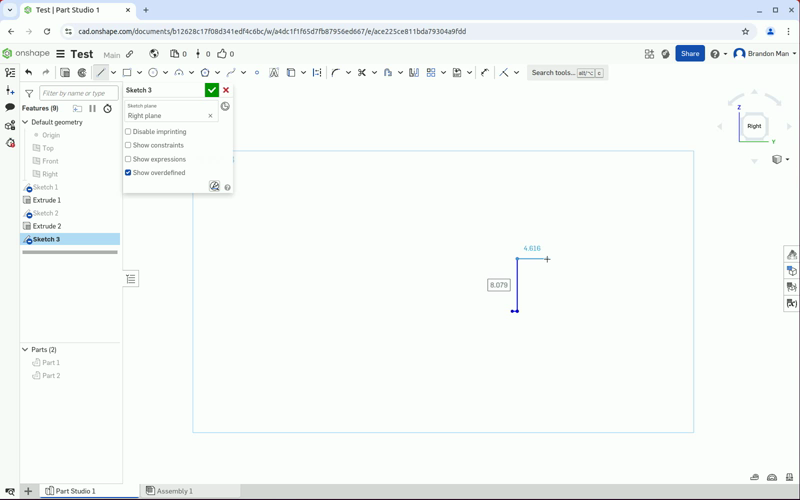
mouse_move(512, 261)
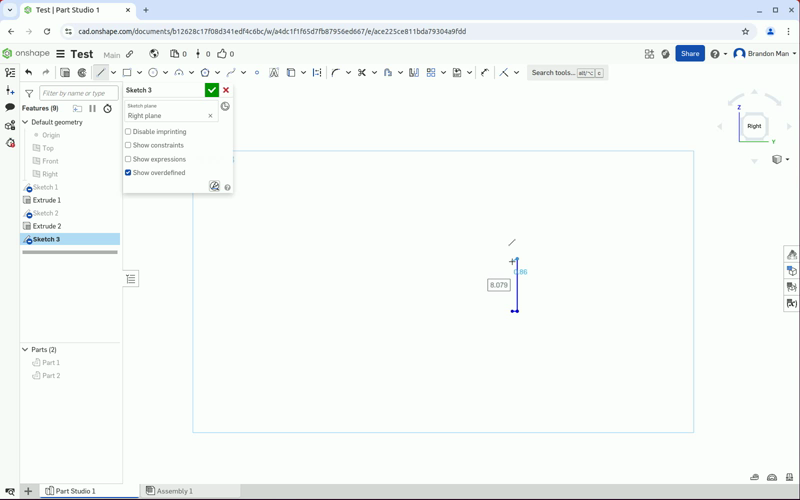
scroll(6)
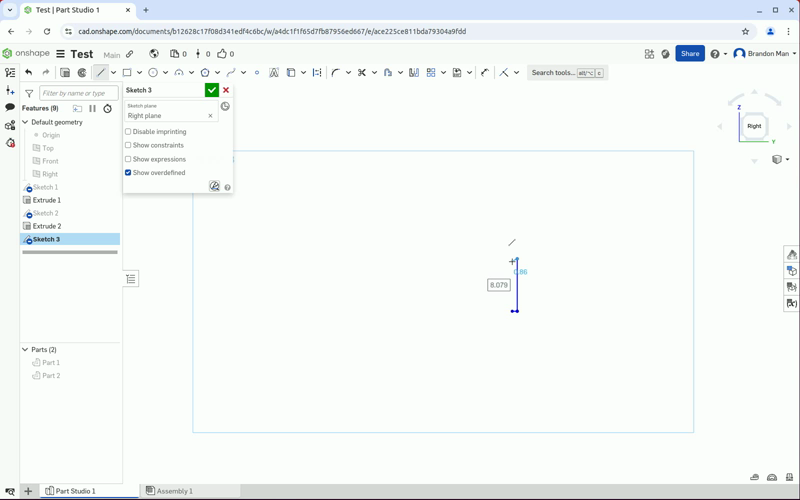
scroll(6)
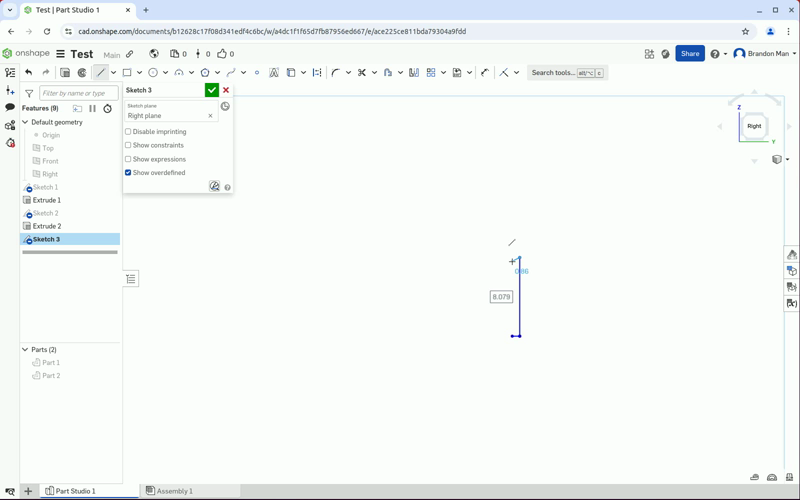
scroll(6)
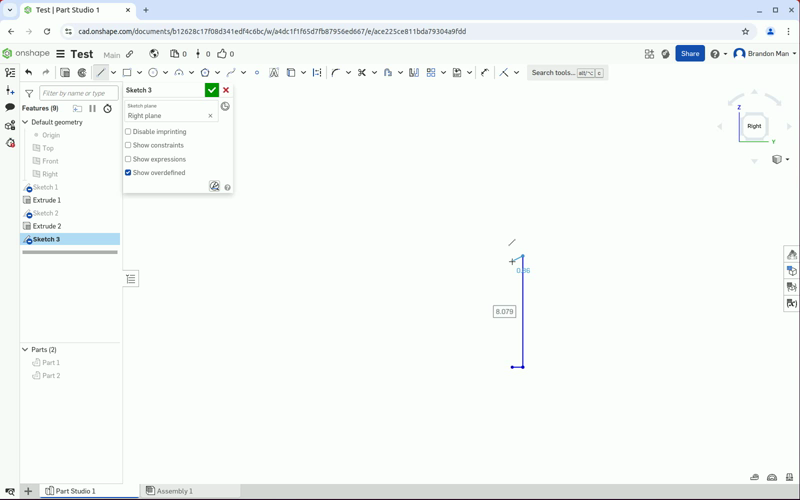
scroll(6)
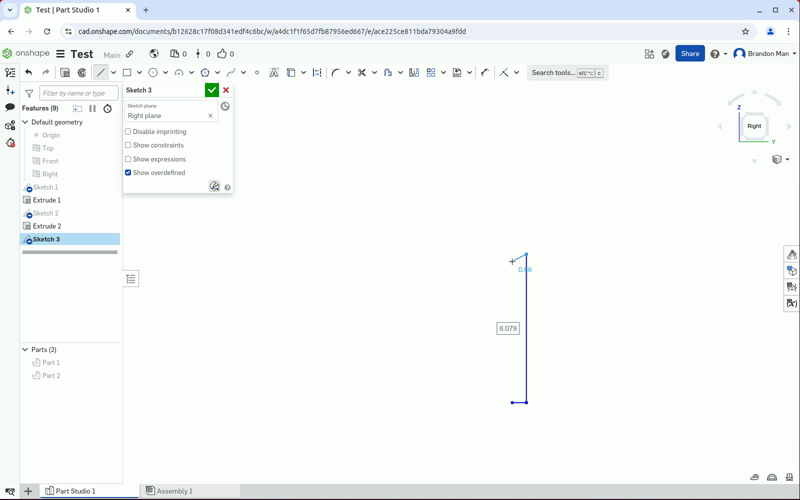
scroll(6)
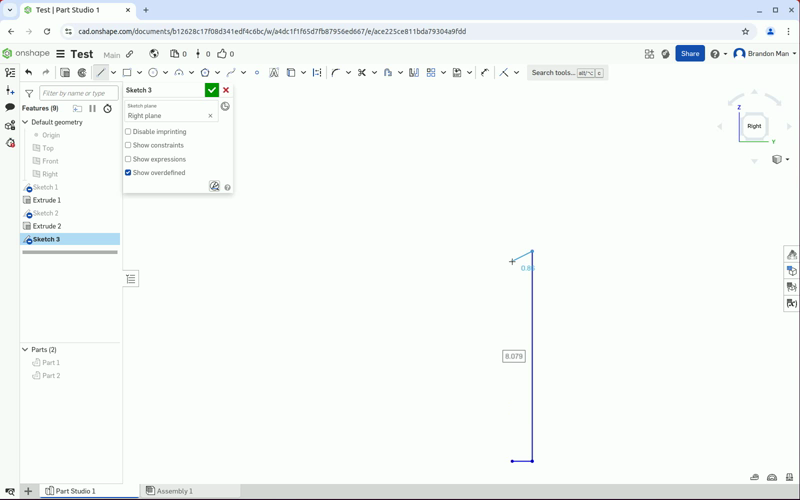
scroll(6)
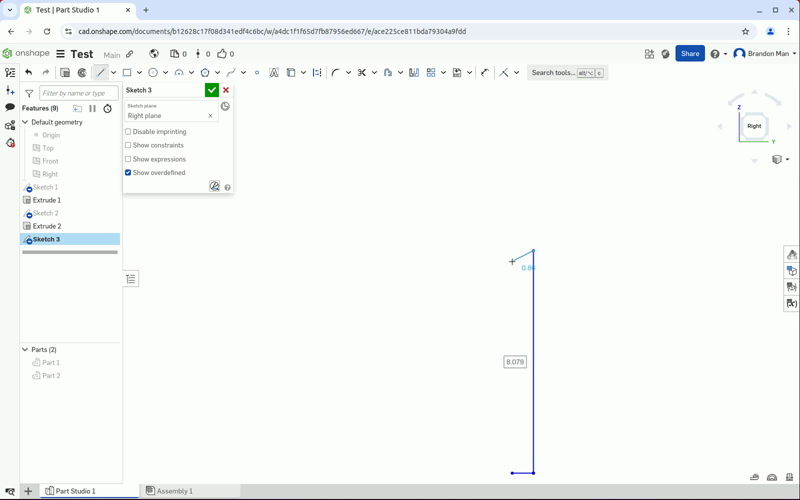
scroll(6)
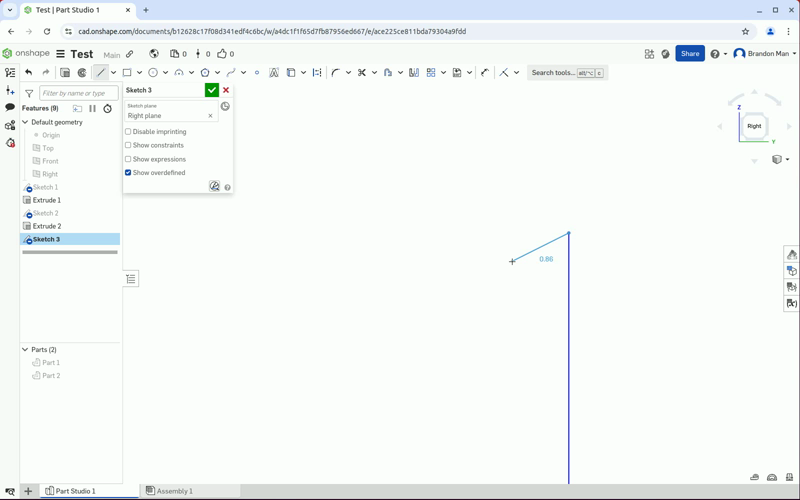
click(512, 261)
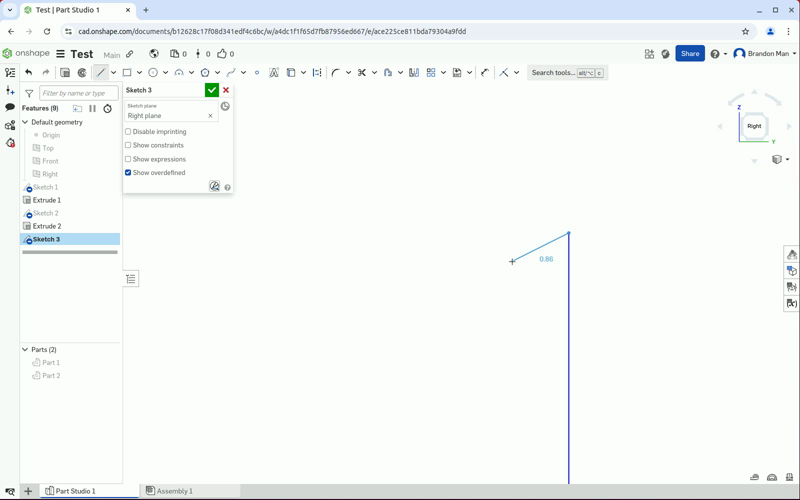
scroll(-6)
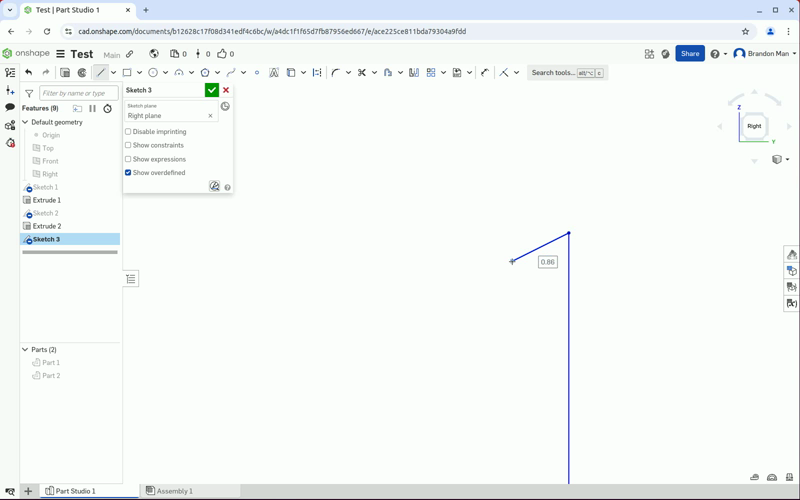
scroll(-6)
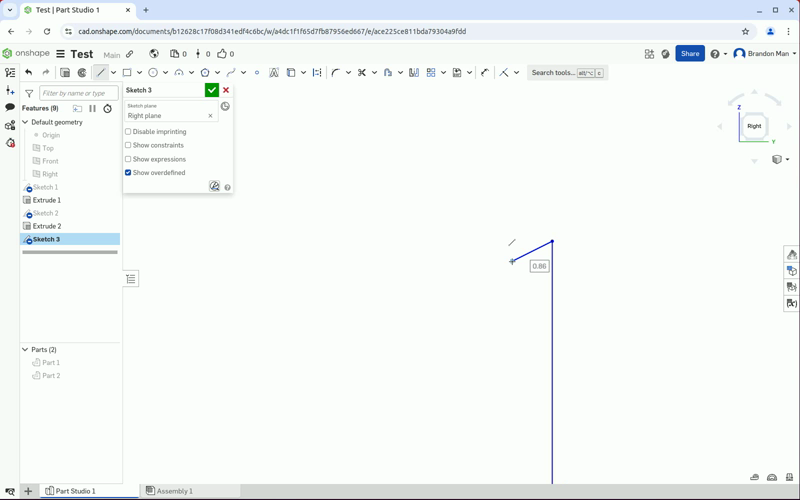
scroll(-6)
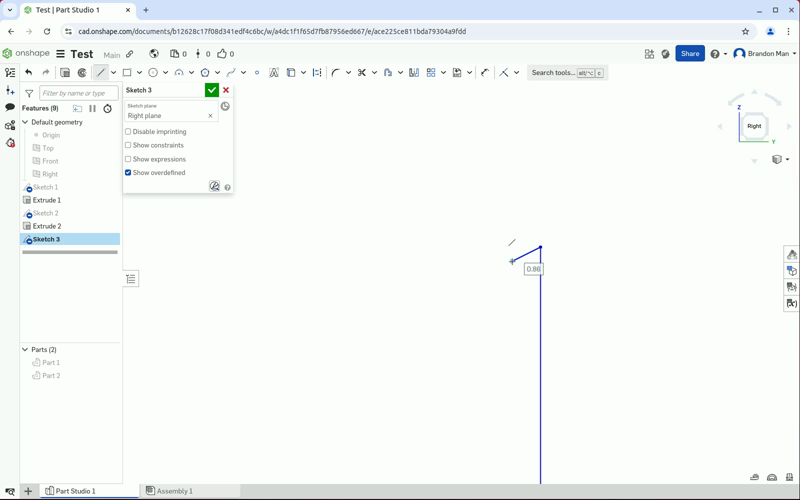
scroll(-6)
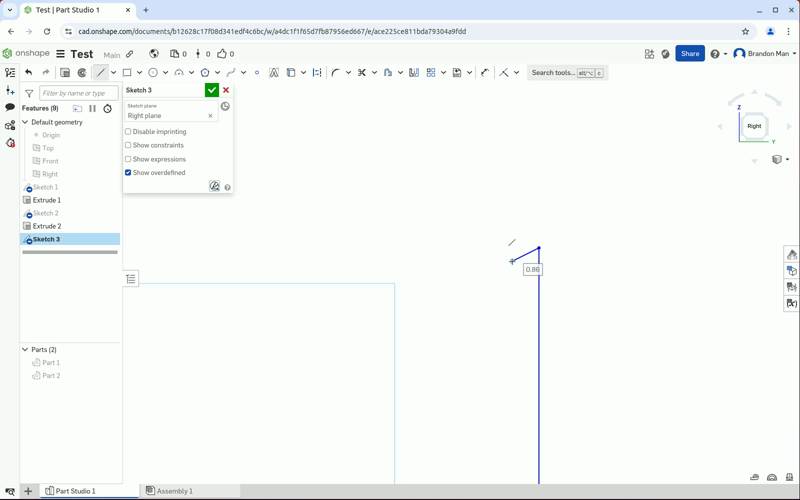
scroll(-6)
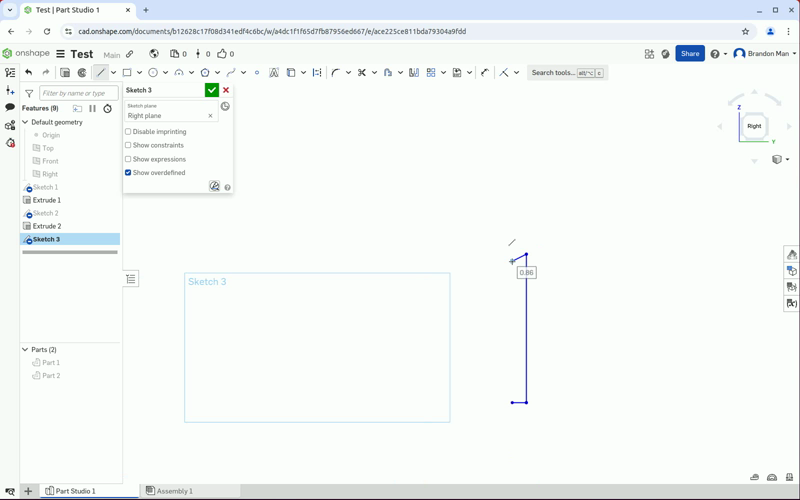
scroll(-6)
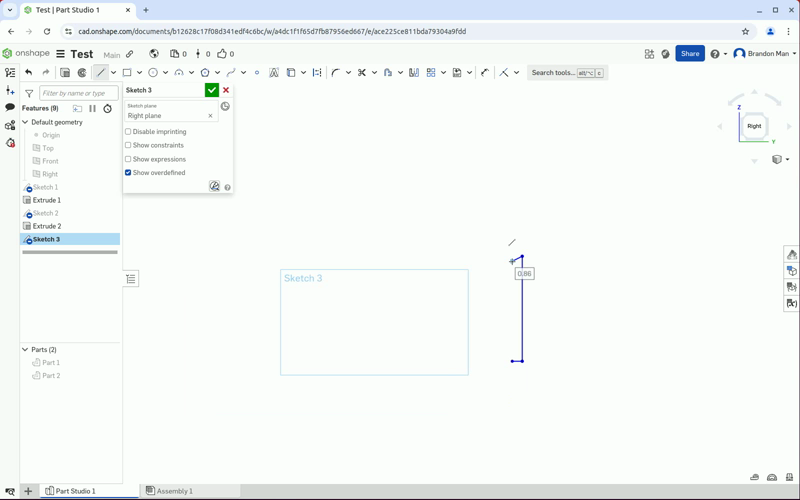
scroll(-6)
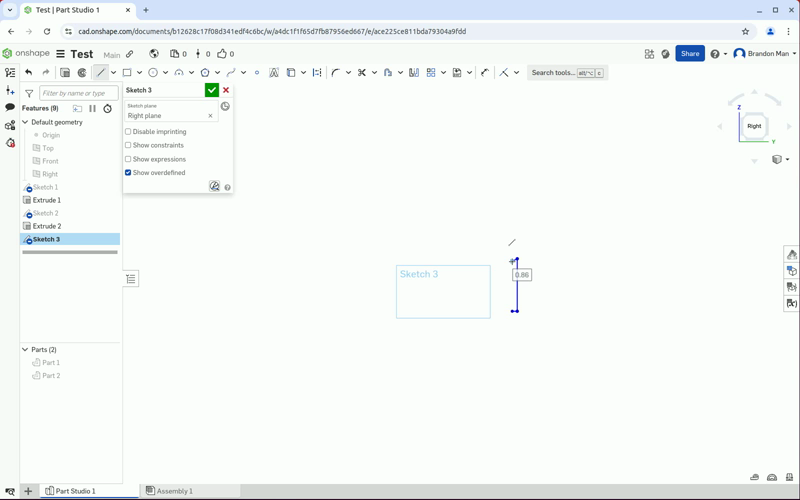
key_up(shift)
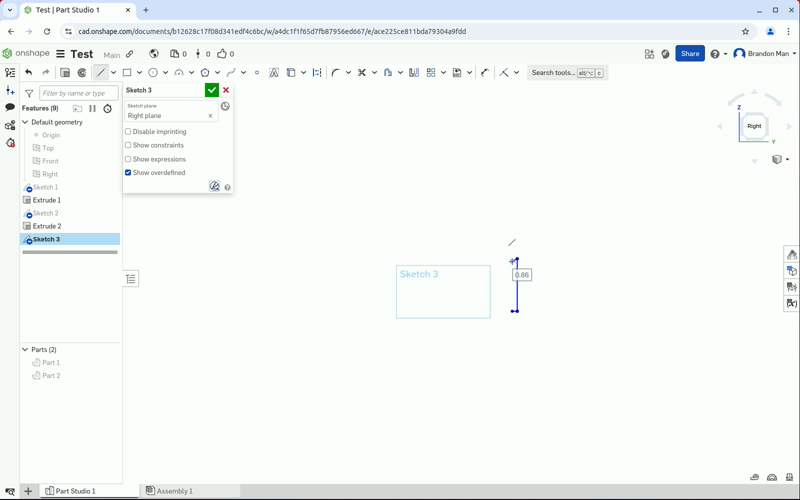
key_down(shift)
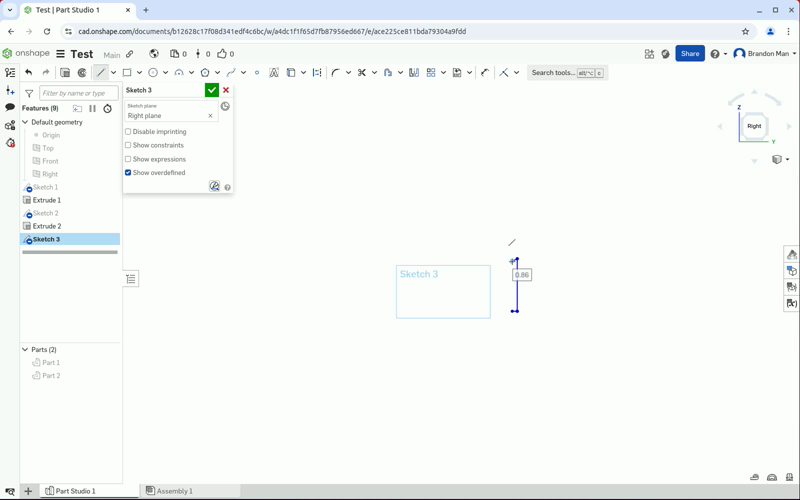
mouse_move(542, 261)
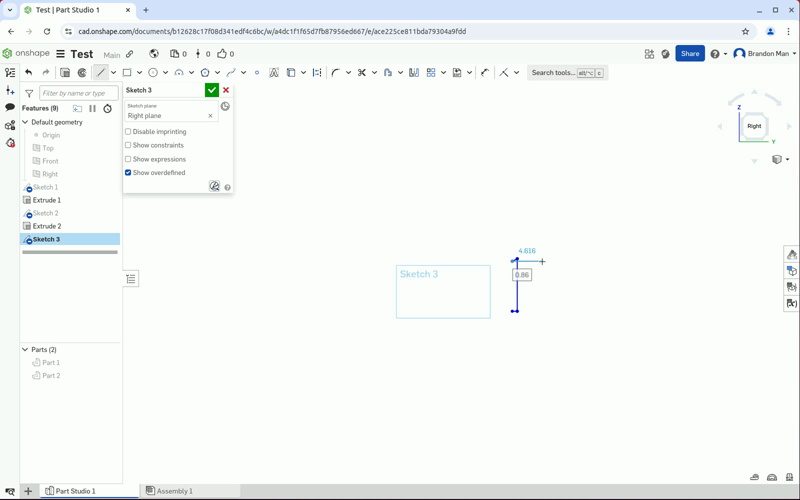
mouse_move(512, 306)
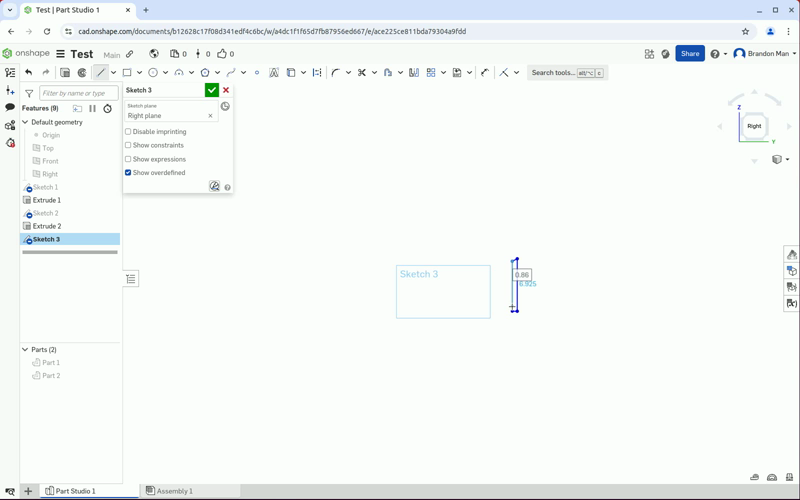
click(512, 306)
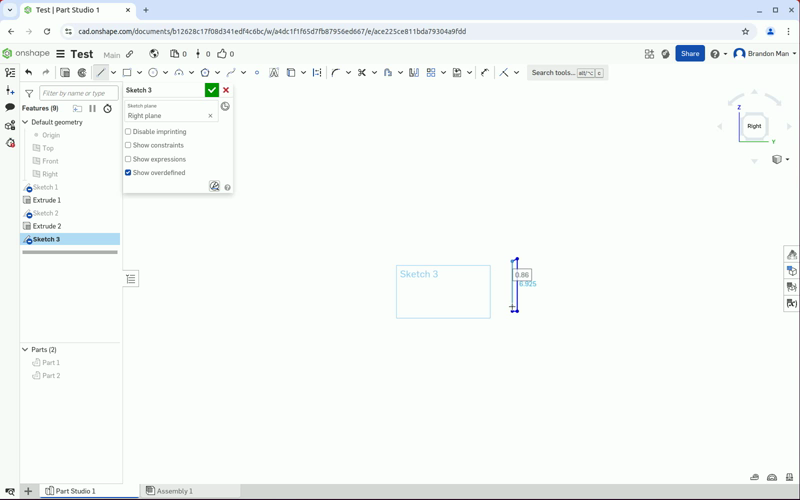
key_up(shift)
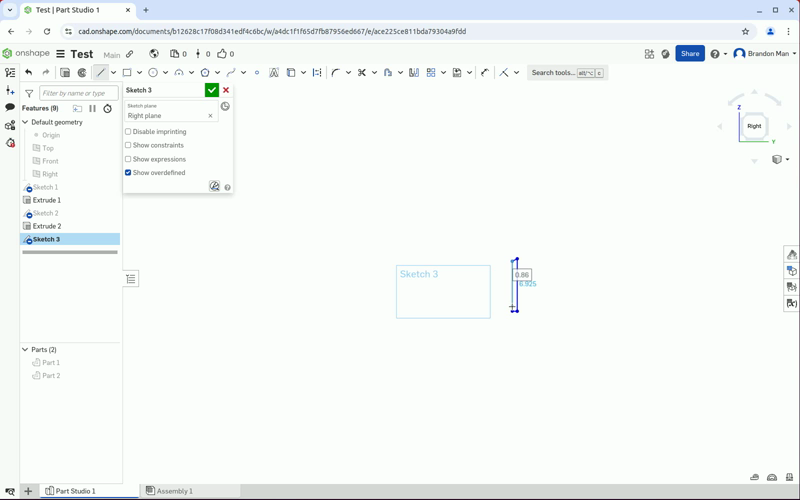
mouse_move(542, 306)
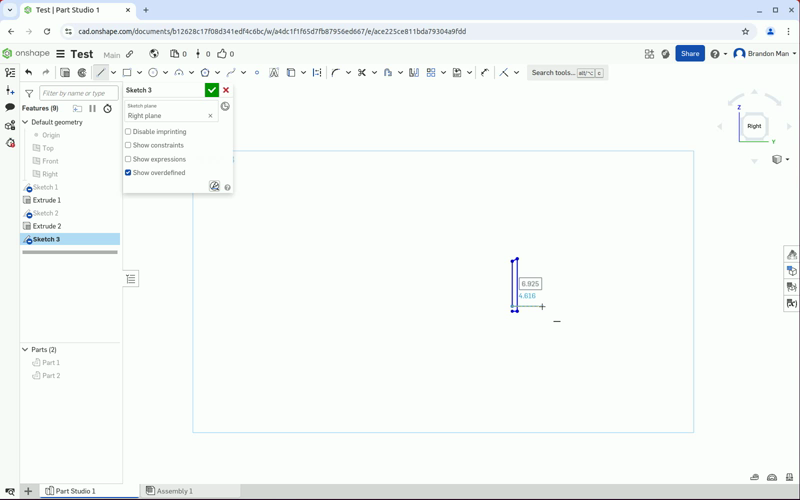
key_down(shift)
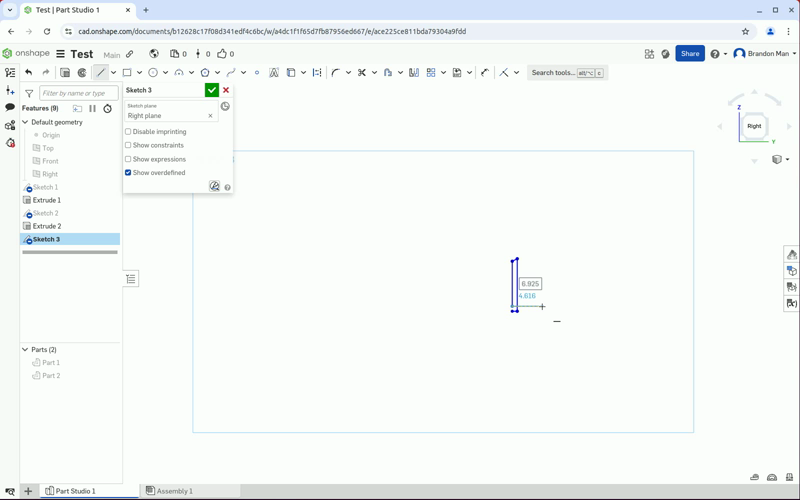
mouse_move(512, 311)
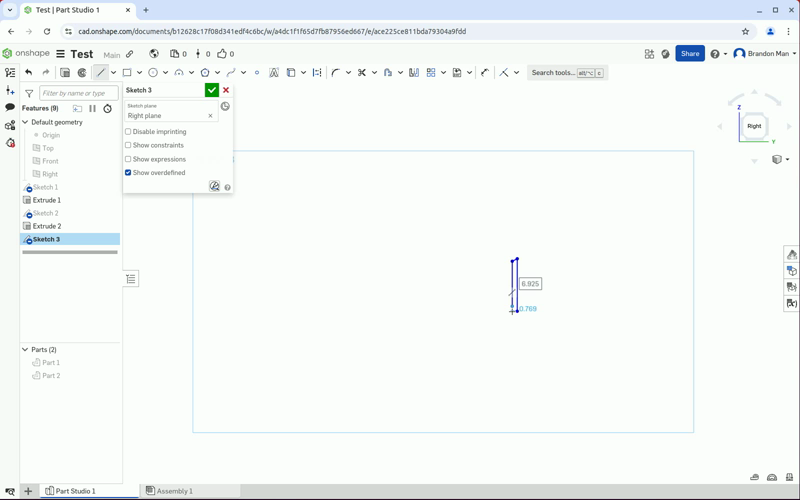
scroll(6)
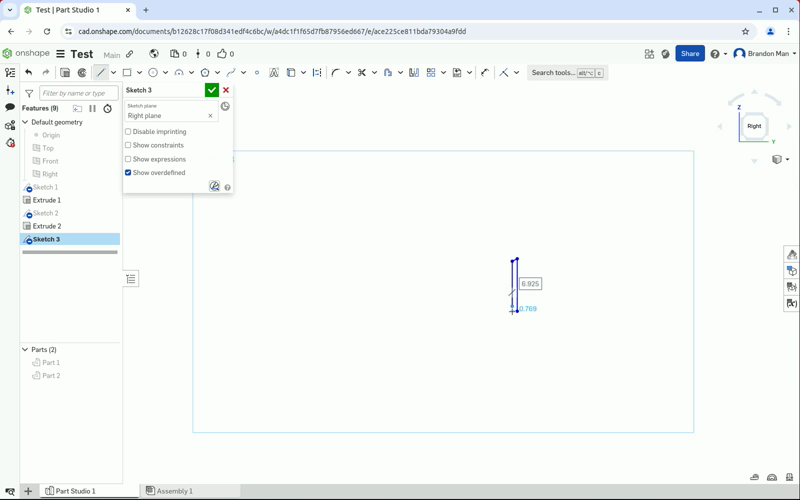
scroll(6)
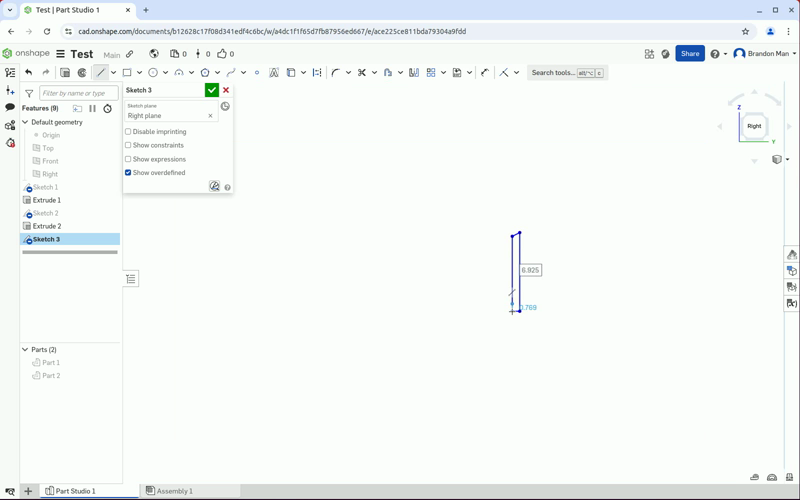
scroll(6)
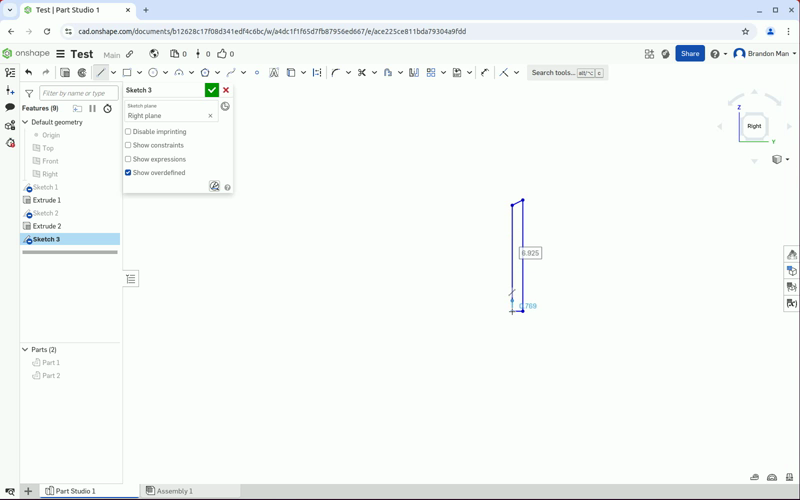
scroll(6)
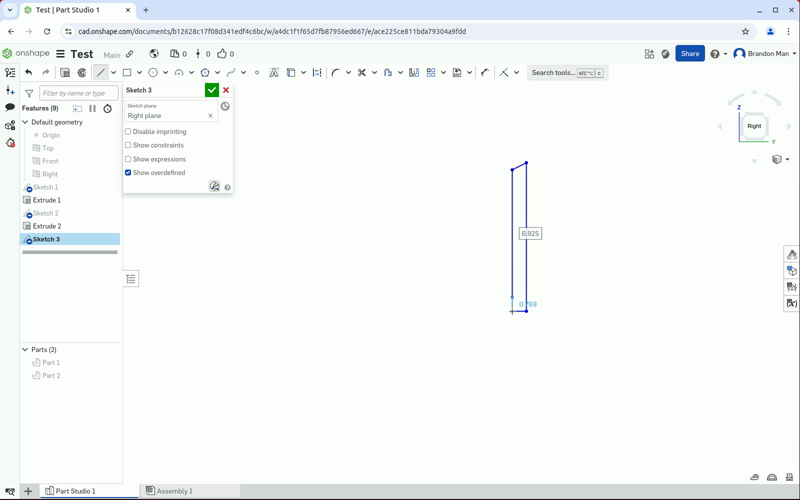
scroll(6)
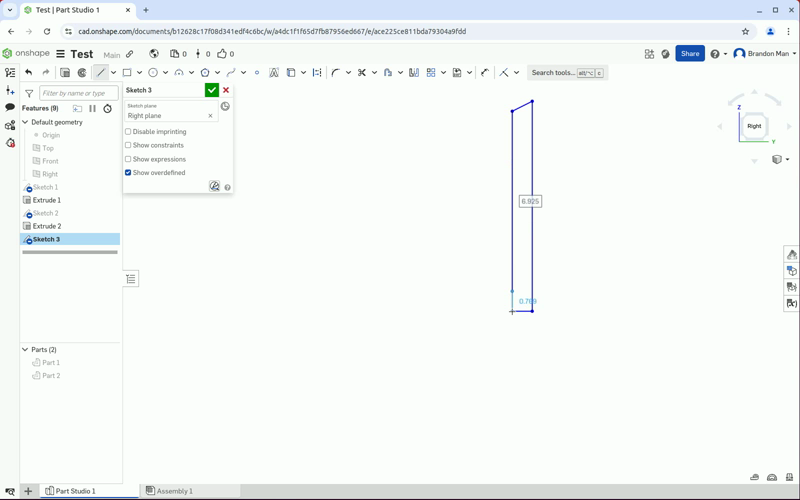
scroll(6)
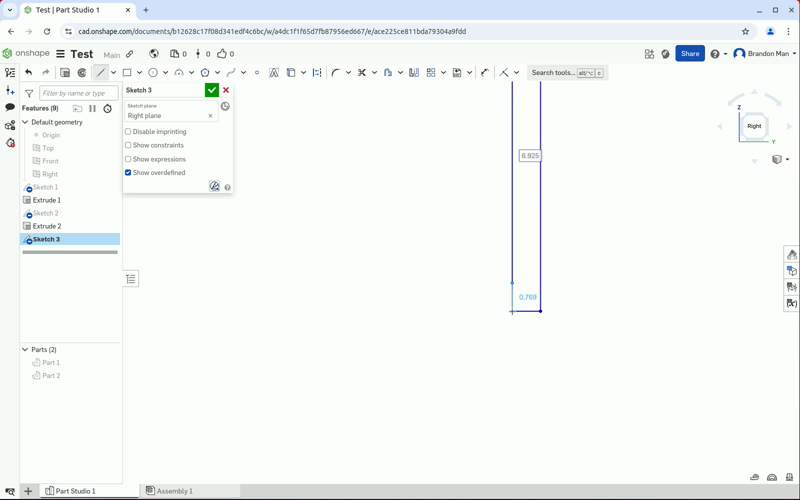
scroll(6)
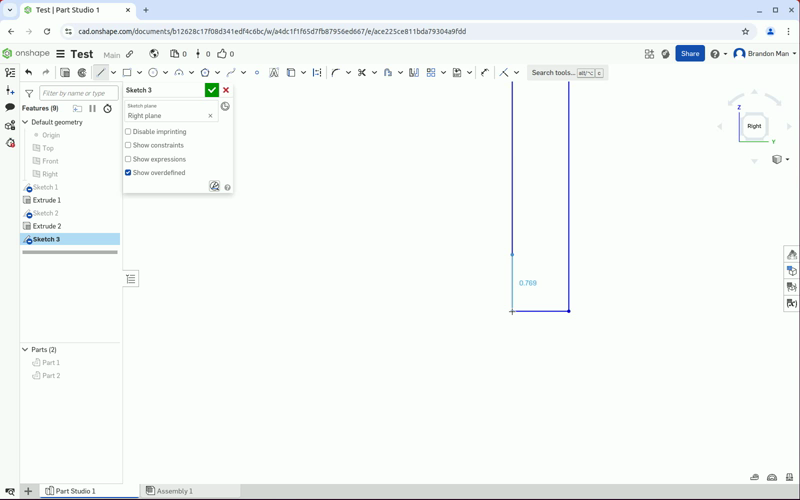
key_up(shift)
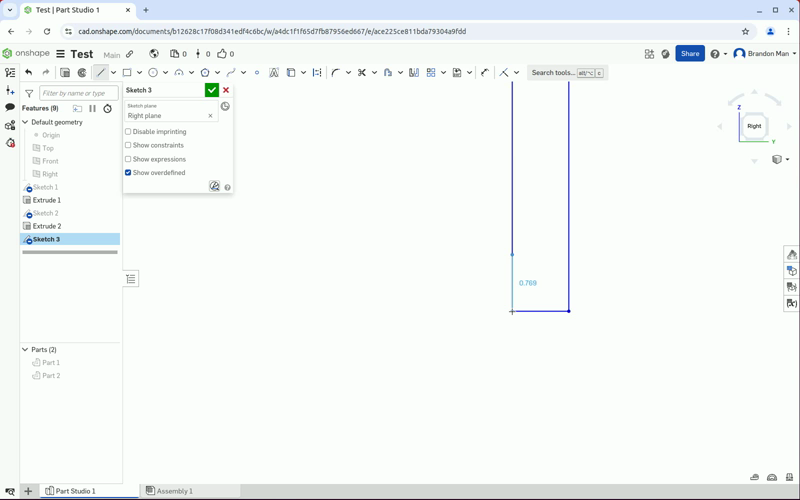
click(512, 311)
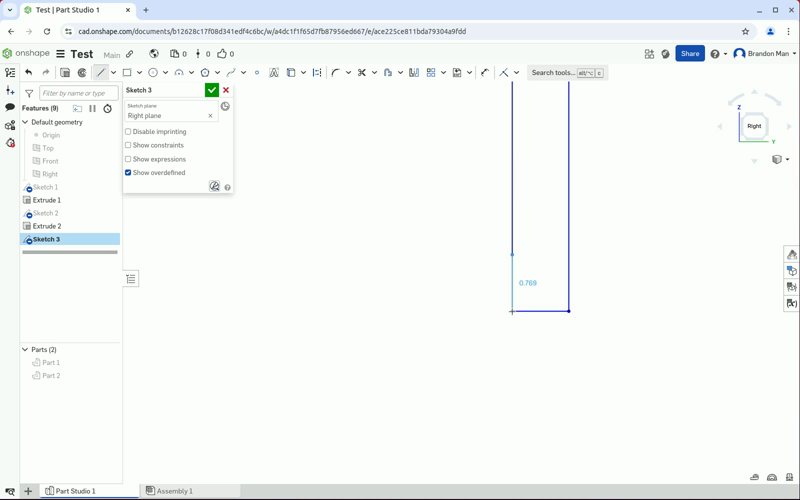
scroll(-6)
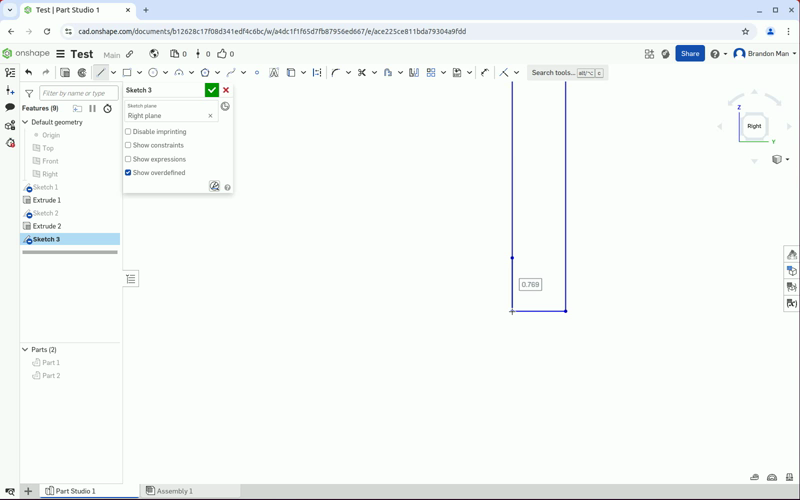
scroll(-6)
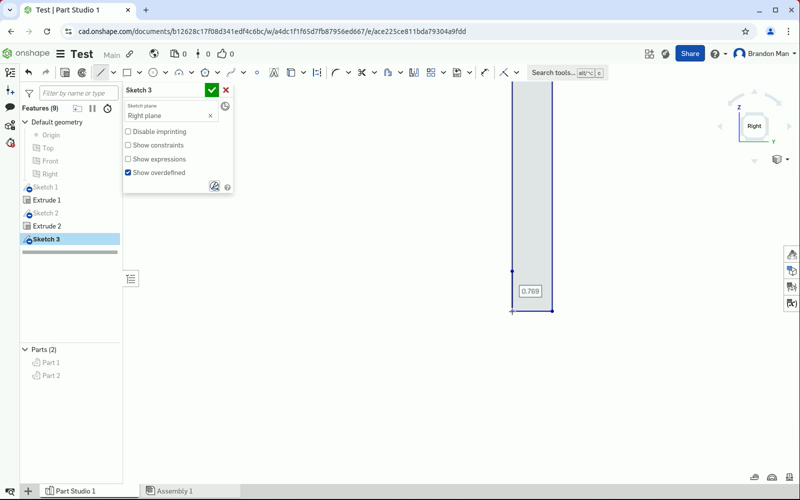
scroll(-6)
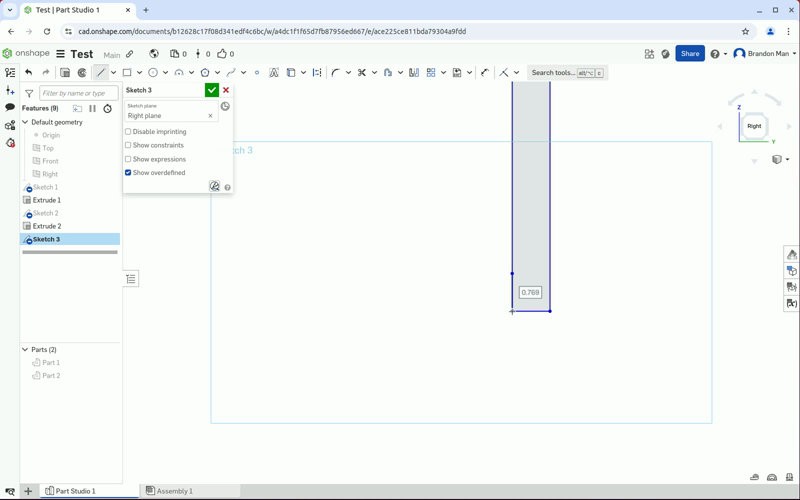
scroll(-6)
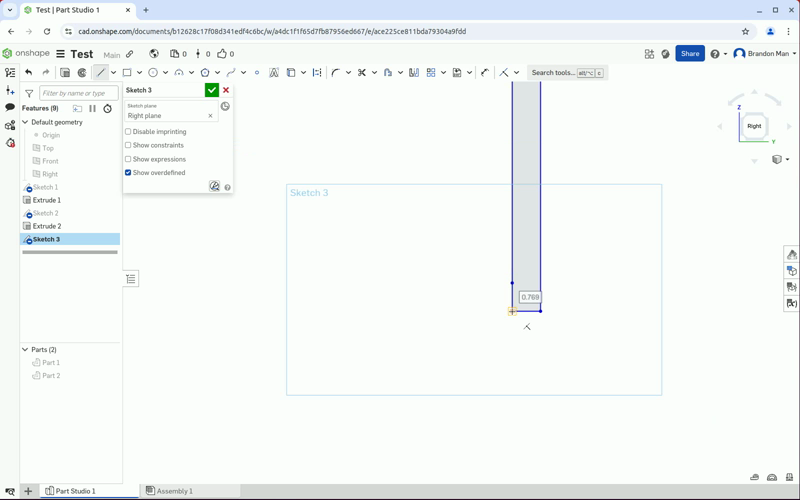
scroll(-6)
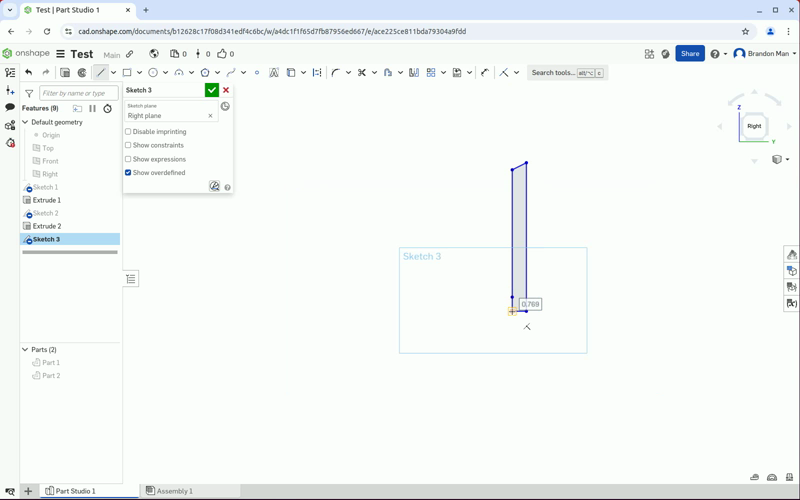
scroll(-6)
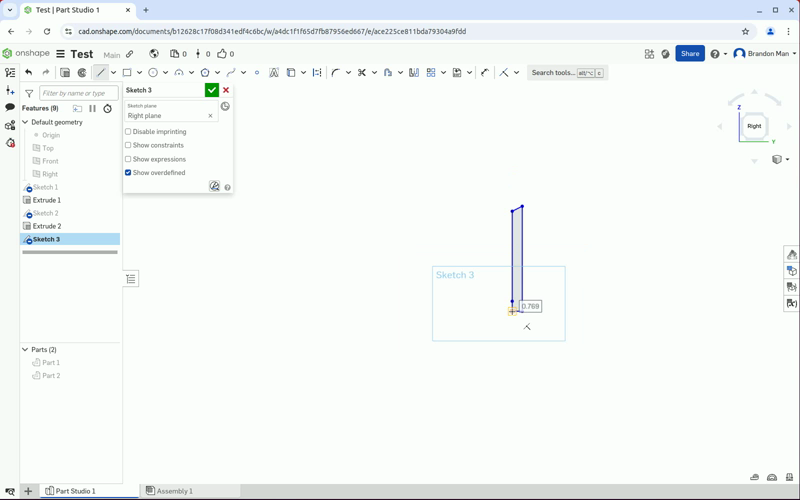
scroll(-6)
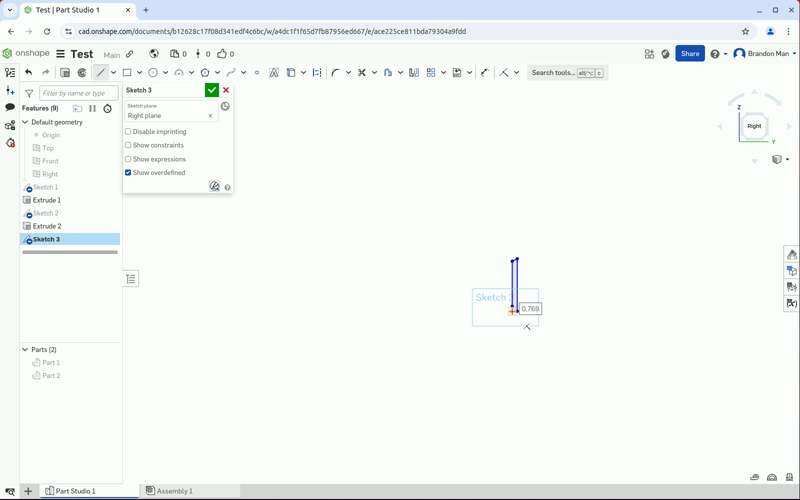
key(esc)
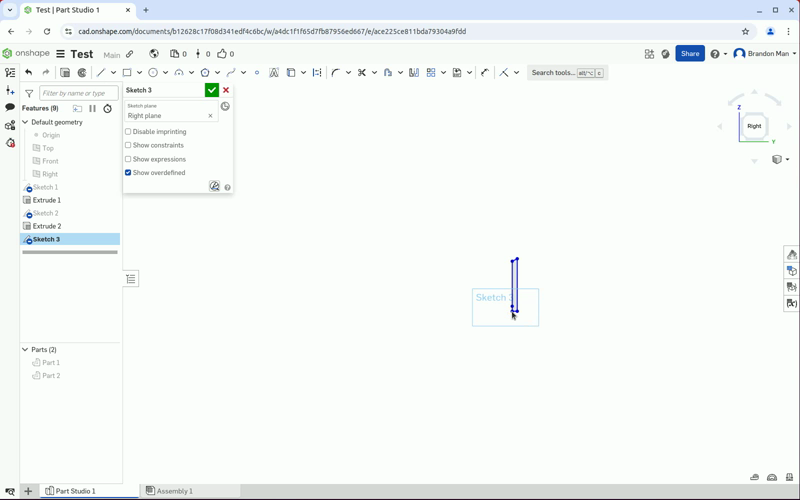
mouse_move(514, 266)
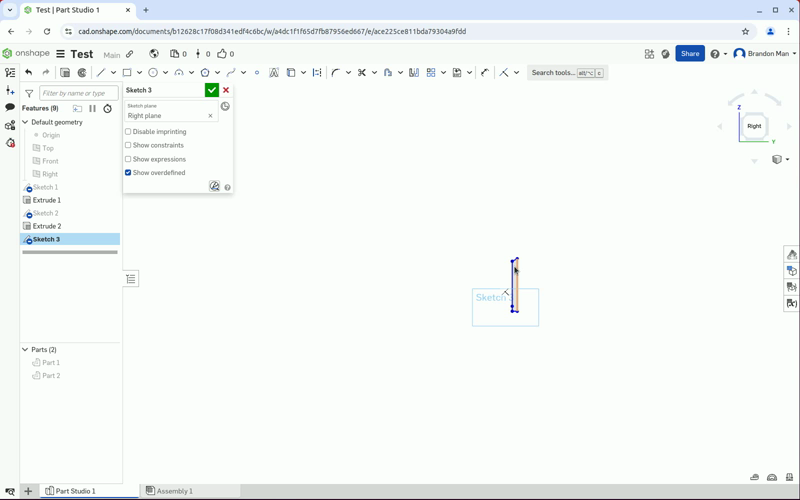
scroll(6)
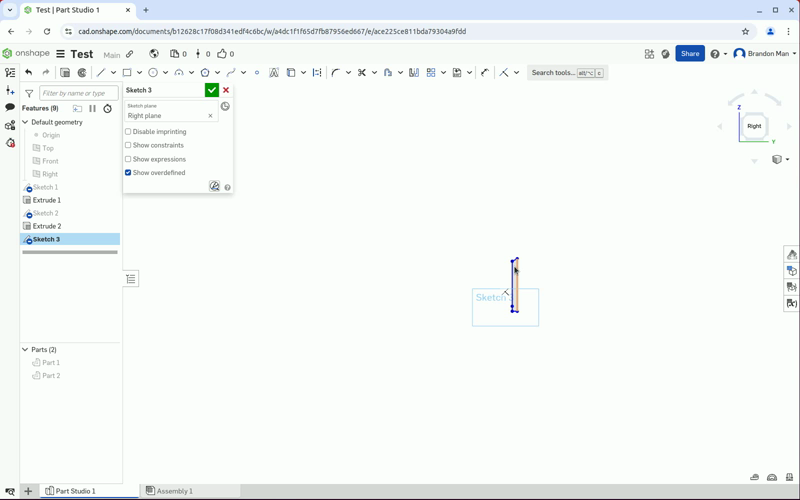
scroll(6)
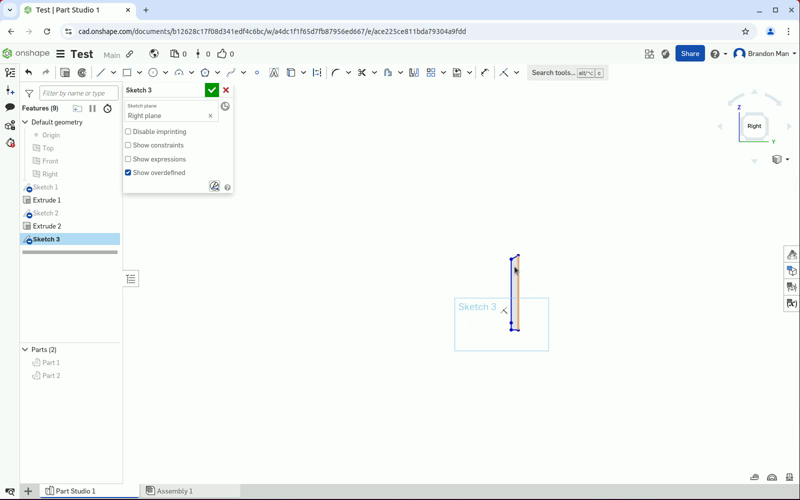
scroll(6)
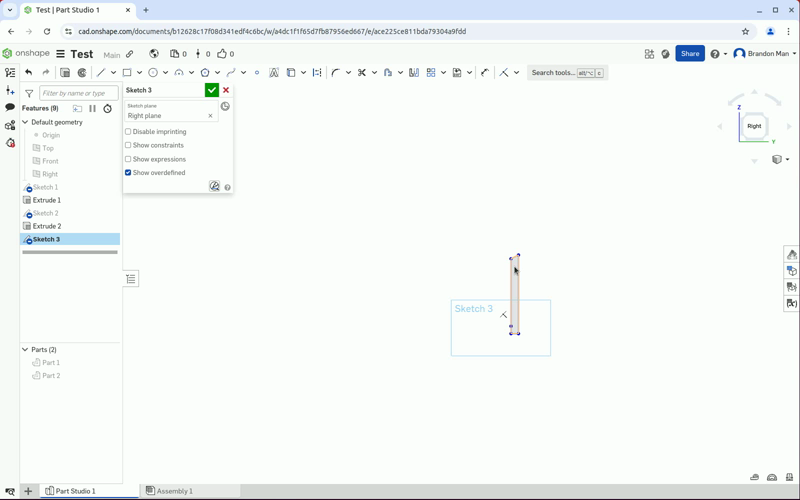
scroll(6)
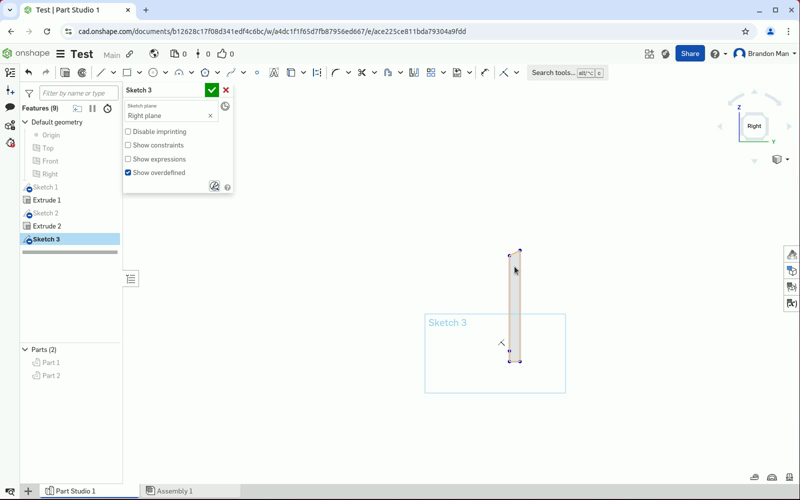
scroll(6)
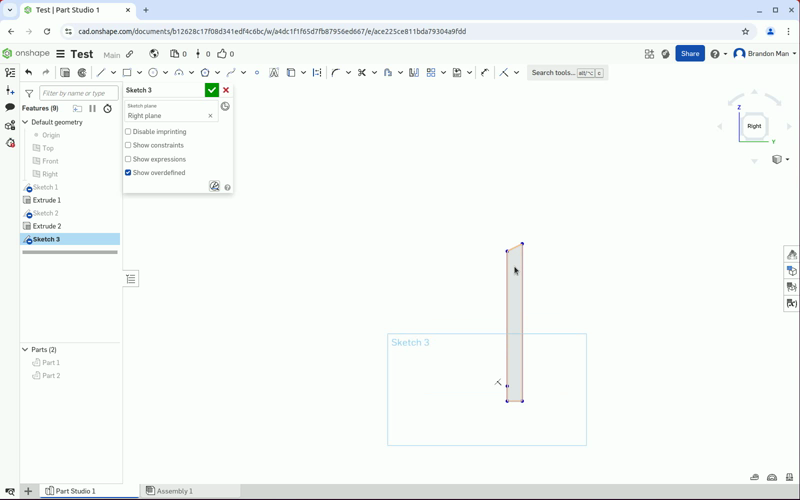
scroll(6)
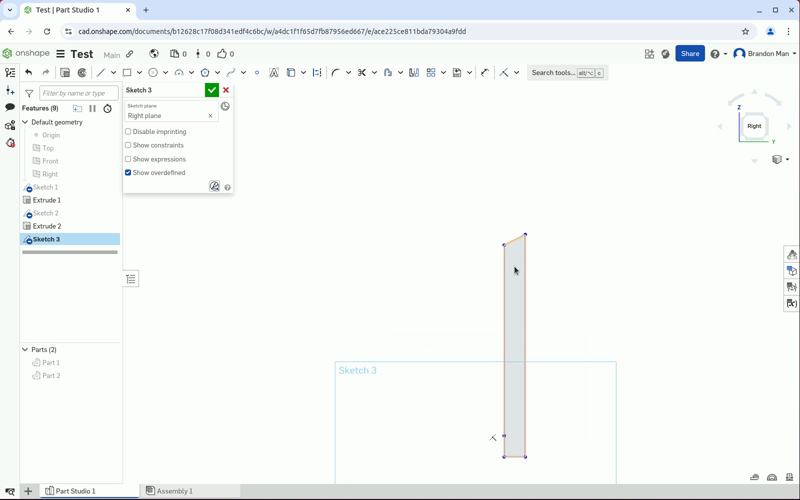
scroll(6)
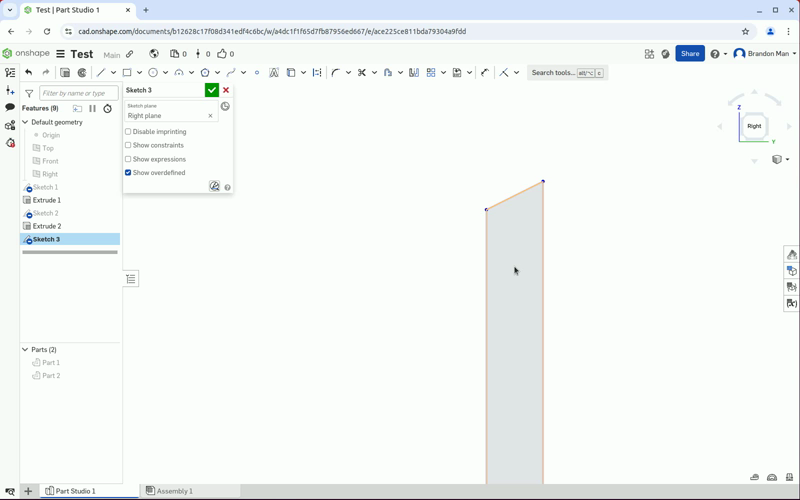
click(514, 266)
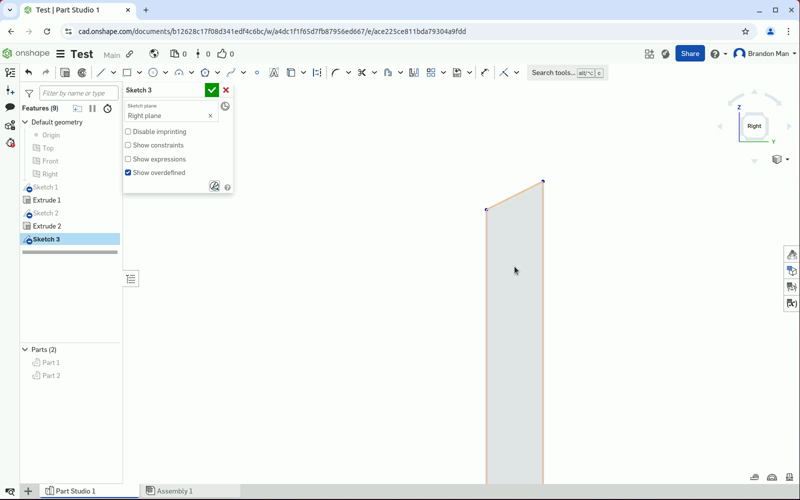
scroll(-6)
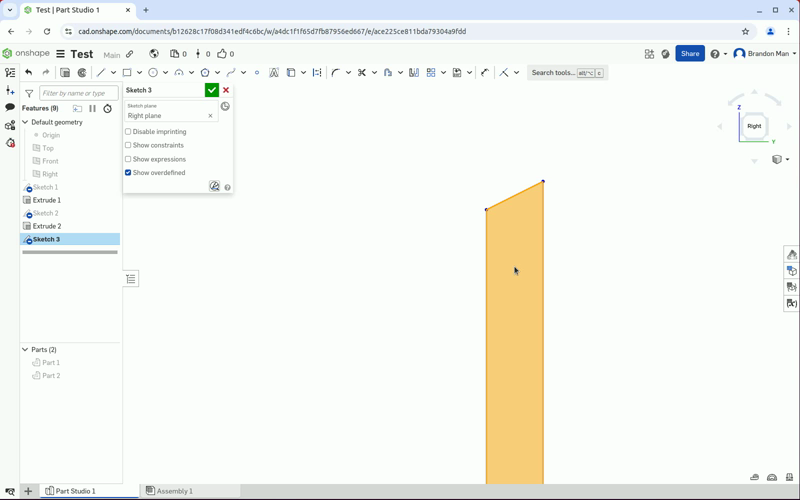
scroll(-6)
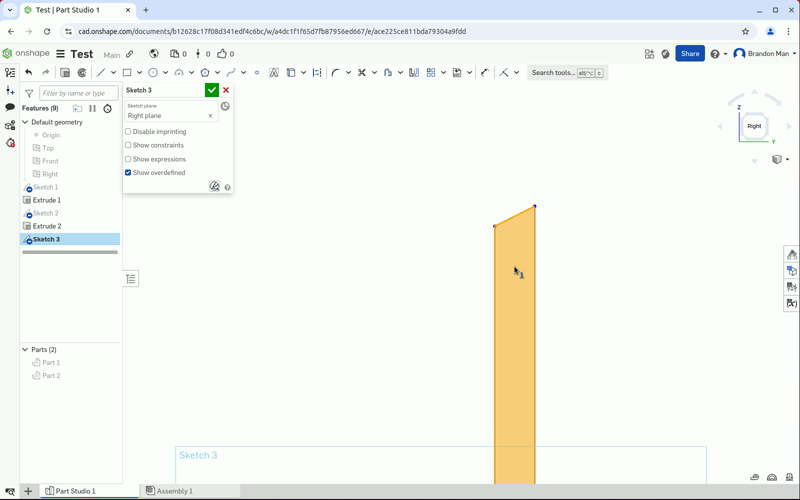
scroll(-6)
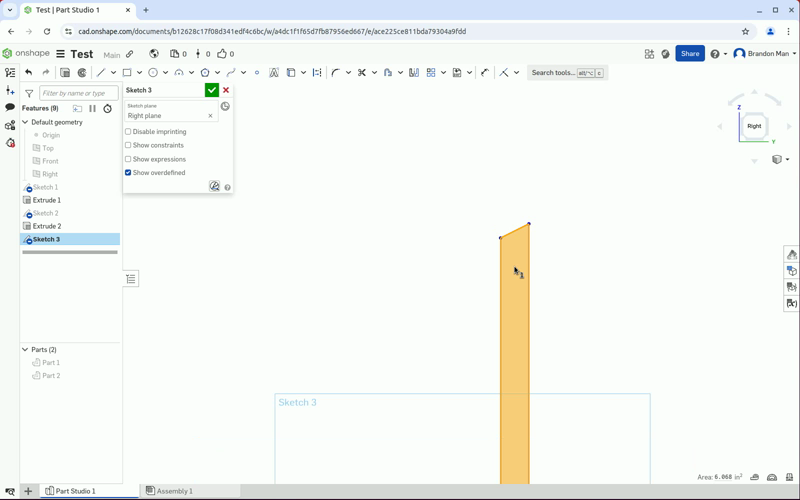
scroll(-6)
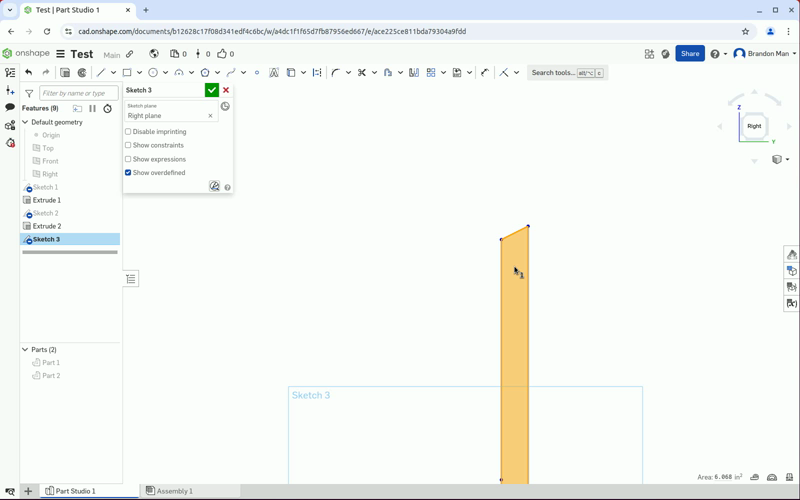
scroll(-6)
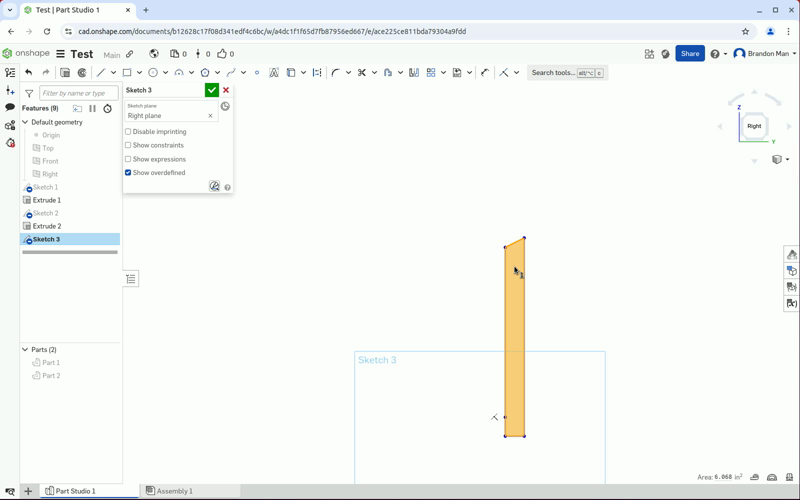
scroll(-6)
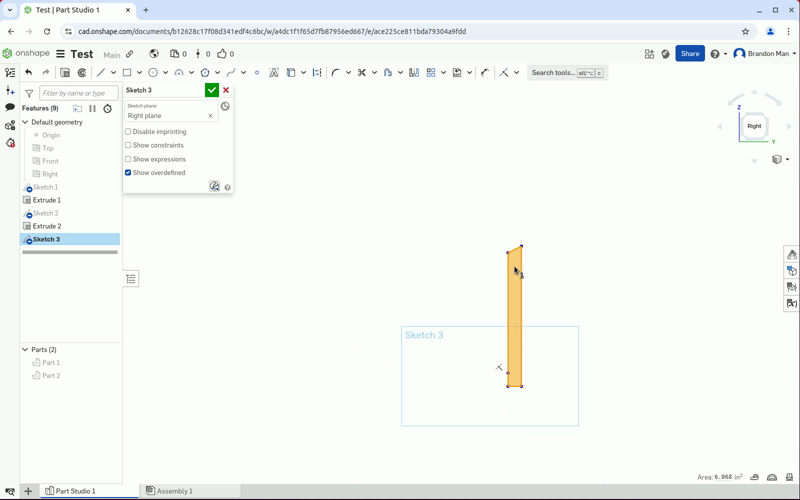
scroll(-6)
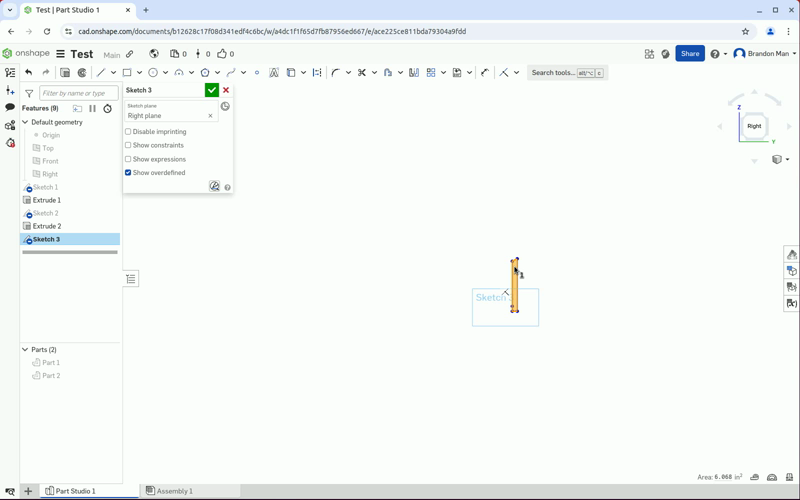
mouse_move(73, 352)
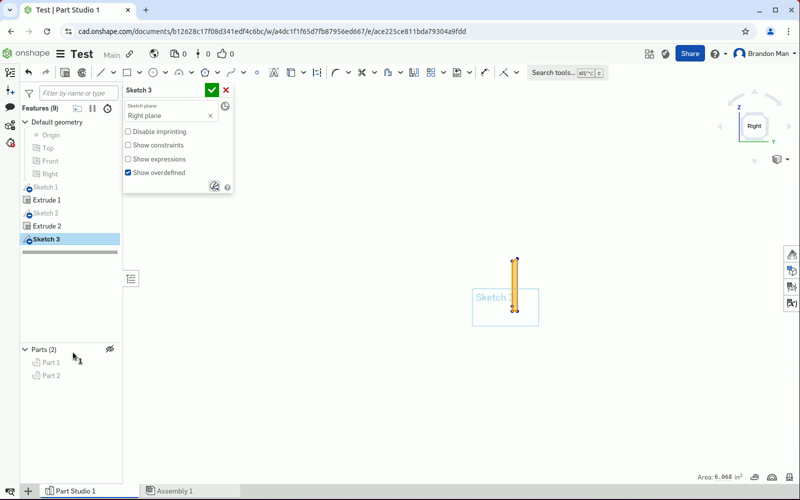
key(shift+y)
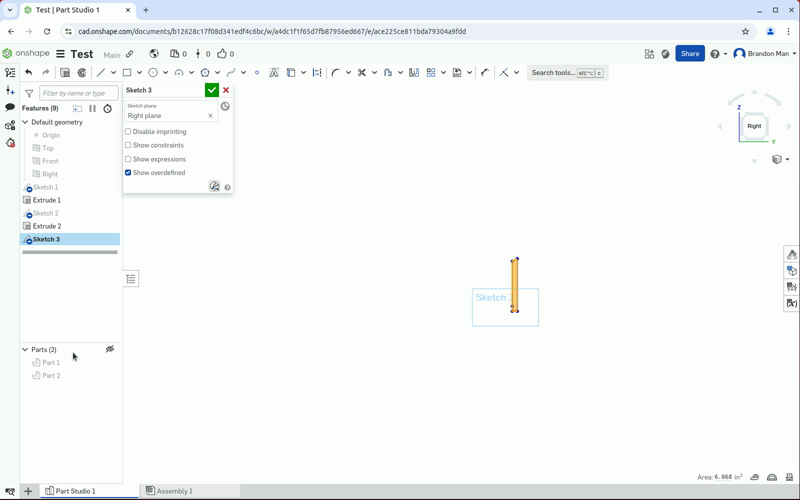
key(shift+e)
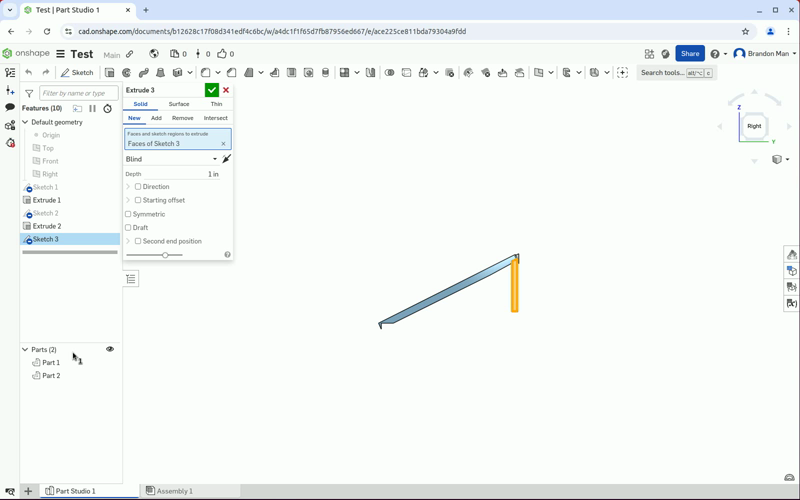
mouse_move(143, 106)
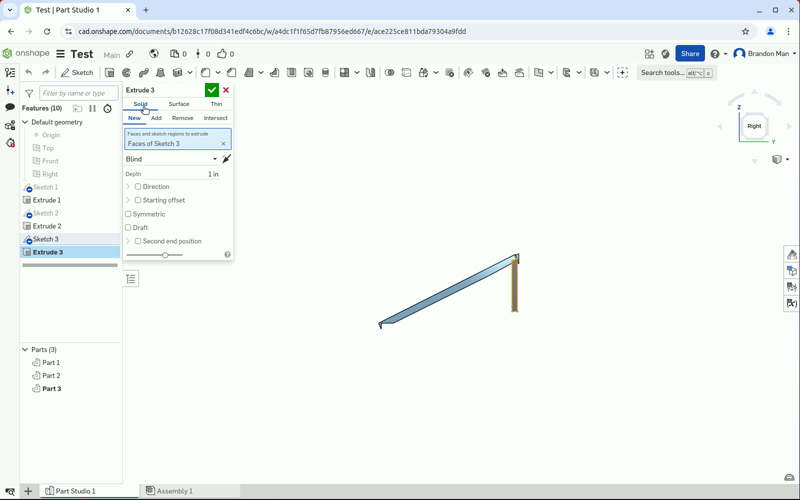
click(143, 106)
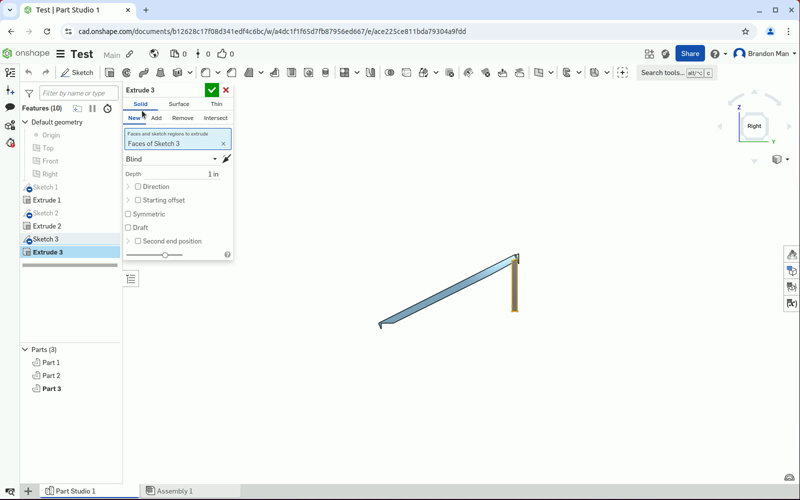
mouse_move(137, 120)
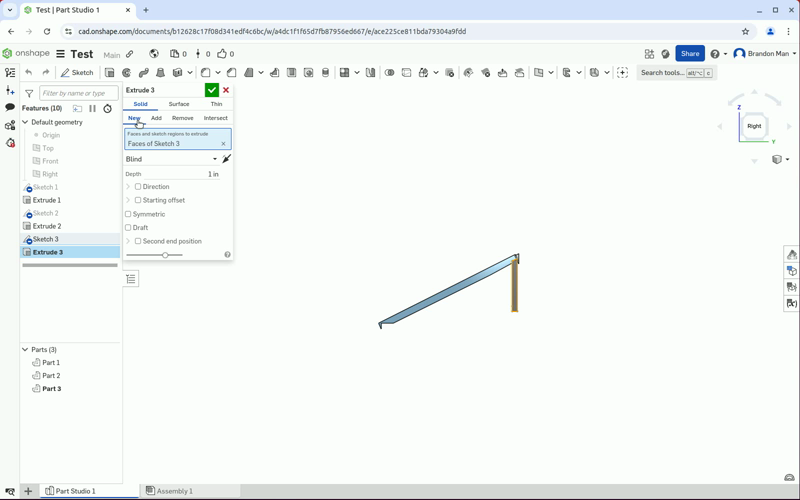
click(137, 120)
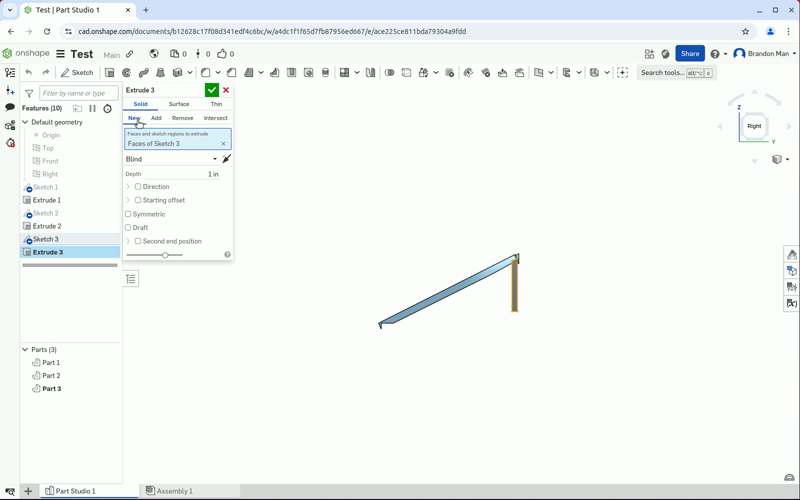
key(tab, 4)
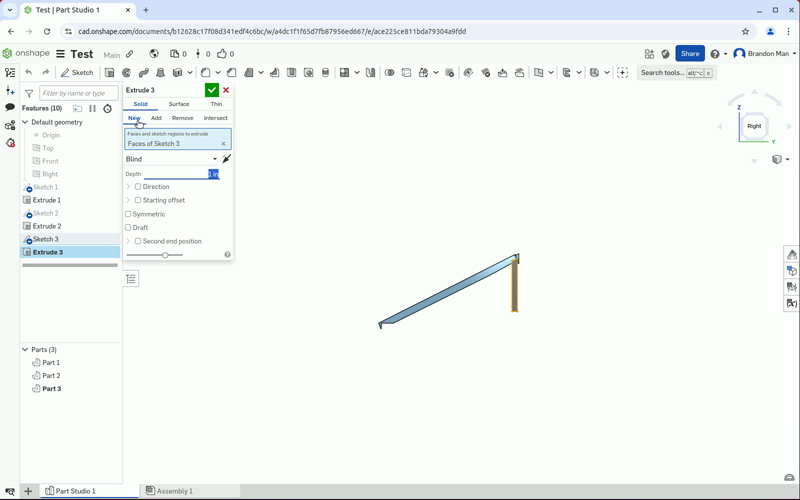
text(23.108)
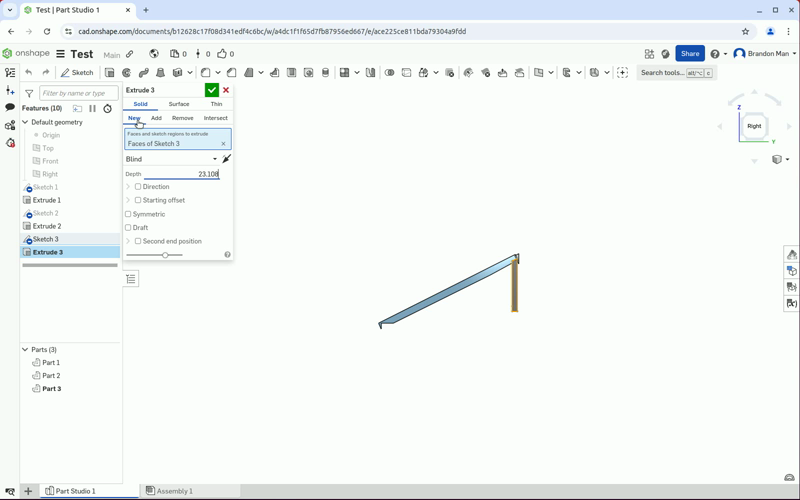
key(enter)
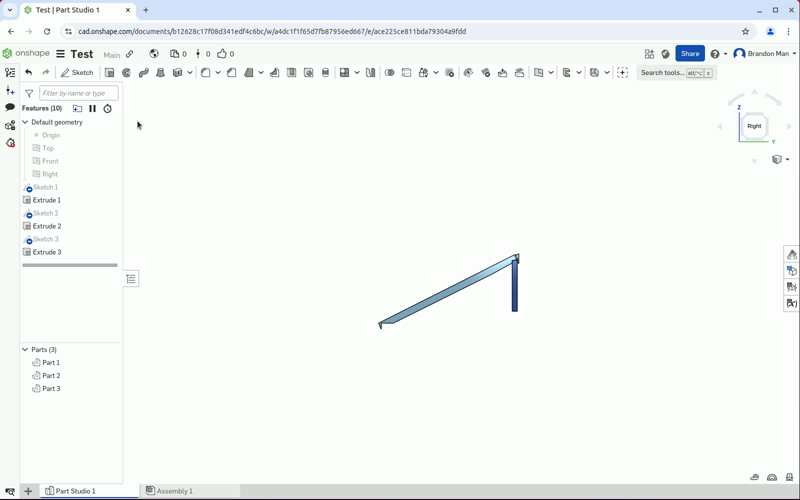
key(shift+h)
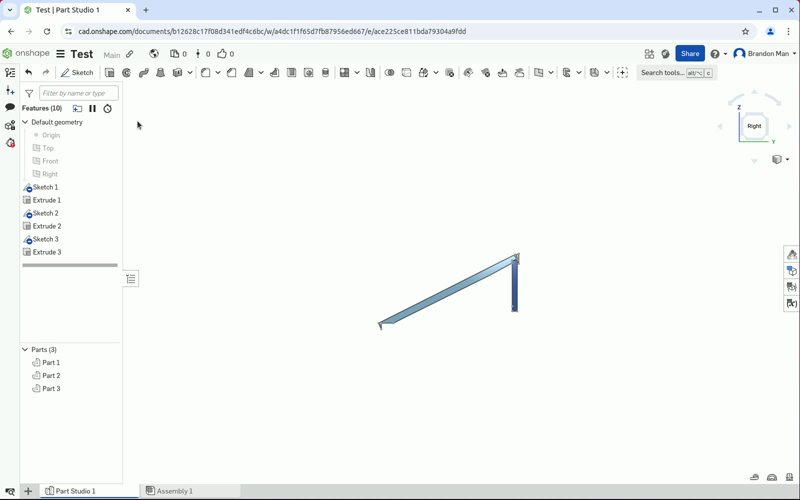
key(shift+h)
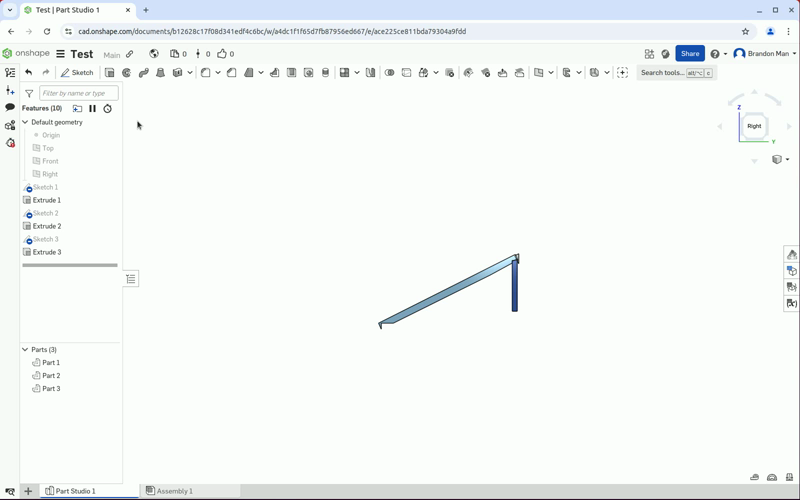
mouse_move(73, 189)
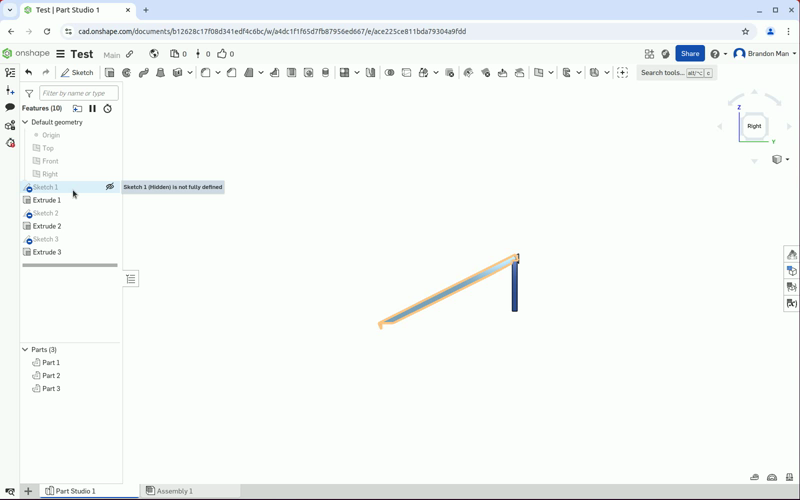
click(73, 189)
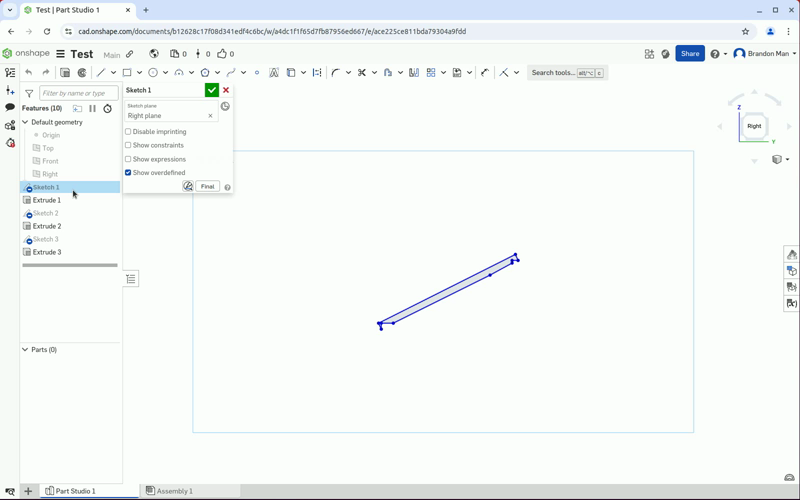
mouse_move(229, 92)
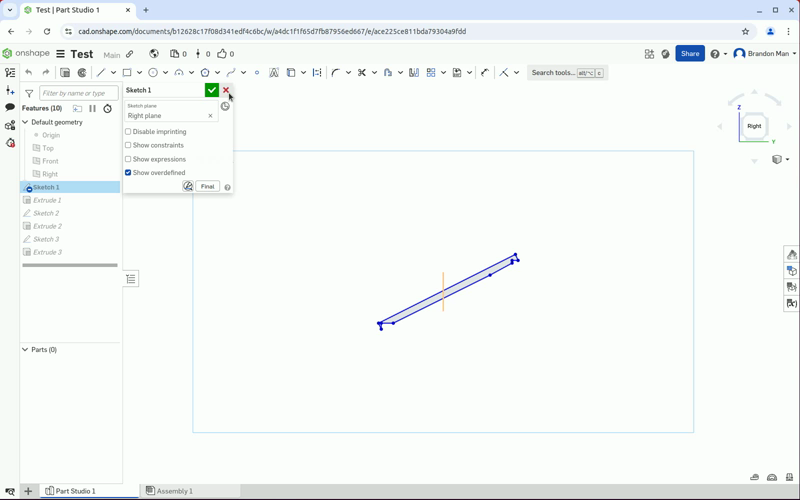
click(229, 92)
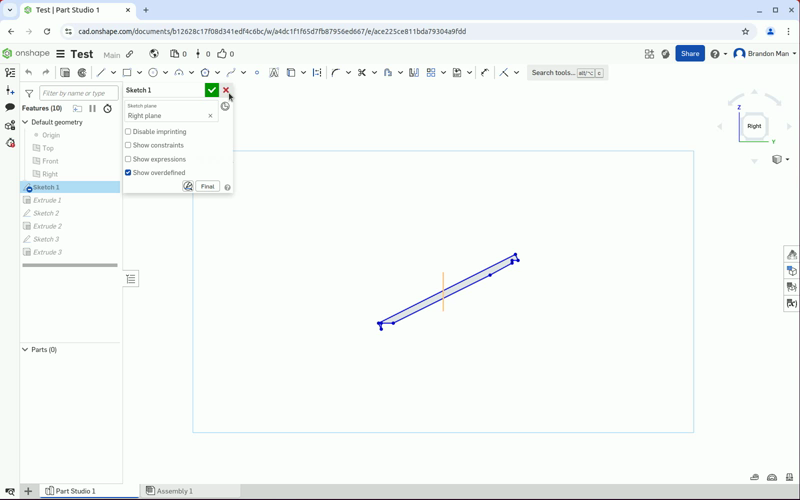
key(shift+s)
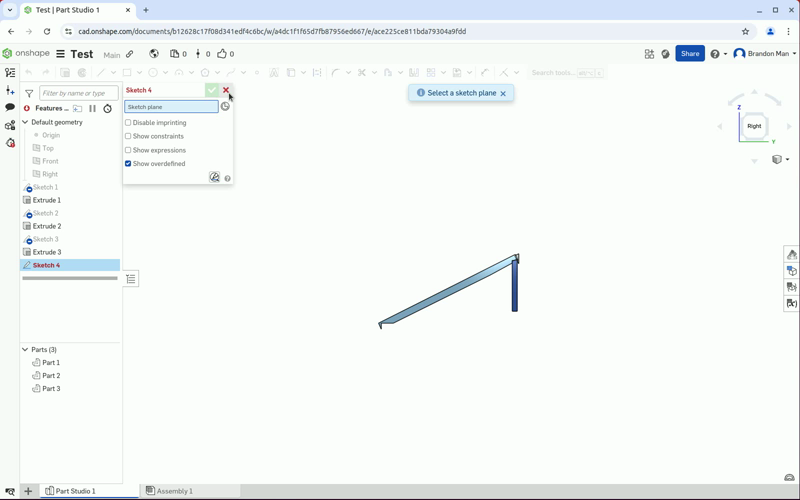
mouse_move(73, 176)
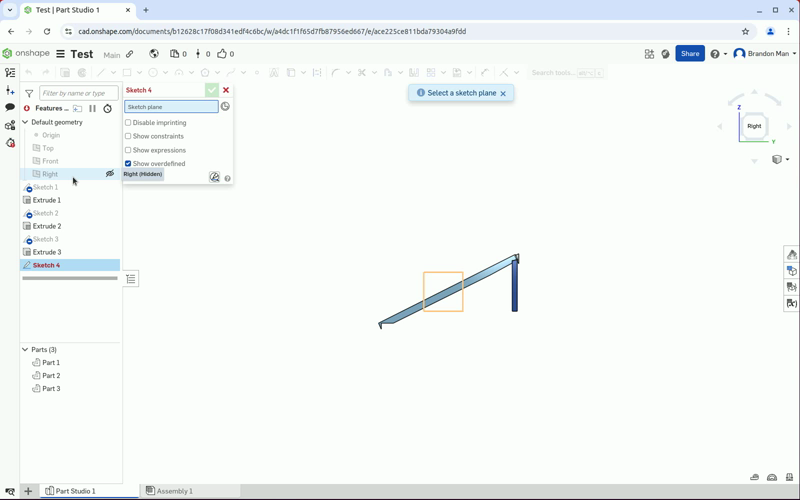
click(73, 176)
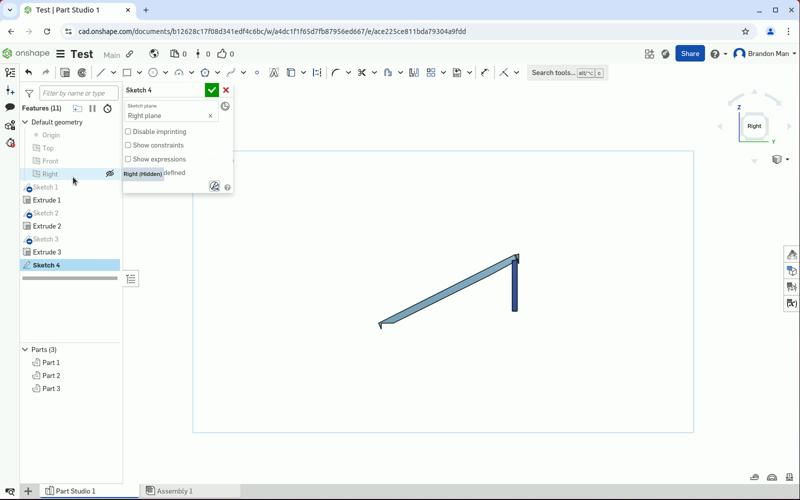
mouse_move(73, 352)
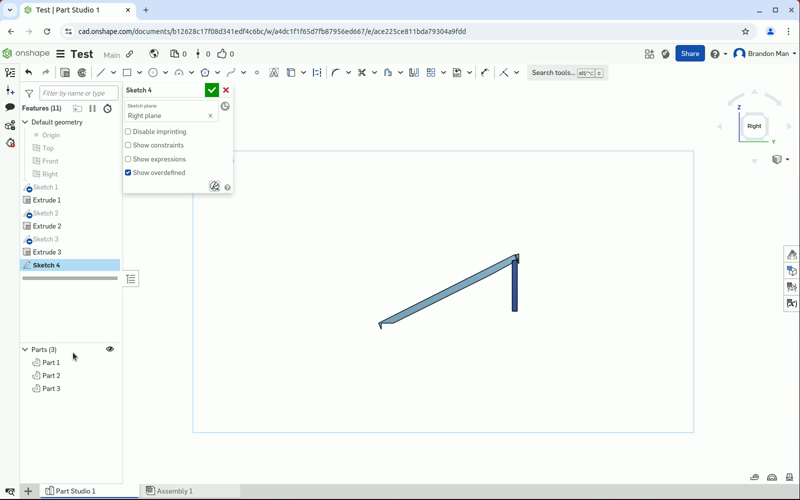
key(y)
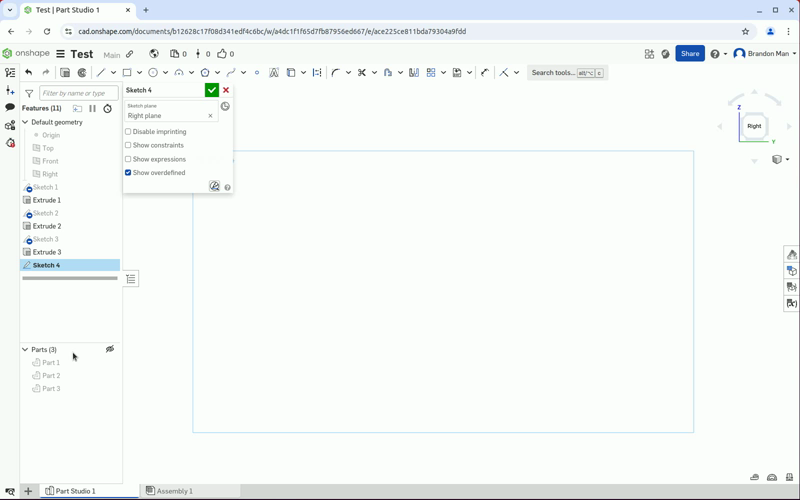
key(l)
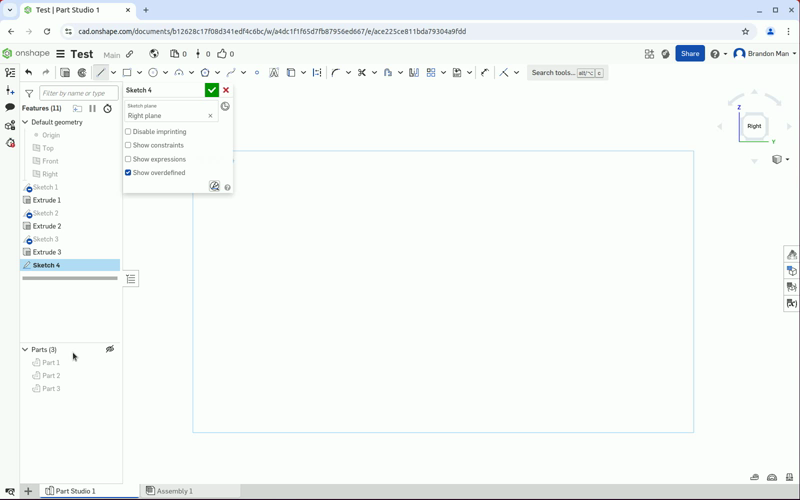
key_down(shift)
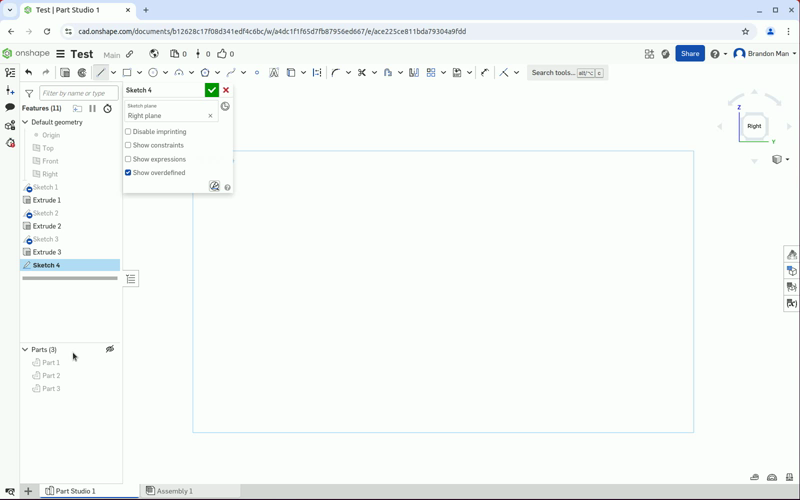
mouse_move(512, 261)
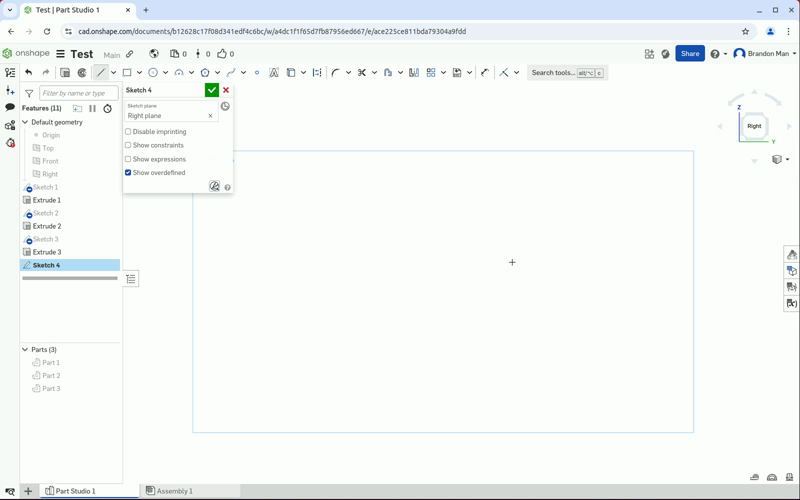
click(512, 261)
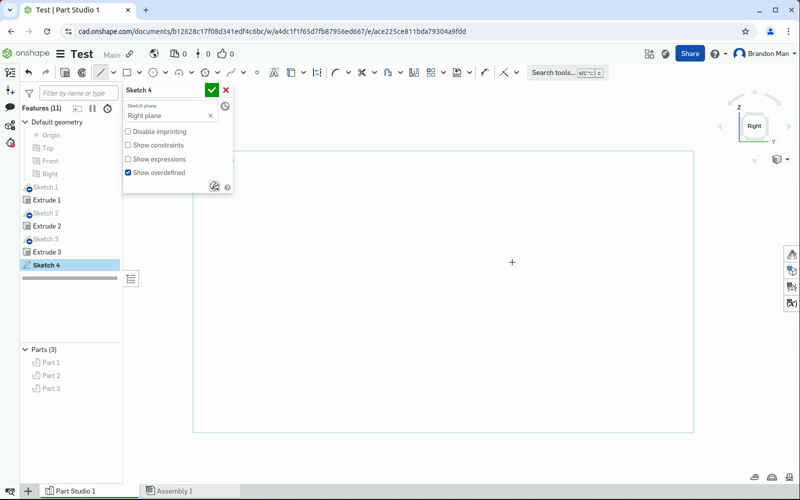
key_up(shift)
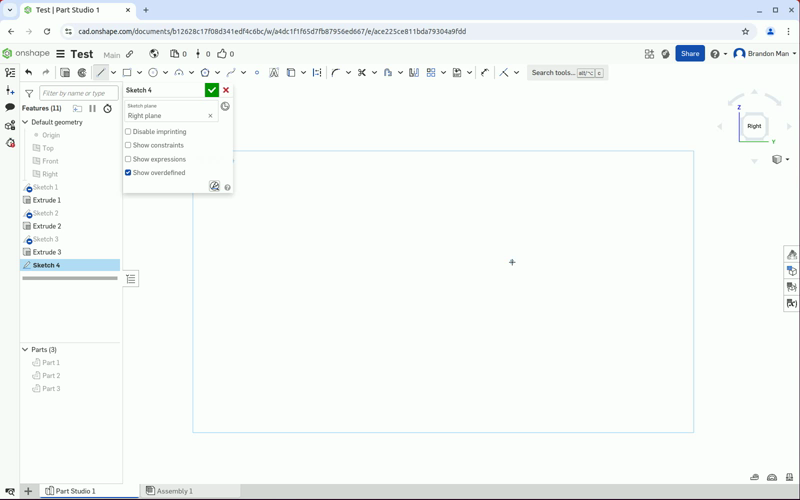
key_down(shift)
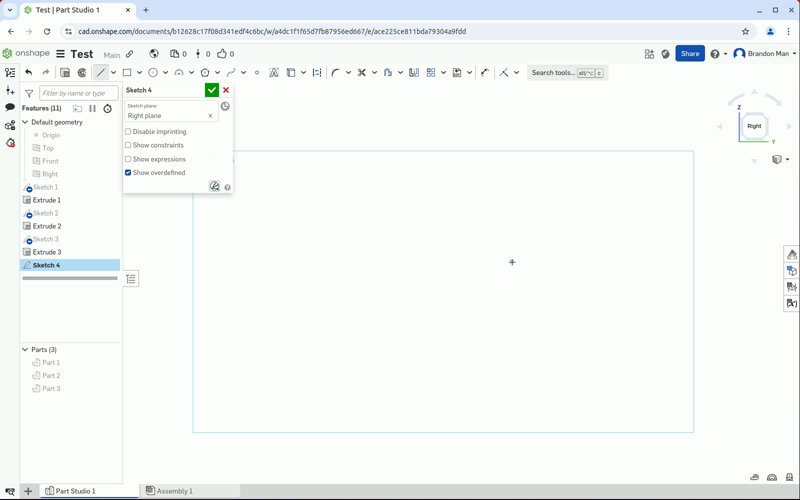
mouse_move(542, 261)
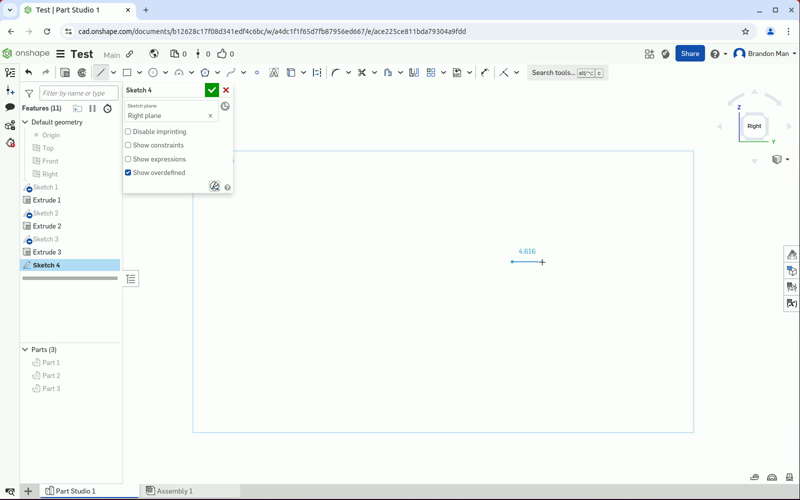
mouse_move(518, 258)
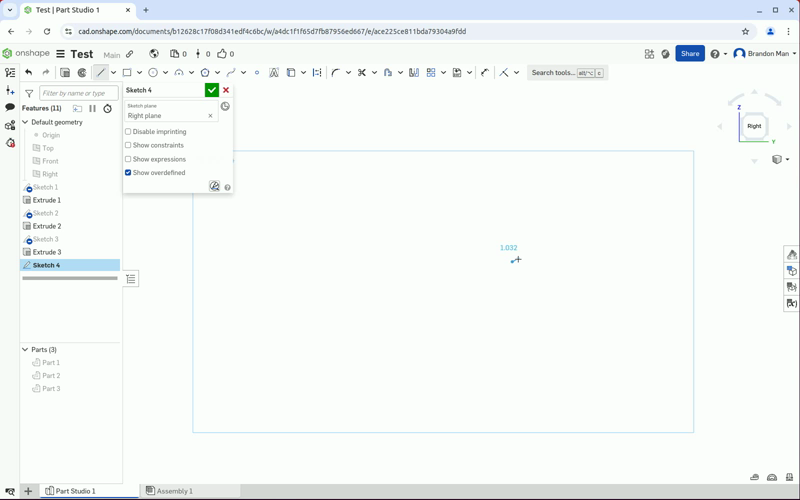
scroll(6)
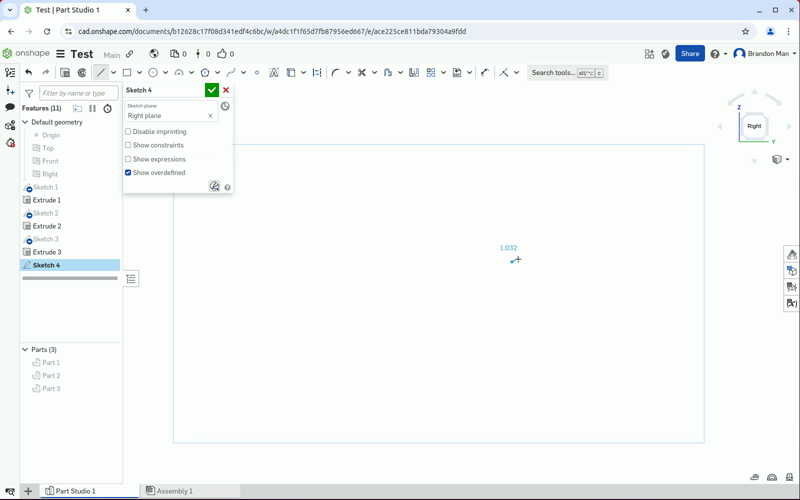
scroll(6)
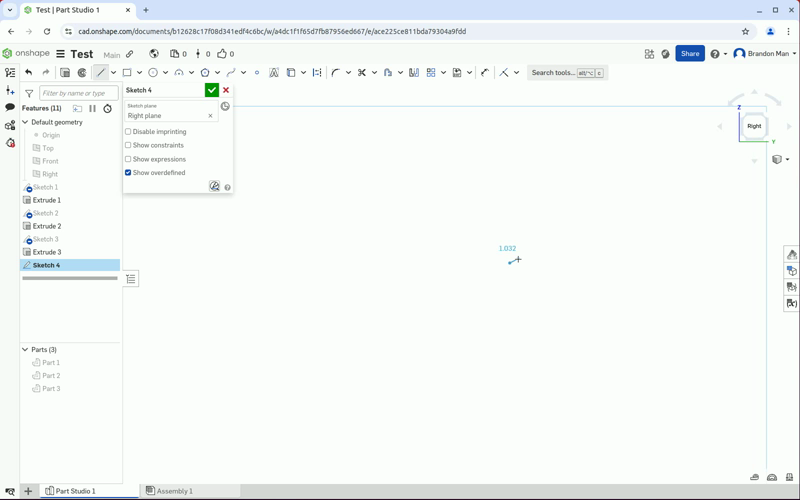
scroll(6)
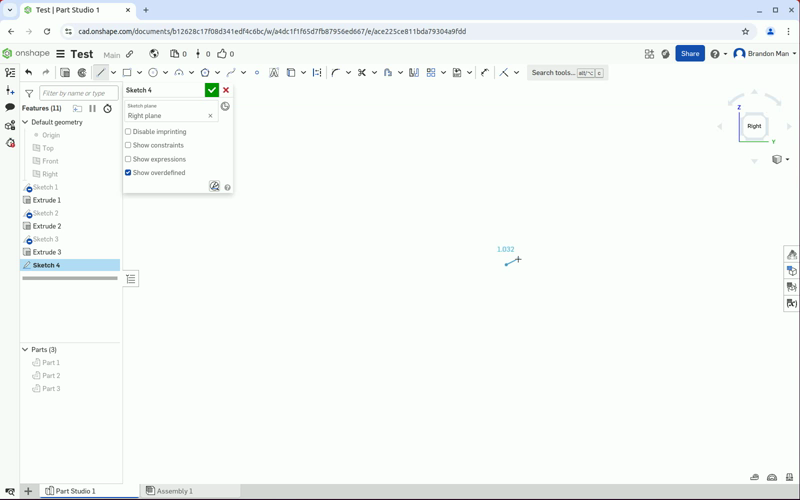
scroll(6)
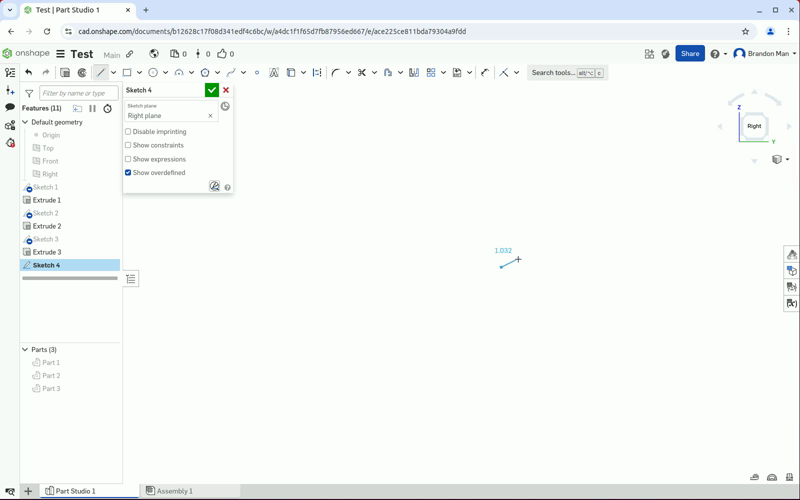
scroll(6)
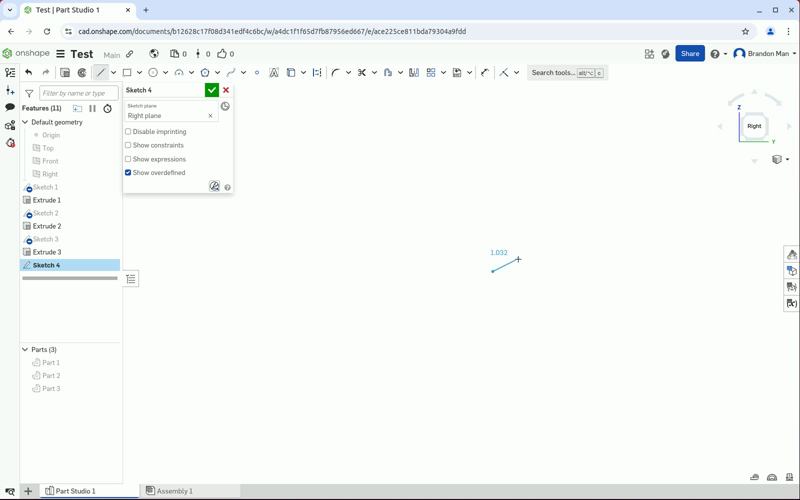
scroll(6)
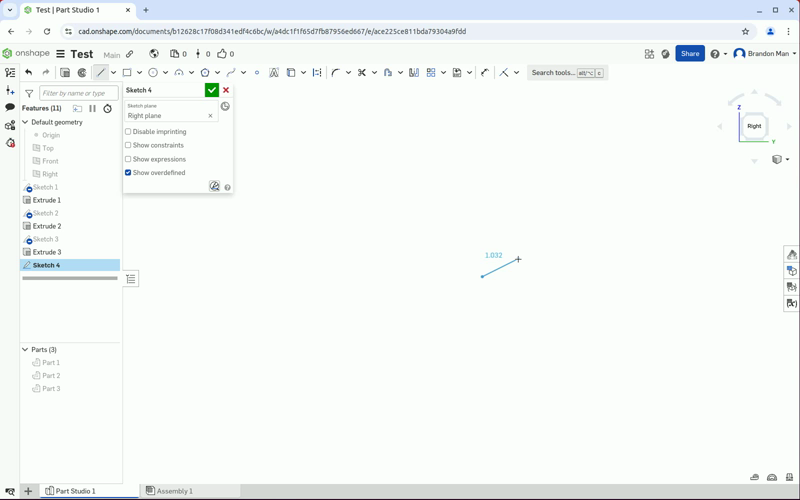
scroll(6)
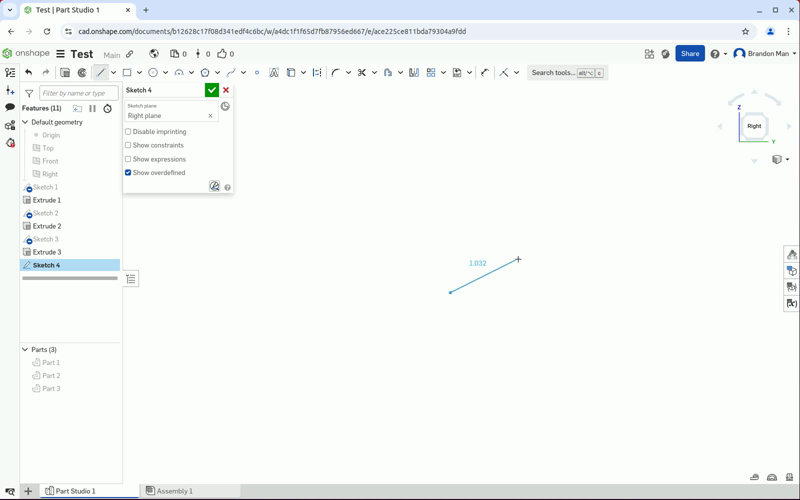
click(518, 258)
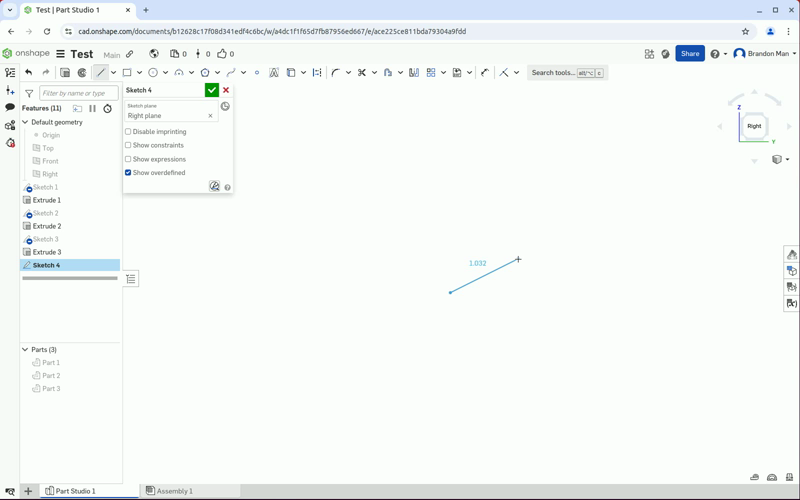
scroll(-6)
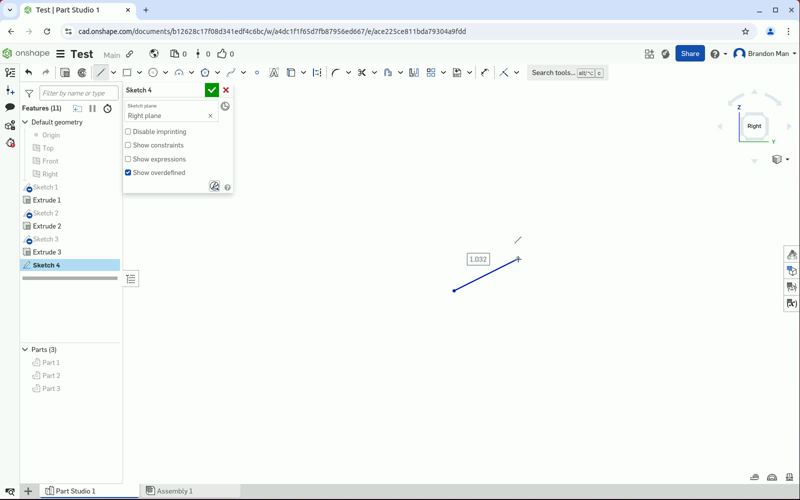
scroll(-6)
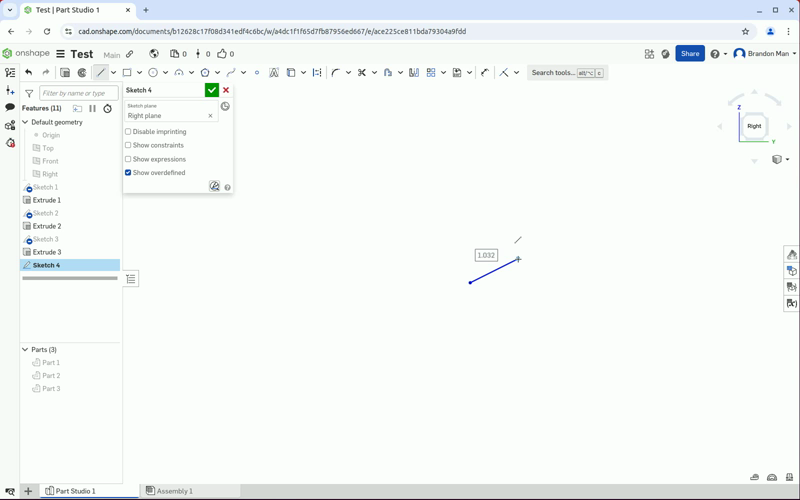
scroll(-6)
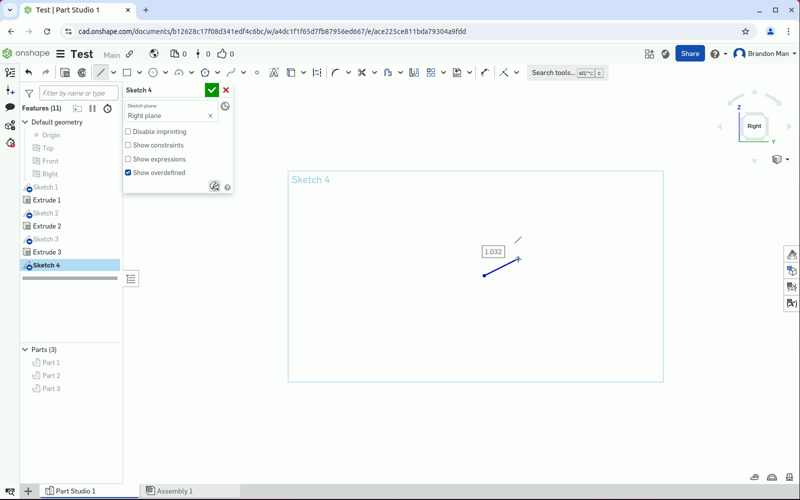
scroll(-6)
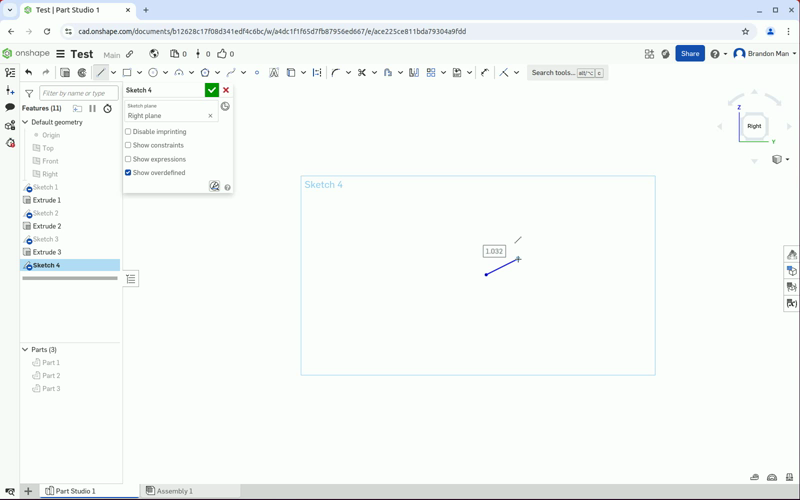
scroll(-6)
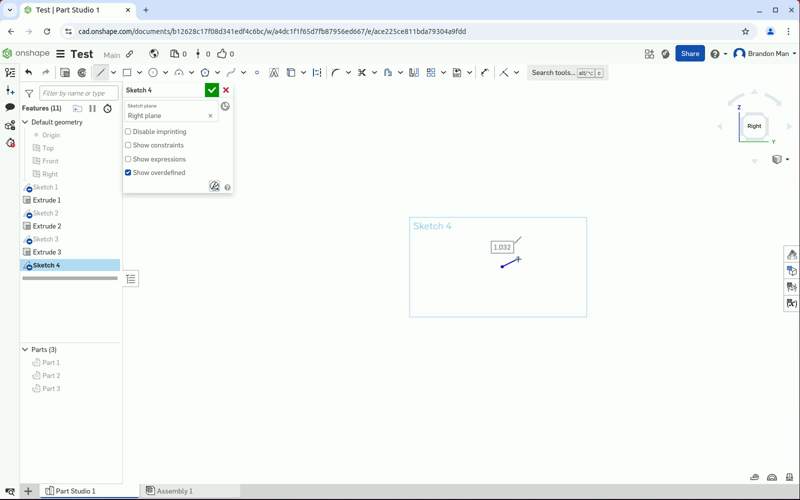
scroll(-6)
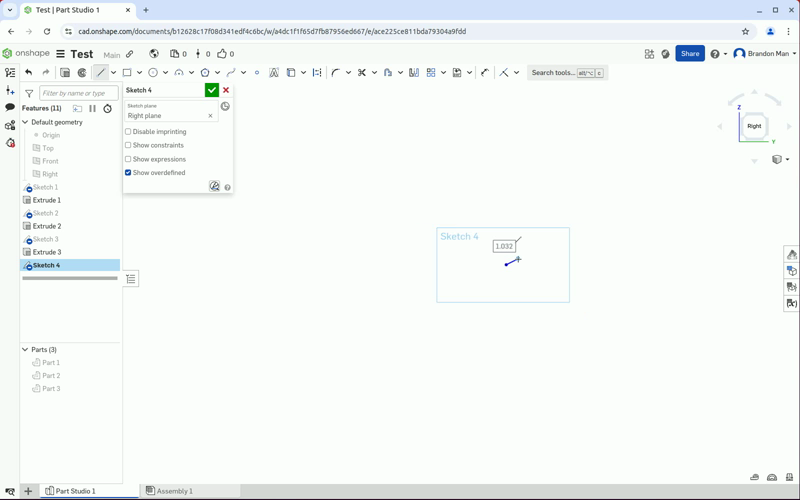
scroll(-6)
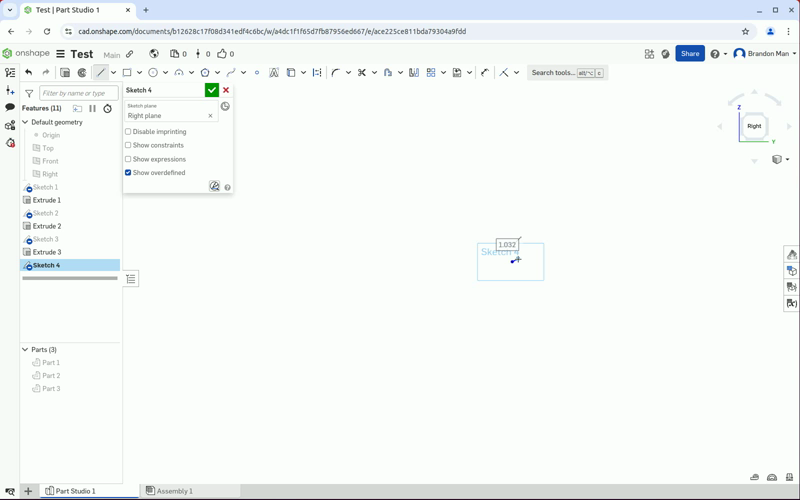
key_up(shift)
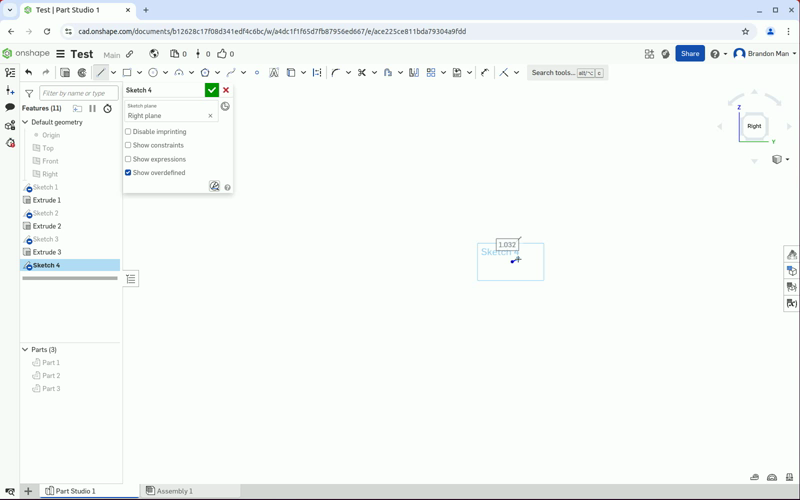
key_down(shift)
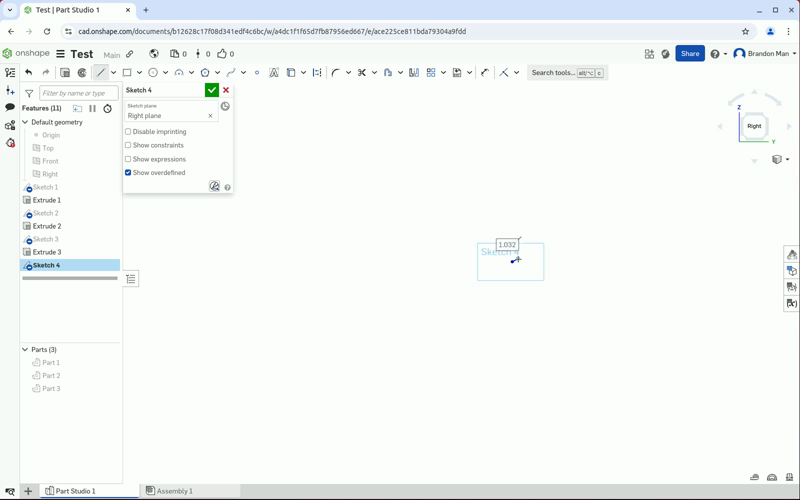
mouse_move(548, 258)
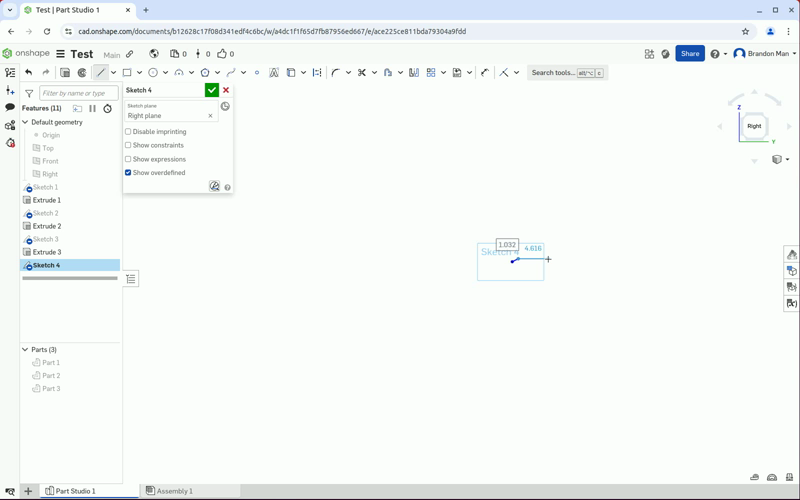
mouse_move(512, 258)
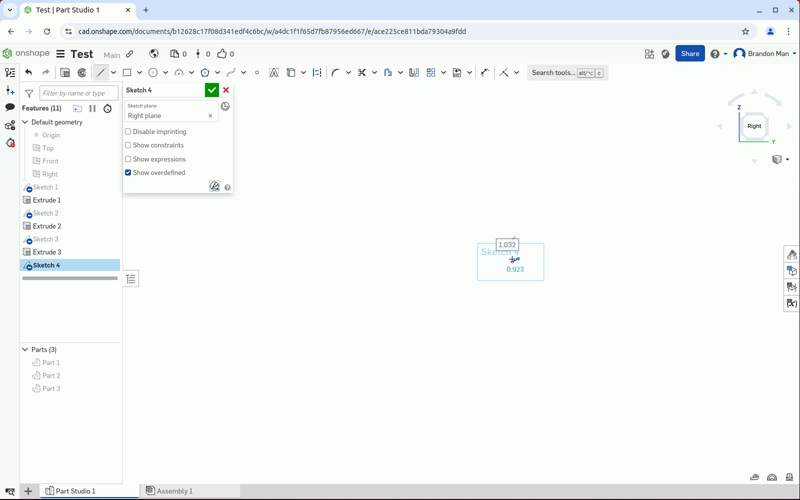
scroll(6)
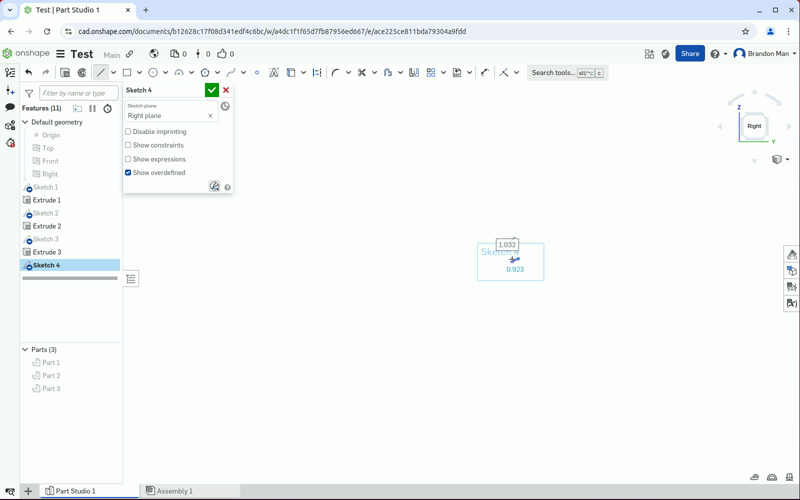
scroll(6)
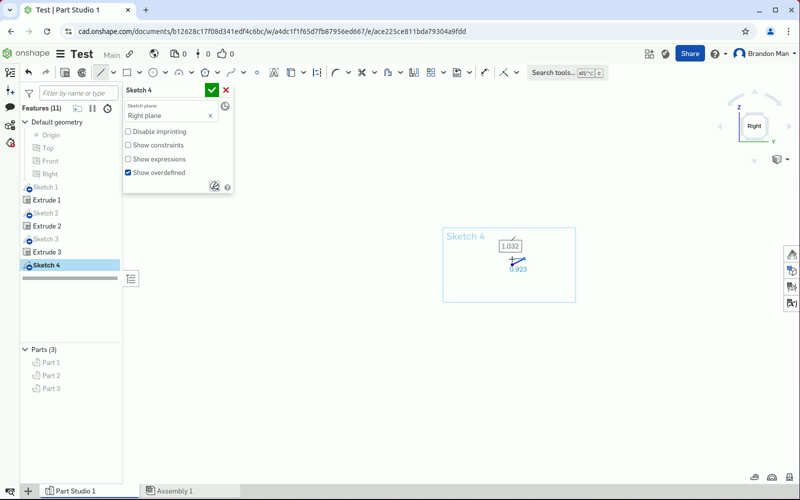
scroll(6)
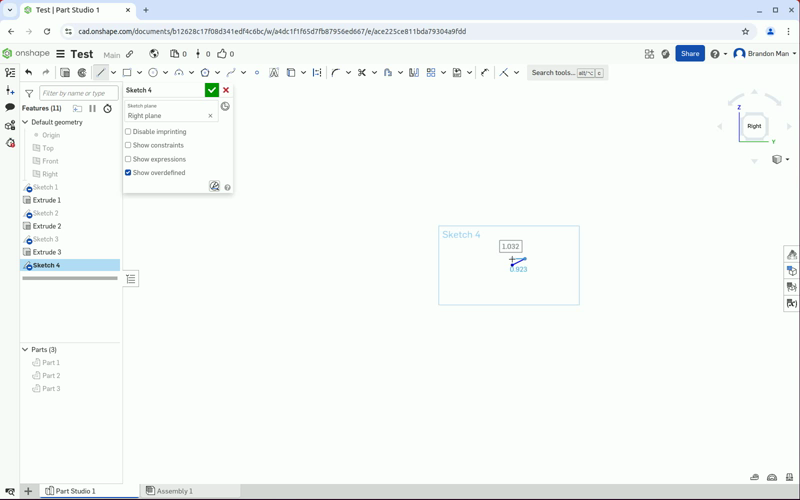
scroll(6)
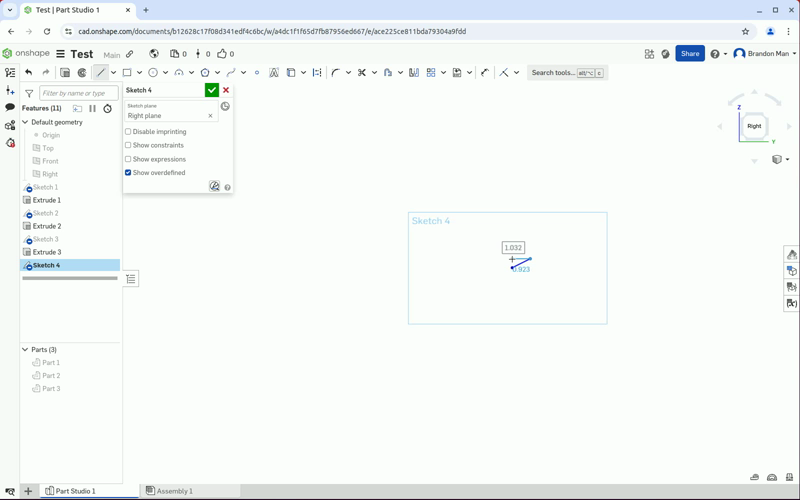
scroll(6)
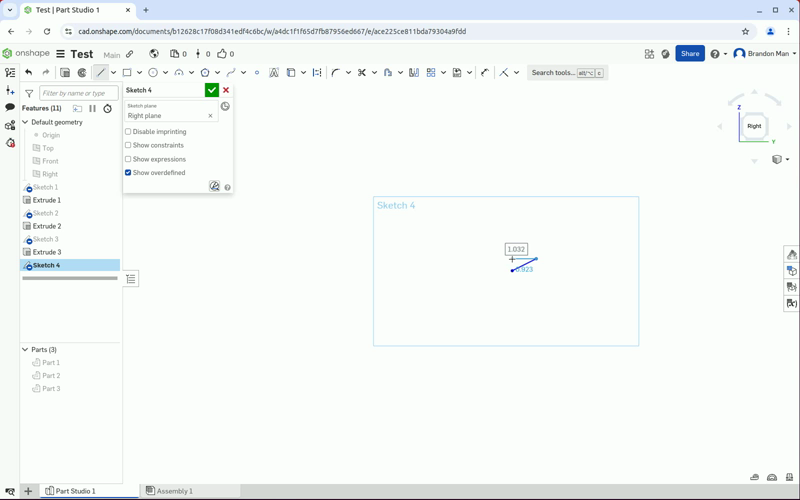
scroll(6)
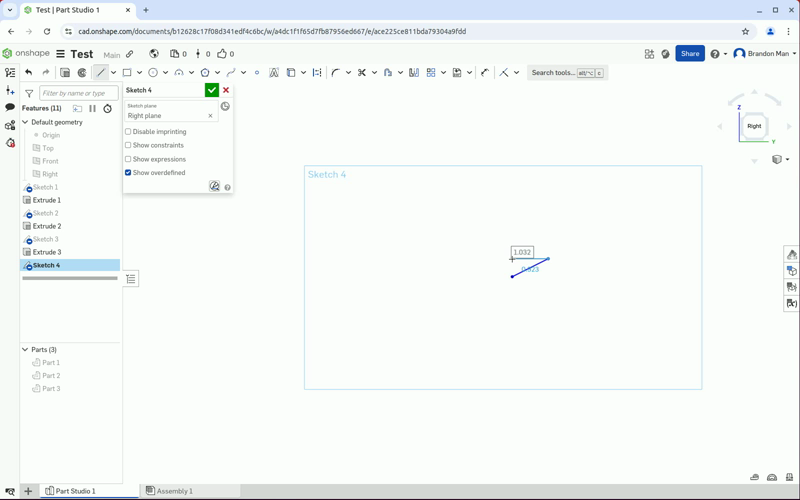
scroll(6)
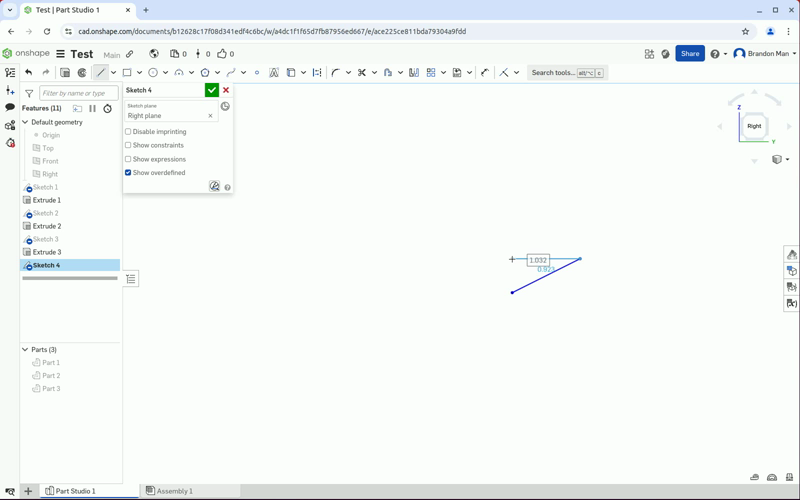
click(512, 258)
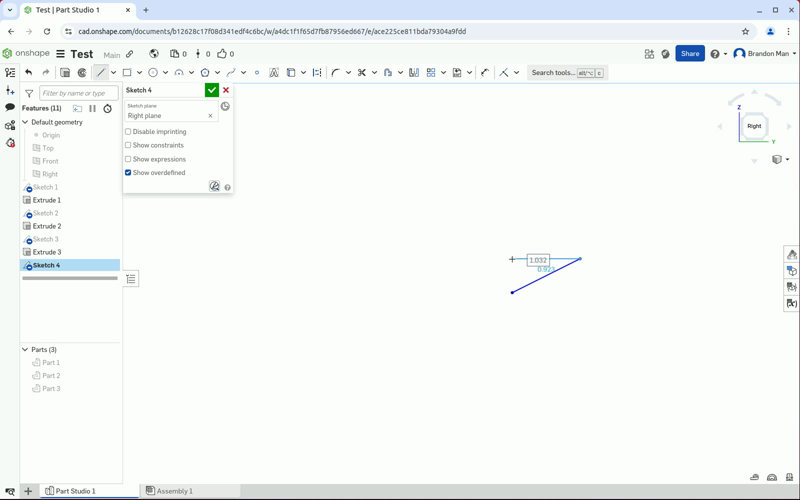
scroll(-6)
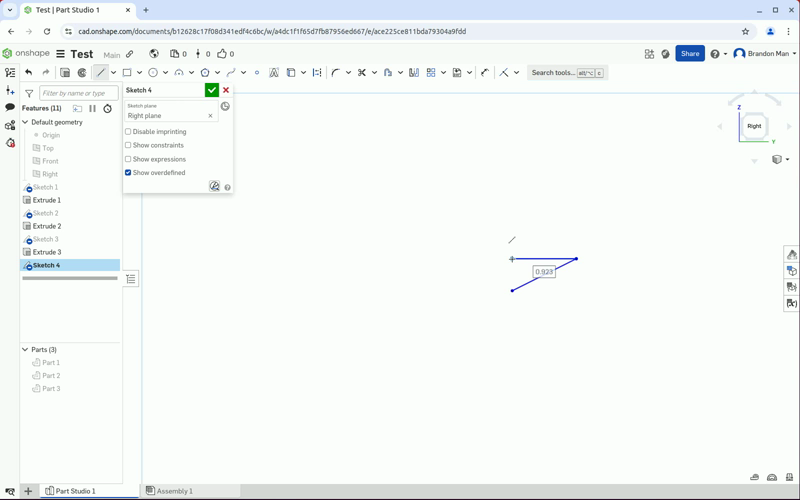
scroll(-6)
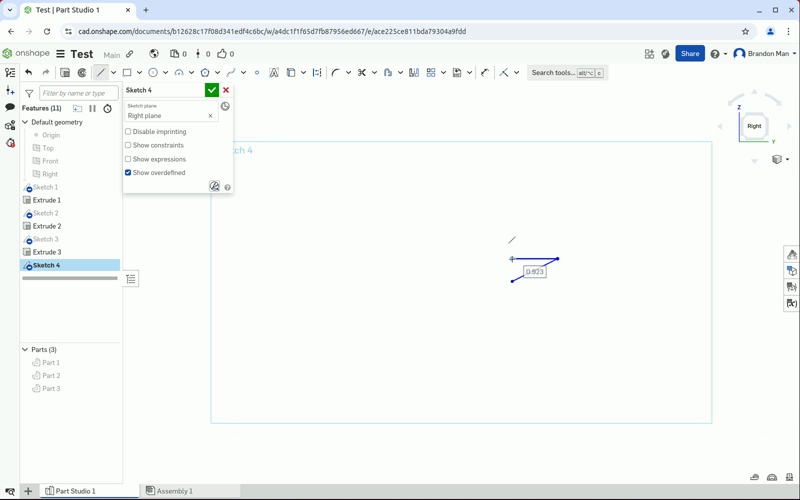
scroll(-6)
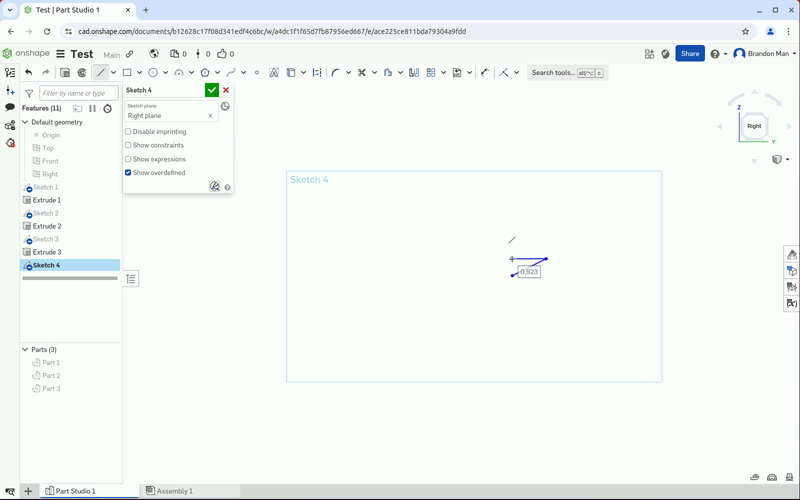
scroll(-6)
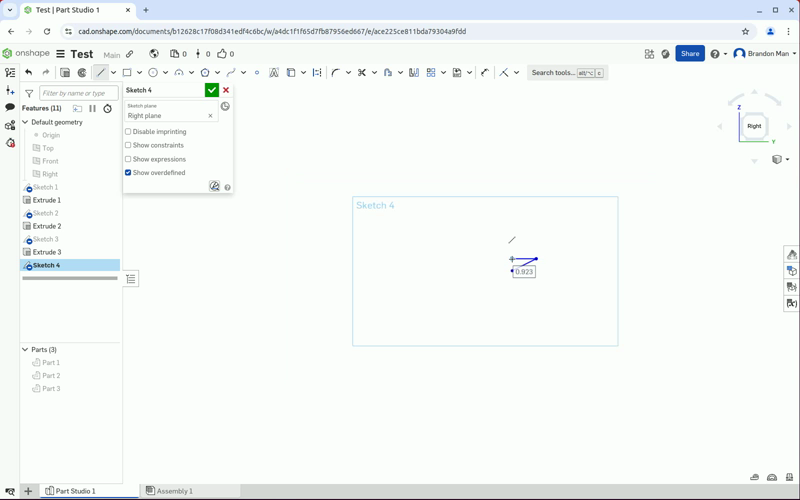
scroll(-6)
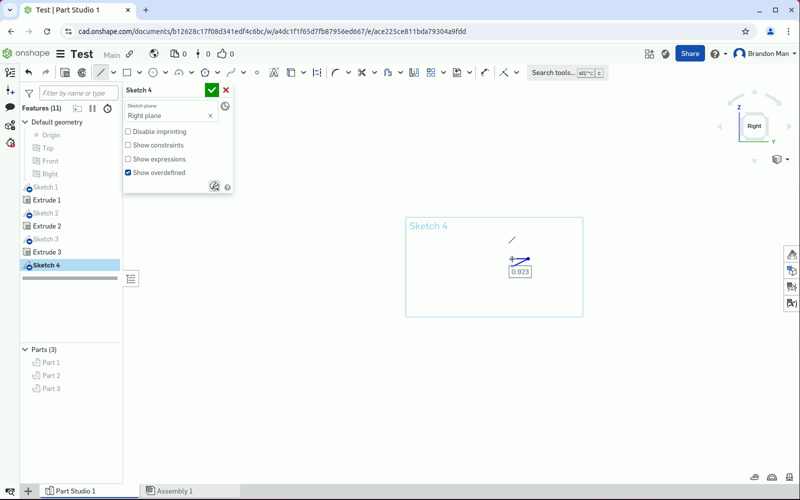
scroll(-6)
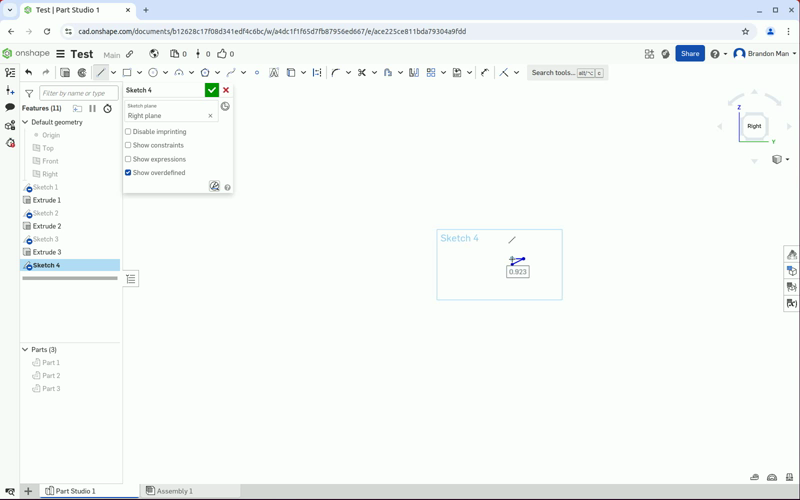
scroll(-6)
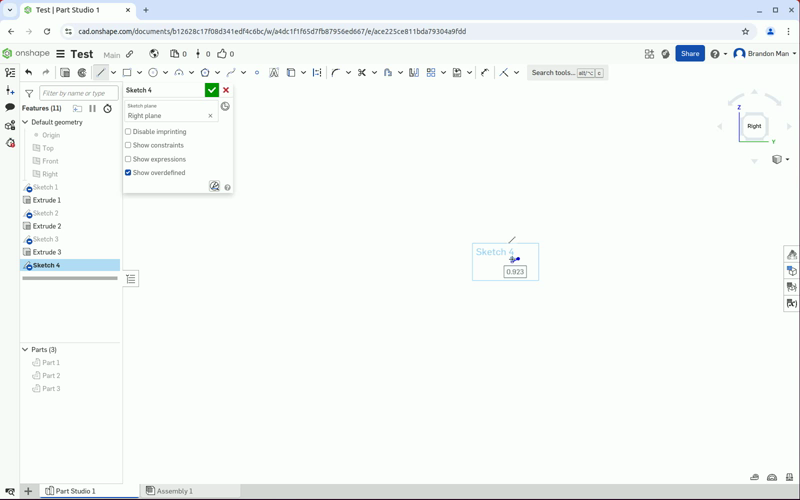
key_up(shift)
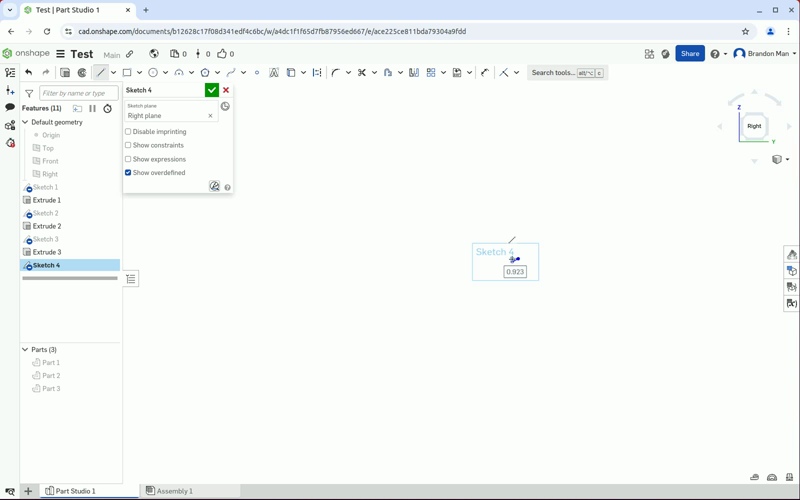
mouse_move(542, 258)
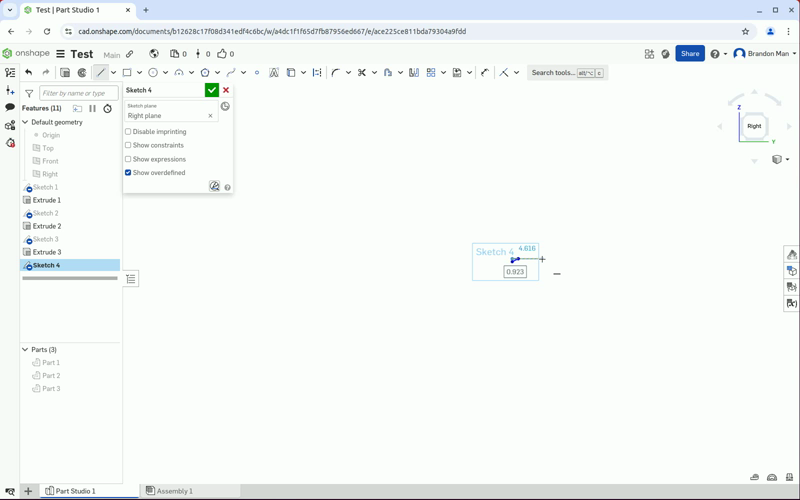
key_down(shift)
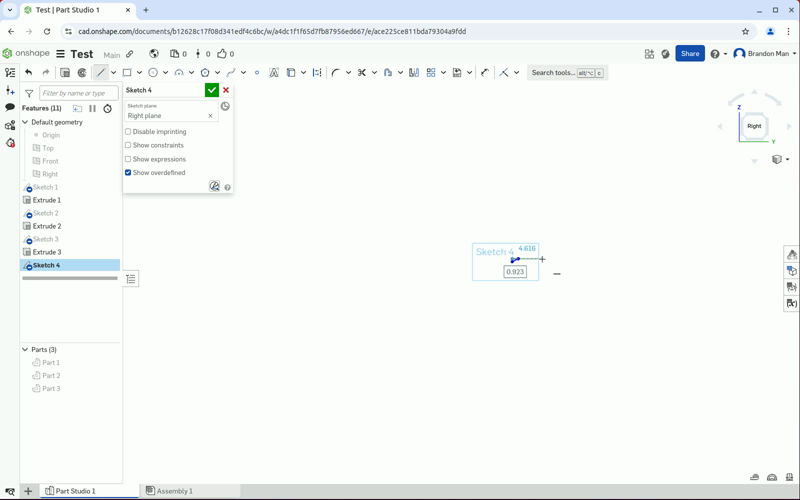
mouse_move(512, 261)
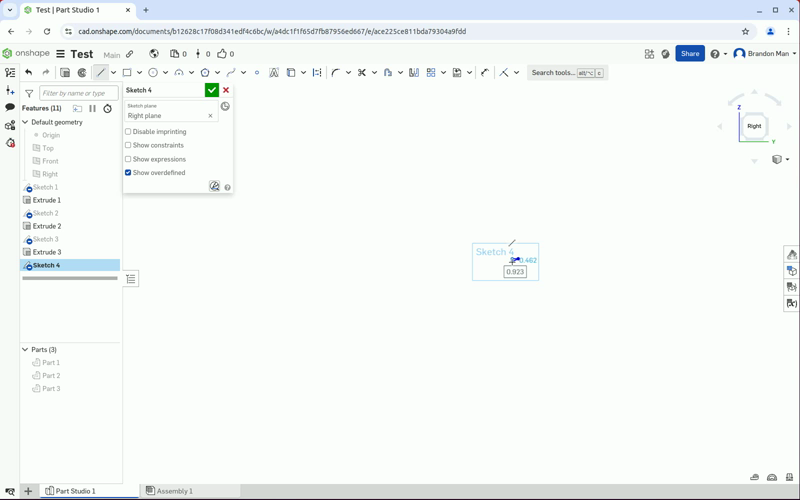
scroll(6)
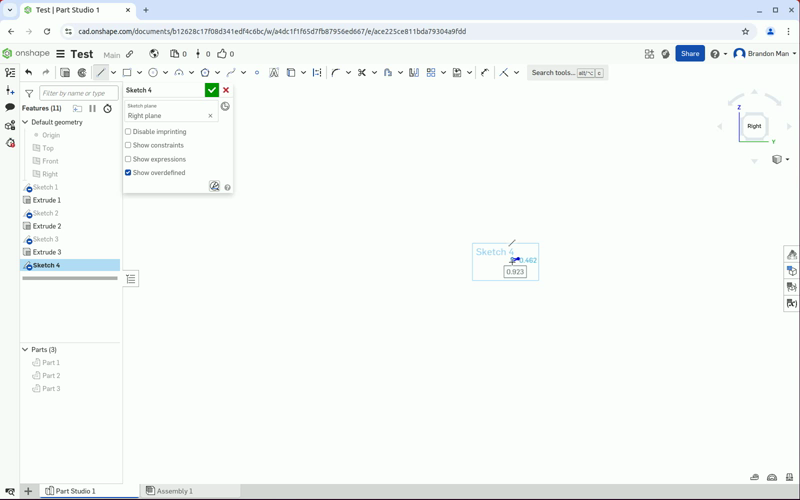
scroll(6)
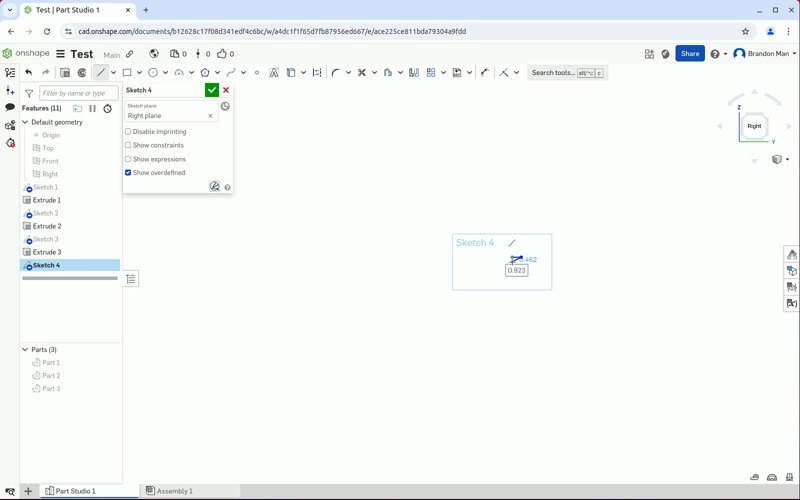
scroll(6)
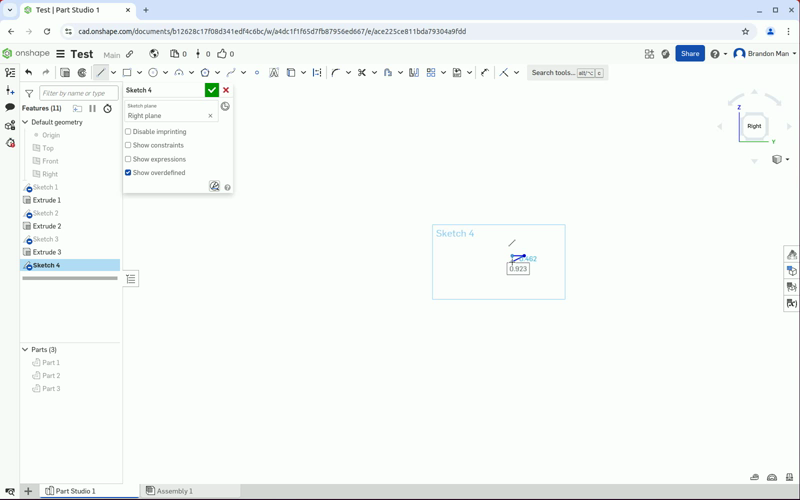
scroll(6)
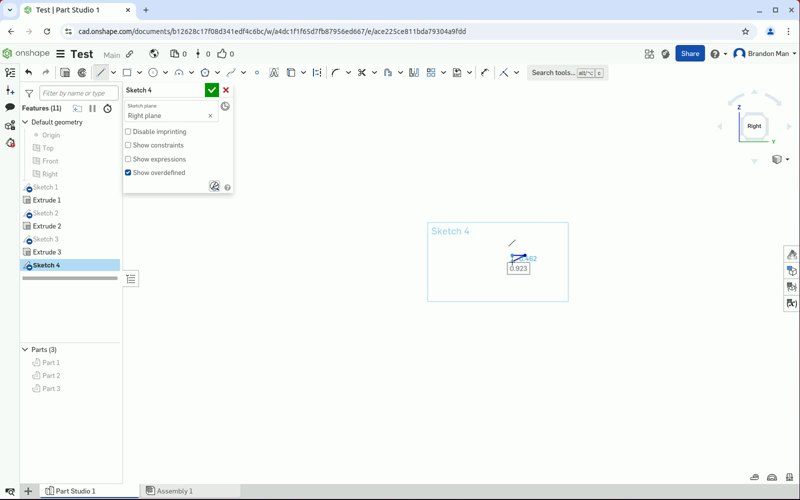
scroll(6)
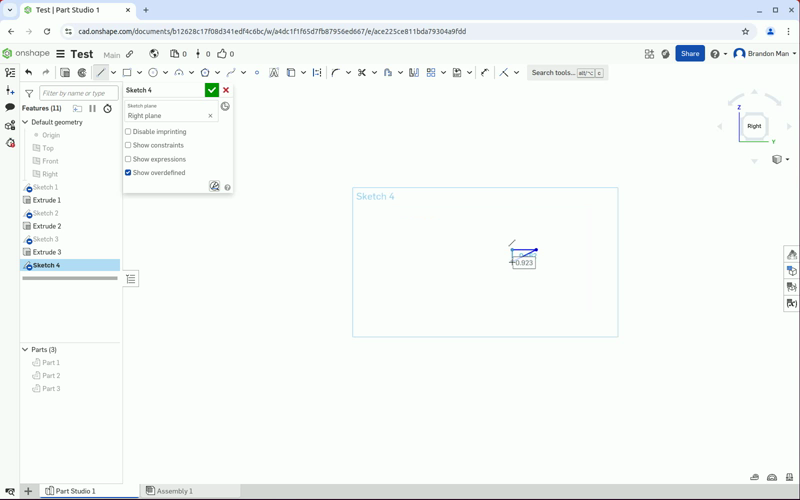
scroll(6)
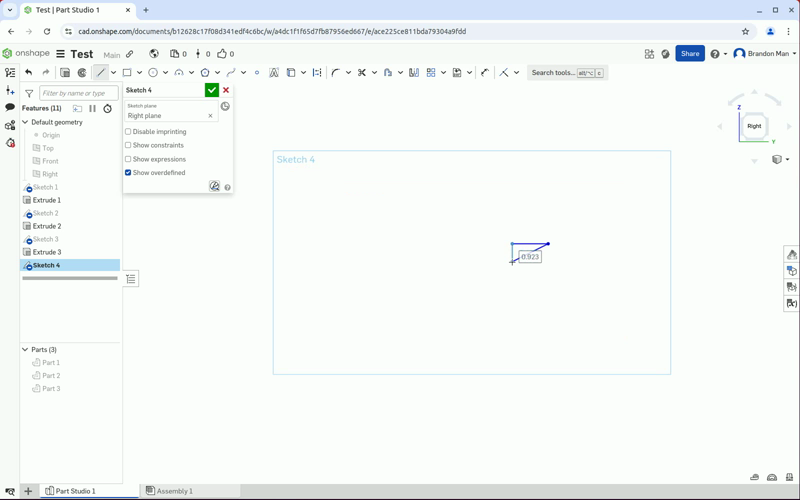
scroll(6)
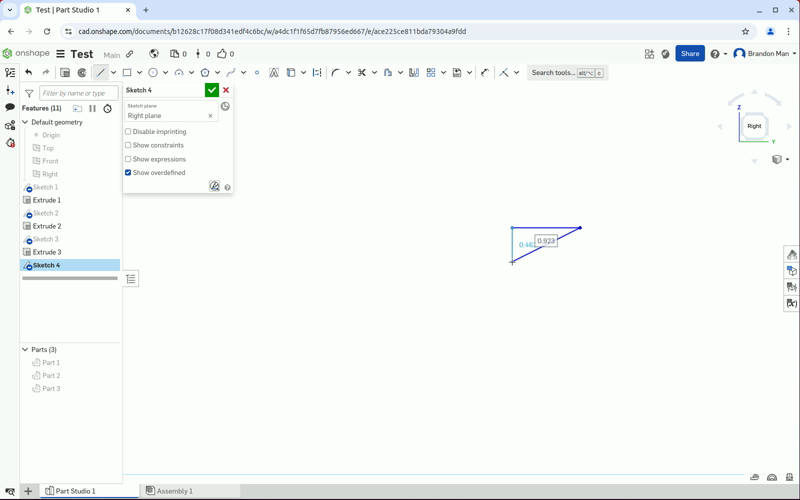
key_up(shift)
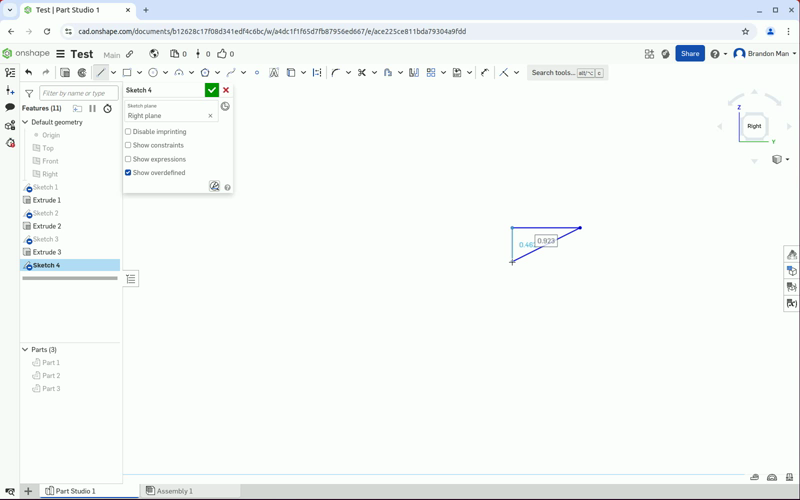
click(512, 261)
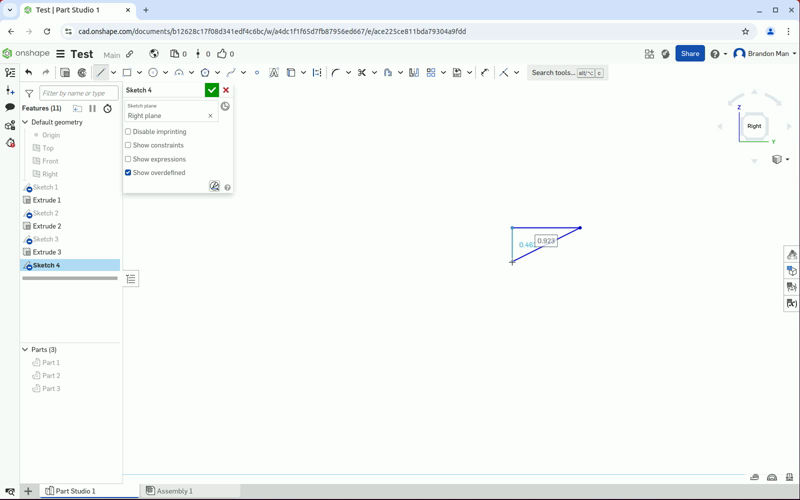
scroll(-6)
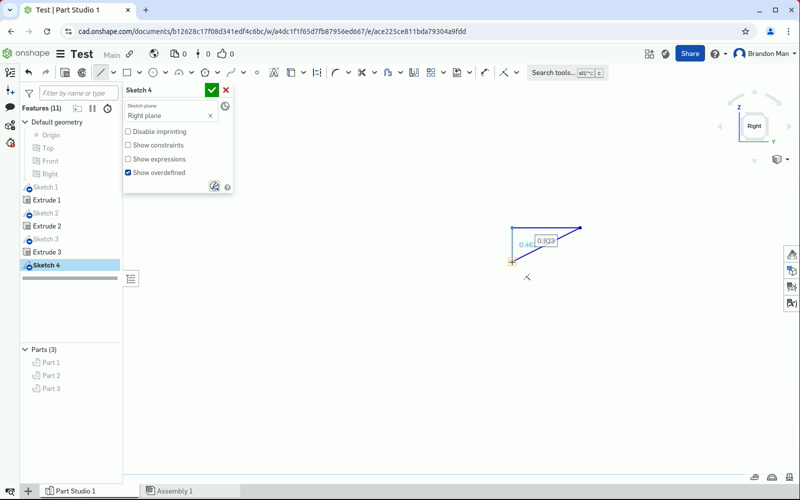
scroll(-6)
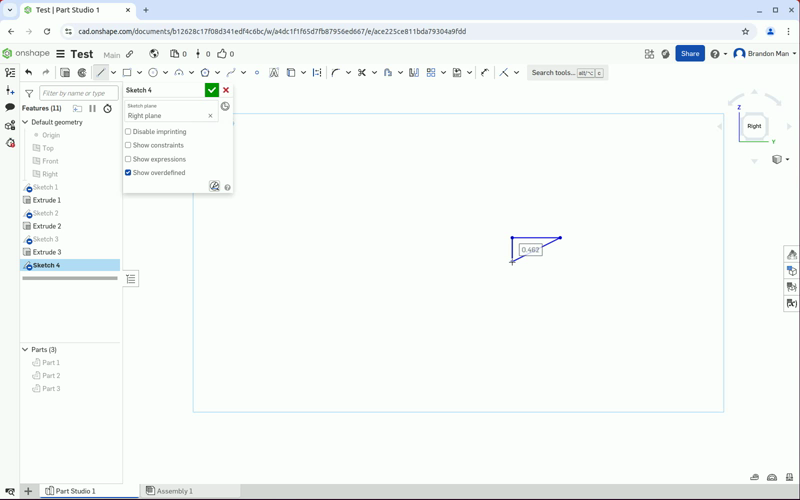
scroll(-6)
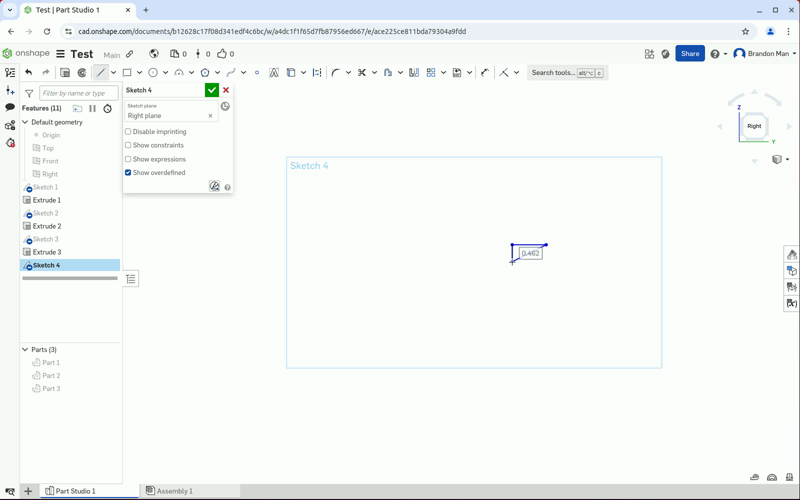
scroll(-6)
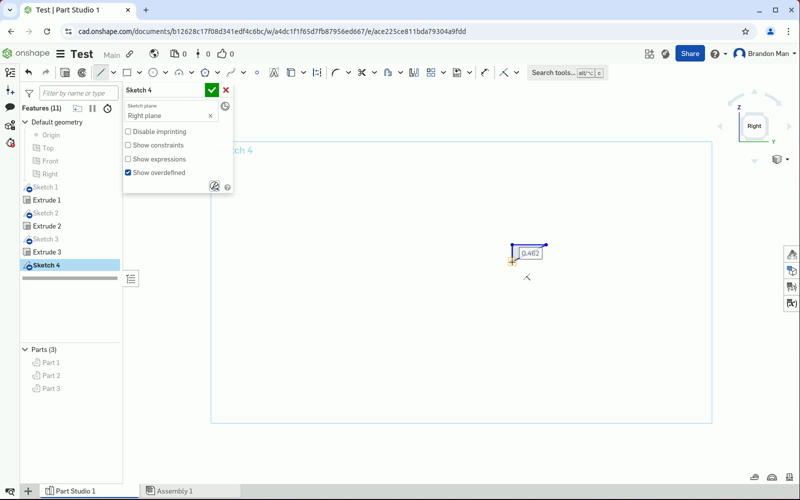
scroll(-6)
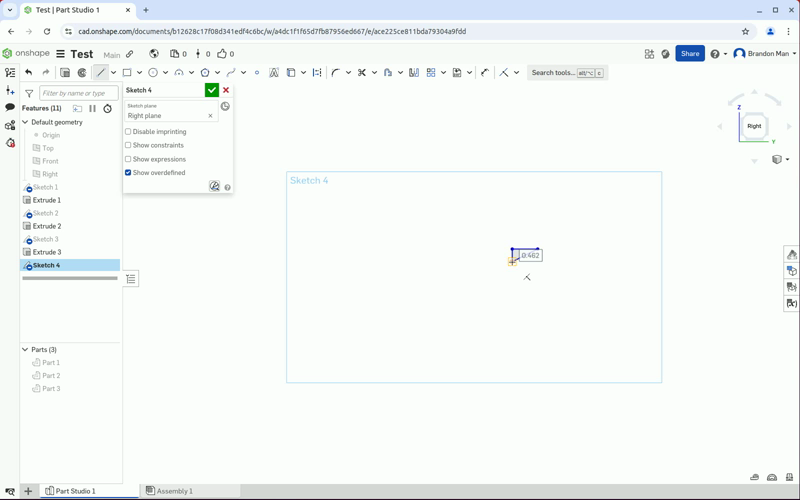
scroll(-6)
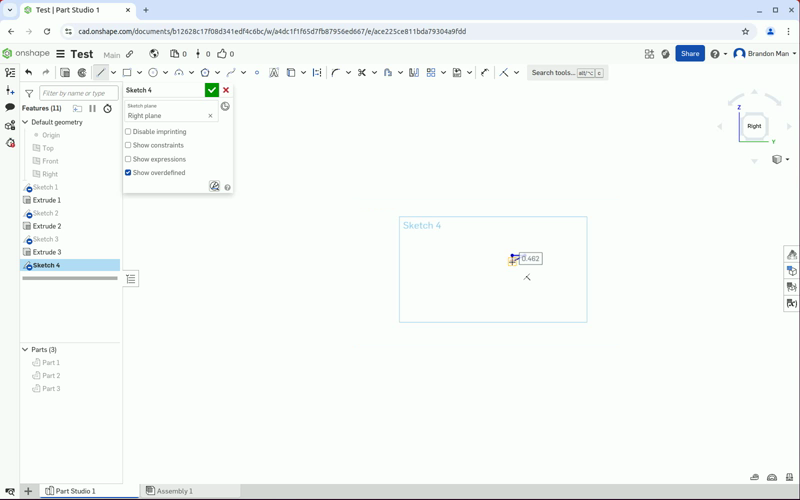
scroll(-6)
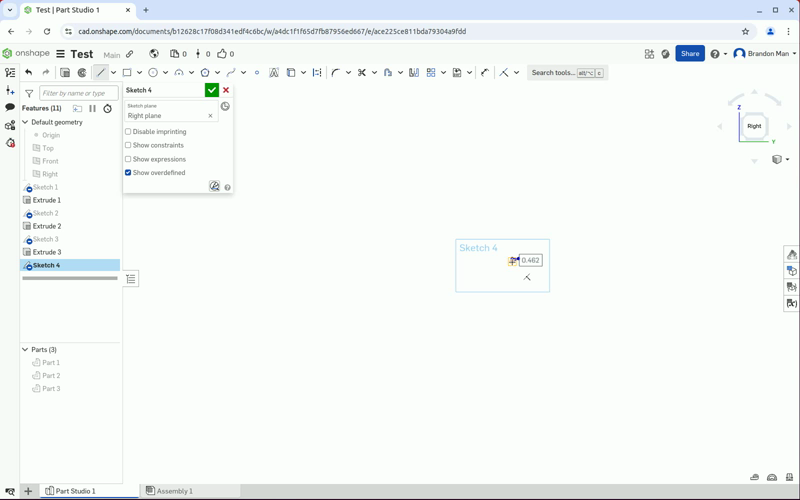
key(esc)
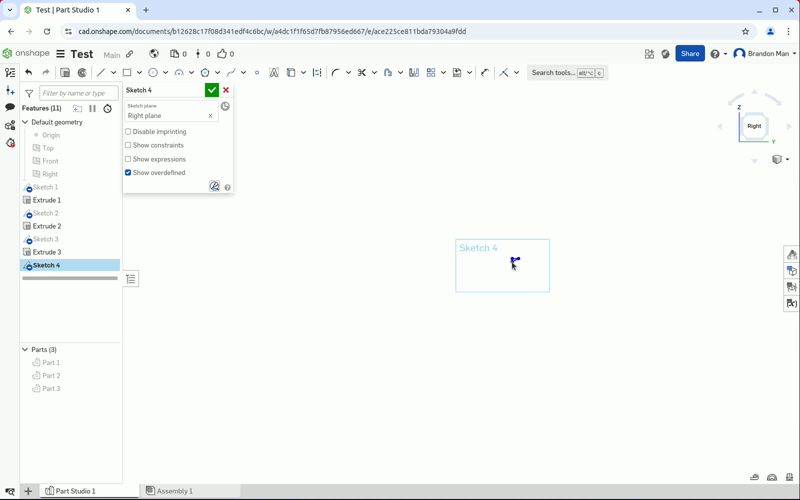
mouse_move(513, 260)
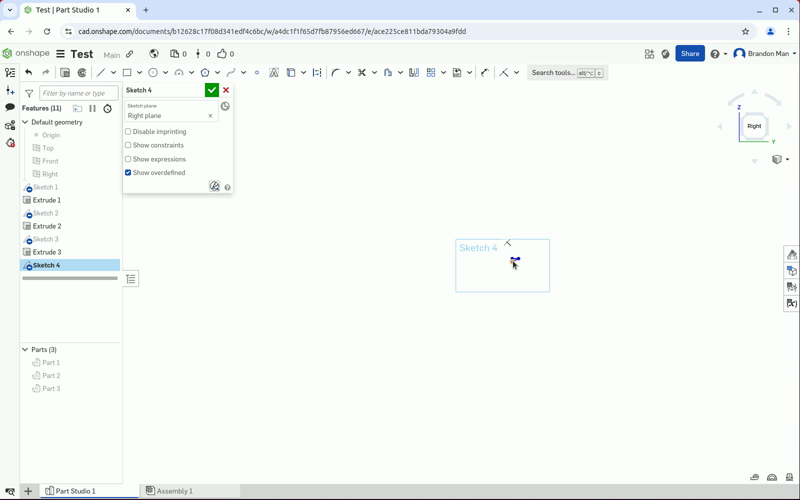
scroll(6)
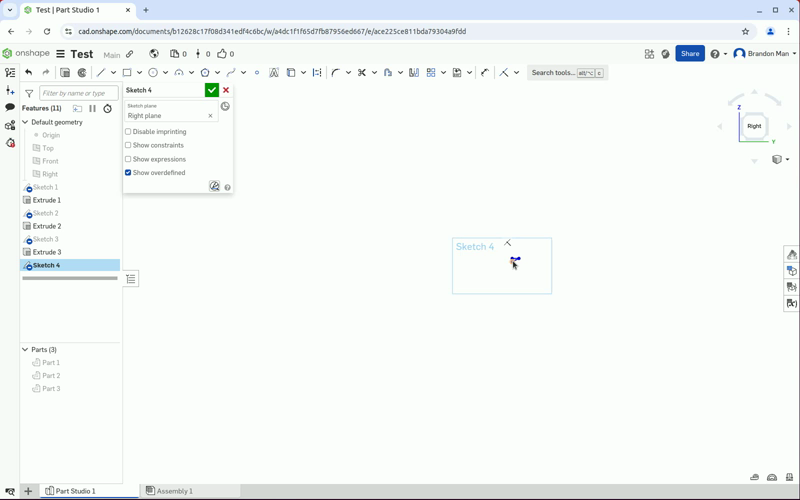
scroll(6)
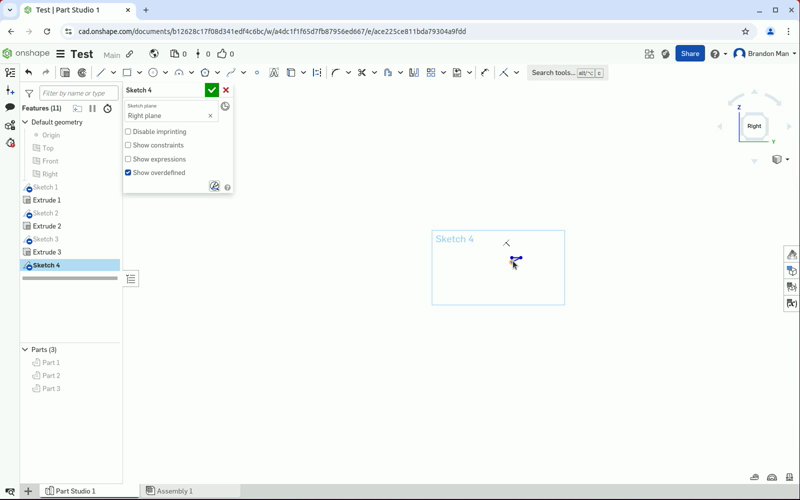
scroll(6)
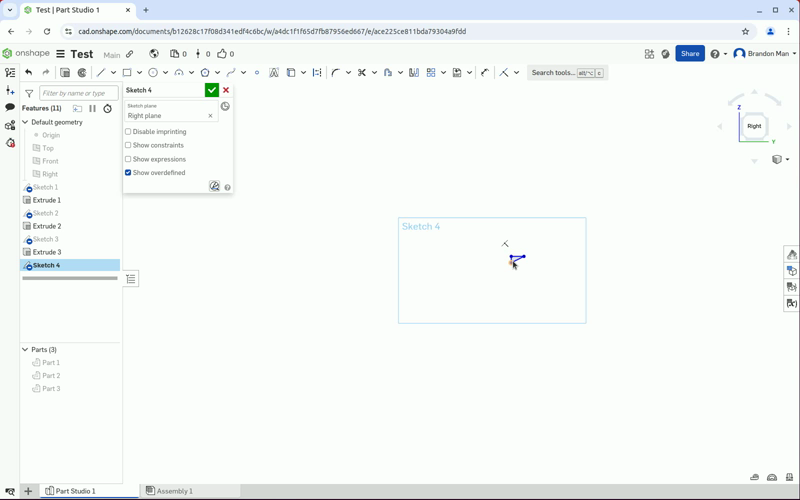
scroll(6)
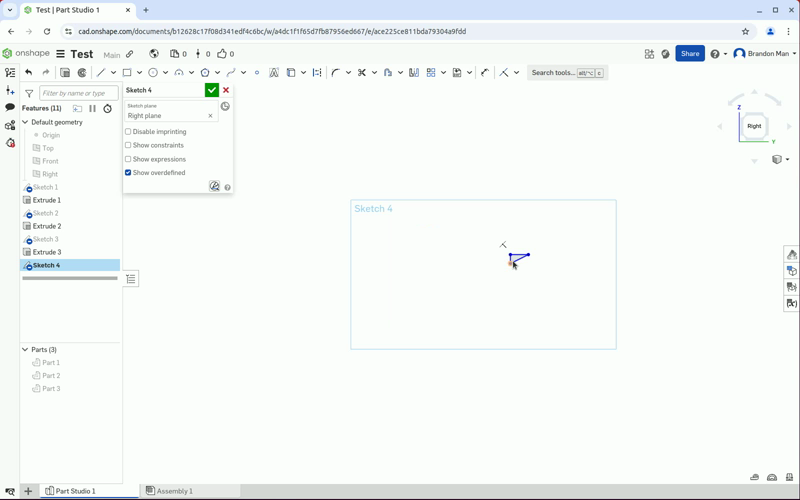
scroll(6)
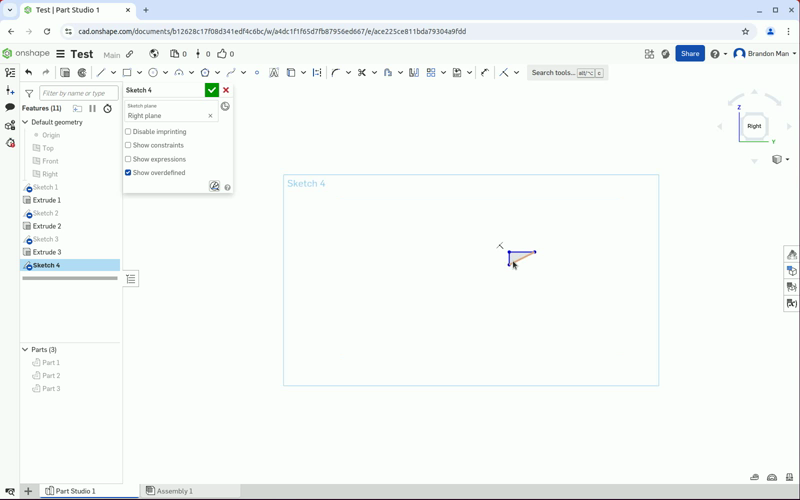
scroll(6)
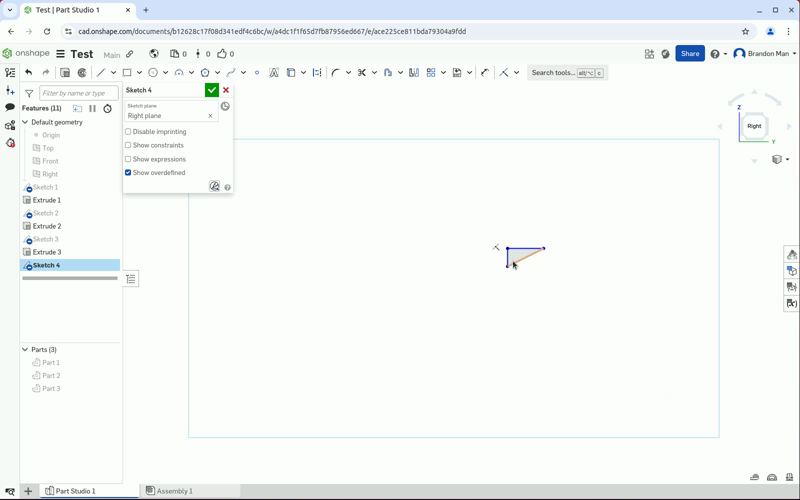
scroll(6)
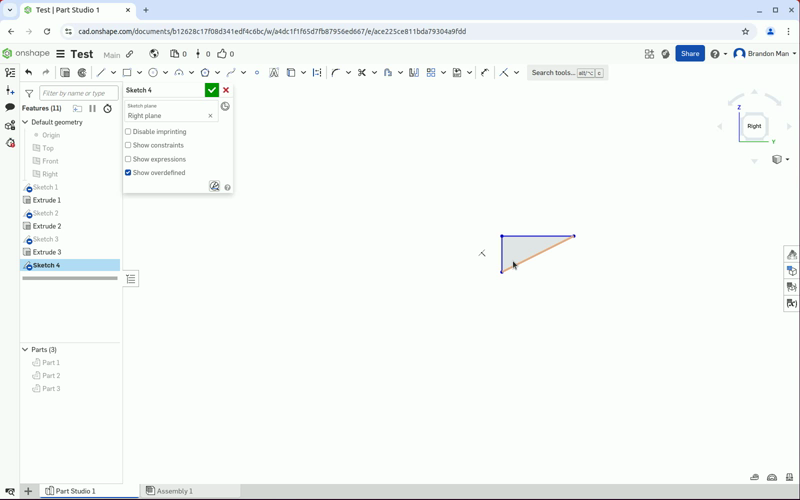
click(513, 260)
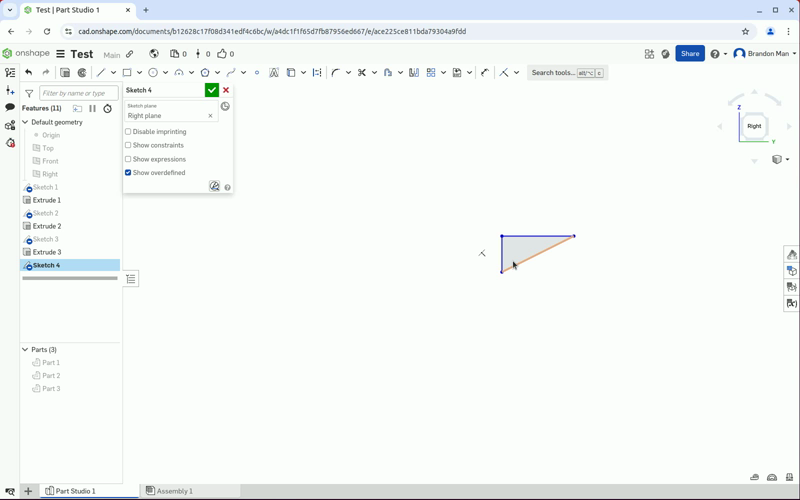
scroll(-6)
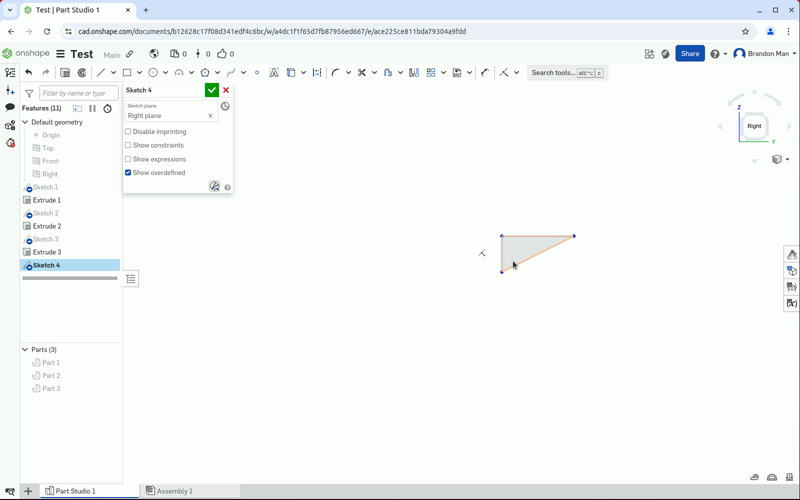
scroll(-6)
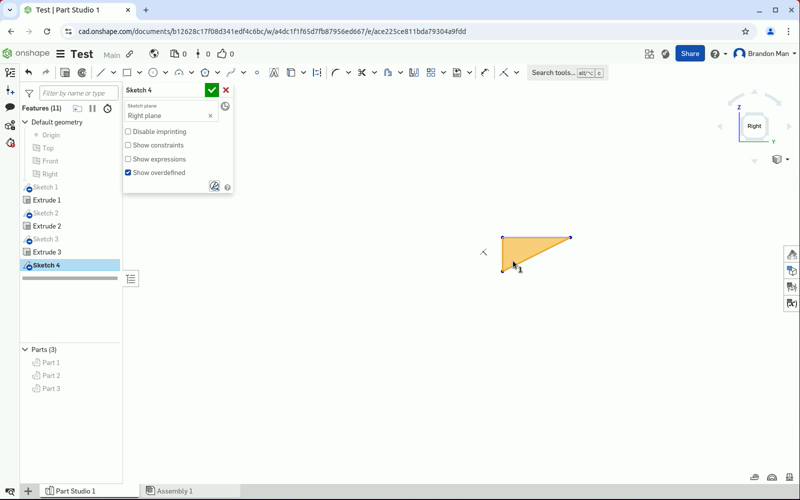
scroll(-6)
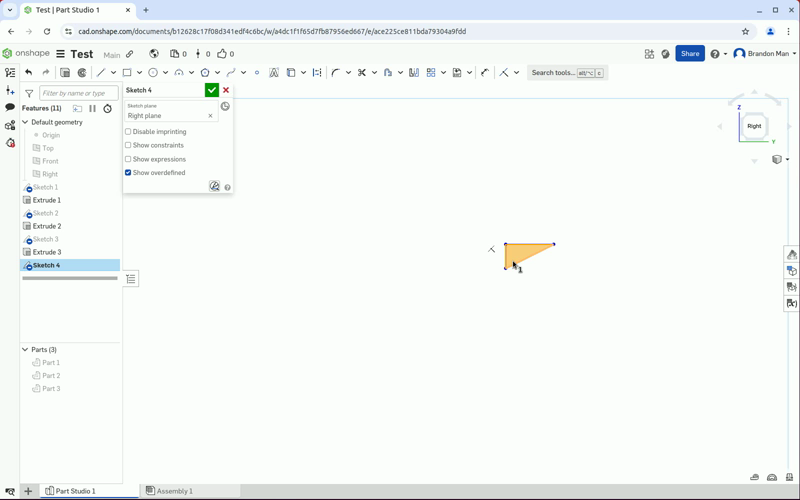
scroll(-6)
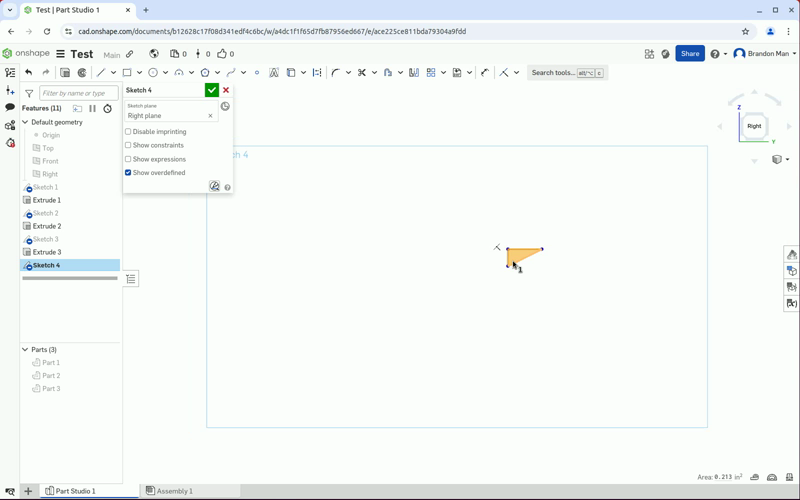
scroll(-6)
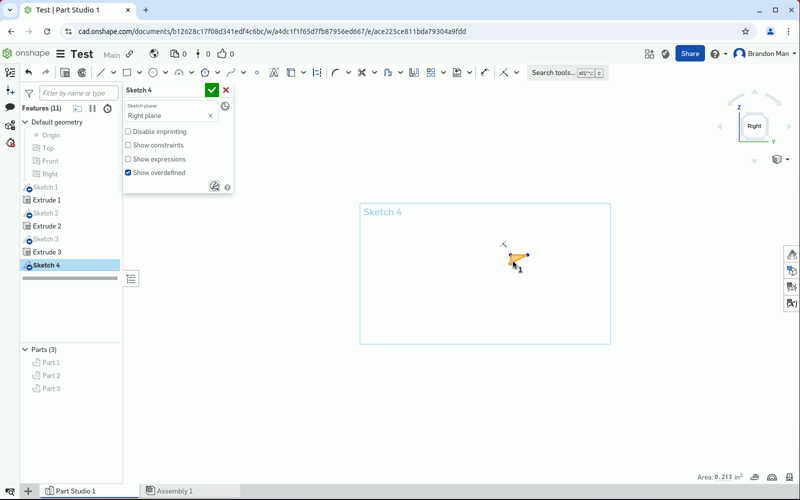
scroll(-6)
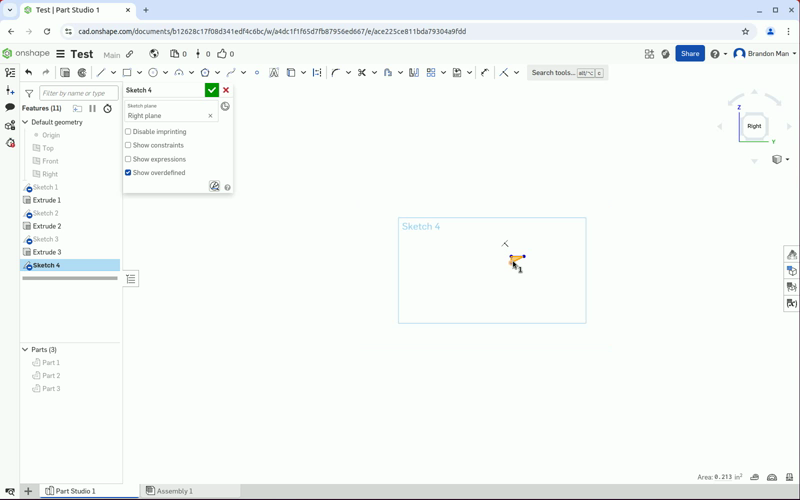
scroll(-6)
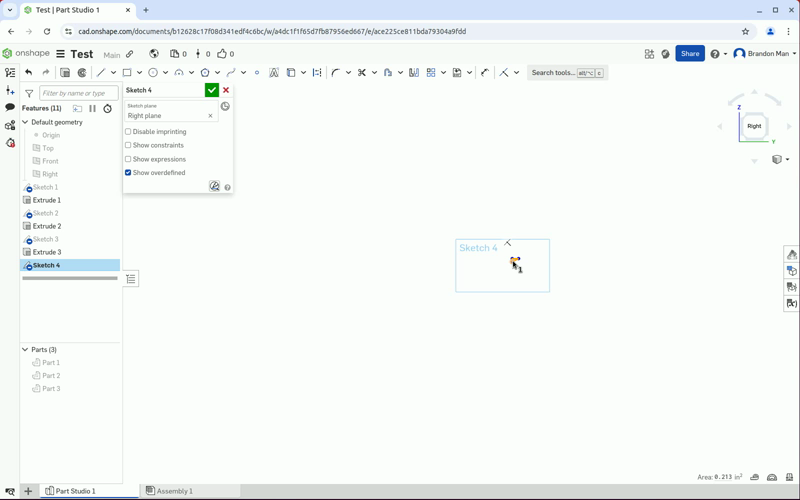
mouse_move(73, 352)
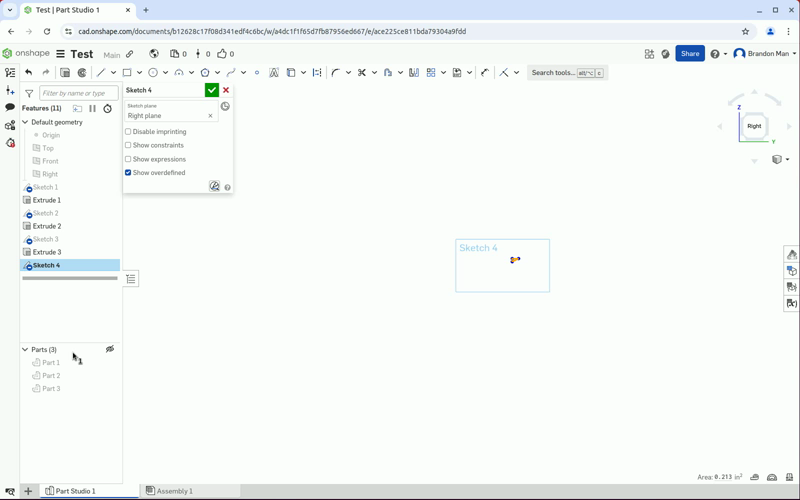
key(shift+y)
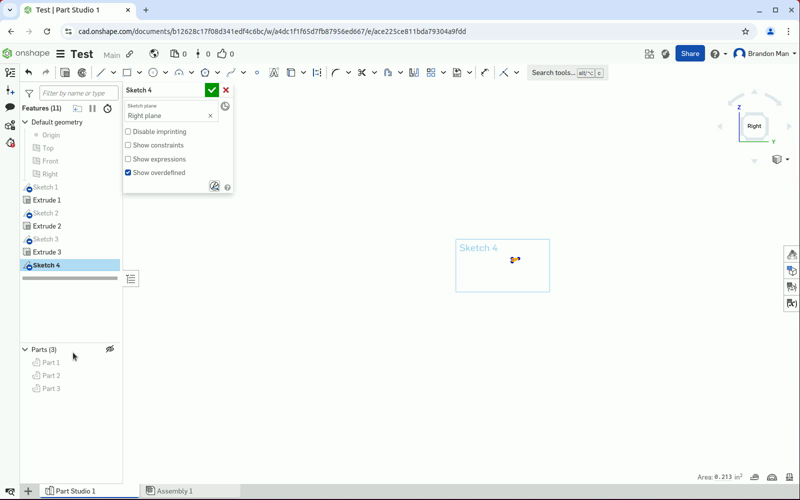
key(shift+e)
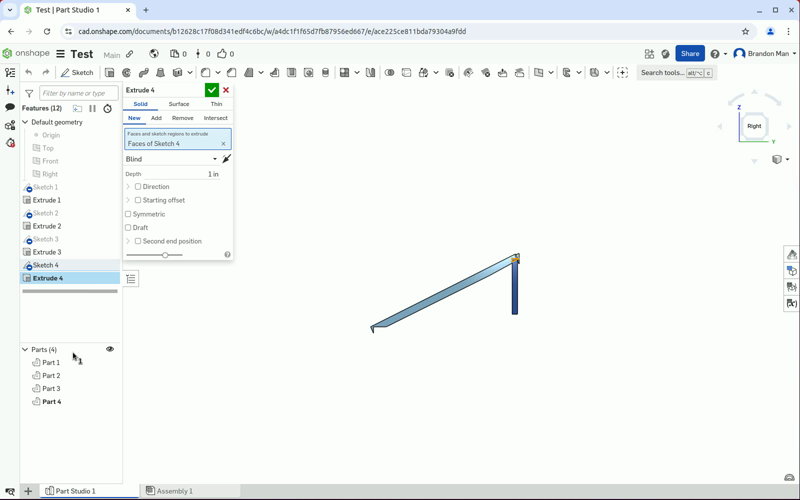
mouse_move(143, 106)
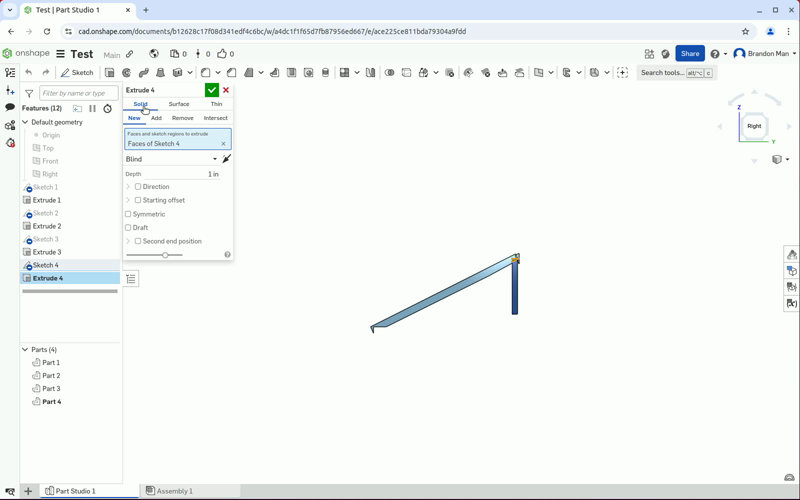
click(143, 106)
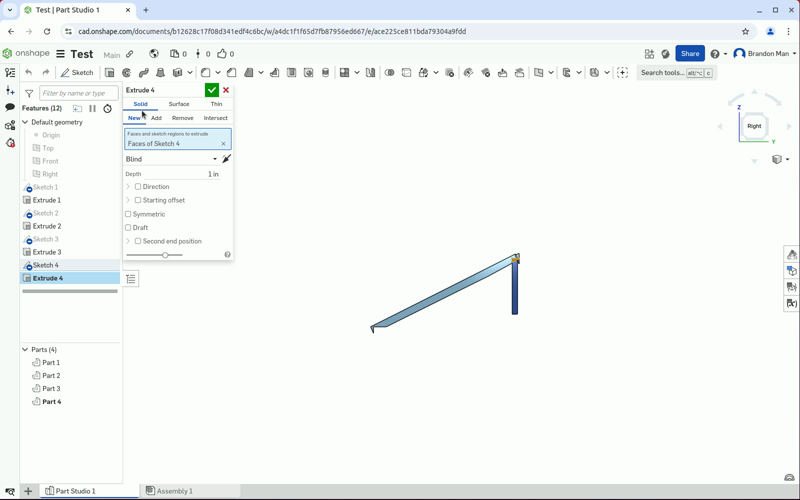
mouse_move(137, 120)
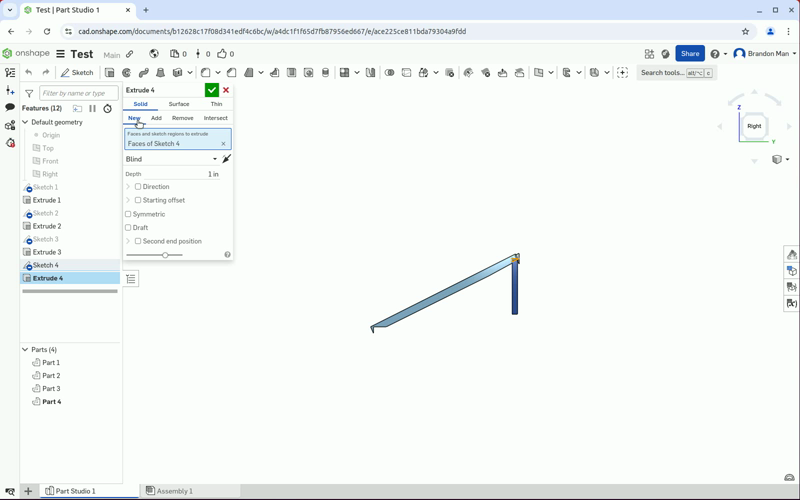
click(137, 120)
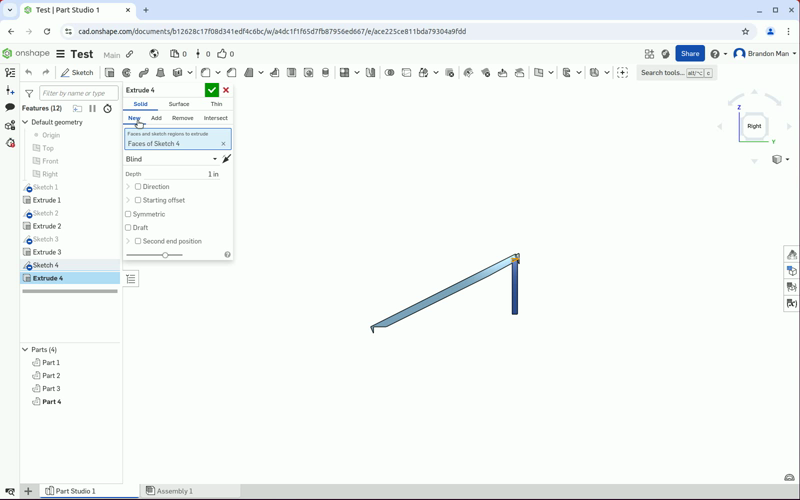
key(tab, 4)
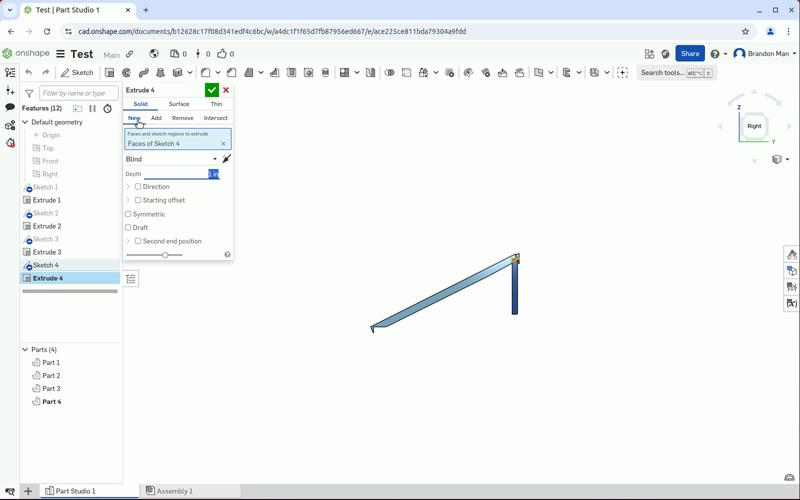
text(23.108)
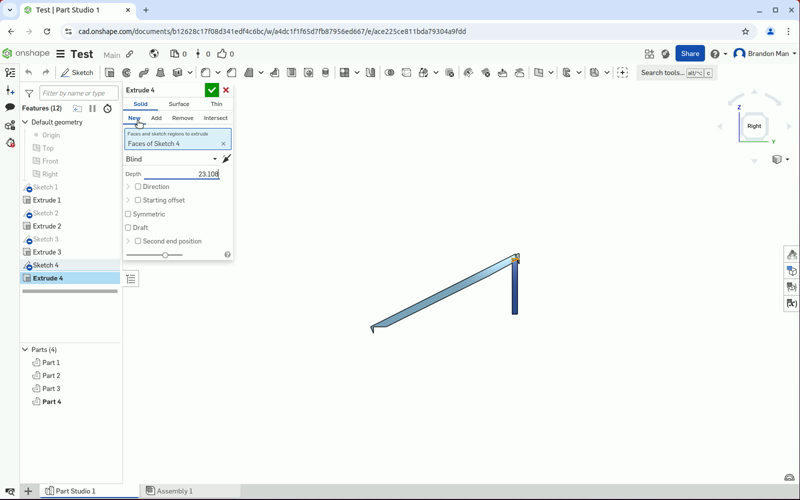
key(enter)
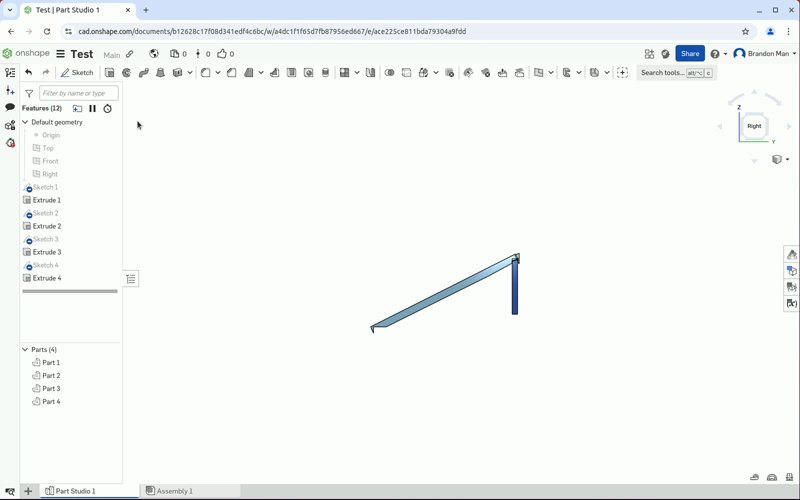
key(shift+h)
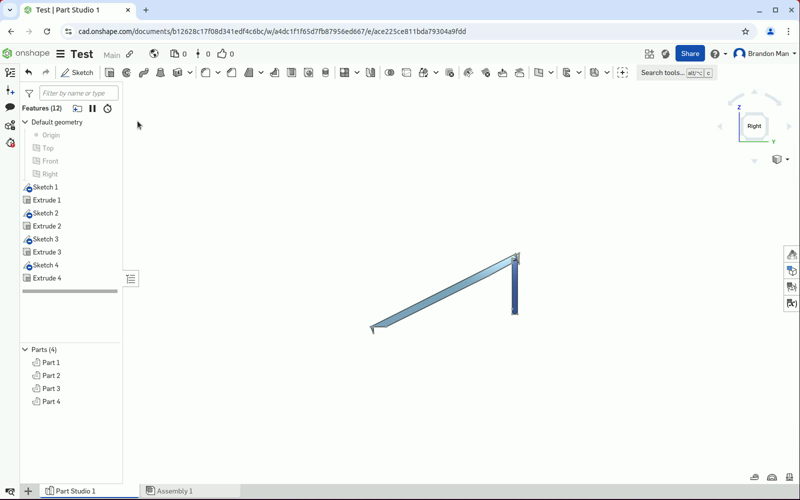
key(shift+h)
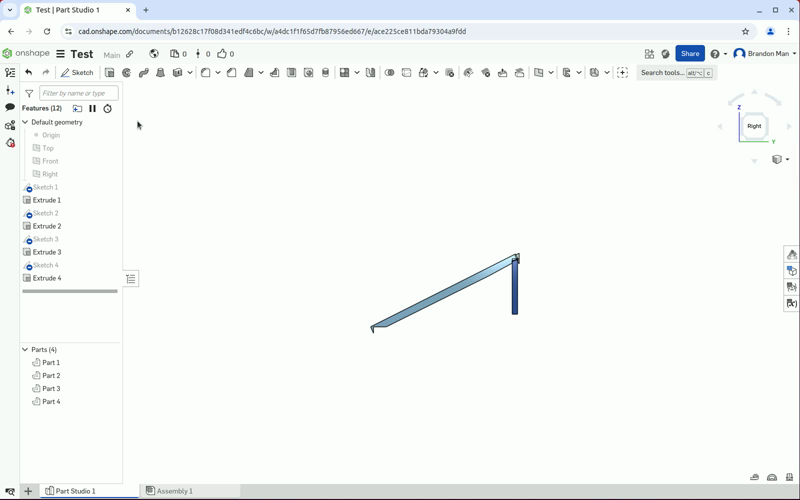
mouse_move(73, 189)
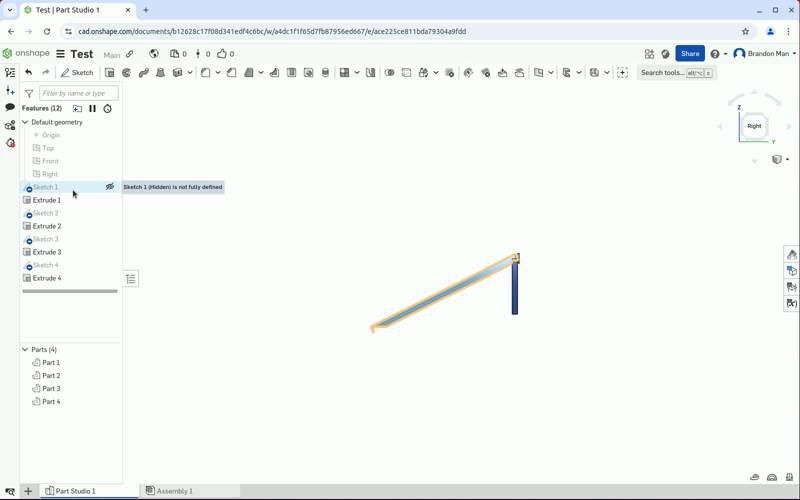
click(73, 189)
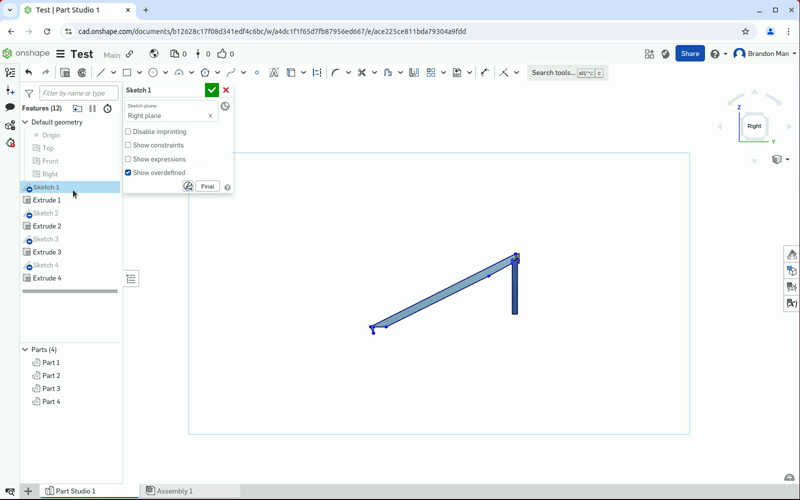
mouse_move(229, 92)
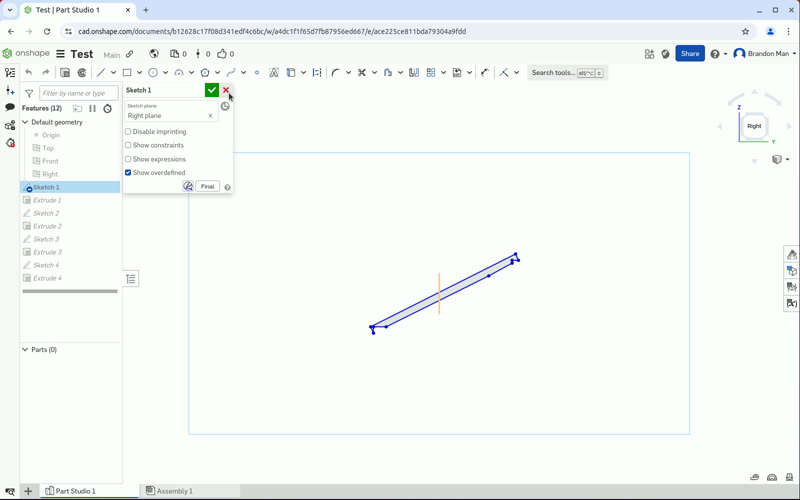
click(229, 92)
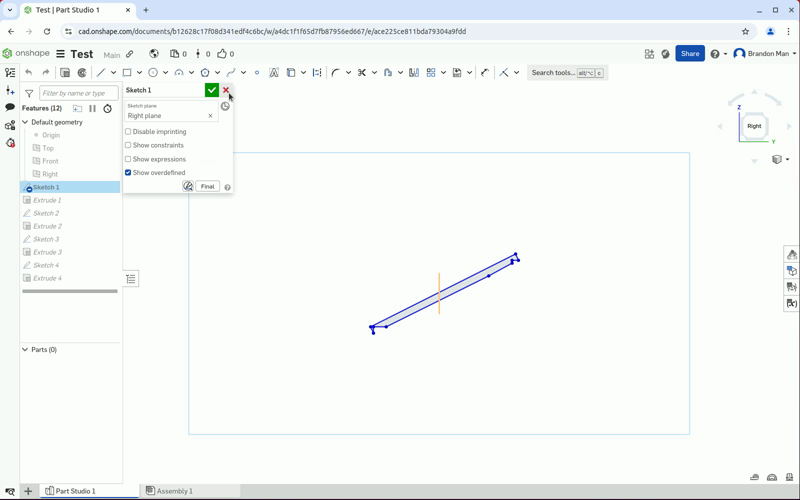
key(shift+s)
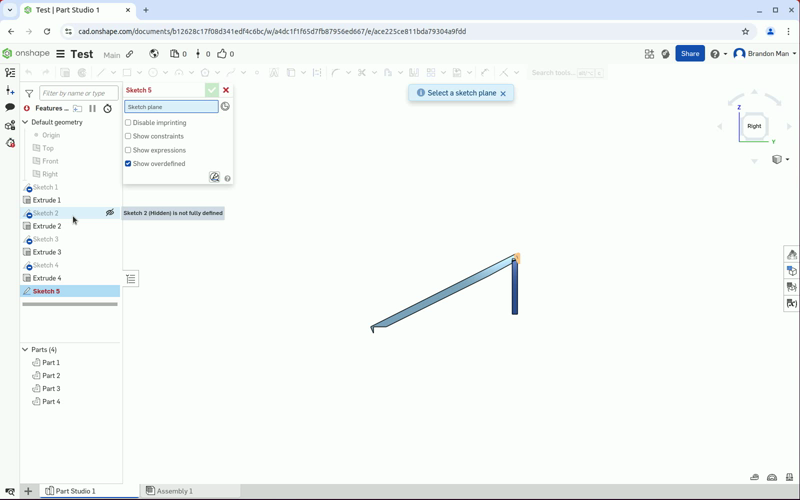
scroll(3)
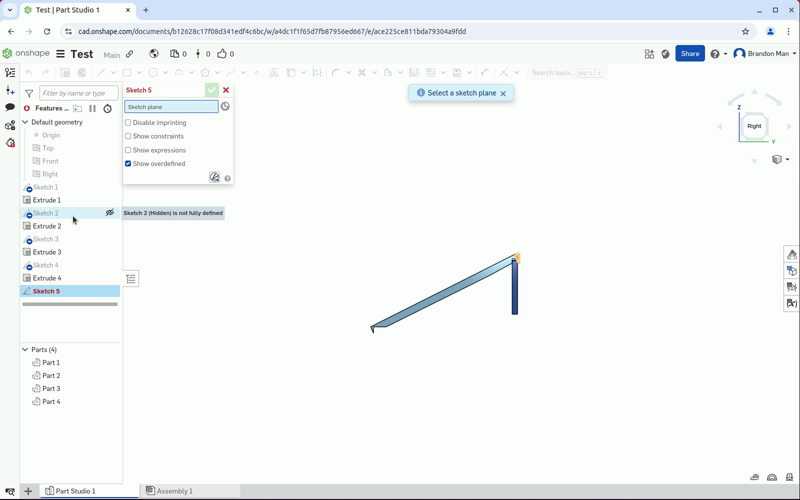
mouse_move(73, 176)
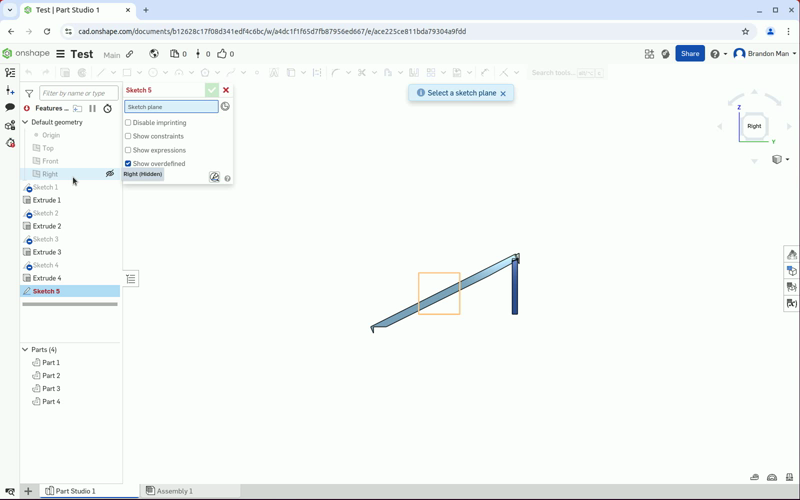
click(73, 176)
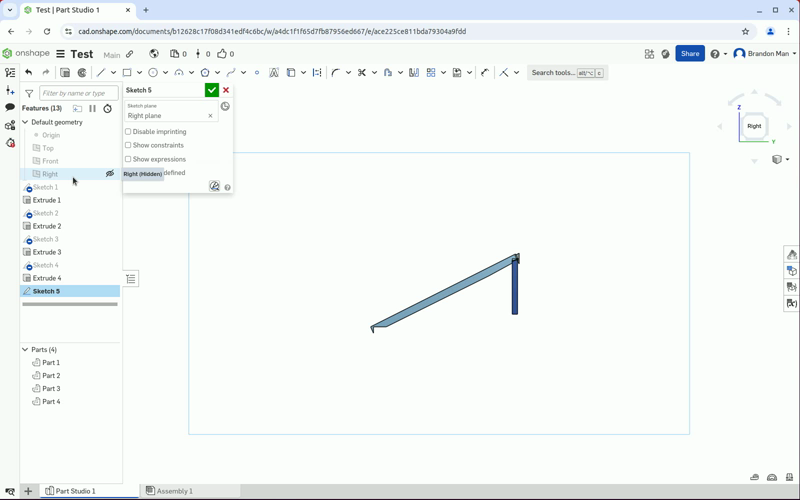
mouse_move(73, 352)
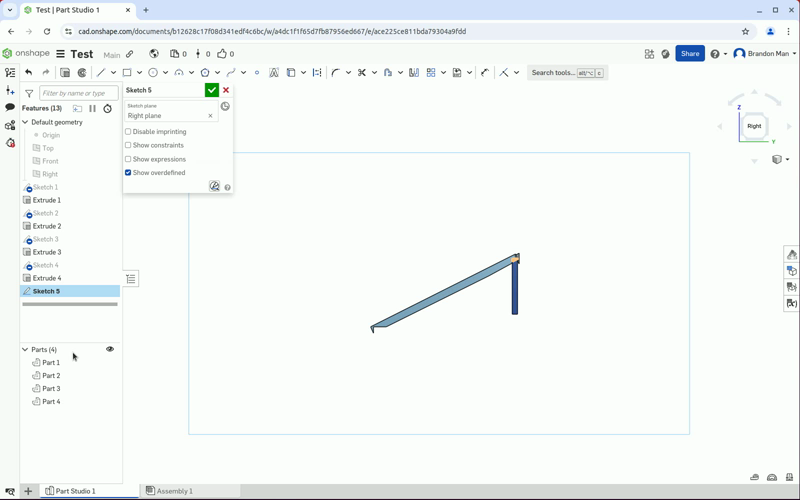
key(y)
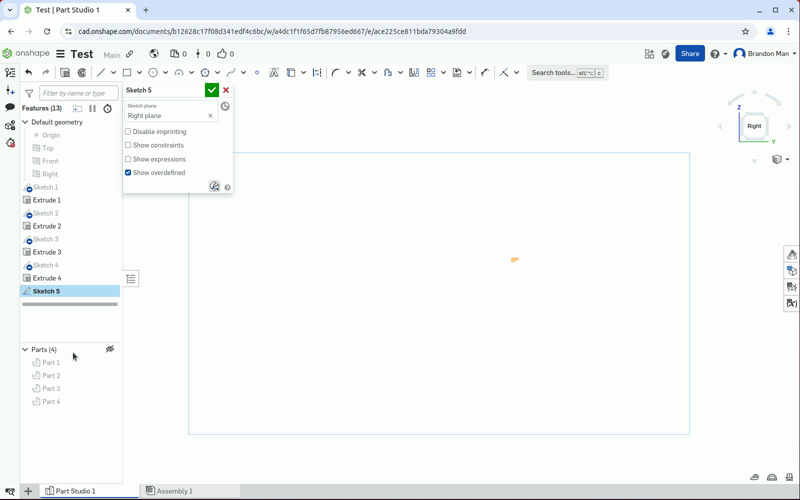
key(l)
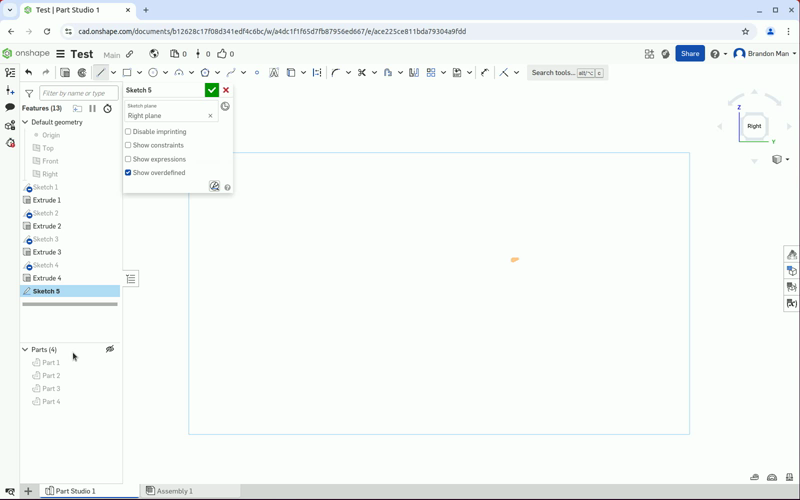
key_down(shift)
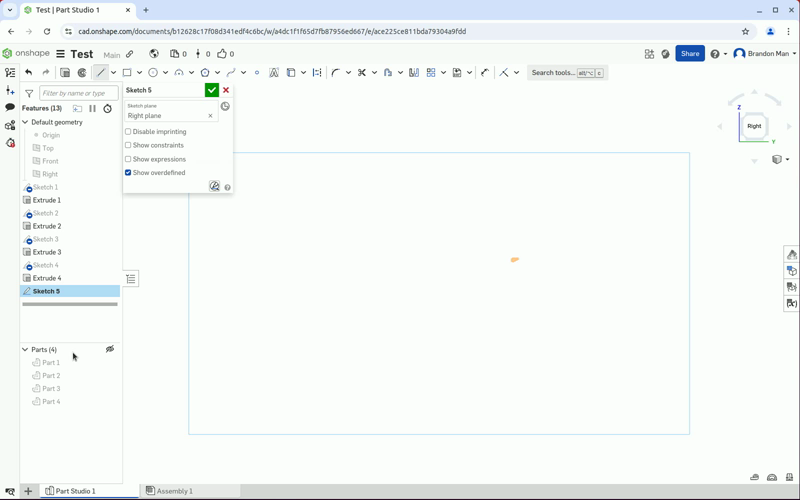
mouse_move(404, 311)
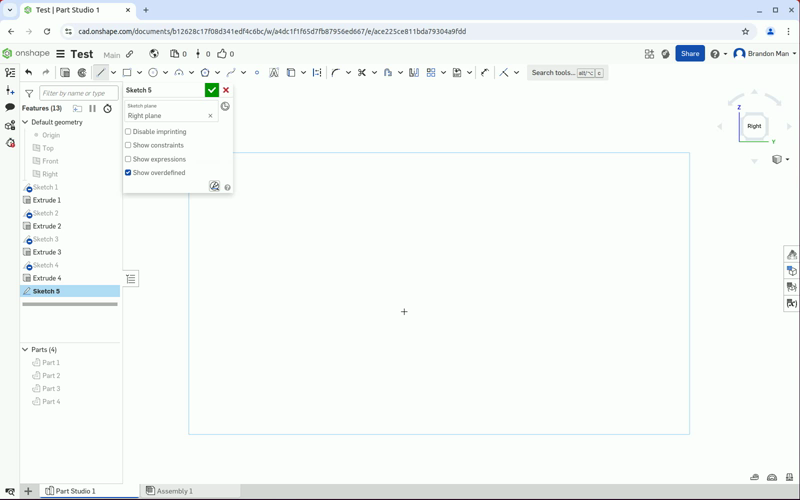
click(404, 311)
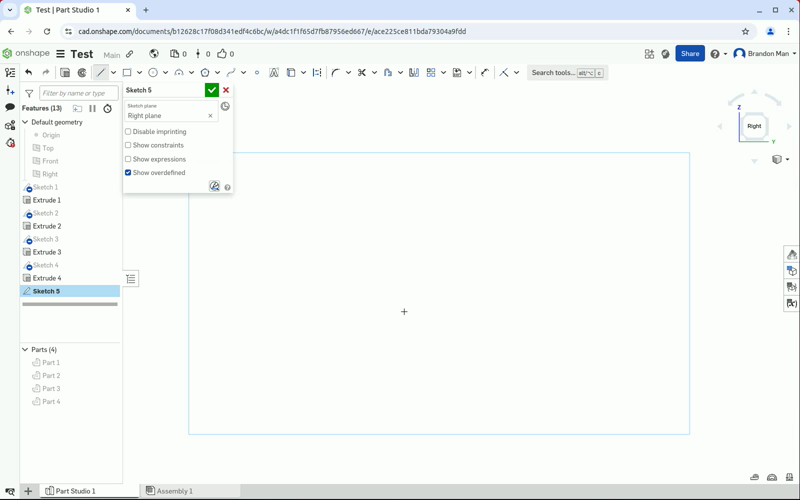
key_up(shift)
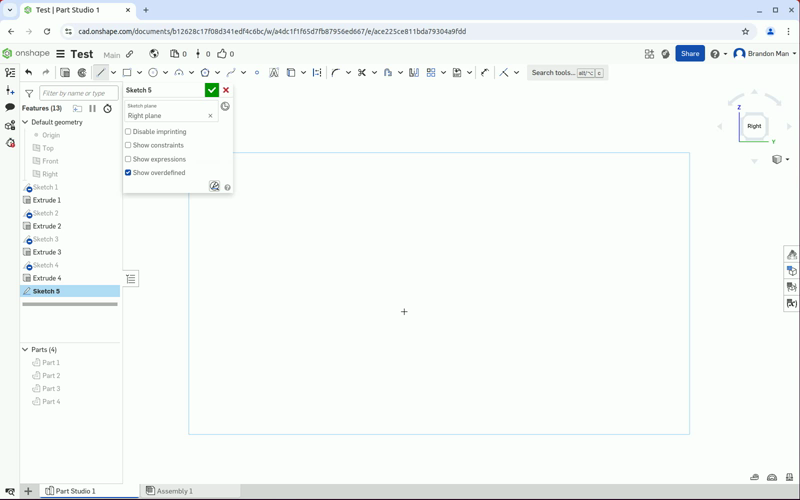
key_down(shift)
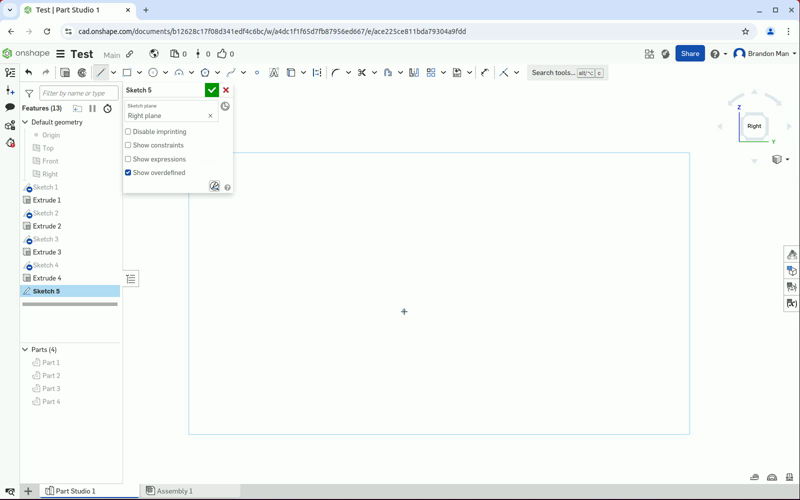
mouse_move(434, 311)
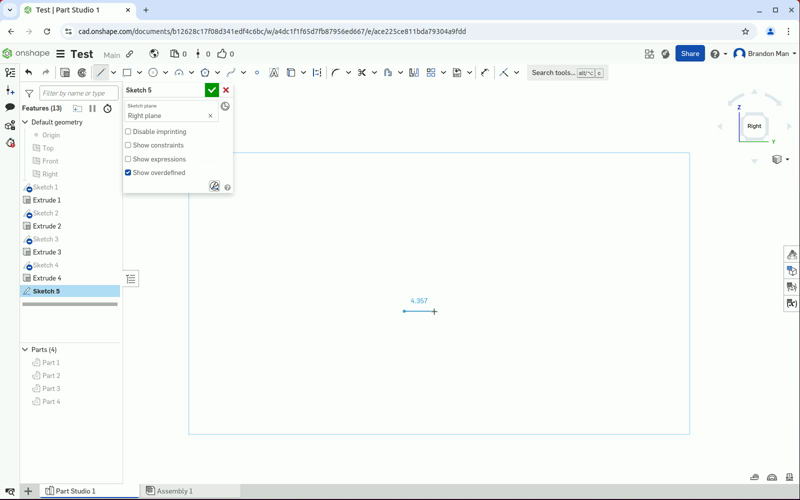
mouse_move(416, 311)
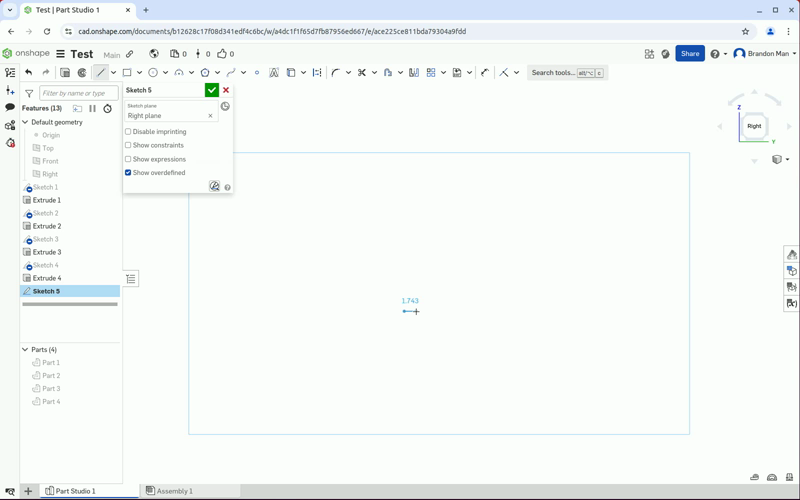
click(416, 311)
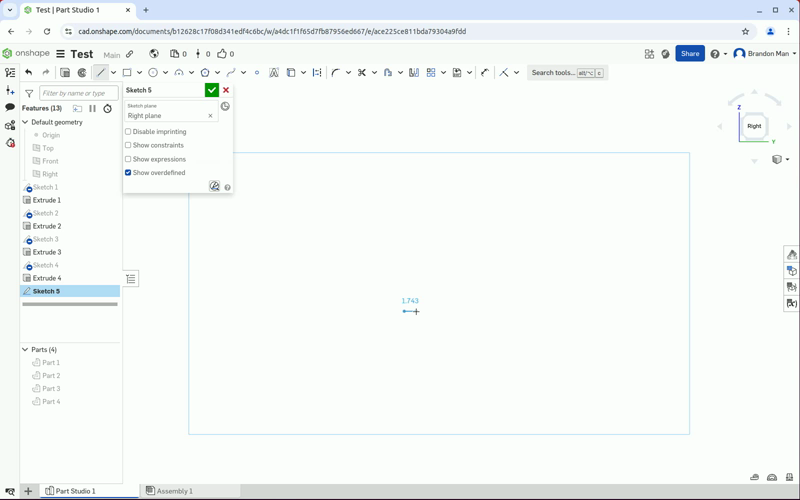
key_up(shift)
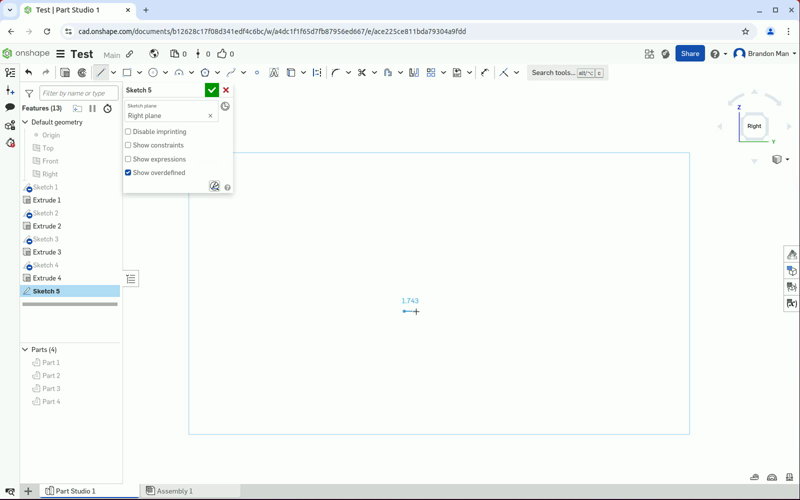
key_down(shift)
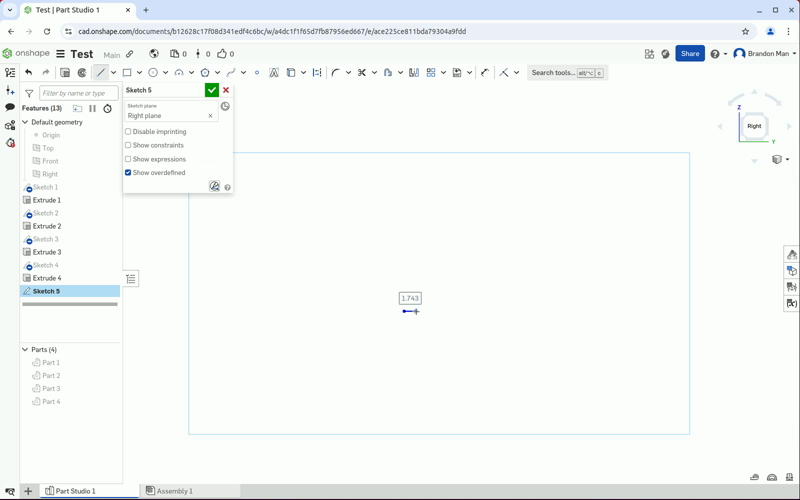
mouse_move(446, 311)
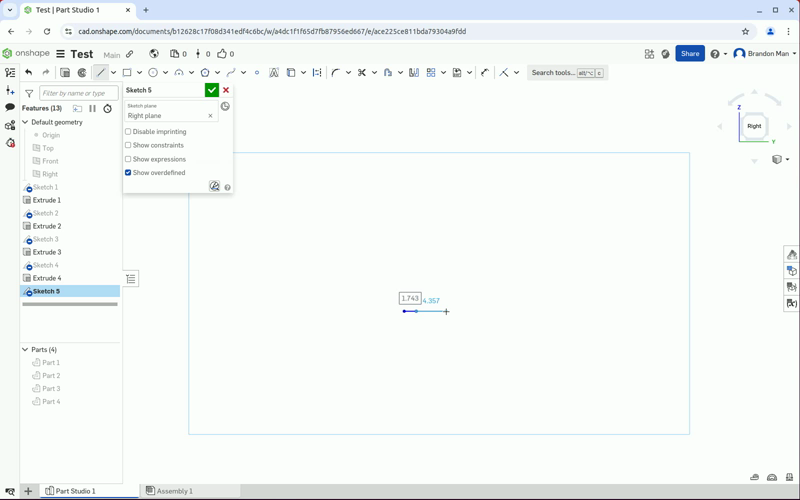
mouse_move(413, 306)
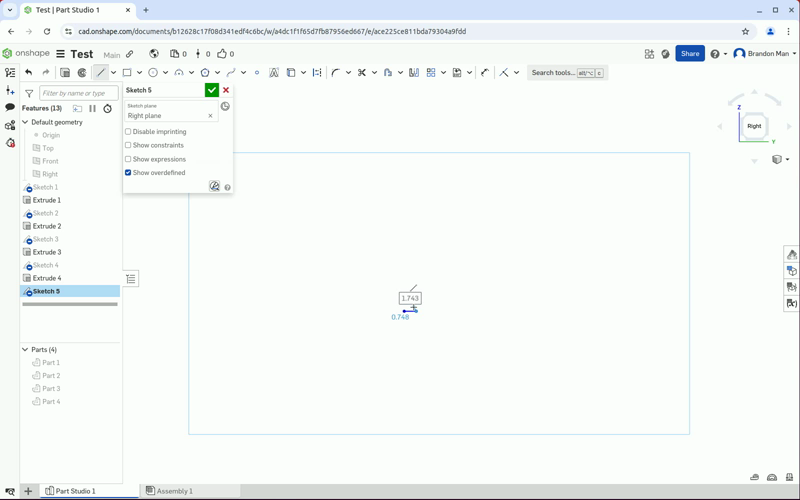
scroll(6)
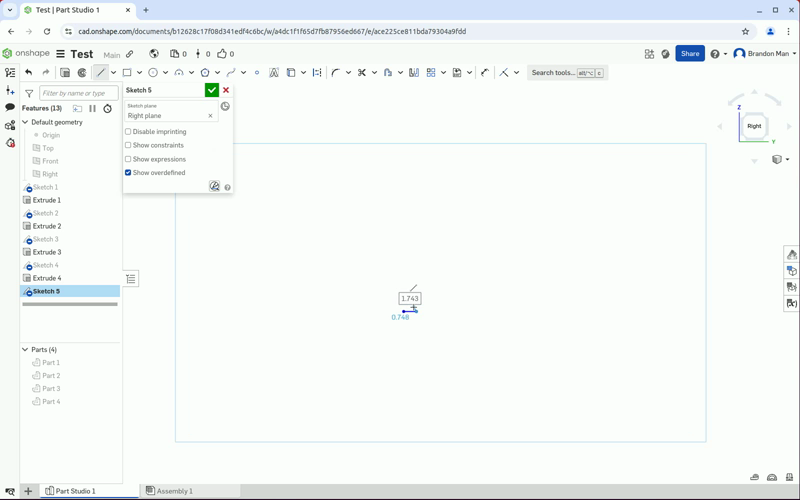
scroll(6)
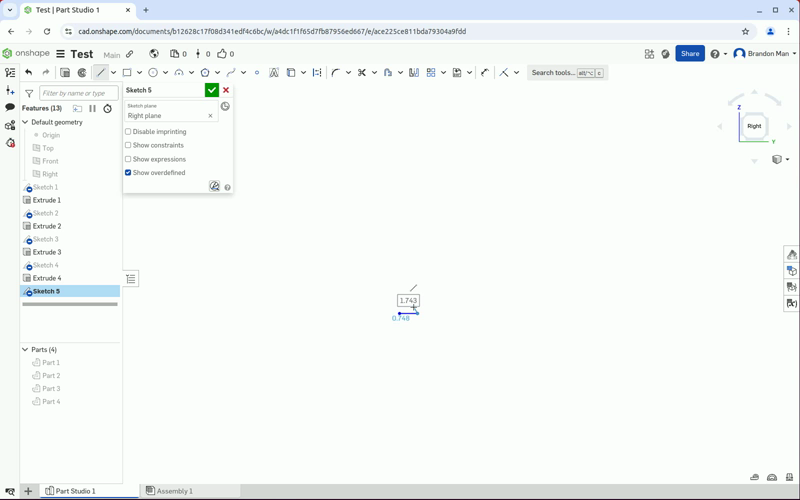
scroll(6)
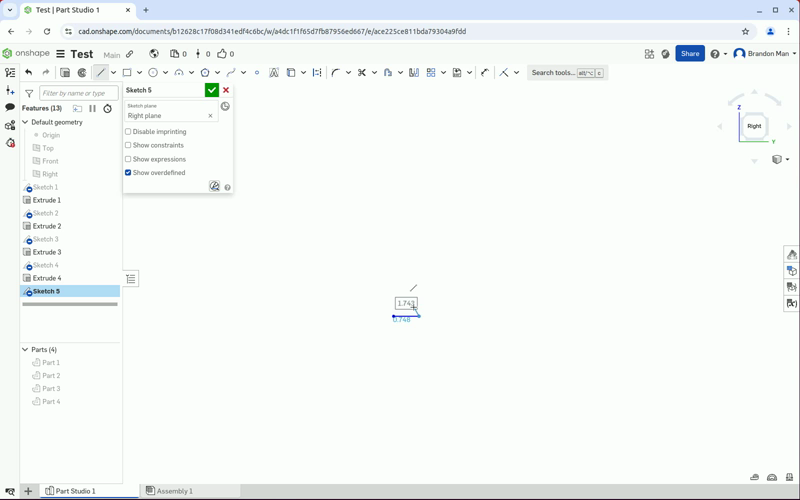
scroll(6)
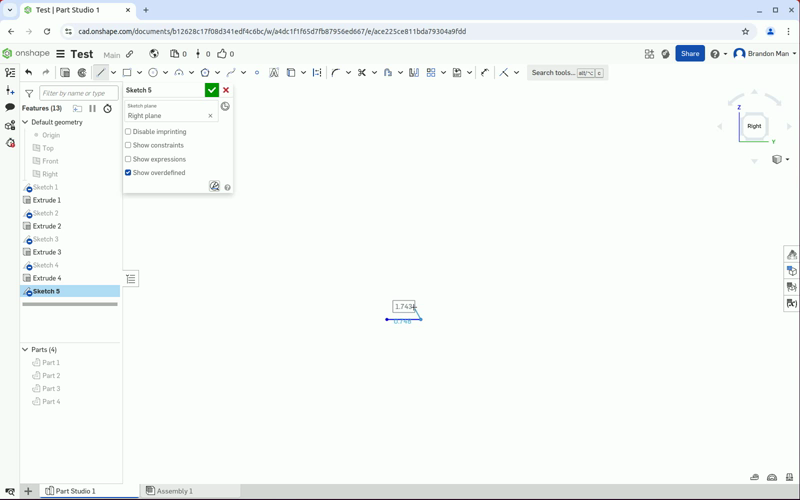
scroll(6)
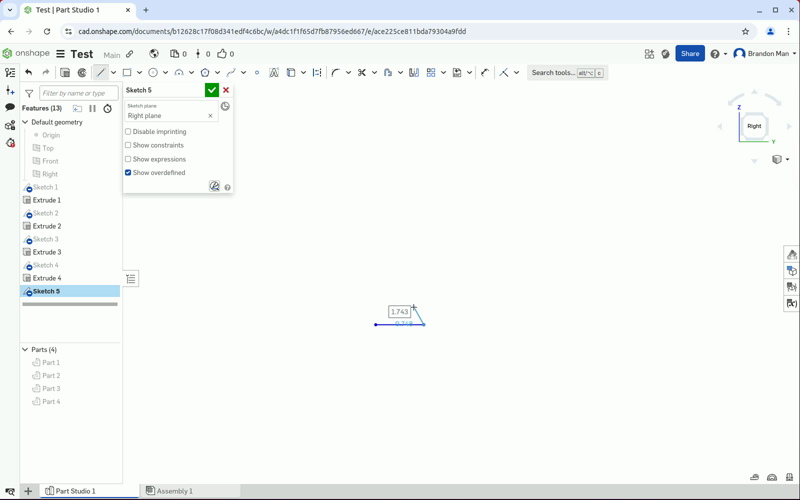
scroll(6)
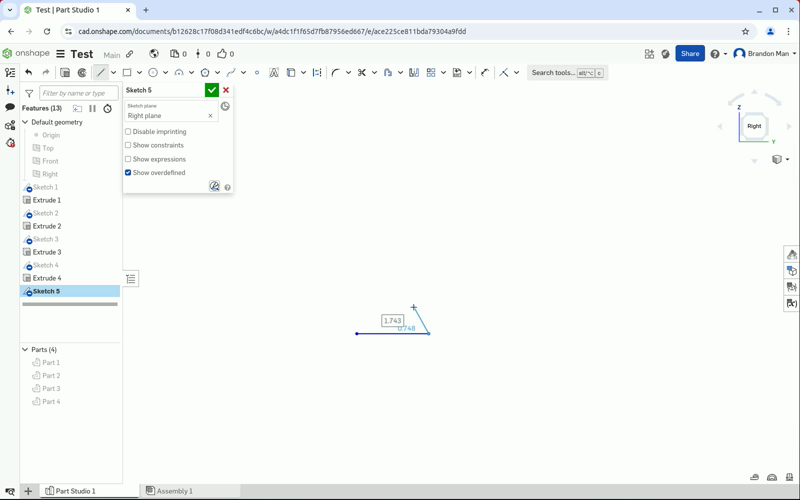
scroll(6)
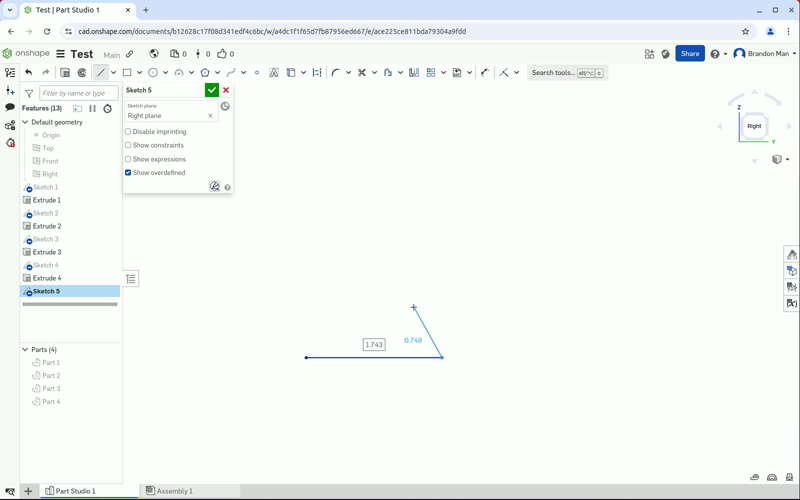
click(413, 306)
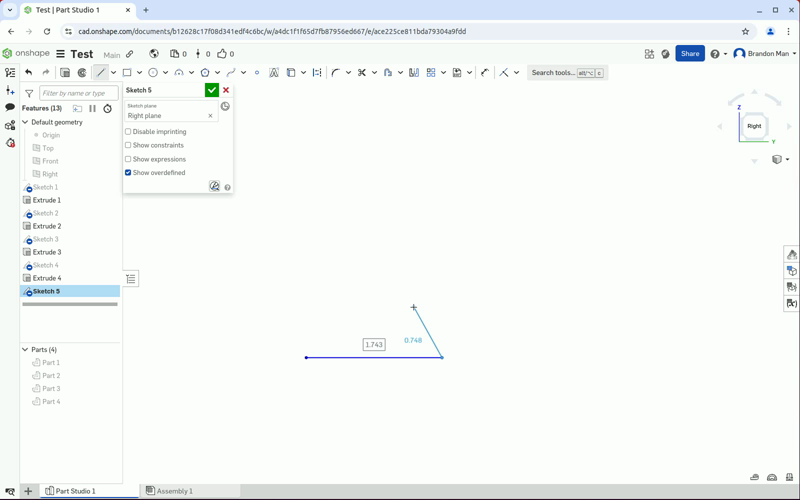
scroll(-6)
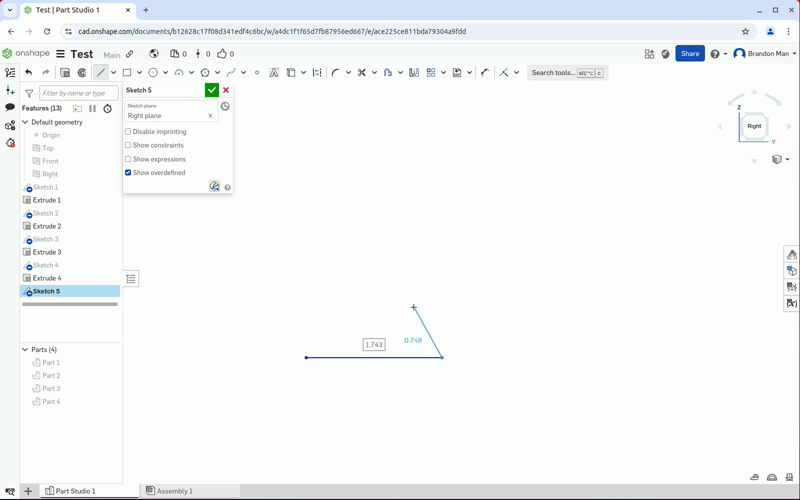
scroll(-6)
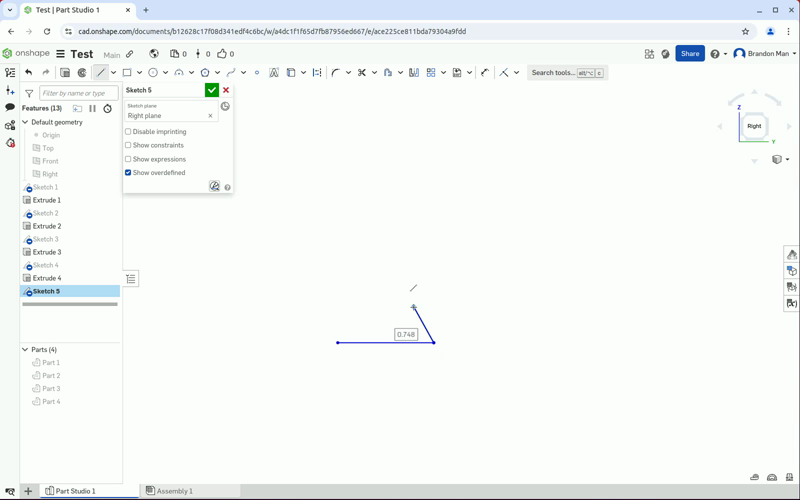
scroll(-6)
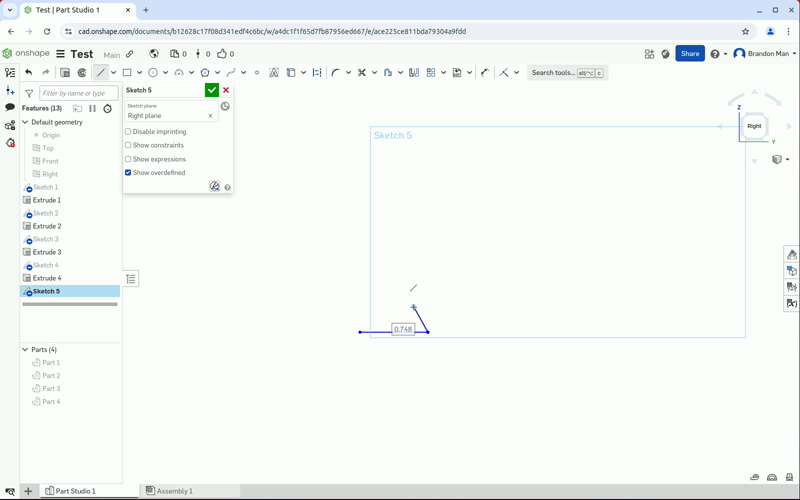
scroll(-6)
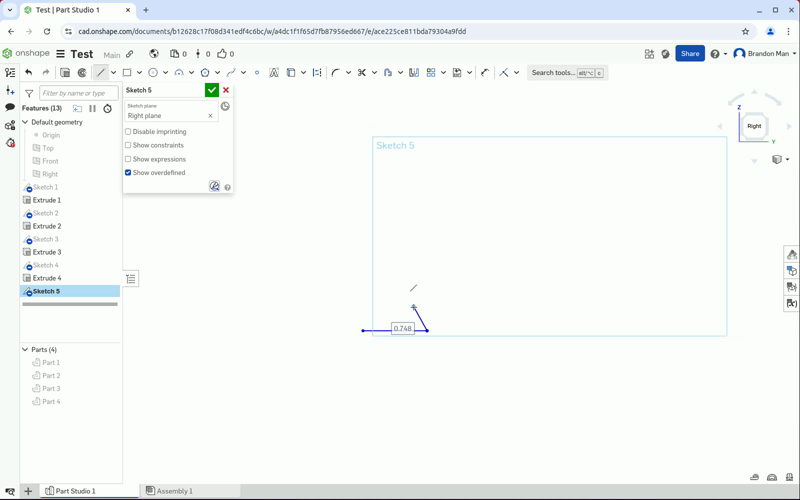
scroll(-6)
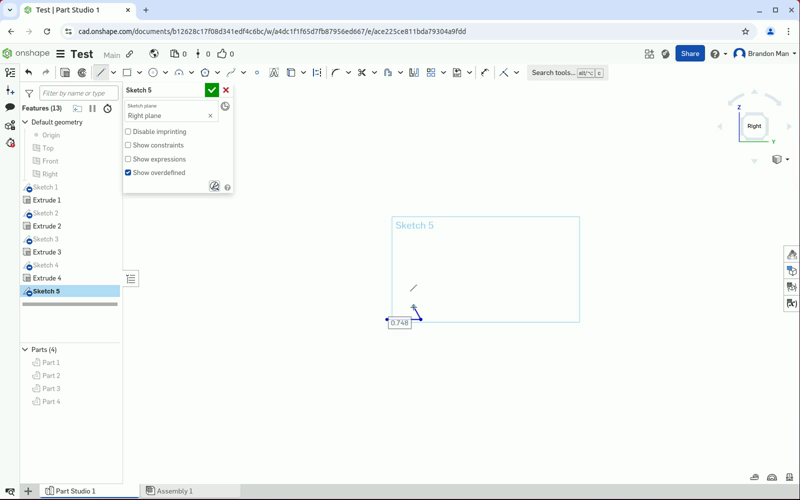
scroll(-6)
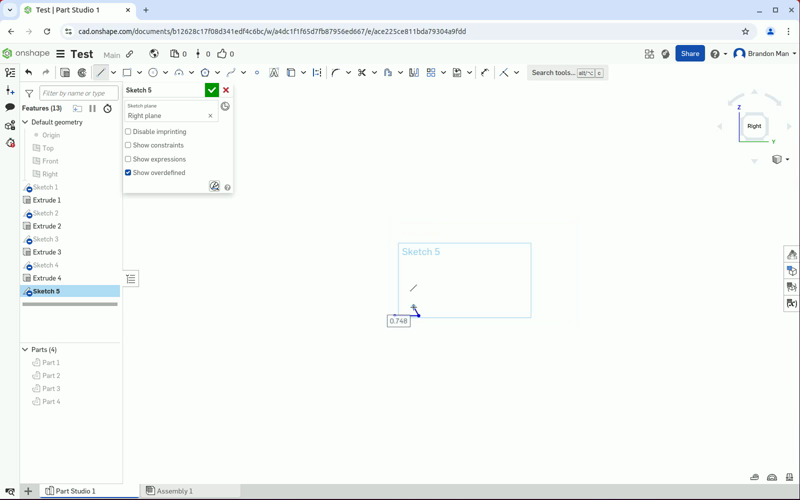
scroll(-6)
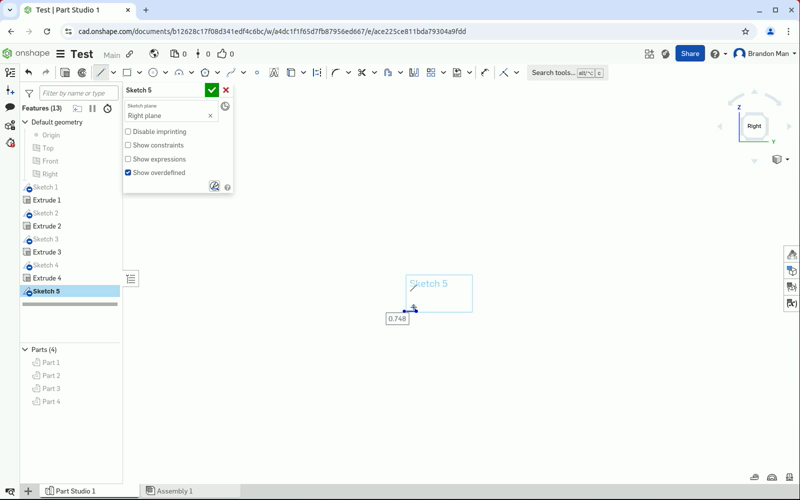
key_up(shift)
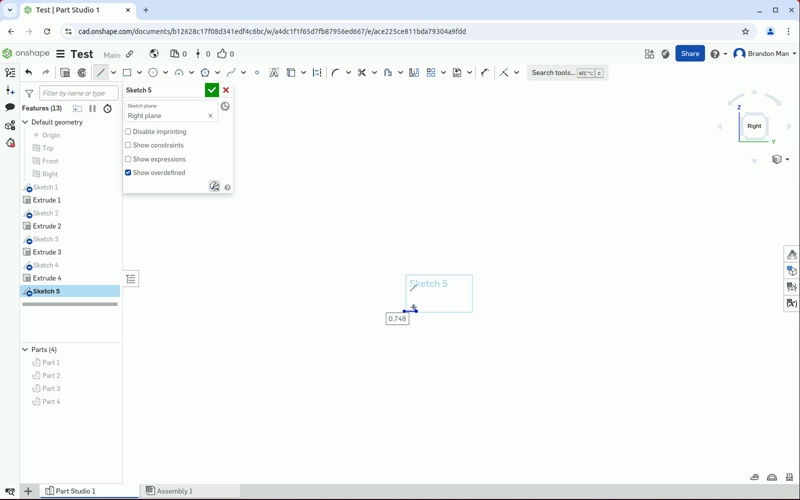
mouse_move(443, 306)
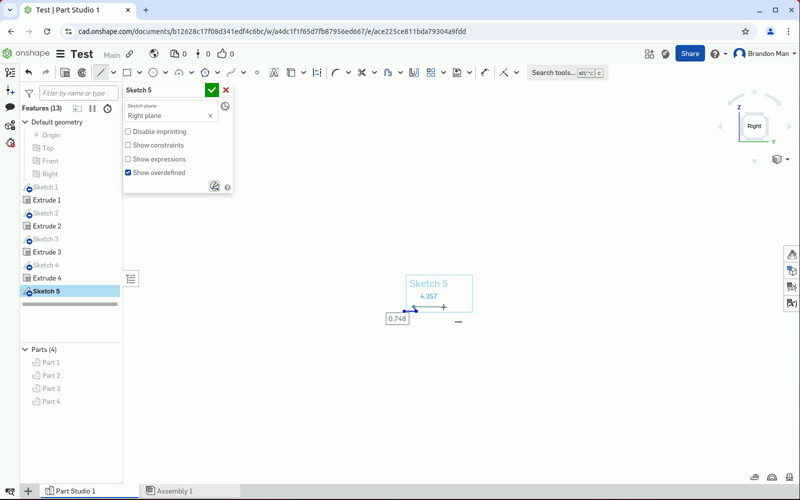
key_down(shift)
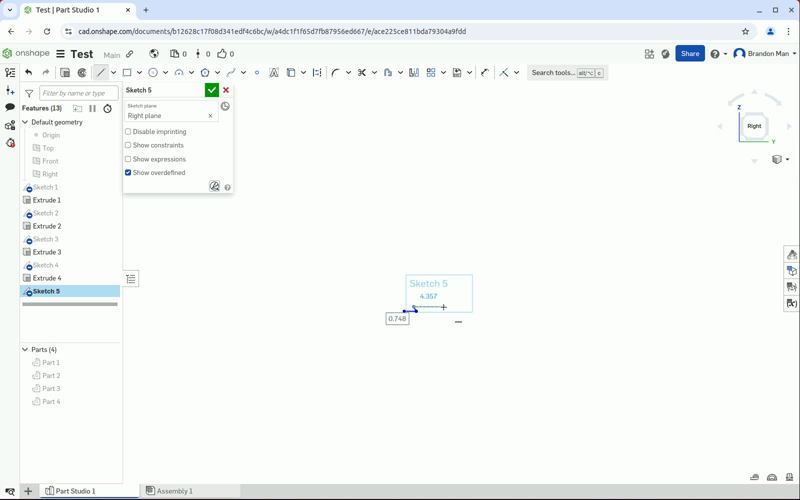
mouse_move(404, 311)
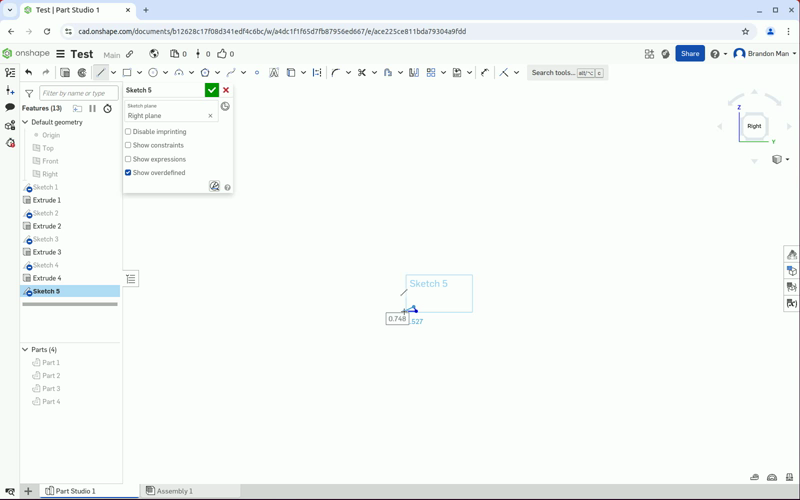
key_up(shift)
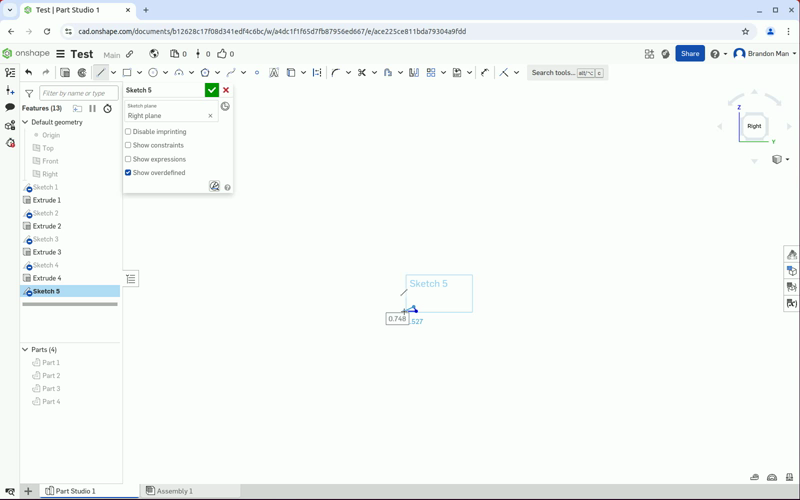
click(404, 311)
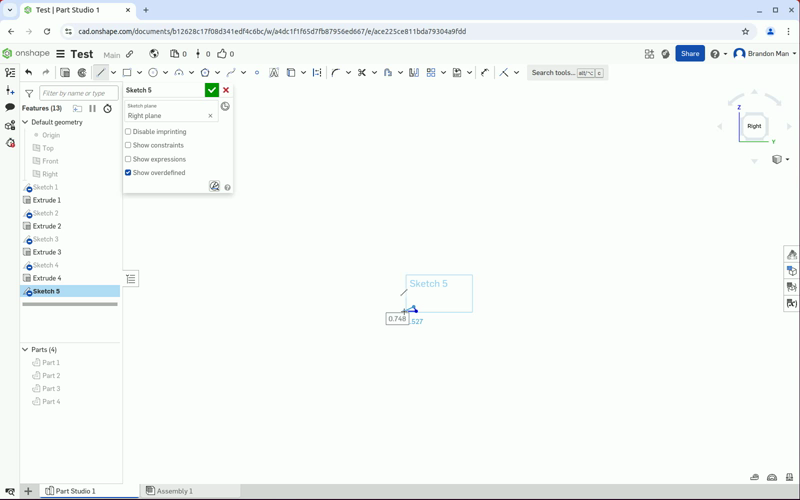
key(esc)
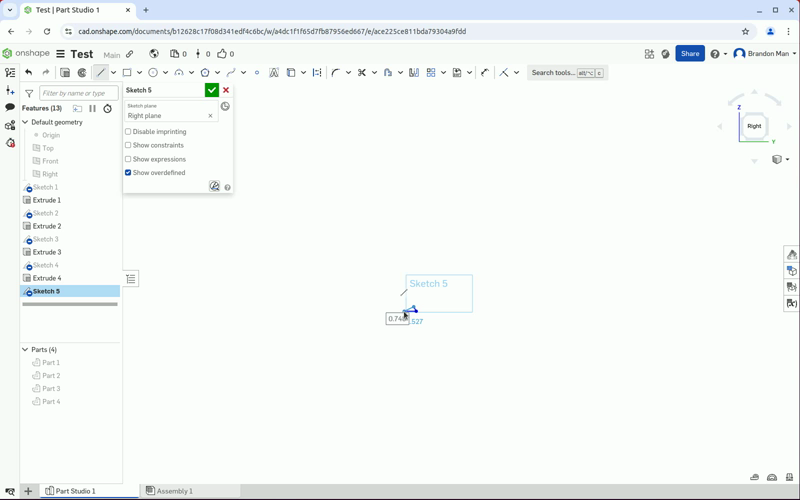
mouse_move(413, 307)
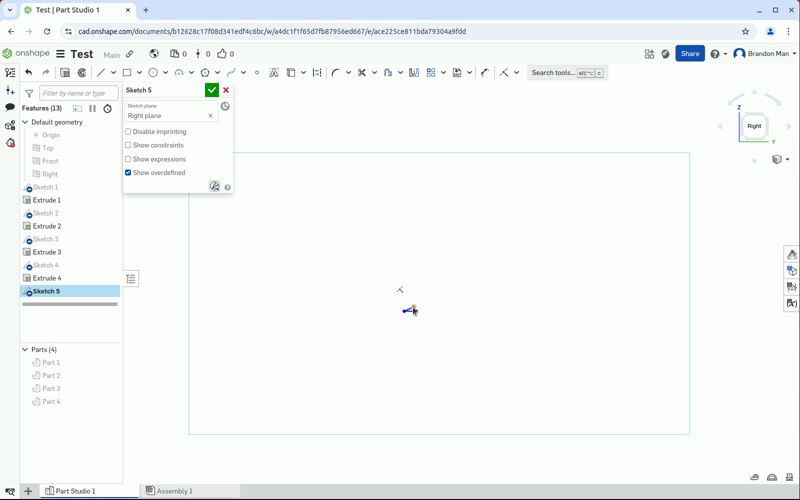
scroll(6)
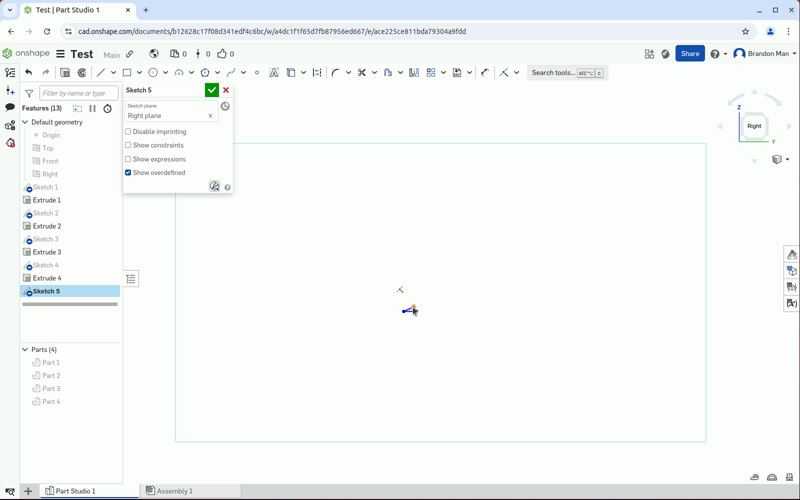
scroll(6)
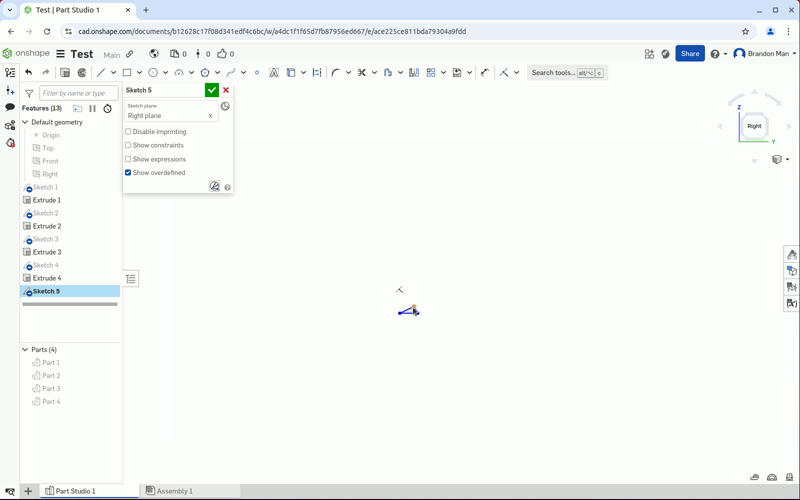
scroll(6)
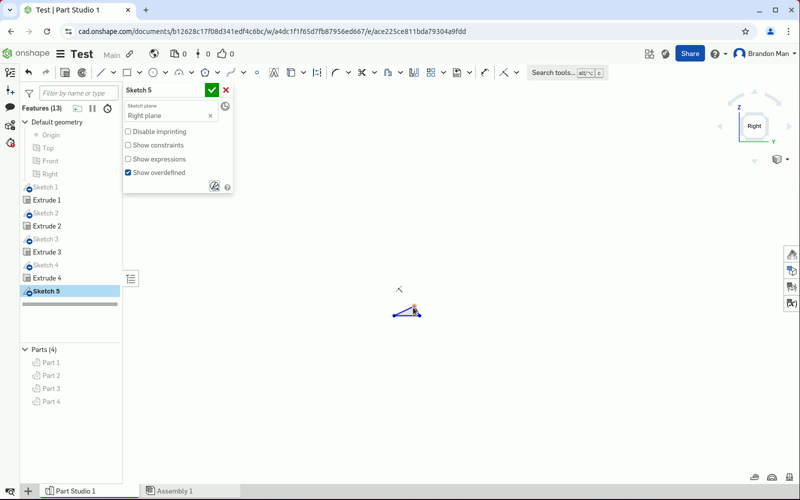
scroll(6)
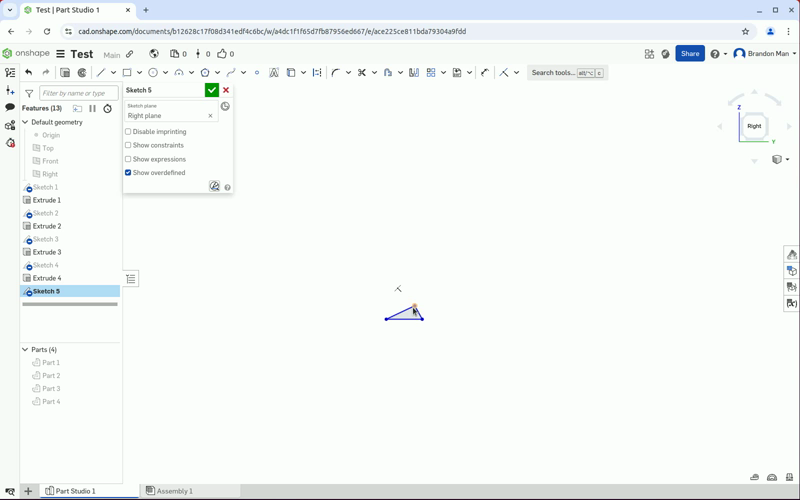
scroll(6)
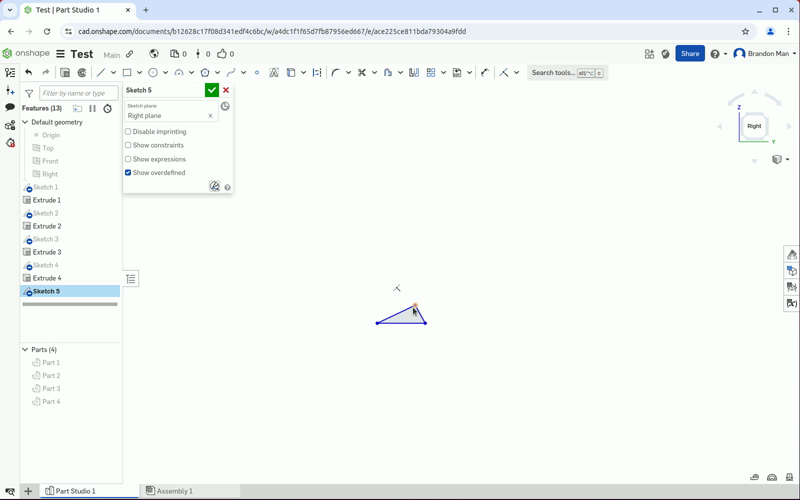
scroll(6)
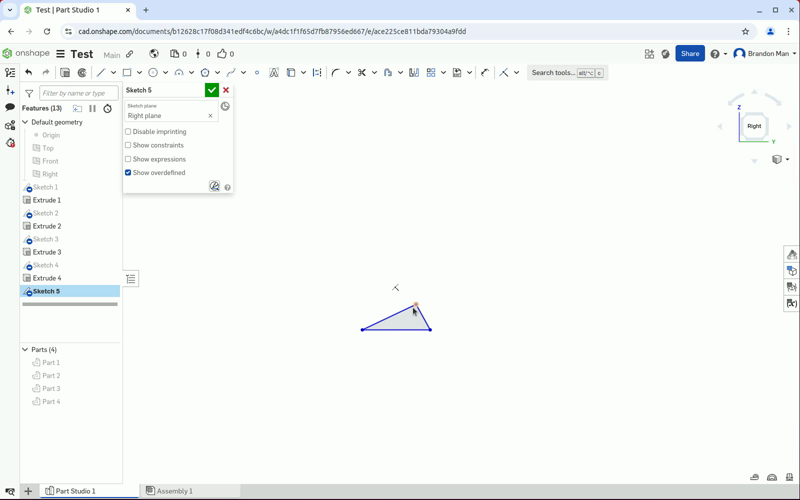
scroll(6)
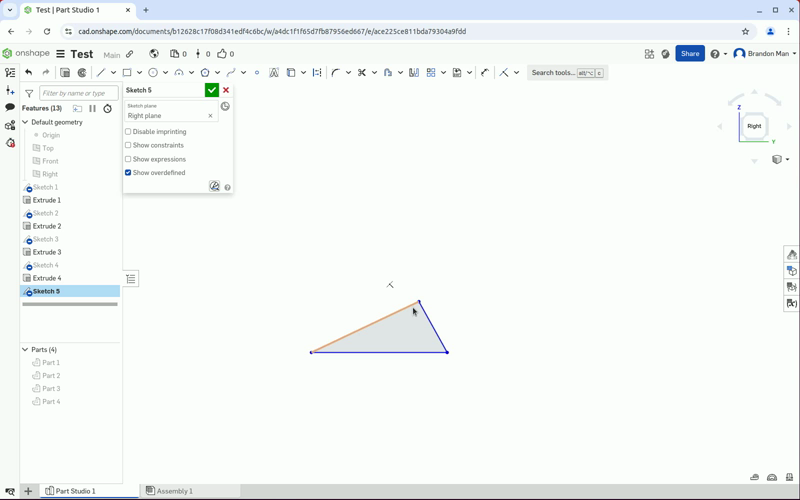
click(413, 307)
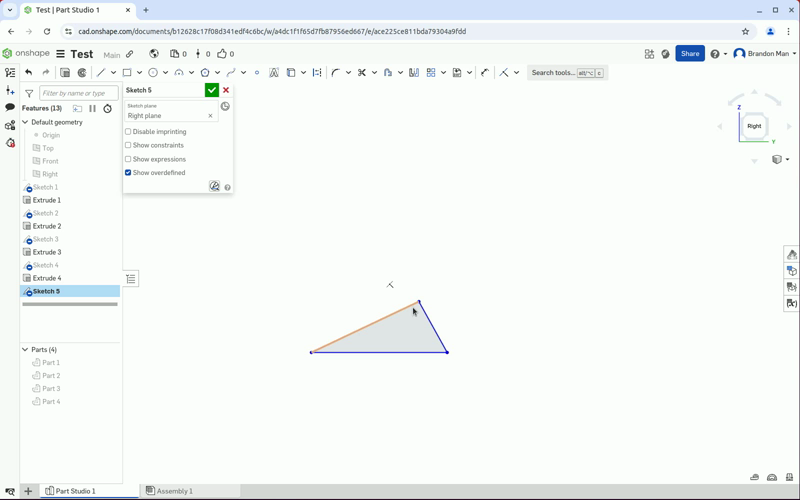
scroll(-6)
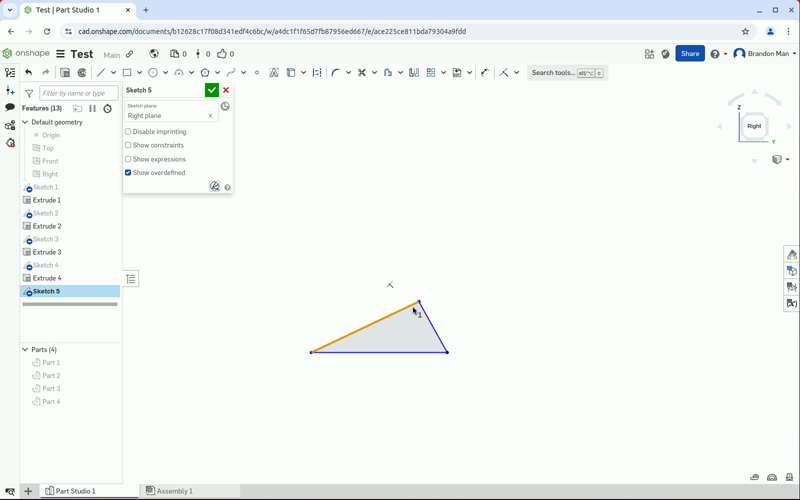
scroll(-6)
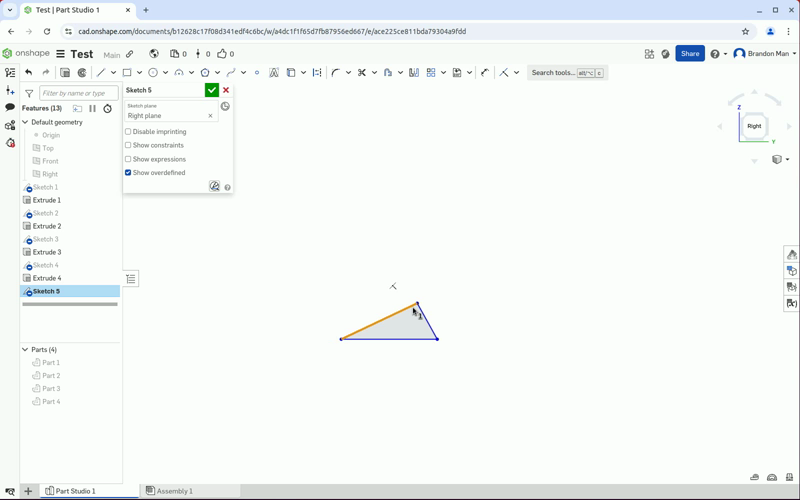
scroll(-6)
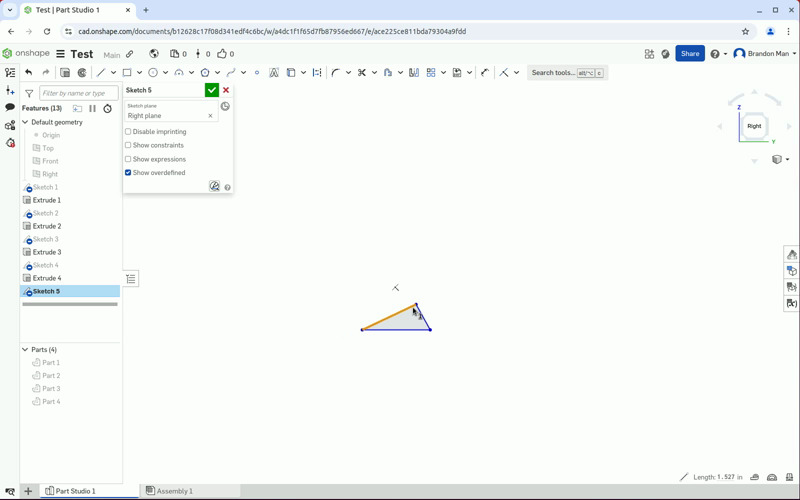
scroll(-6)
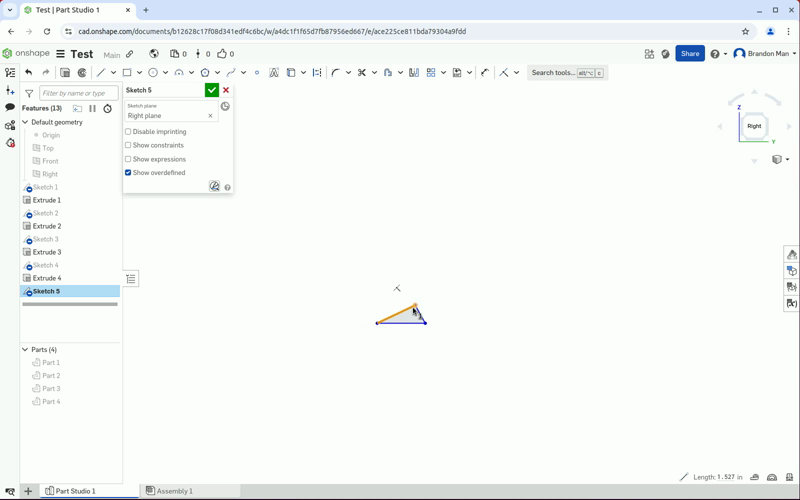
scroll(-6)
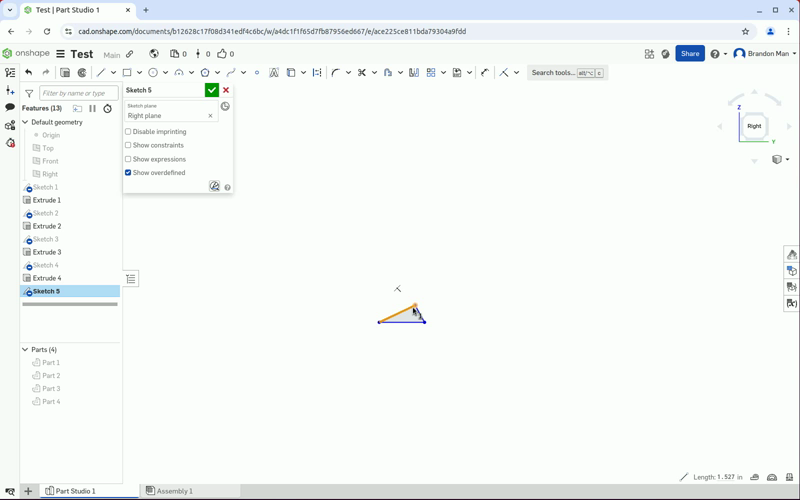
scroll(-6)
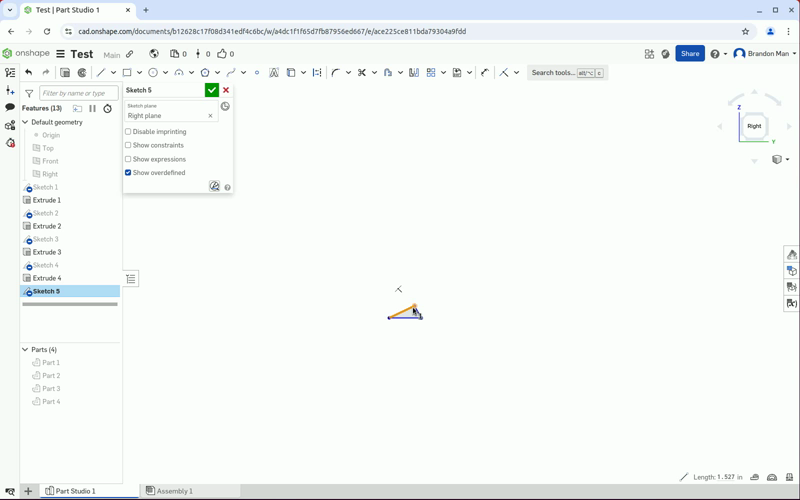
scroll(-6)
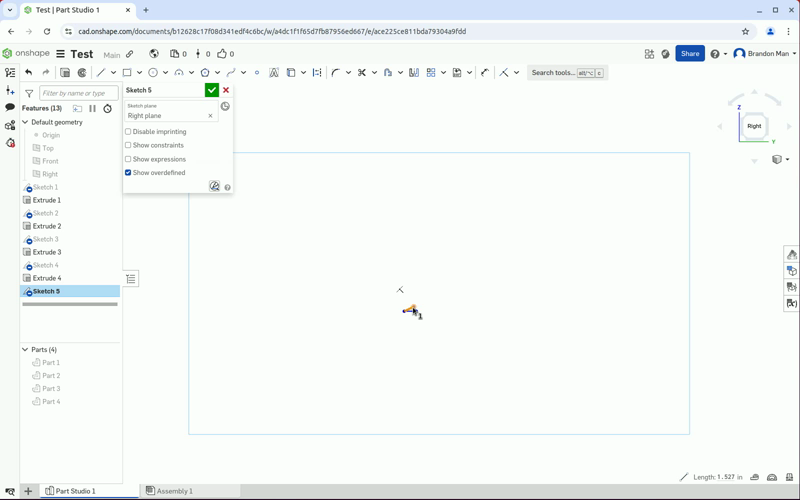
mouse_move(73, 352)
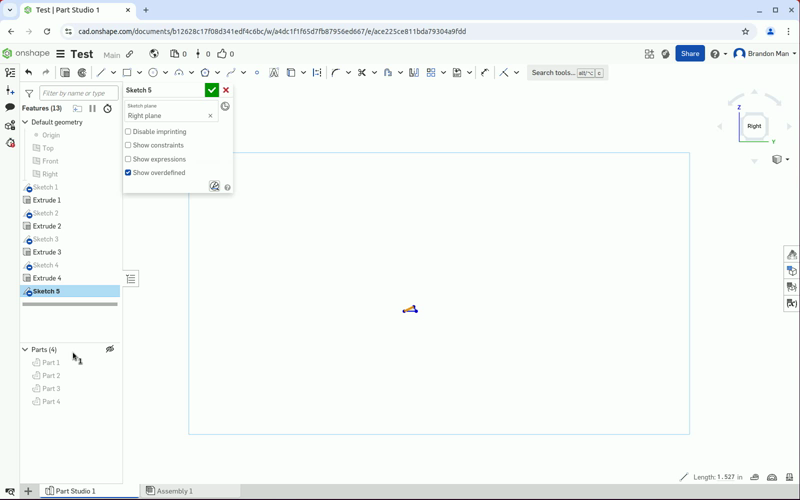
key(shift+y)
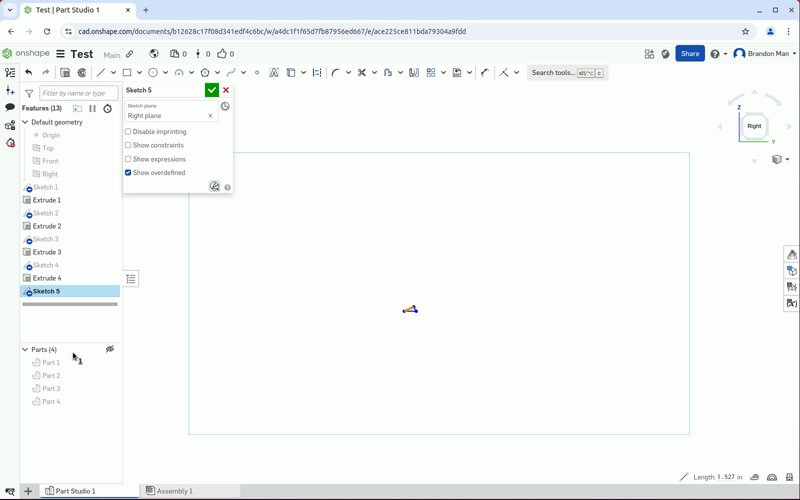
key(shift+e)
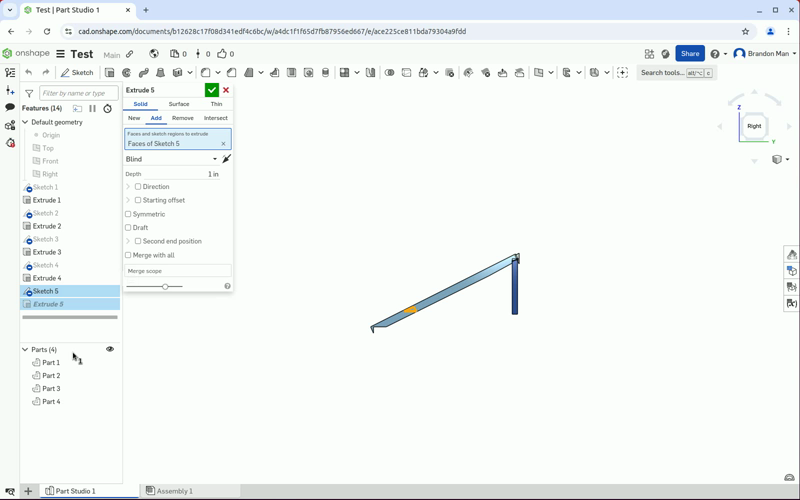
mouse_move(143, 106)
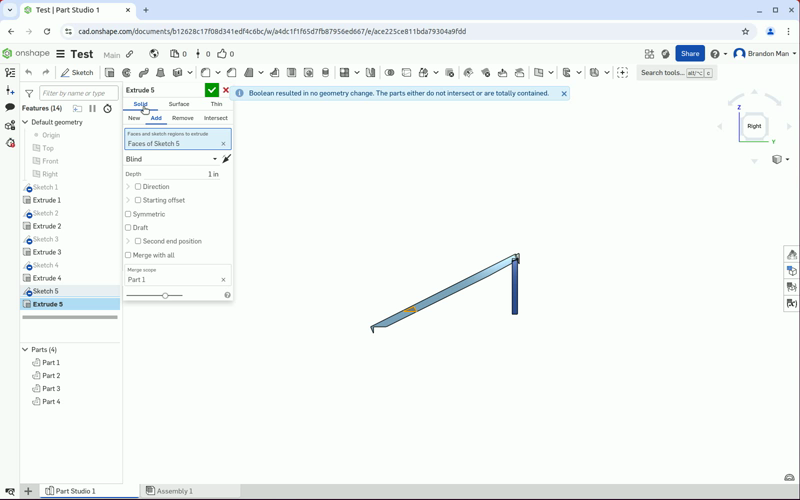
click(143, 106)
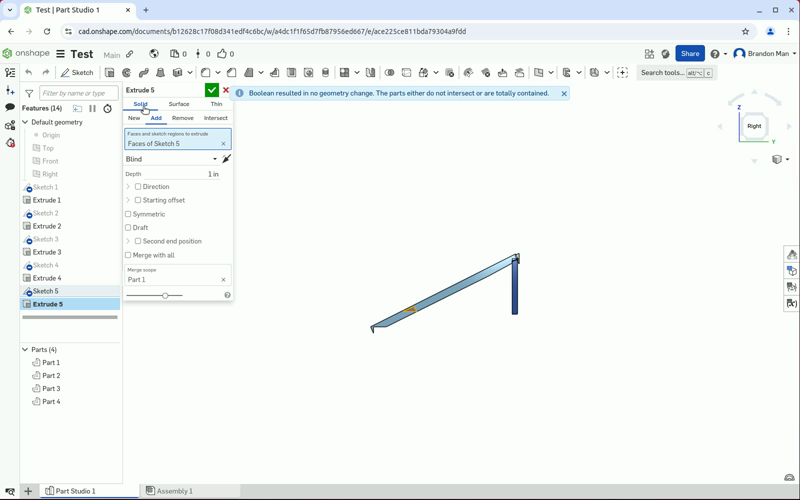
mouse_move(137, 120)
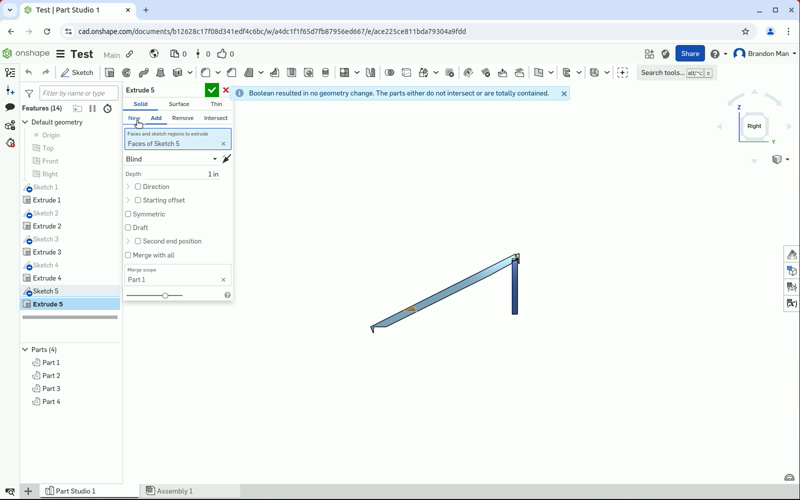
click(137, 120)
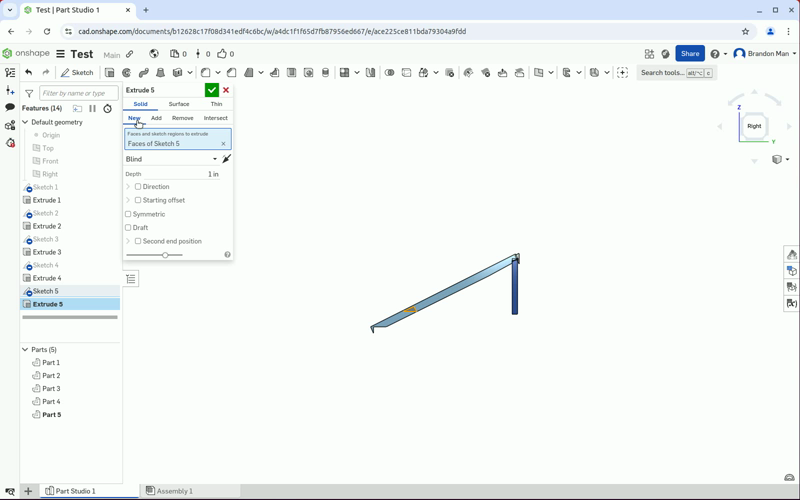
key(tab, 4)
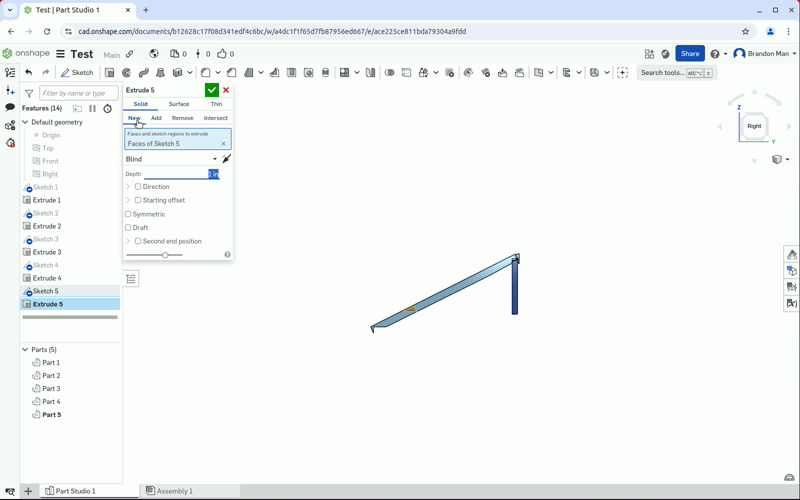
text(23.108)
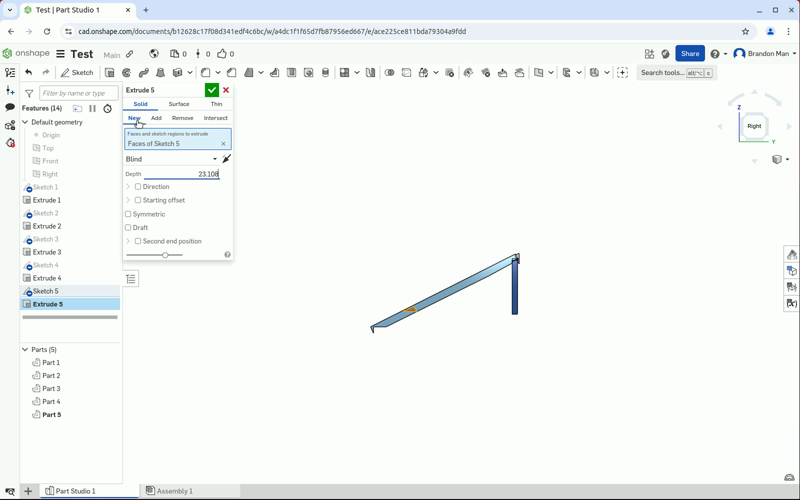
key(enter)
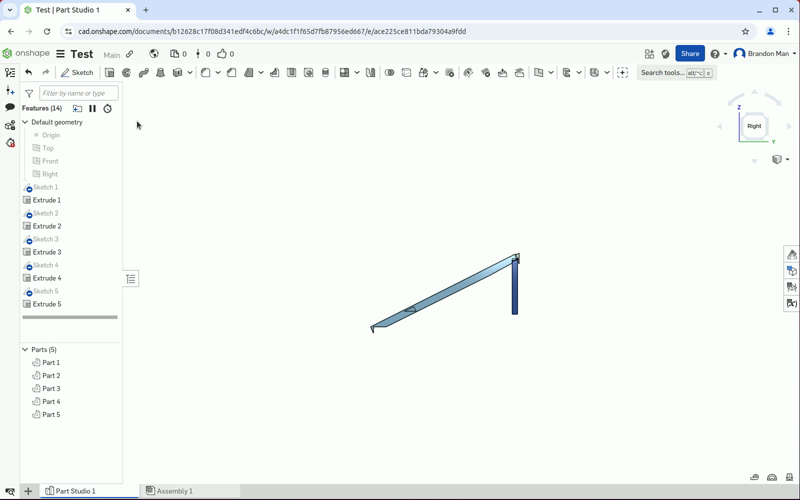
key(shift+h)
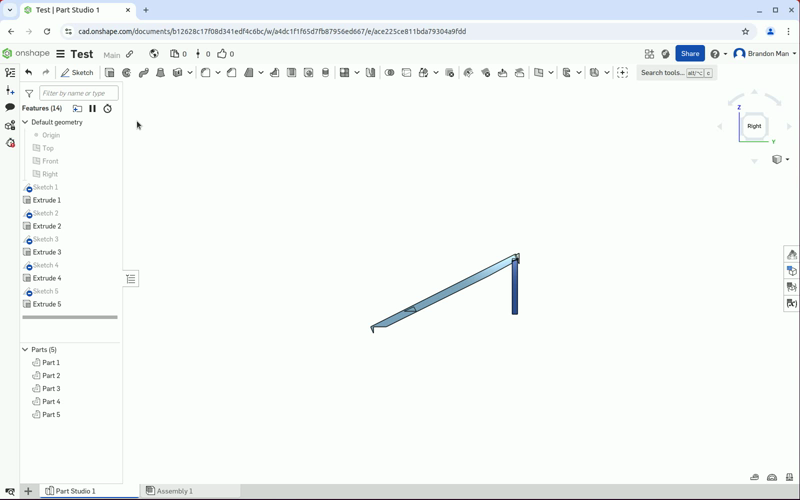
key(shift+h)
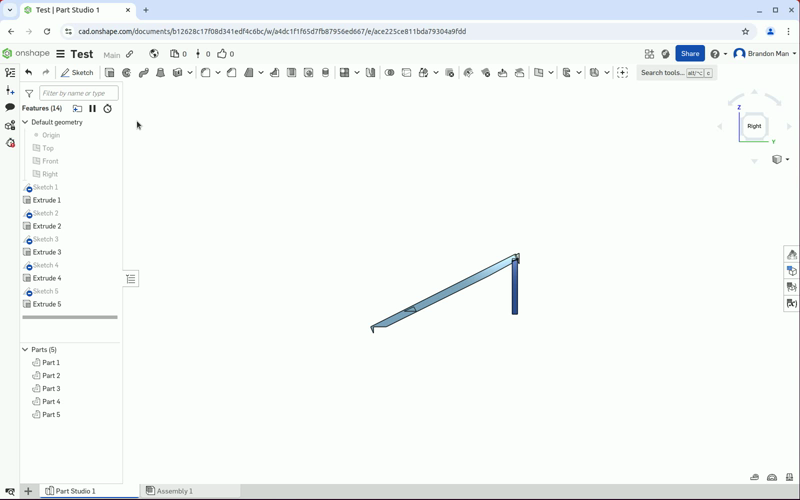
mouse_move(73, 189)
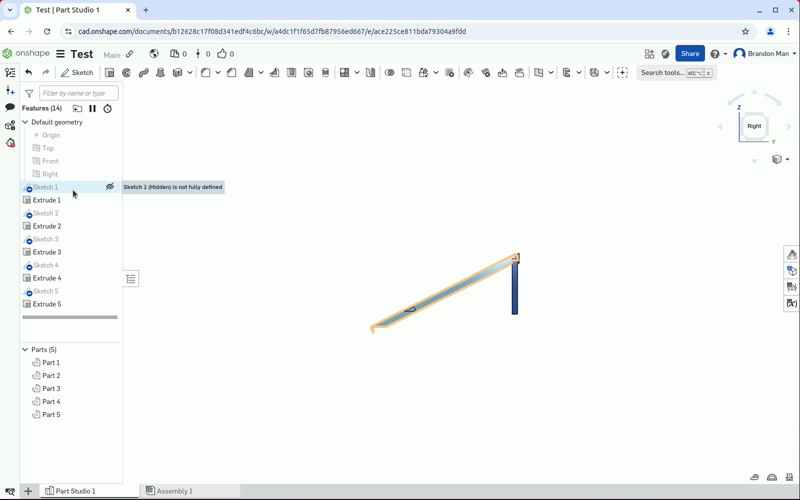
click(73, 189)
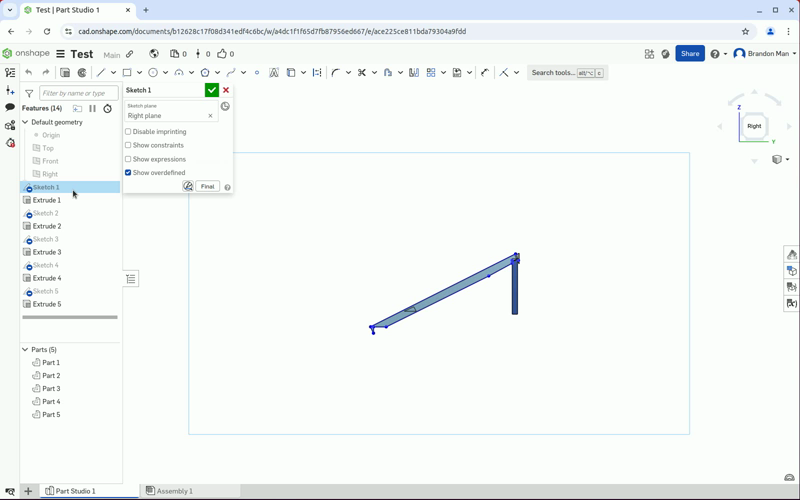
mouse_move(229, 92)
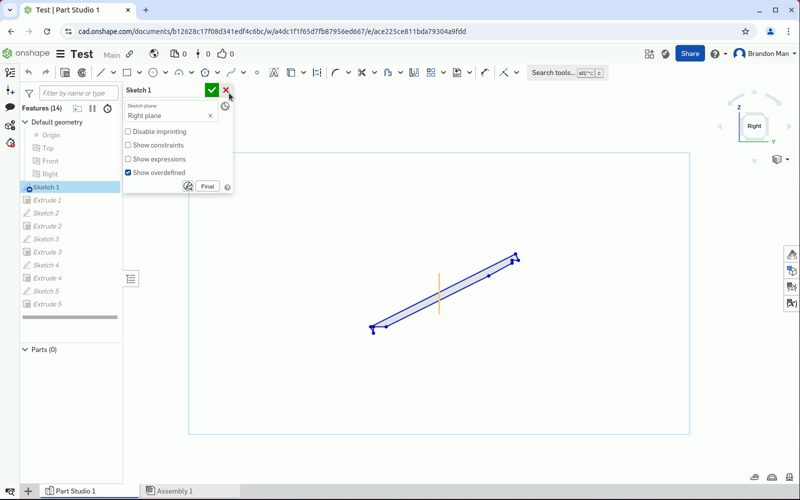
click(229, 92)
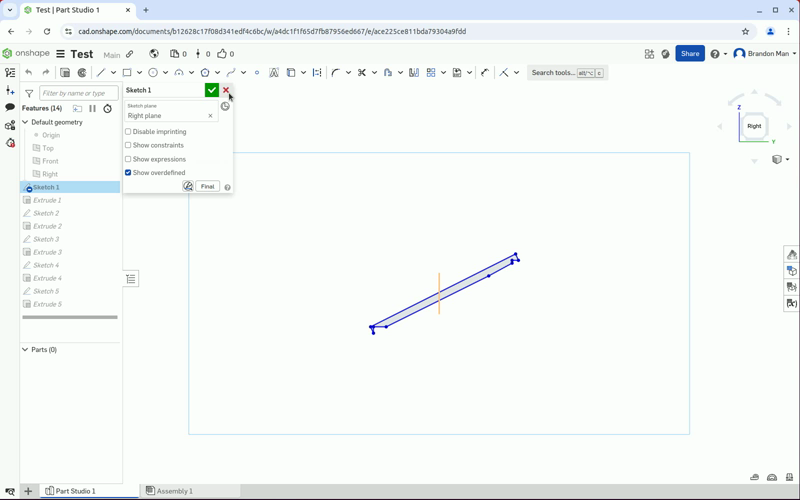
key(shift+s)
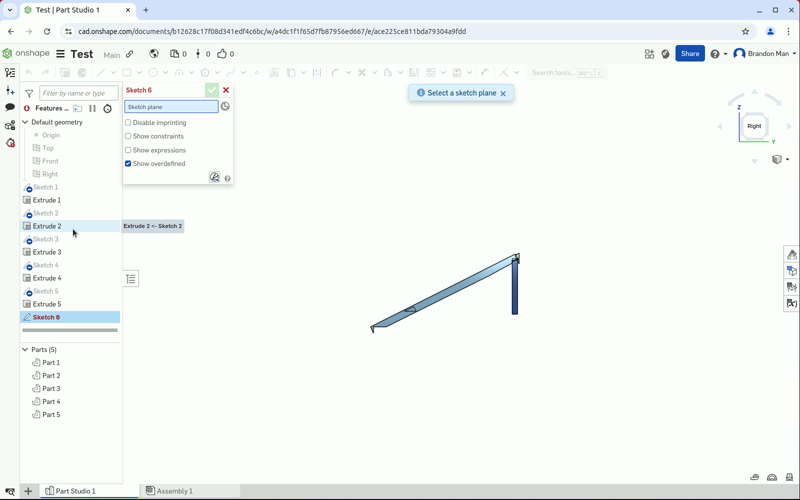
scroll(3)
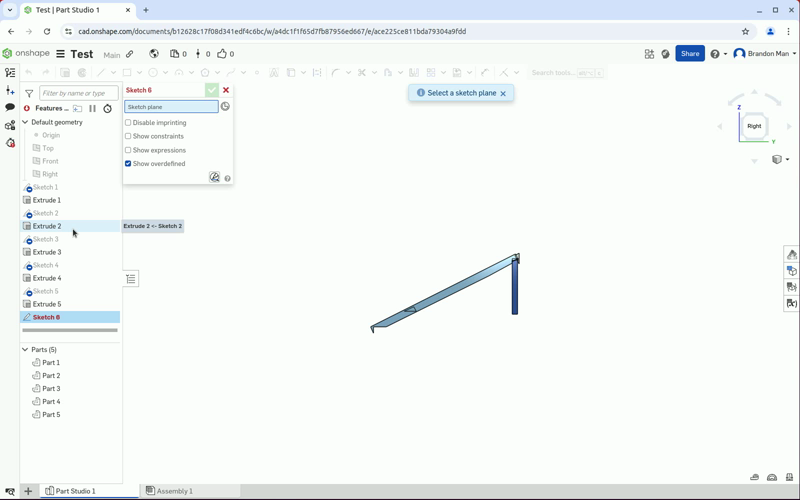
mouse_move(73, 176)
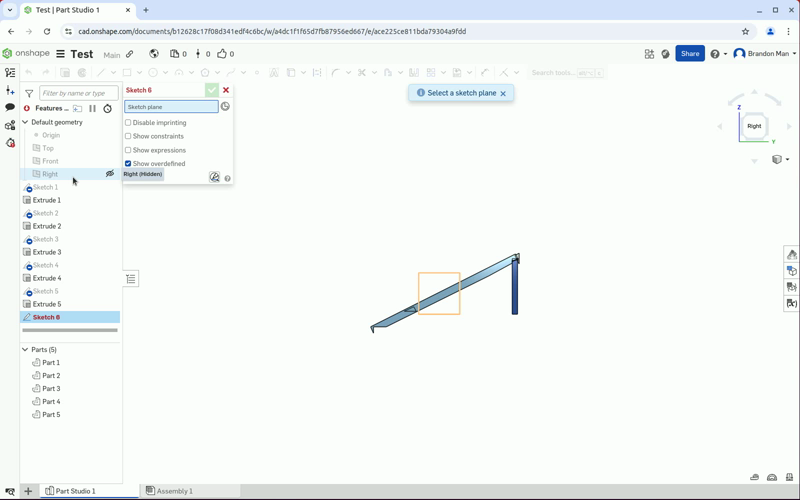
click(73, 176)
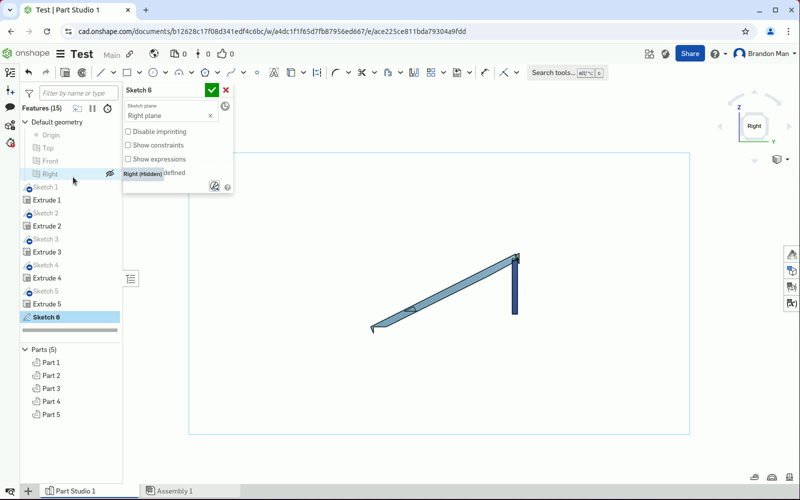
mouse_move(73, 352)
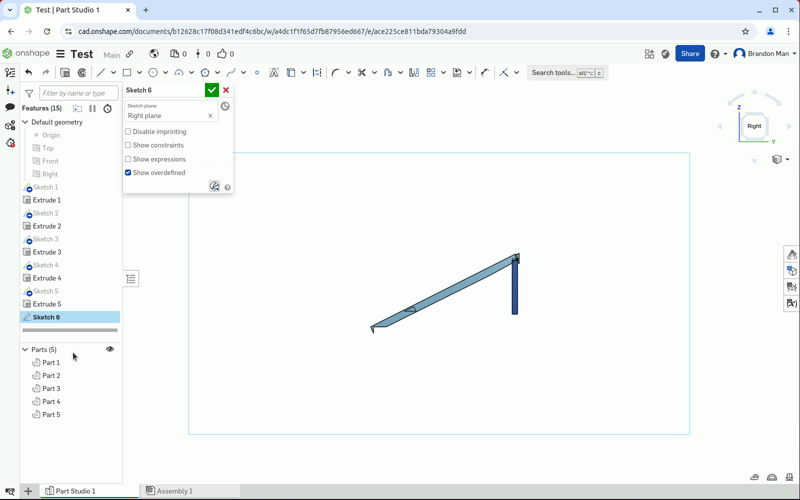
key(y)
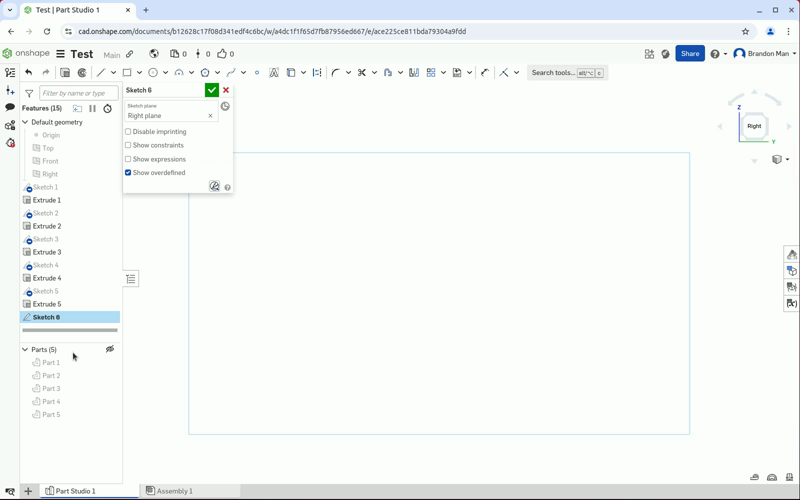
key(l)
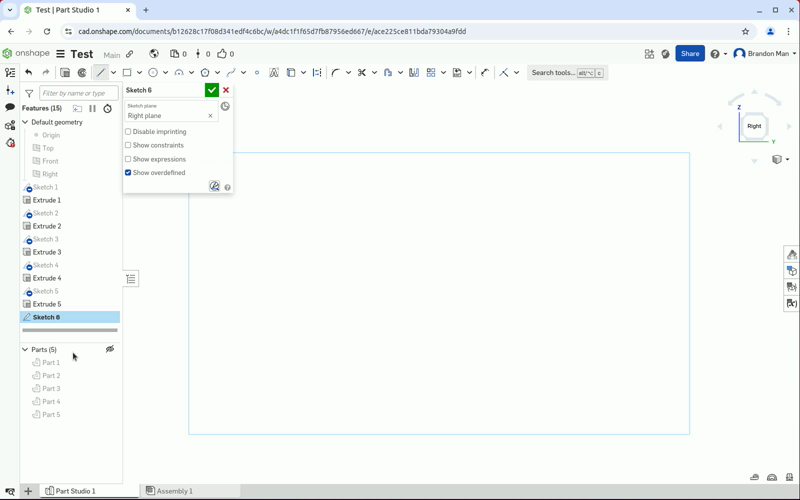
key_down(shift)
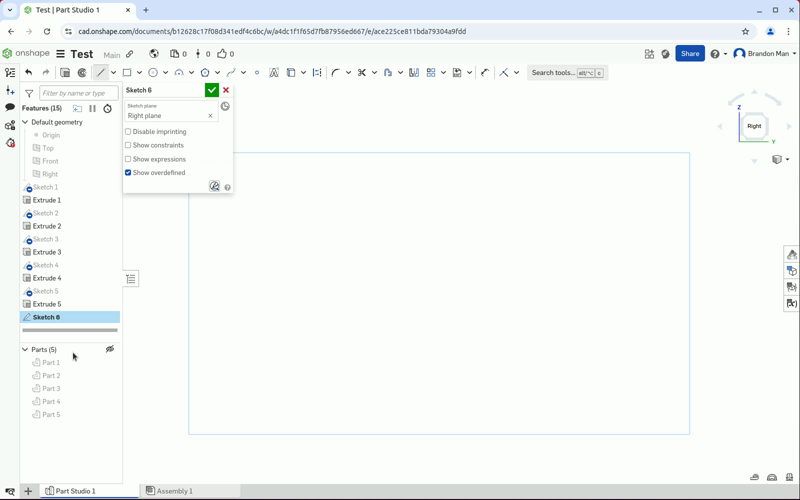
mouse_move(414, 311)
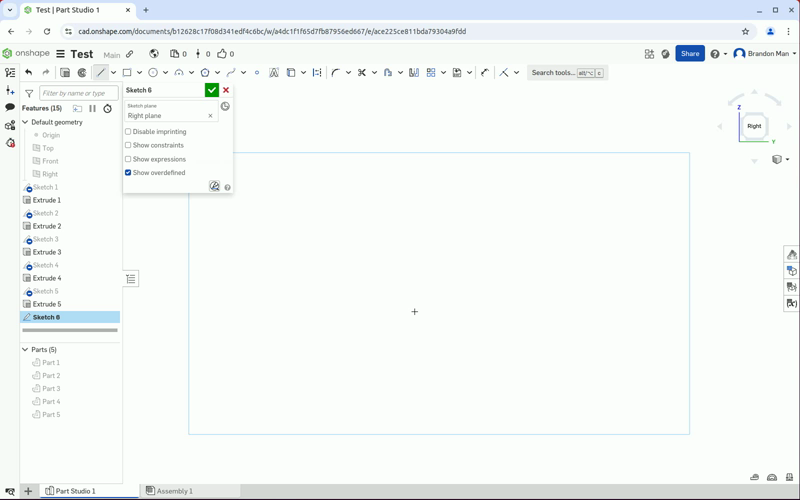
click(414, 311)
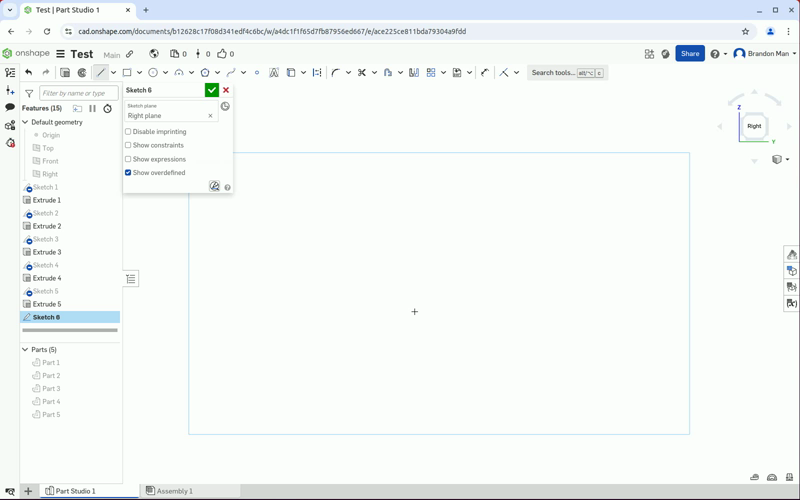
key_up(shift)
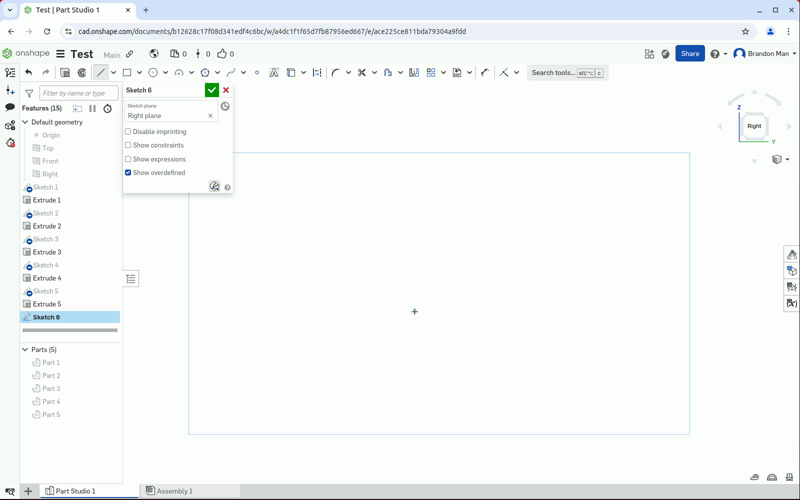
key_down(shift)
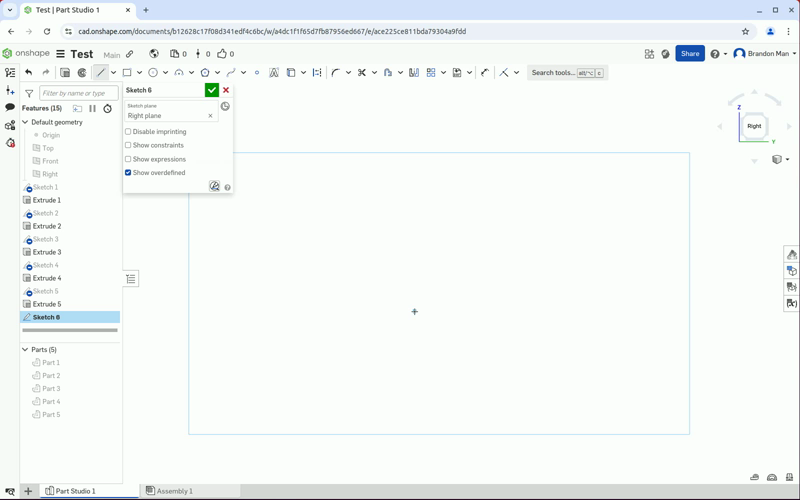
mouse_move(444, 311)
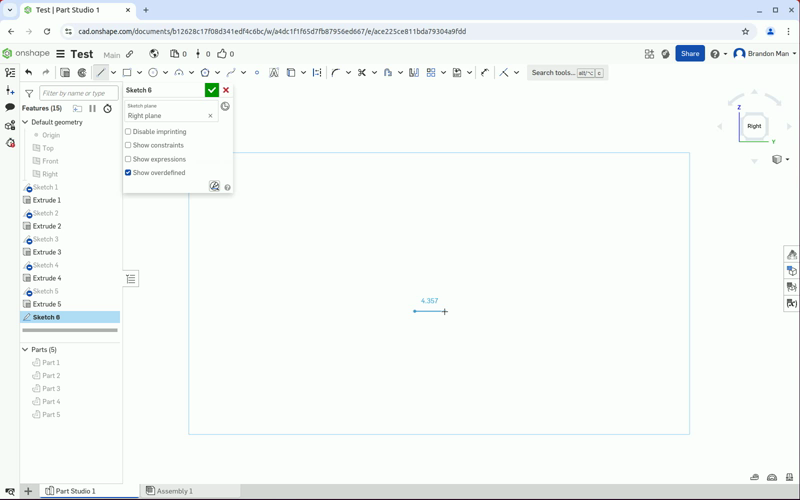
mouse_move(425, 305)
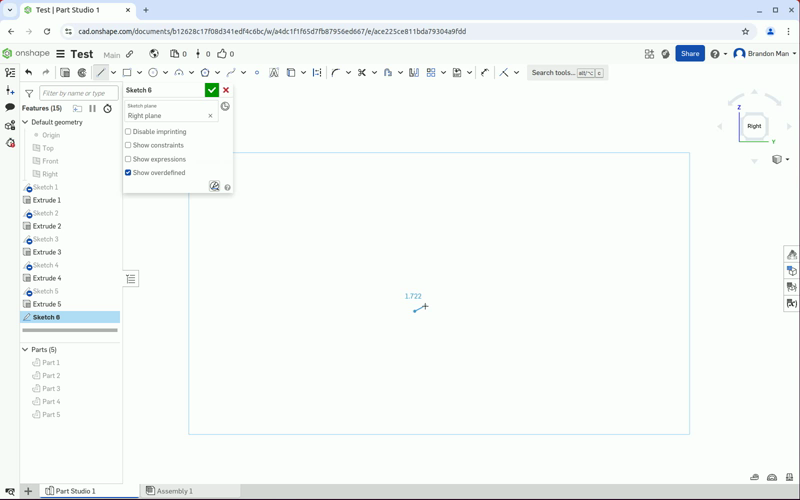
click(425, 305)
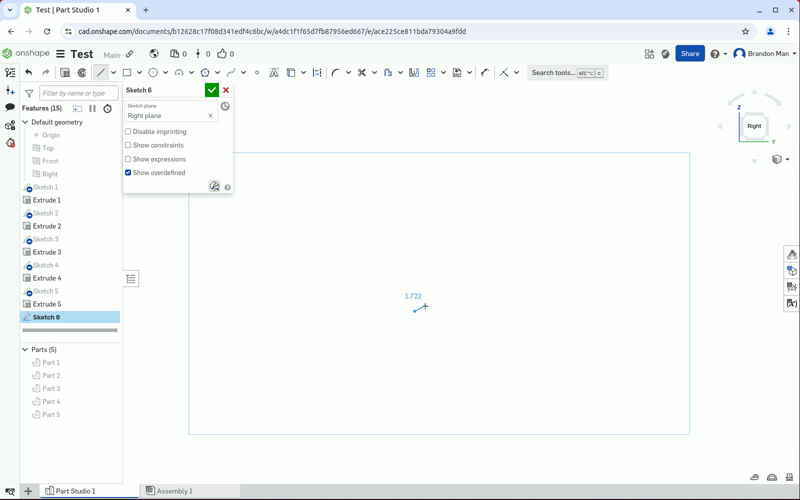
key_up(shift)
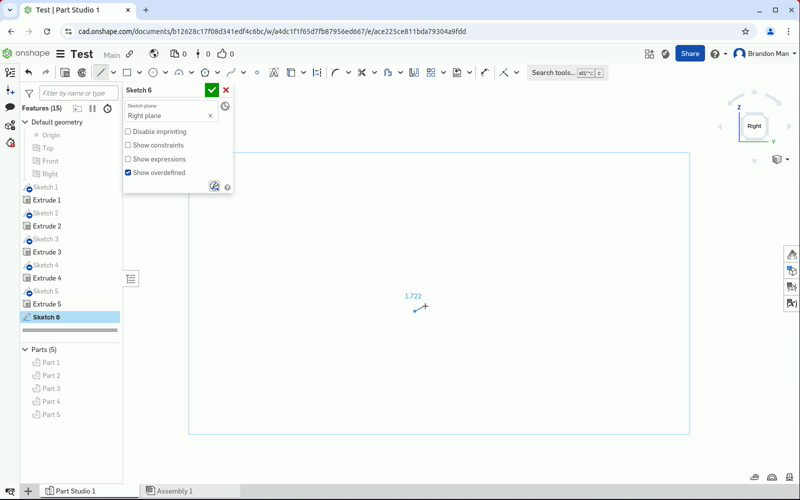
key_down(shift)
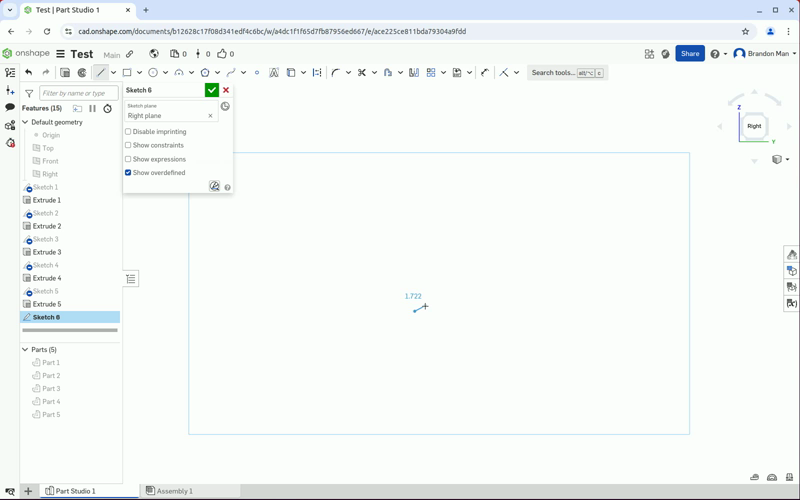
mouse_move(455, 305)
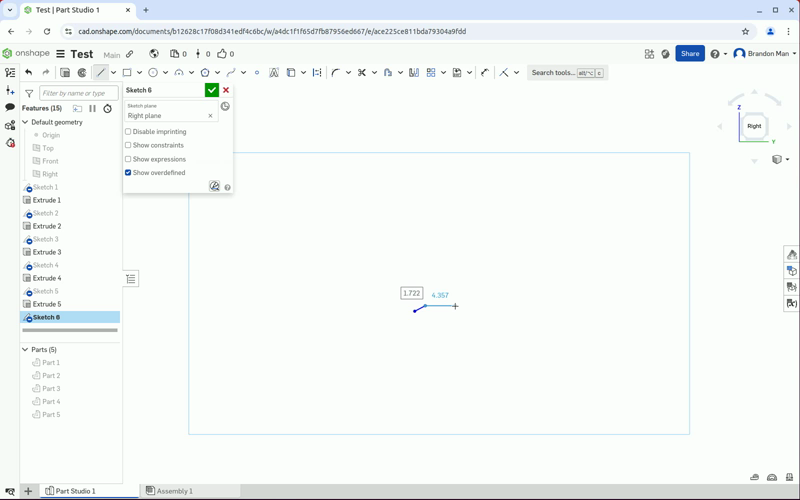
mouse_move(414, 305)
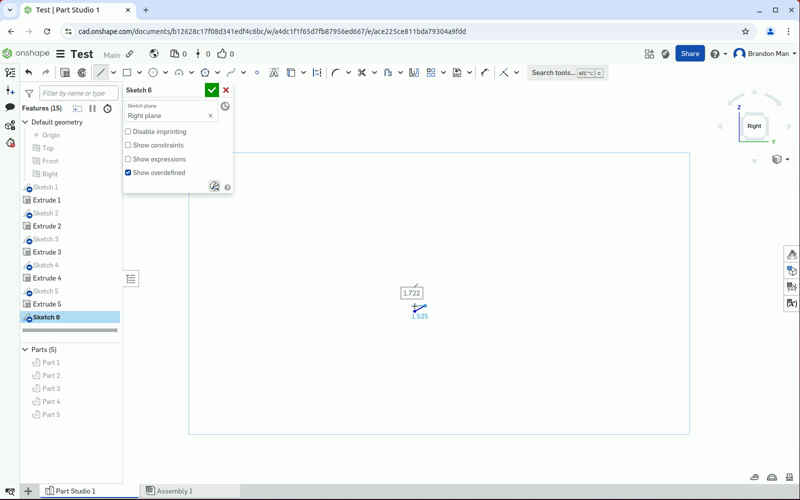
click(414, 305)
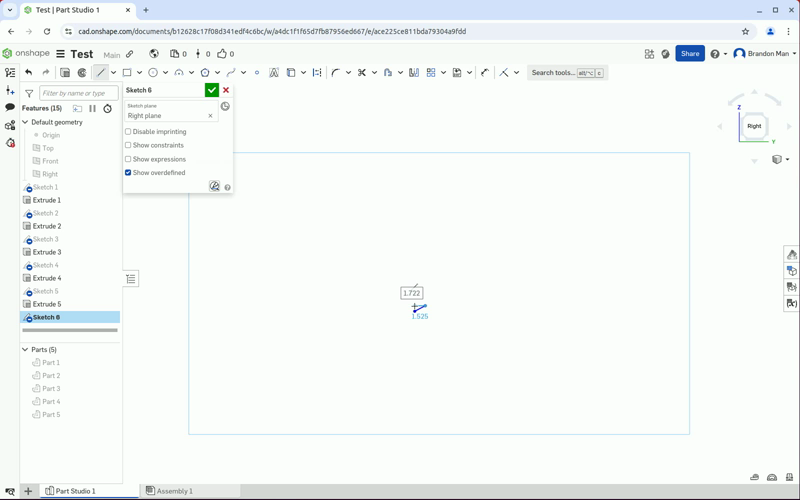
key_up(shift)
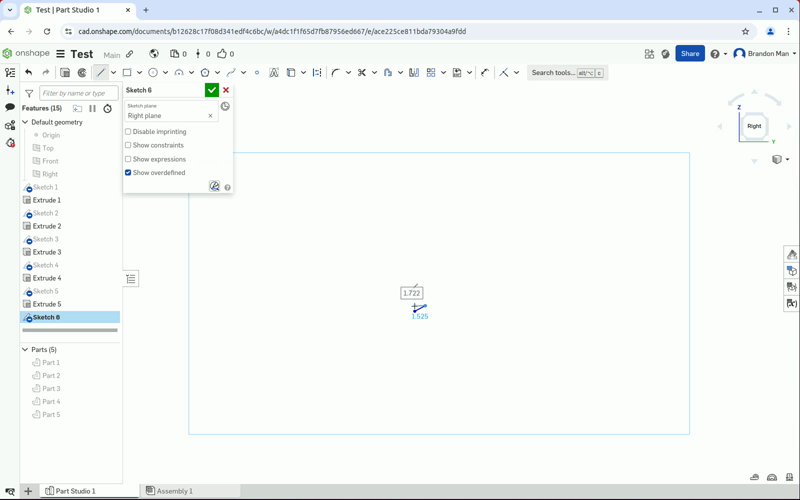
mouse_move(444, 305)
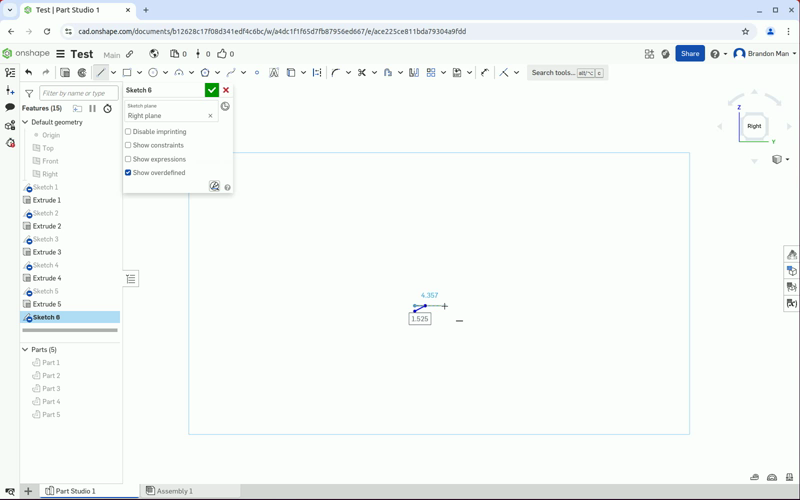
key_down(shift)
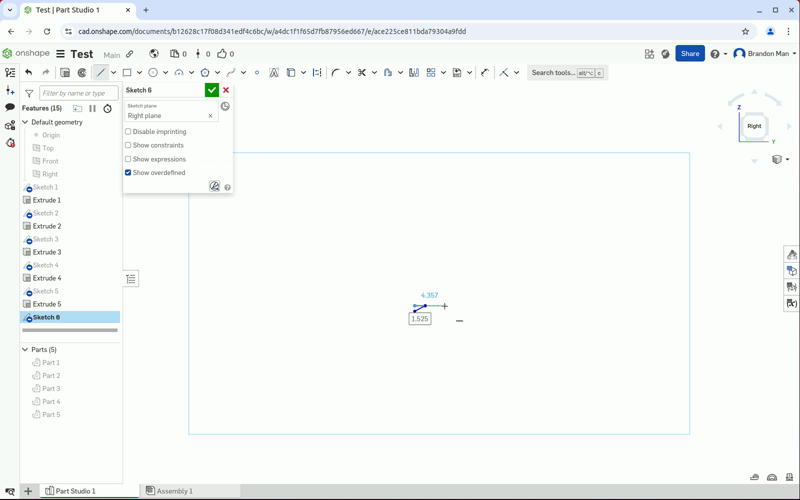
mouse_move(414, 311)
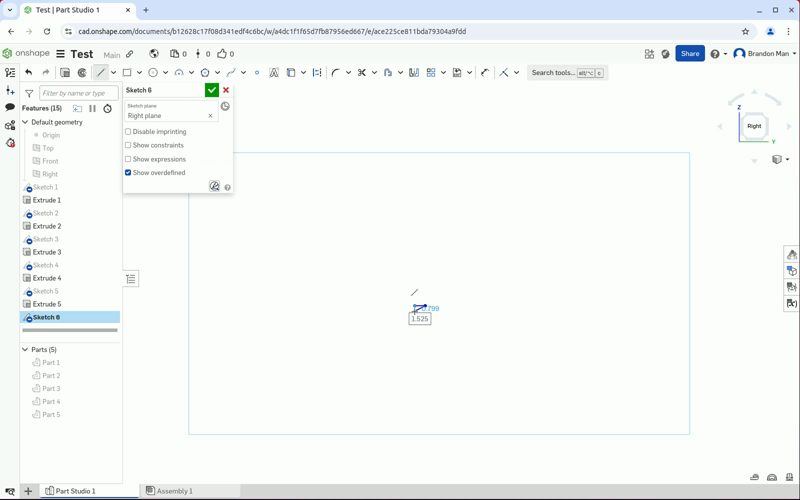
scroll(6)
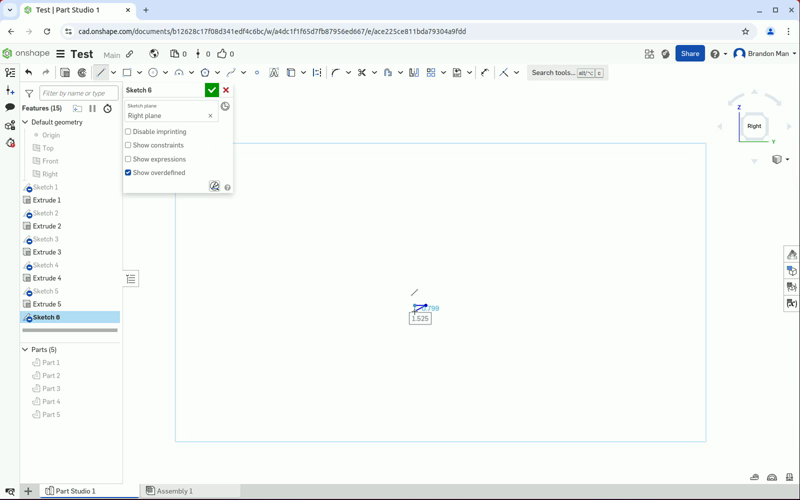
scroll(6)
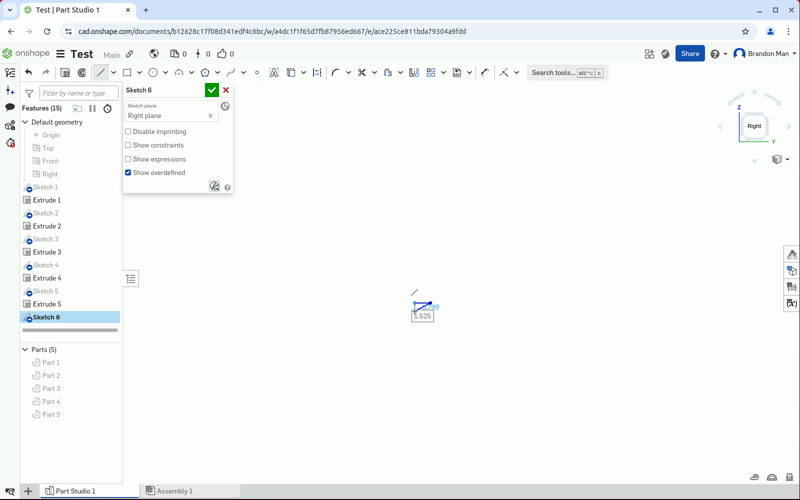
scroll(6)
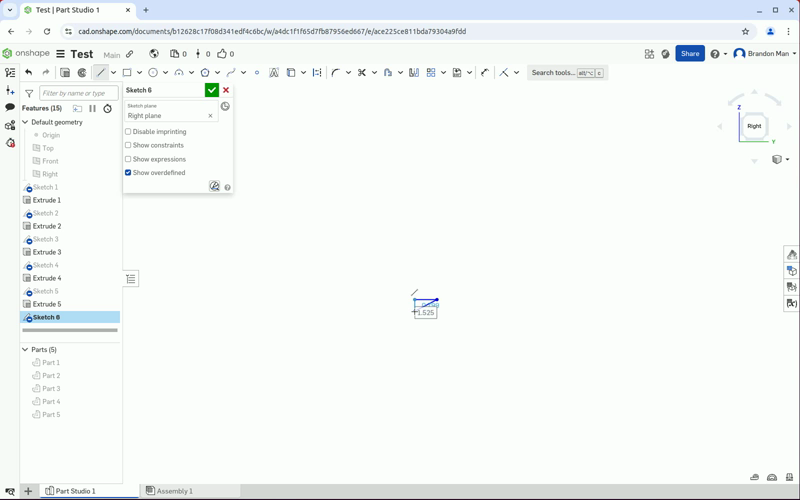
scroll(6)
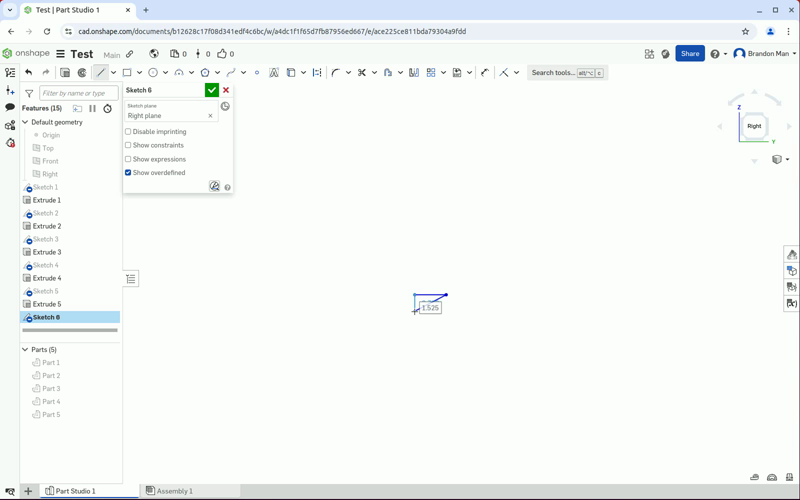
scroll(6)
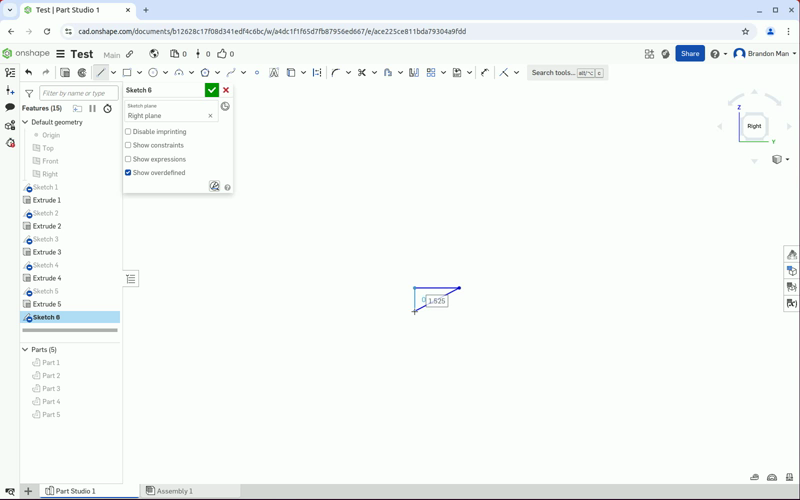
scroll(6)
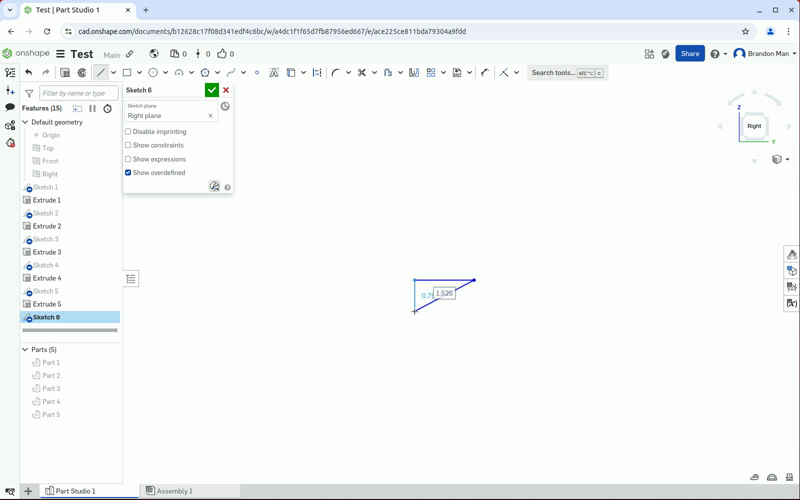
scroll(6)
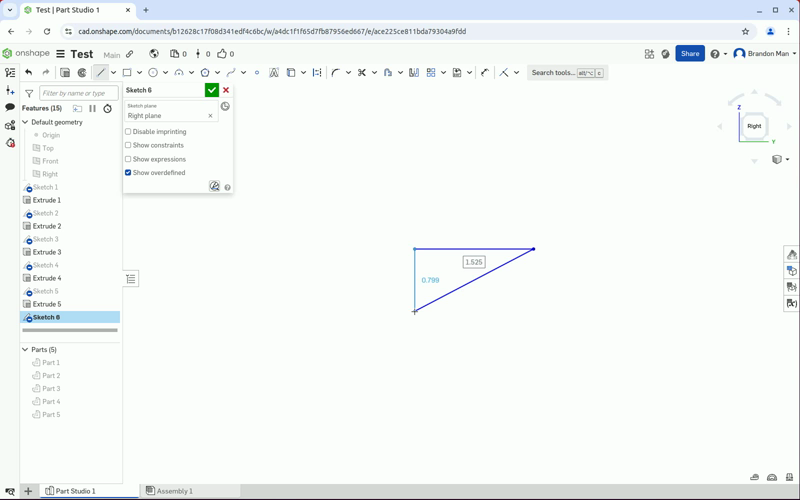
key_up(shift)
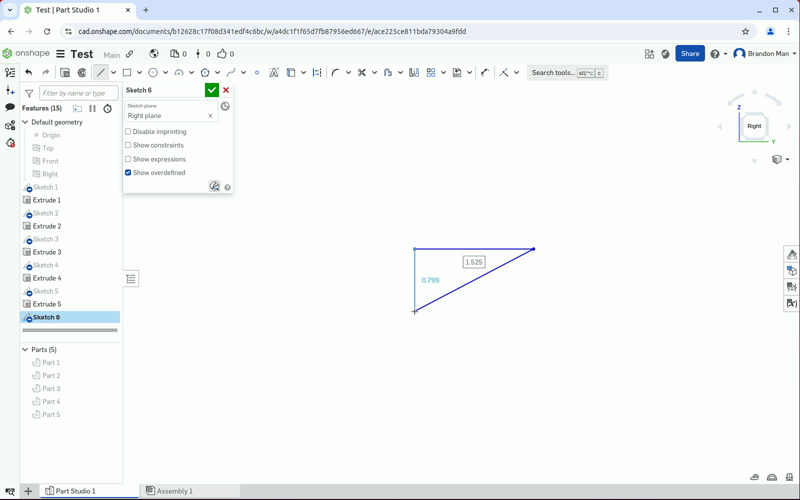
click(414, 311)
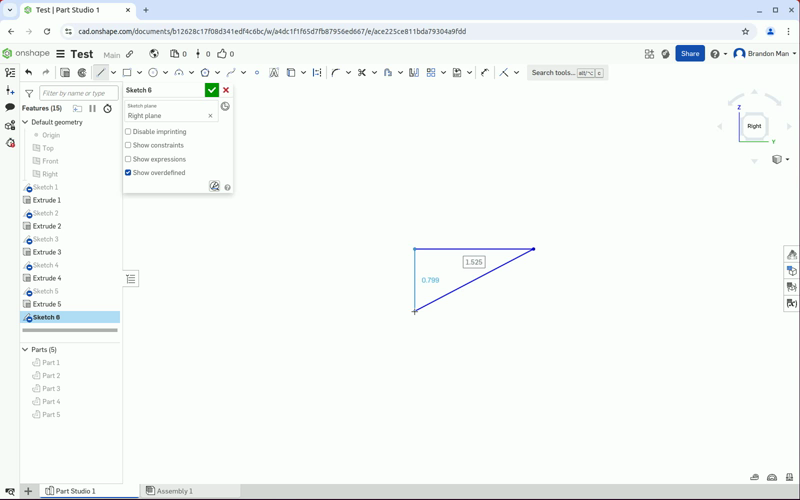
scroll(-6)
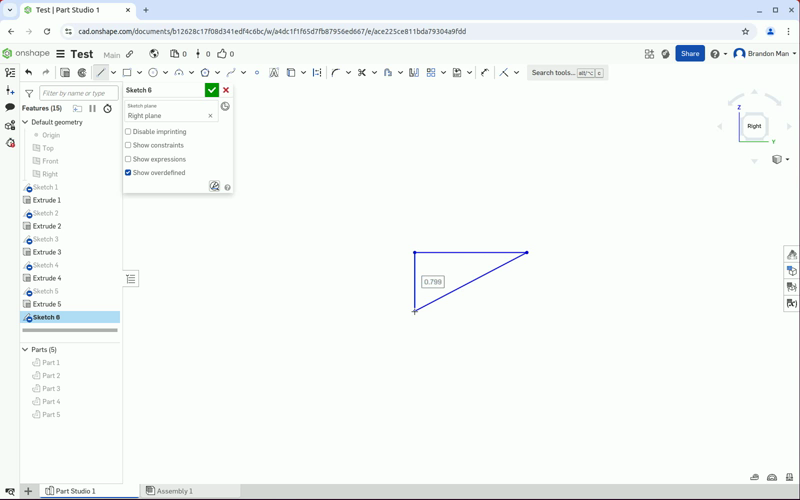
scroll(-6)
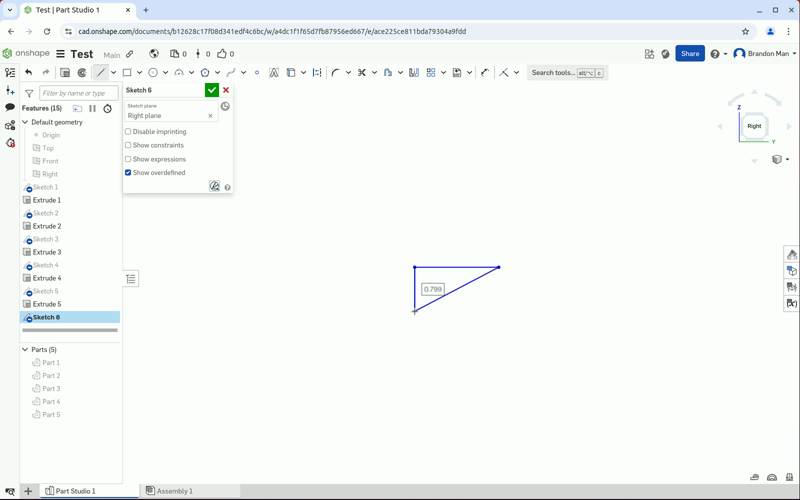
scroll(-6)
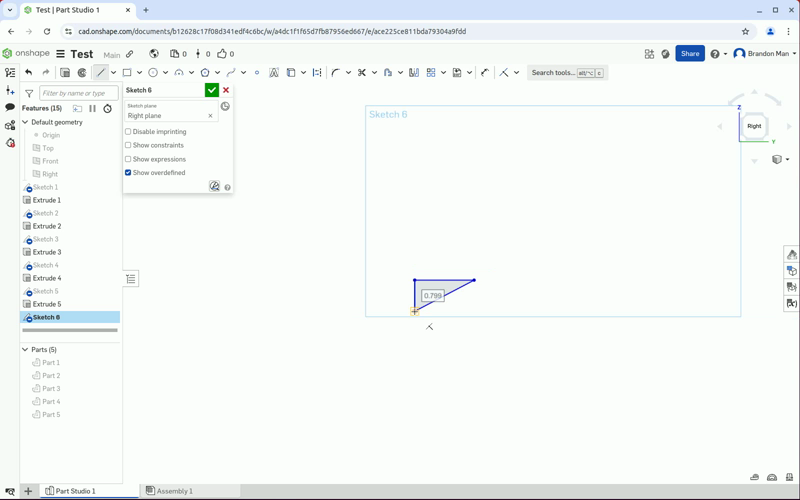
scroll(-6)
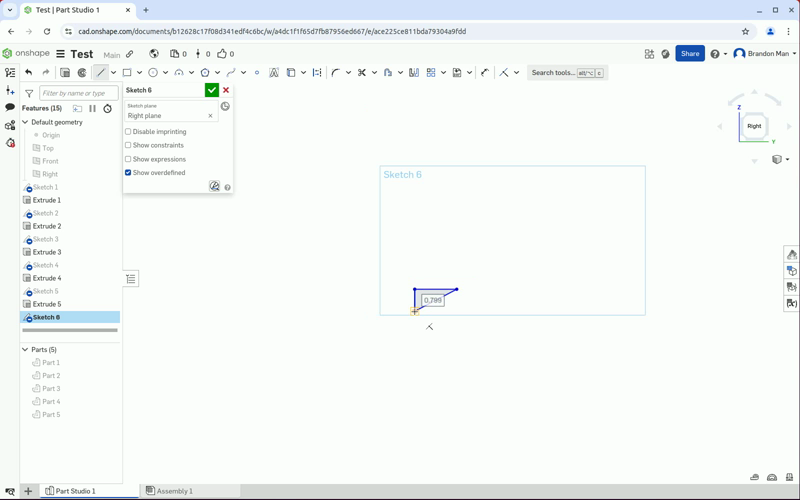
scroll(-6)
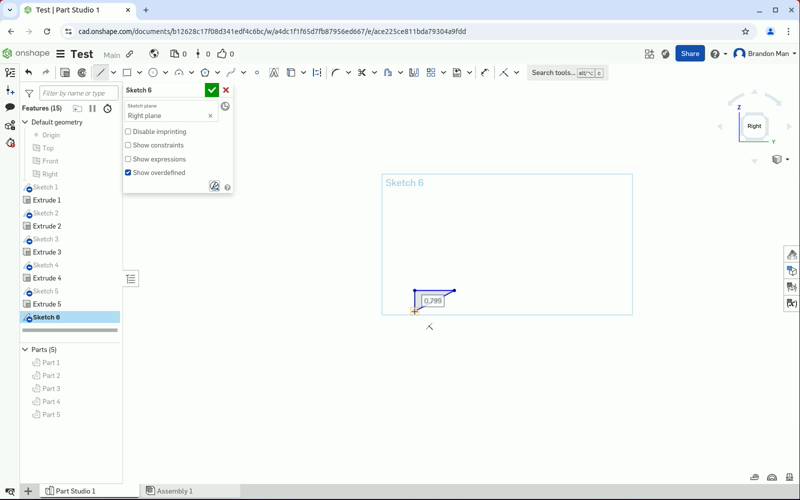
scroll(-6)
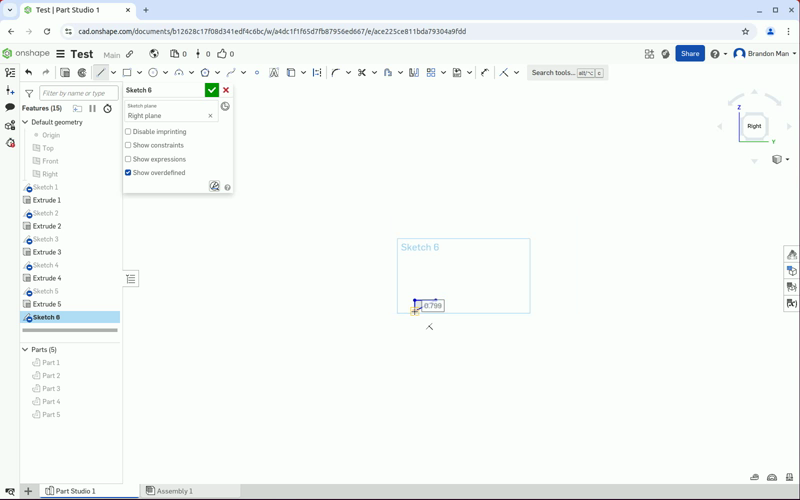
scroll(-6)
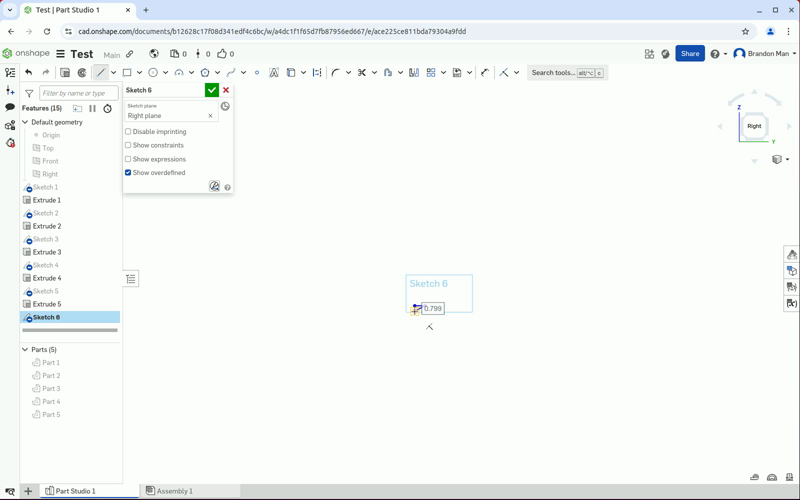
key(esc)
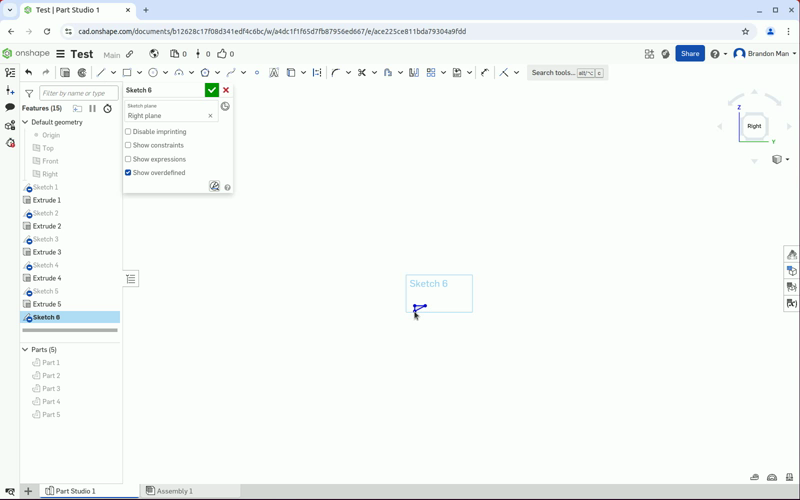
mouse_move(415, 309)
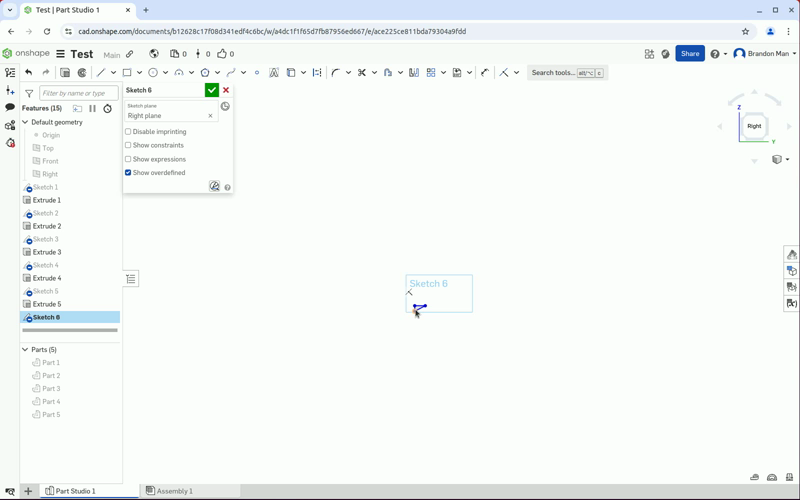
scroll(6)
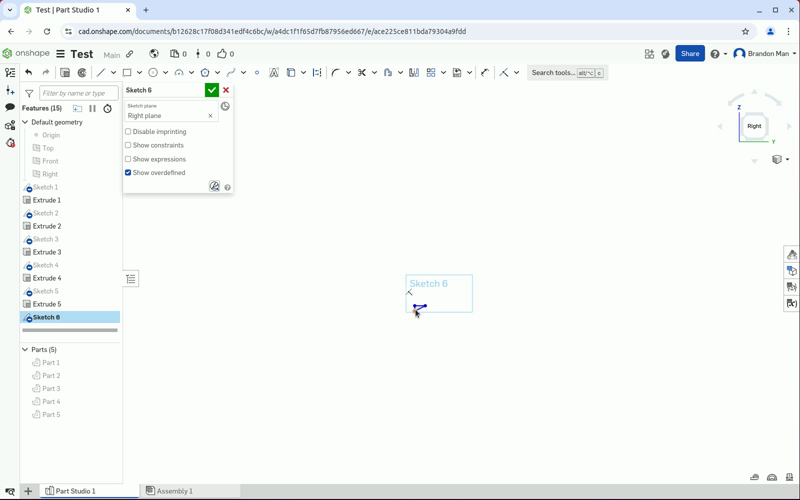
scroll(6)
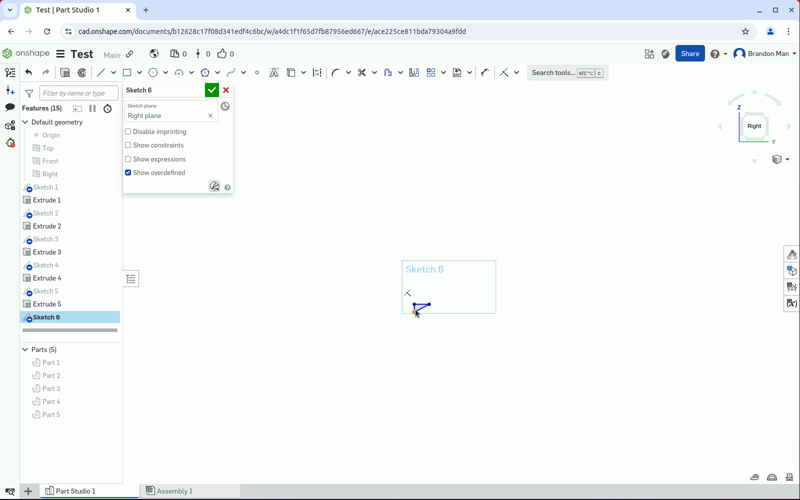
scroll(6)
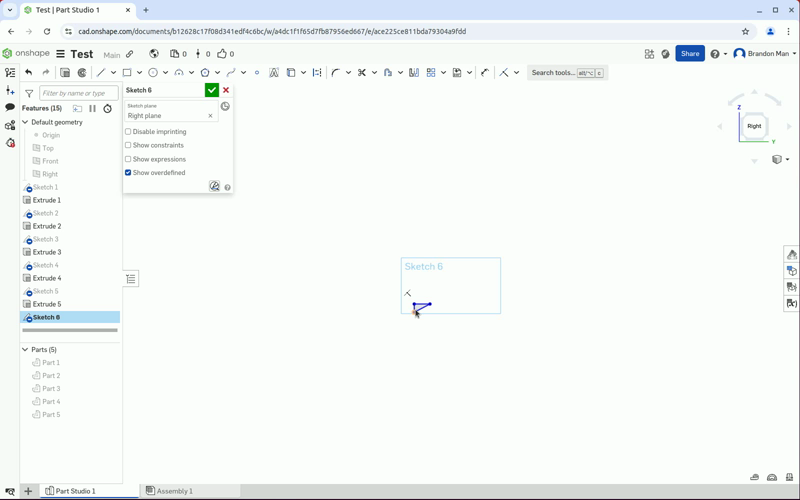
scroll(6)
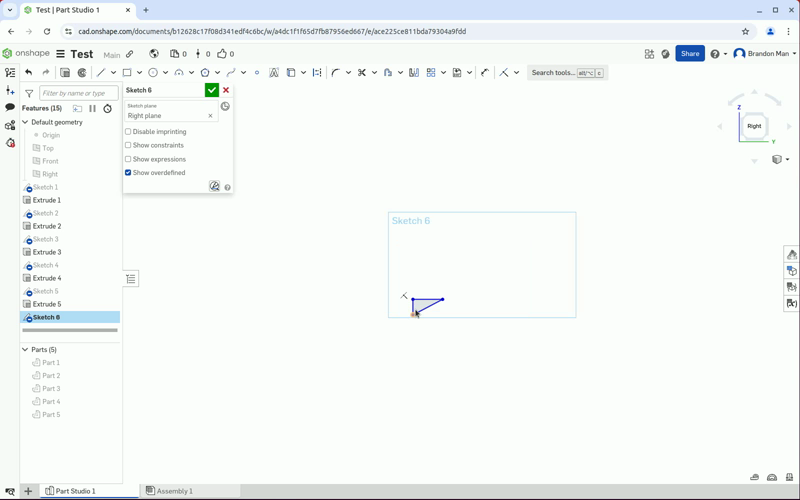
scroll(6)
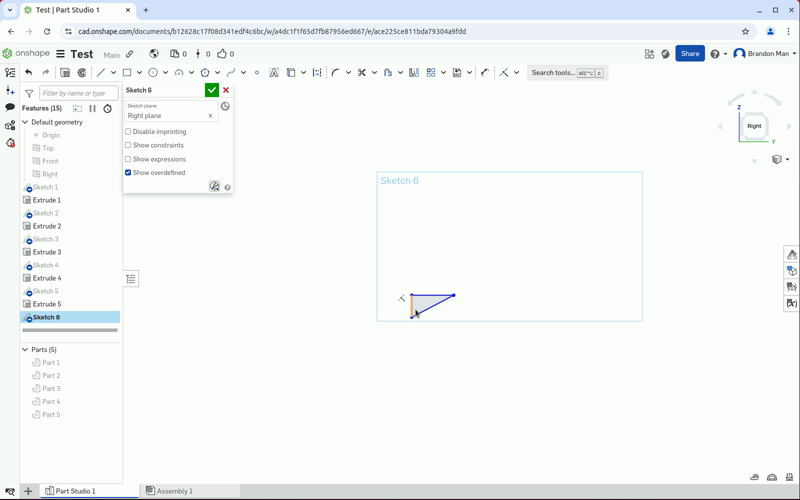
scroll(6)
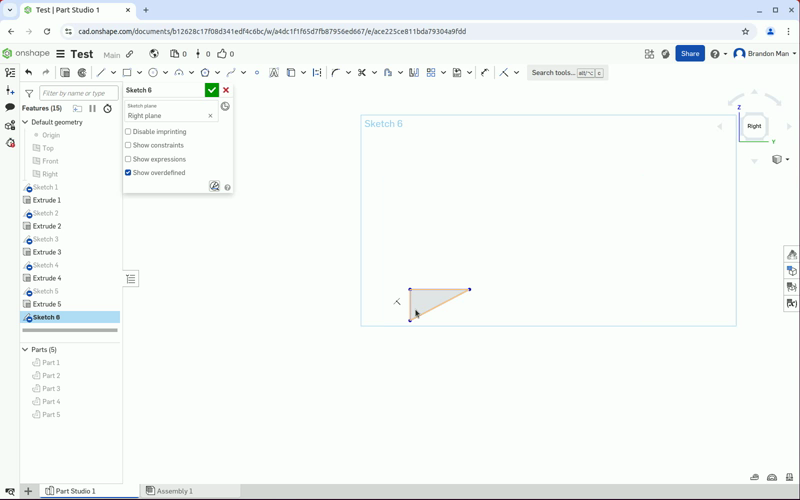
scroll(6)
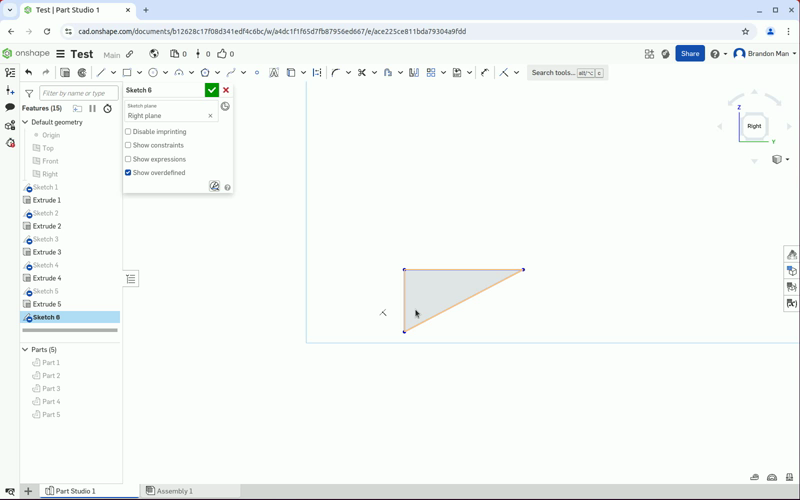
click(415, 309)
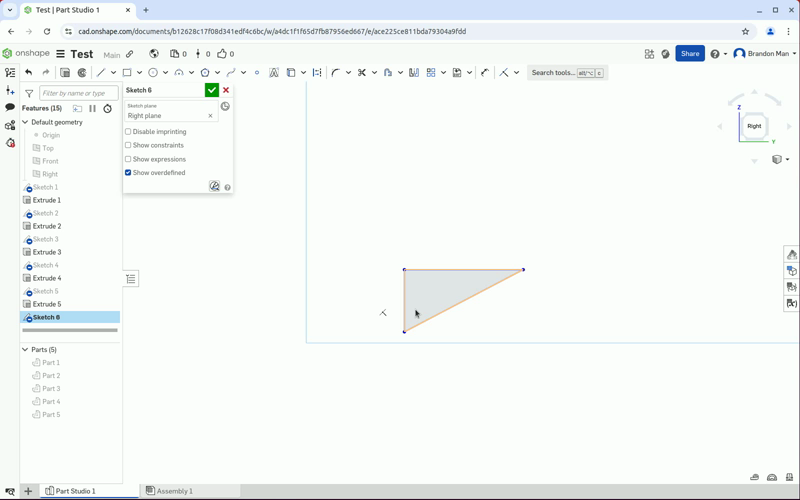
scroll(-6)
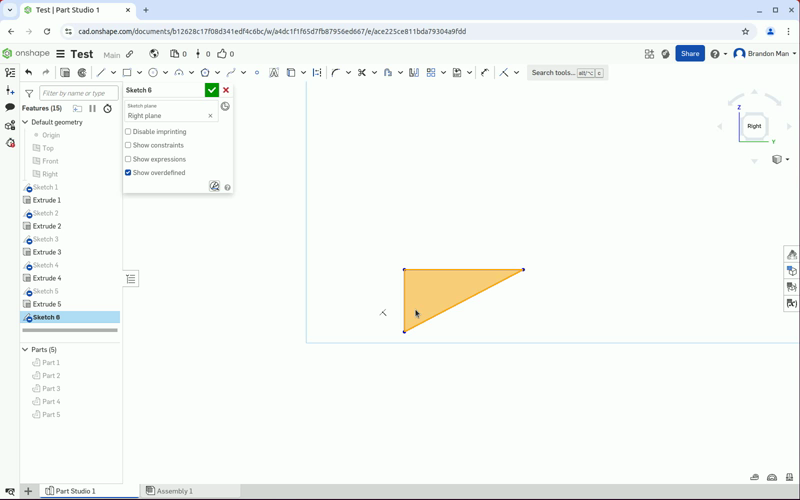
scroll(-6)
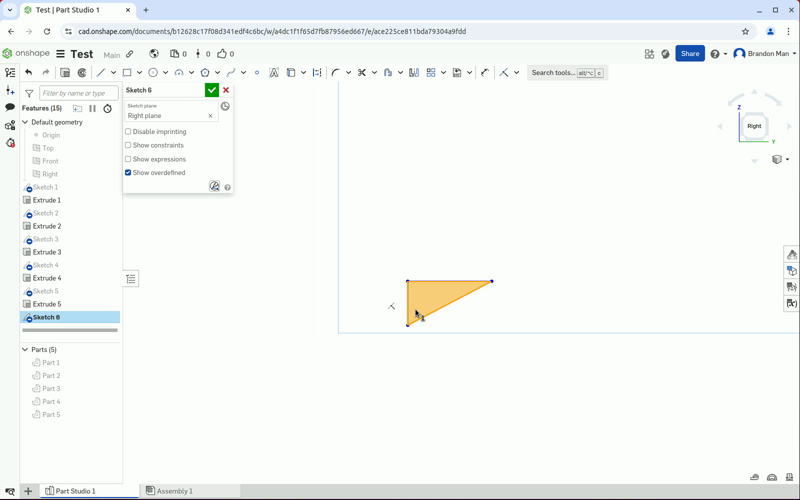
scroll(-6)
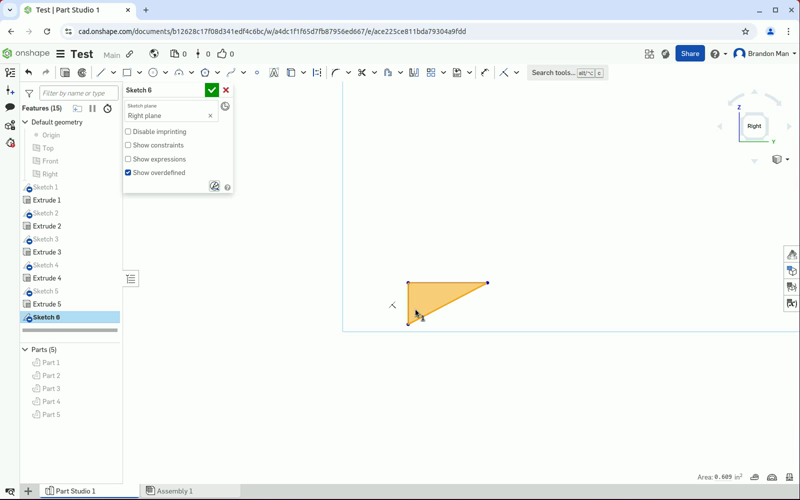
scroll(-6)
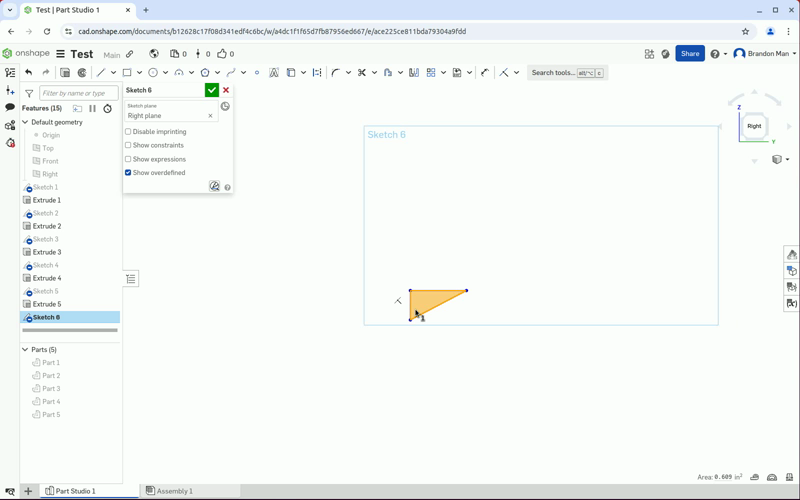
scroll(-6)
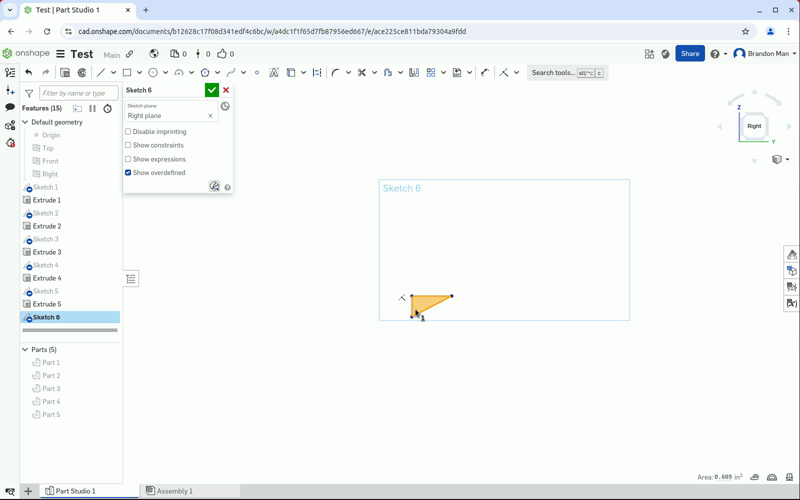
scroll(-6)
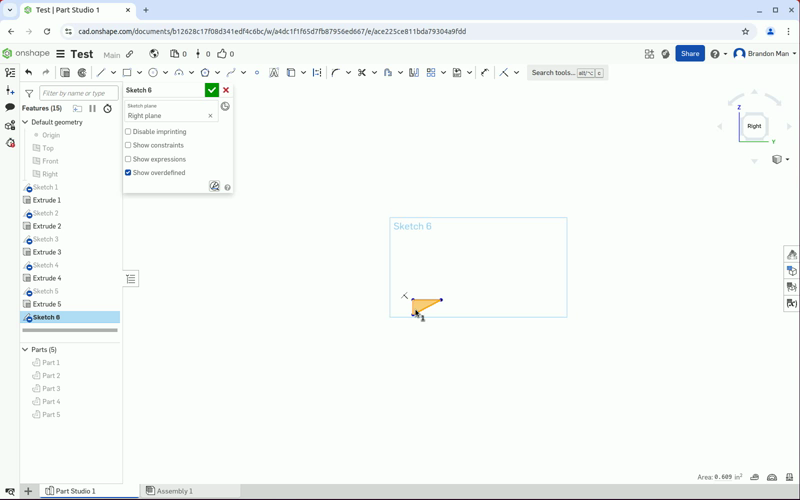
scroll(-6)
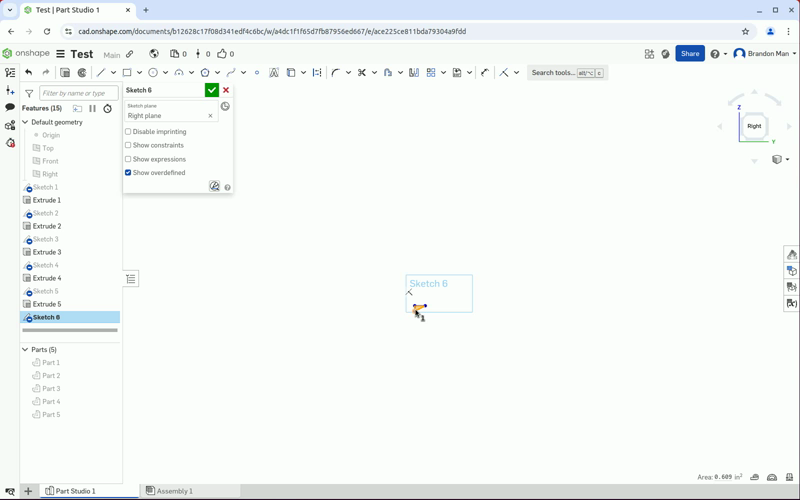
mouse_move(73, 352)
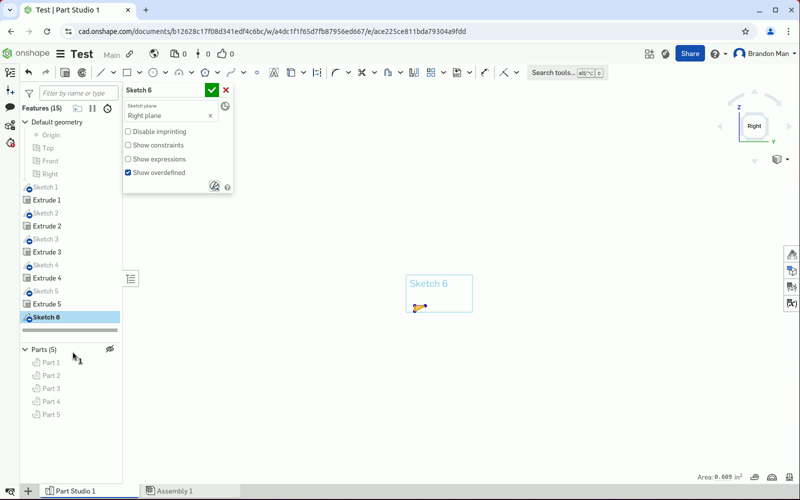
key(shift+y)
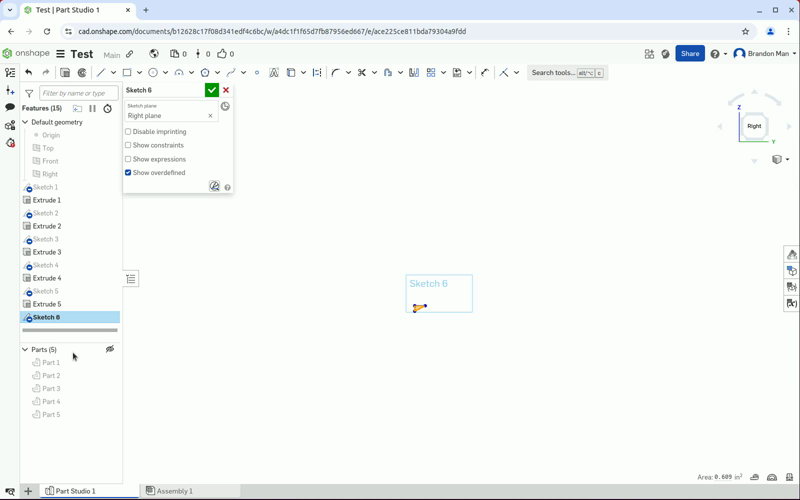
key(shift+e)
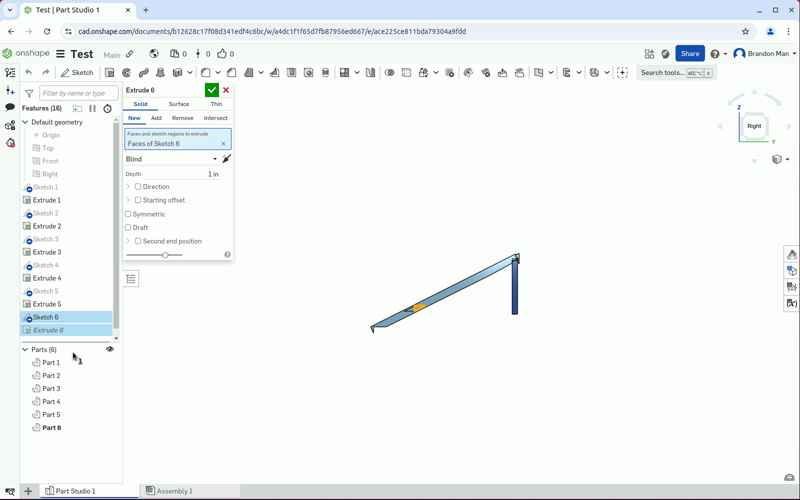
mouse_move(143, 106)
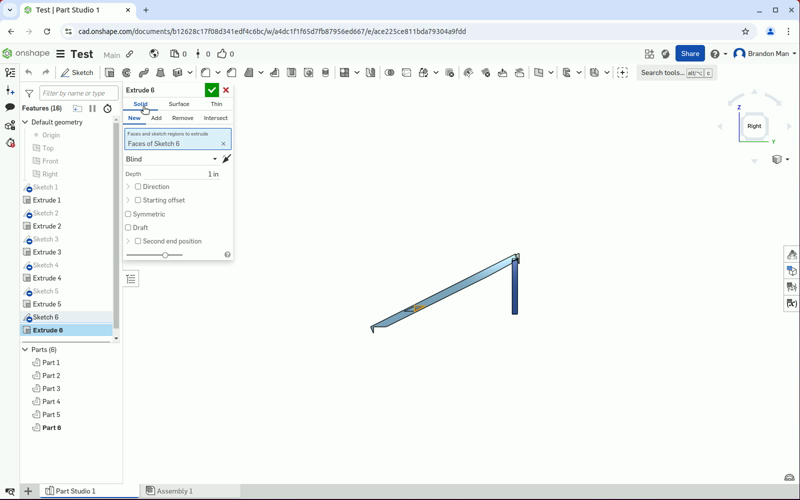
click(143, 106)
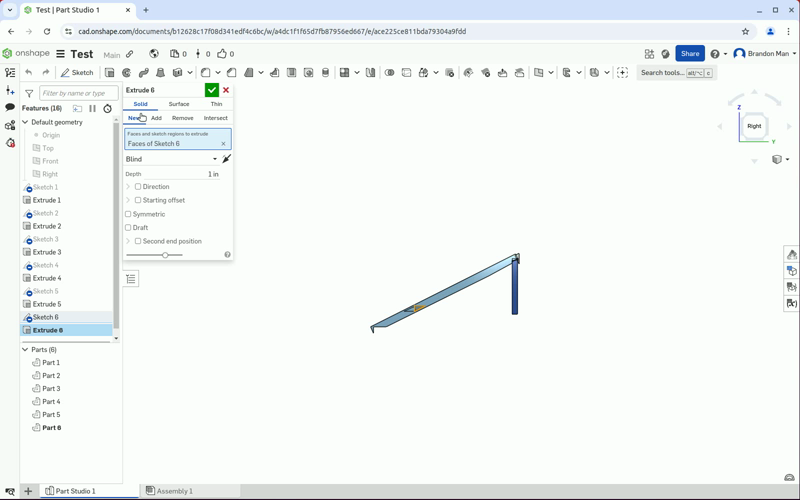
mouse_move(137, 120)
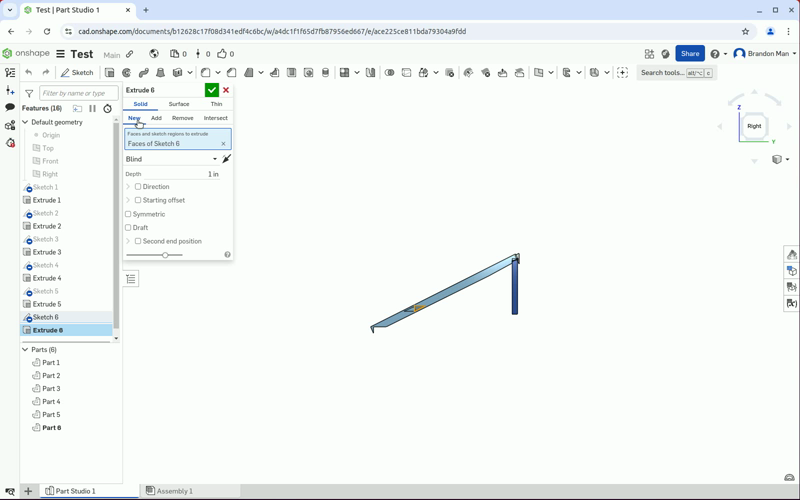
click(137, 120)
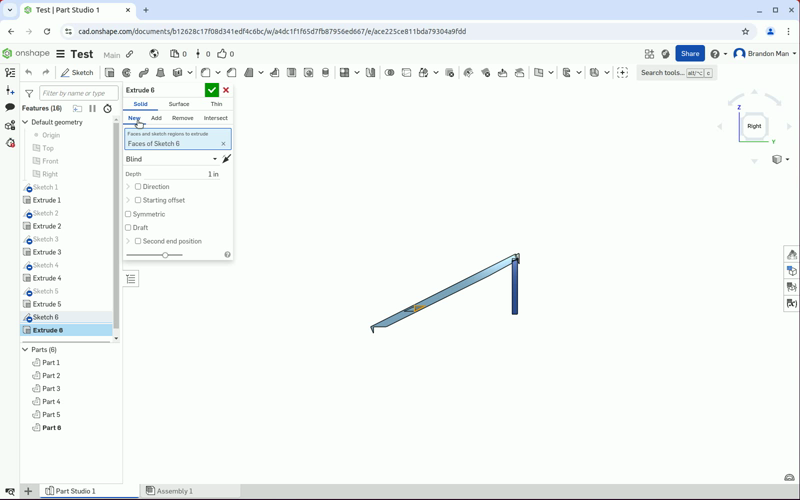
key(tab, 4)
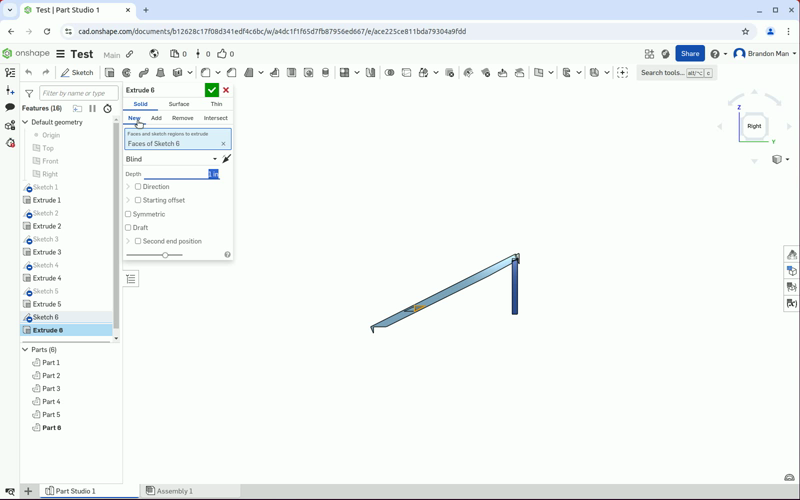
text(23.108)
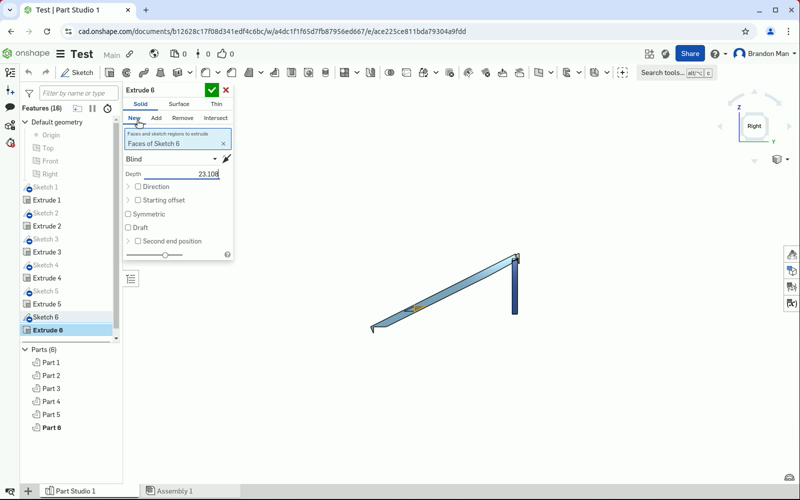
key(enter)
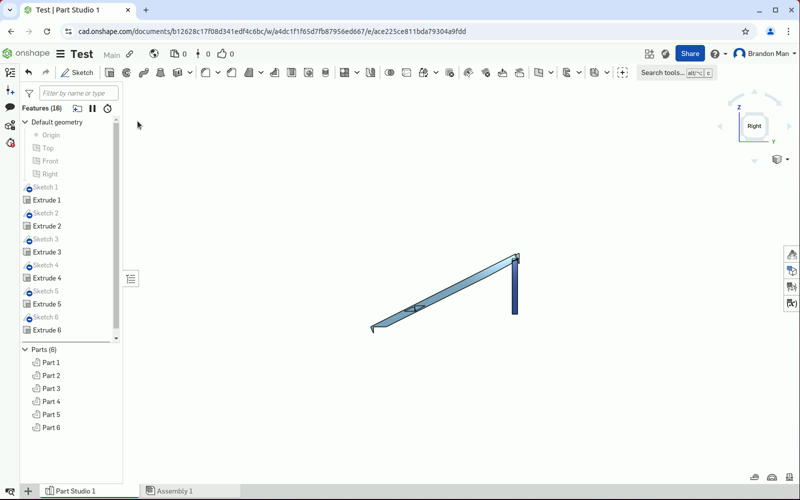
key(shift+h)
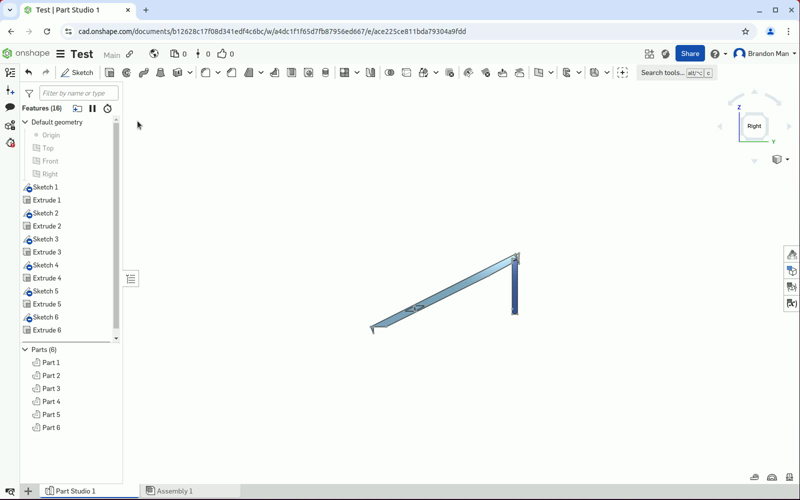
key(shift+h)
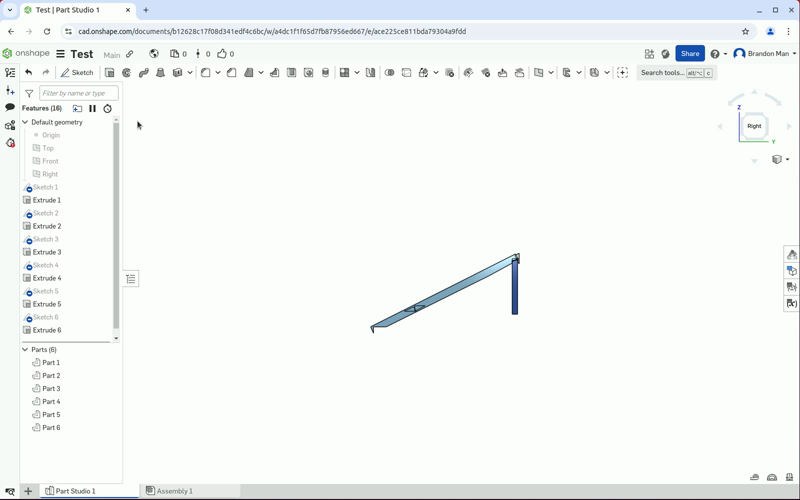
mouse_move(69, 189)
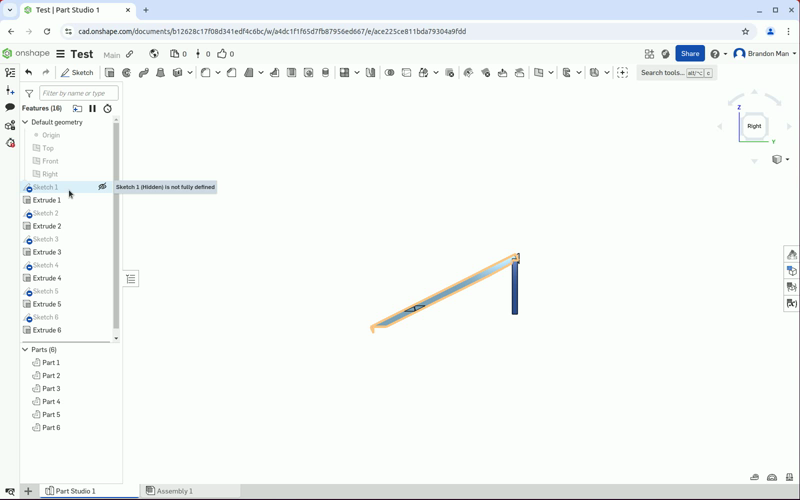
click(69, 189)
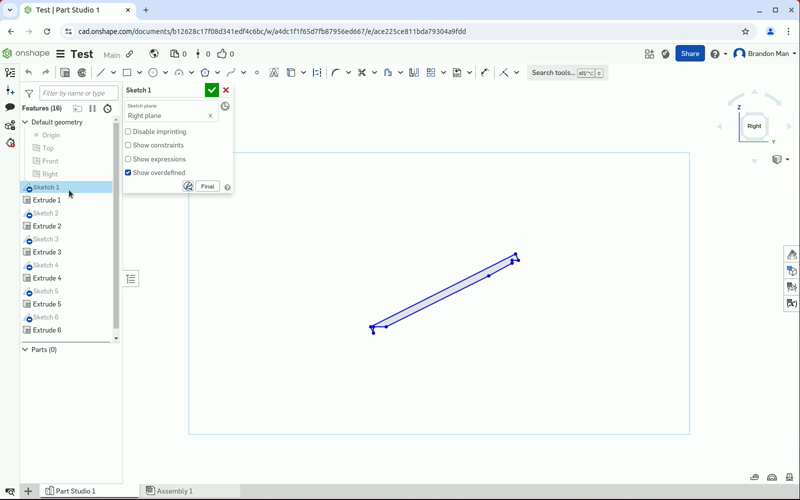
mouse_move(229, 92)
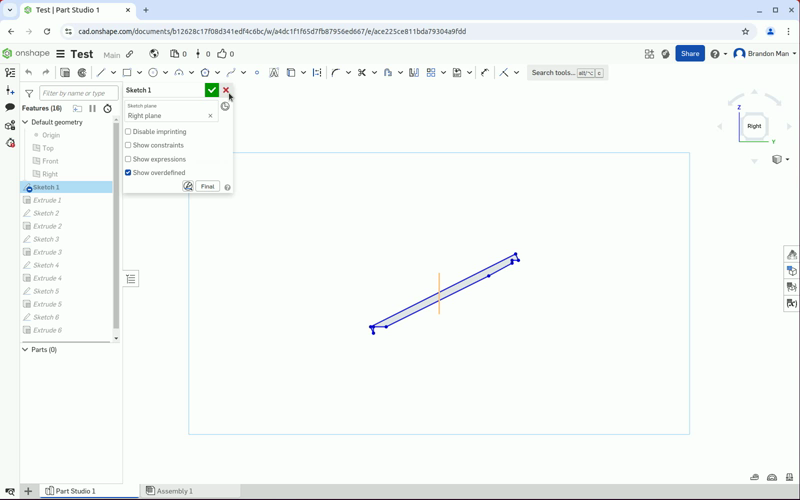
click(229, 92)
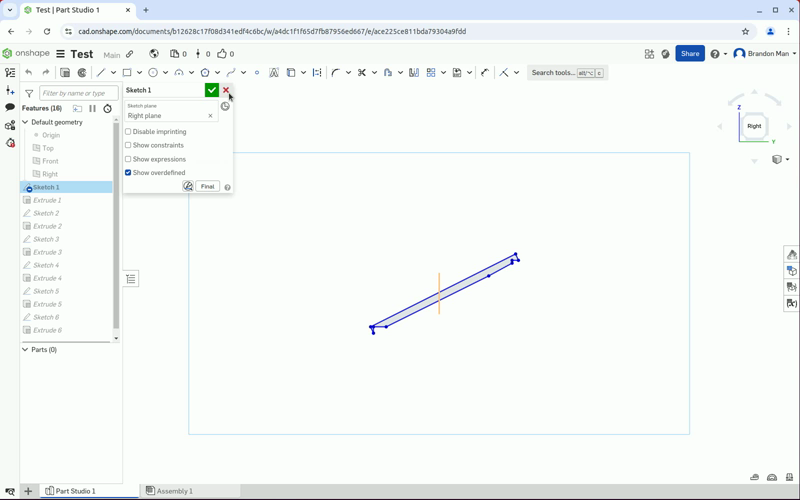
key(shift+s)
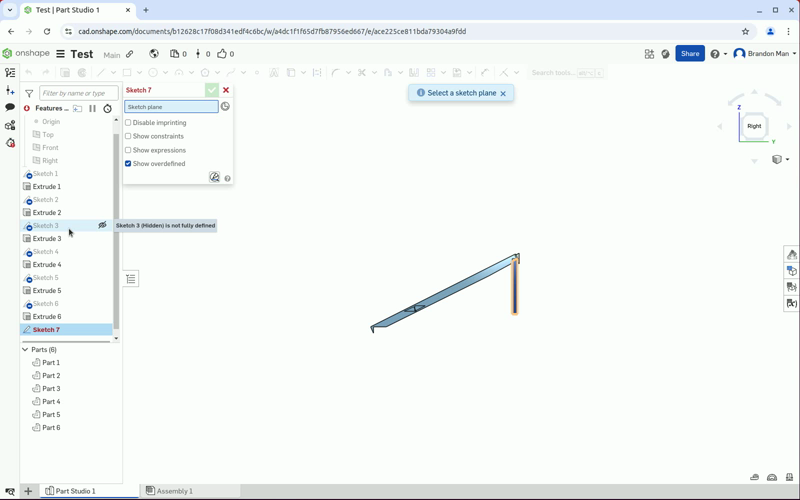
scroll(3)
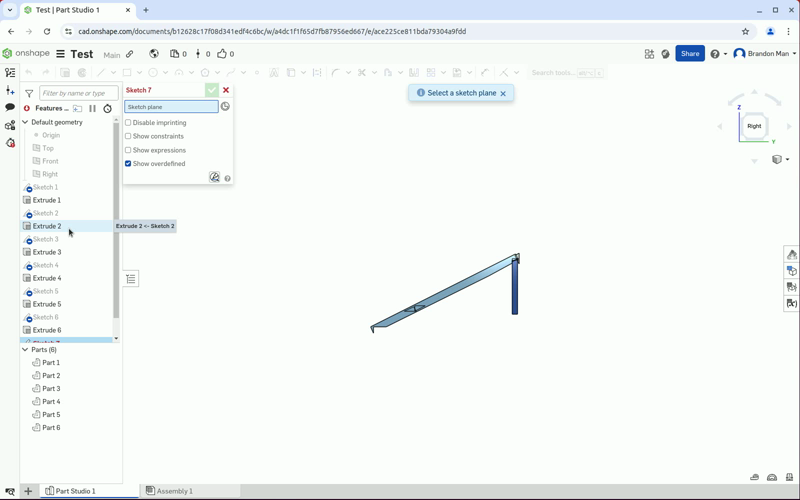
mouse_move(69, 176)
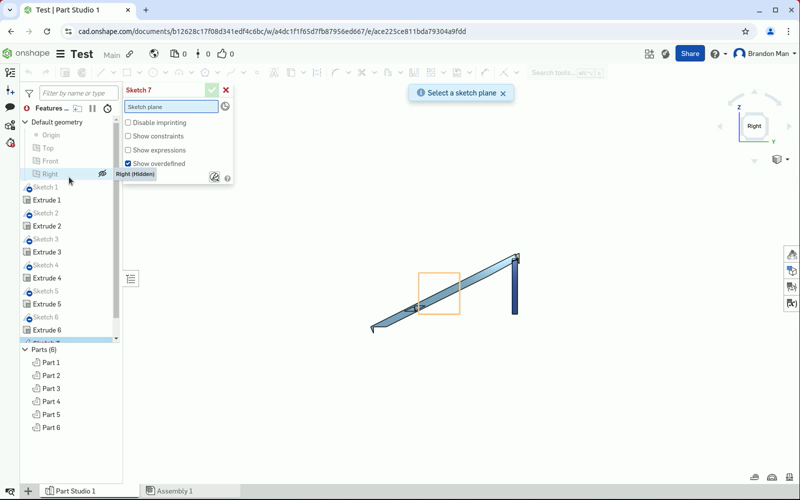
click(69, 176)
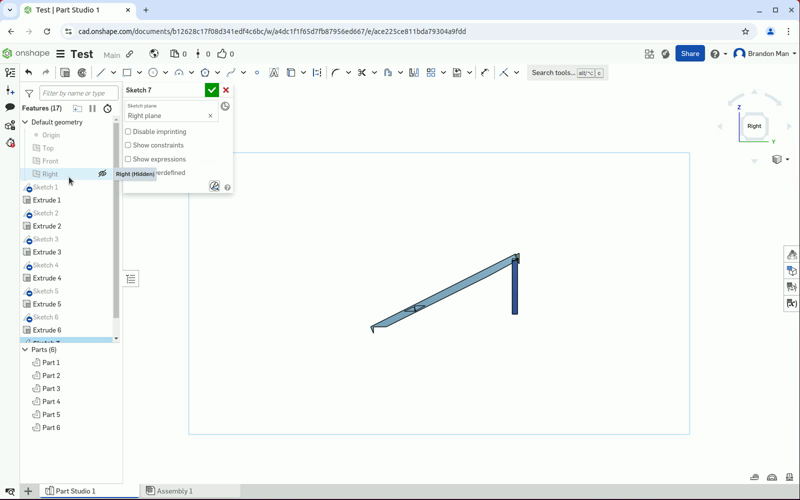
mouse_move(73, 352)
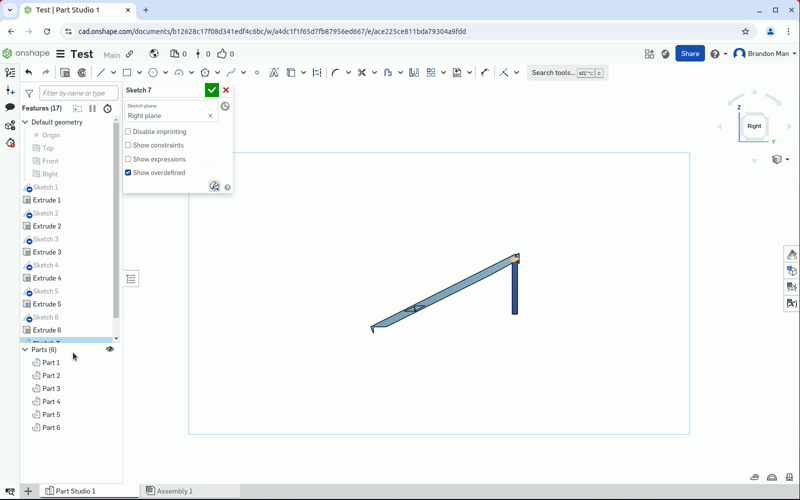
key(y)
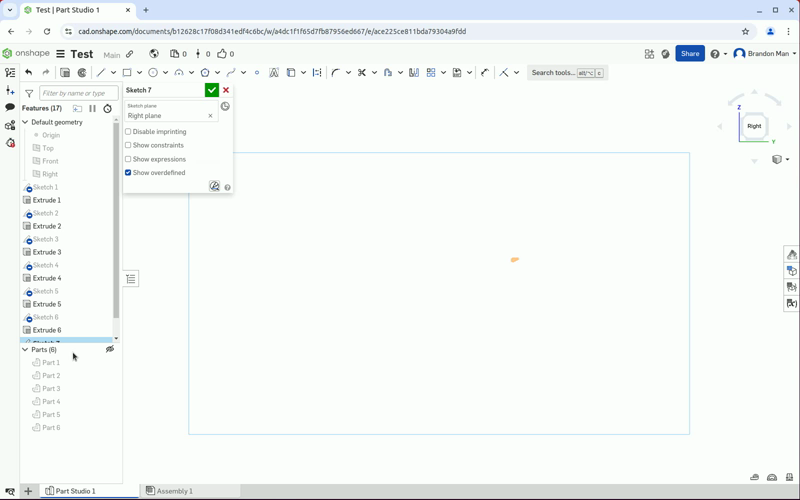
key(l)
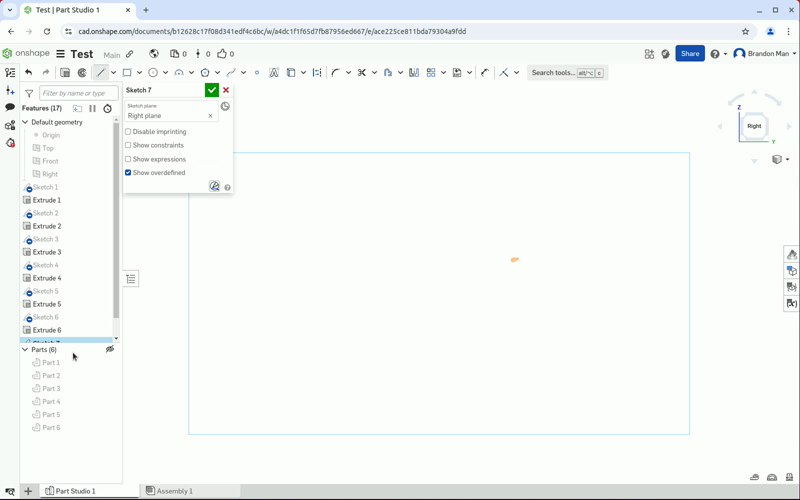
key_down(shift)
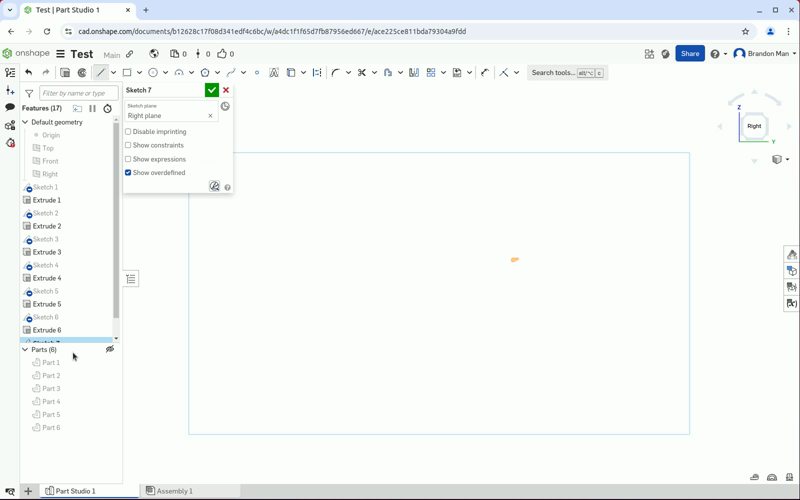
mouse_move(414, 311)
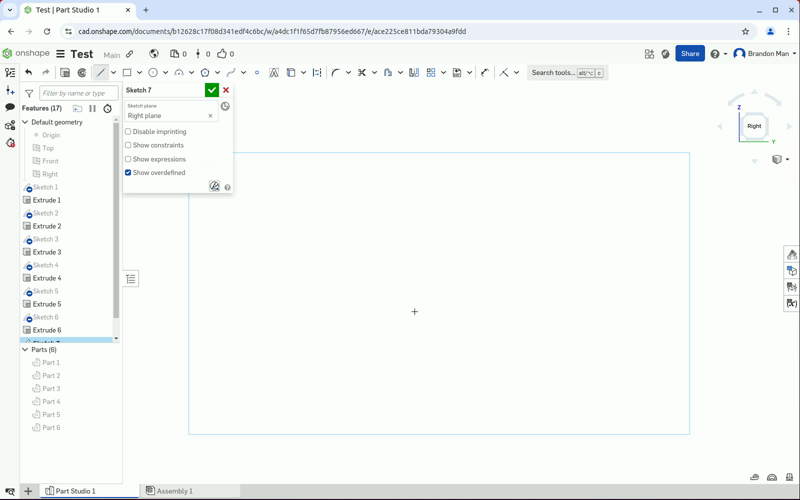
click(414, 311)
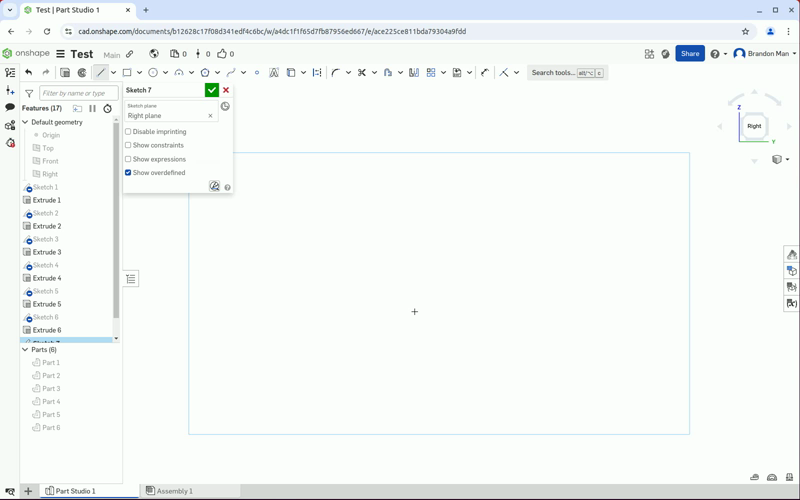
key_up(shift)
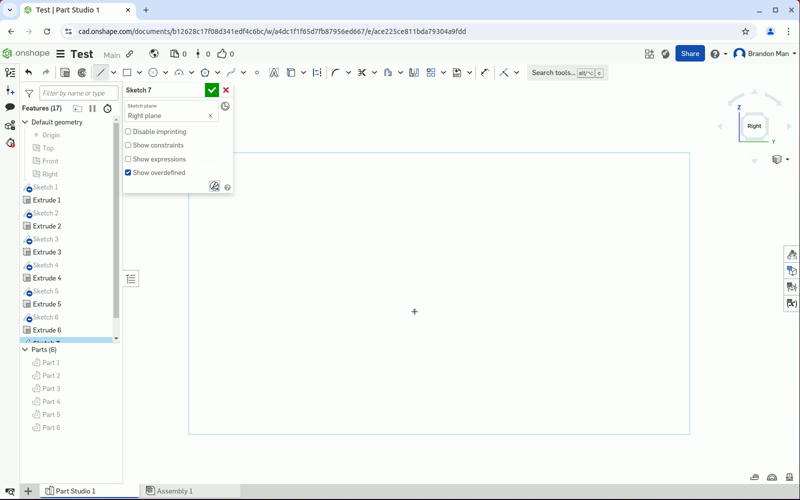
key_down(shift)
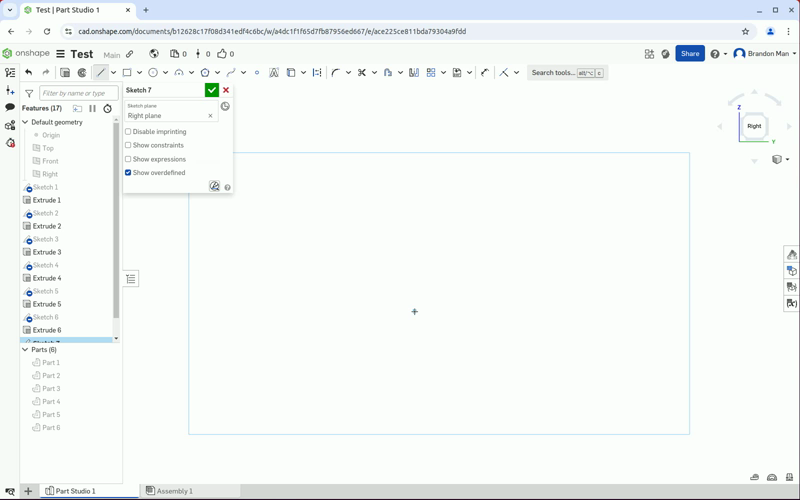
mouse_move(512, 311)
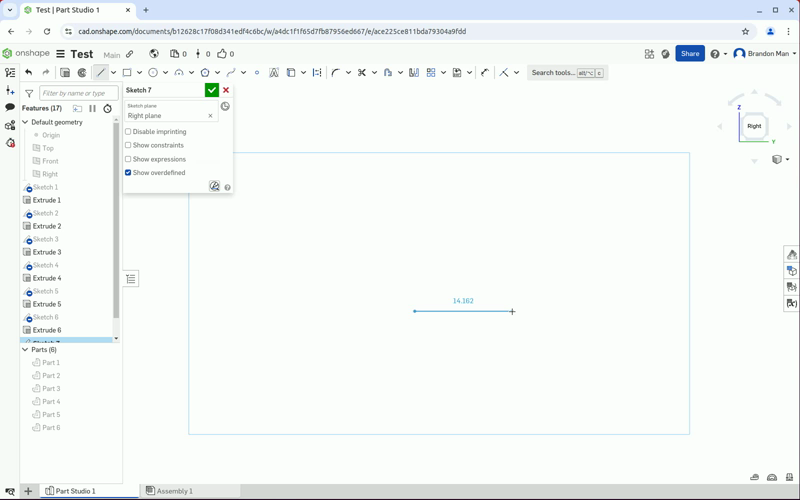
click(512, 311)
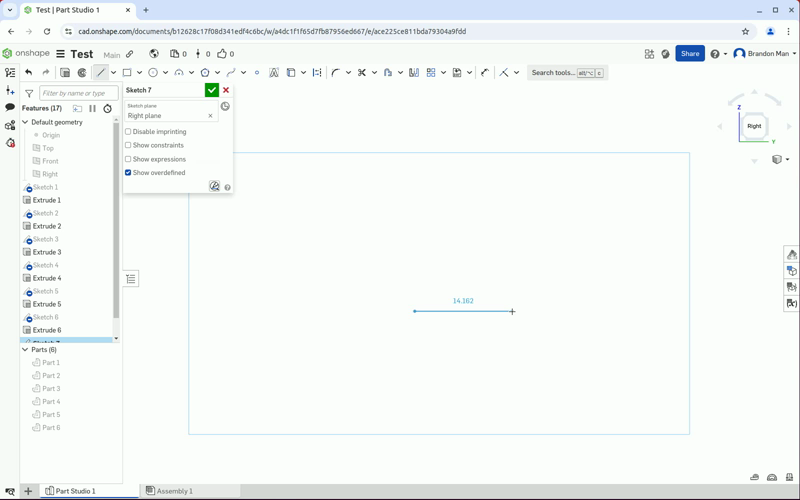
key_up(shift)
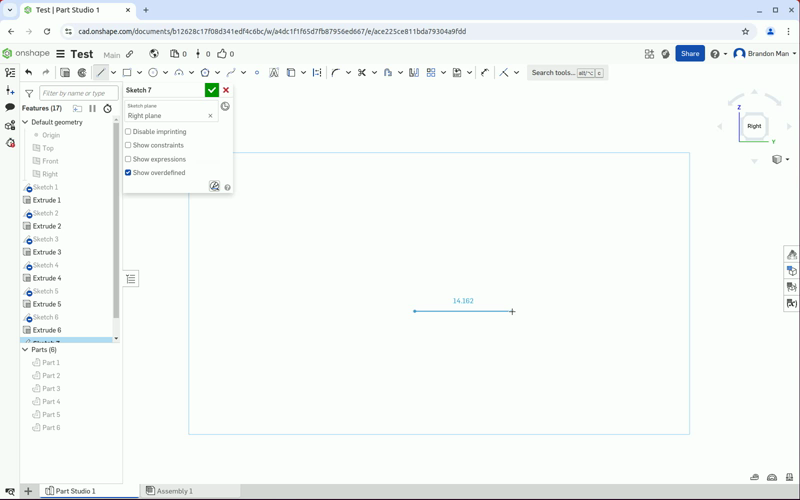
key_down(shift)
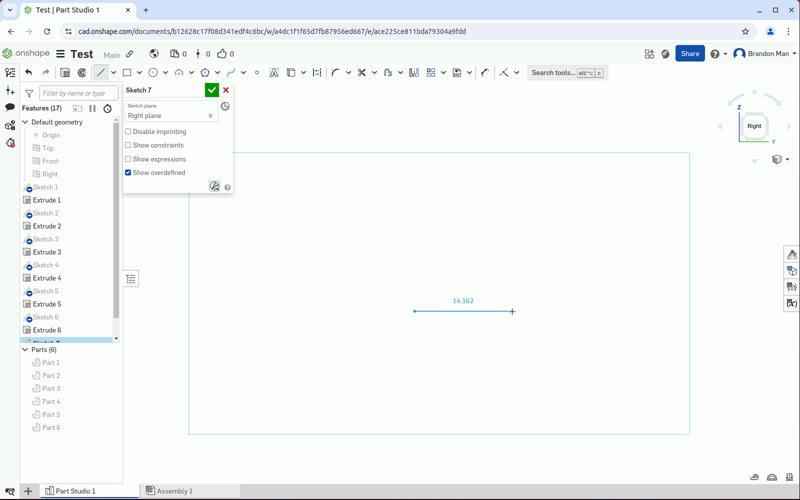
mouse_move(542, 311)
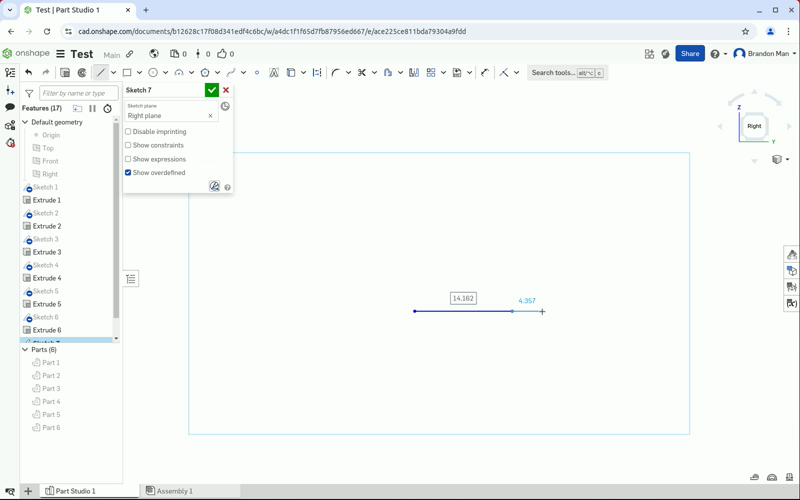
mouse_move(512, 306)
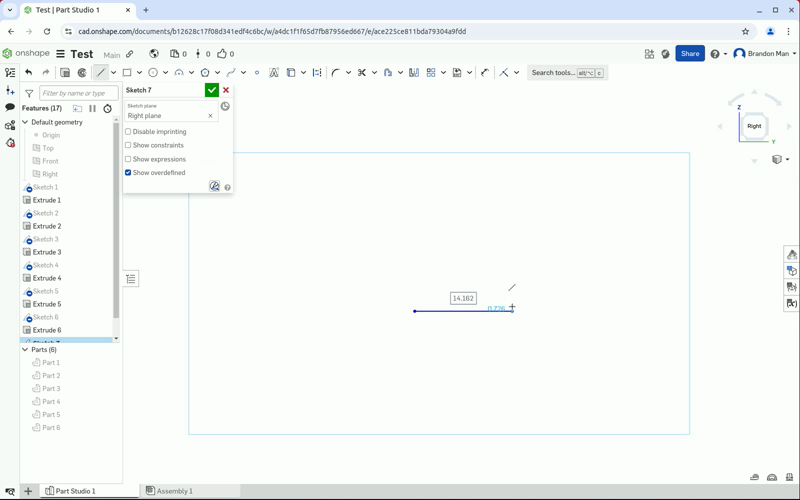
scroll(6)
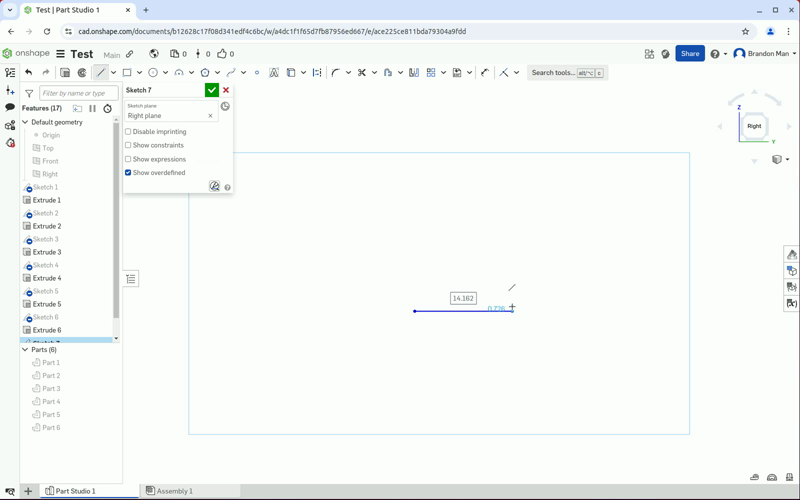
scroll(6)
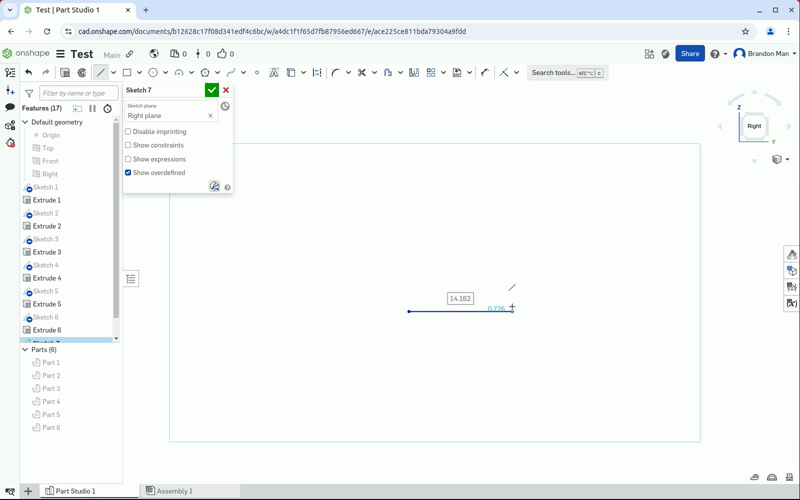
scroll(6)
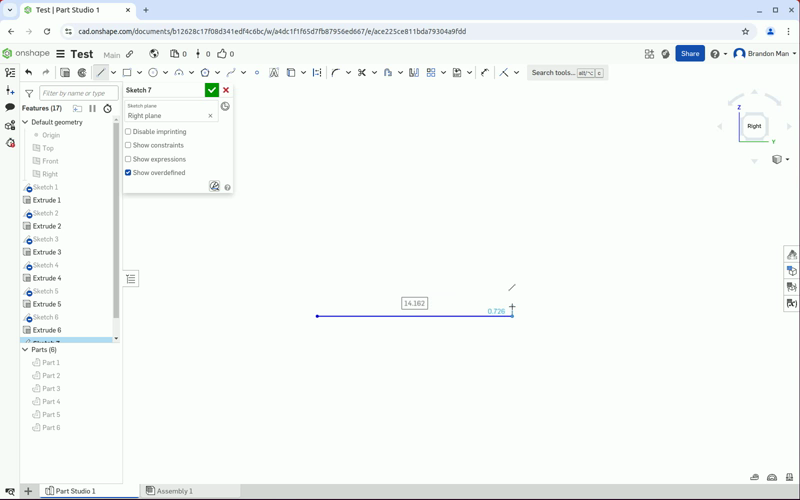
scroll(6)
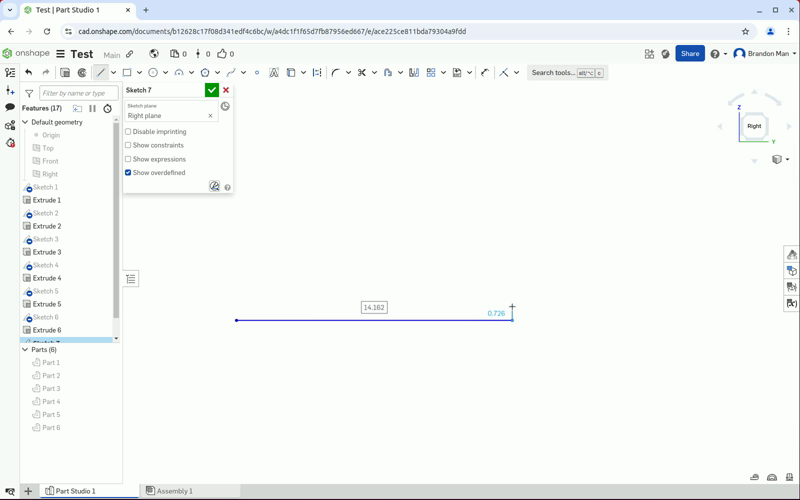
scroll(6)
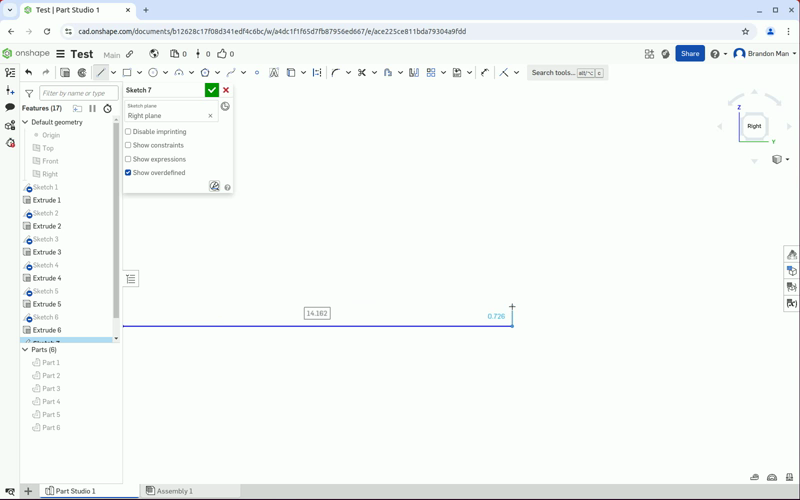
scroll(6)
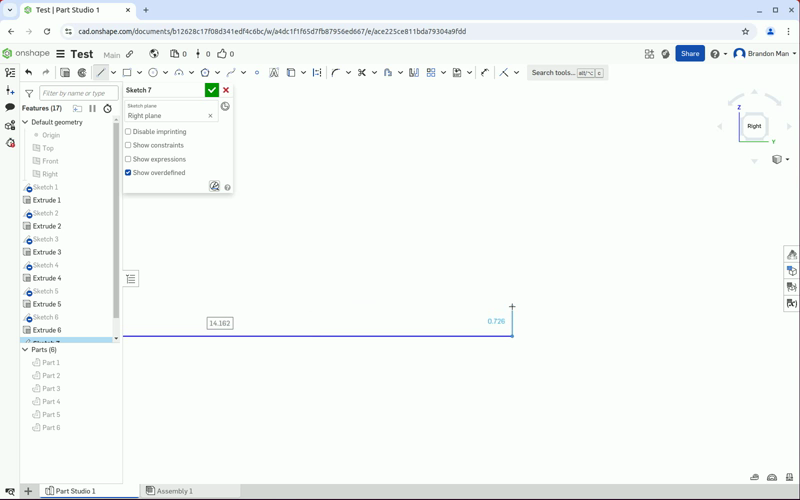
scroll(6)
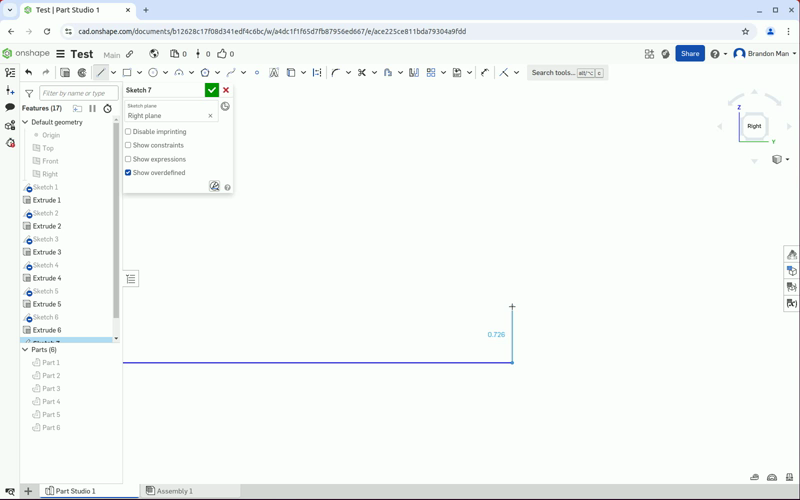
click(512, 306)
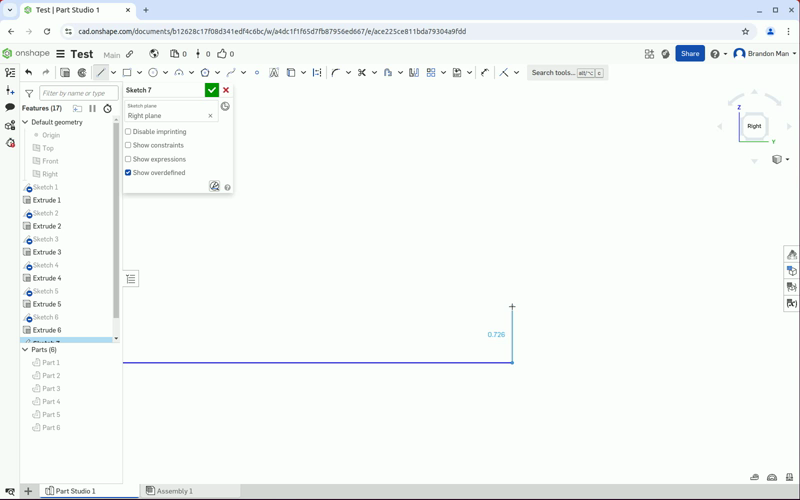
scroll(-6)
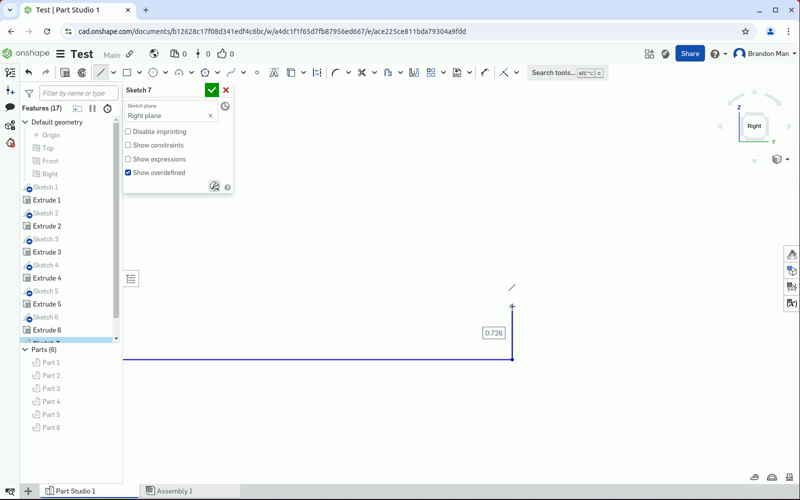
scroll(-6)
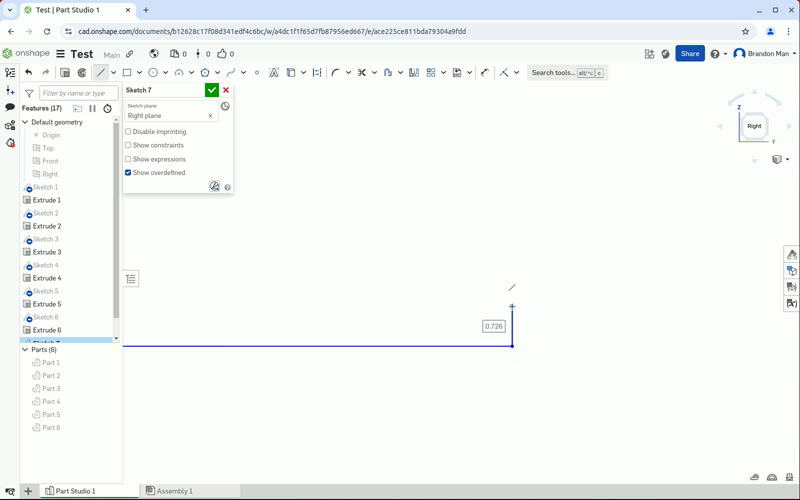
scroll(-6)
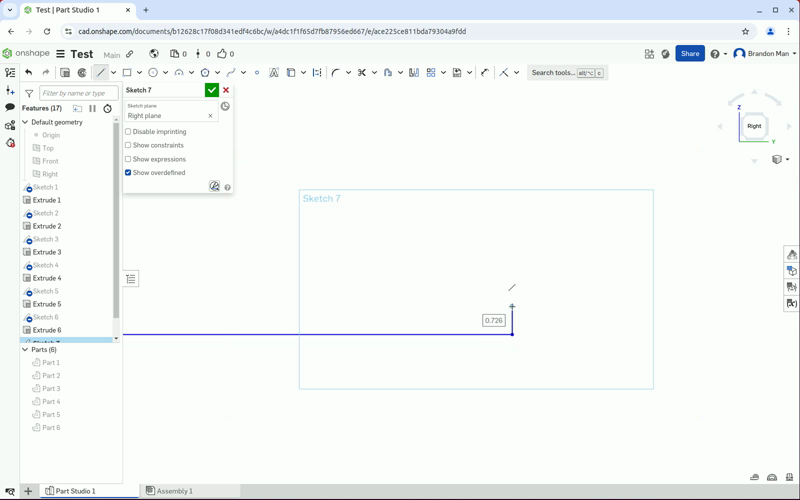
scroll(-6)
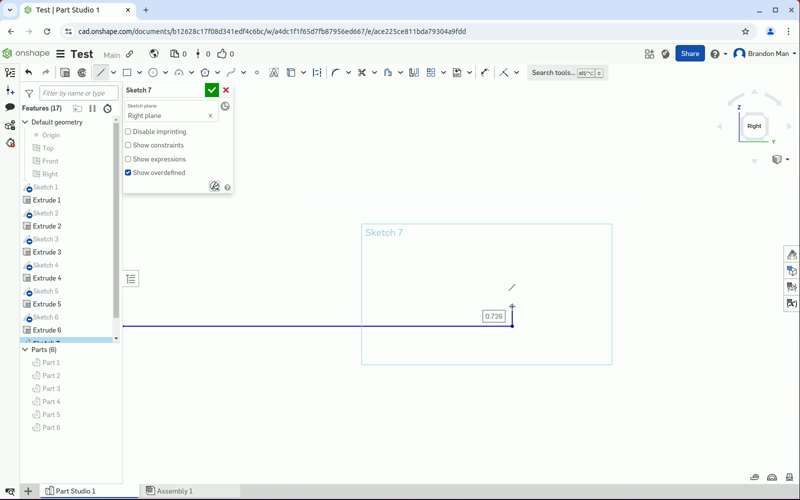
scroll(-6)
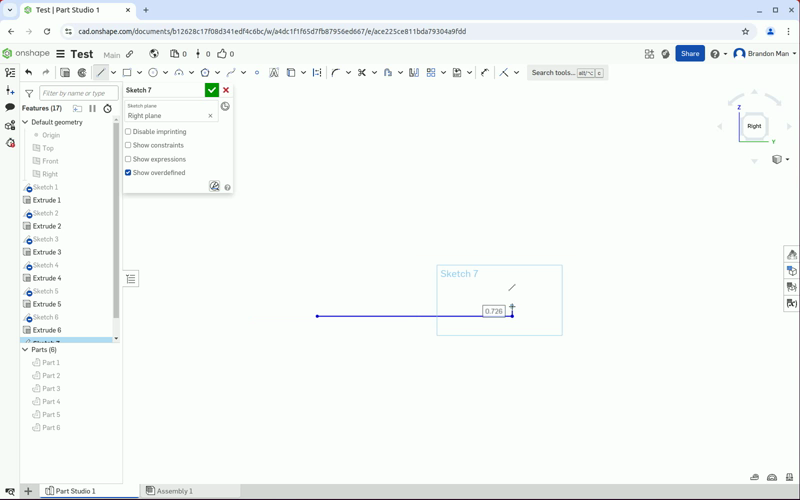
scroll(-6)
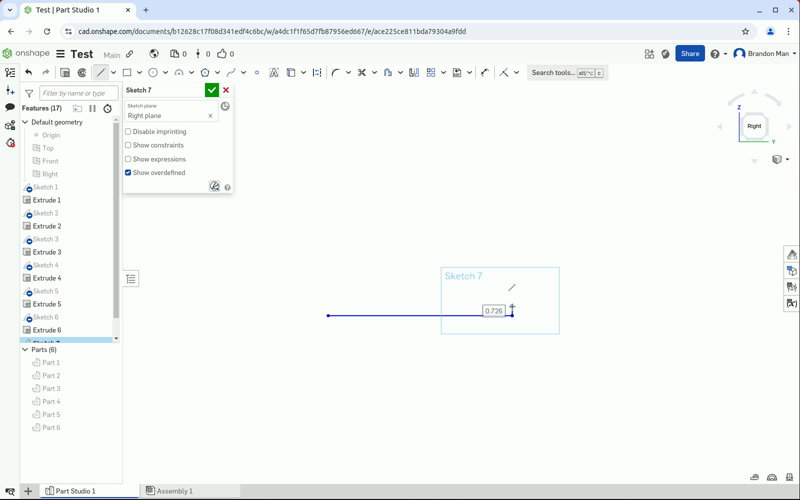
scroll(-6)
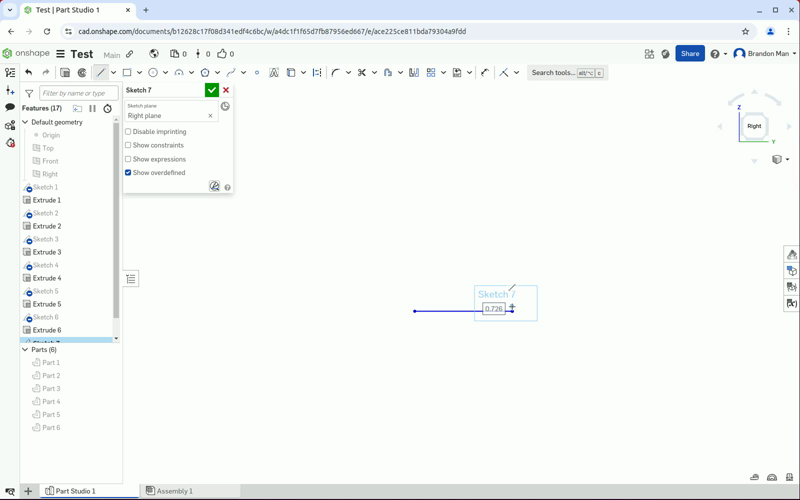
key_up(shift)
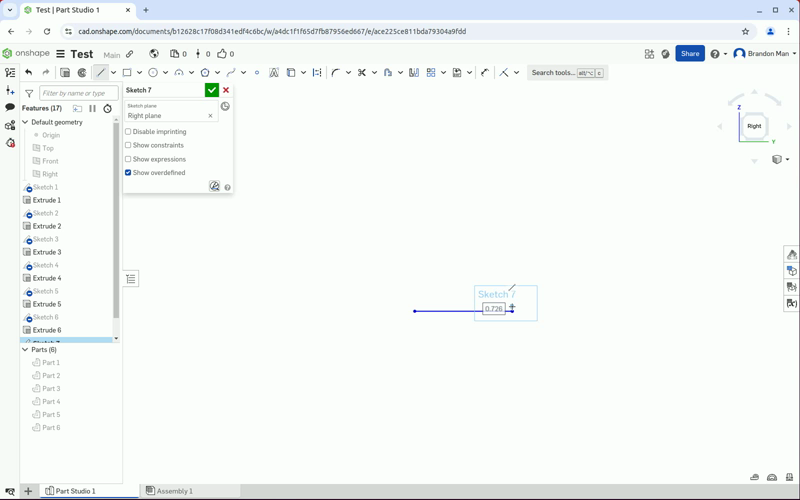
key_down(shift)
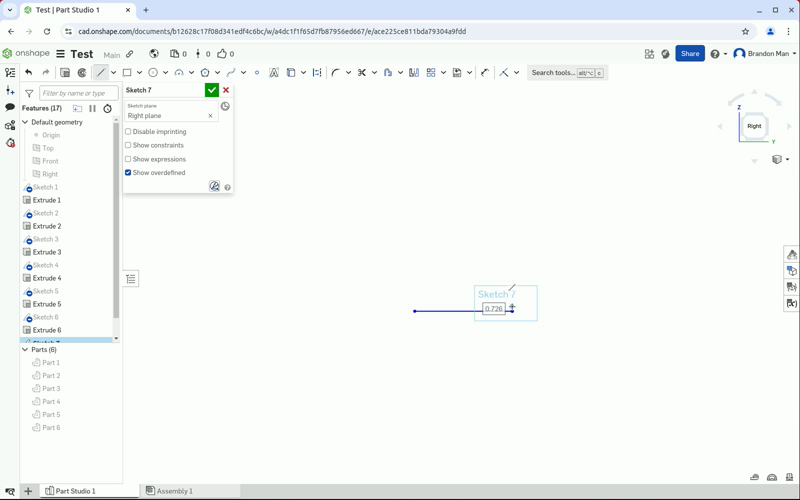
mouse_move(424, 306)
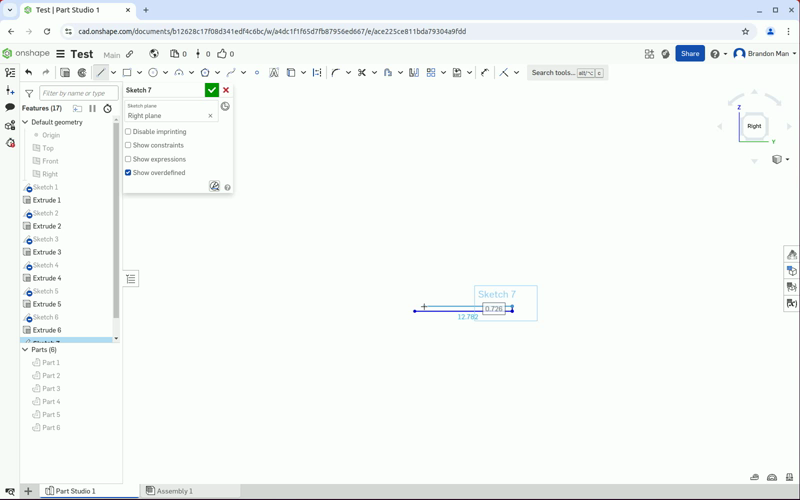
click(424, 306)
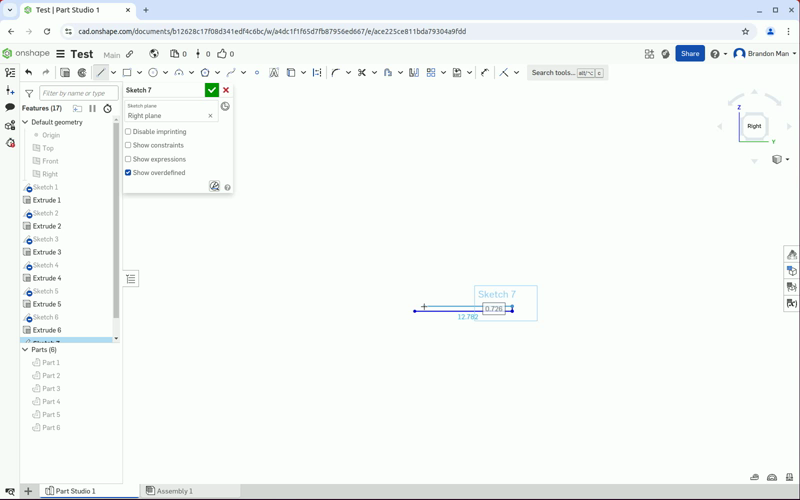
key_up(shift)
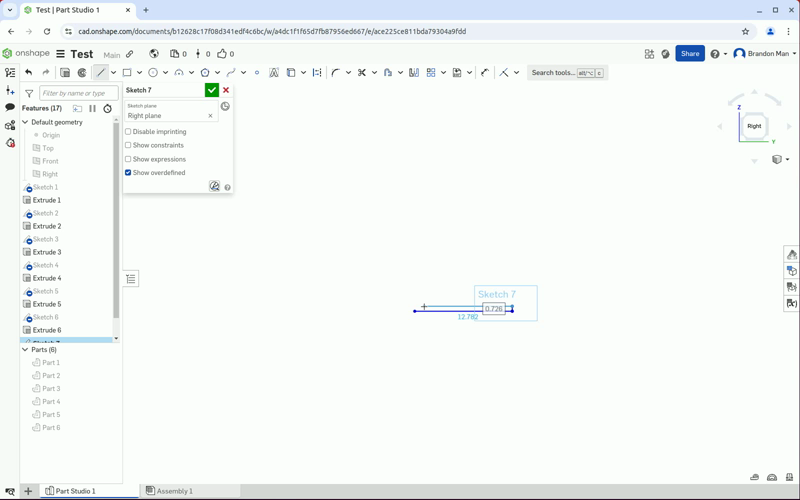
mouse_move(454, 306)
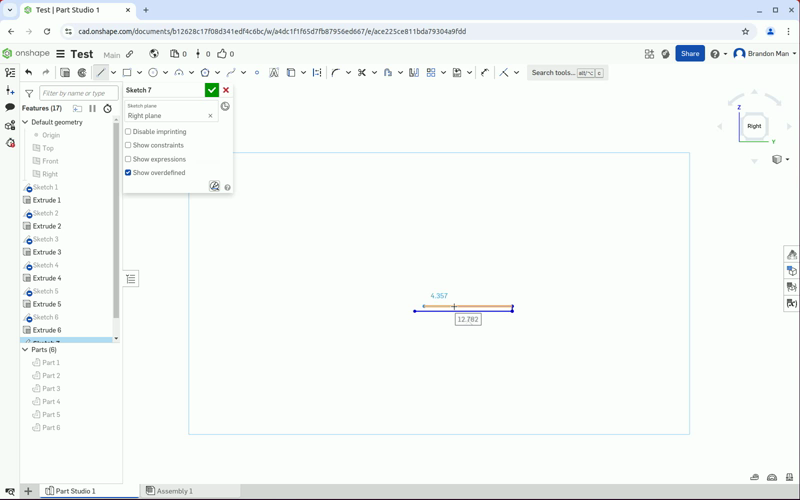
key_down(shift)
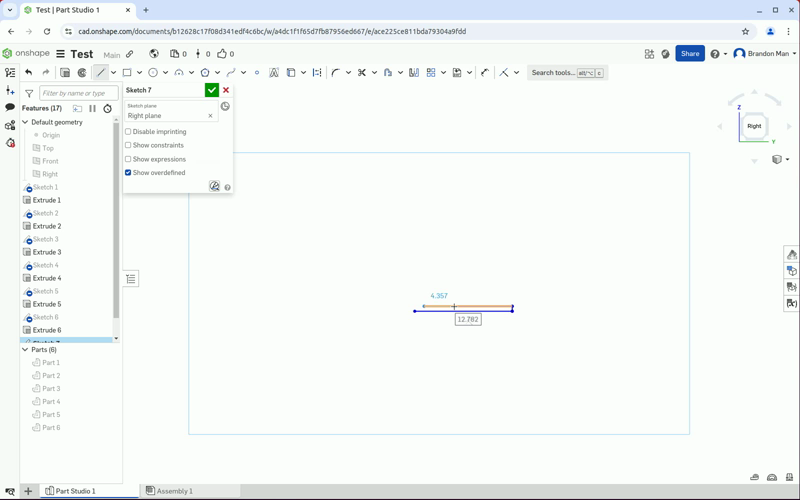
mouse_move(414, 311)
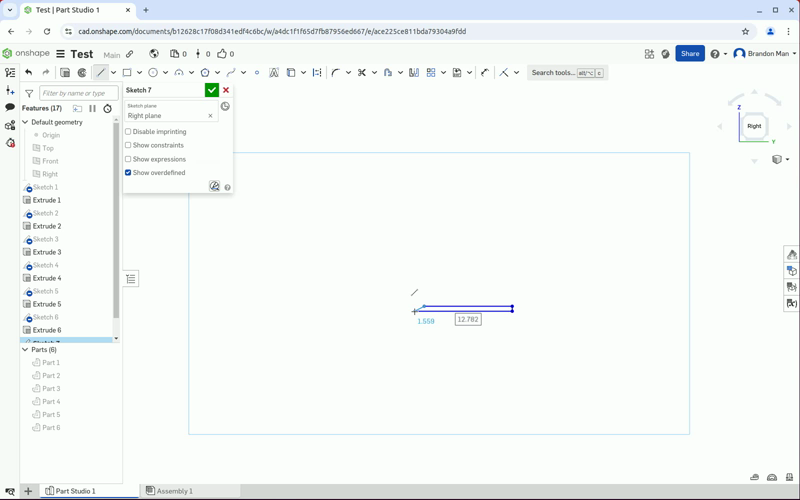
key_up(shift)
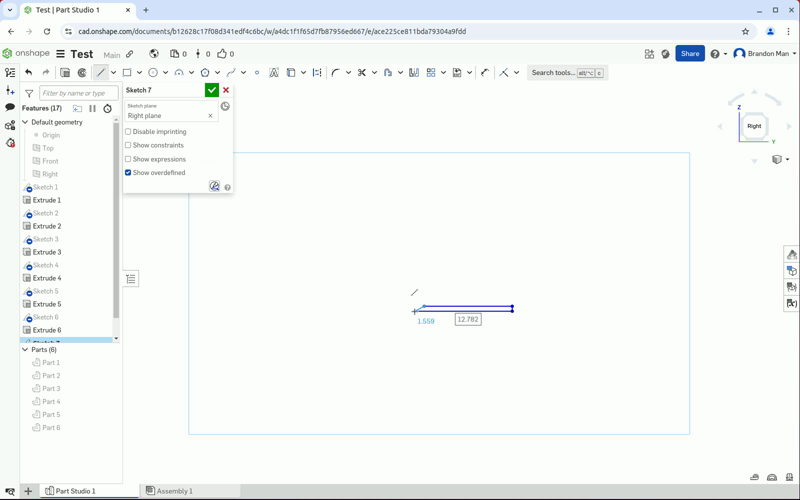
click(414, 311)
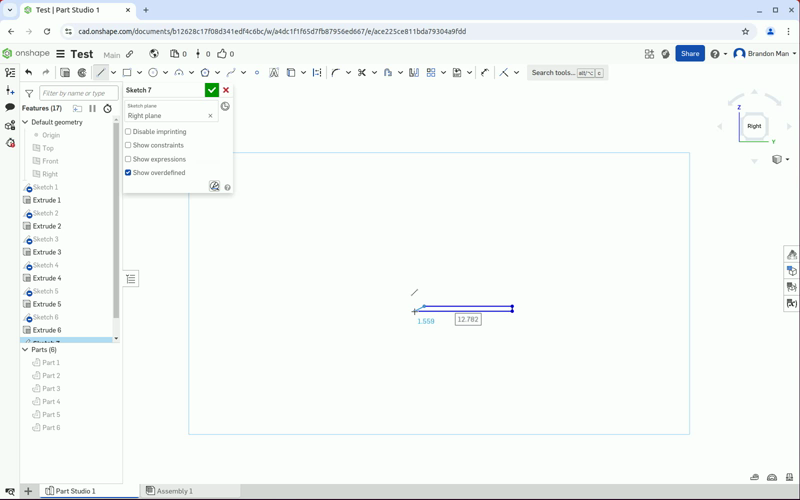
key(esc)
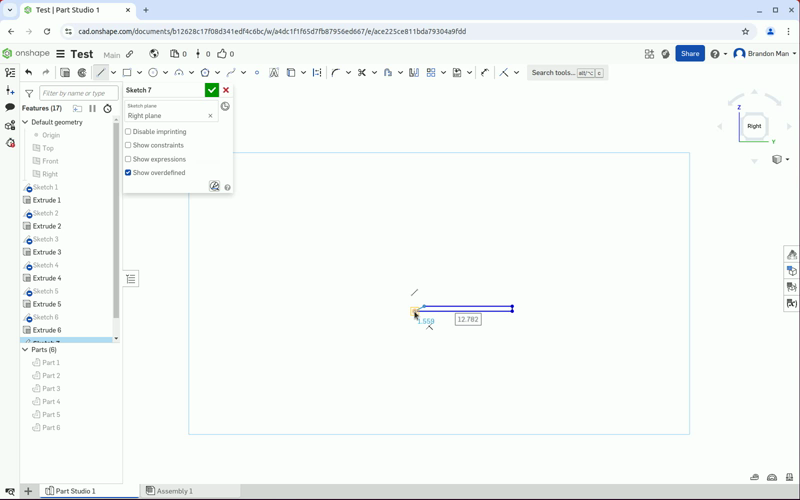
mouse_move(428, 310)
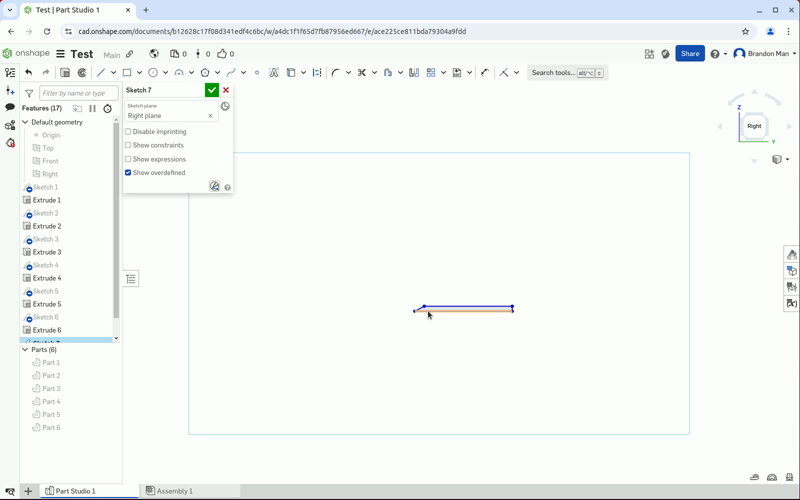
scroll(6)
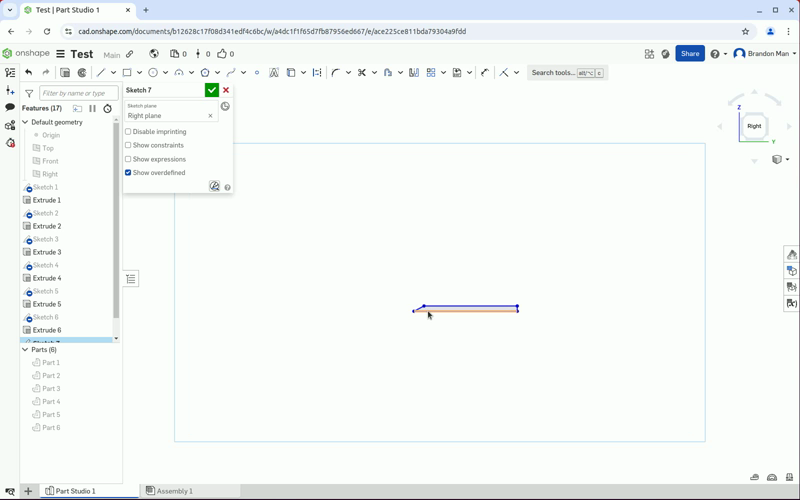
scroll(6)
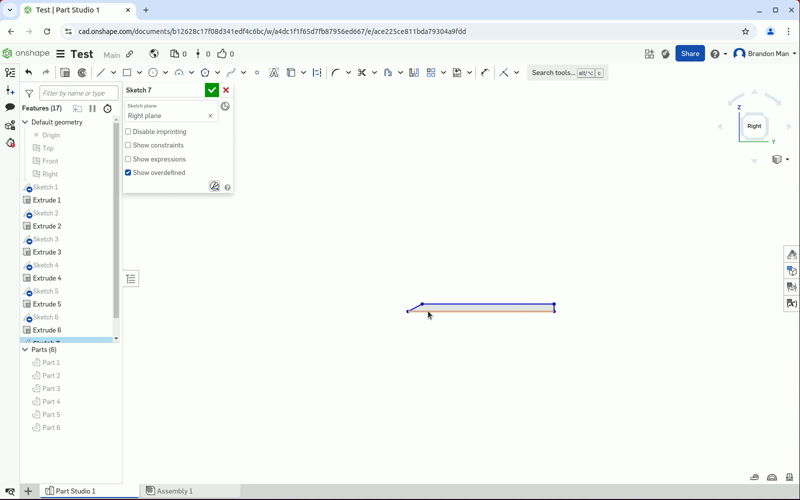
scroll(6)
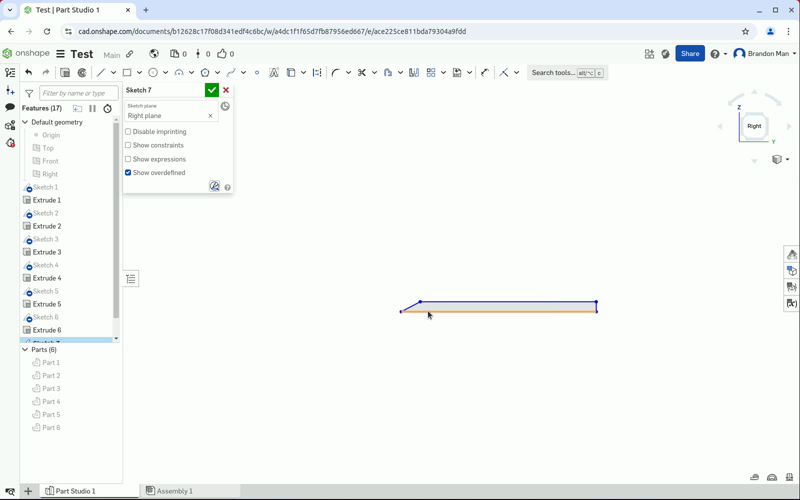
scroll(6)
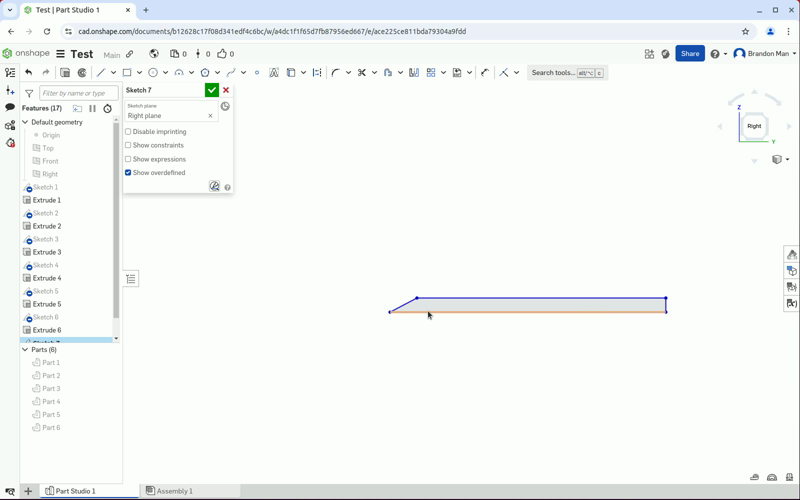
scroll(6)
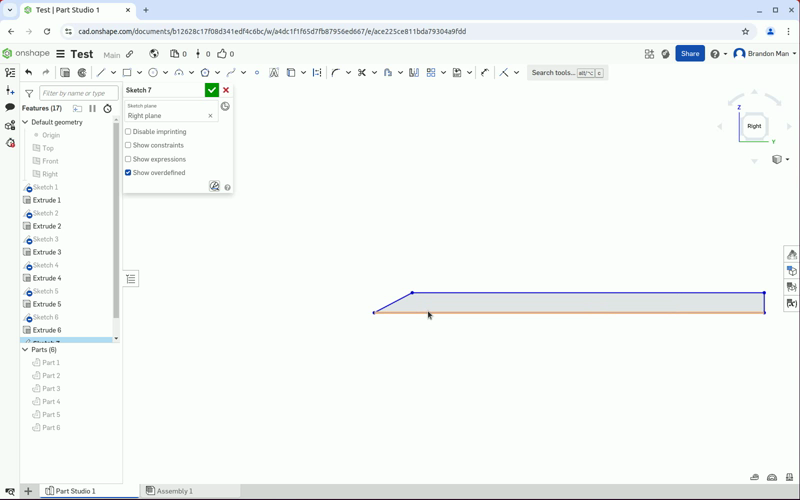
scroll(6)
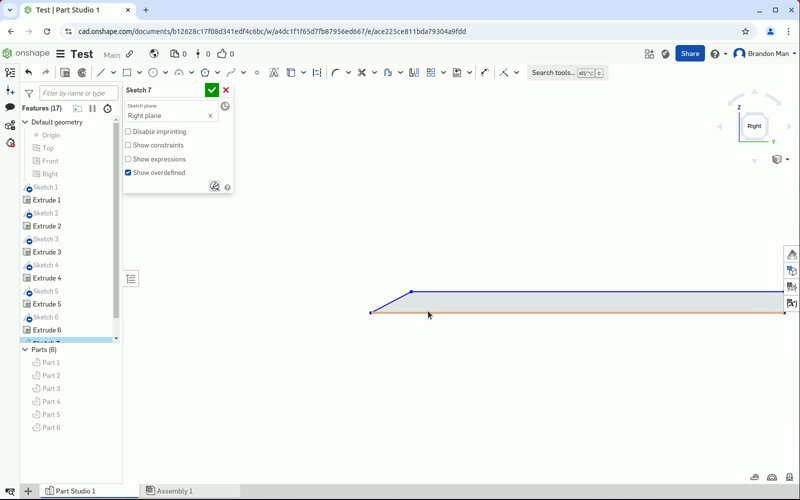
scroll(6)
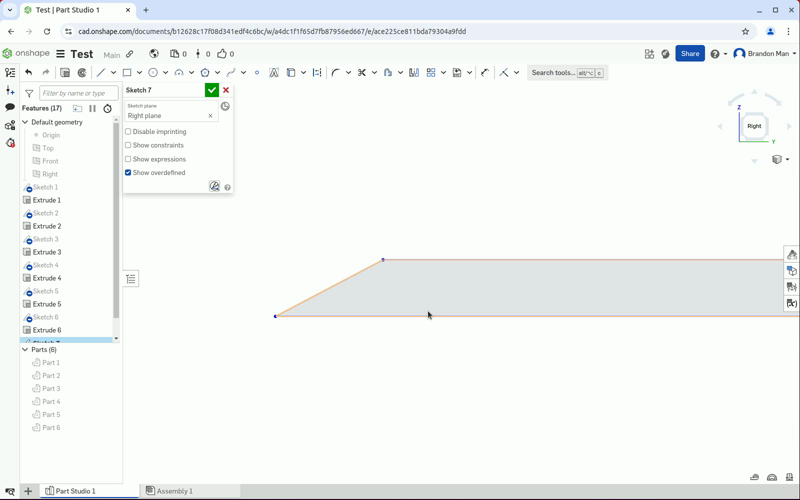
click(428, 310)
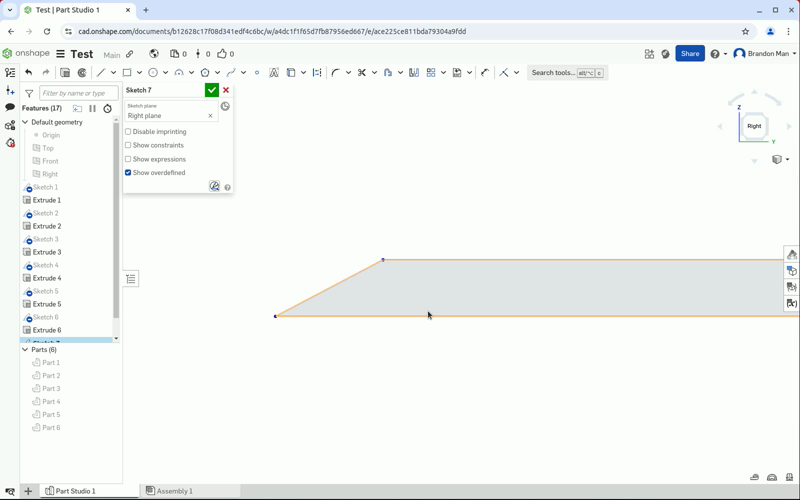
scroll(-6)
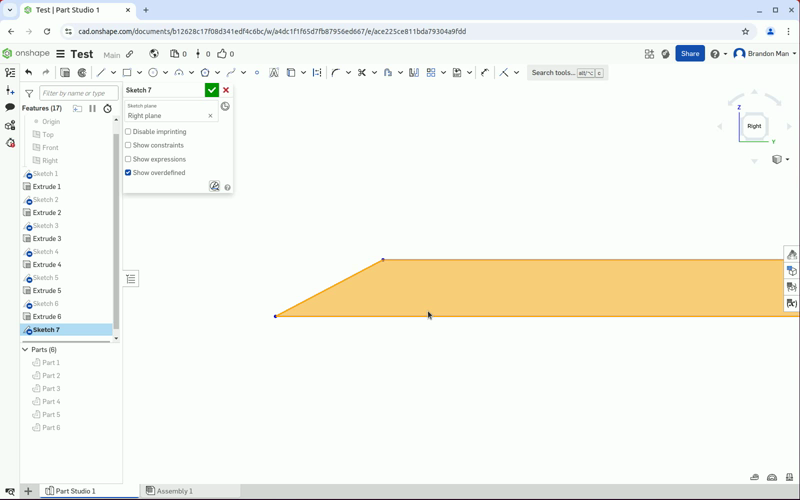
scroll(-6)
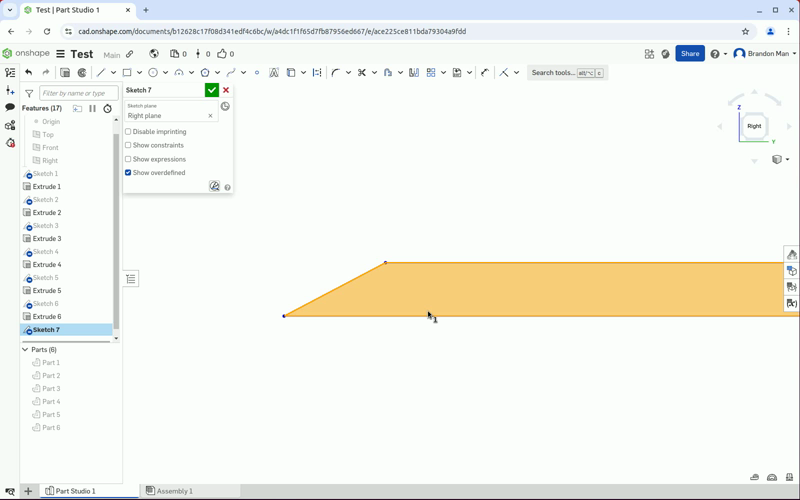
scroll(-6)
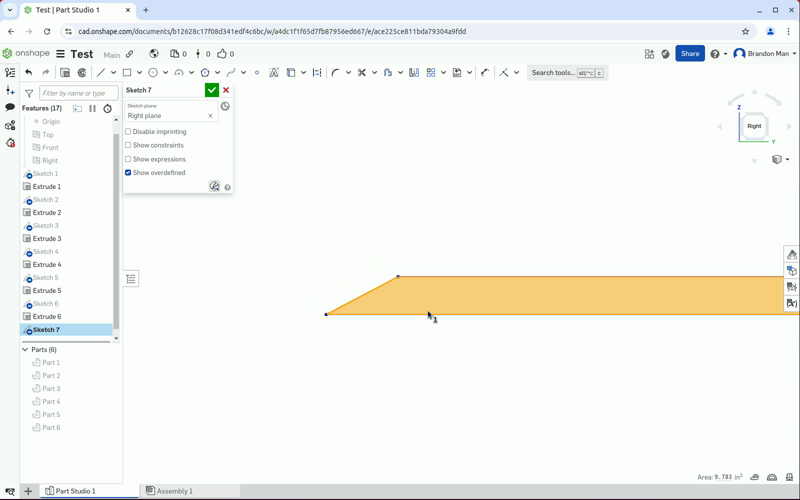
scroll(-6)
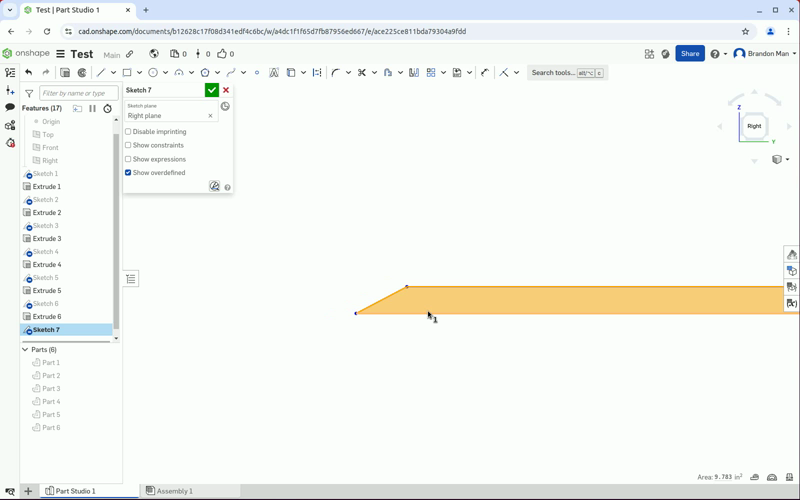
scroll(-6)
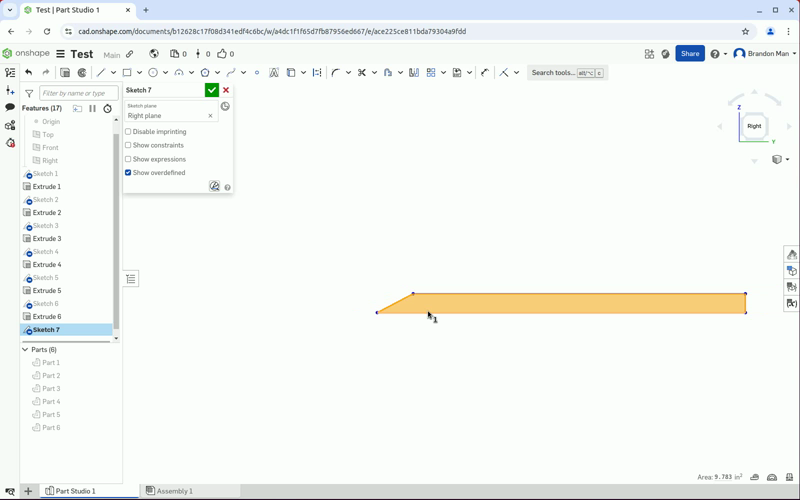
scroll(-6)
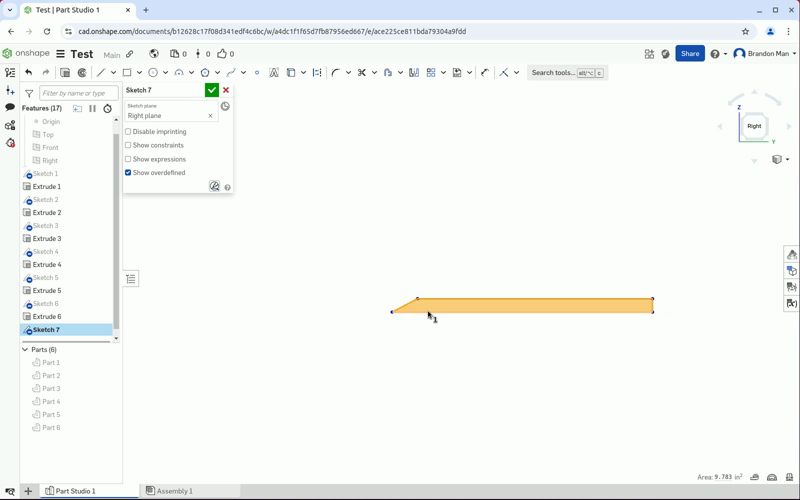
scroll(-6)
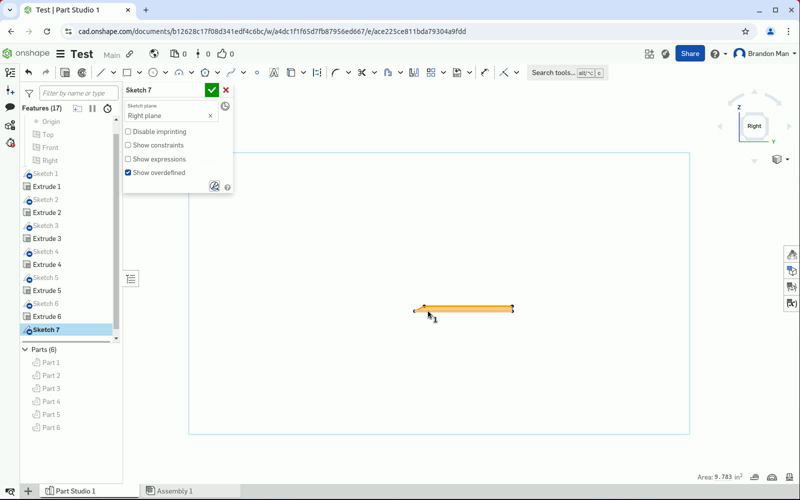
mouse_move(73, 352)
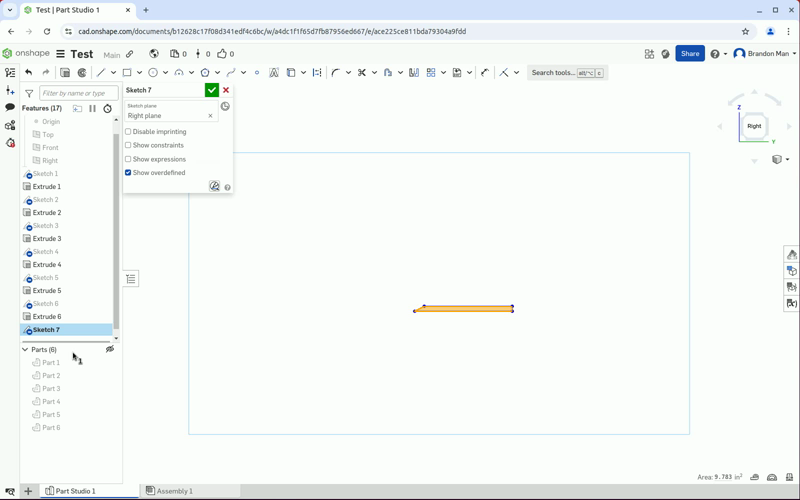
key(shift+y)
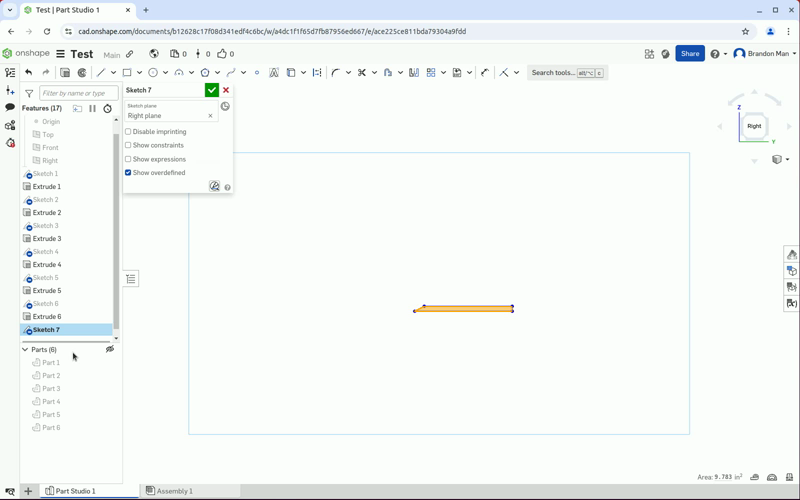
key(shift+e)
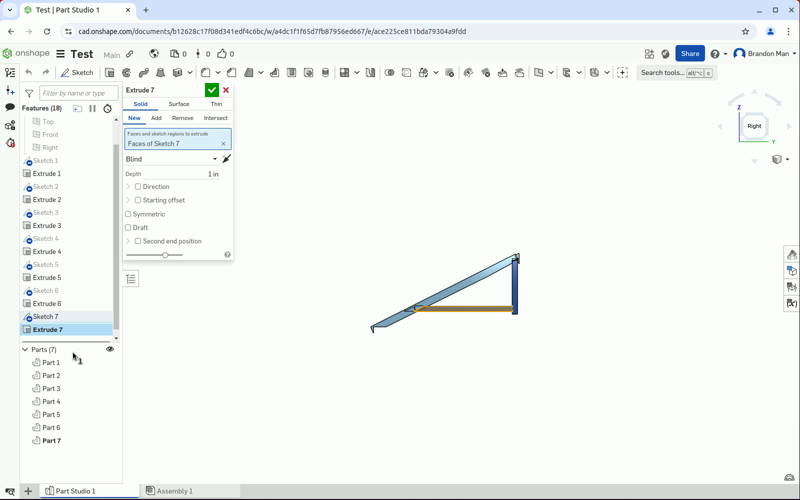
mouse_move(143, 106)
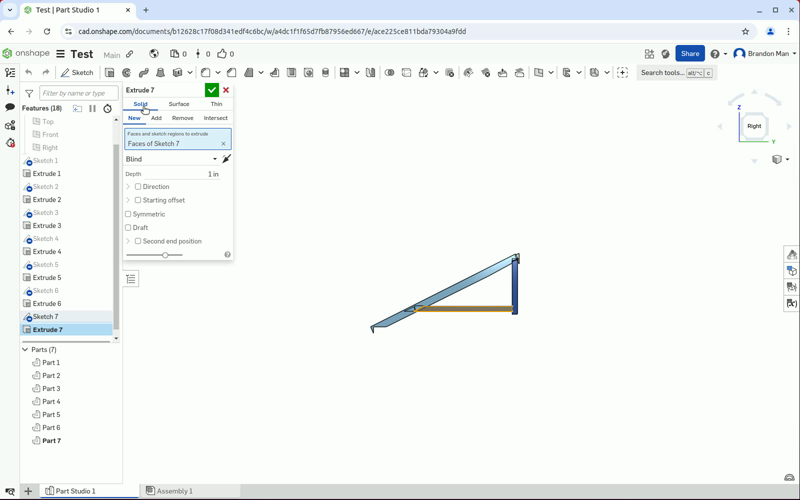
click(143, 106)
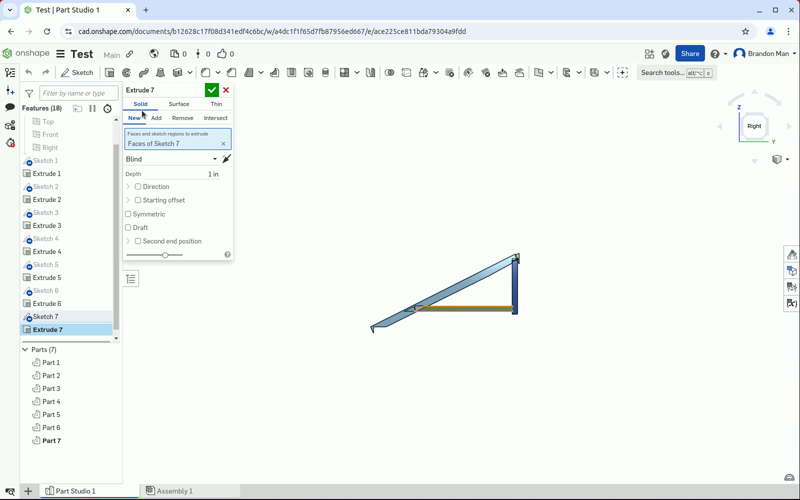
mouse_move(137, 120)
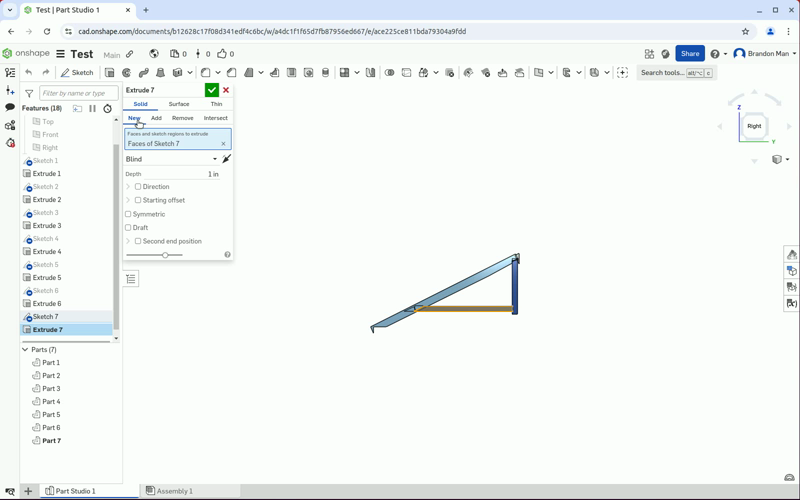
click(137, 120)
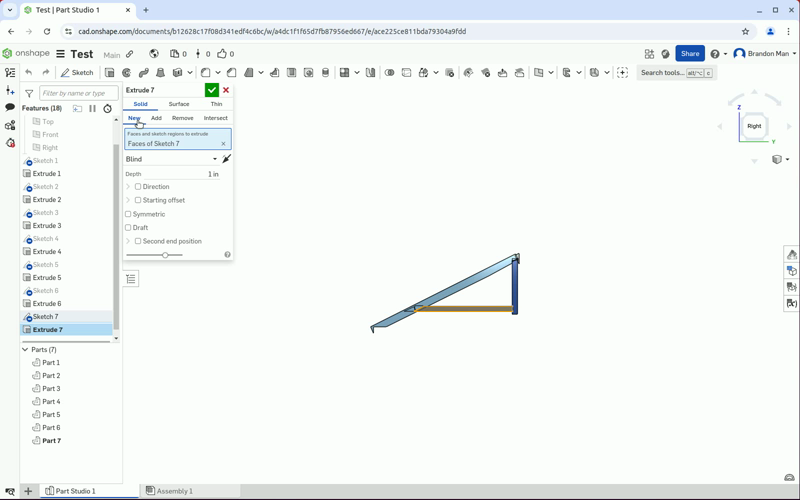
key(tab, 4)
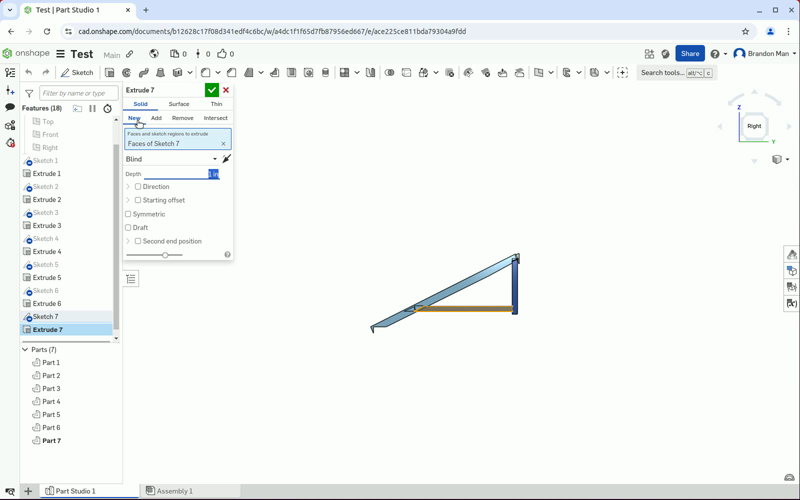
text(23.108)
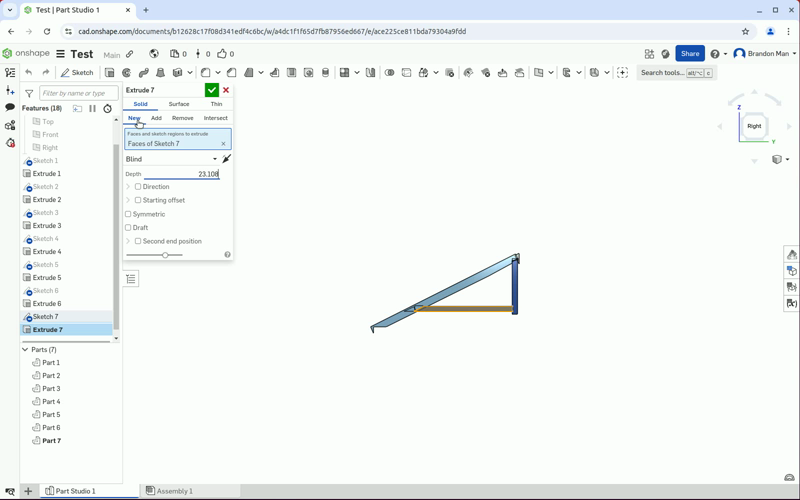
key(enter)
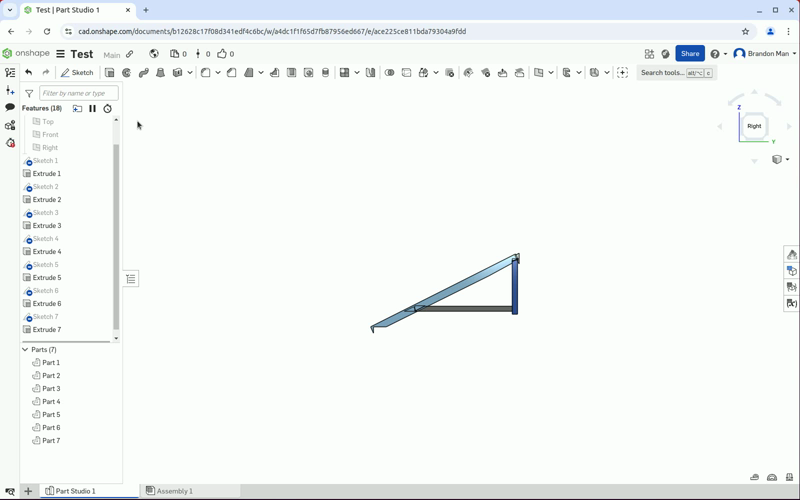
key(shift+h)
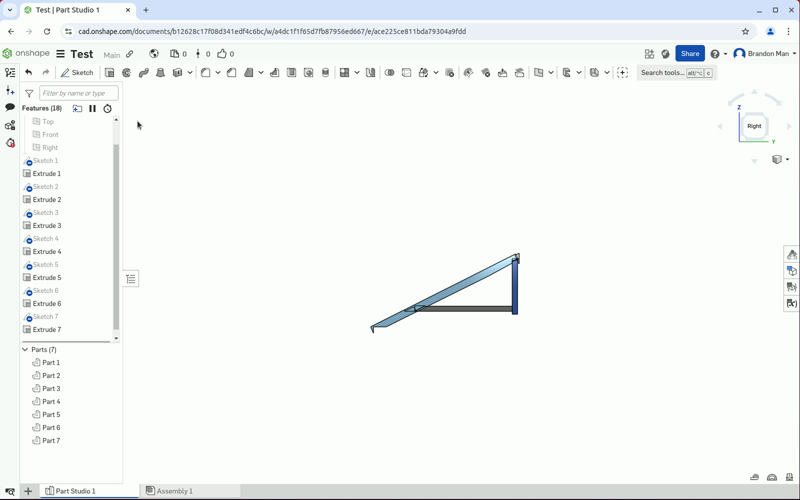
key(shift+h)
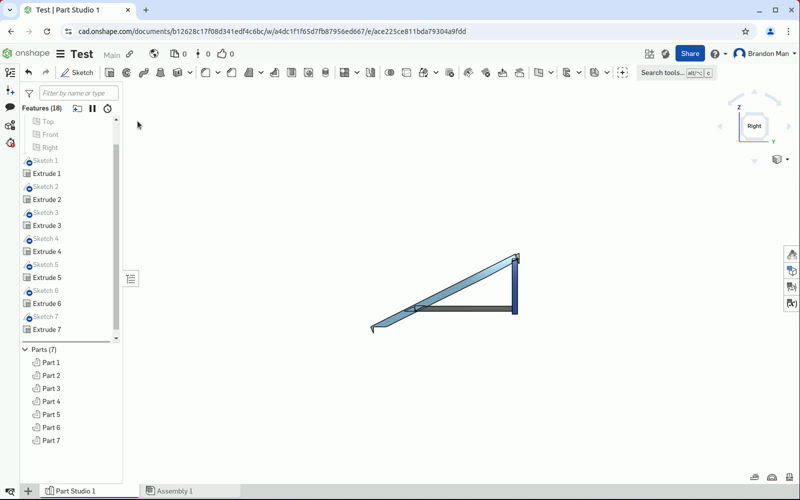
mouse_move(69, 163)
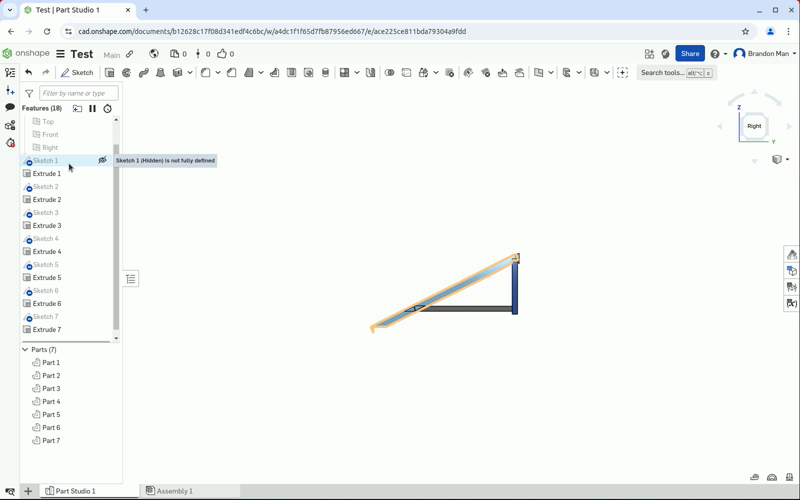
click(69, 163)
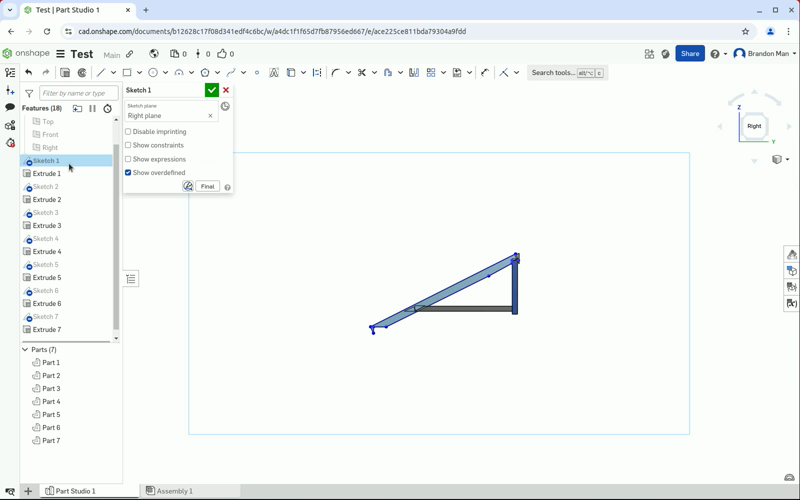
mouse_move(229, 92)
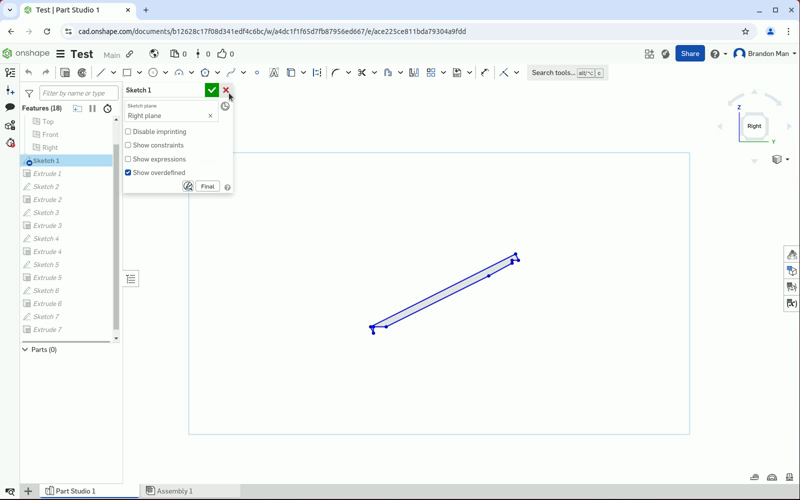
click(229, 92)
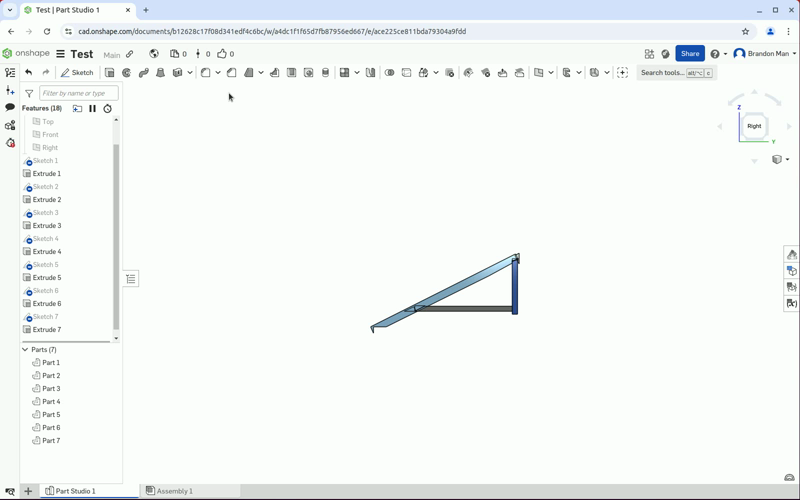
mouse_move(541, 75)
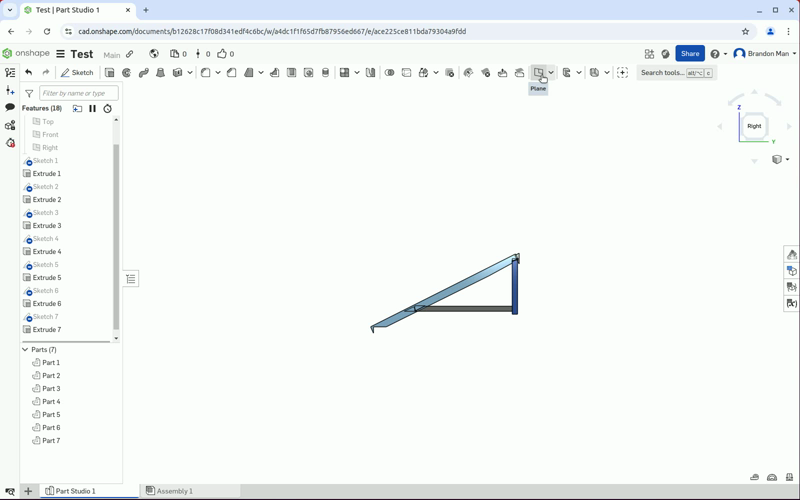
click(541, 75)
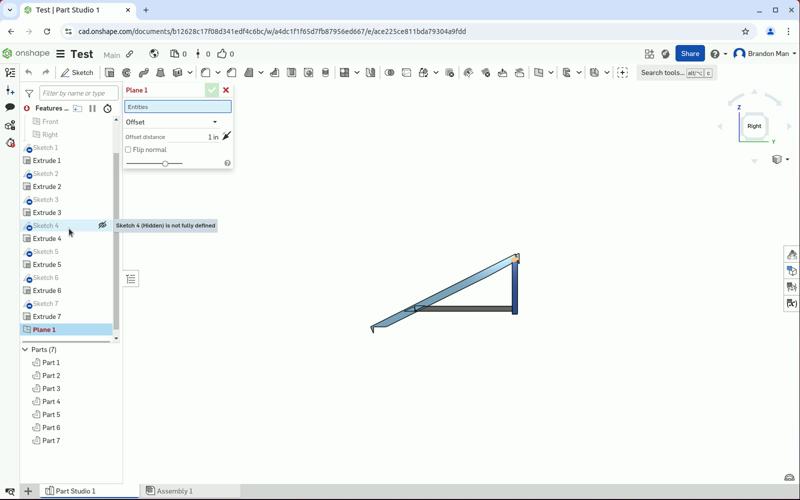
scroll(3)
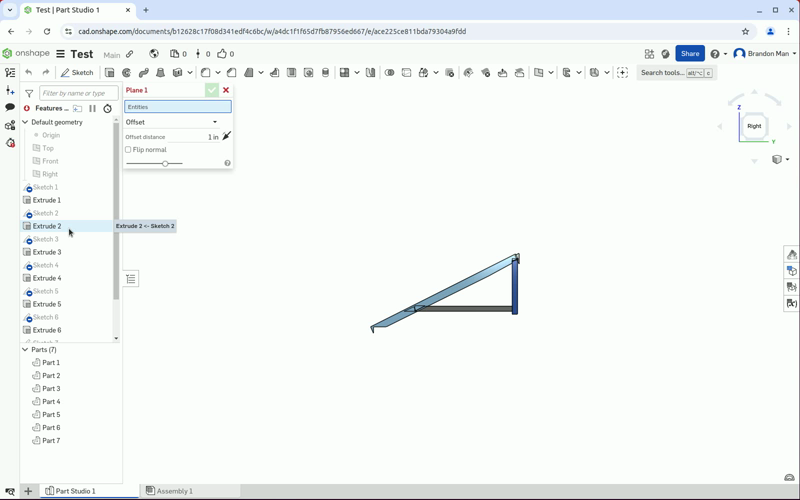
mouse_move(69, 176)
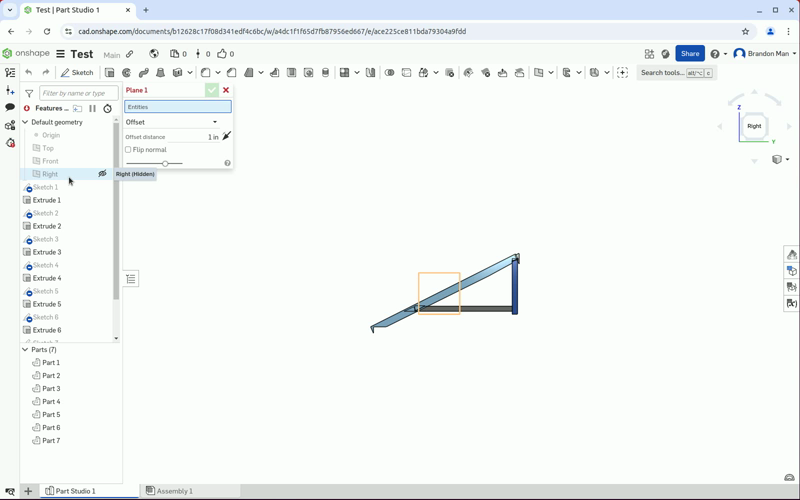
click(69, 176)
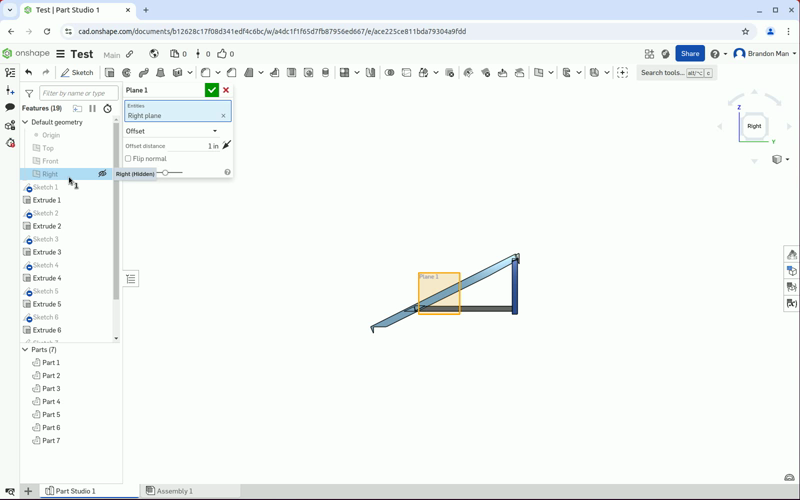
key(tab, 2)
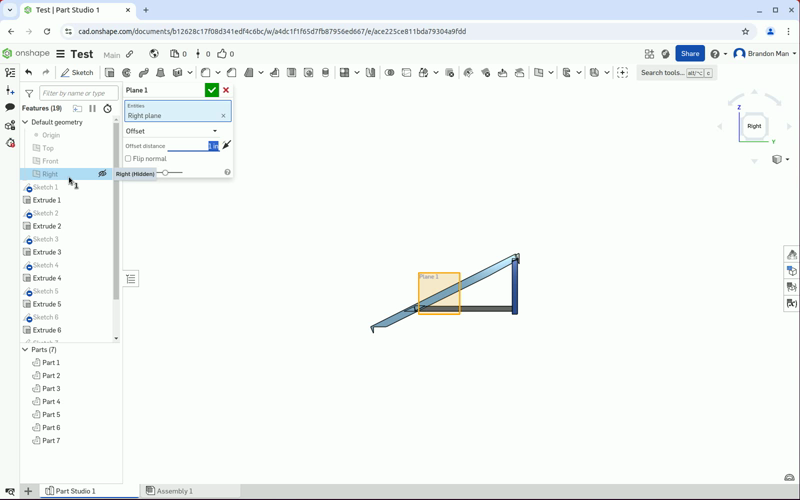
text(23.108)
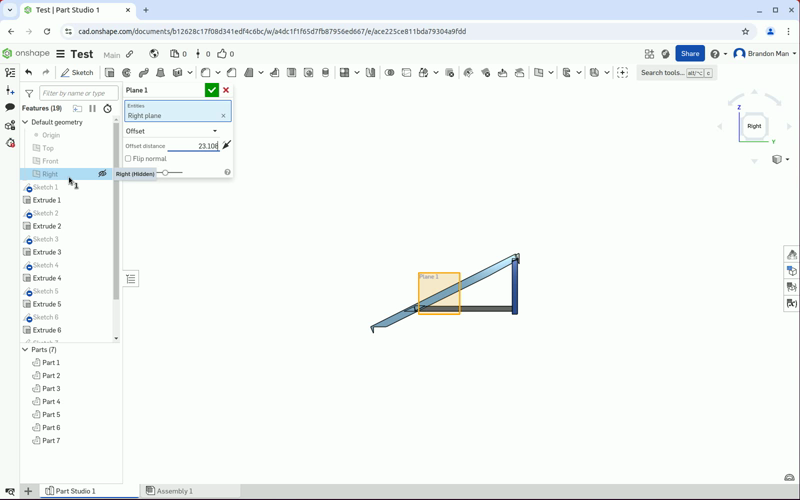
key(enter, 2)
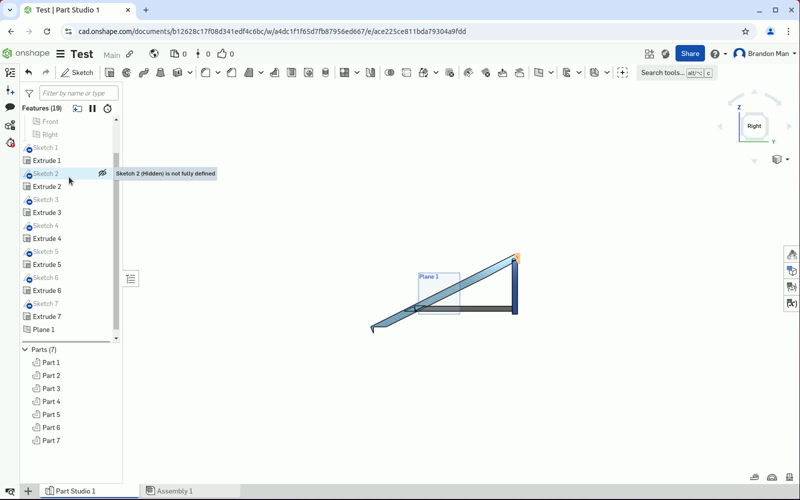
key(shift+s)
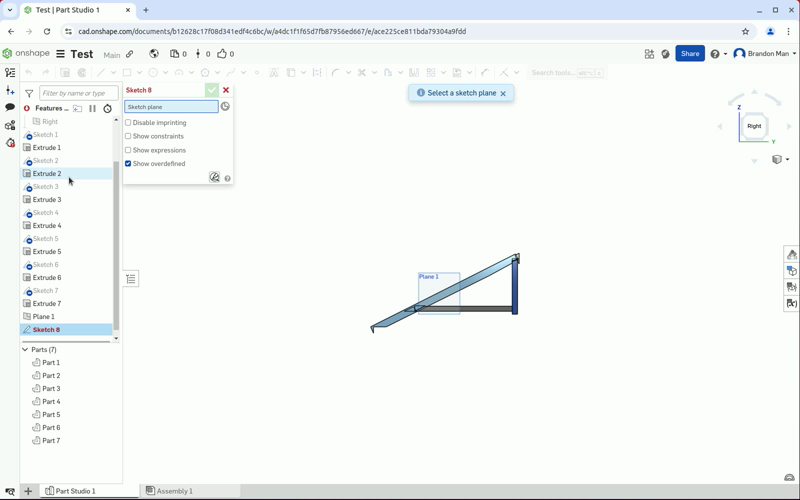
mouse_move(69, 319)
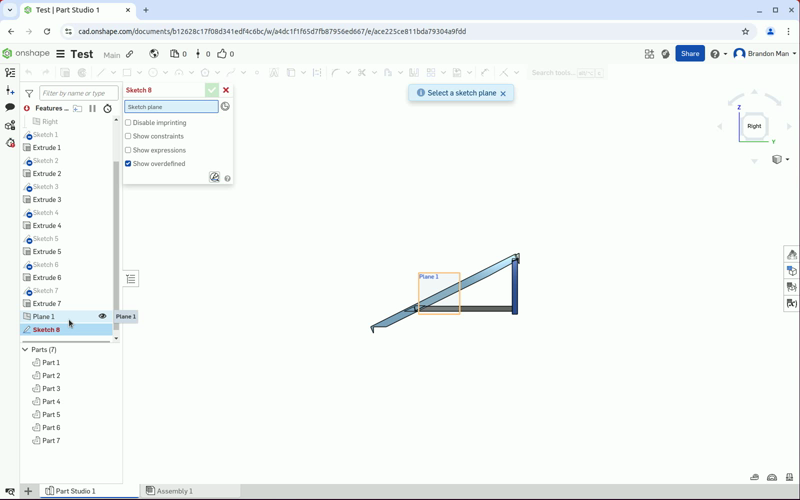
click(69, 319)
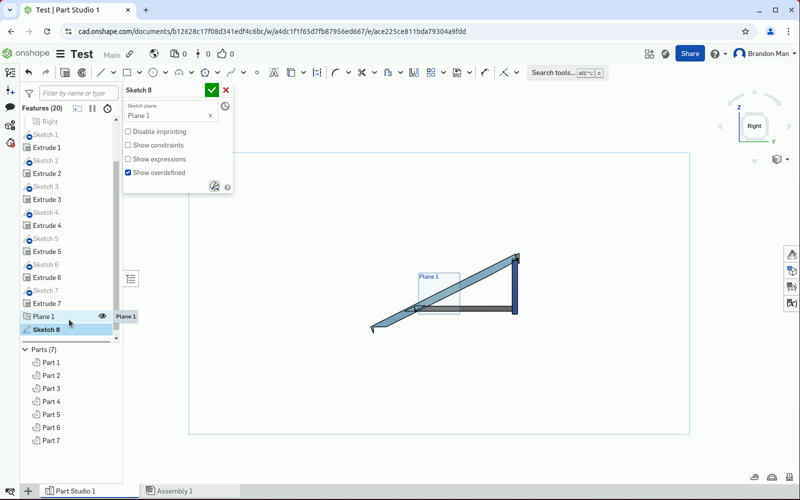
mouse_move(73, 352)
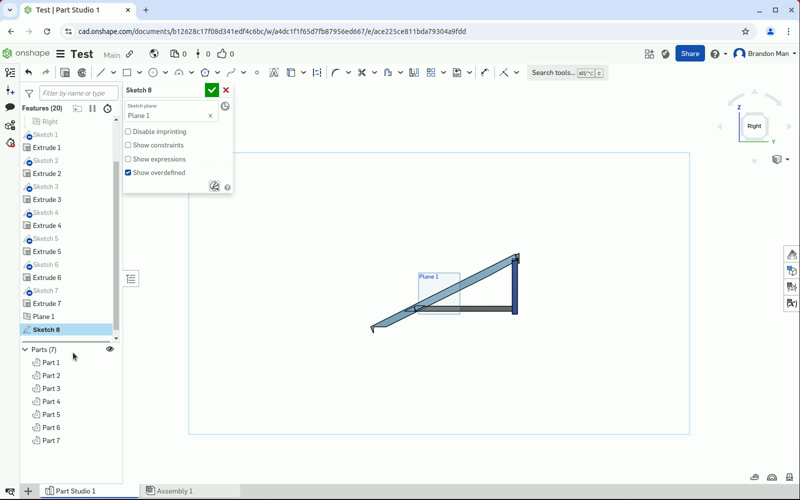
key(y)
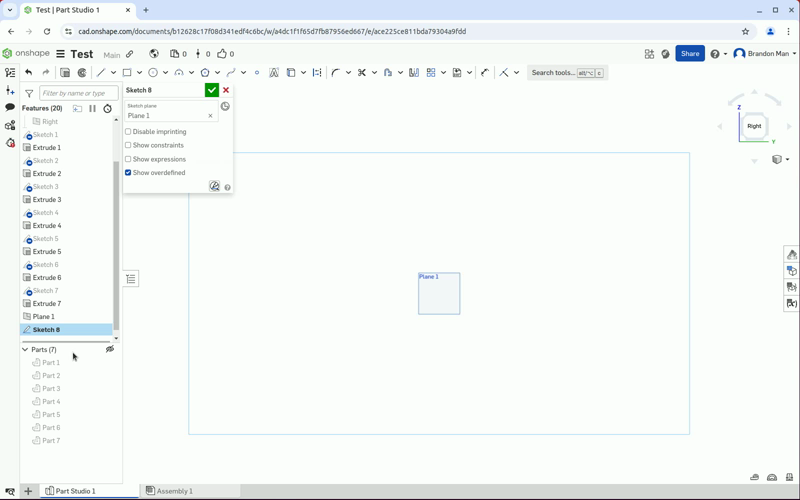
key(l)
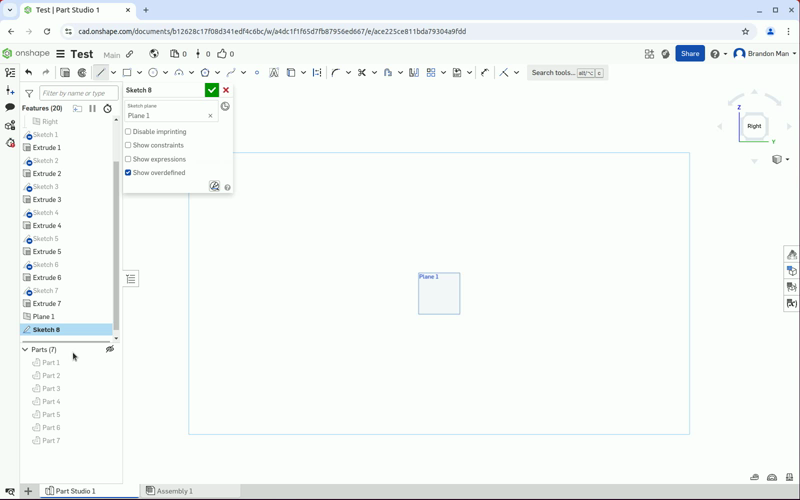
key_down(shift)
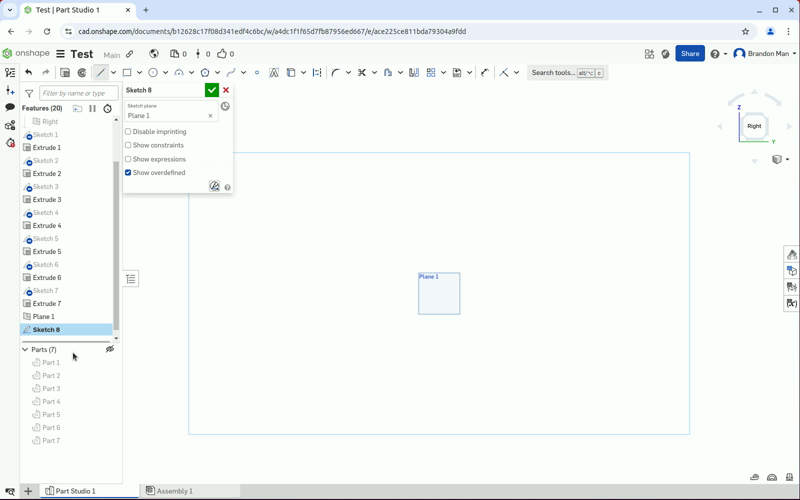
mouse_move(424, 306)
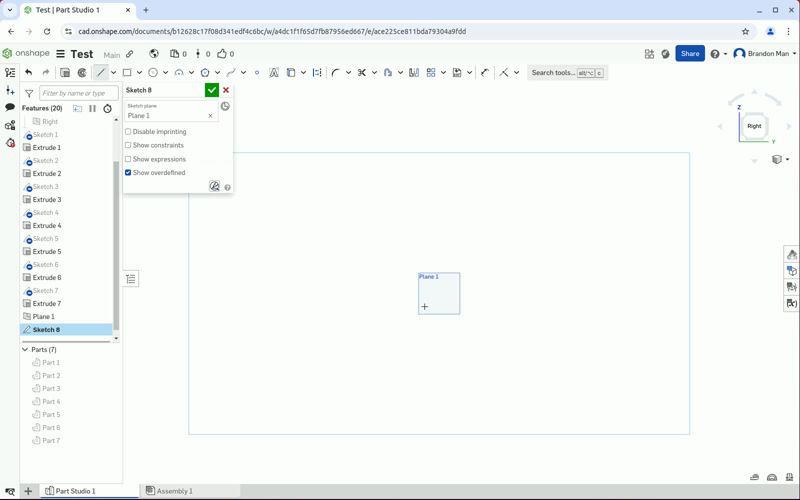
click(424, 306)
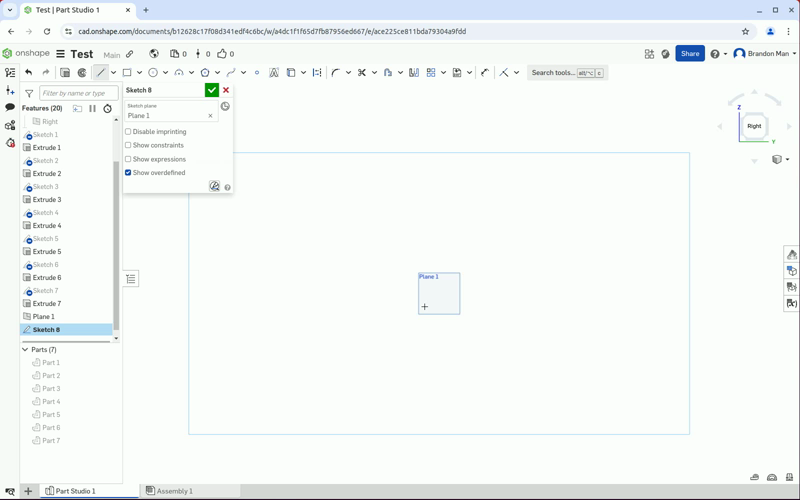
key_up(shift)
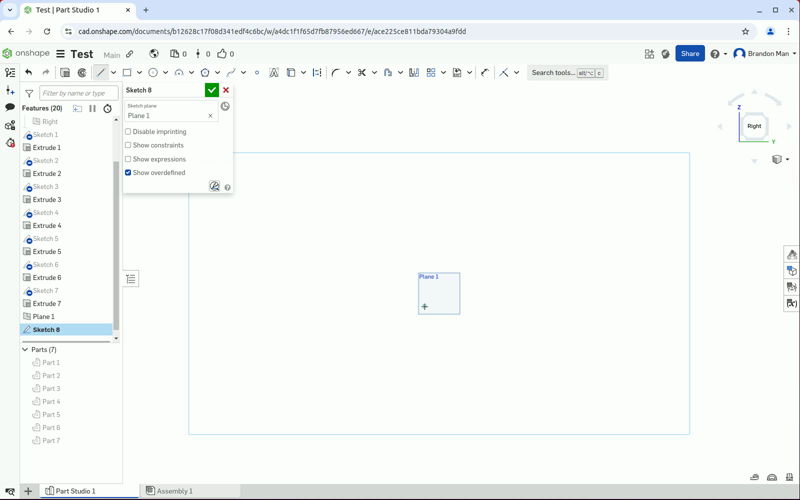
key_down(shift)
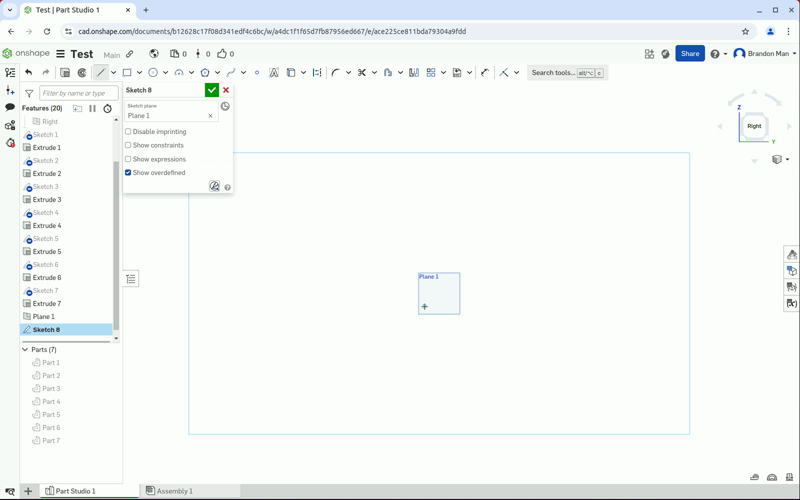
mouse_move(512, 306)
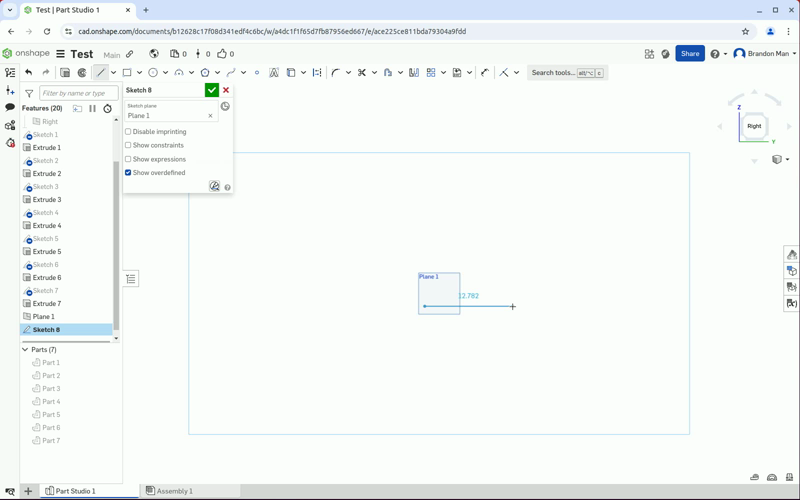
click(512, 306)
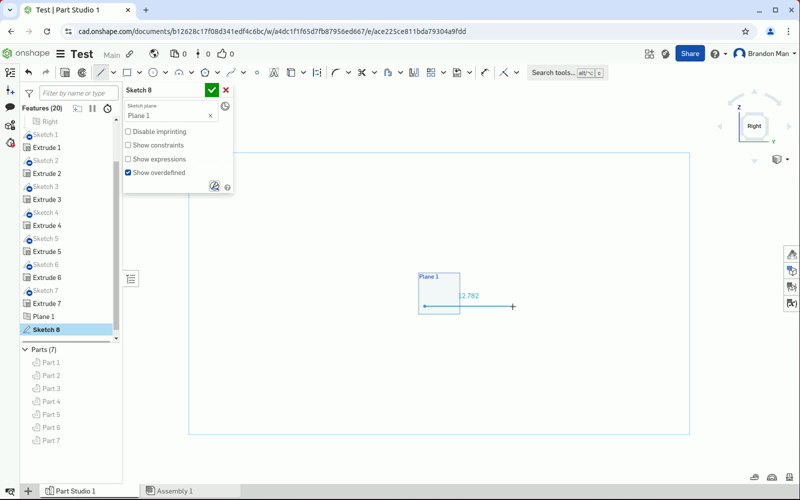
key_up(shift)
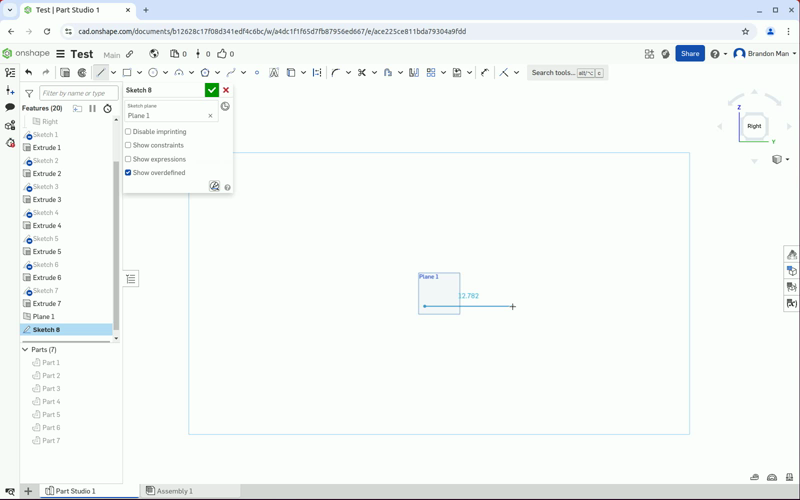
key_down(shift)
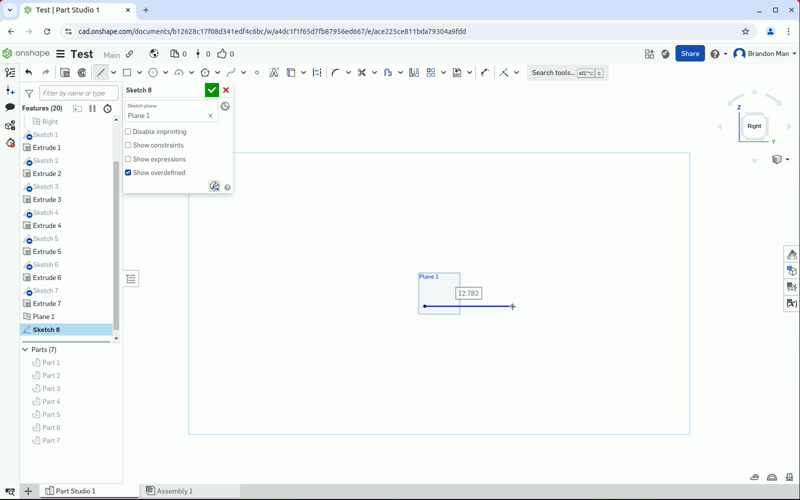
mouse_move(542, 306)
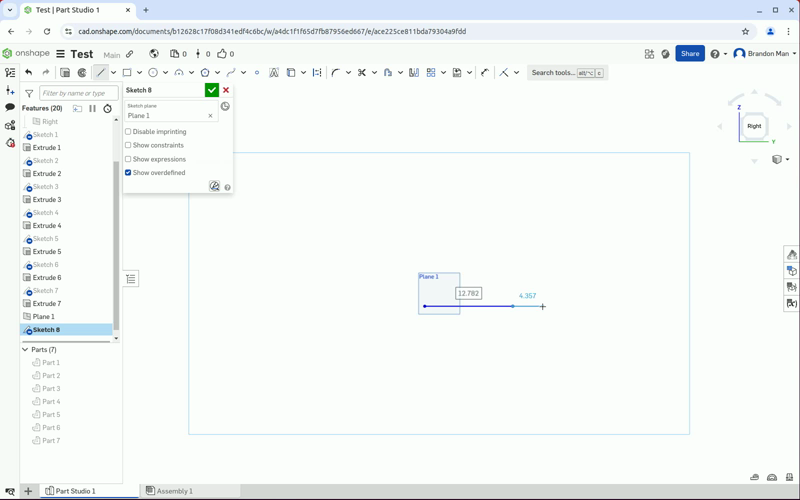
mouse_move(512, 261)
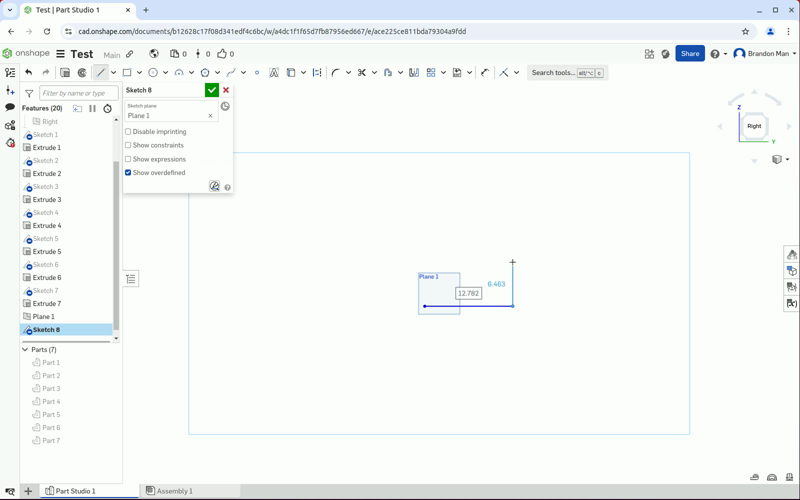
click(512, 261)
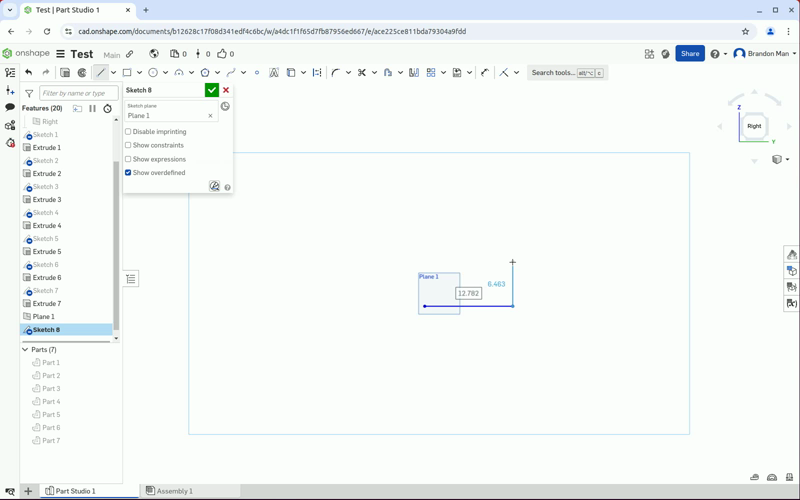
key_up(shift)
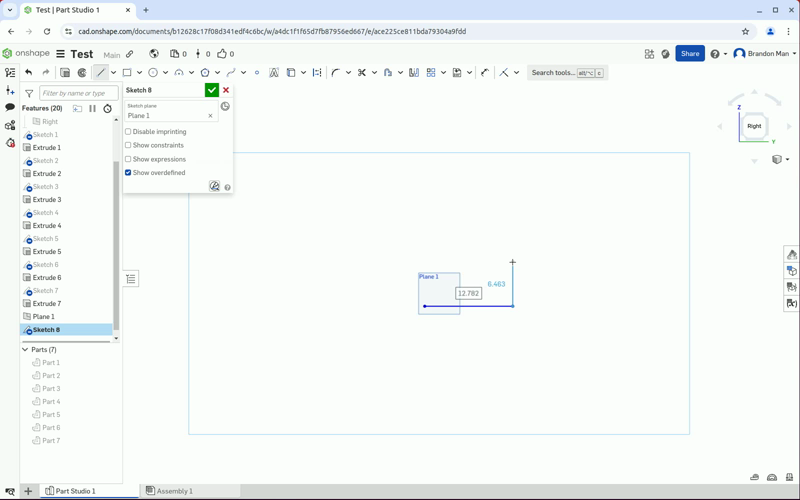
key_down(shift)
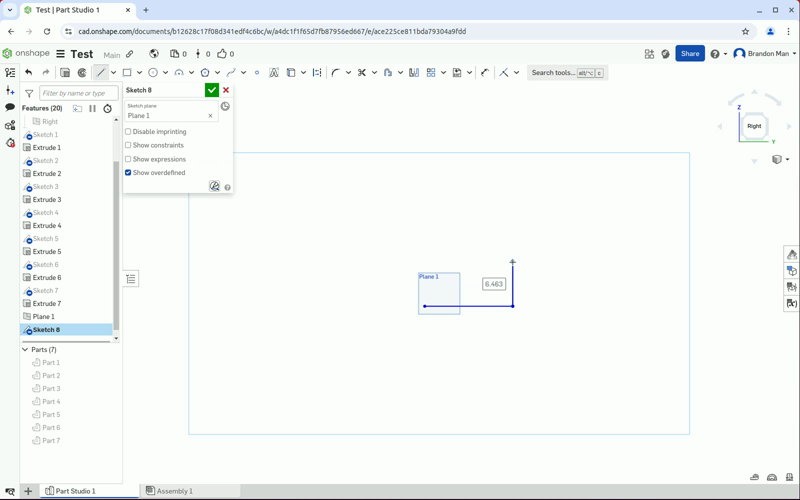
mouse_move(424, 306)
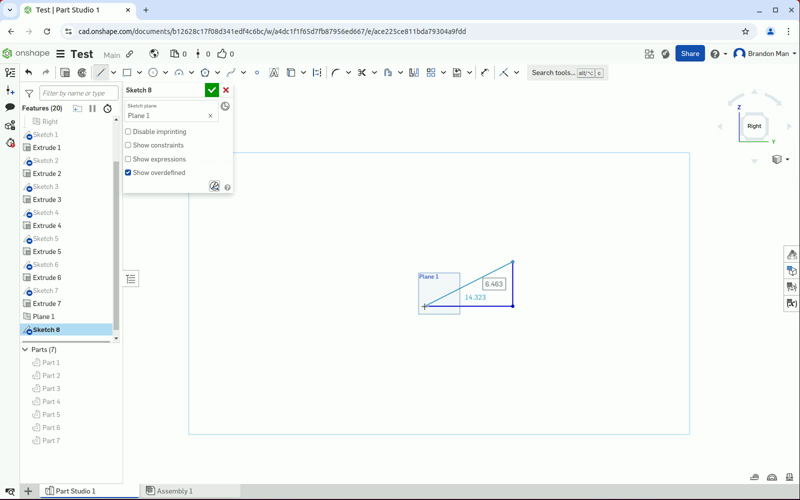
key_up(shift)
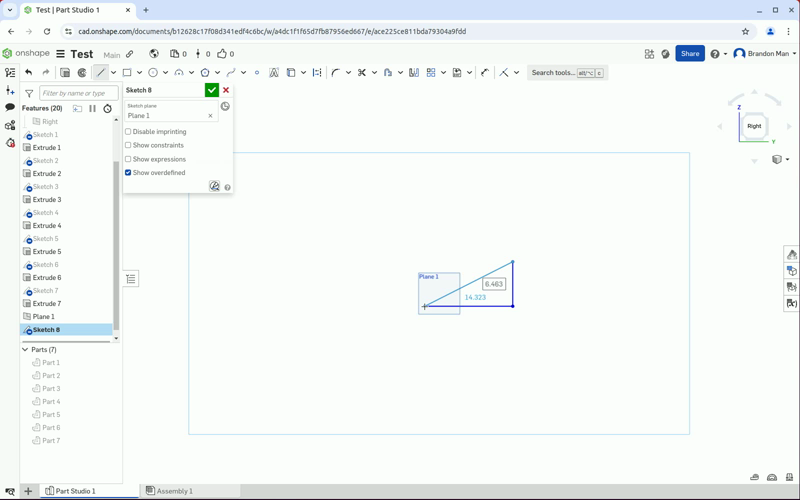
click(424, 306)
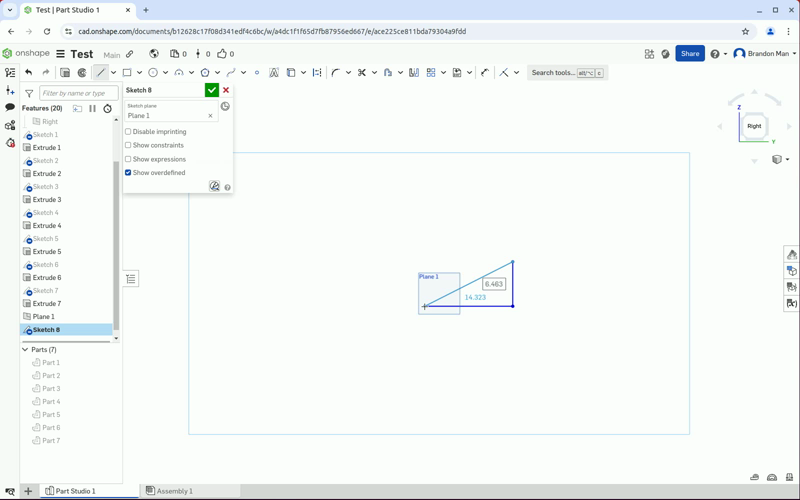
key(esc)
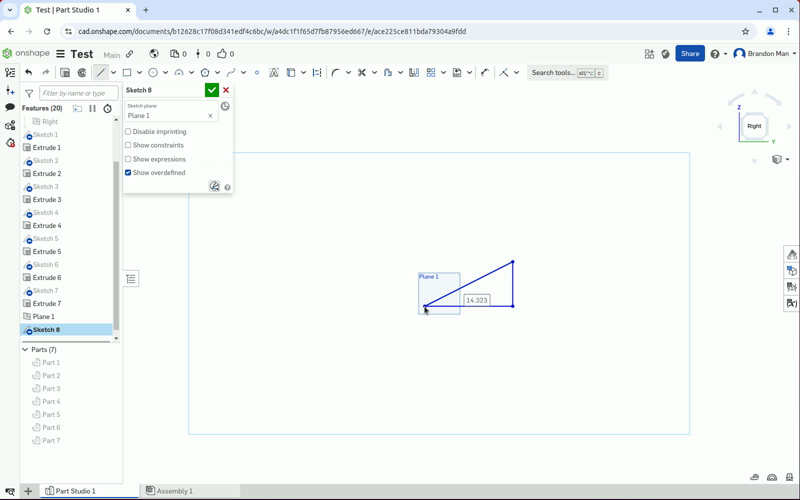
mouse_move(508, 293)
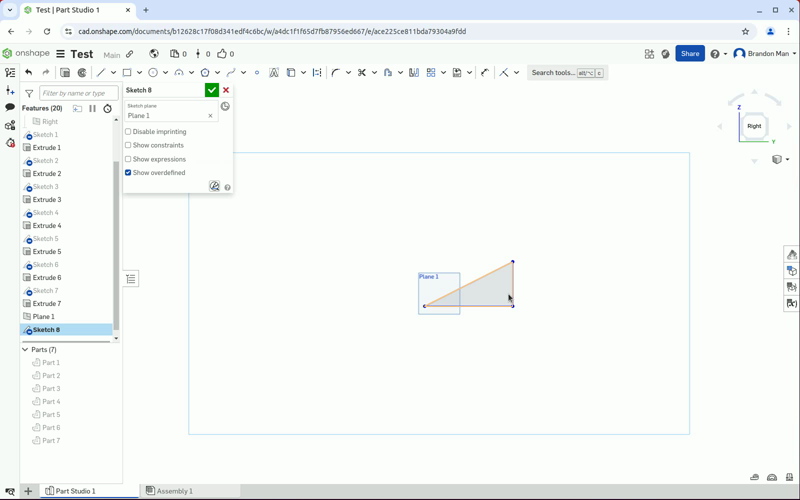
click(508, 293)
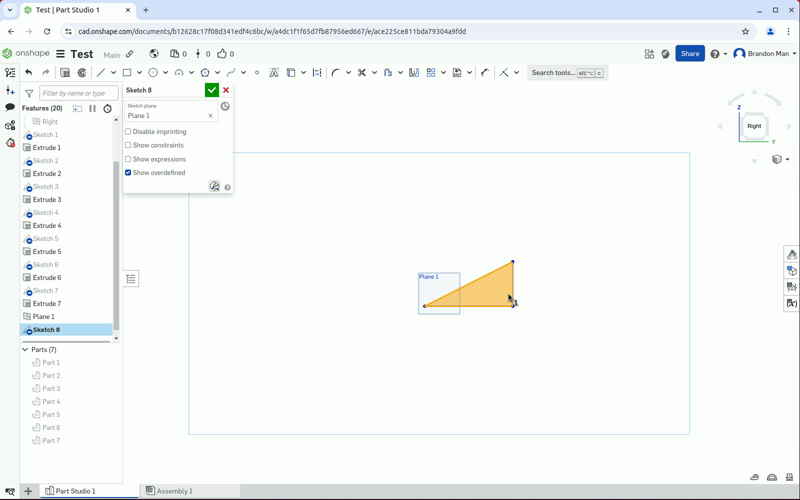
mouse_move(73, 352)
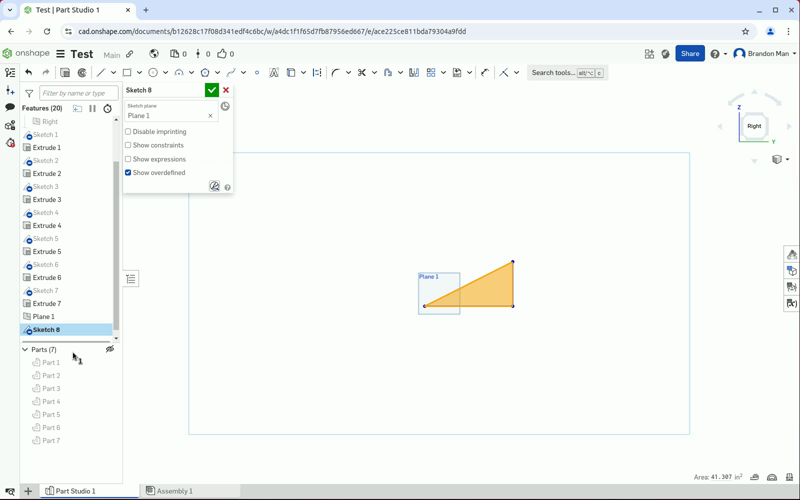
key(shift+y)
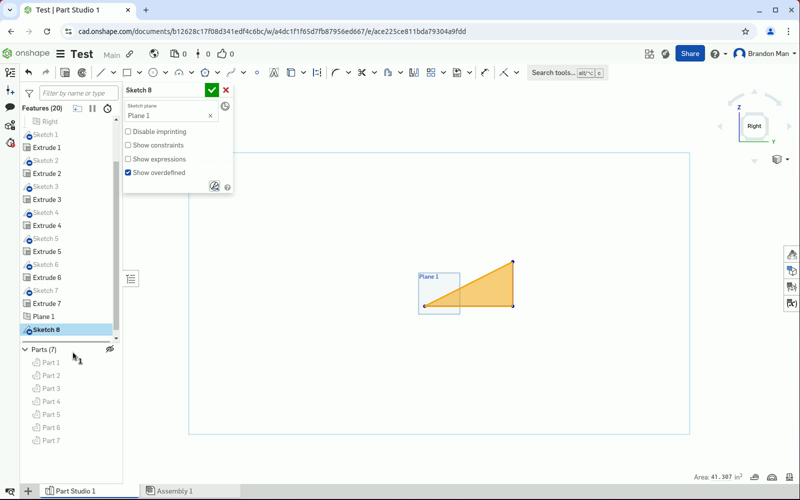
key(shift+e)
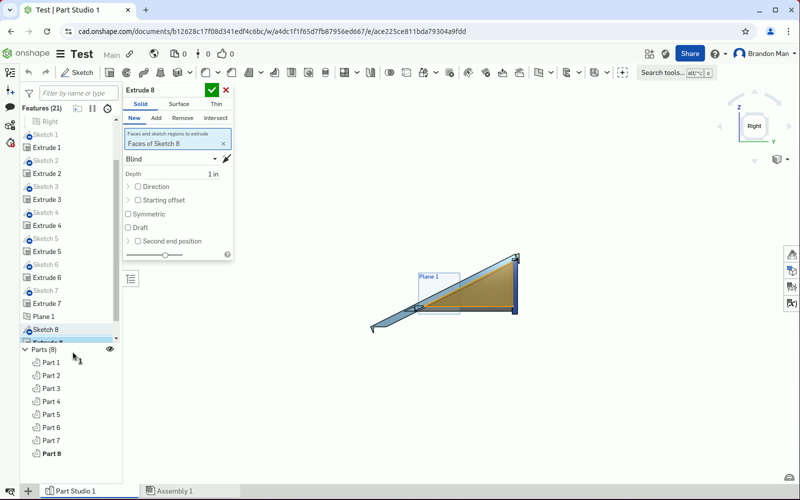
mouse_move(143, 106)
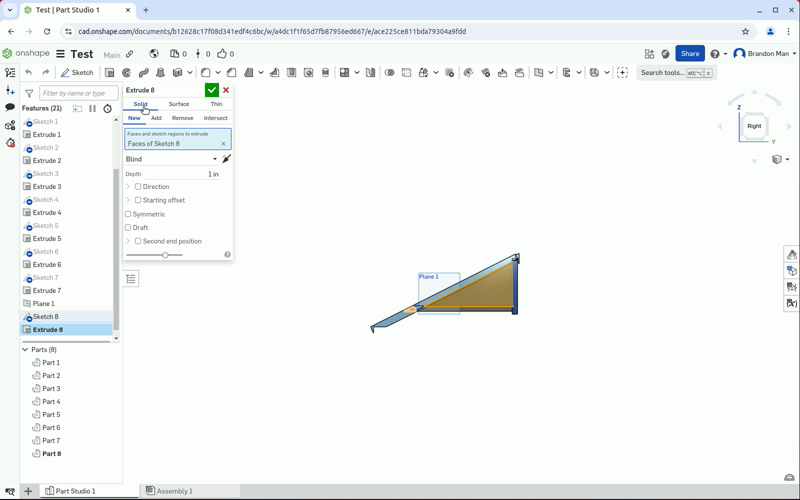
click(143, 106)
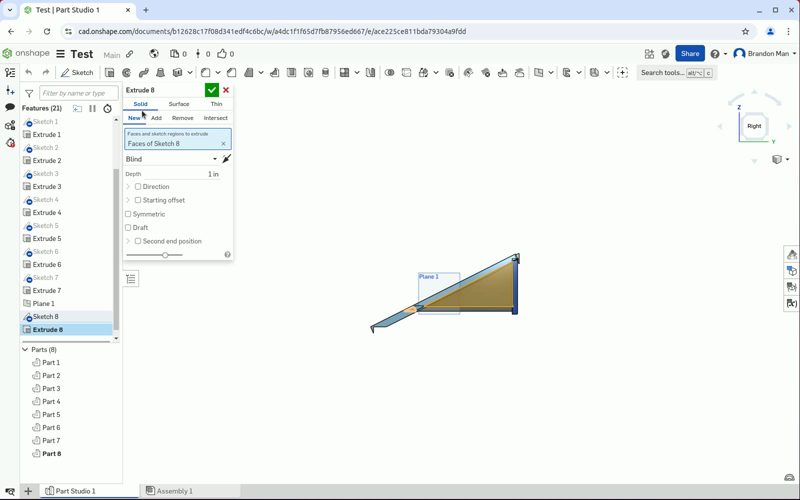
mouse_move(137, 120)
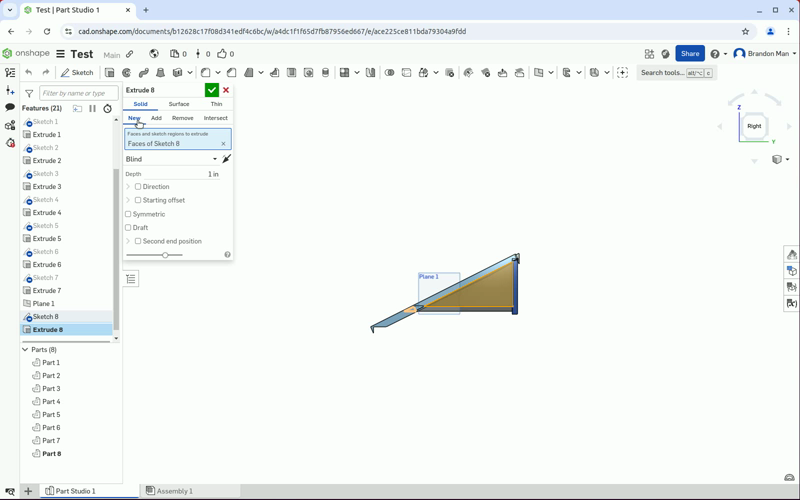
click(137, 120)
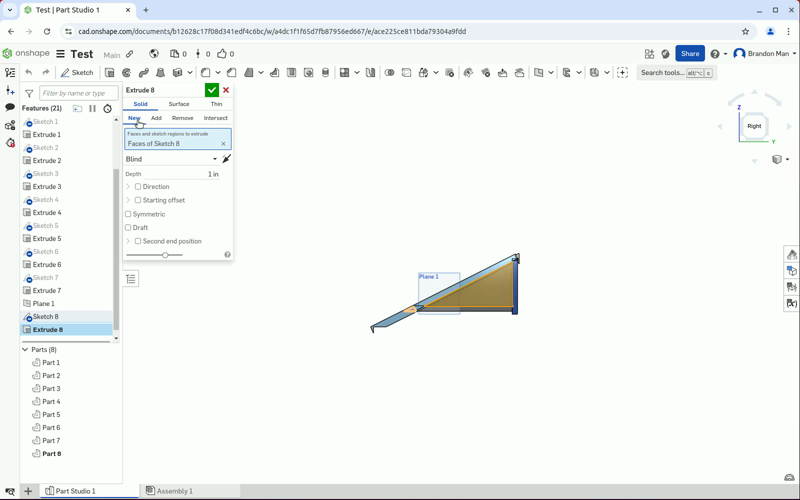
key(tab, 4)
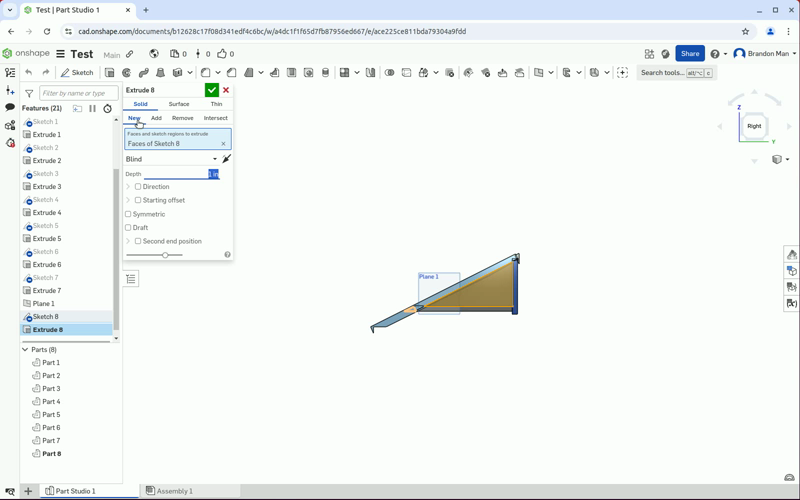
text(-23.108)
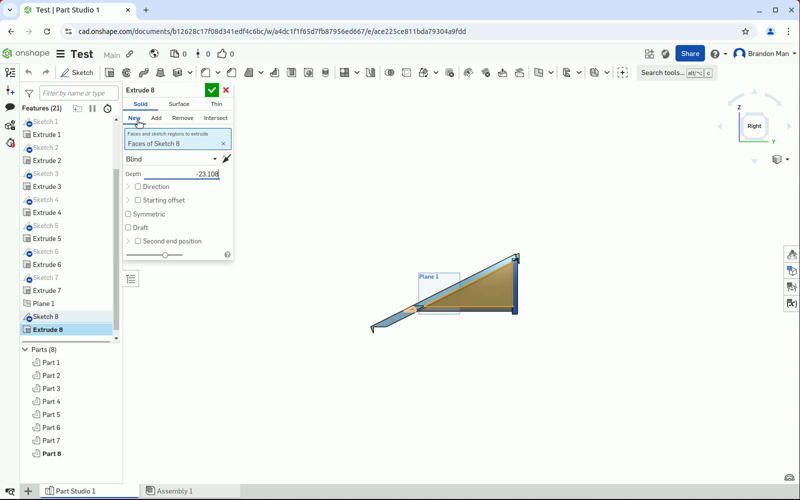
key(enter)
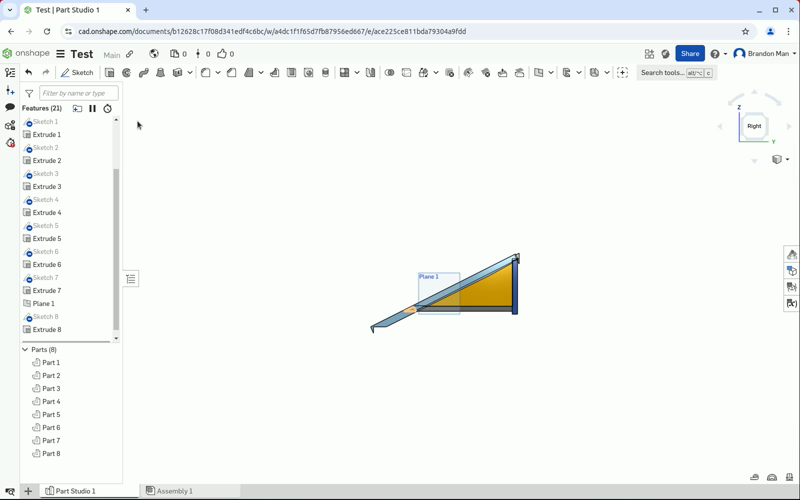
key(shift+h)
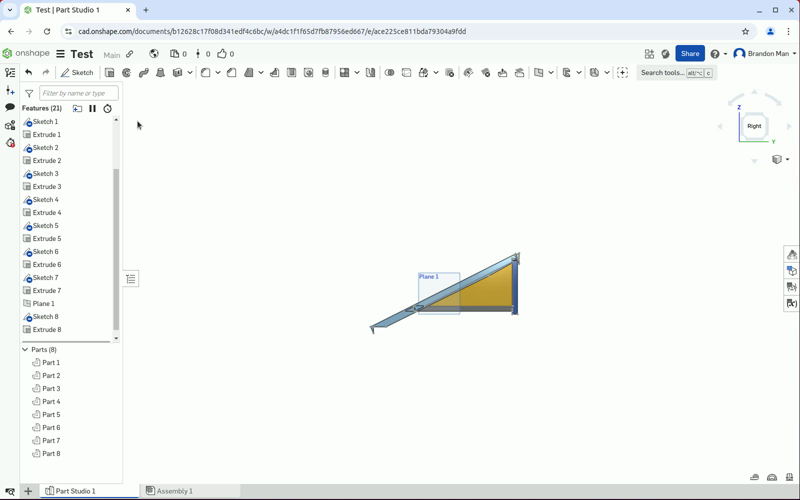
key(shift+h)
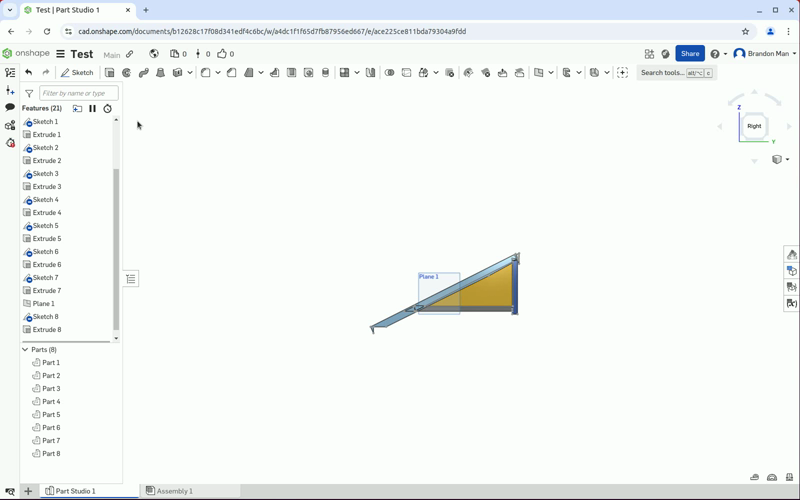
key(shift+7)
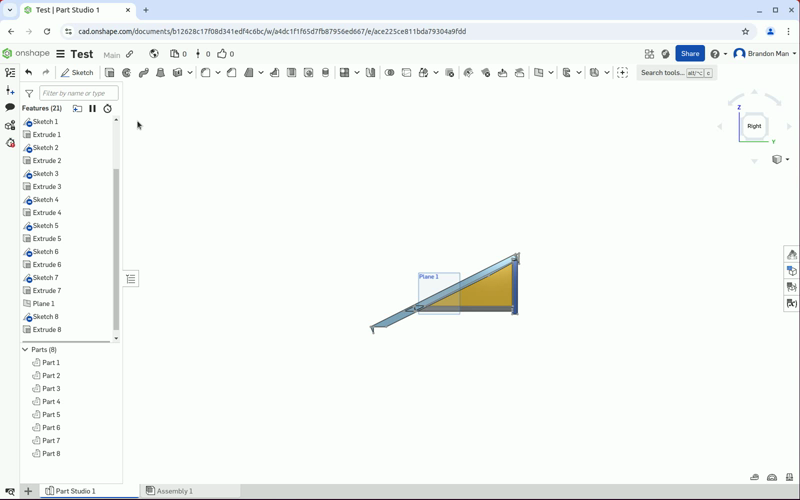
key(right, 2)
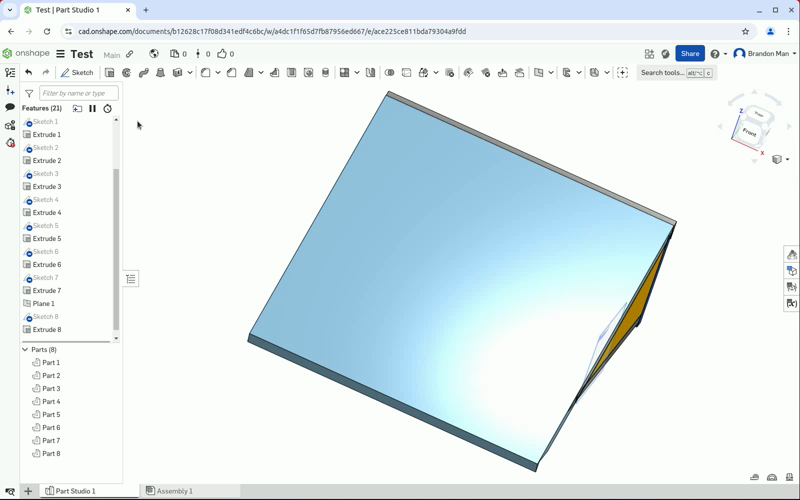
key(down, 2)
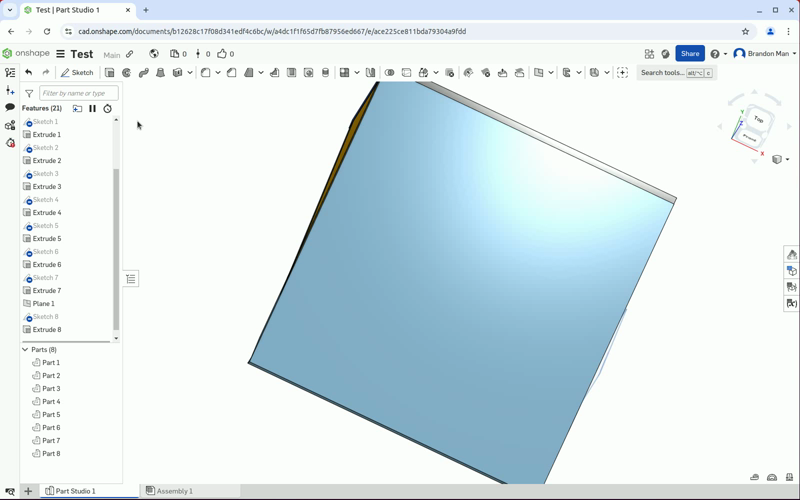
key(up, 2)
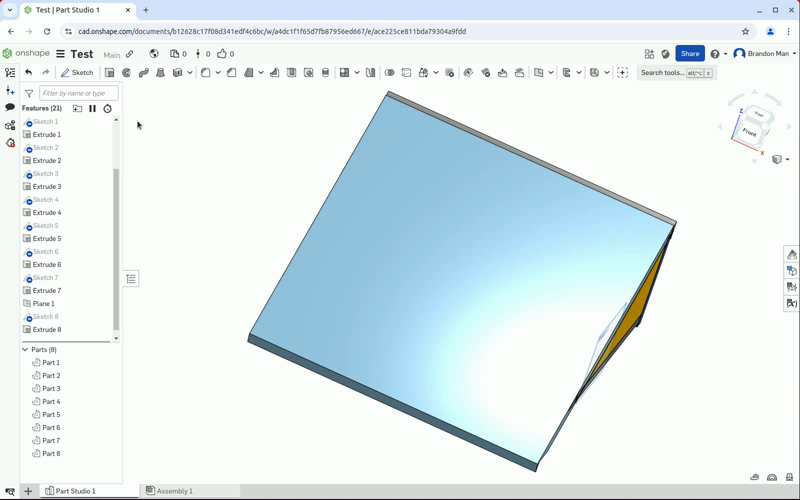
key(left, 2)
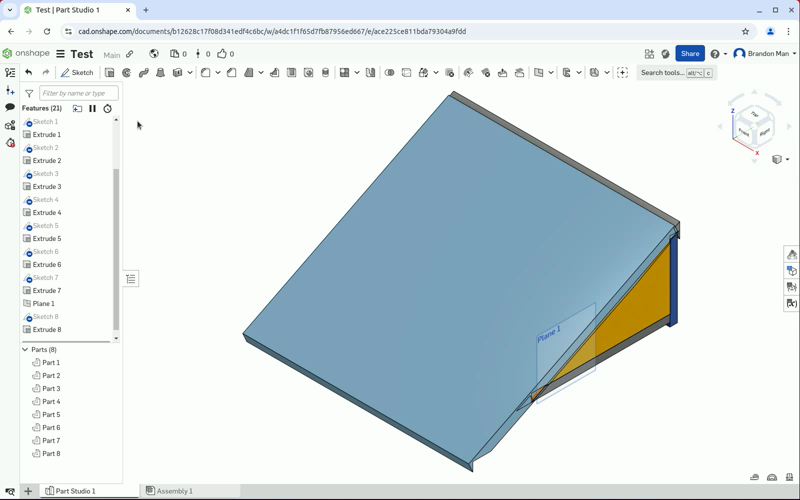
mouse_move(69, 124)
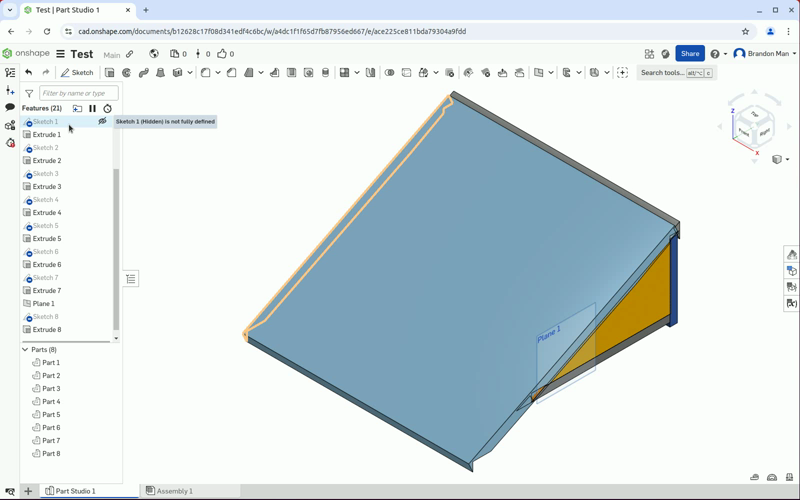
click(69, 124)